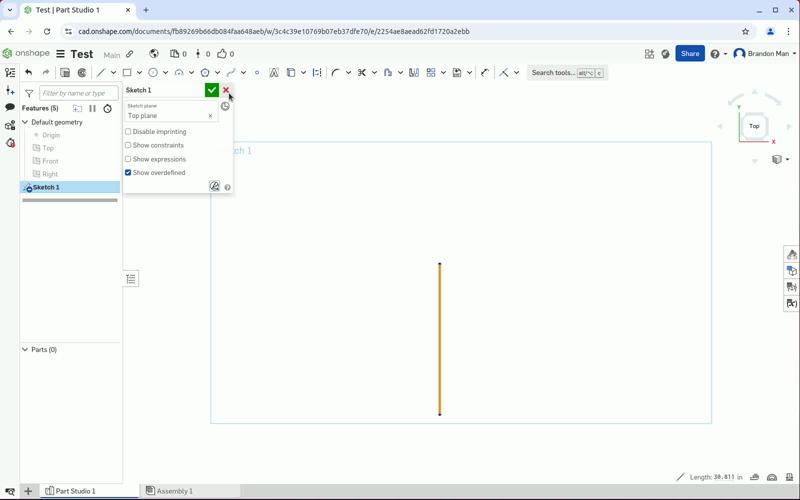
key(shift+h)
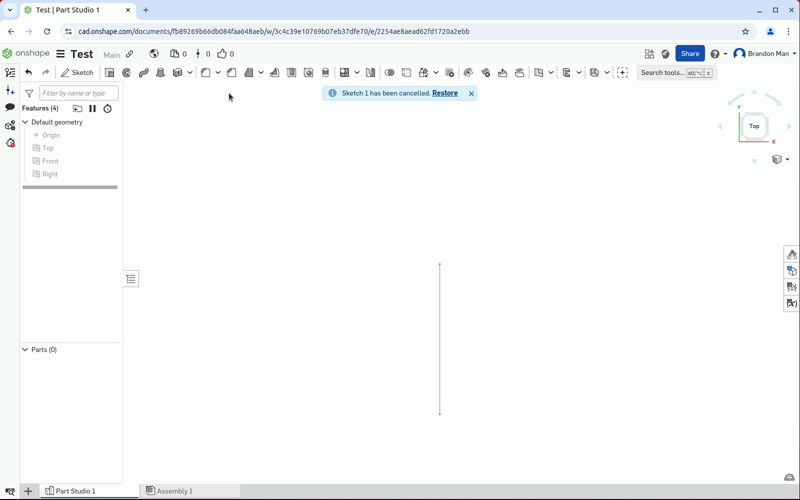
mouse_move(73, 352)
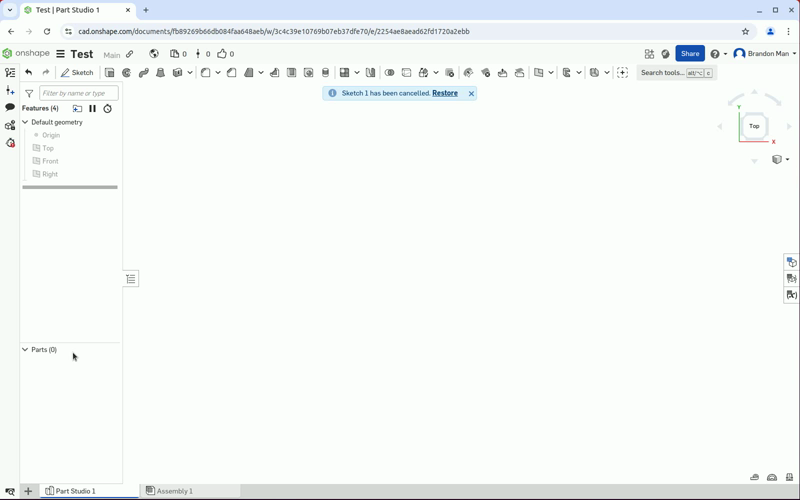
key(y)
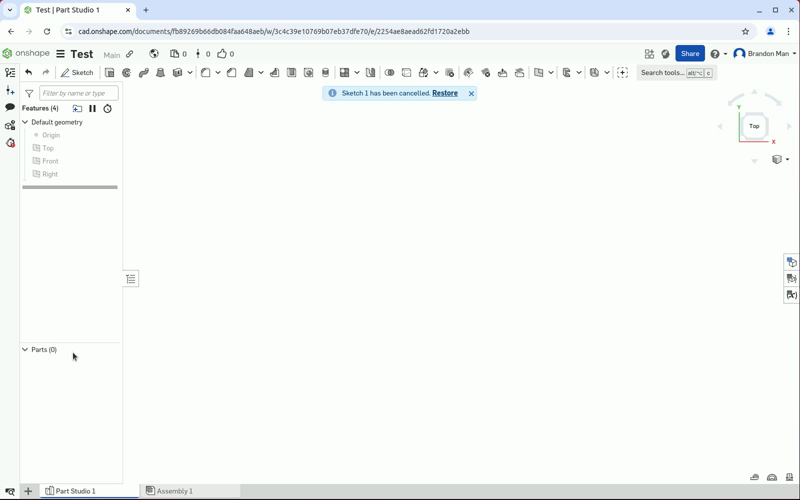
key(shift+p)
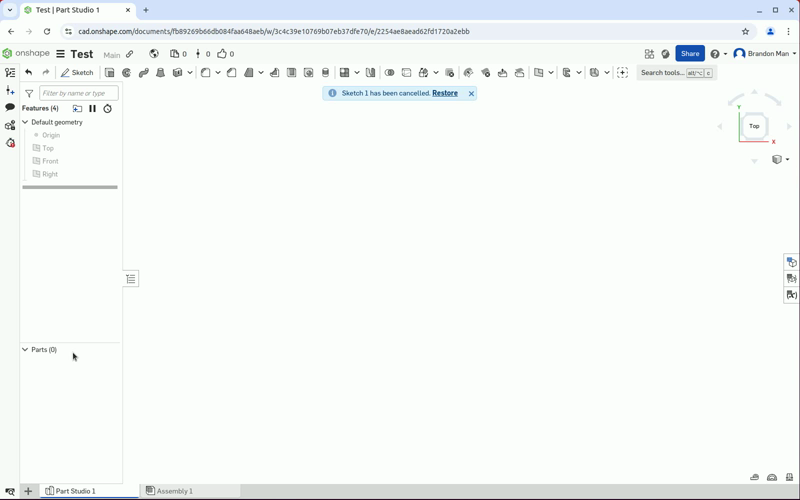
key(space)
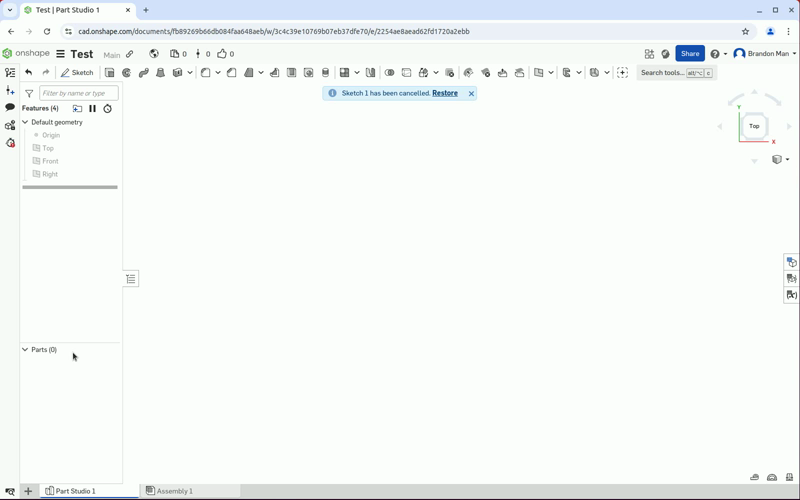
key_down(shift)
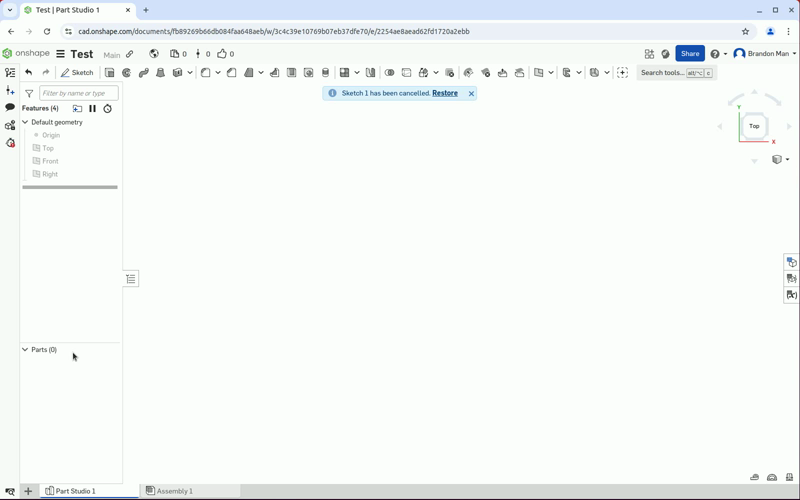
key(up)
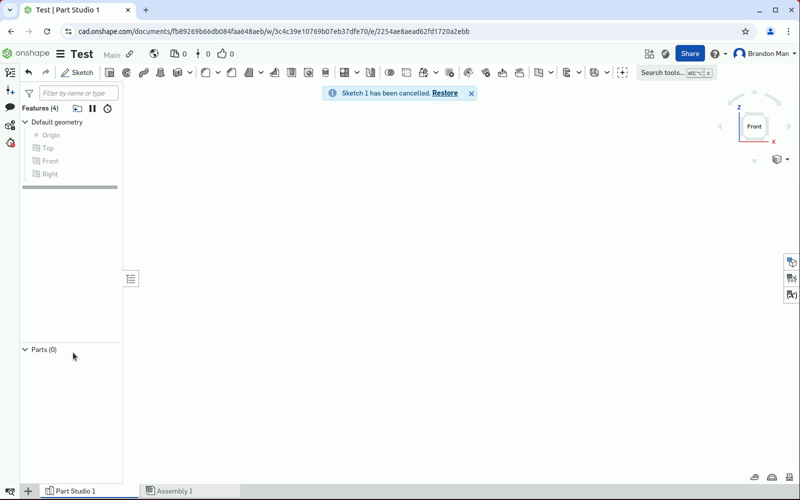
key_up(shift)
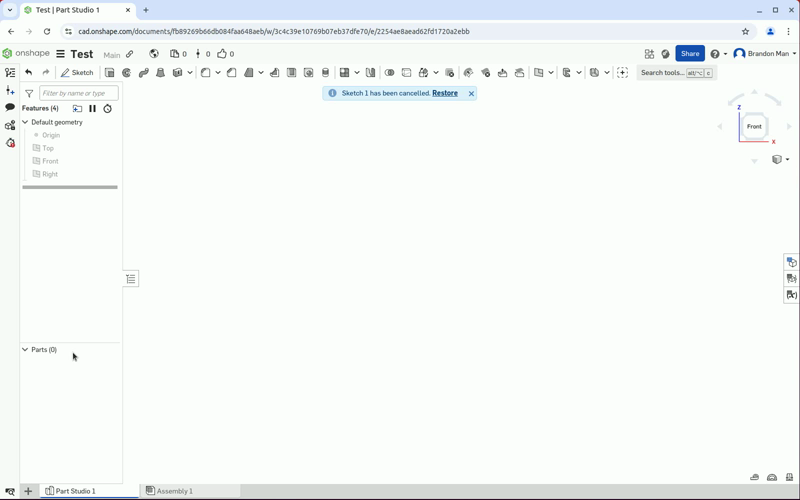
mouse_move(73, 352)
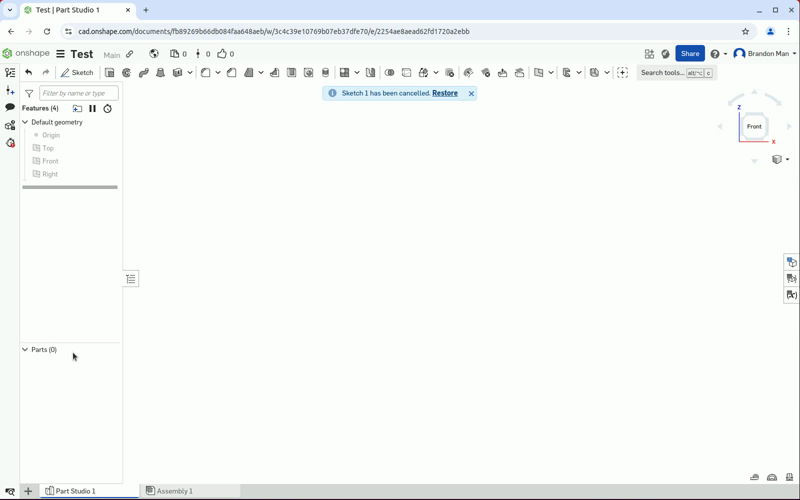
key(shift+y)
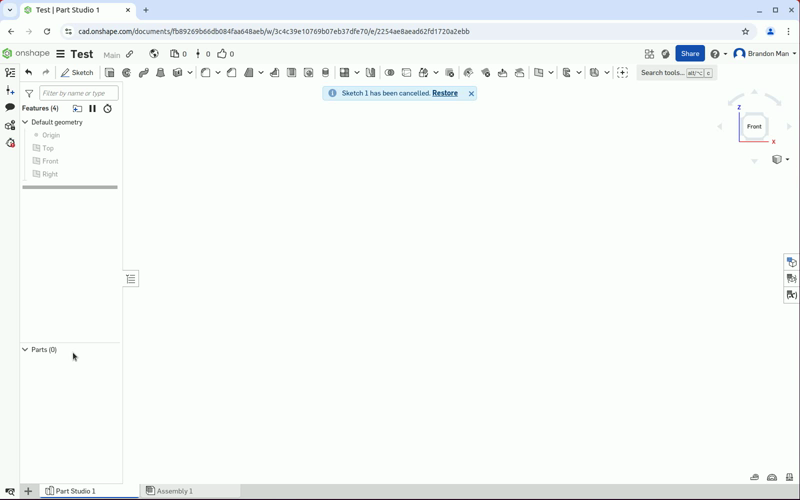
key(shift+s)
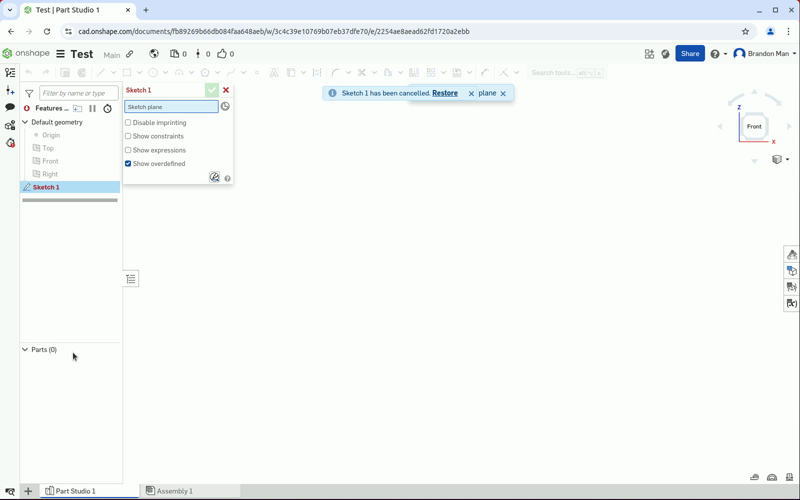
mouse_move(73, 163)
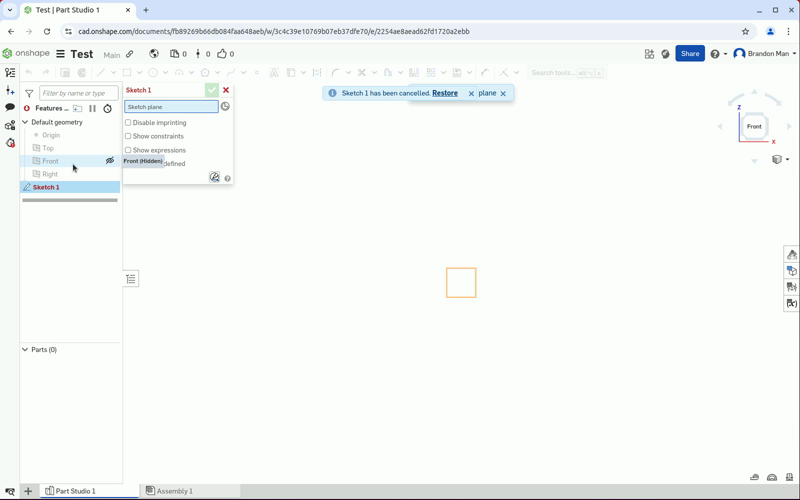
click(73, 163)
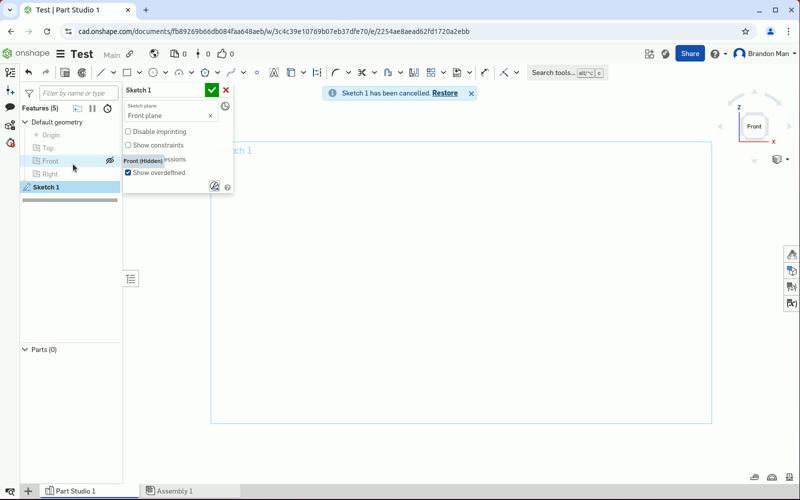
mouse_move(73, 352)
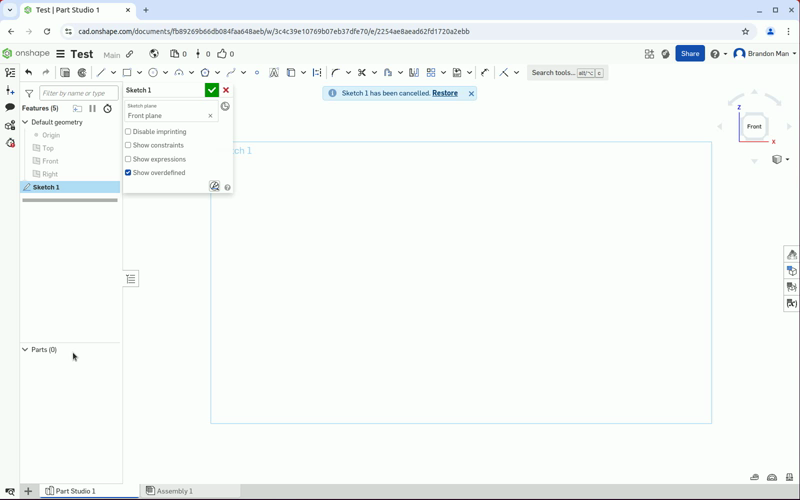
key(y)
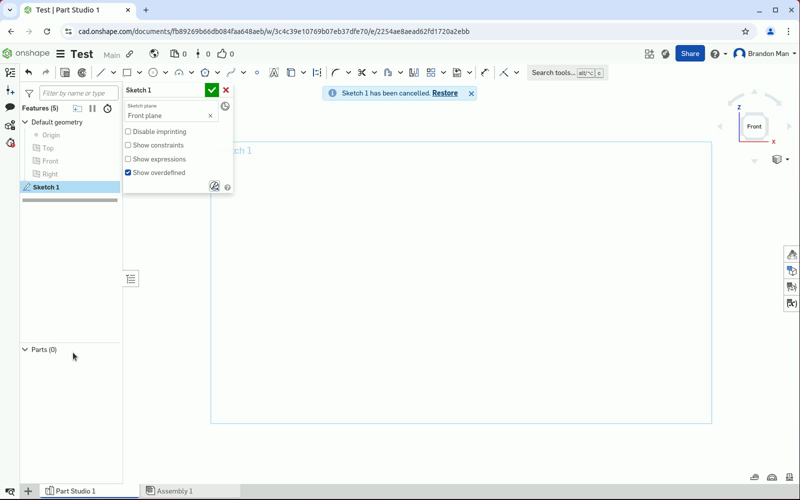
key(l)
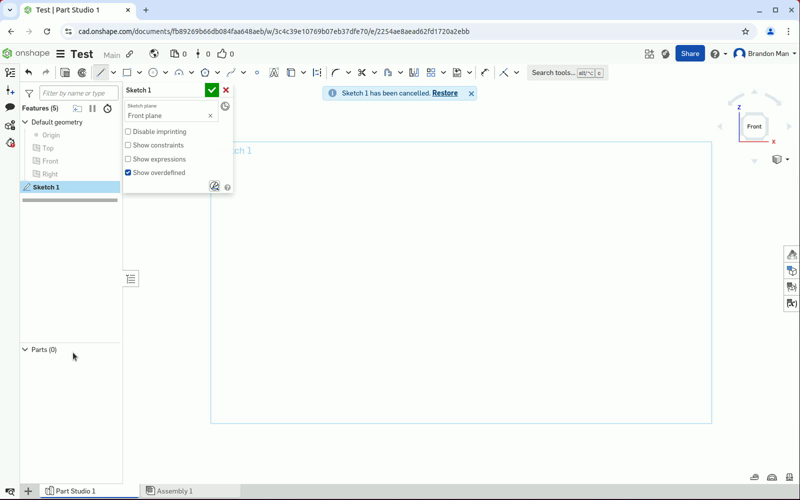
key_down(shift)
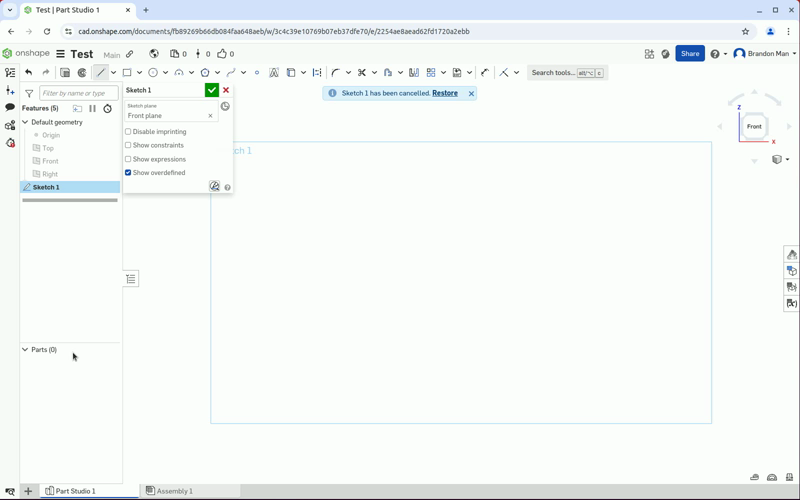
mouse_move(446, 290)
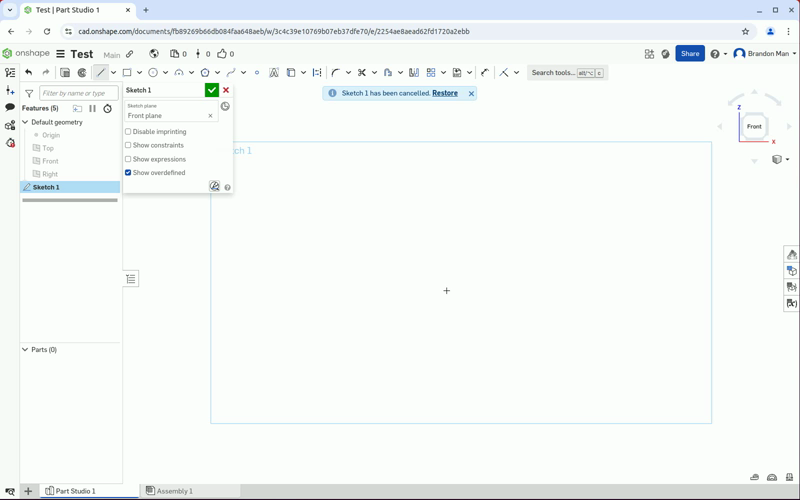
click(446, 290)
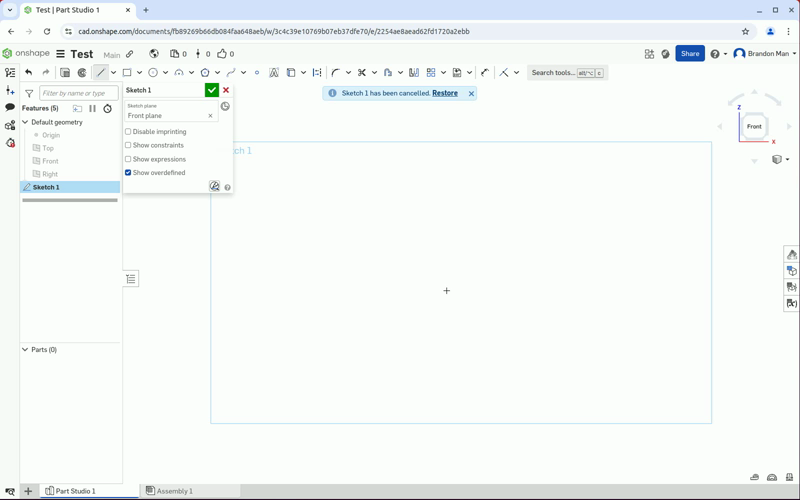
key_up(shift)
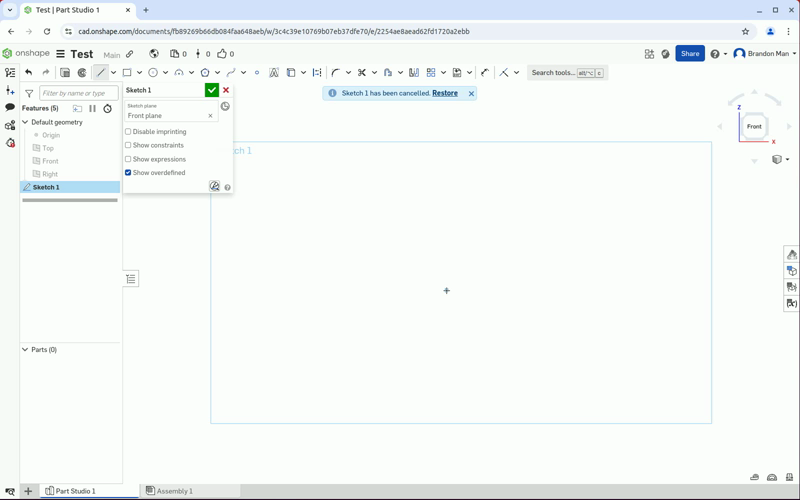
key_down(shift)
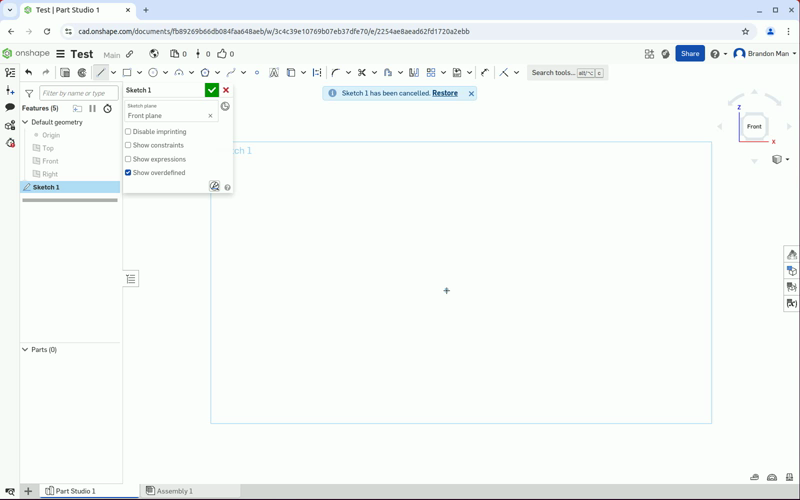
mouse_move(476, 290)
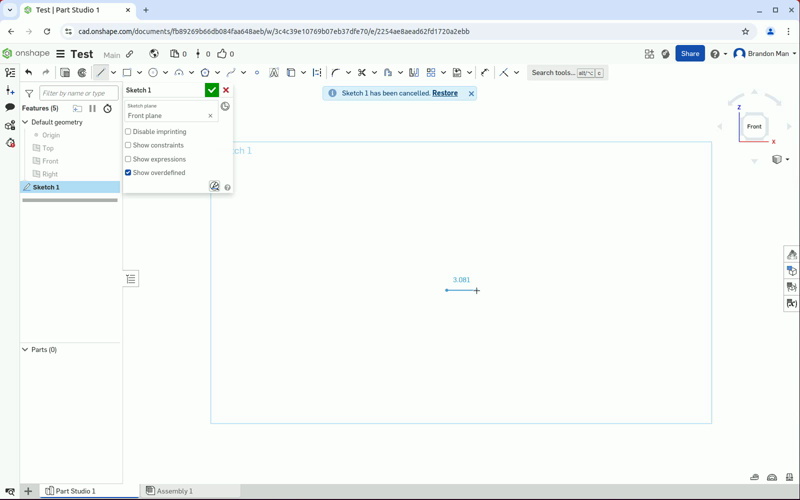
mouse_move(476, 290)
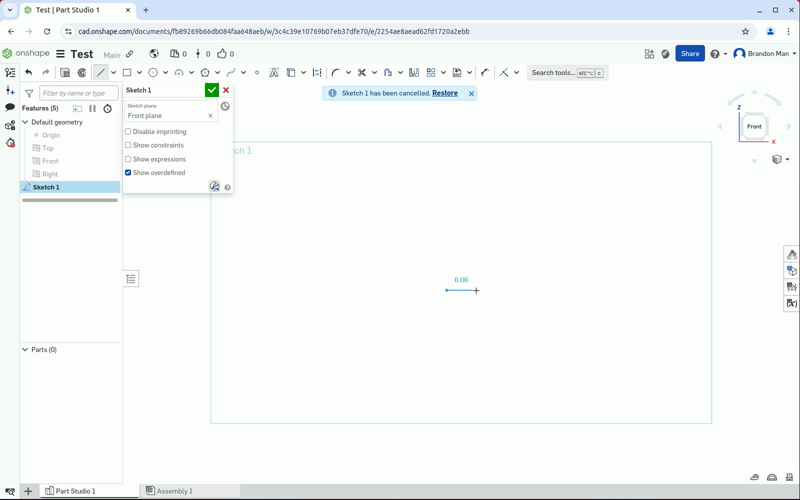
click(476, 290)
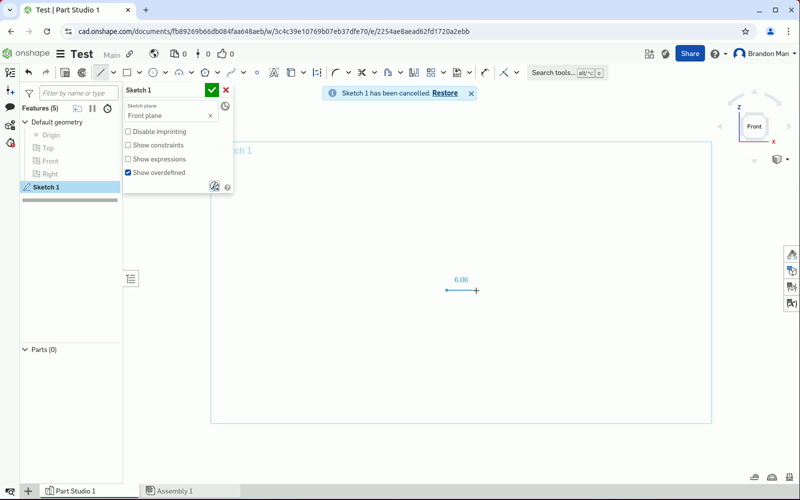
key_up(shift)
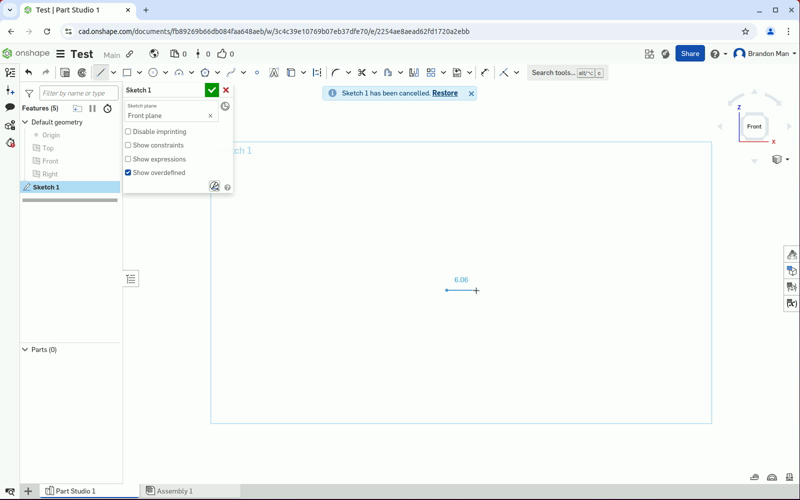
key_down(shift)
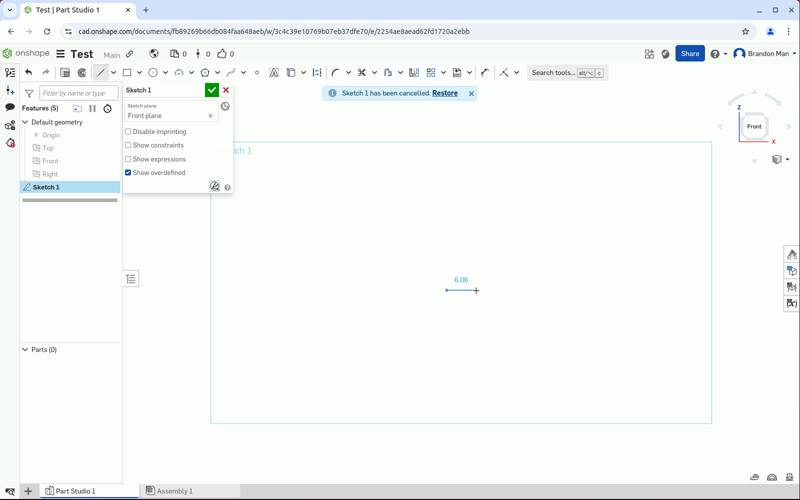
mouse_move(506, 290)
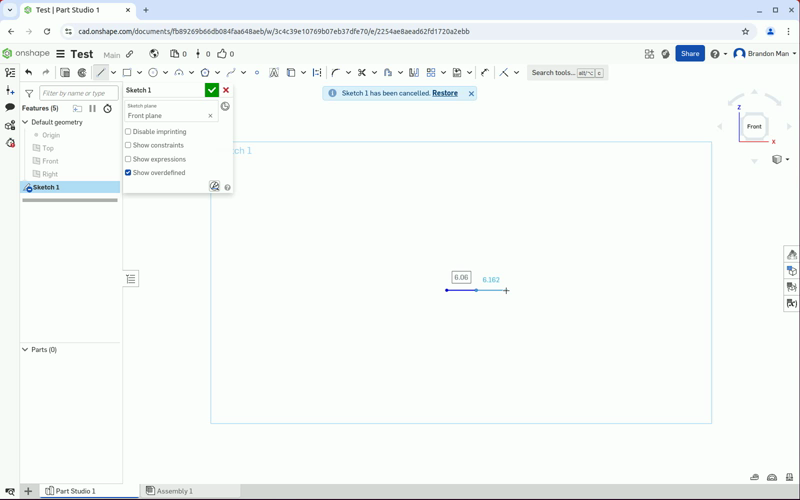
mouse_move(479, 290)
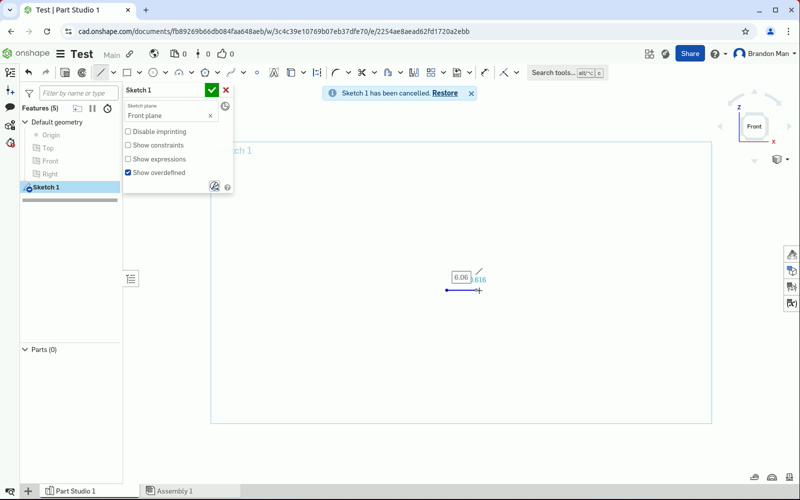
scroll(6)
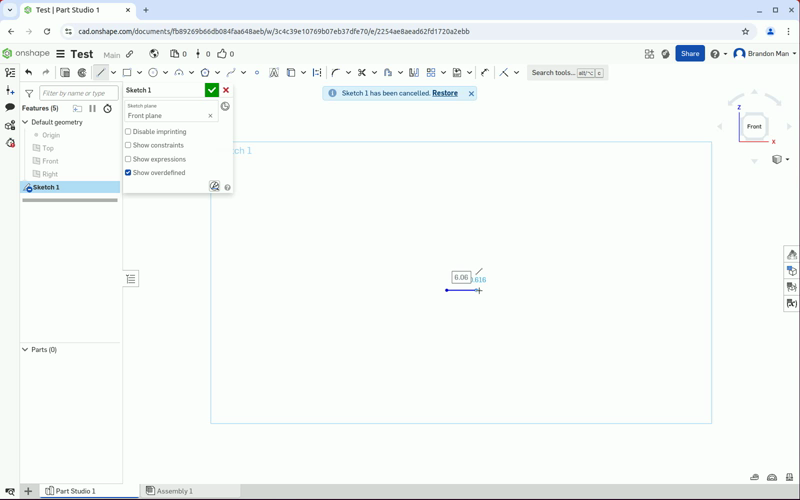
scroll(6)
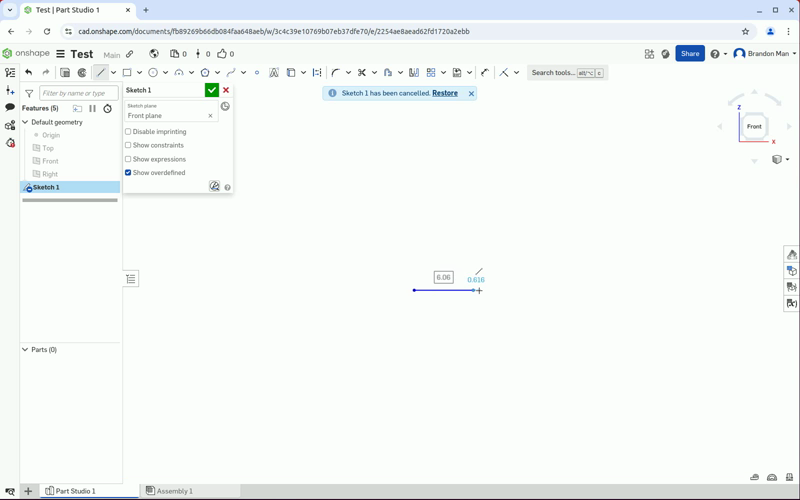
scroll(6)
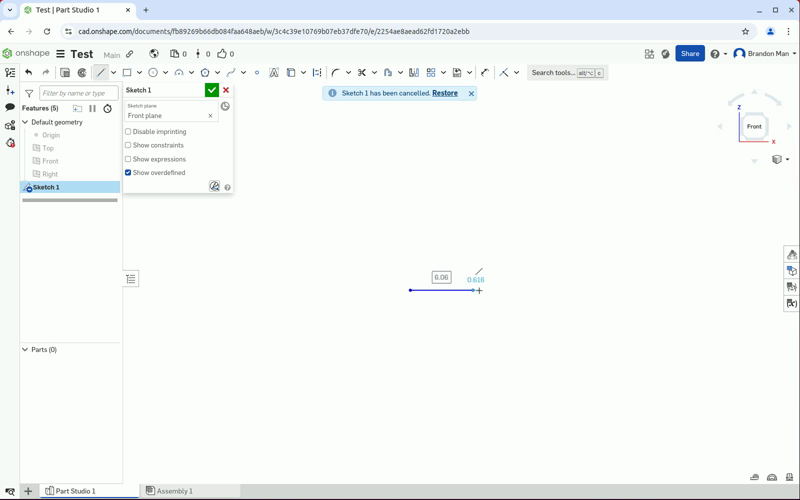
scroll(6)
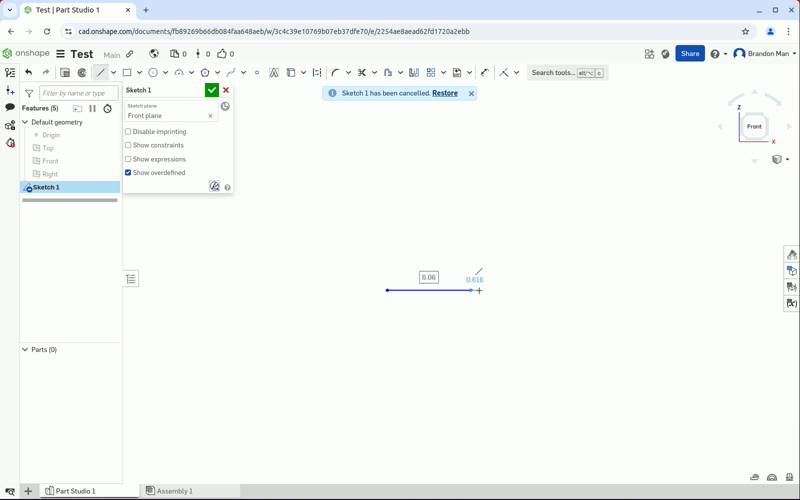
scroll(6)
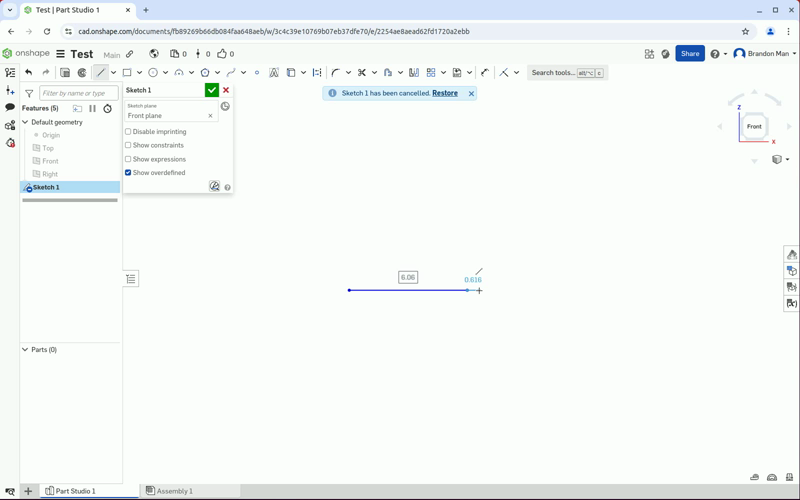
scroll(6)
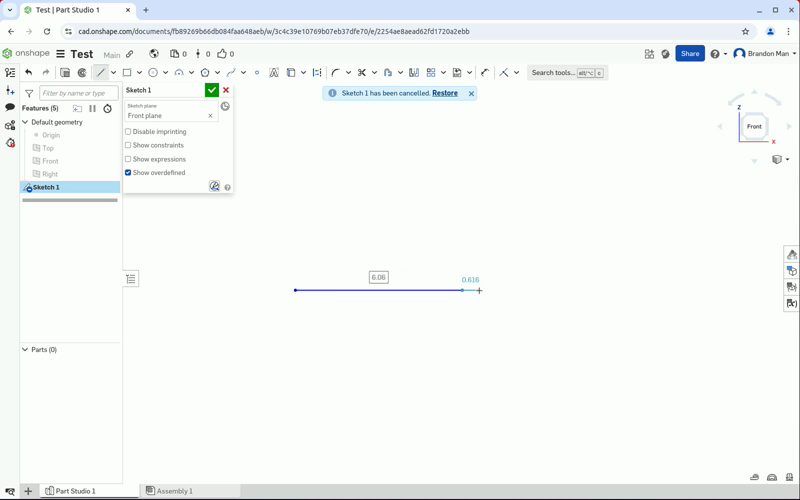
scroll(6)
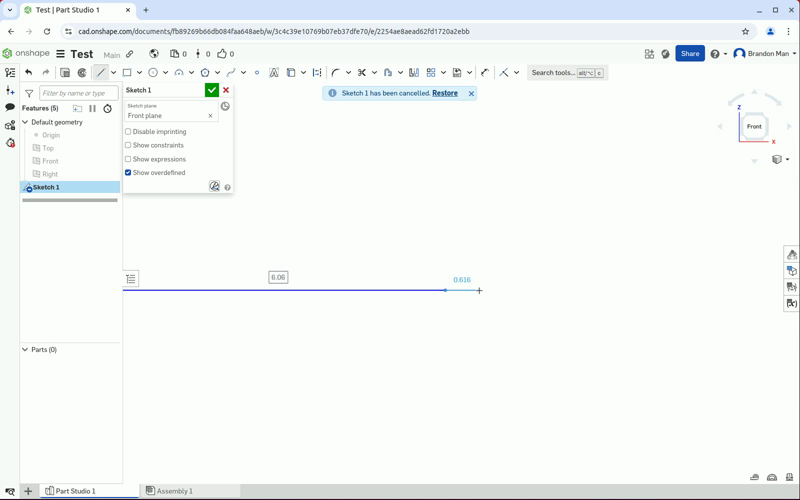
click(479, 290)
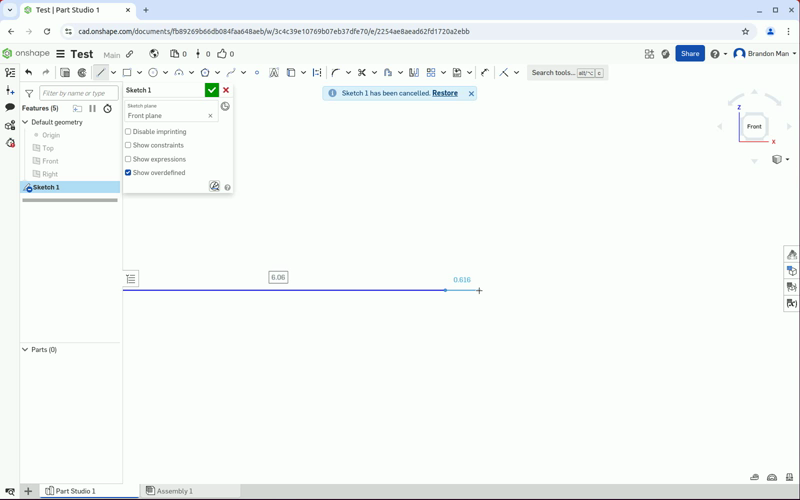
scroll(-6)
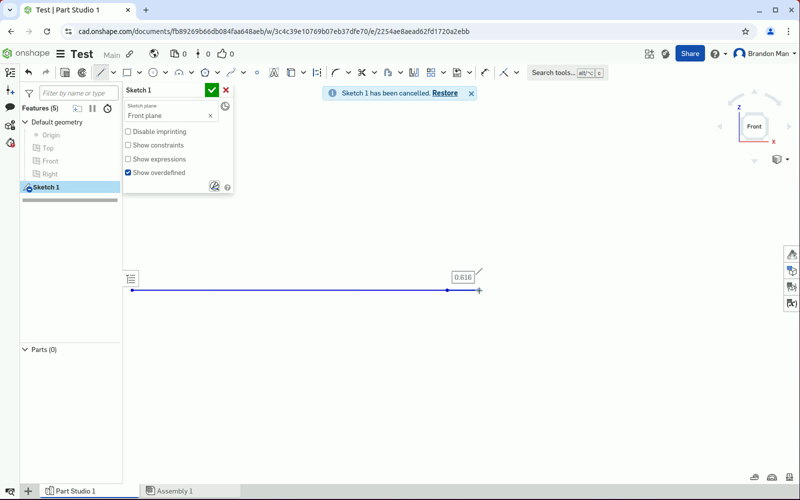
scroll(-6)
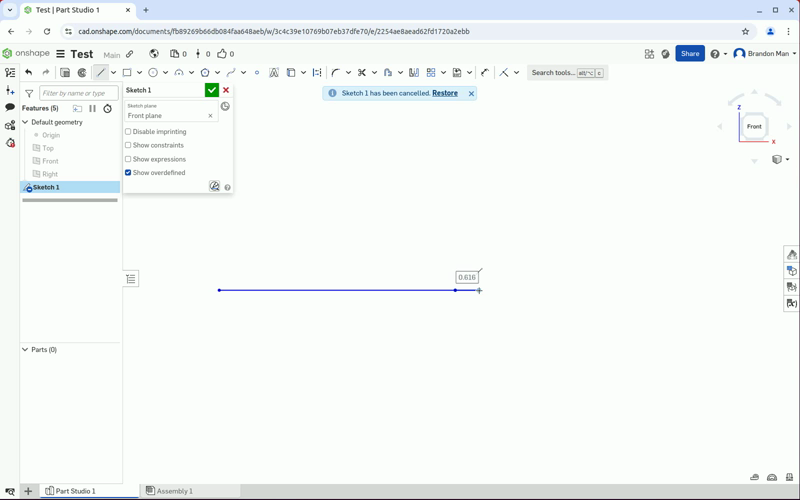
scroll(-6)
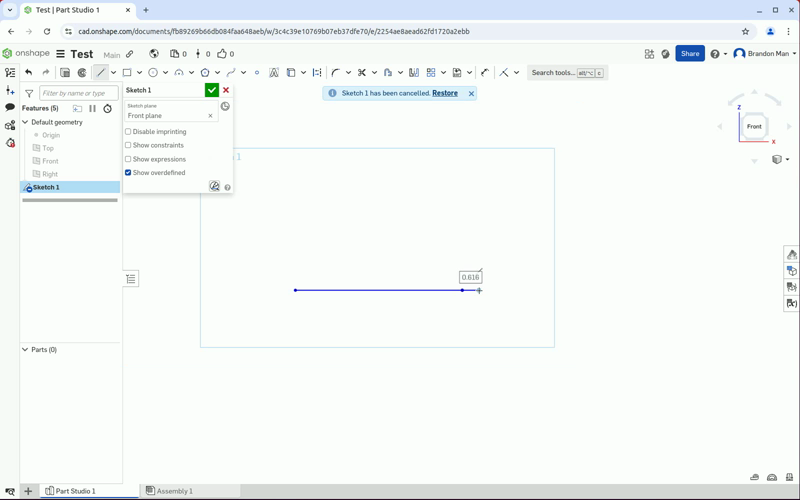
scroll(-6)
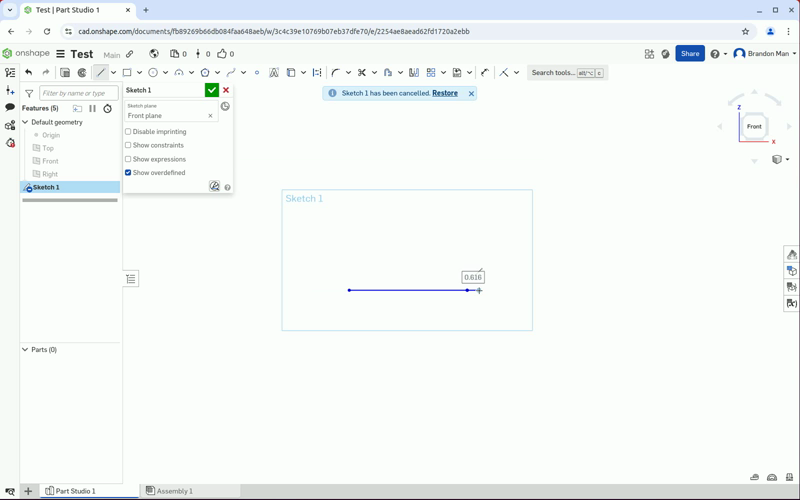
scroll(-6)
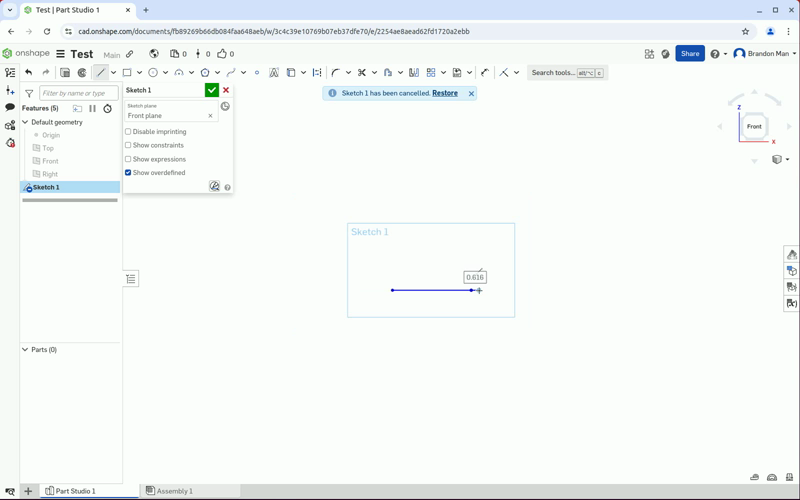
scroll(-6)
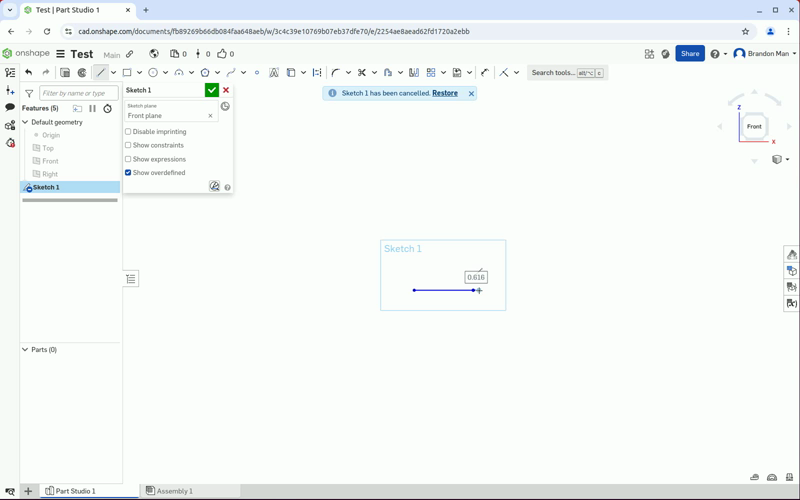
scroll(-6)
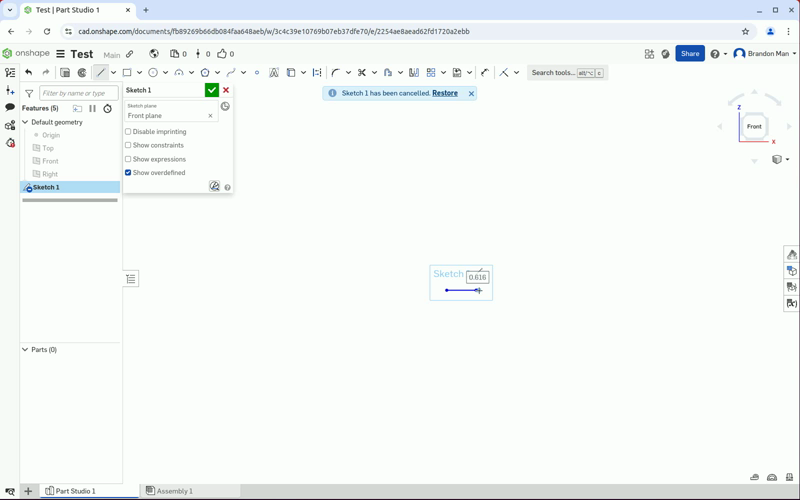
key_up(shift)
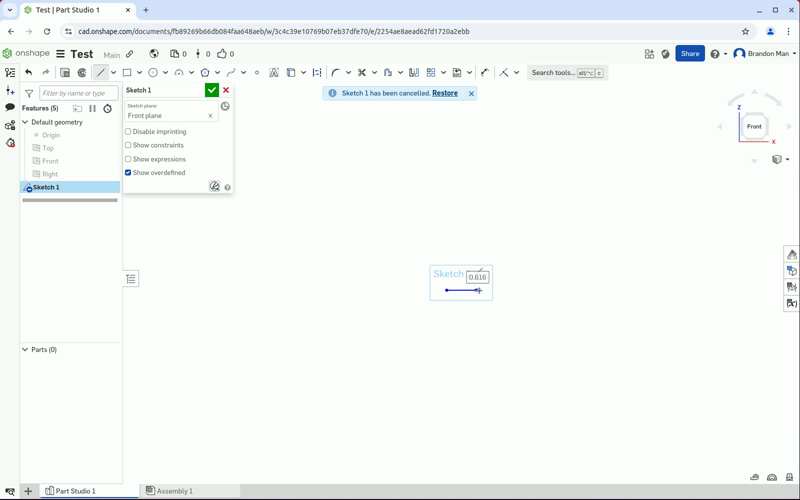
key_down(shift)
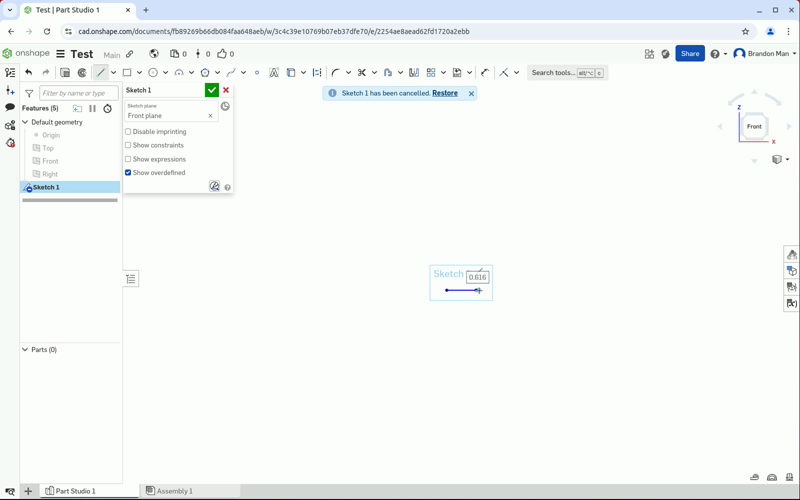
mouse_move(509, 290)
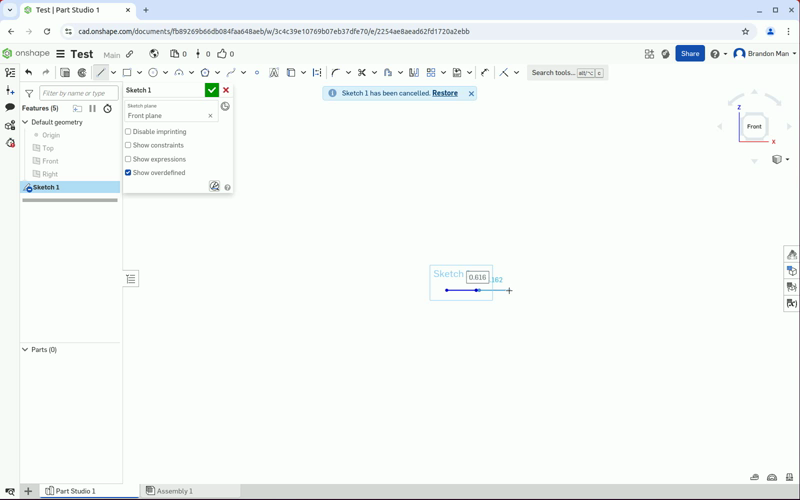
mouse_move(479, 289)
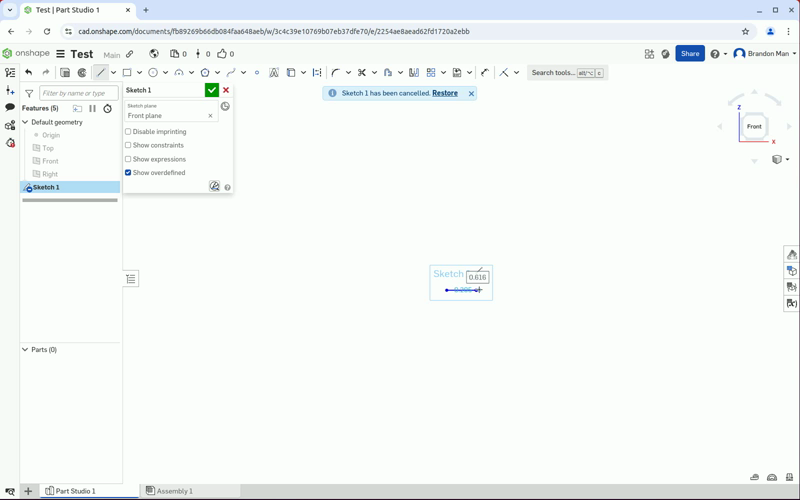
scroll(6)
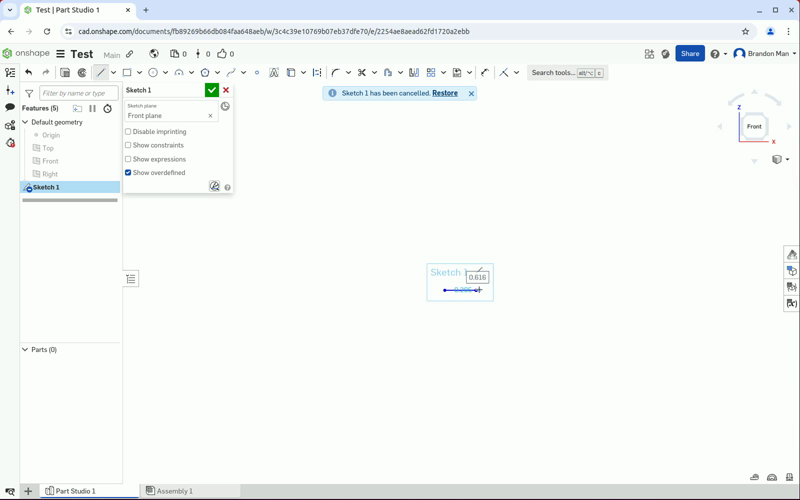
scroll(6)
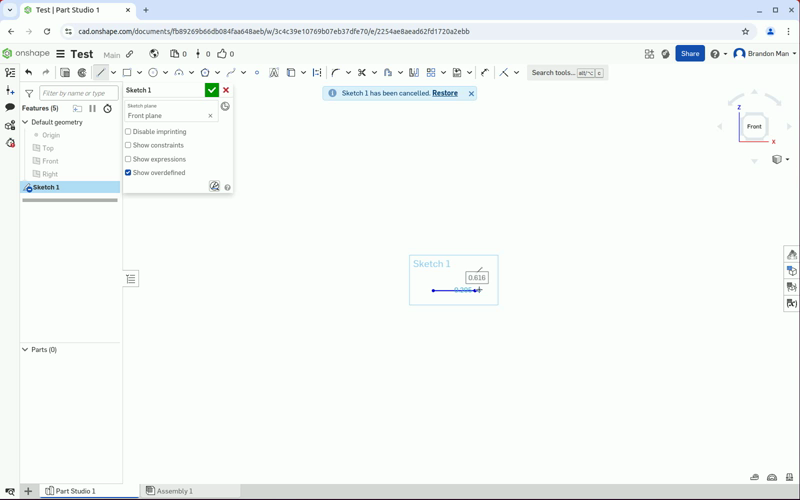
scroll(6)
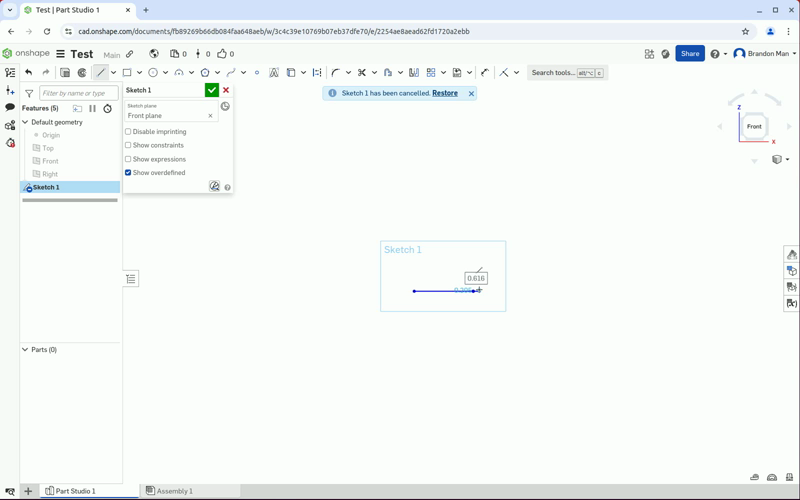
scroll(6)
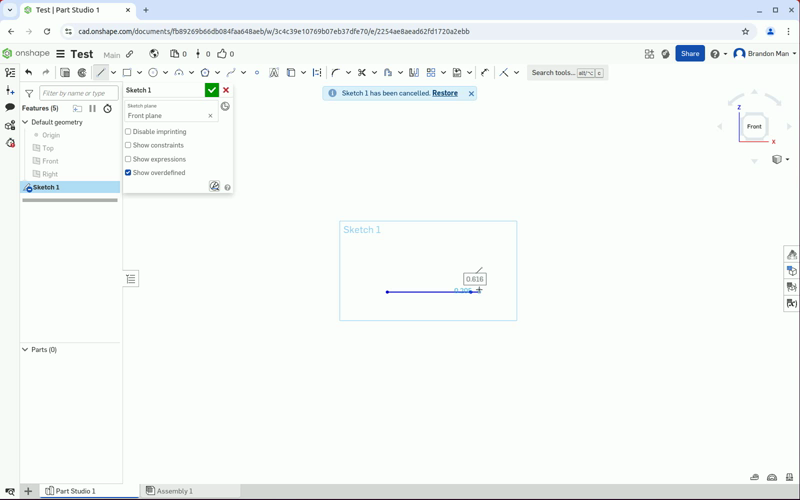
scroll(6)
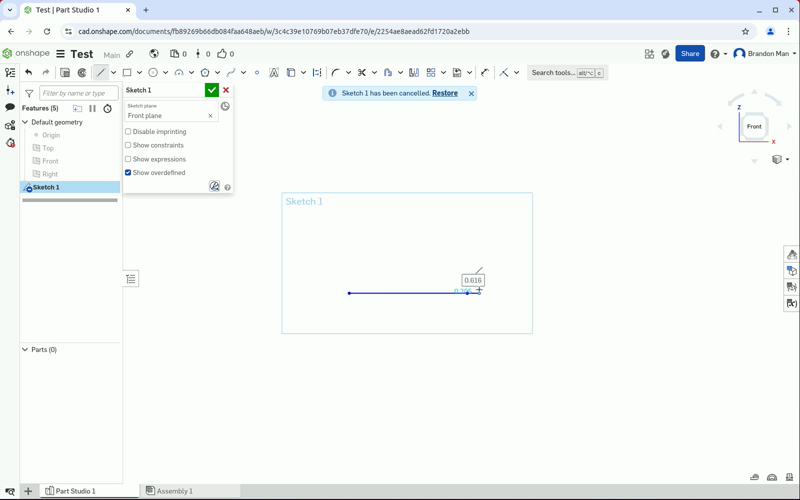
scroll(6)
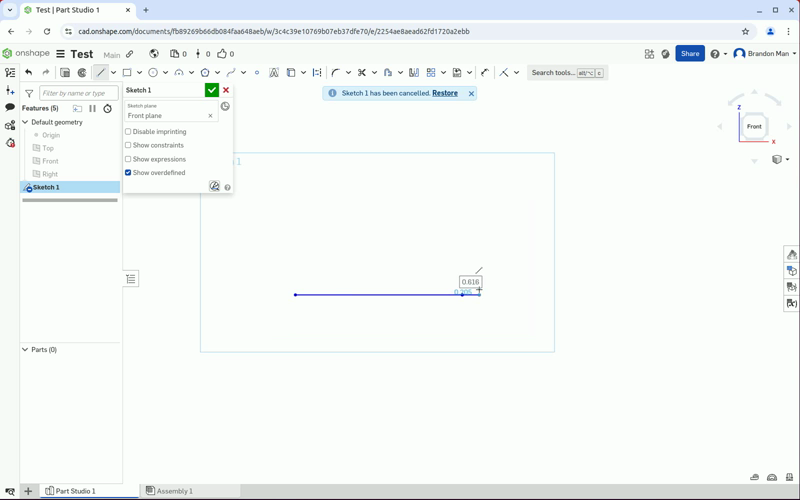
scroll(6)
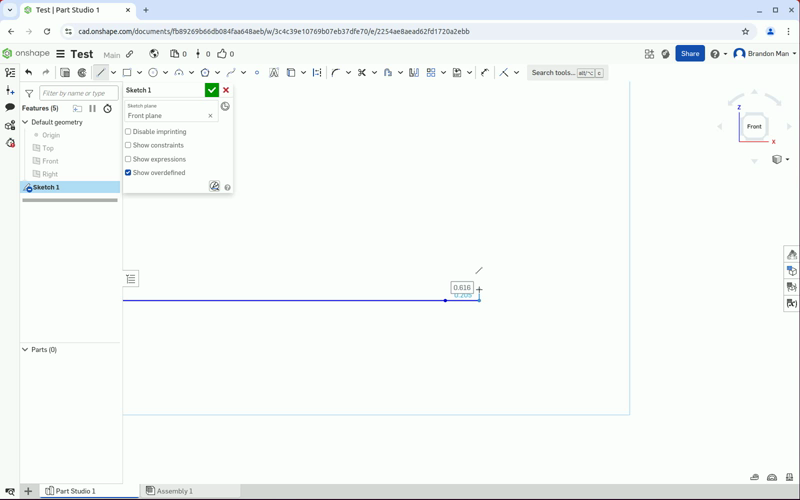
click(479, 289)
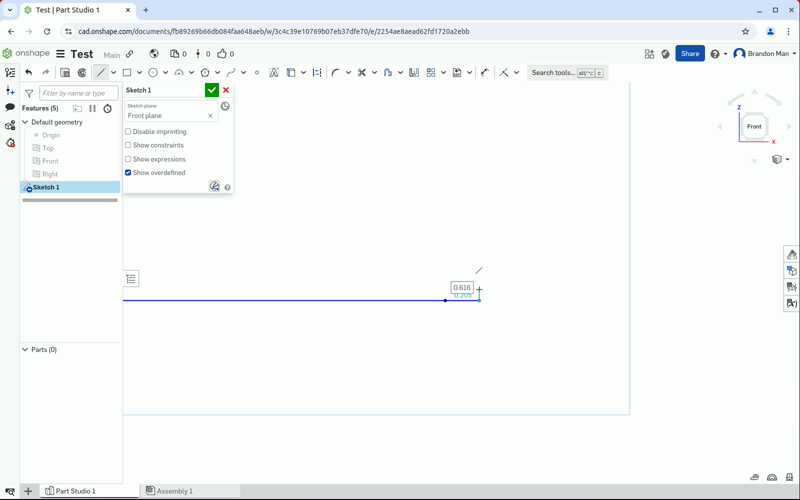
scroll(-6)
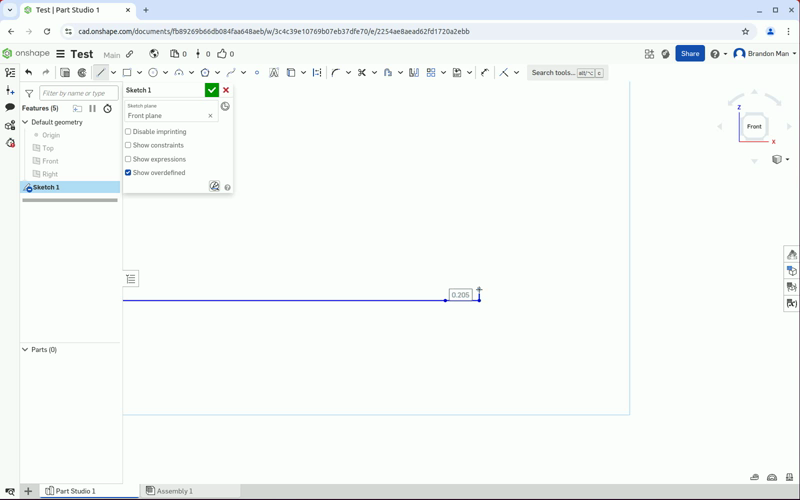
scroll(-6)
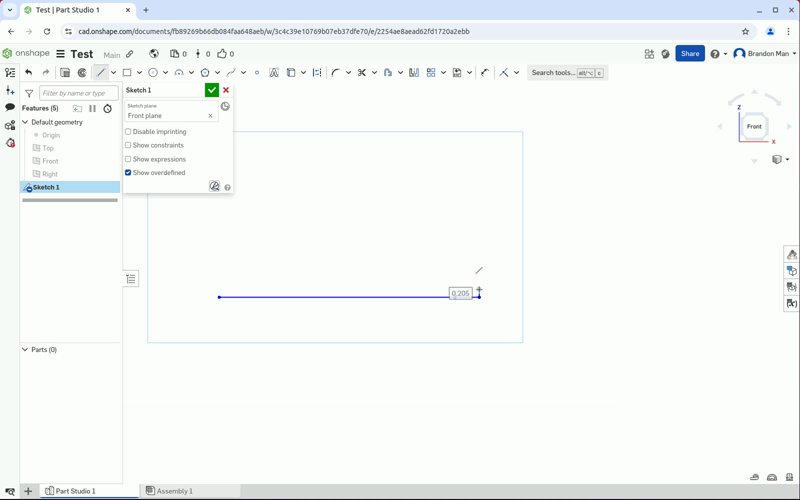
scroll(-6)
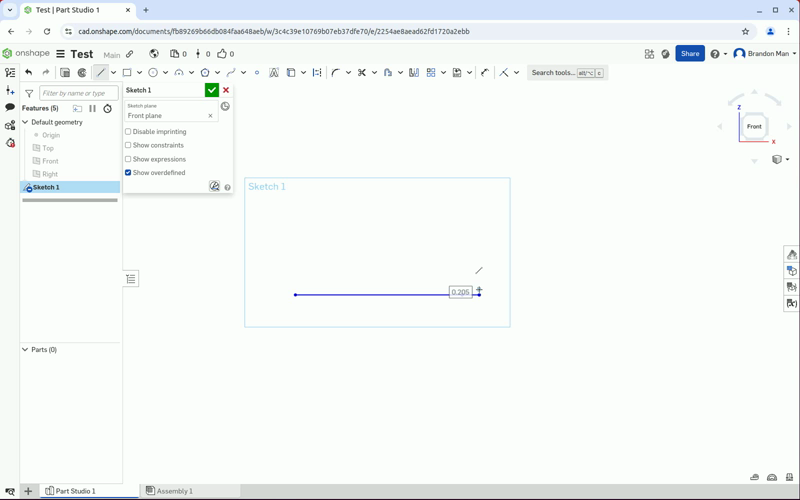
scroll(-6)
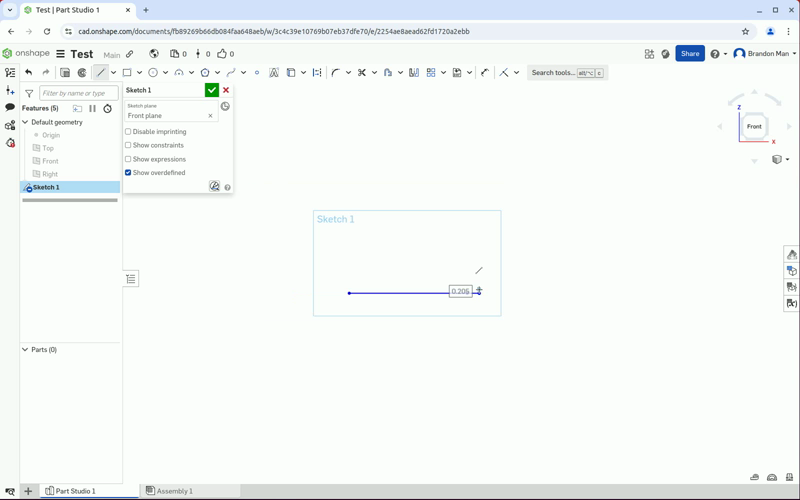
scroll(-6)
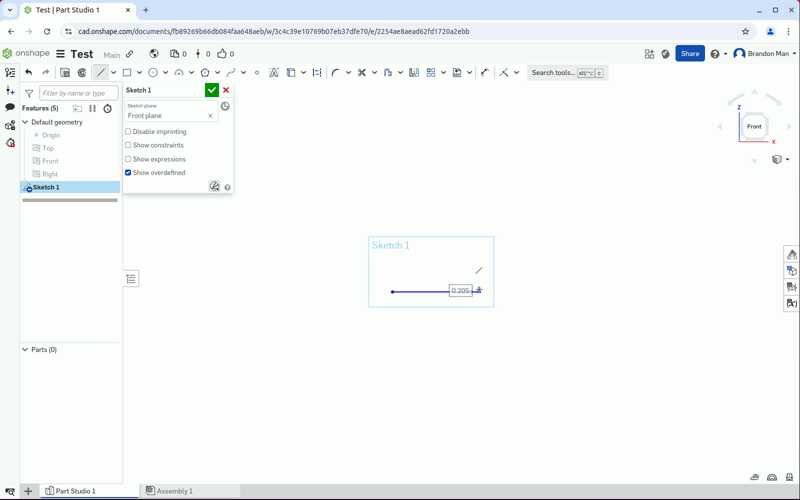
scroll(-6)
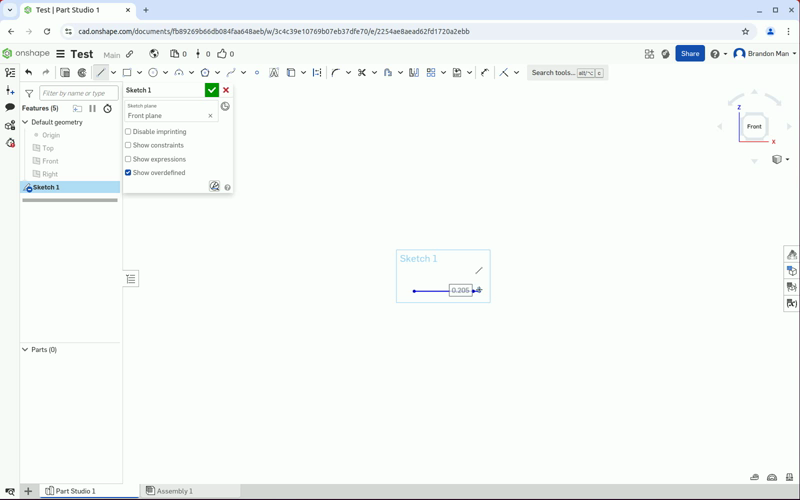
scroll(-6)
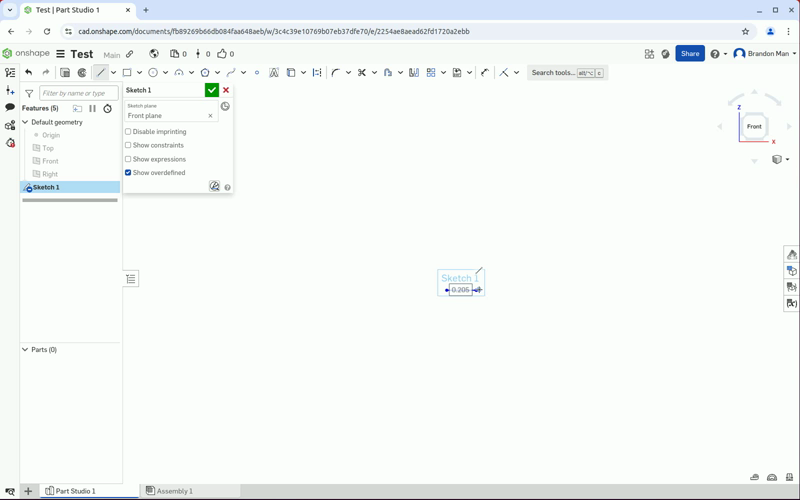
key_up(shift)
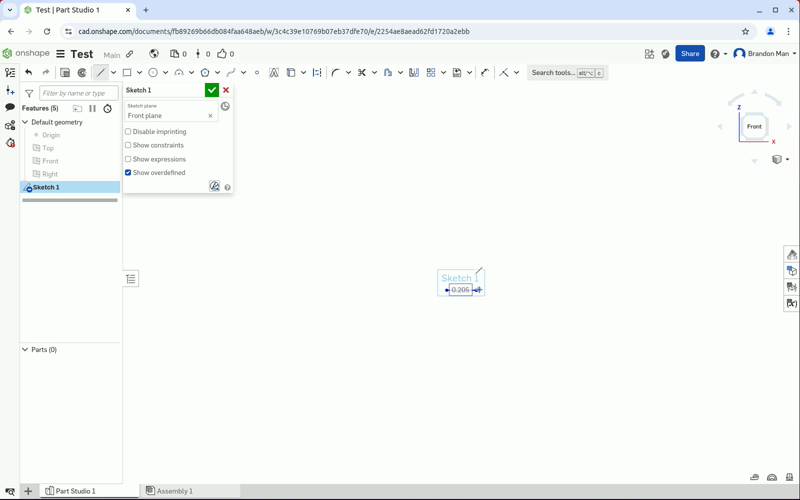
key_down(shift)
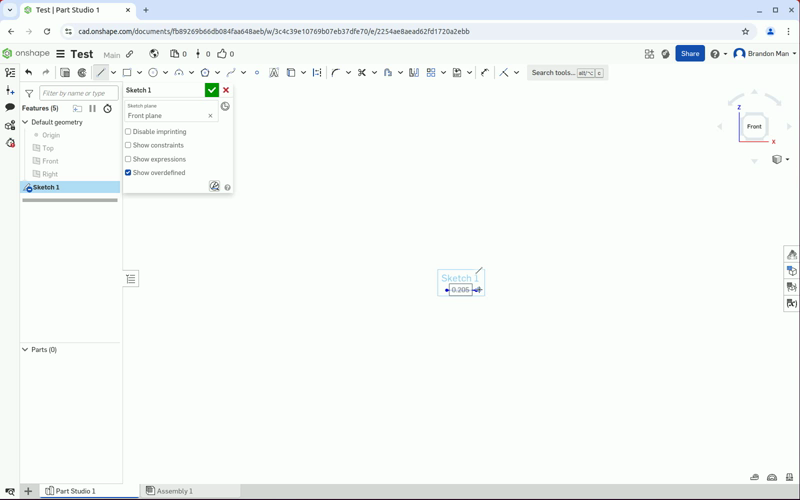
mouse_move(509, 289)
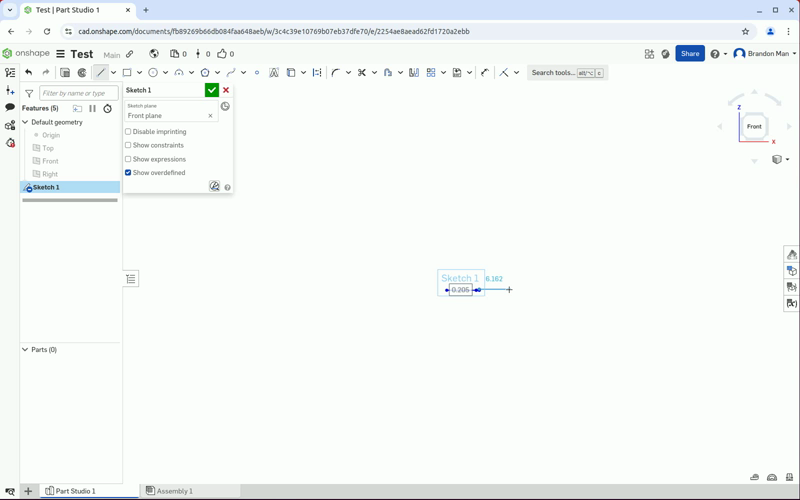
mouse_move(476, 289)
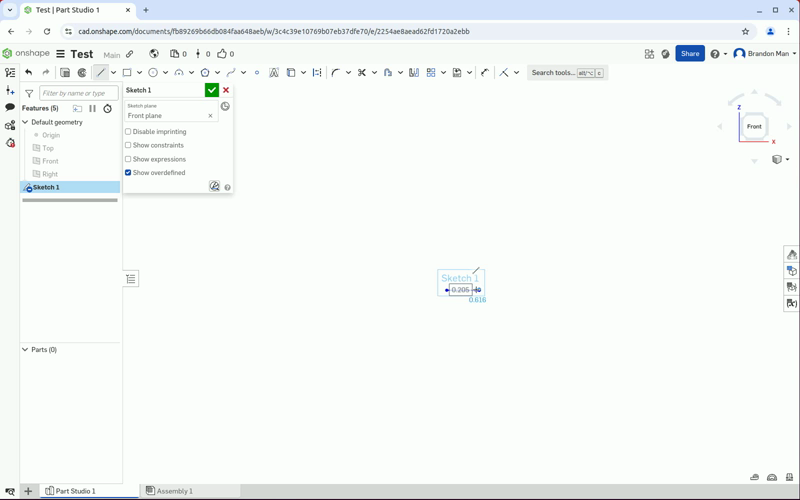
scroll(6)
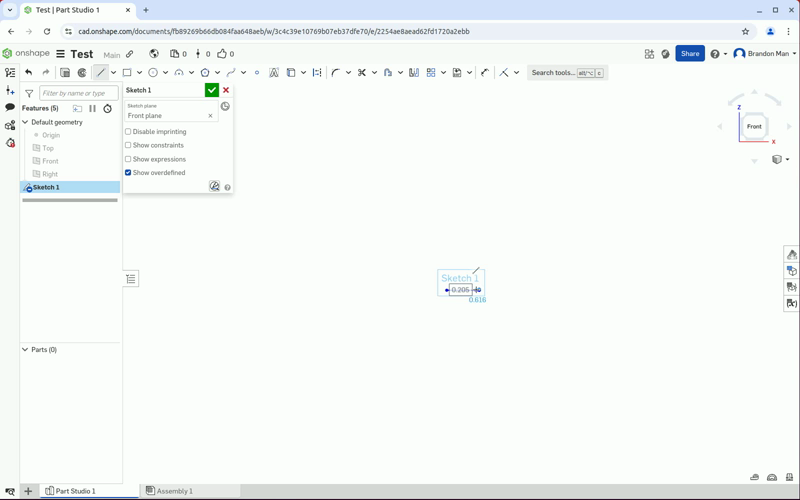
scroll(6)
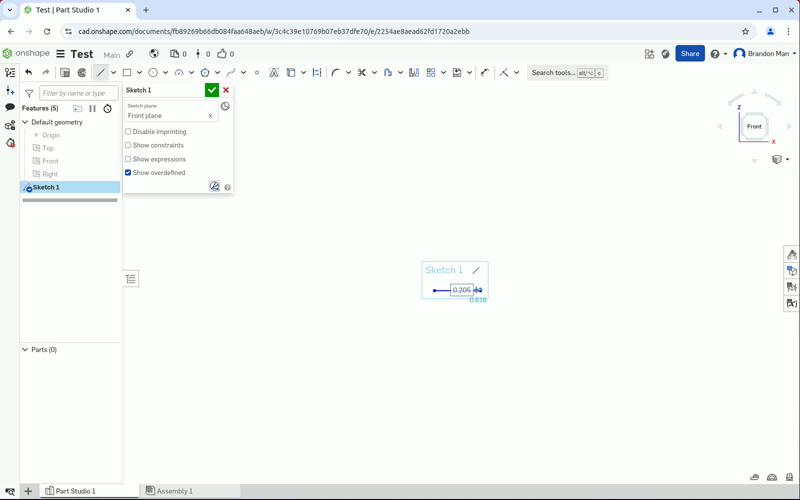
scroll(6)
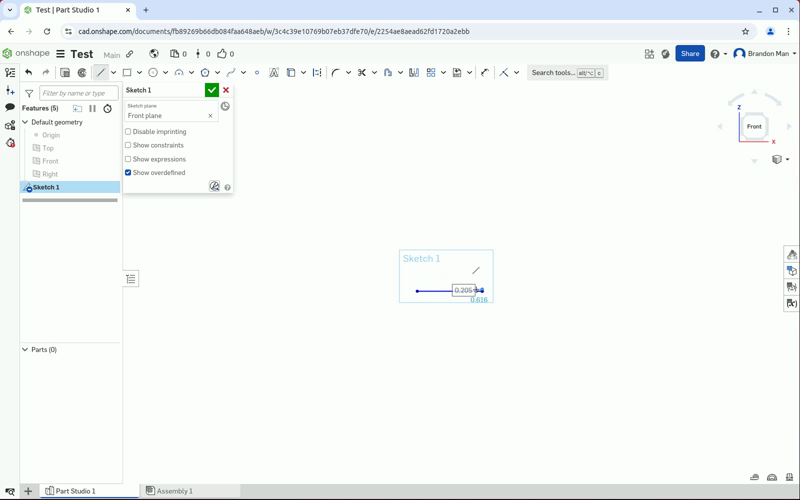
scroll(6)
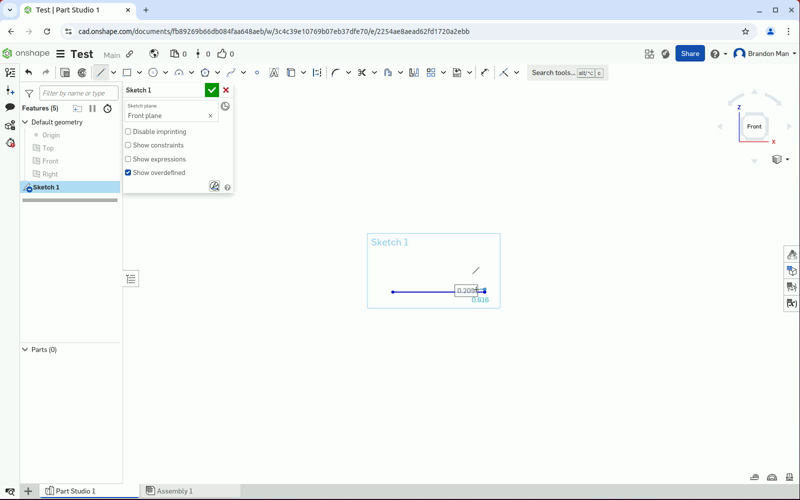
scroll(6)
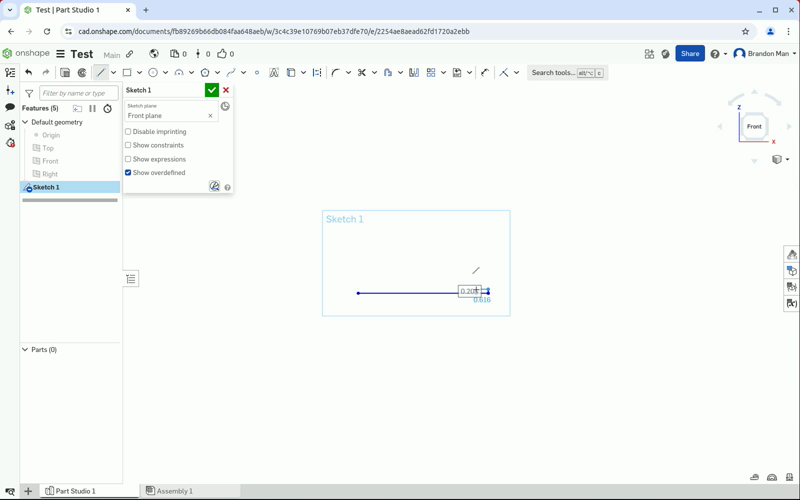
scroll(6)
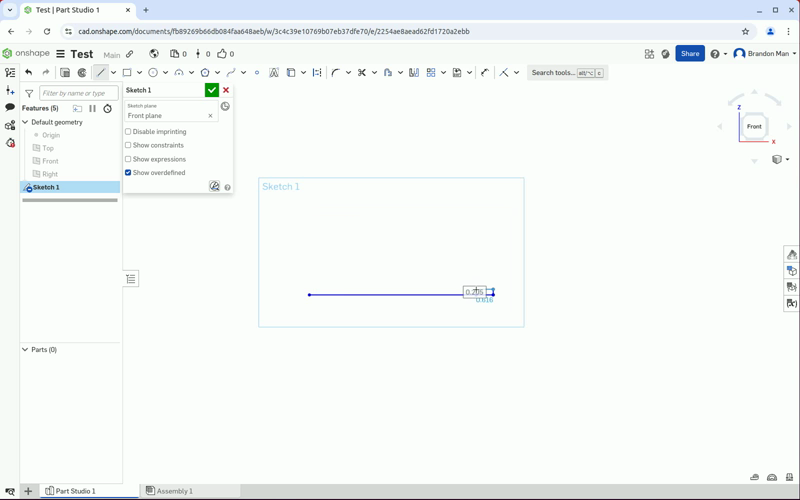
scroll(6)
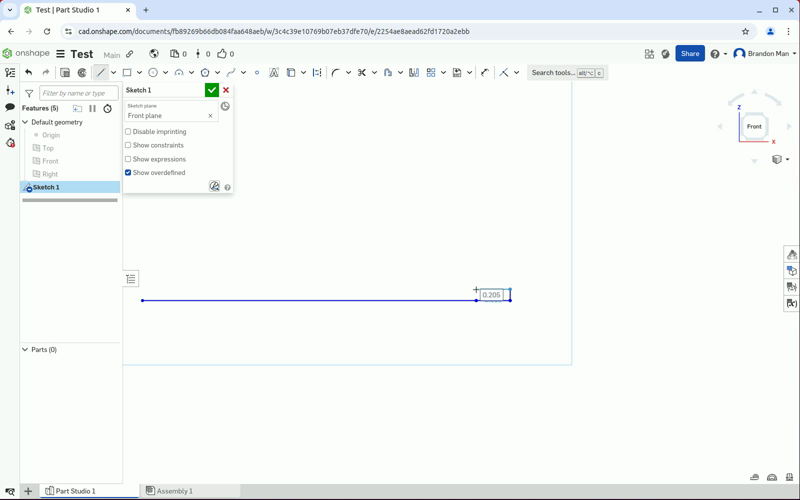
click(476, 289)
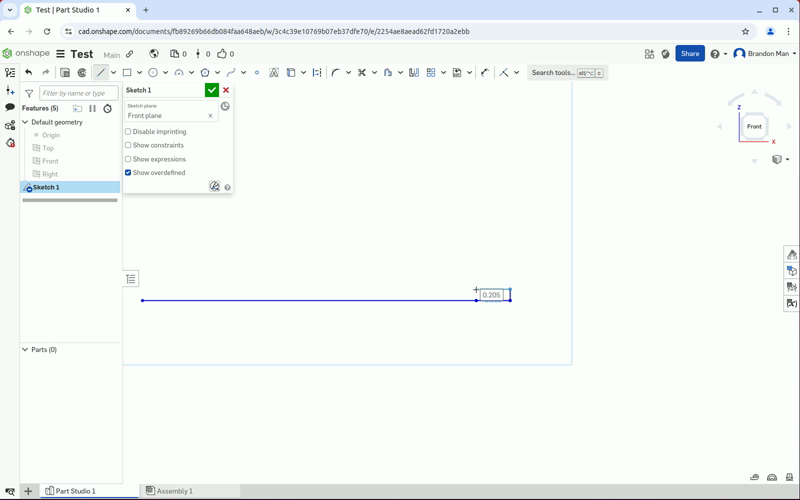
scroll(-6)
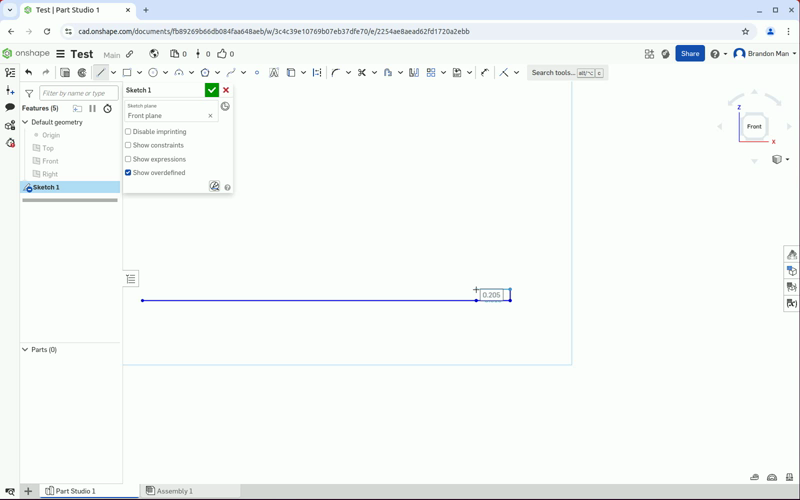
scroll(-6)
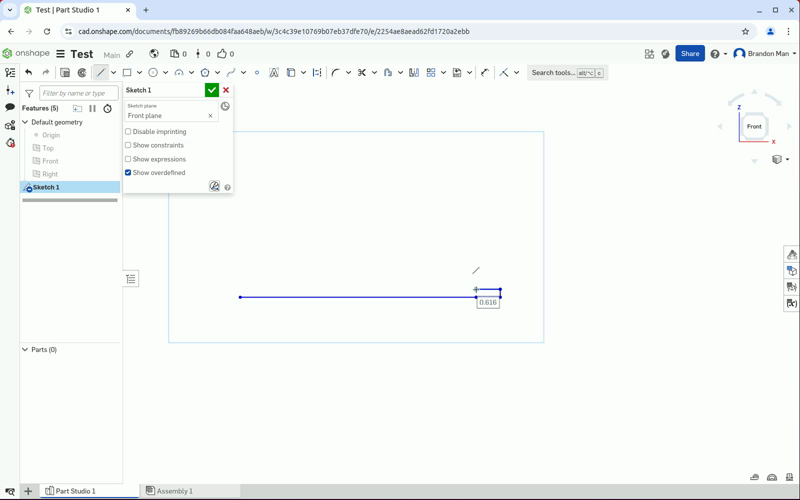
scroll(-6)
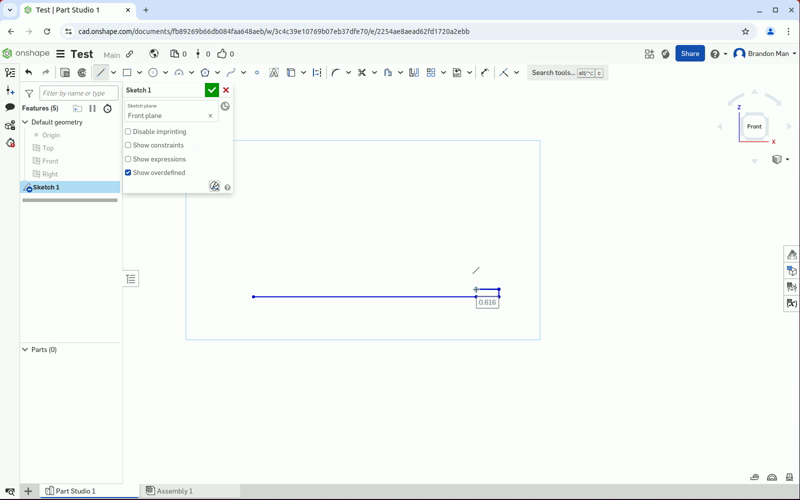
scroll(-6)
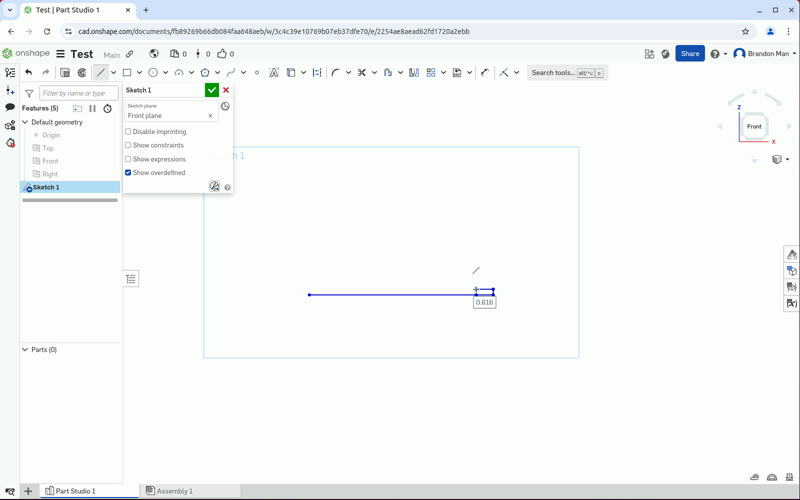
scroll(-6)
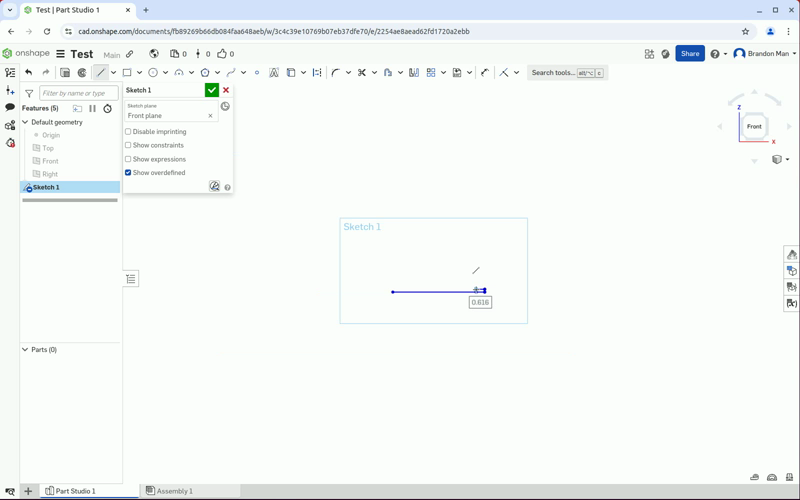
scroll(-6)
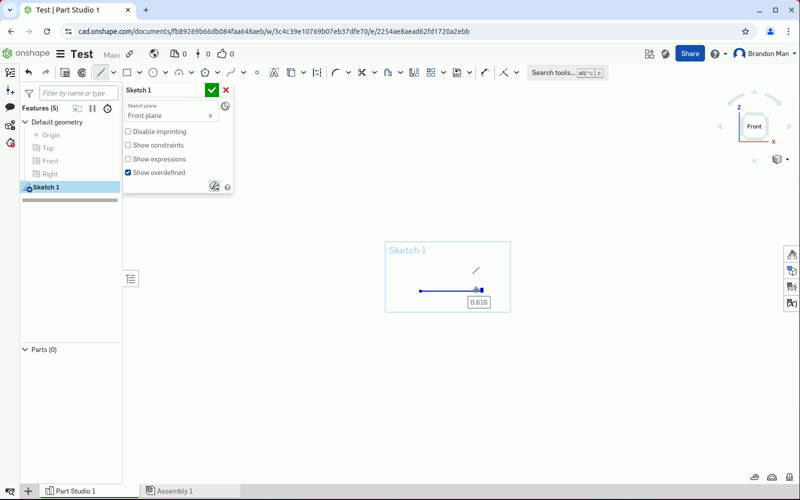
scroll(-6)
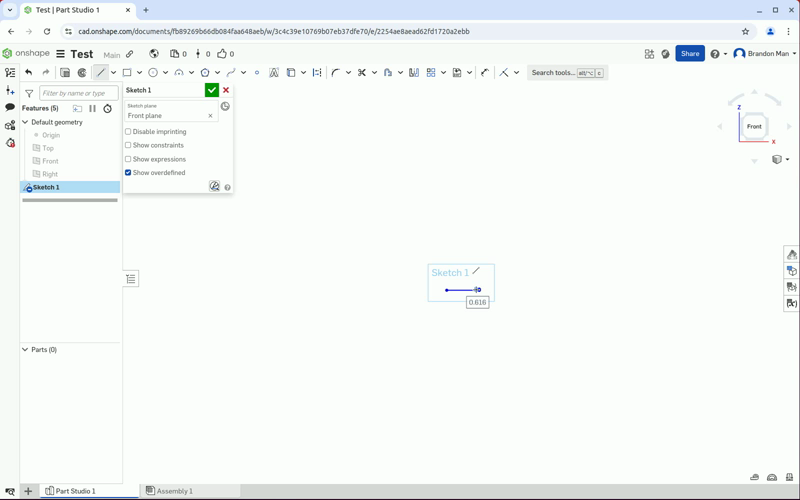
key_up(shift)
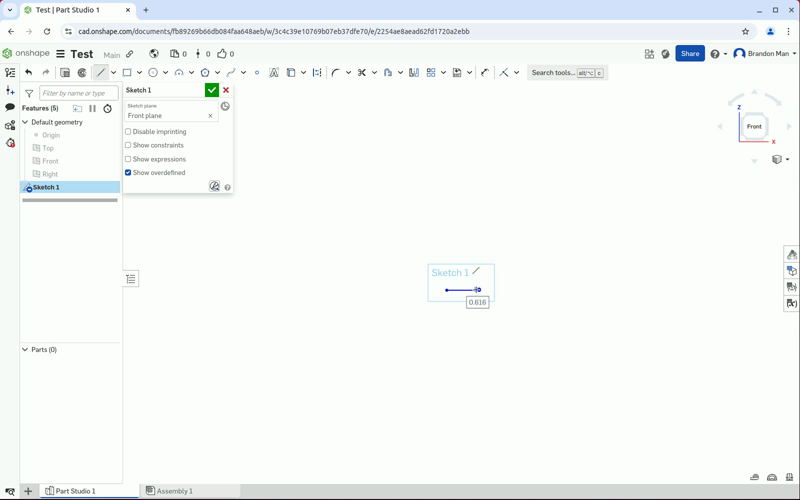
key_down(shift)
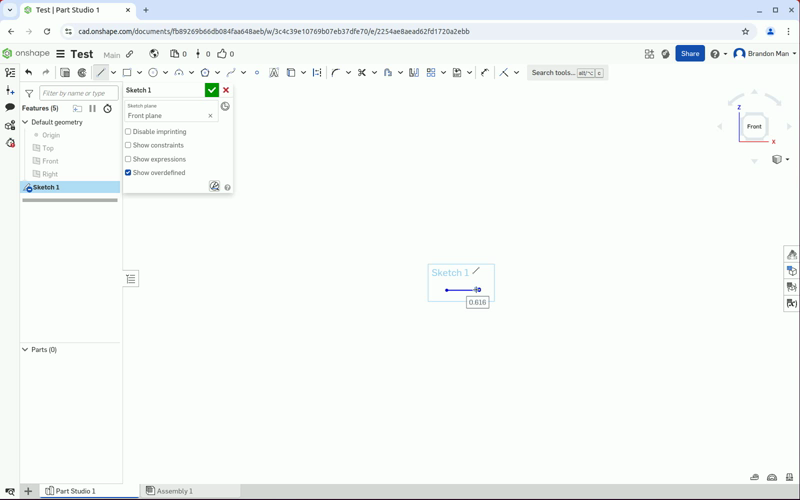
mouse_move(506, 289)
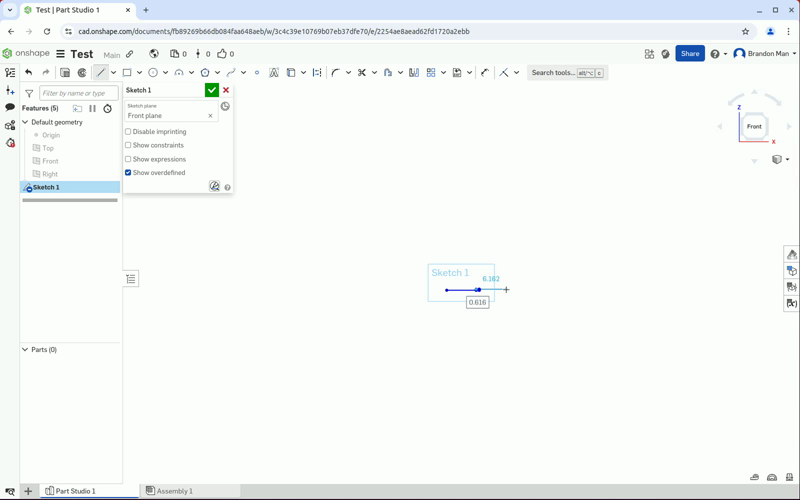
mouse_move(476, 275)
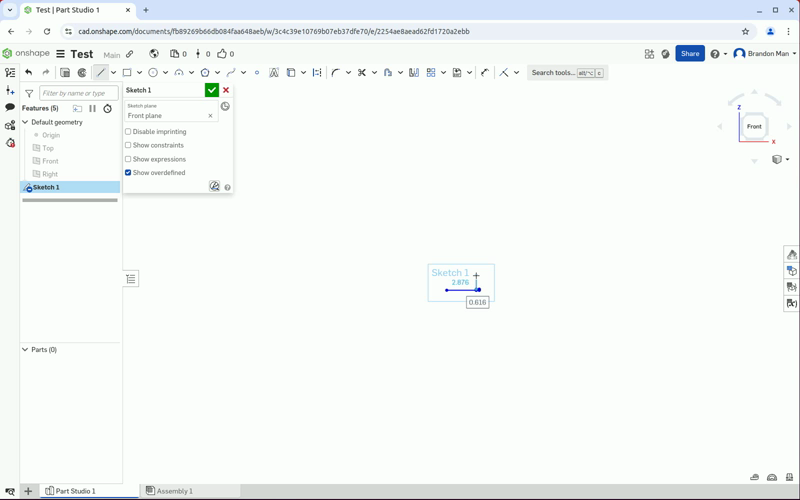
click(476, 275)
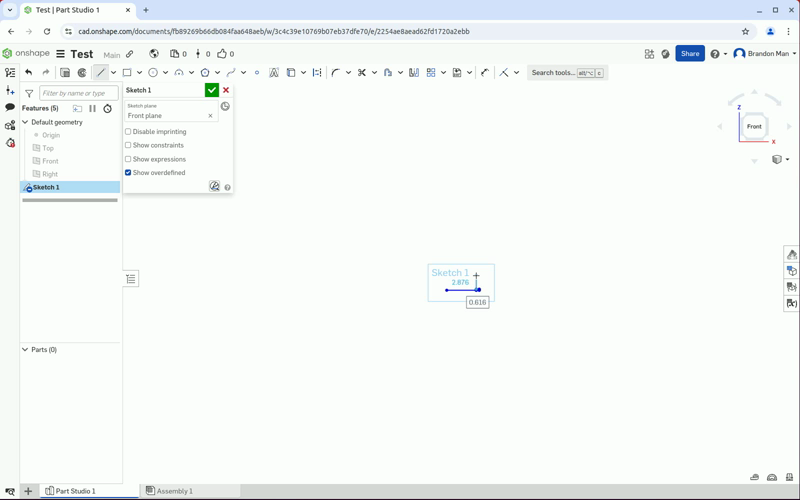
key_up(shift)
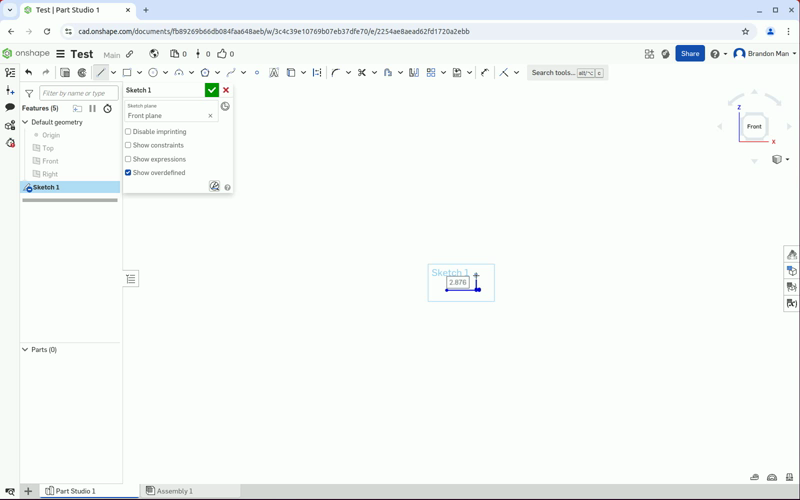
key_down(shift)
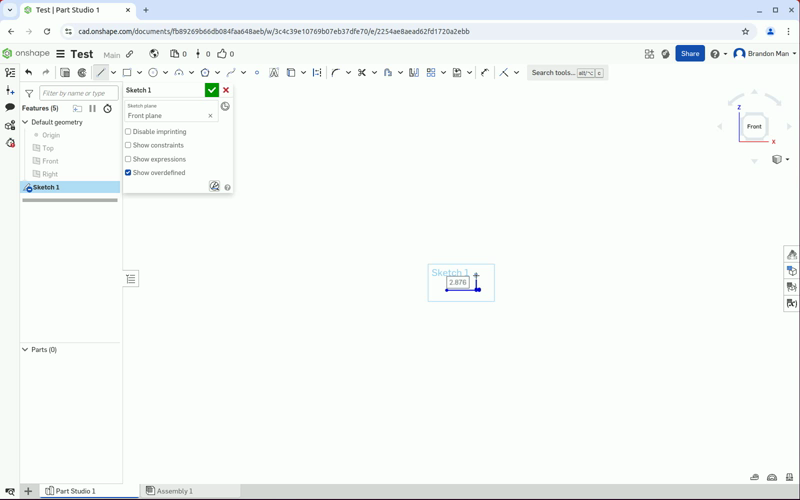
mouse_move(506, 275)
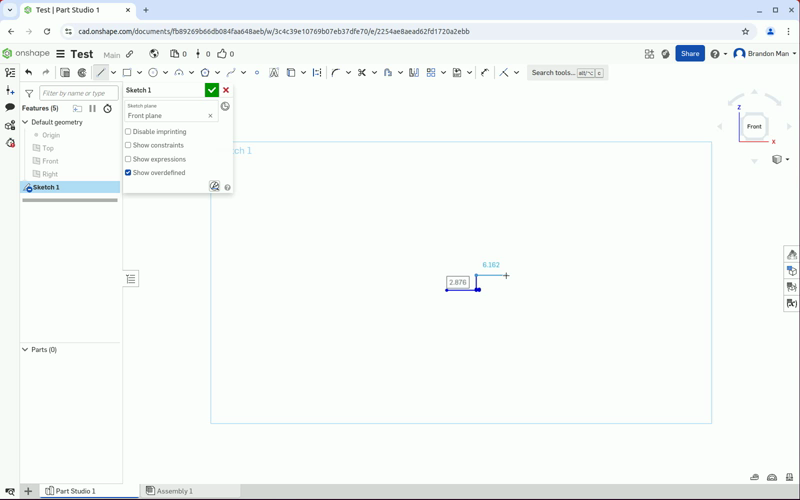
mouse_move(476, 266)
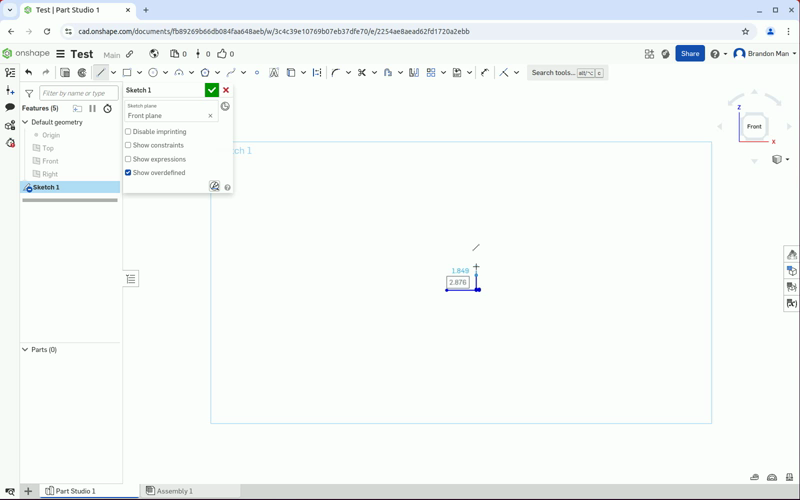
click(476, 266)
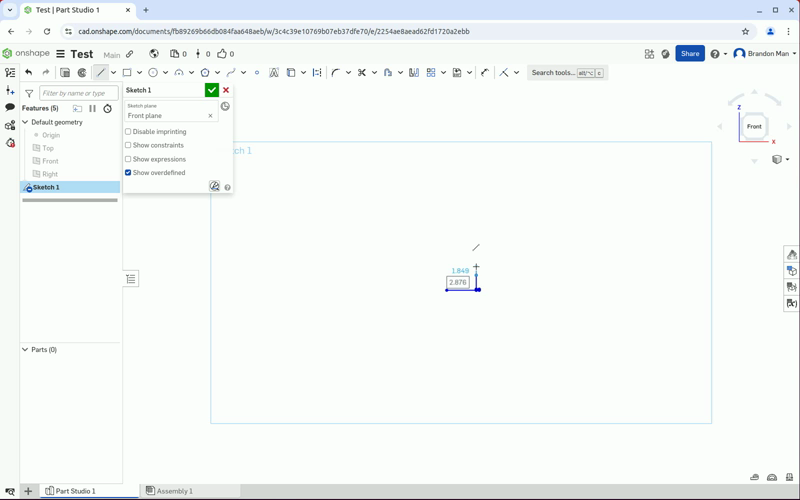
key_up(shift)
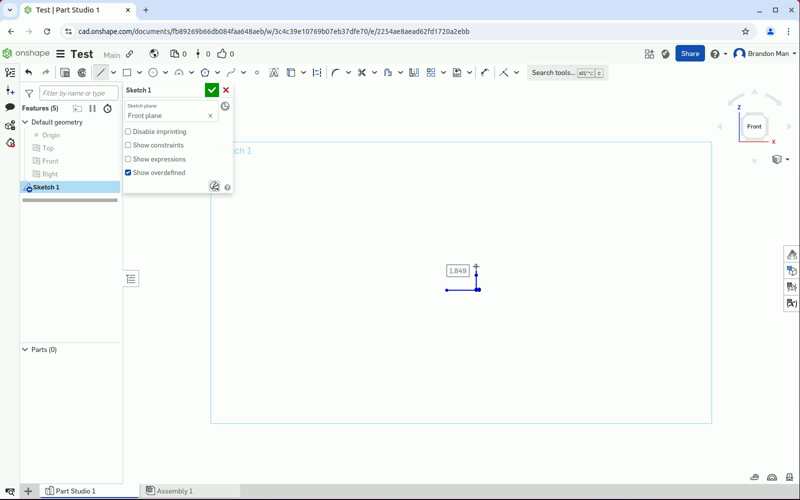
key_down(shift)
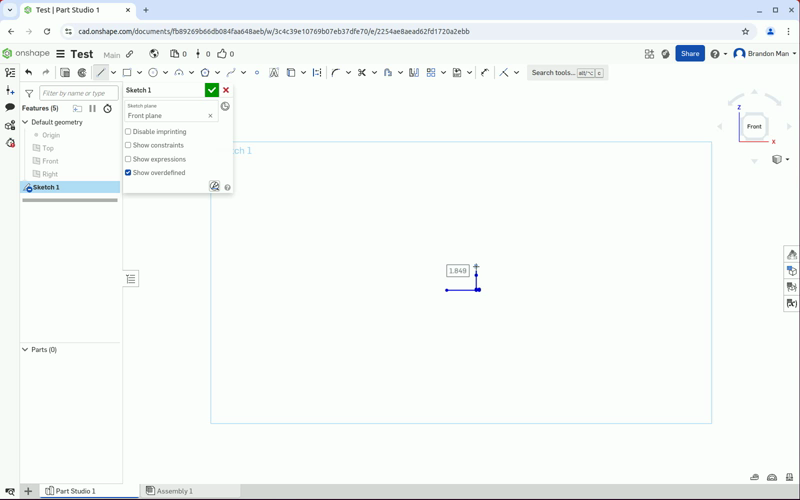
mouse_move(506, 266)
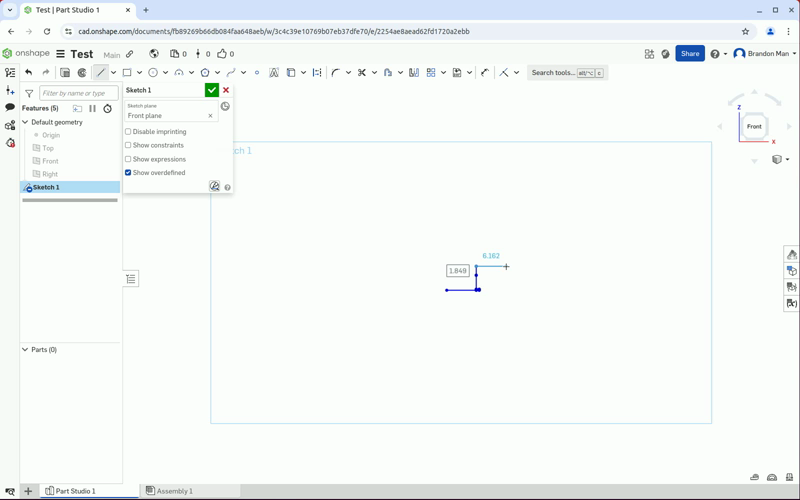
mouse_move(470, 261)
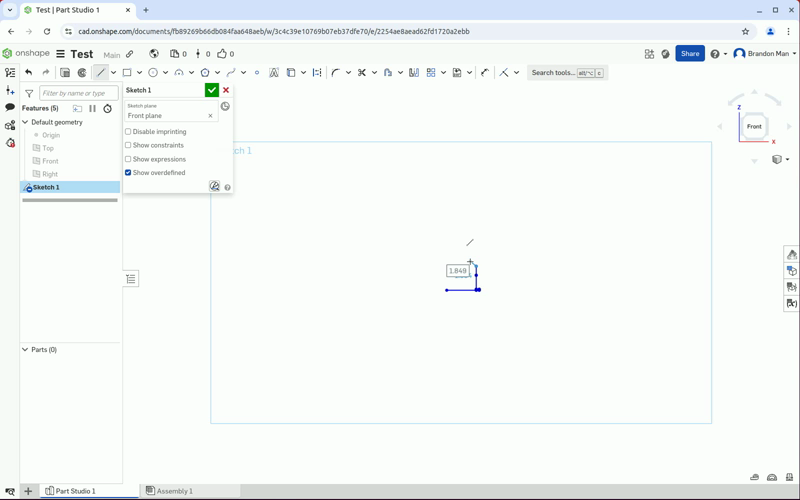
click(470, 261)
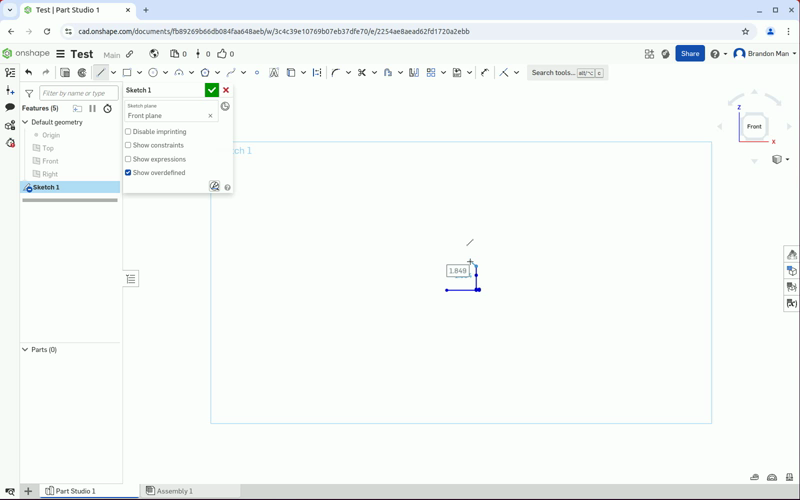
key_up(shift)
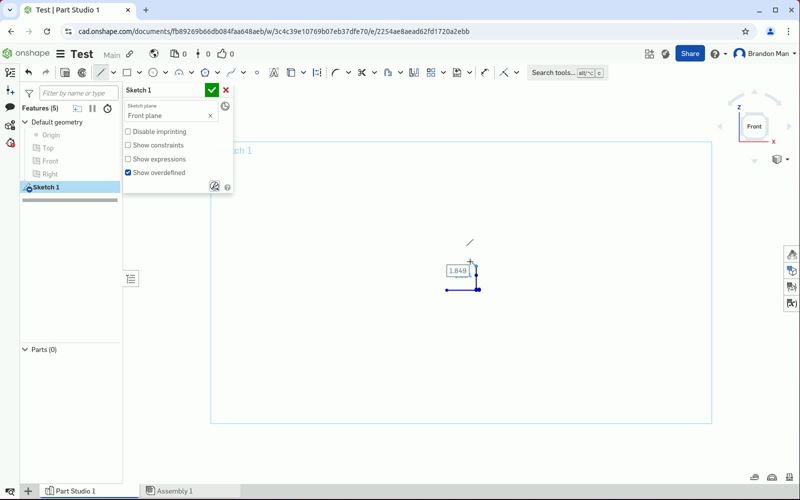
key(esc)
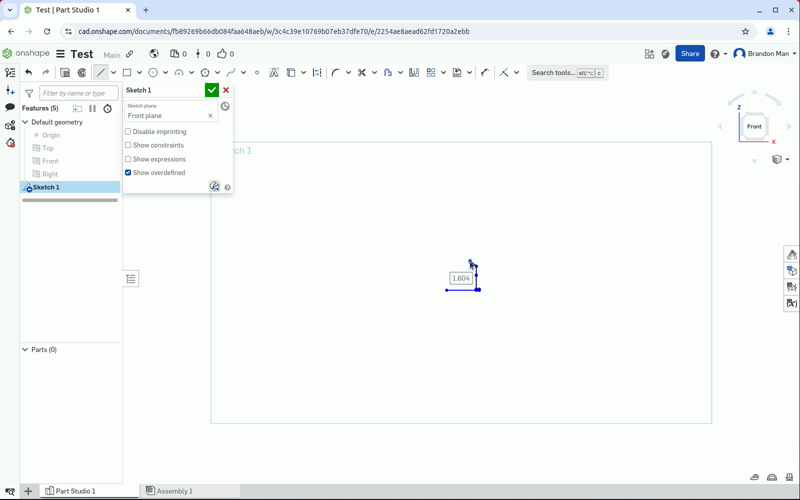
key(a)
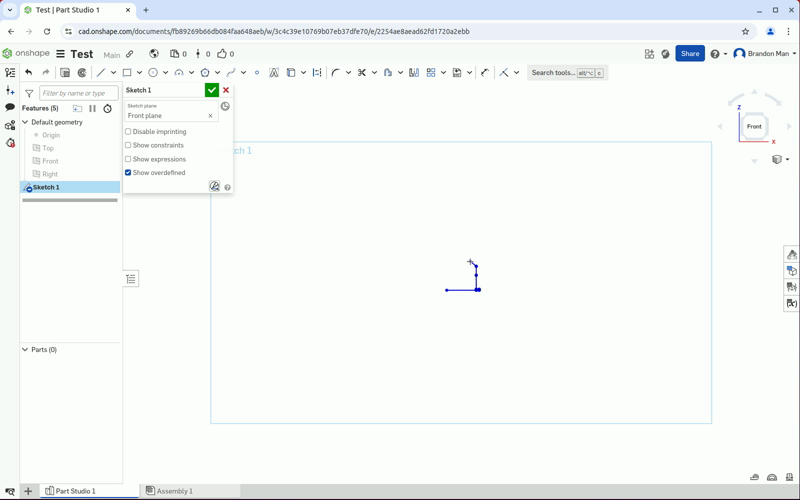
mouse_move(470, 261)
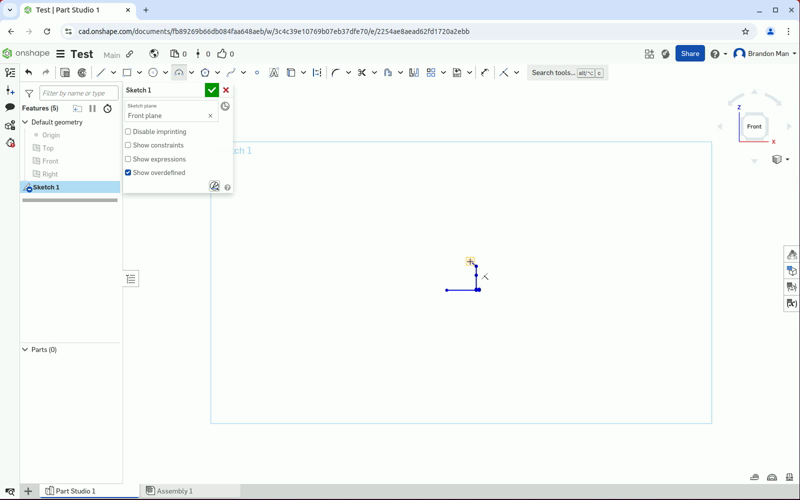
click(470, 261)
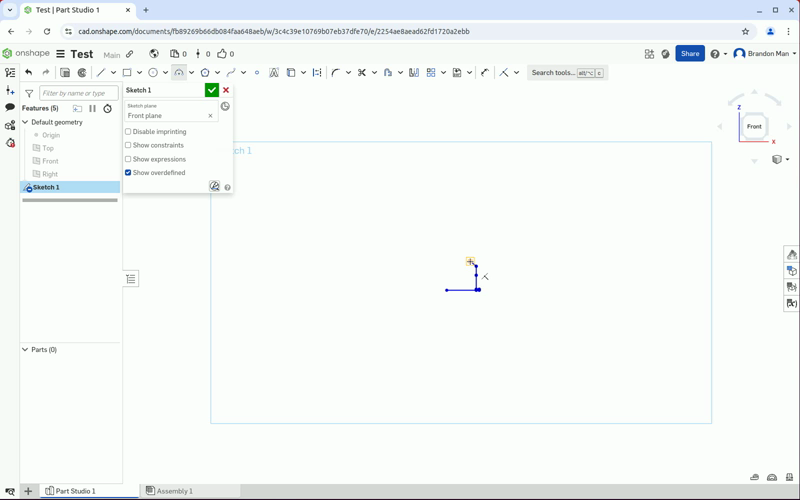
key_down(shift)
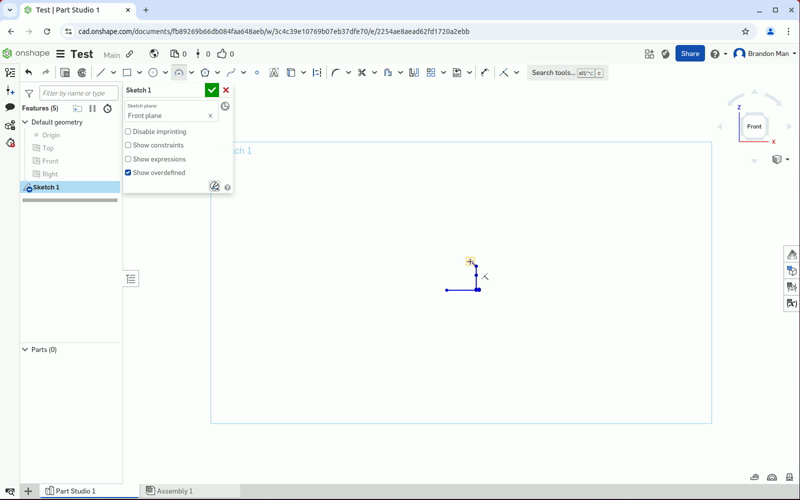
mouse_move(466, 261)
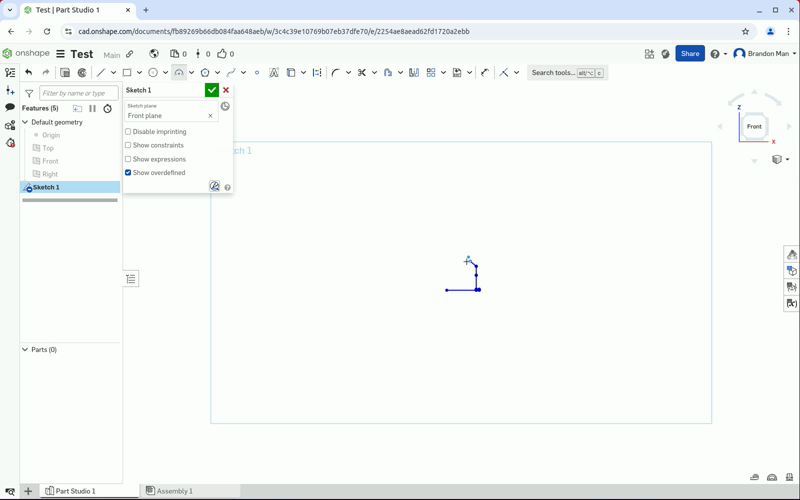
scroll(6)
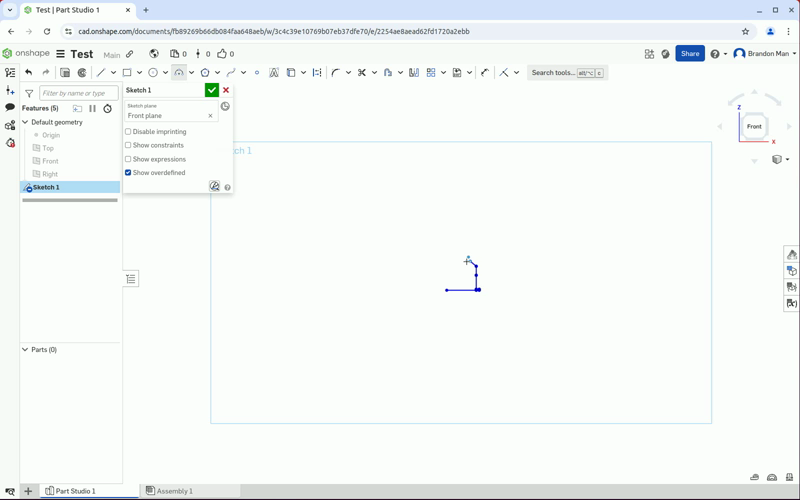
scroll(6)
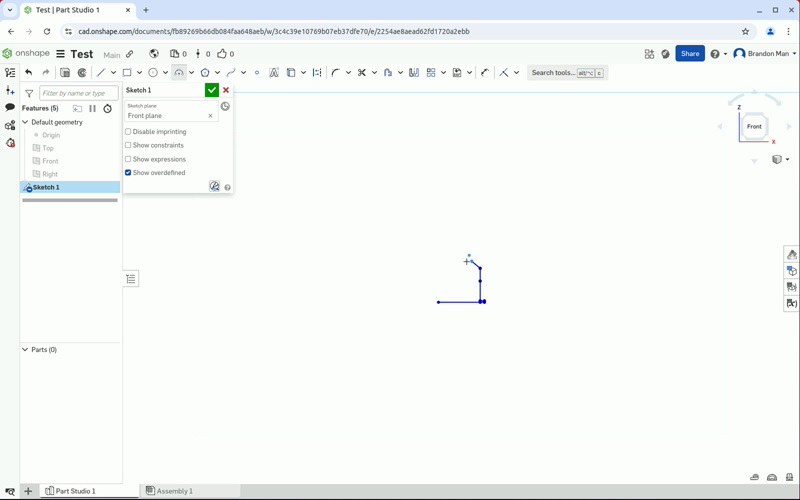
scroll(6)
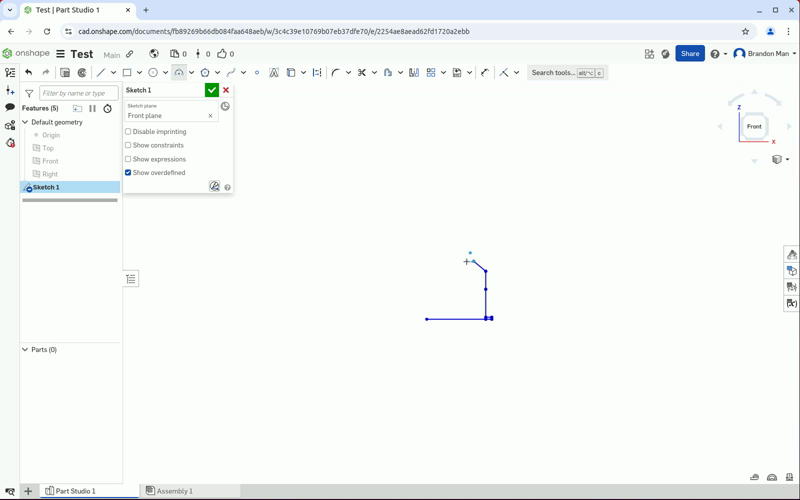
scroll(6)
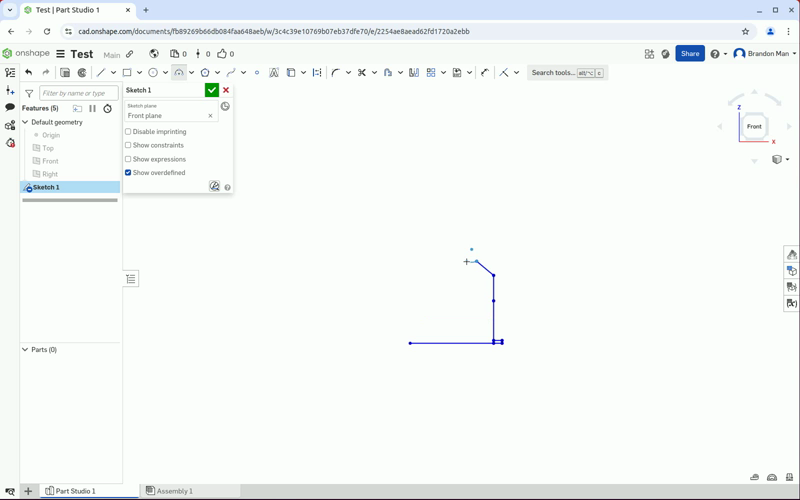
scroll(6)
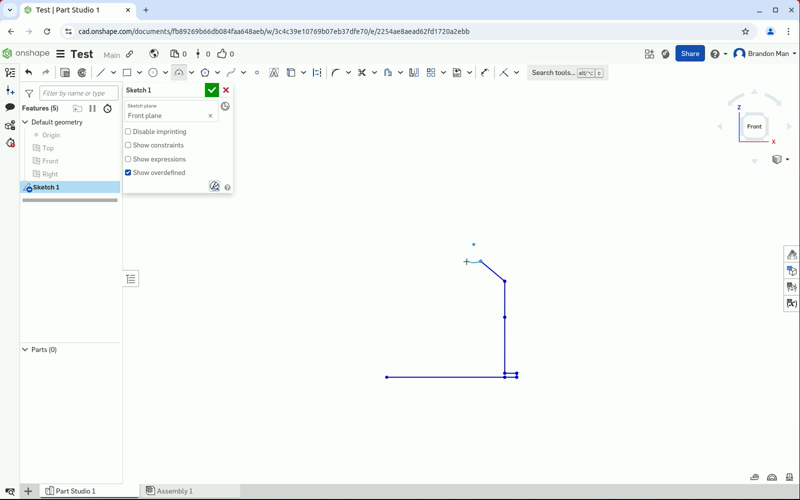
scroll(6)
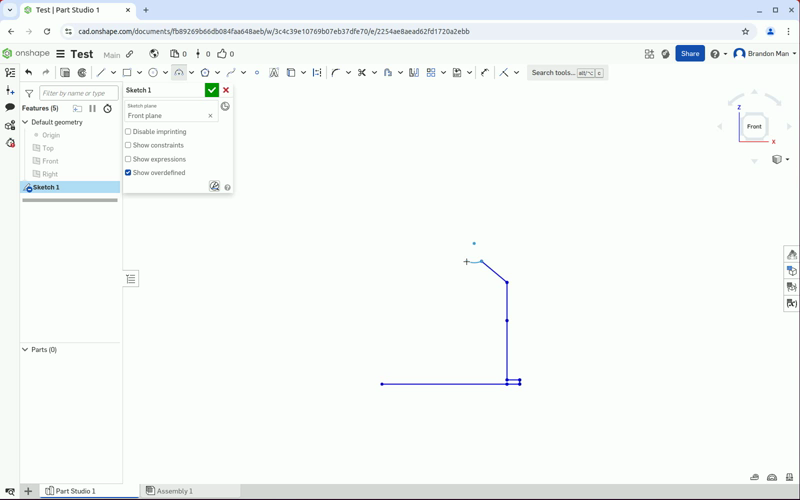
scroll(6)
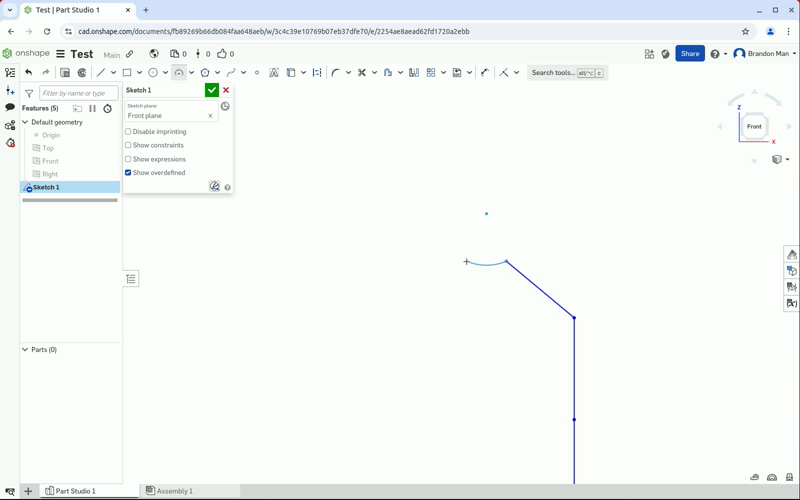
click(466, 261)
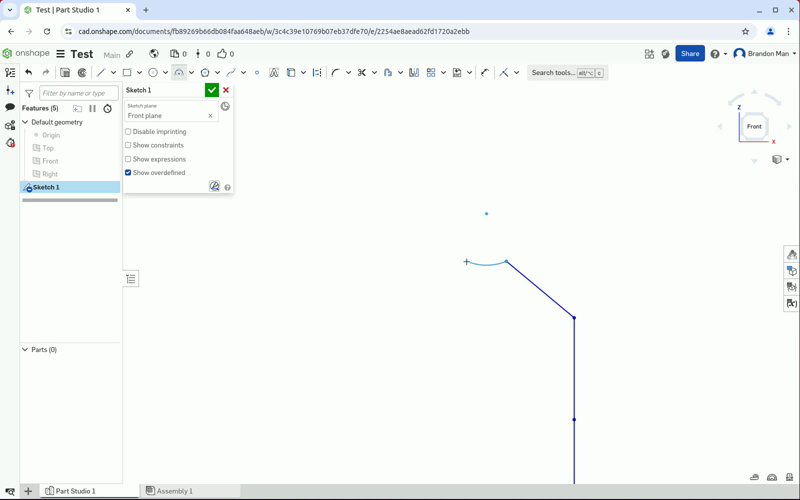
scroll(-6)
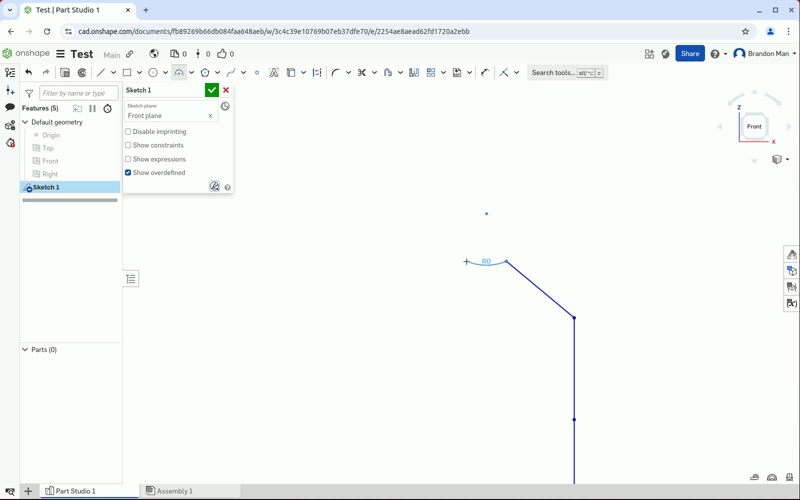
scroll(-6)
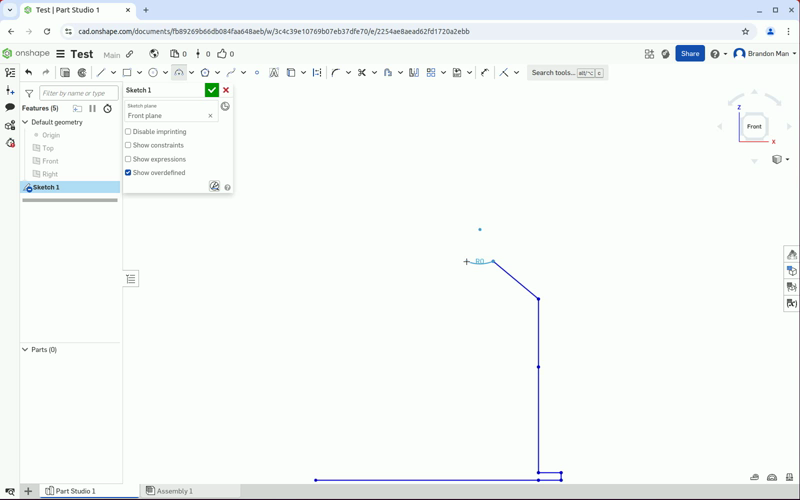
scroll(-6)
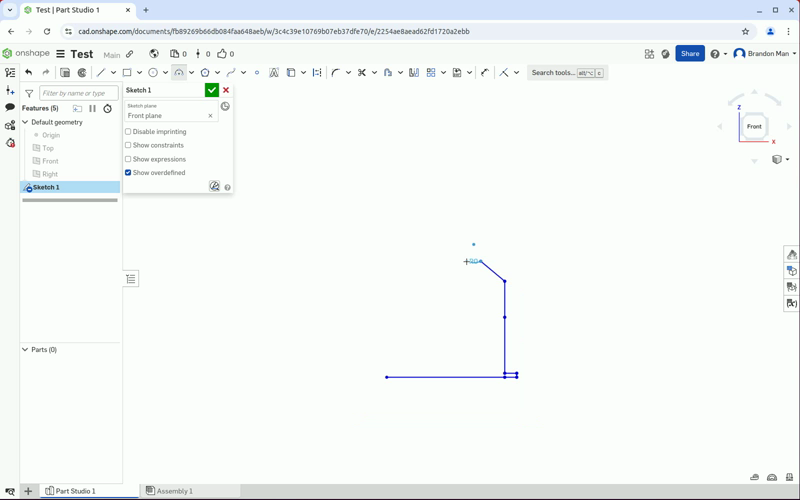
scroll(-6)
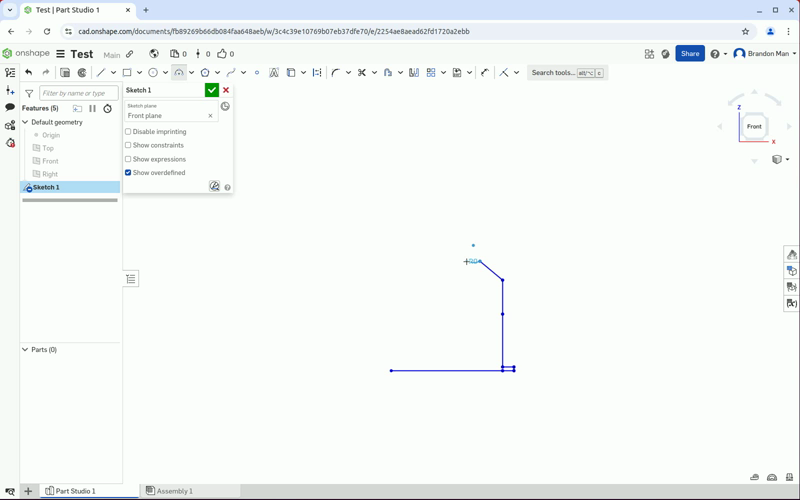
scroll(-6)
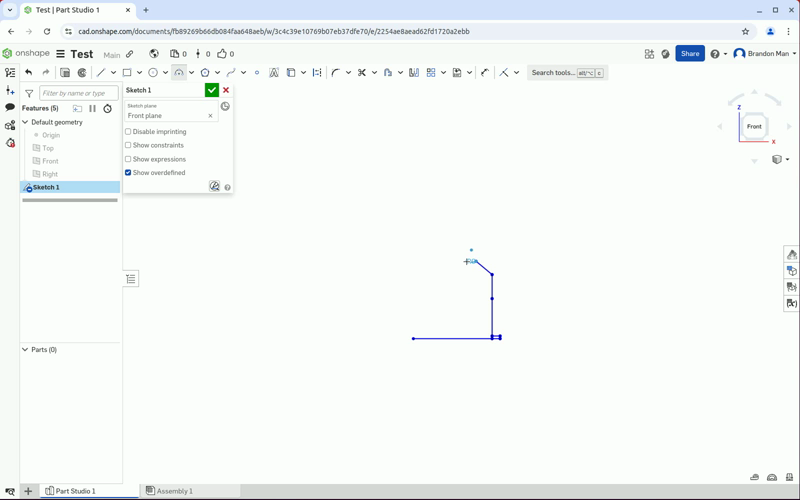
scroll(-6)
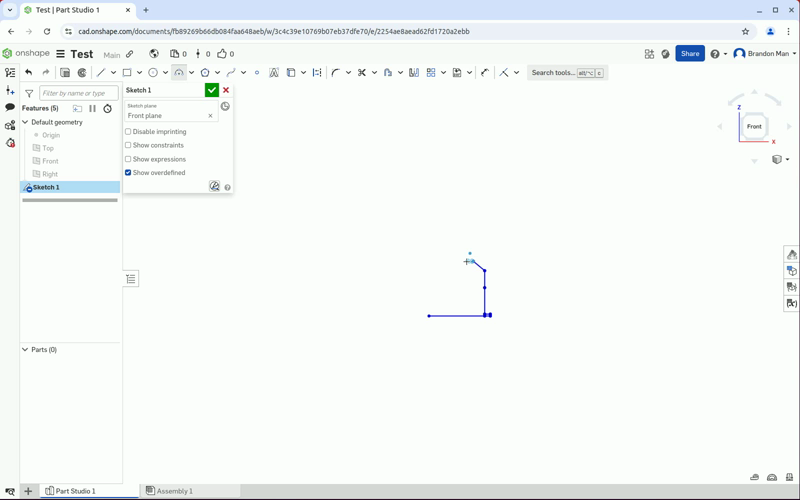
scroll(-6)
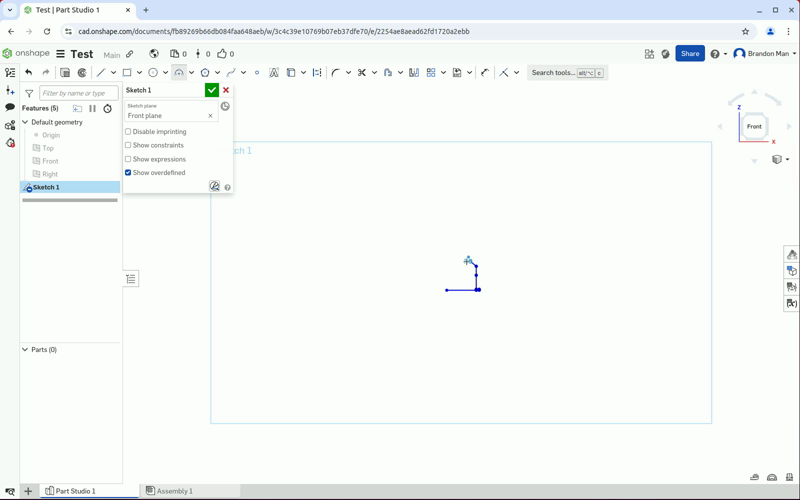
mouse_move(468, 260)
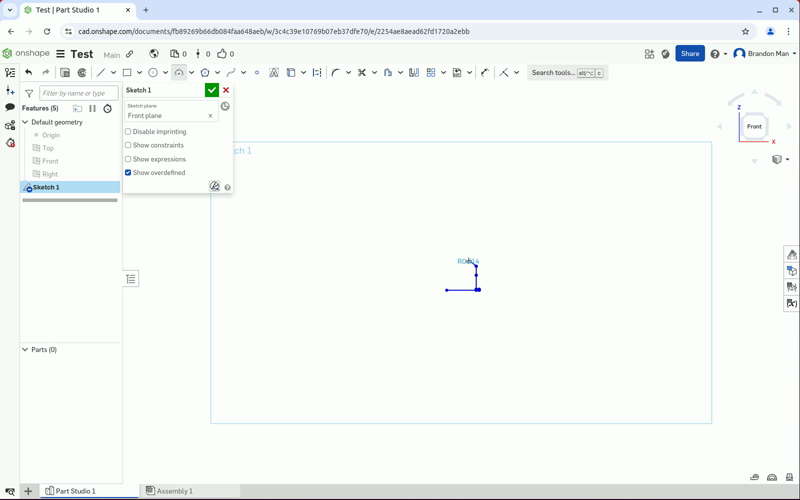
scroll(6)
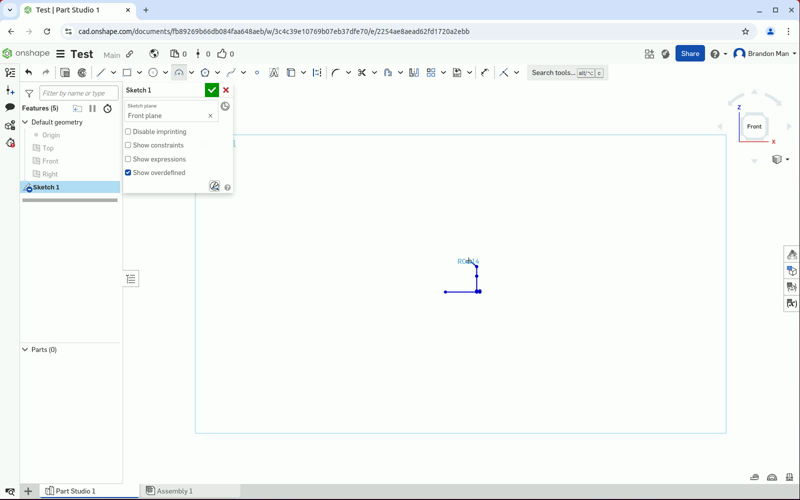
scroll(6)
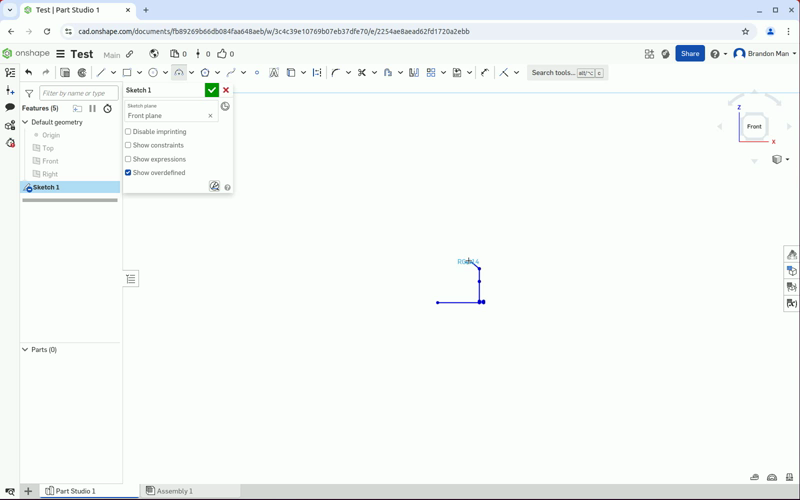
scroll(6)
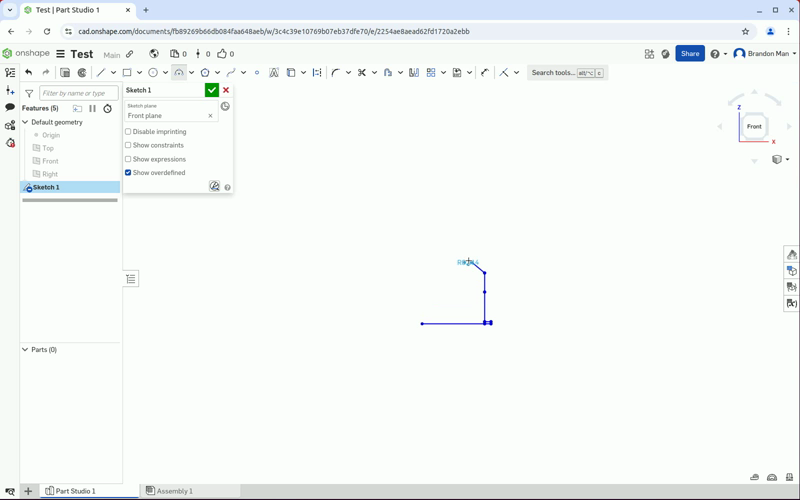
scroll(6)
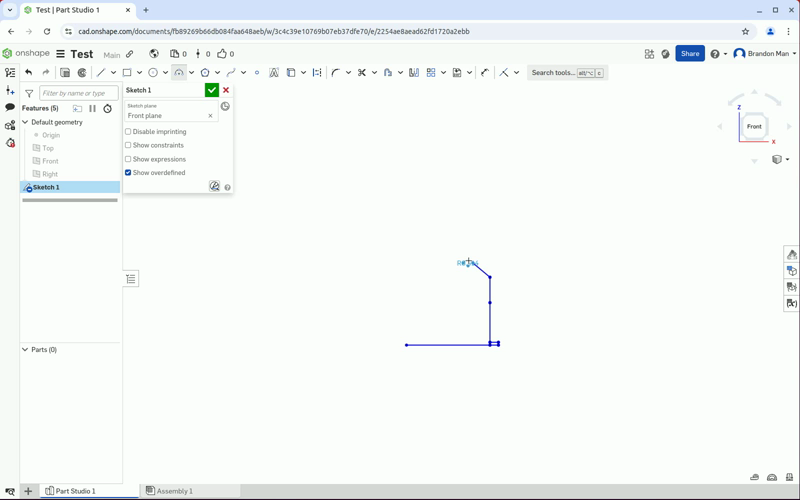
scroll(6)
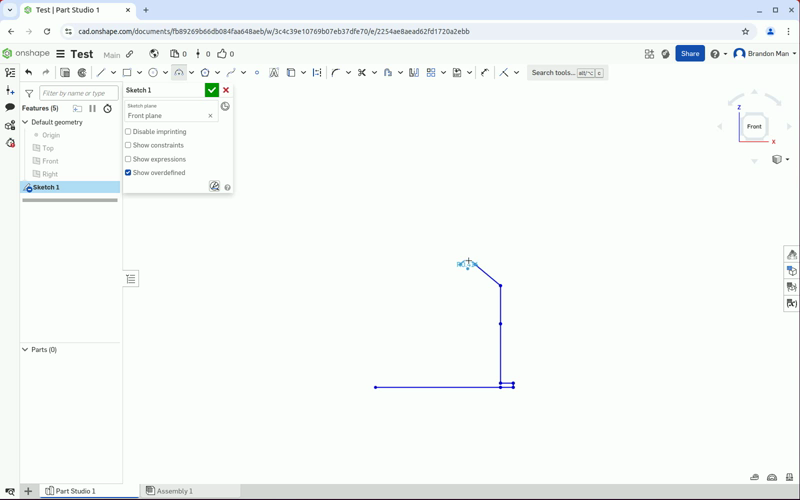
scroll(6)
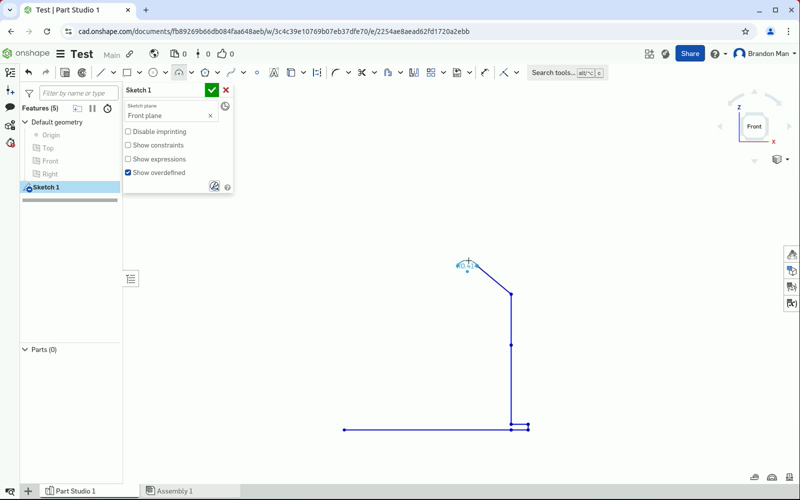
scroll(6)
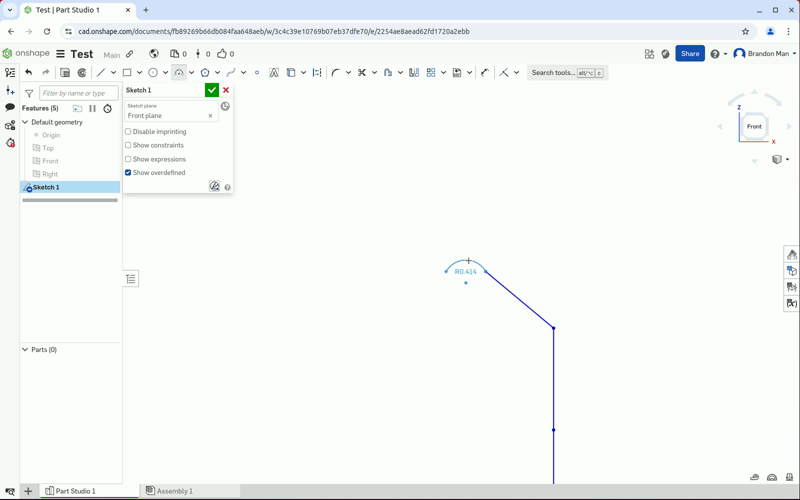
click(468, 260)
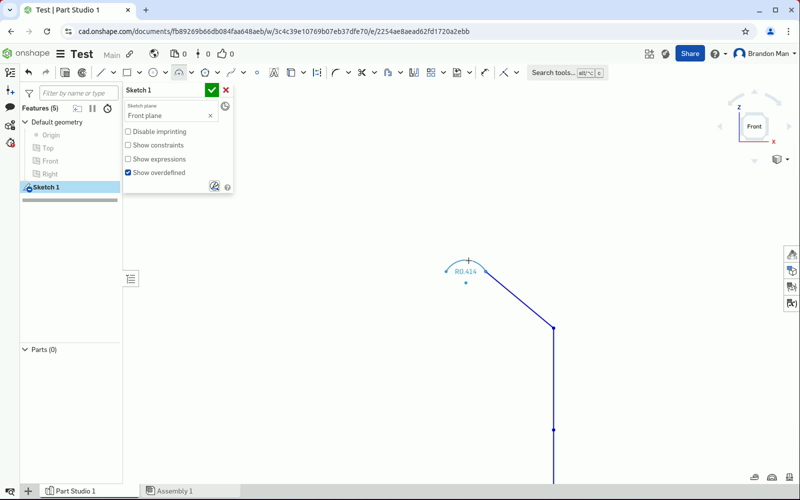
scroll(-6)
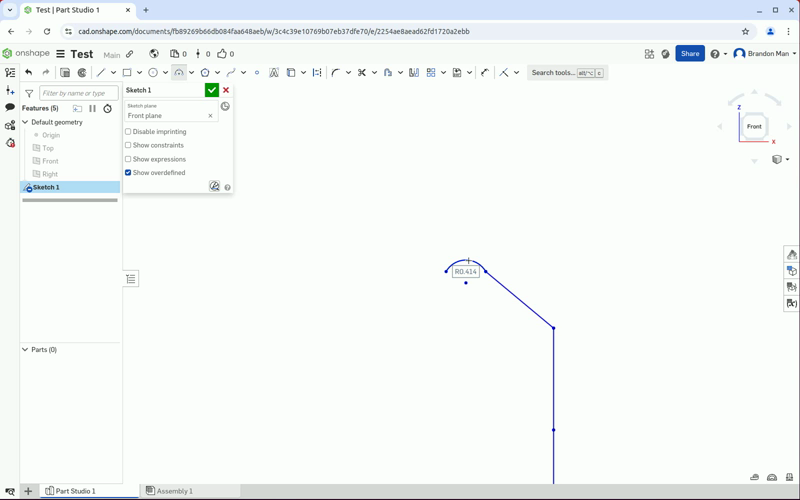
scroll(-6)
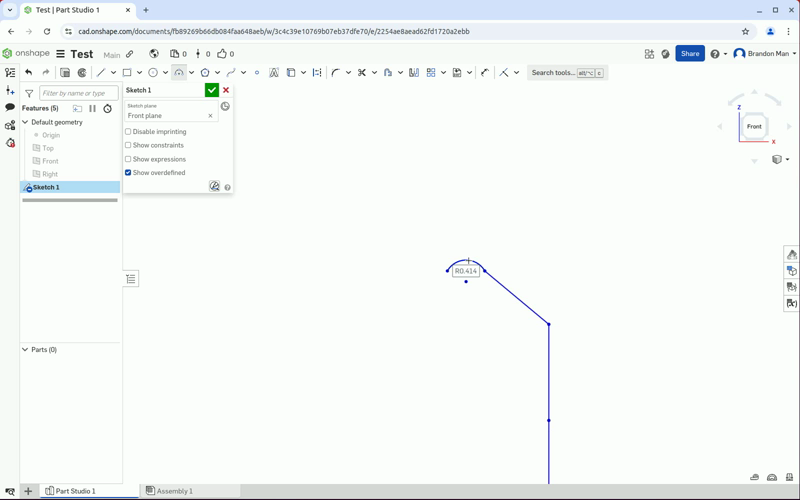
scroll(-6)
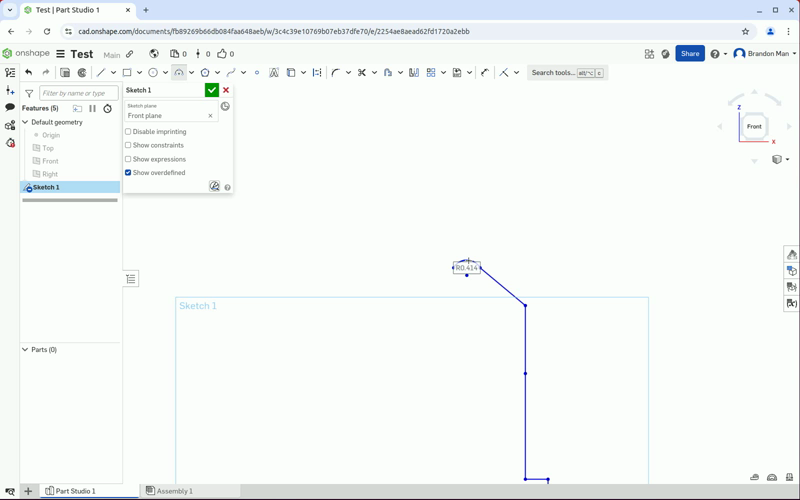
scroll(-6)
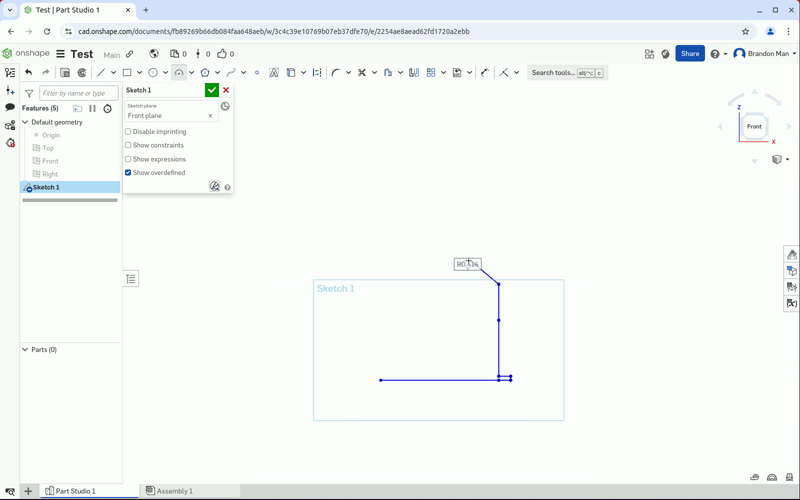
scroll(-6)
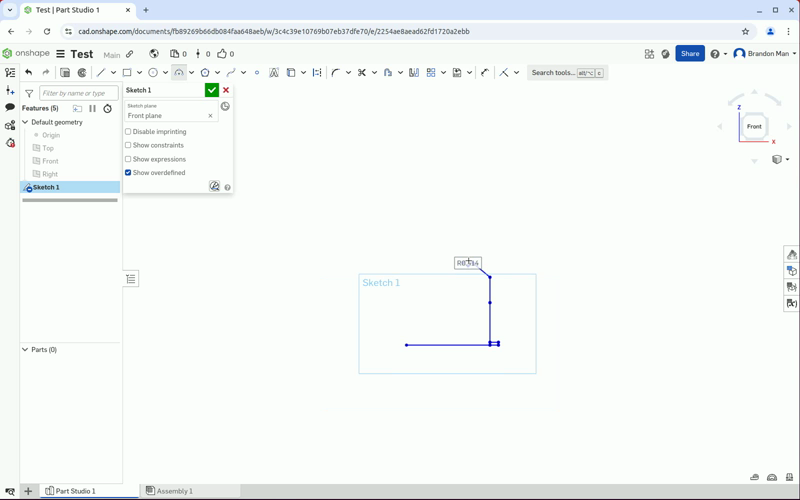
scroll(-6)
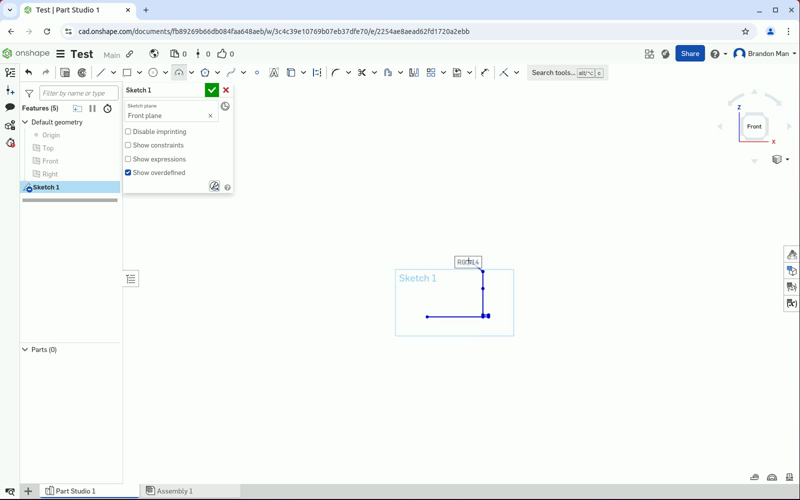
scroll(-6)
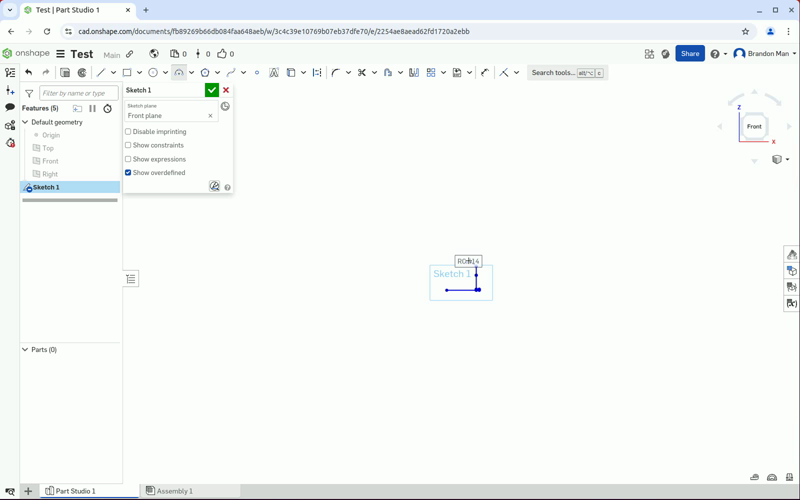
key_up(shift)
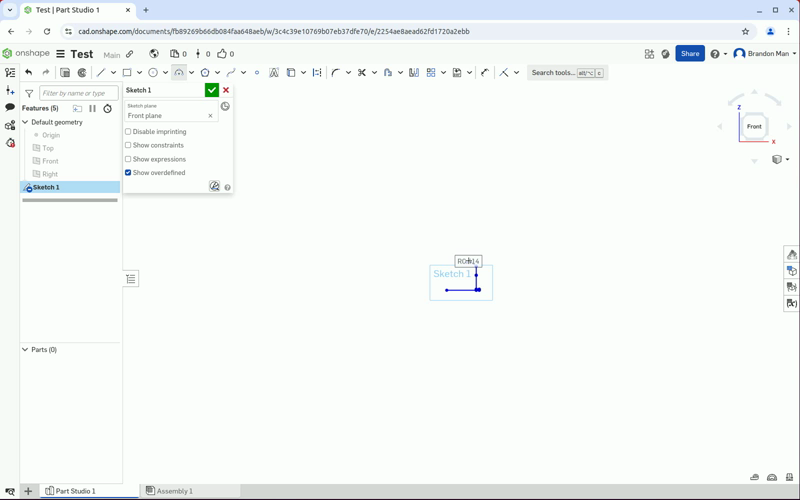
key(esc)
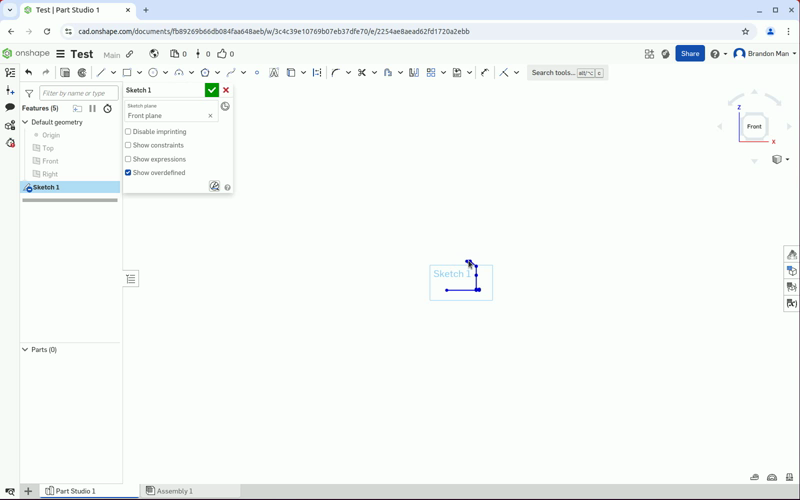
key(l)
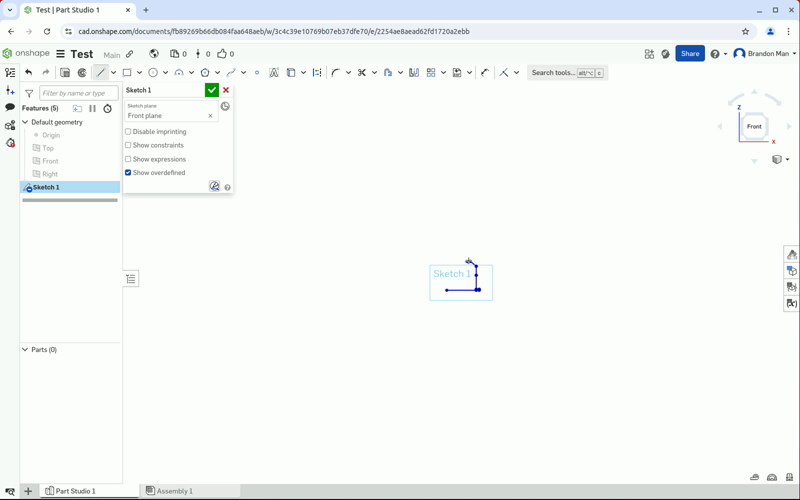
mouse_move(466, 261)
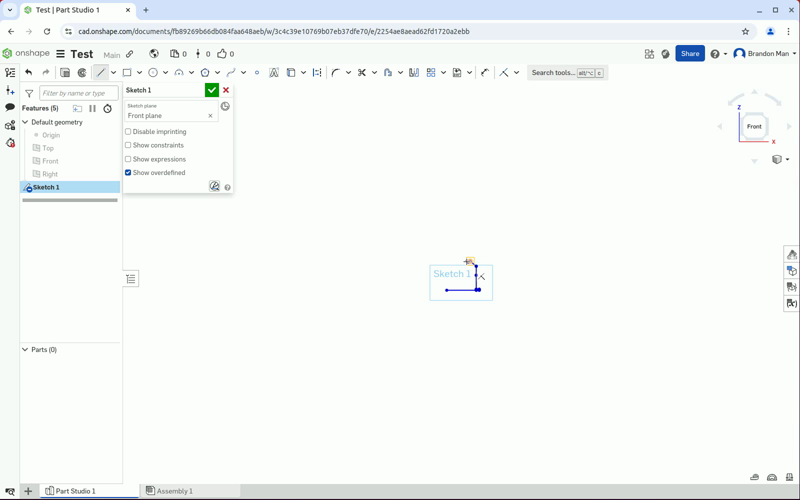
scroll(6)
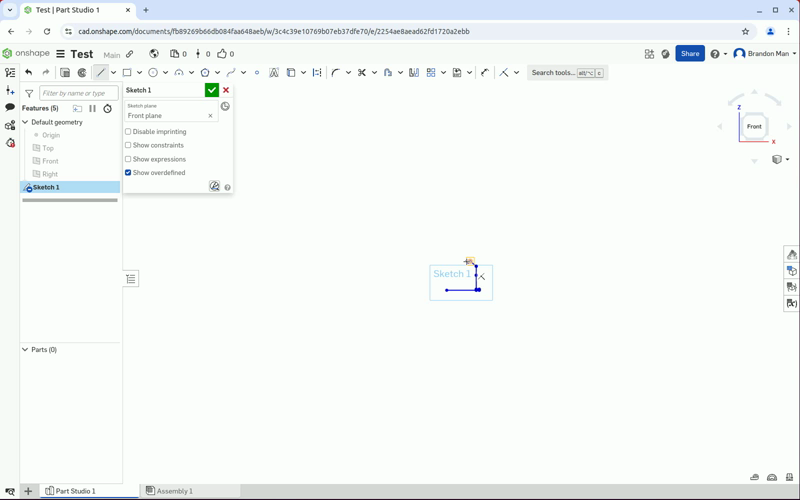
scroll(6)
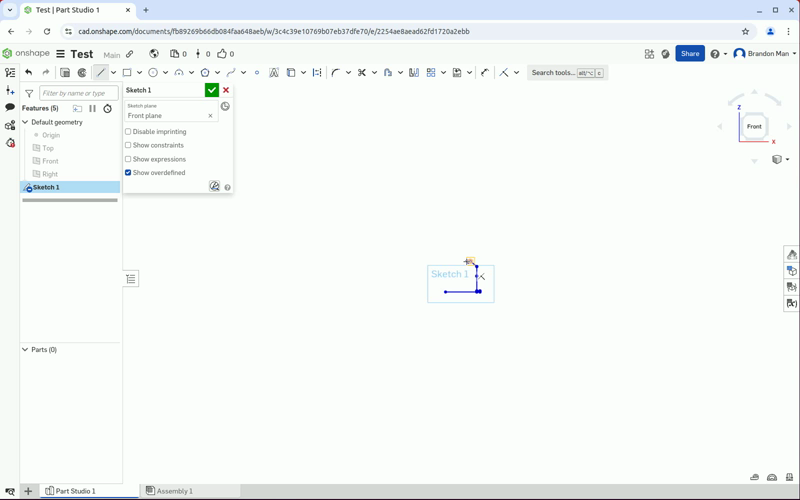
scroll(6)
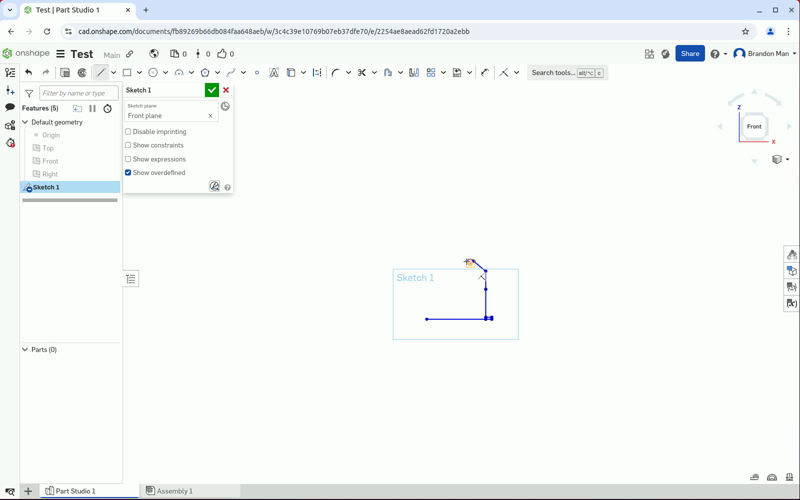
scroll(6)
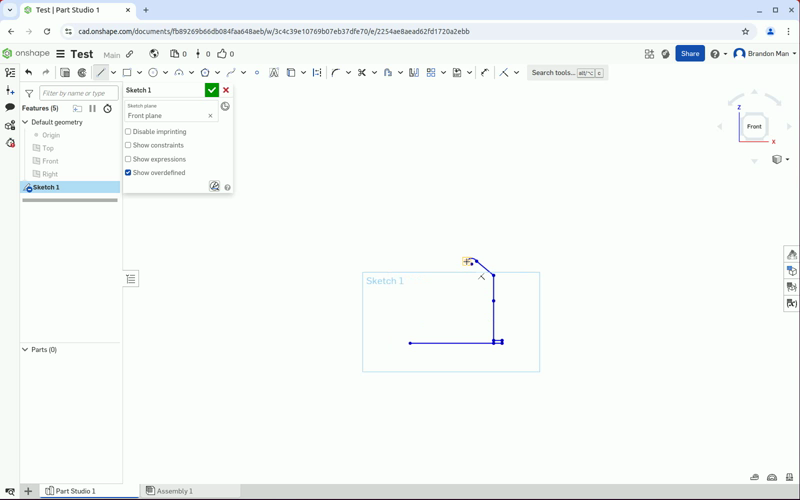
scroll(6)
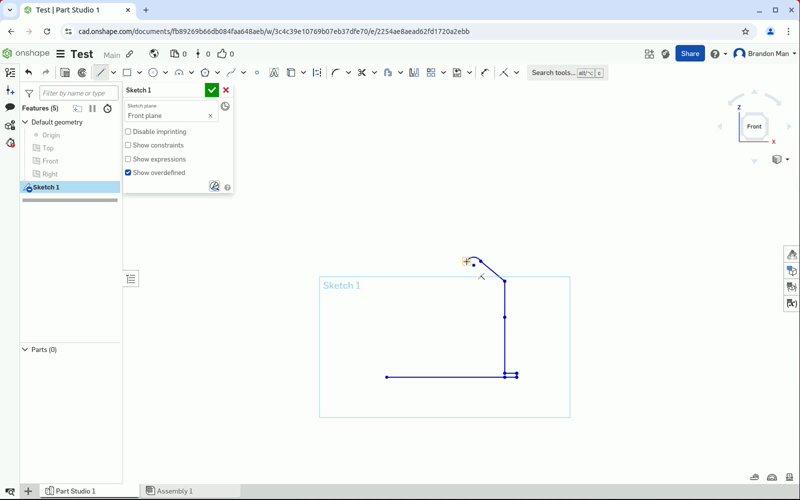
scroll(6)
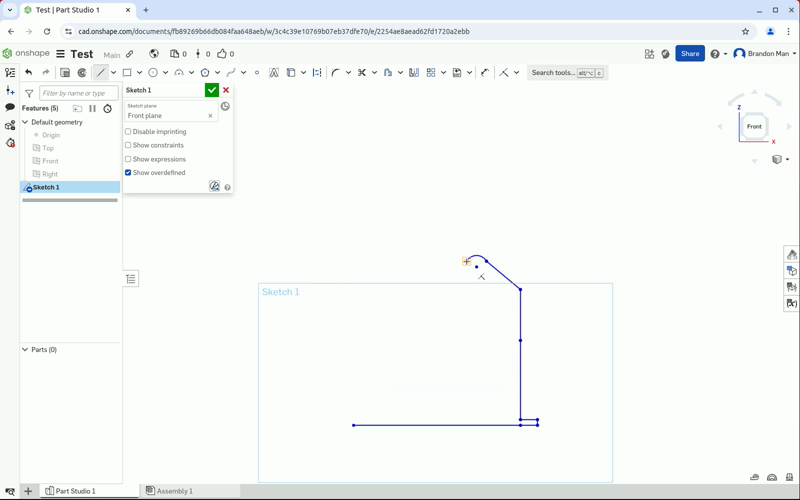
scroll(6)
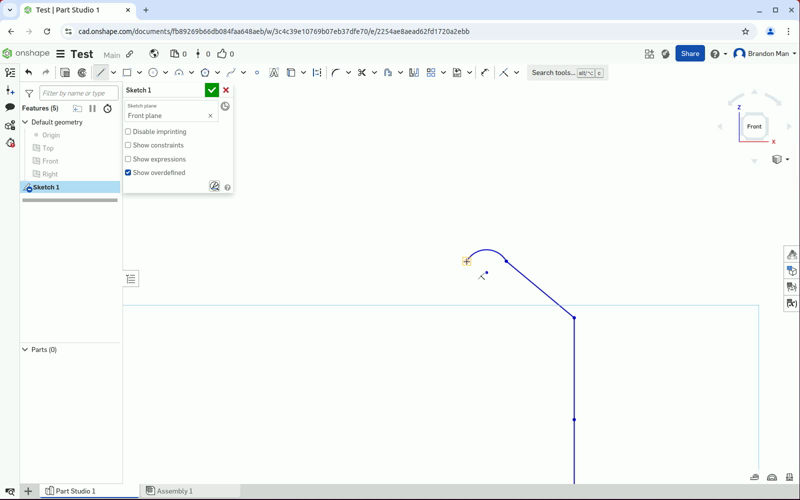
click(466, 261)
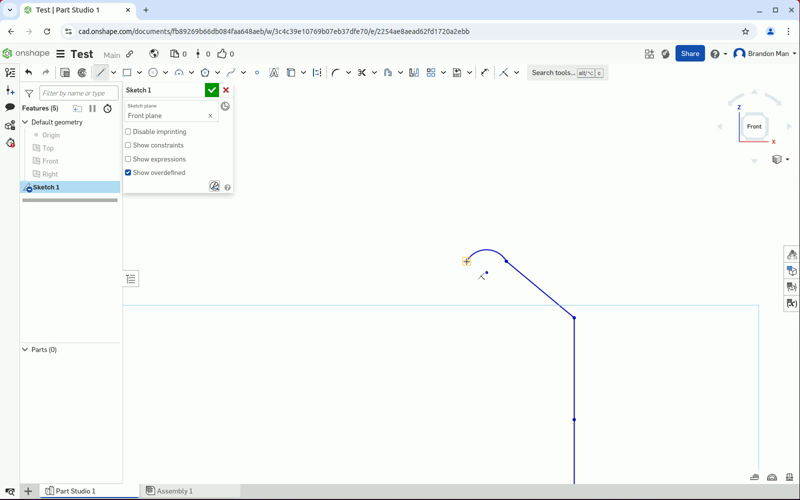
scroll(-6)
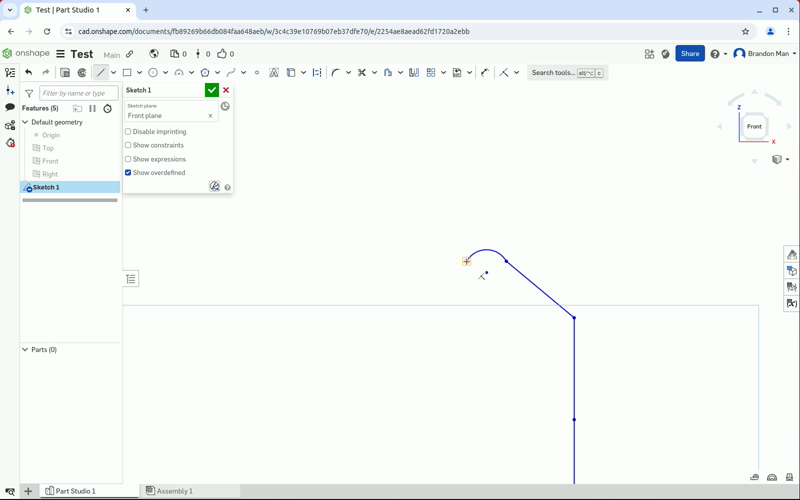
scroll(-6)
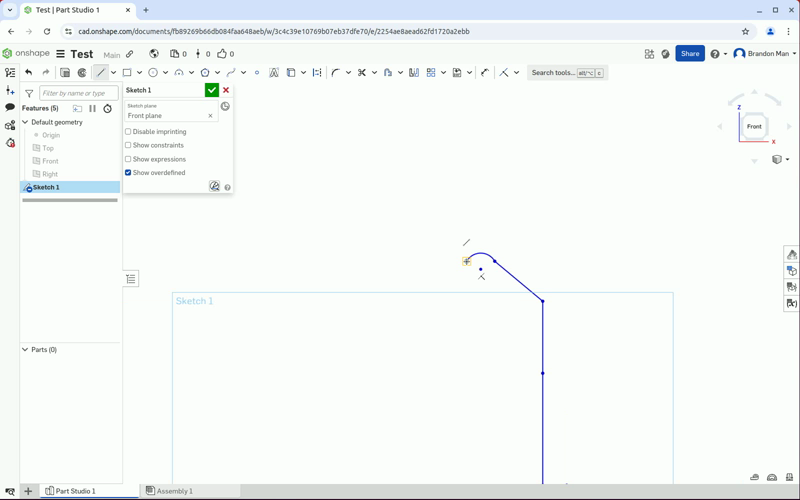
scroll(-6)
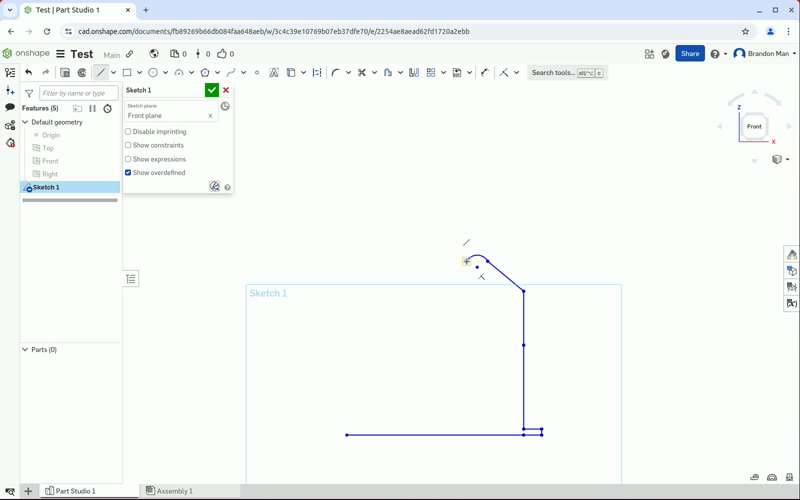
scroll(-6)
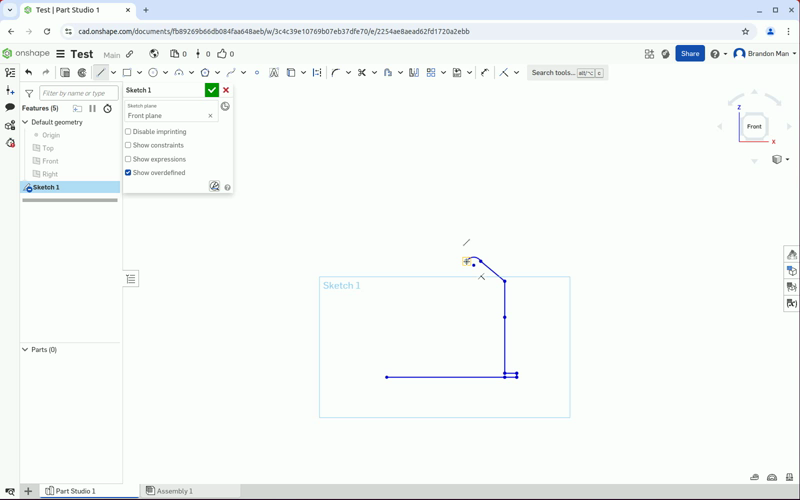
scroll(-6)
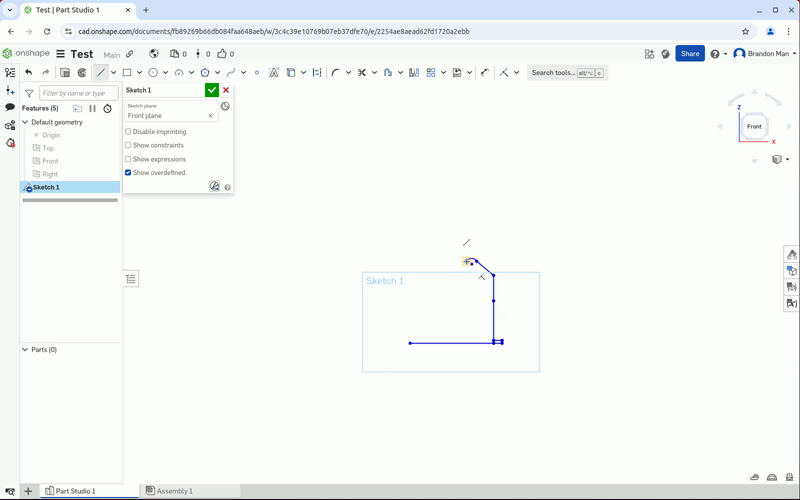
scroll(-6)
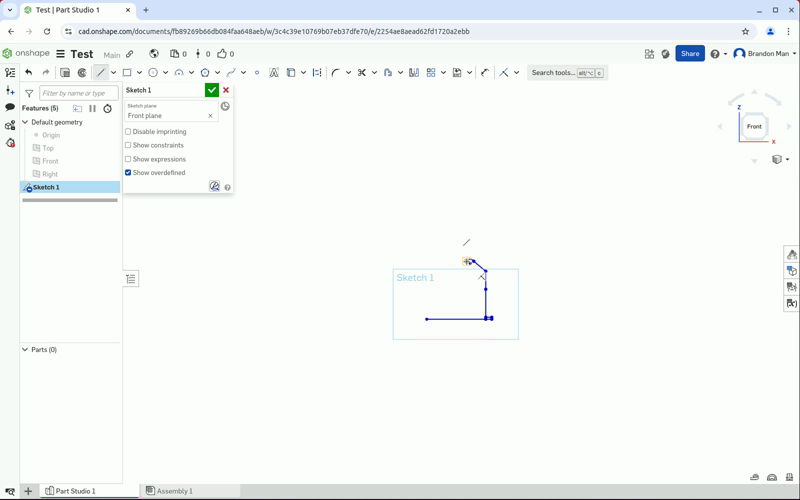
scroll(-6)
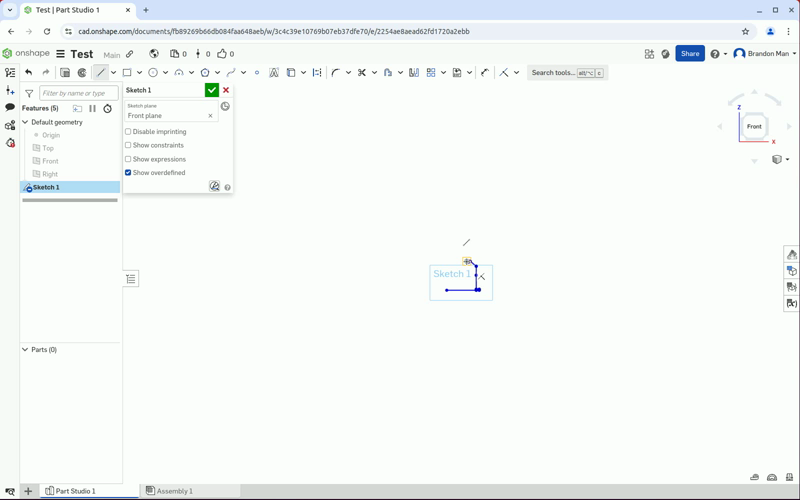
key_down(shift)
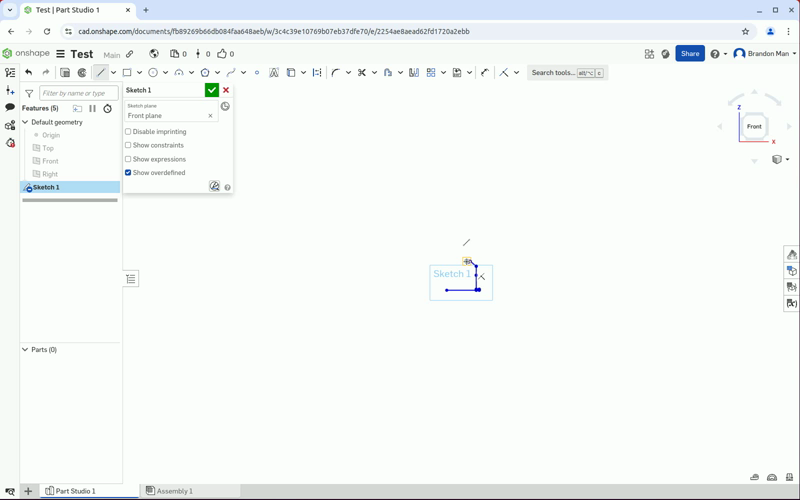
mouse_move(496, 261)
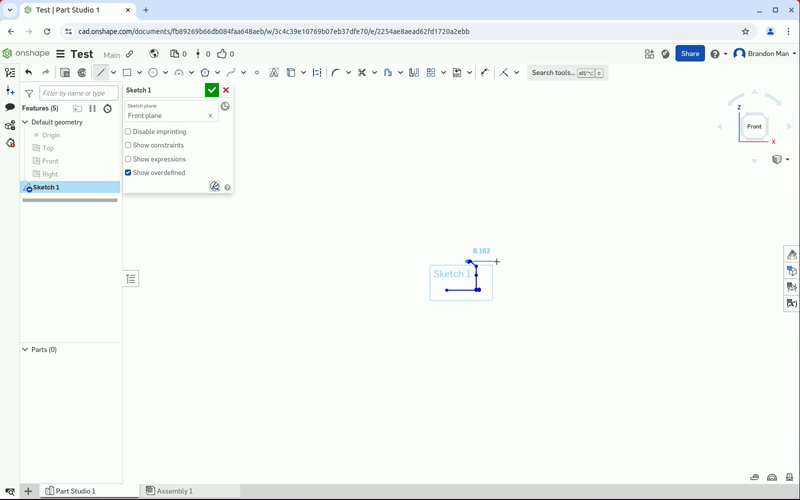
mouse_move(461, 266)
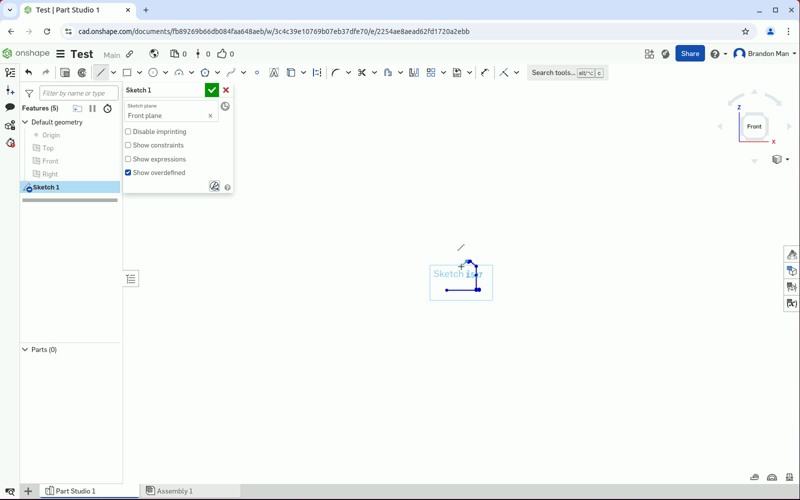
click(461, 266)
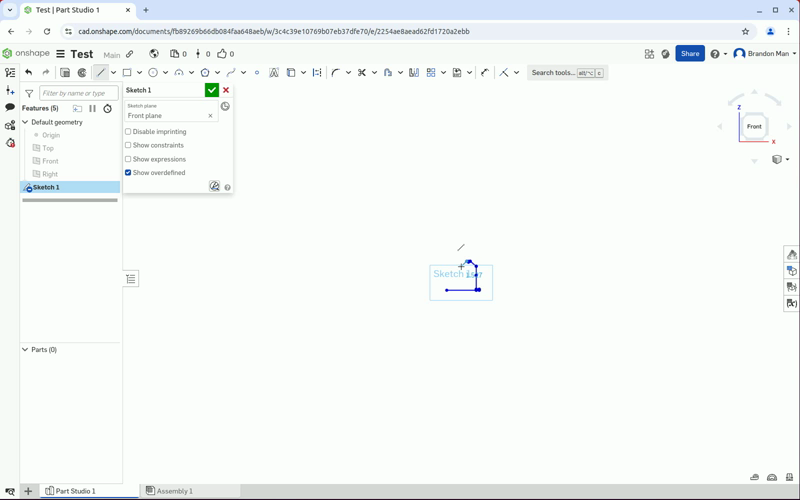
key_up(shift)
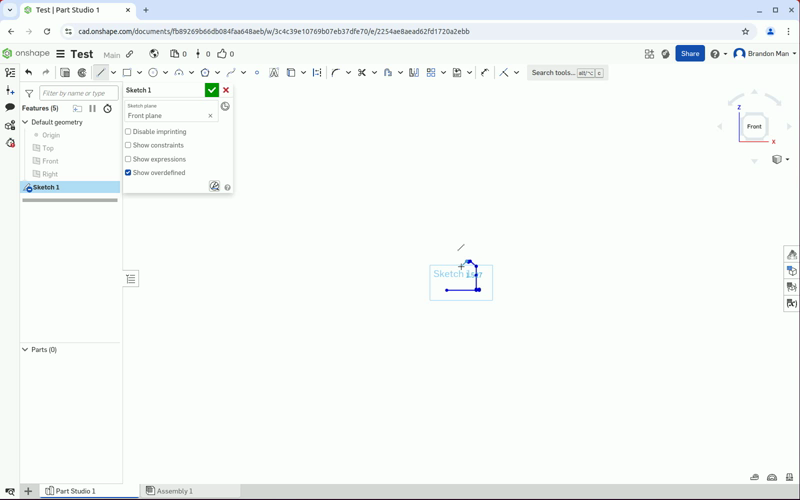
key_down(shift)
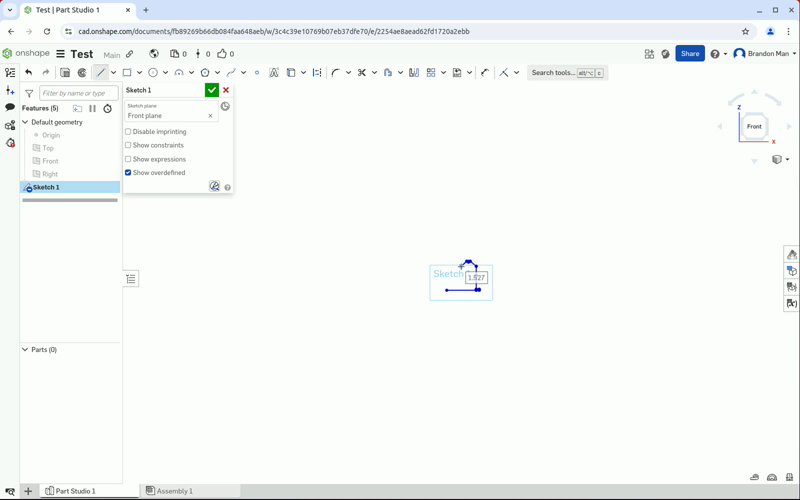
mouse_move(491, 266)
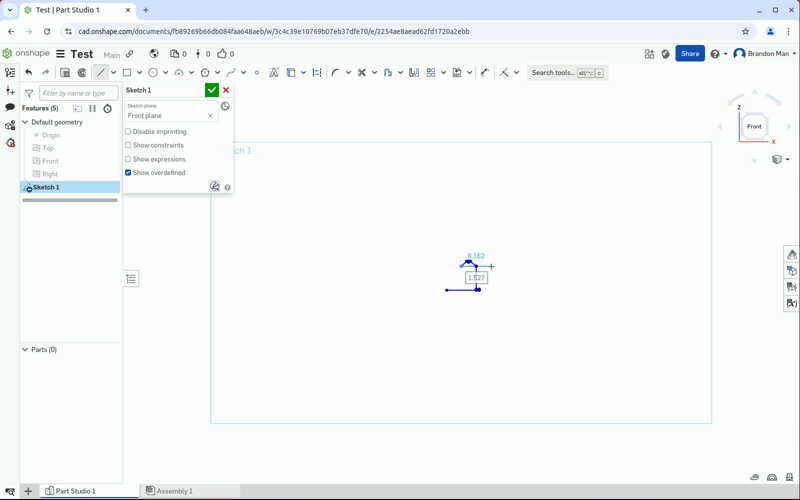
mouse_move(461, 275)
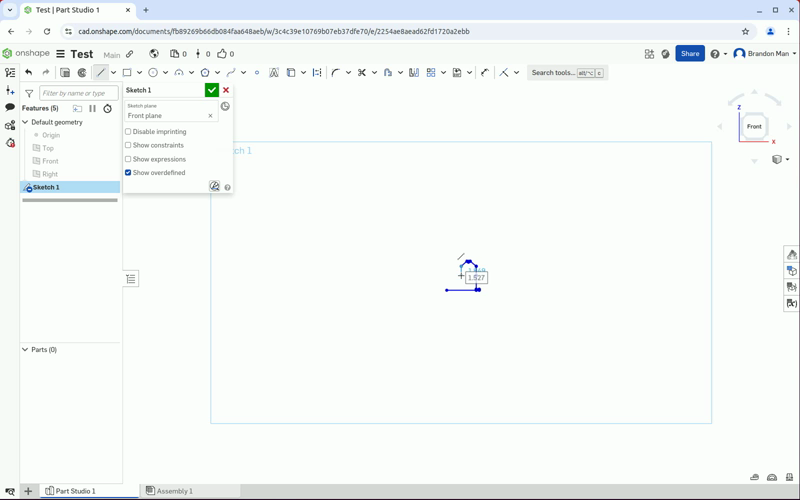
click(461, 275)
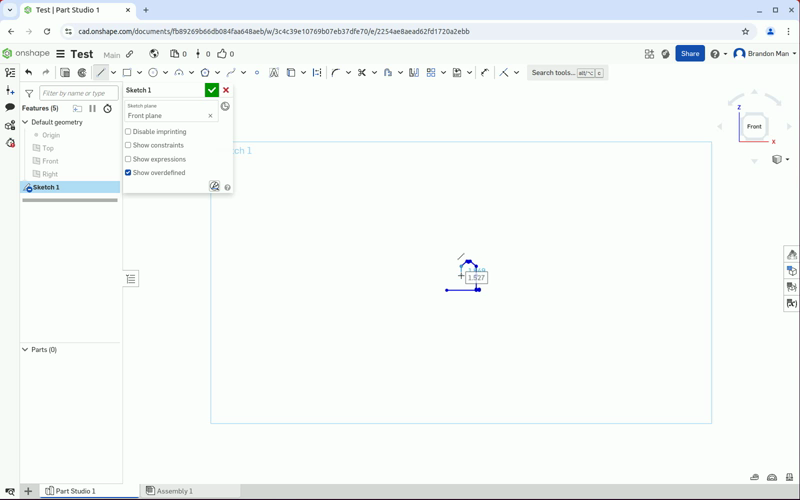
key_up(shift)
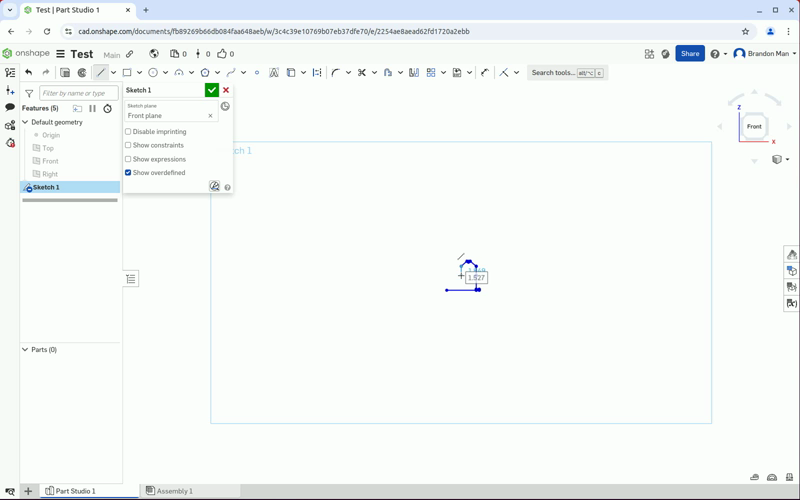
key_down(shift)
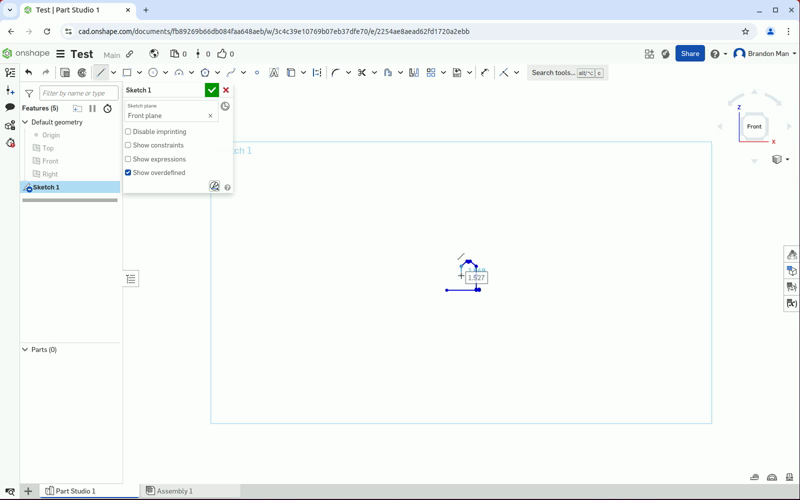
mouse_move(491, 275)
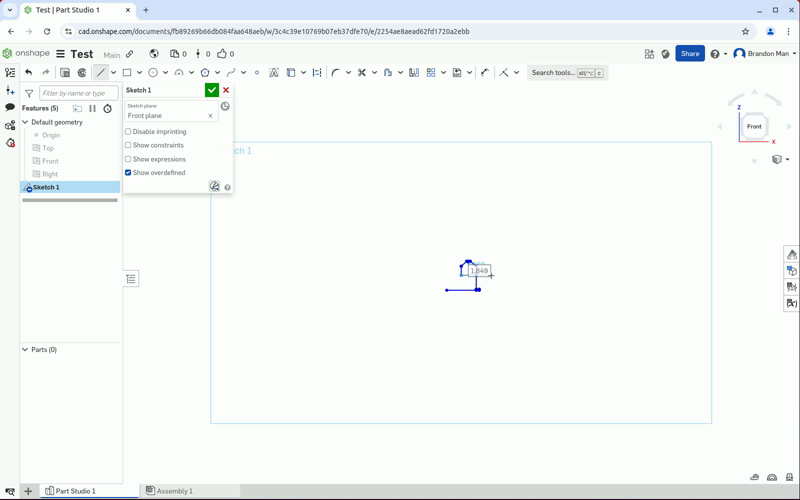
mouse_move(446, 275)
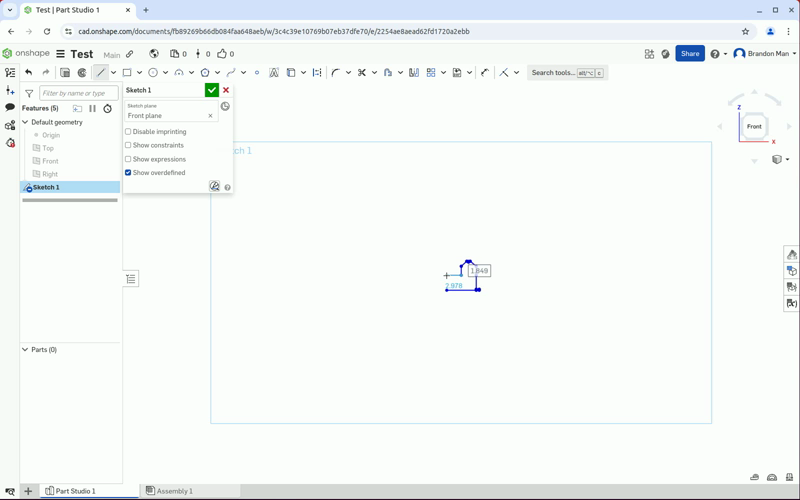
click(446, 275)
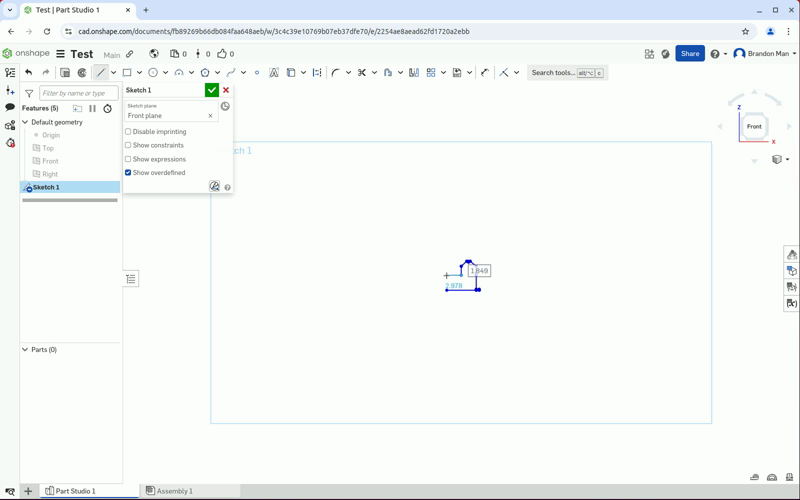
key_up(shift)
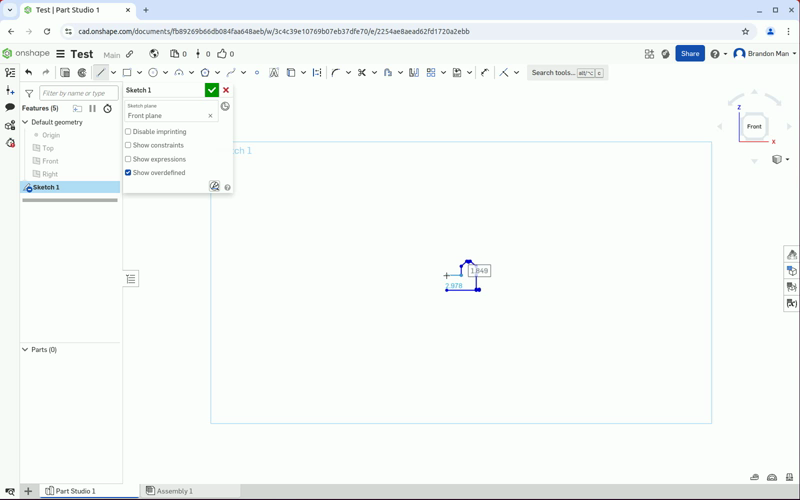
mouse_move(476, 275)
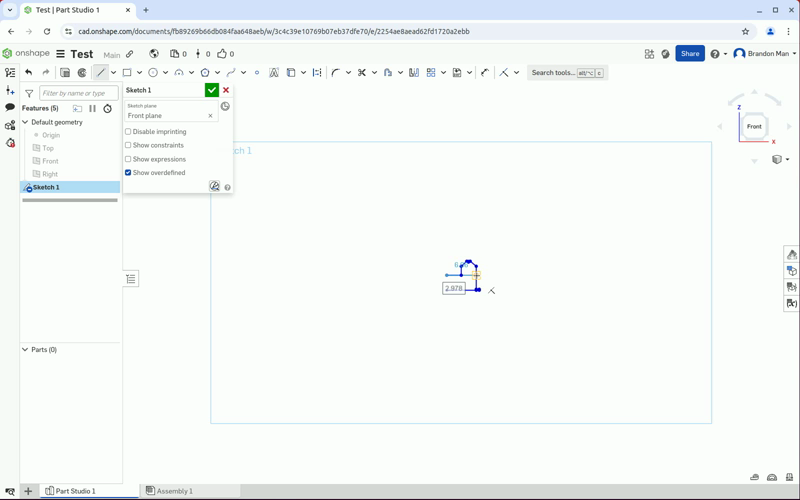
key_down(shift)
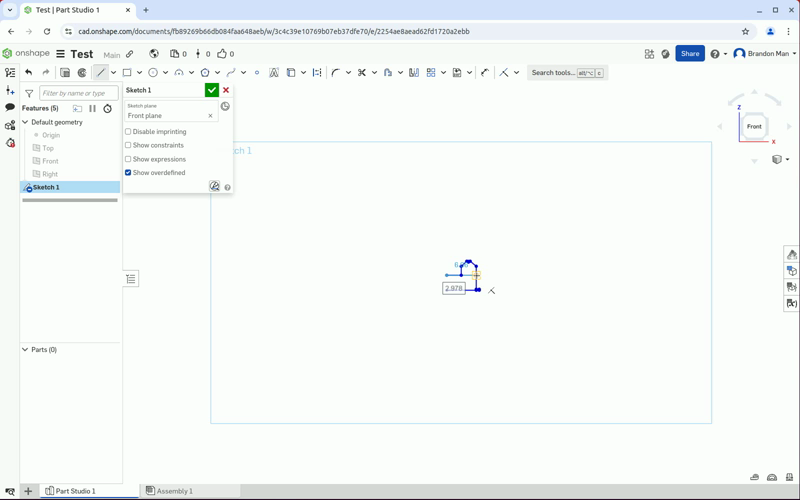
mouse_move(446, 290)
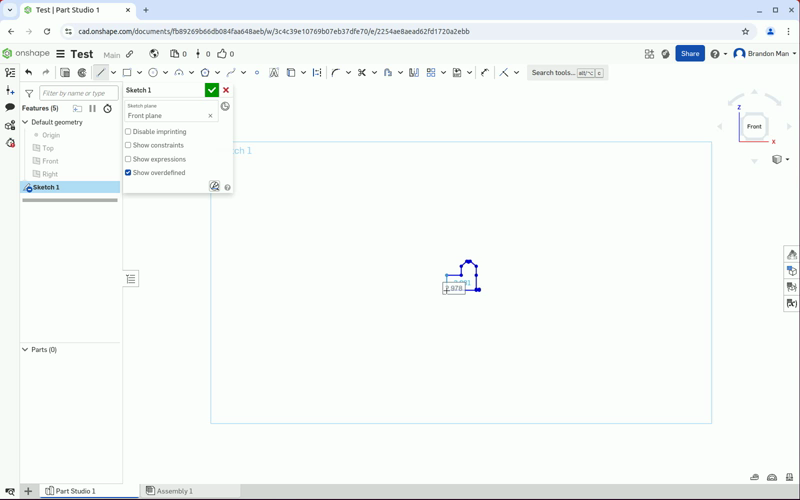
key_up(shift)
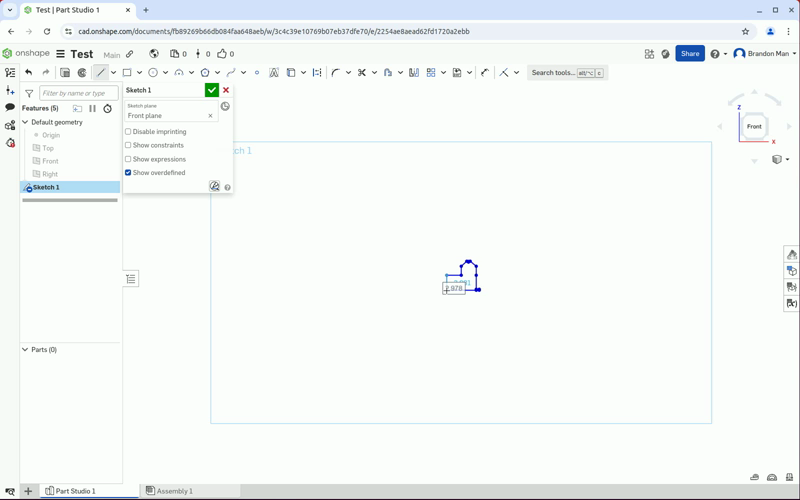
click(446, 290)
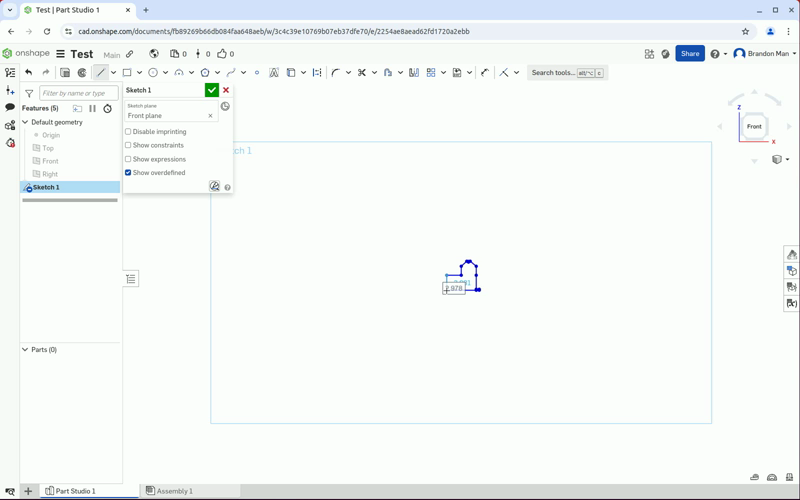
key(esc)
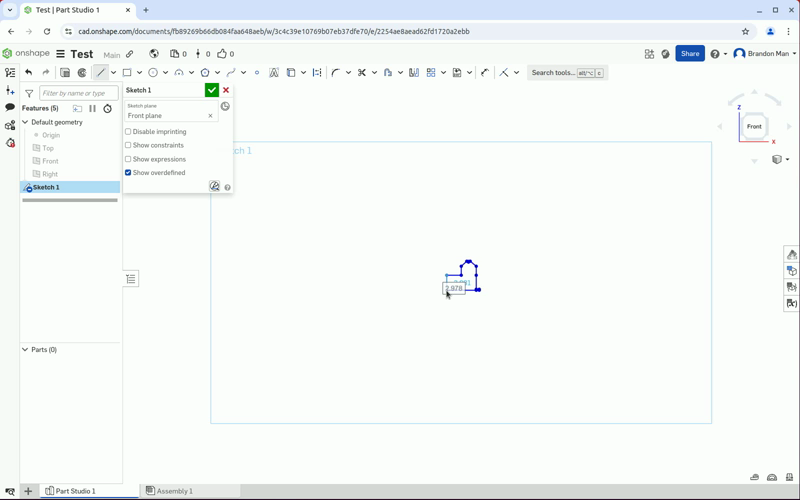
mouse_move(453, 284)
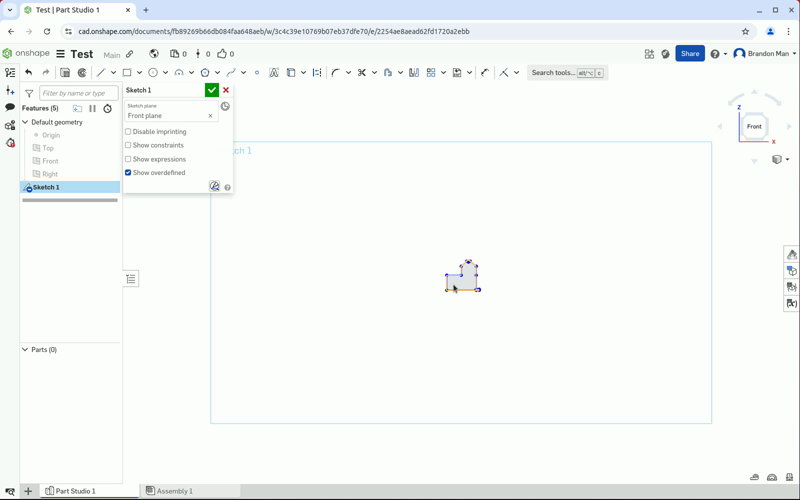
scroll(6)
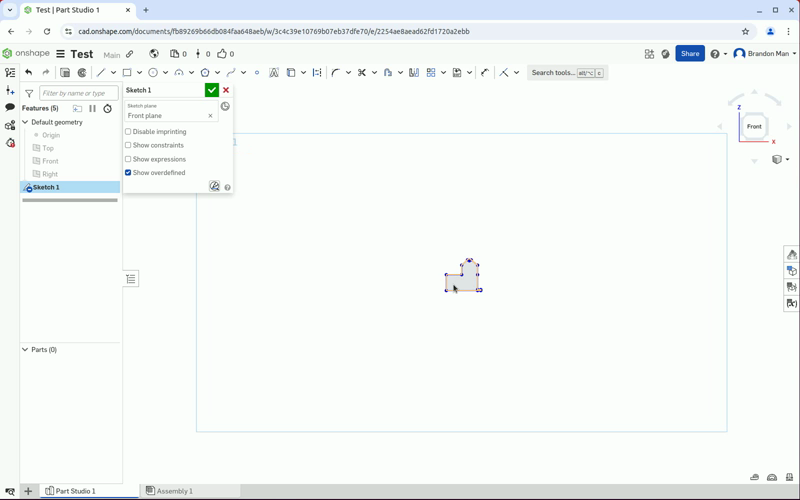
scroll(6)
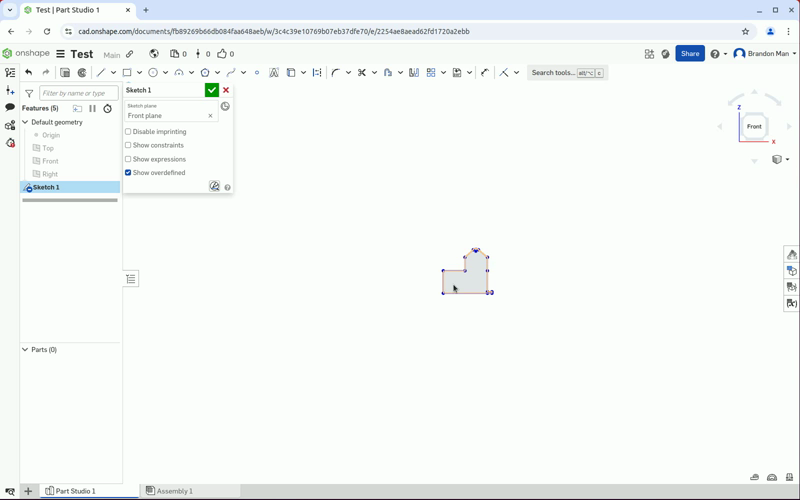
scroll(6)
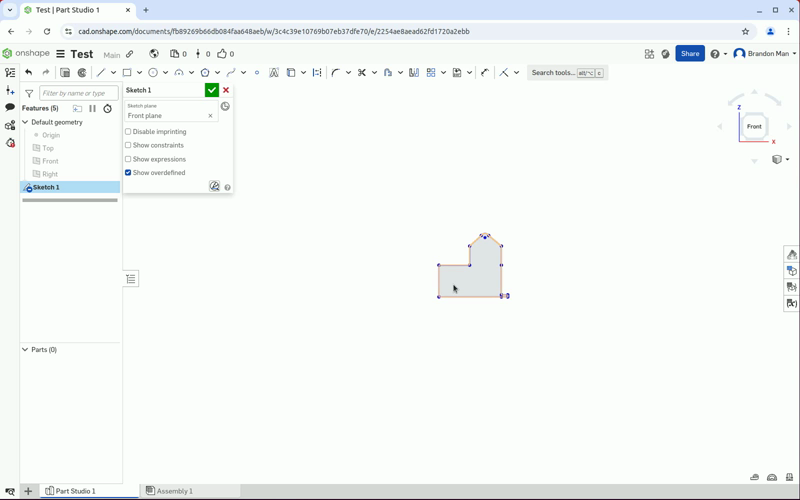
scroll(6)
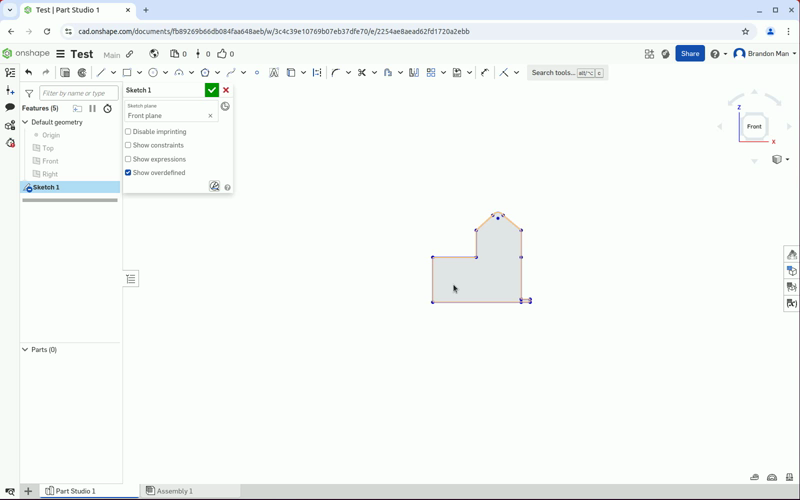
scroll(6)
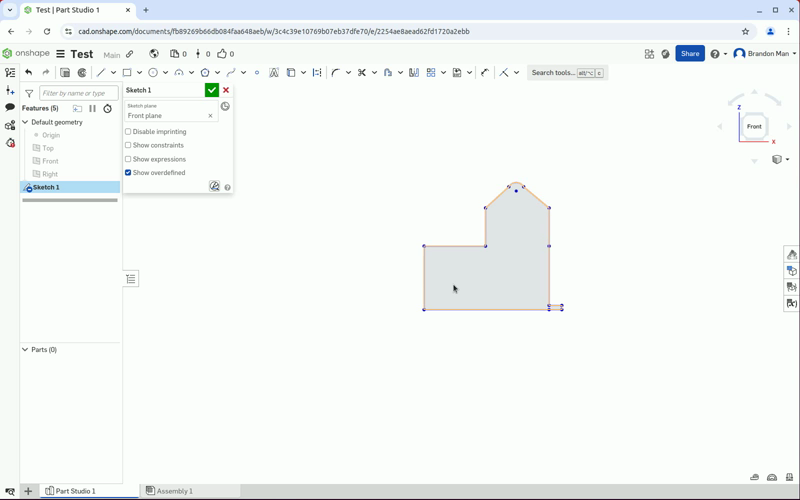
scroll(6)
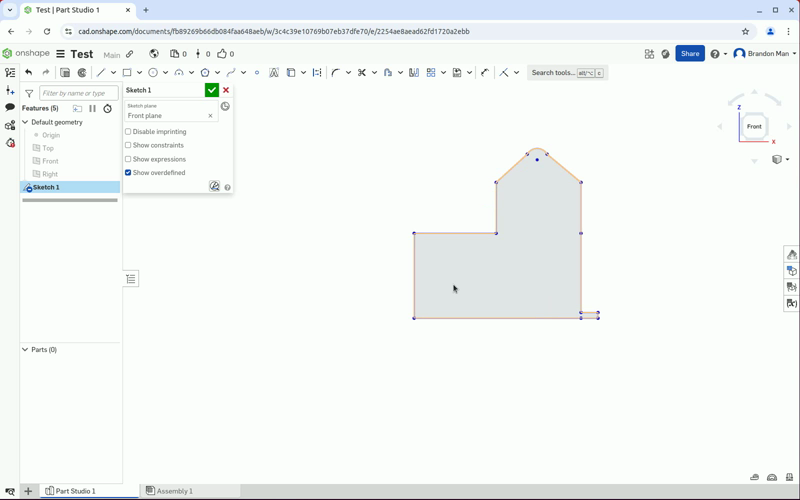
scroll(6)
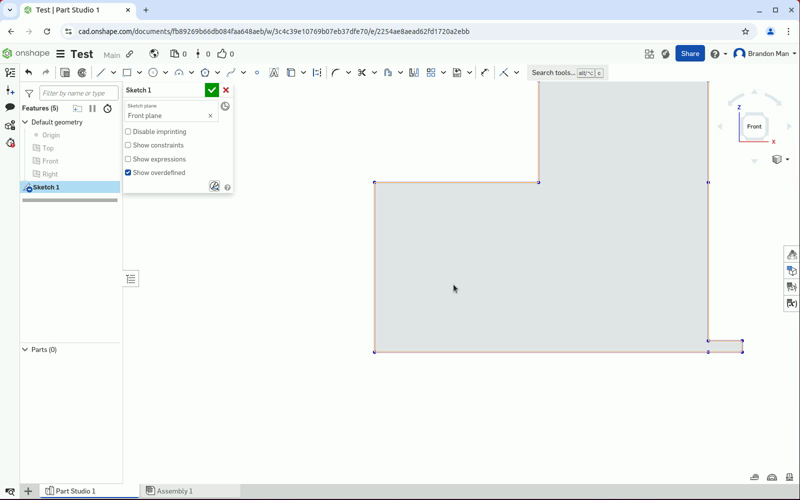
click(453, 284)
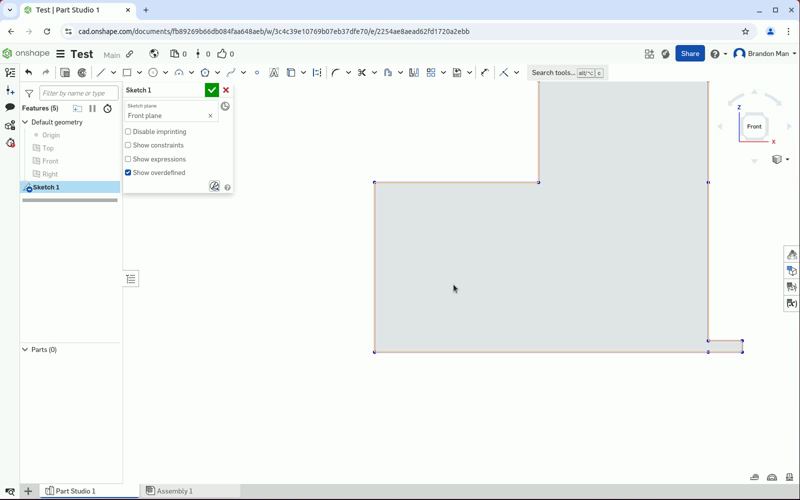
scroll(-6)
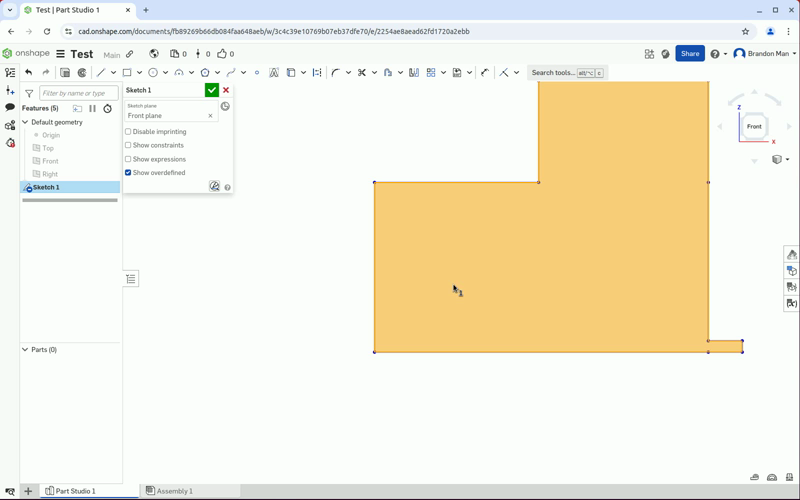
scroll(-6)
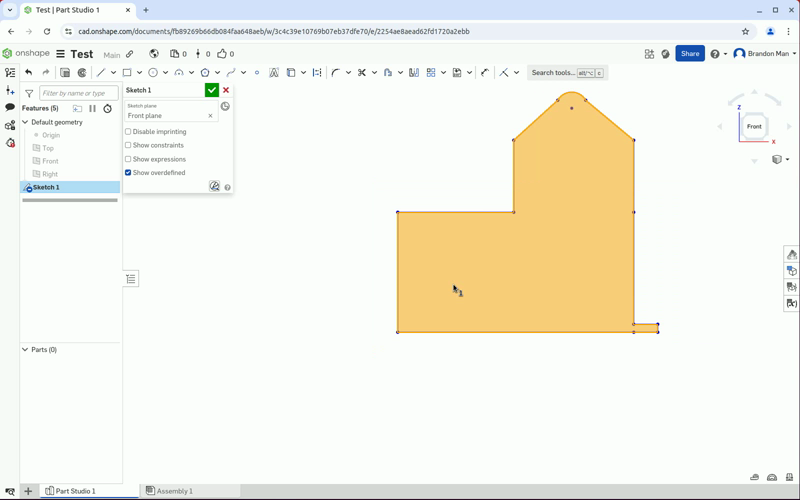
scroll(-6)
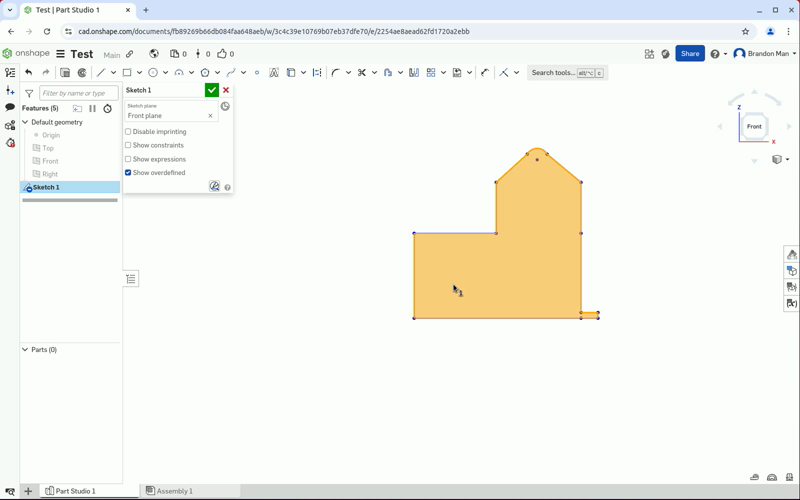
scroll(-6)
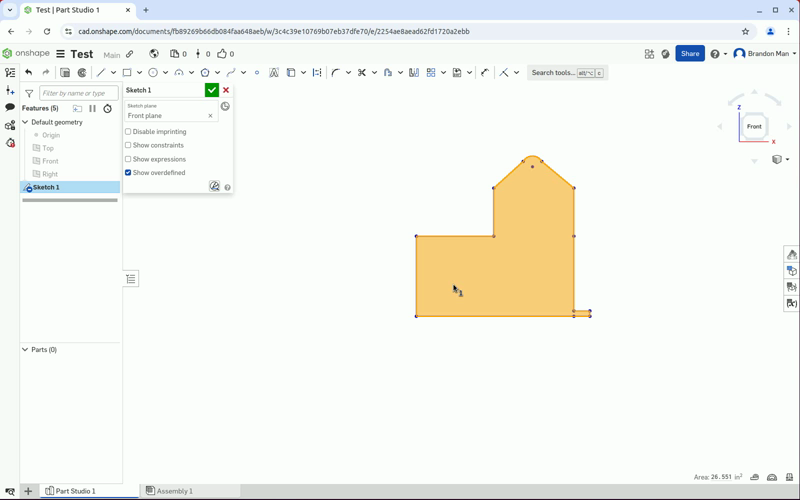
scroll(-6)
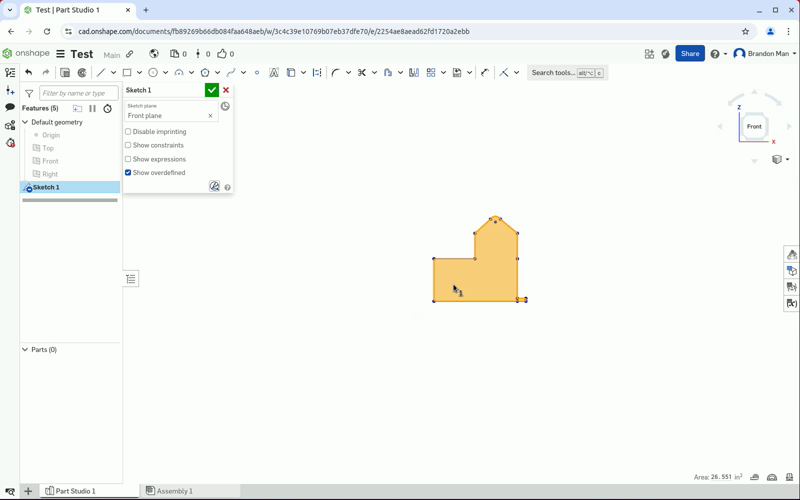
scroll(-6)
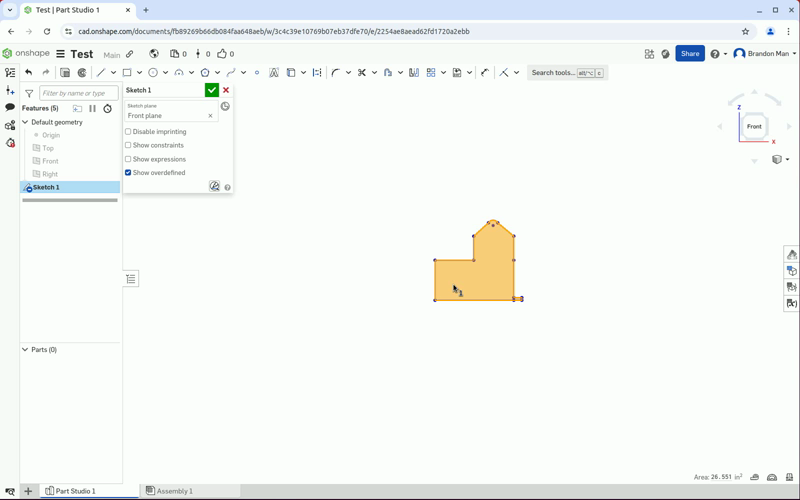
scroll(-6)
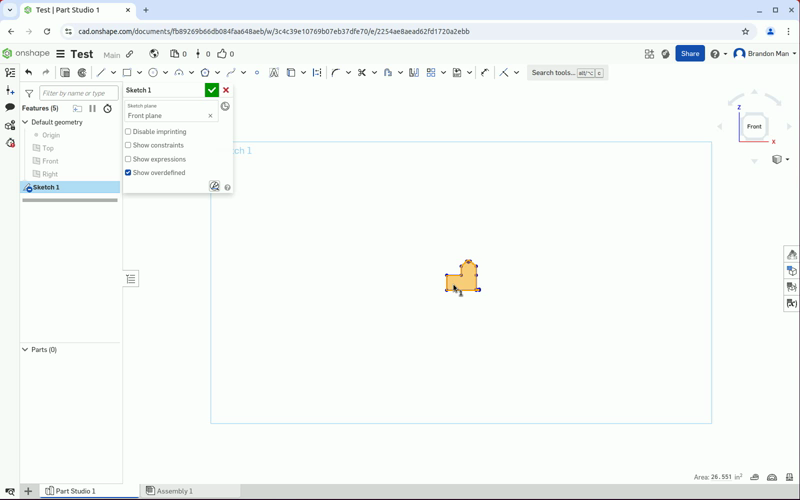
mouse_move(73, 352)
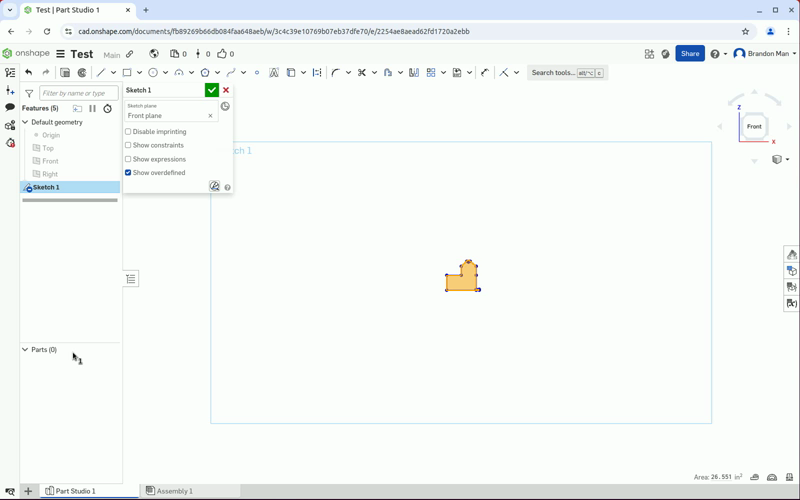
key(shift+y)
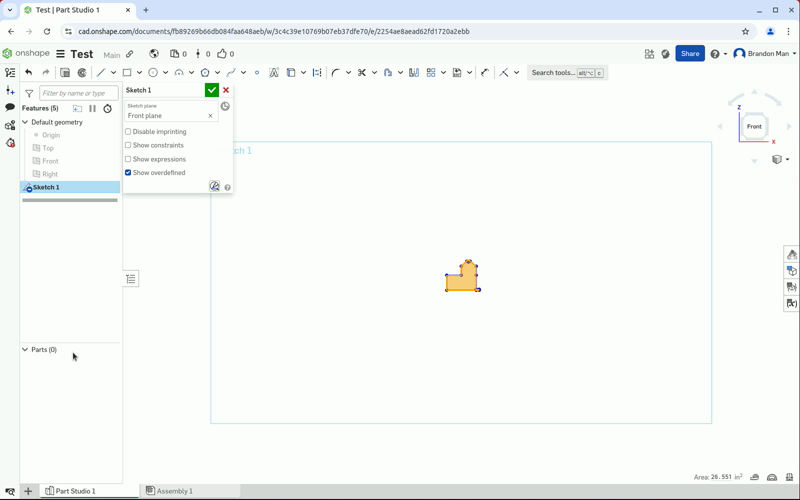
key(shift+e)
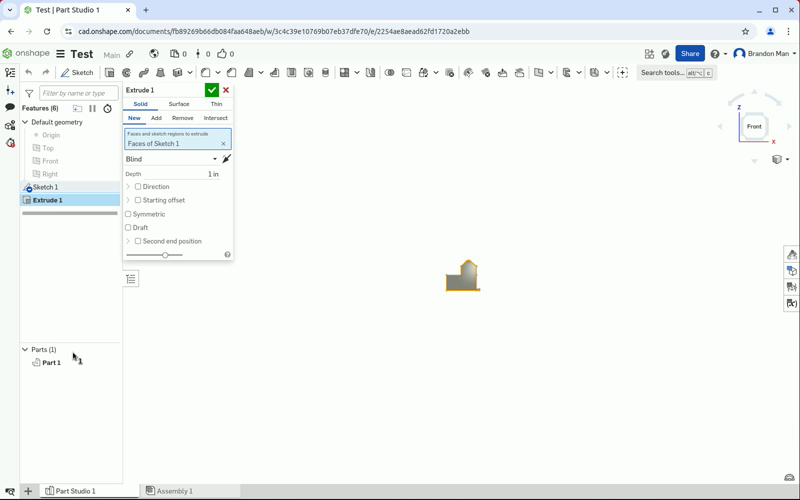
mouse_move(143, 106)
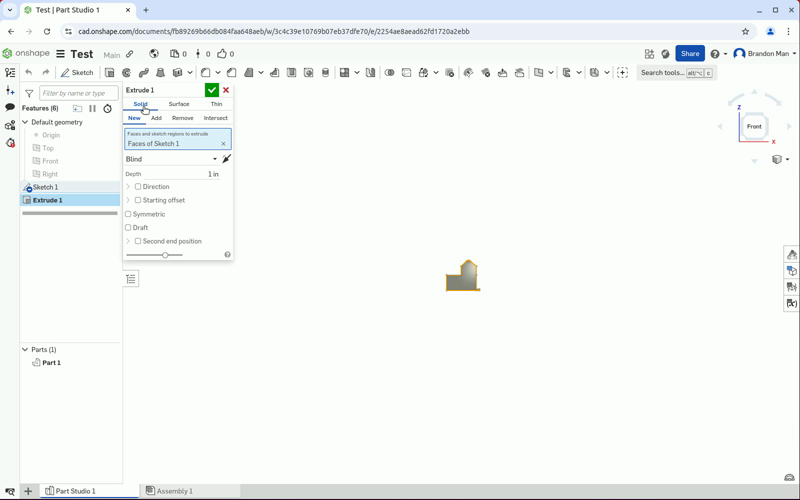
click(143, 106)
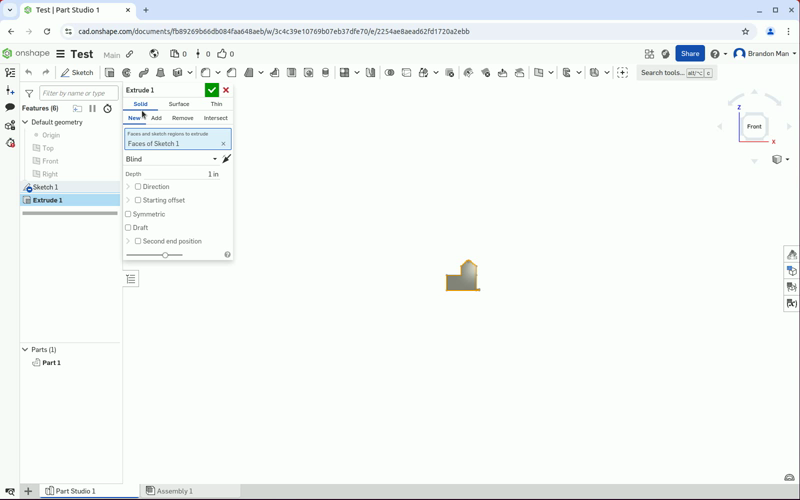
mouse_move(137, 120)
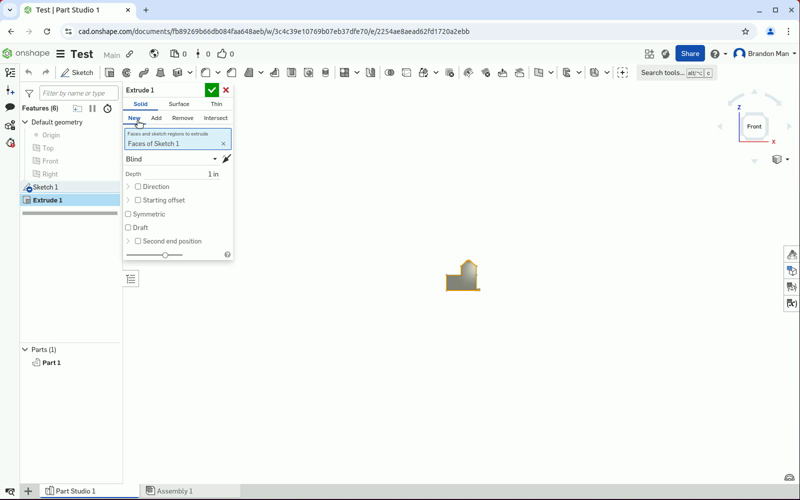
click(137, 120)
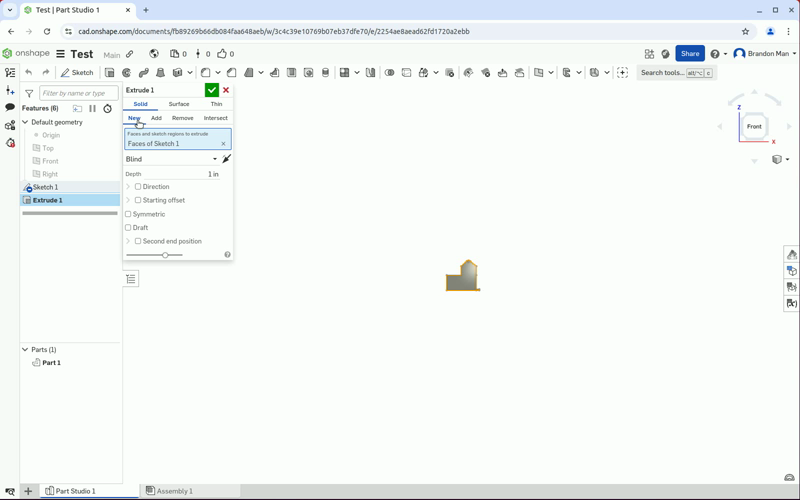
key(tab, 4)
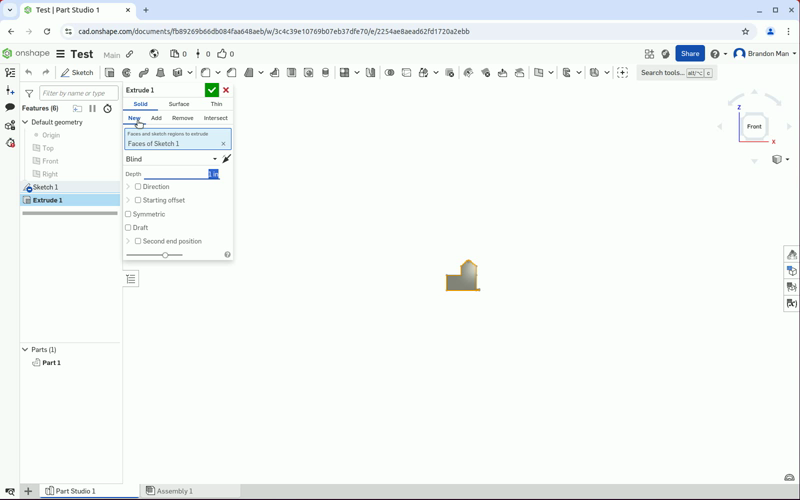
text(-2.889)
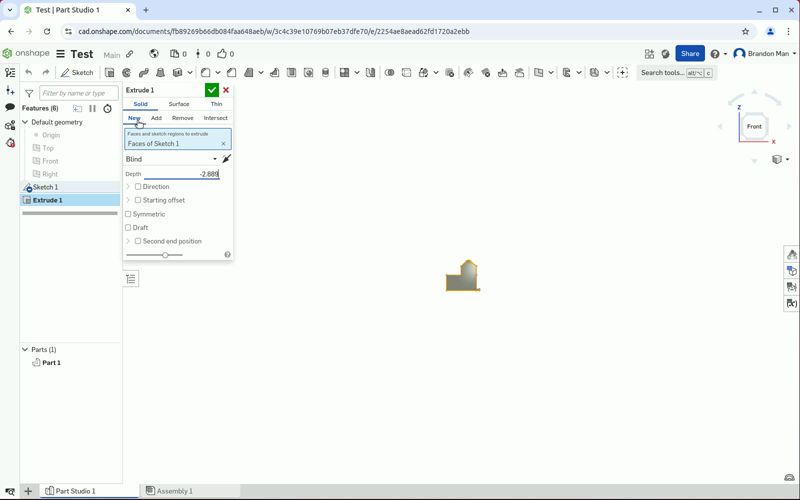
key(enter)
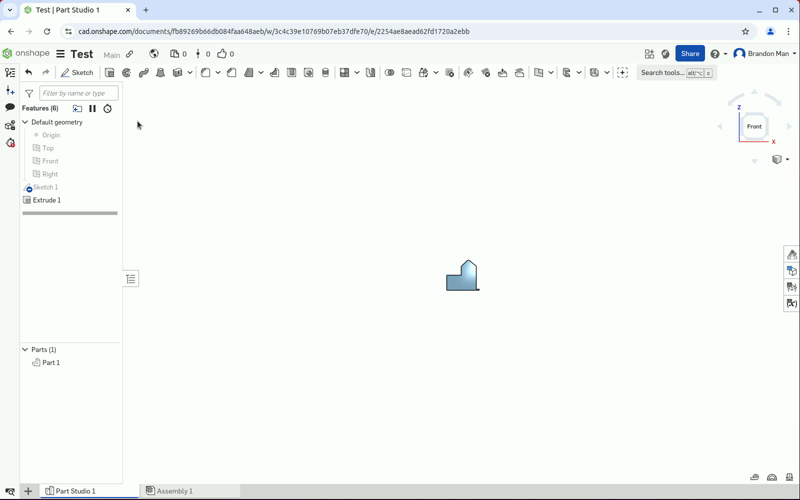
key(shift+h)
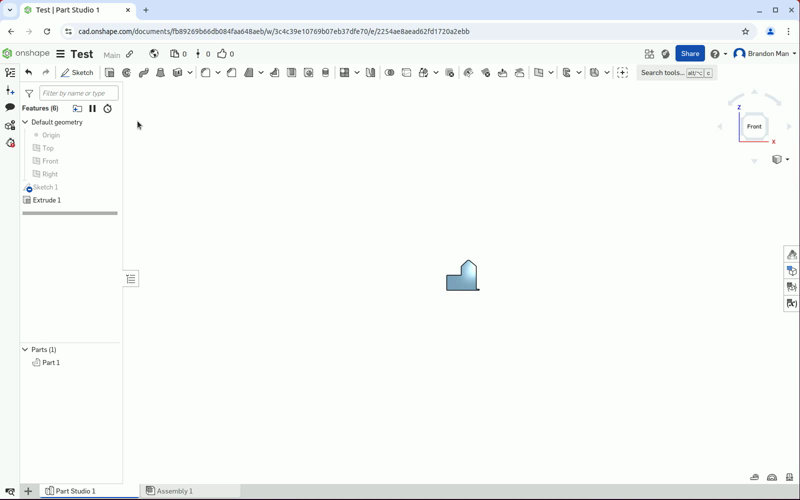
key(shift+h)
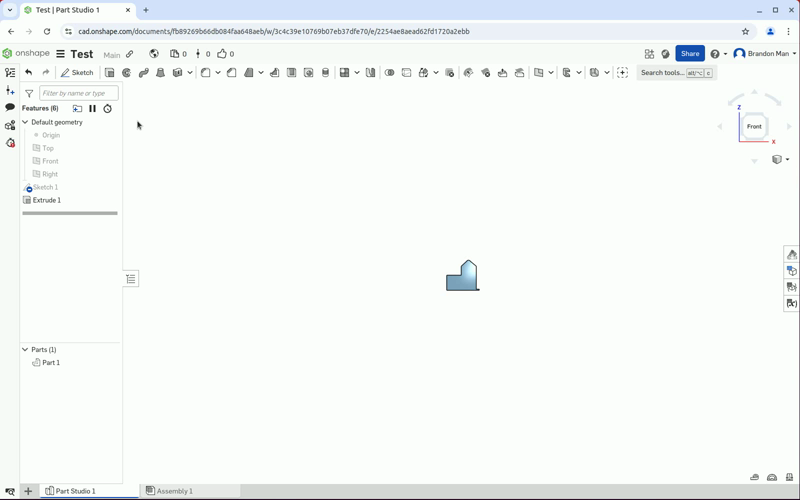
mouse_move(73, 189)
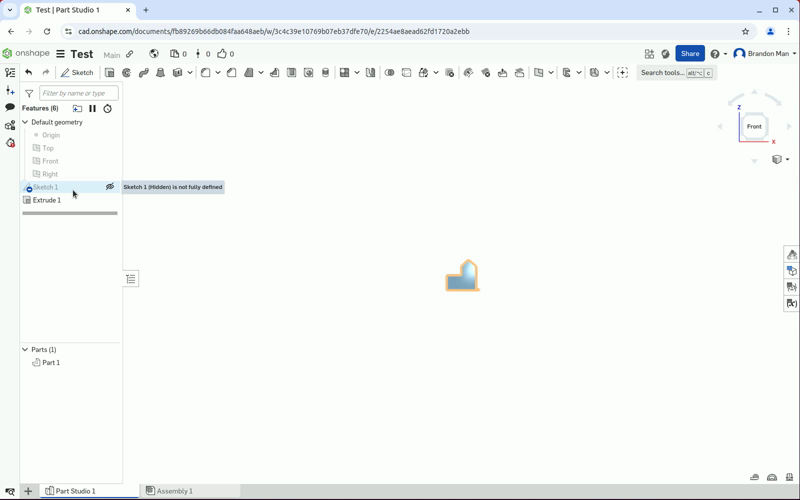
click(73, 189)
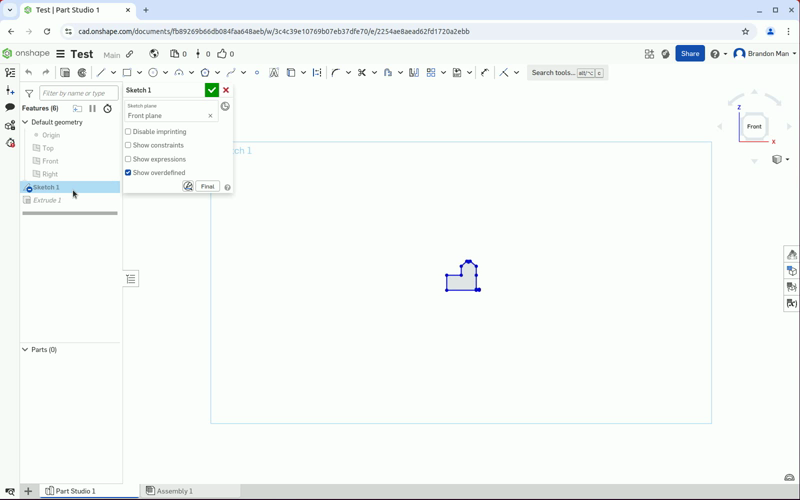
mouse_move(229, 92)
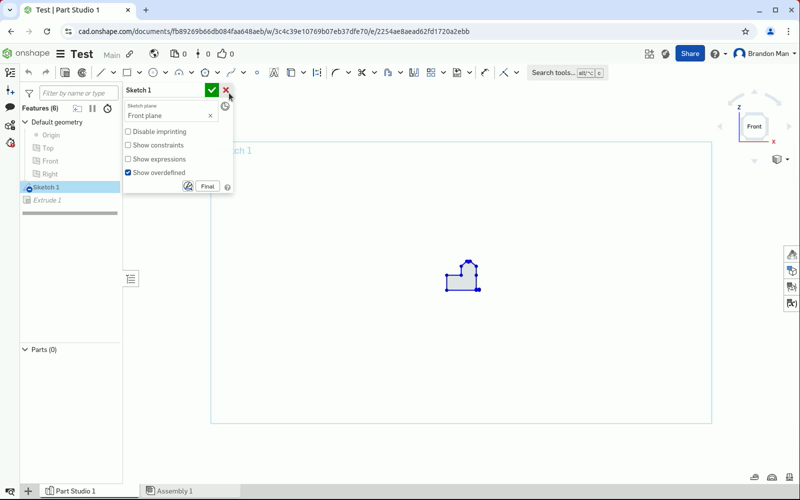
click(229, 92)
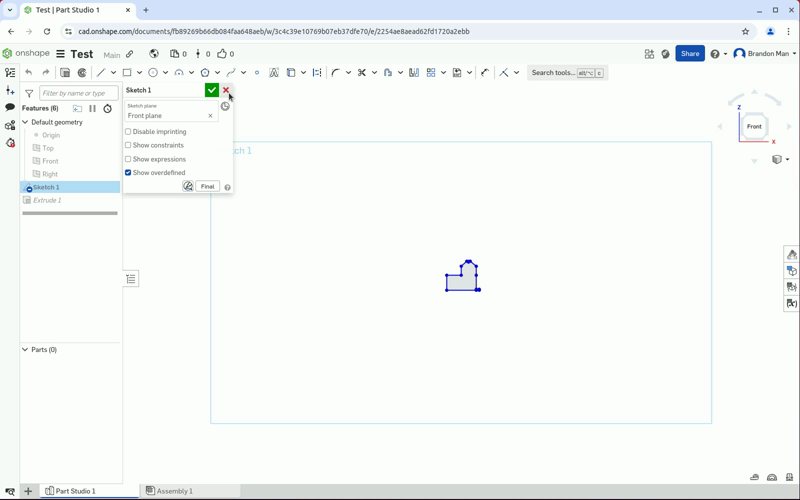
key(shift+s)
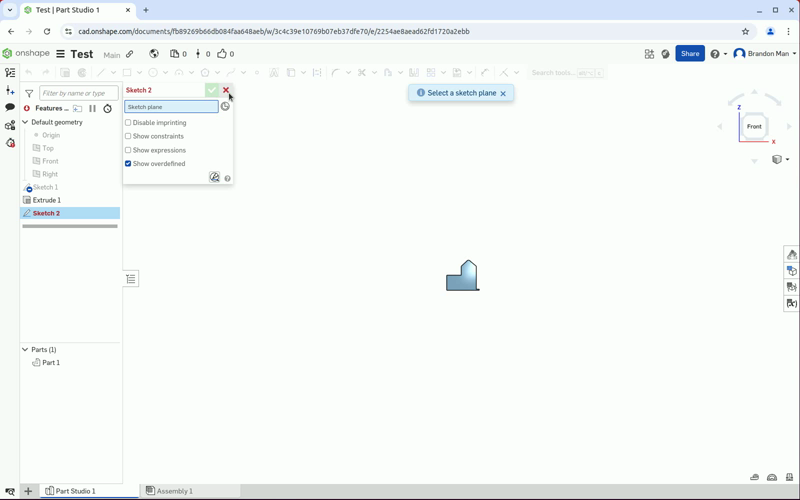
mouse_move(73, 163)
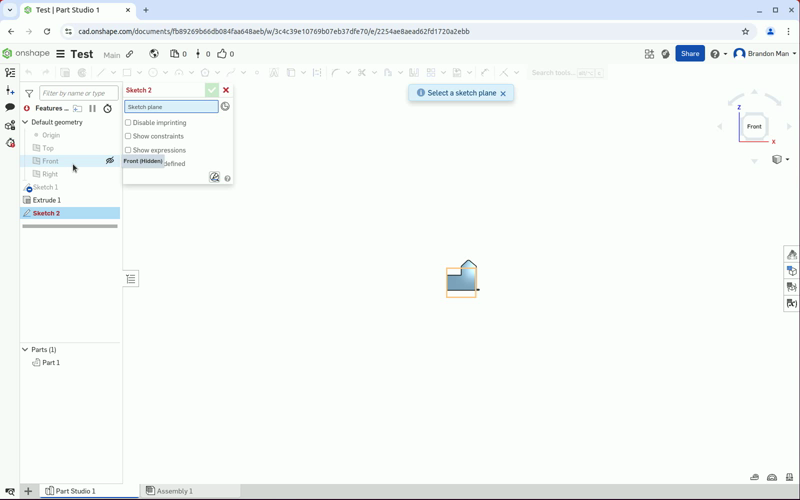
click(73, 163)
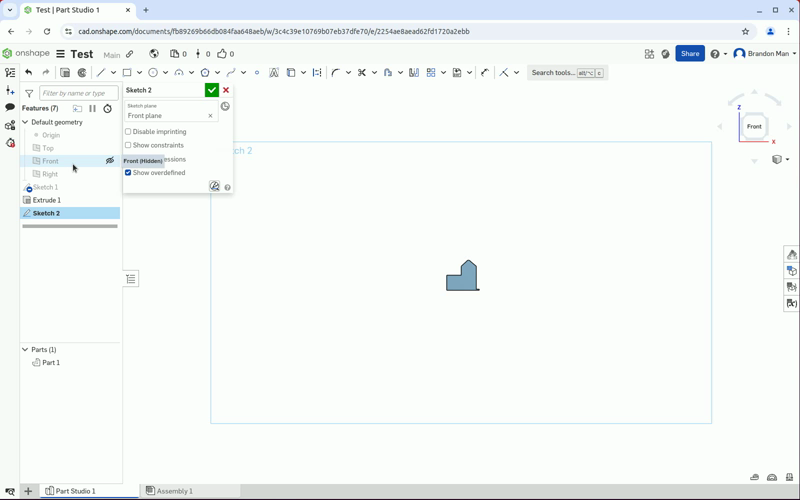
mouse_move(73, 352)
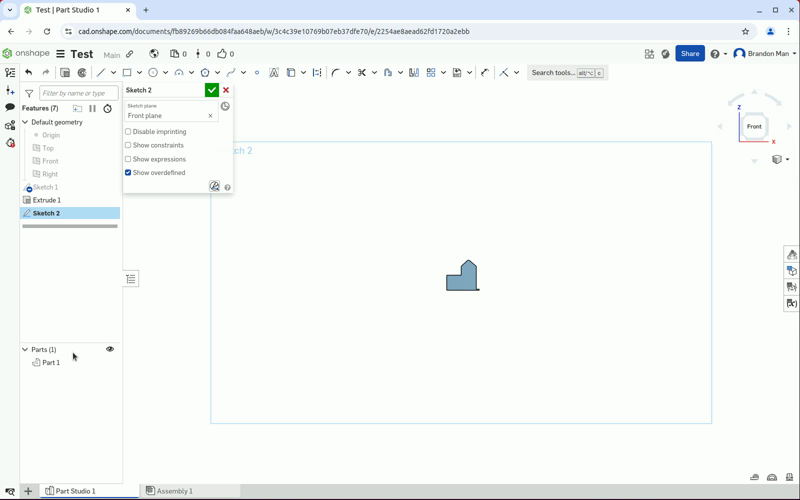
key(y)
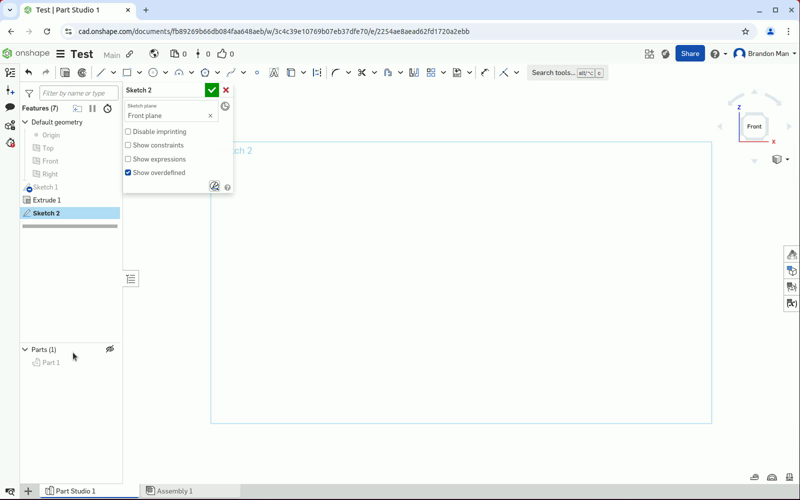
key(l)
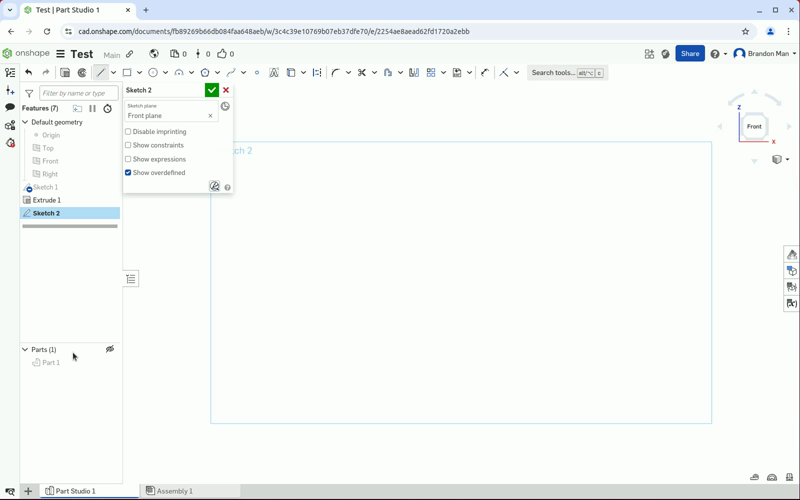
key_down(shift)
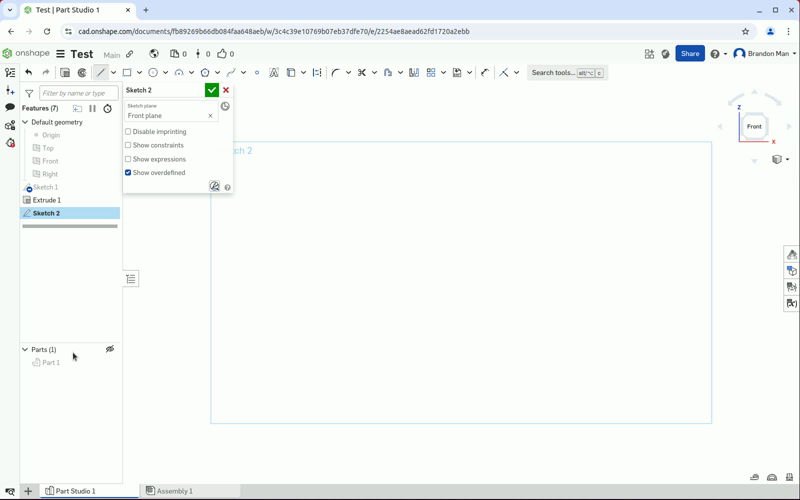
mouse_move(478, 290)
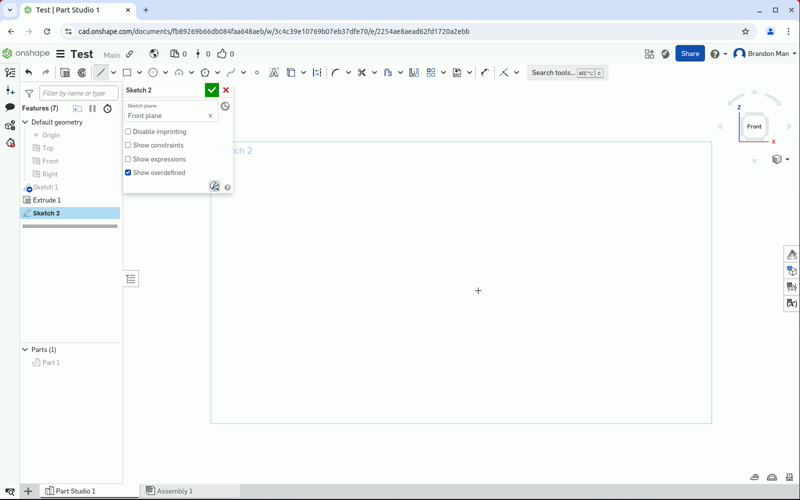
click(478, 290)
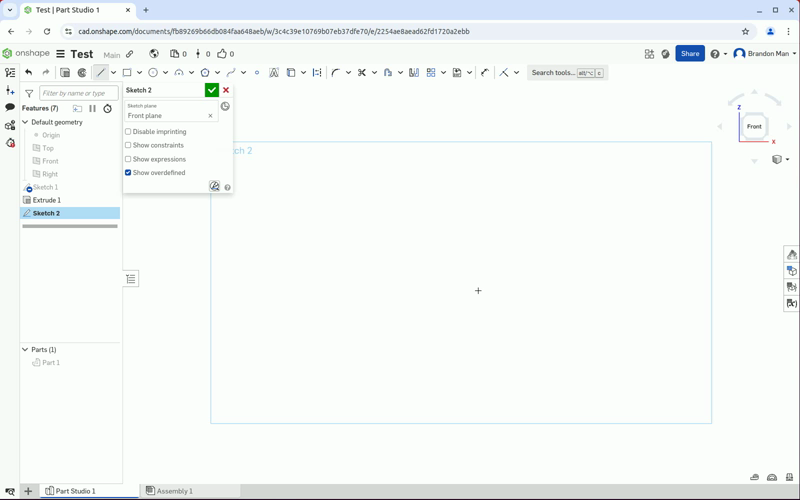
key_up(shift)
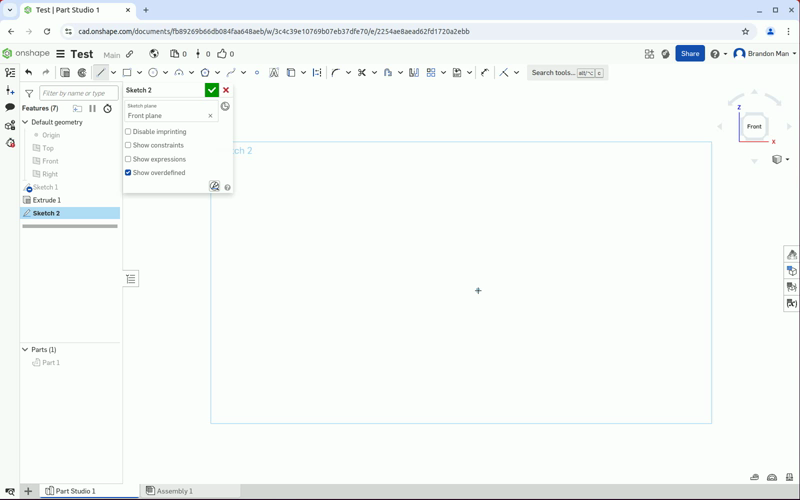
key_down(shift)
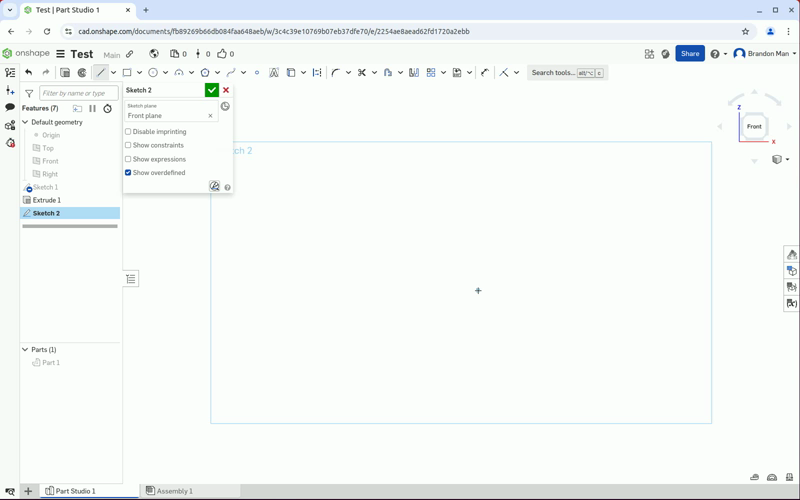
mouse_move(508, 290)
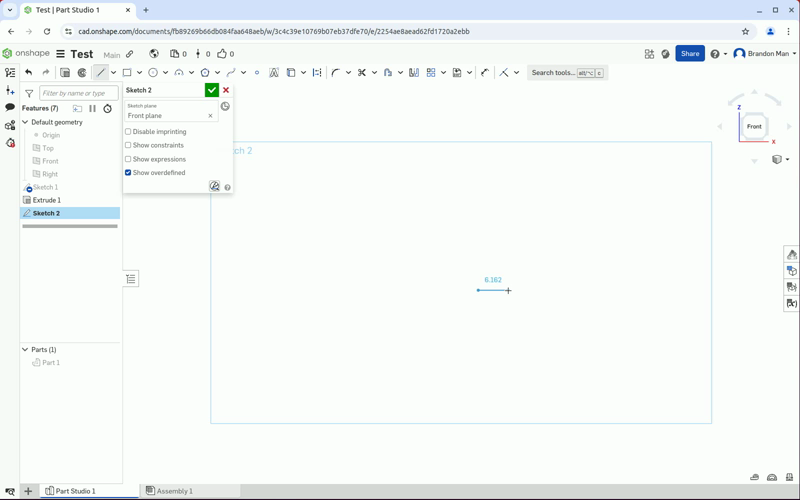
mouse_move(507, 290)
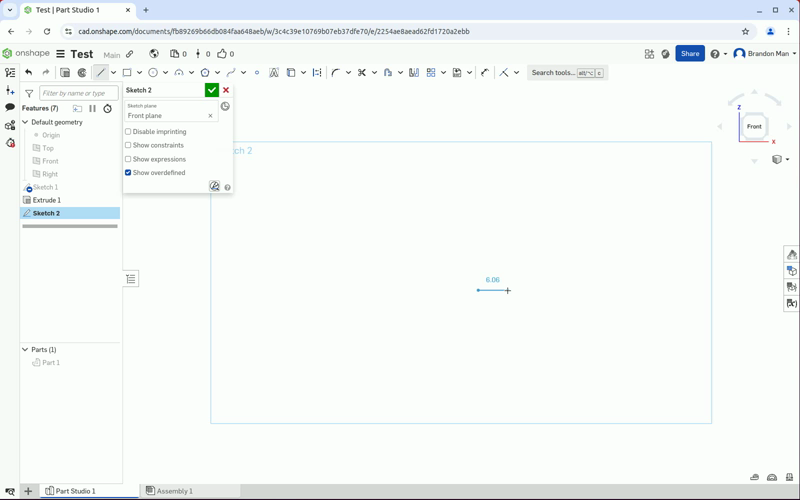
click(507, 290)
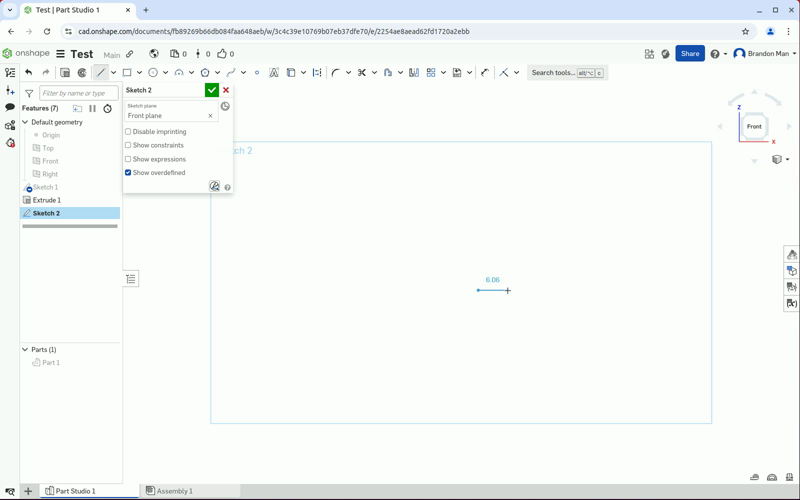
key_up(shift)
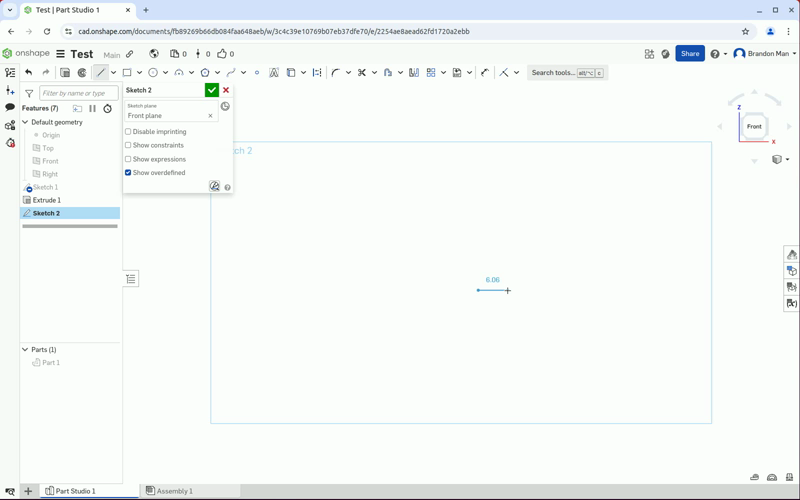
key_down(shift)
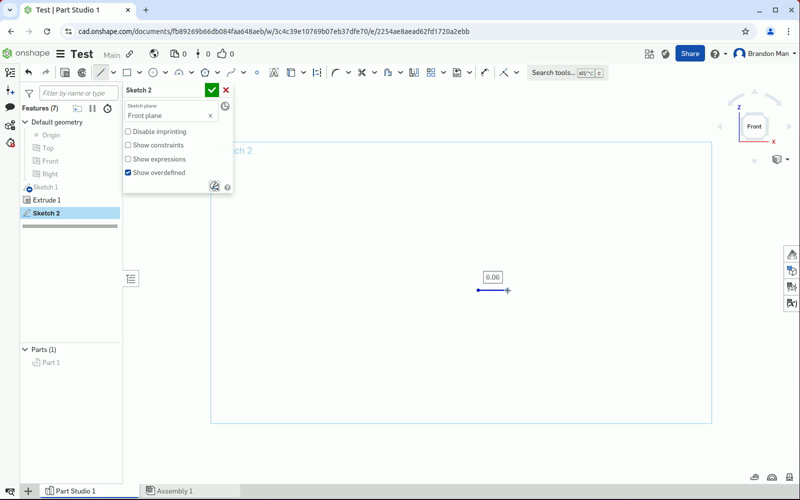
mouse_move(537, 290)
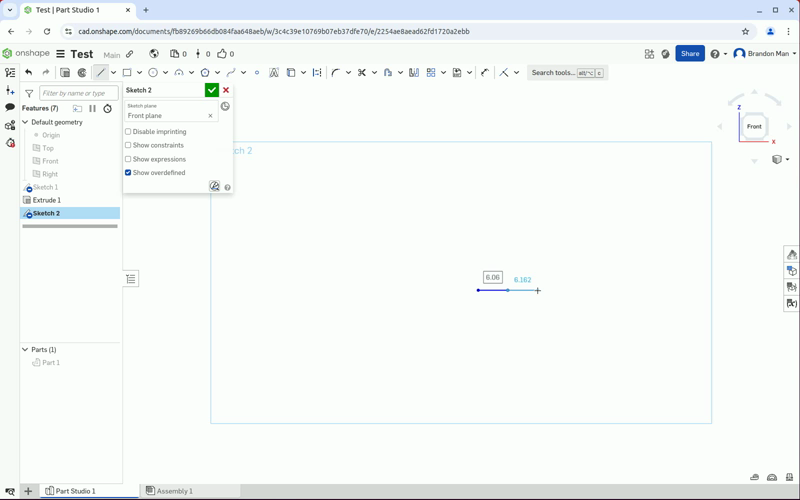
mouse_move(510, 290)
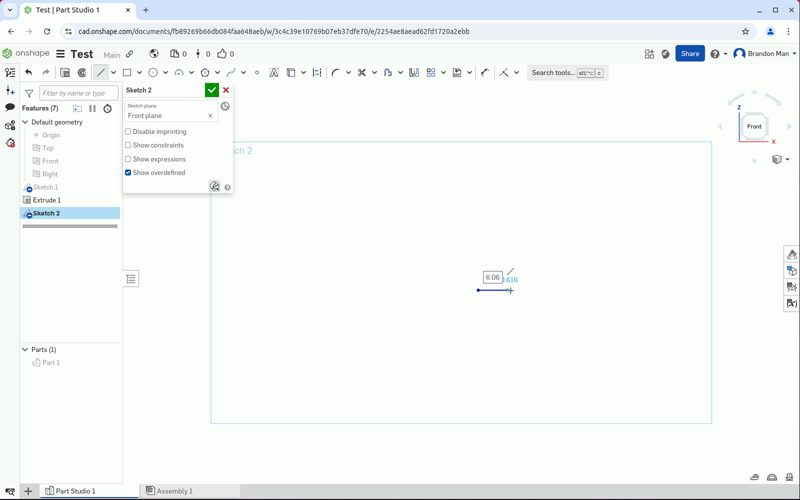
scroll(6)
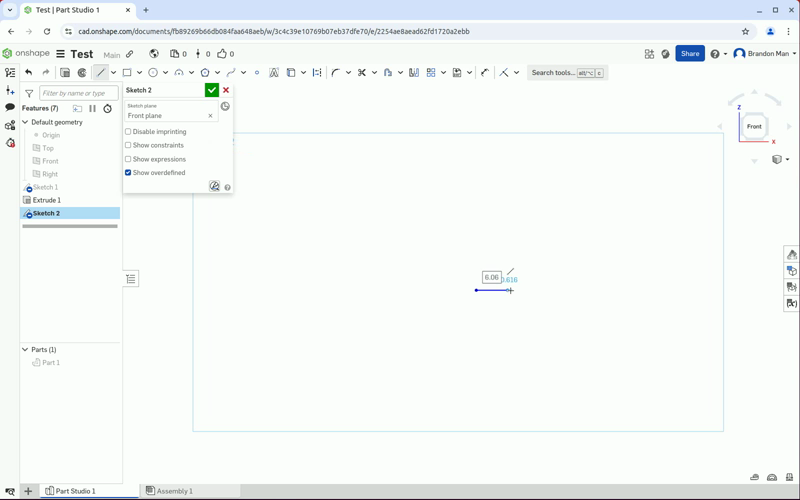
scroll(6)
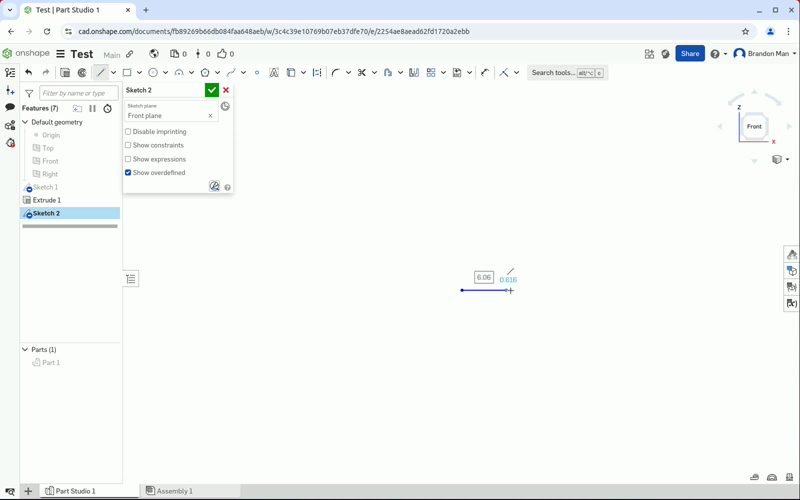
scroll(6)
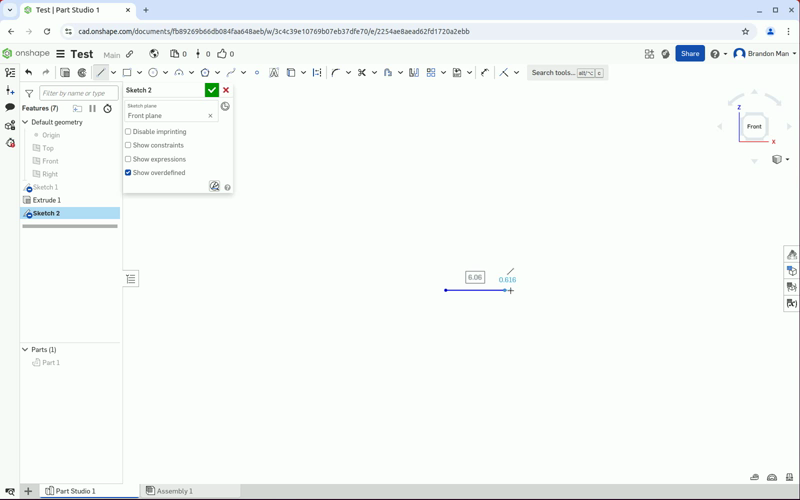
scroll(6)
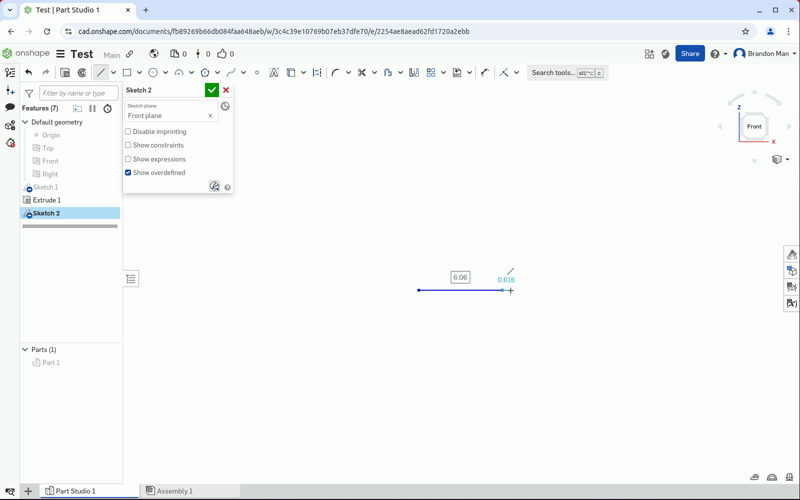
scroll(6)
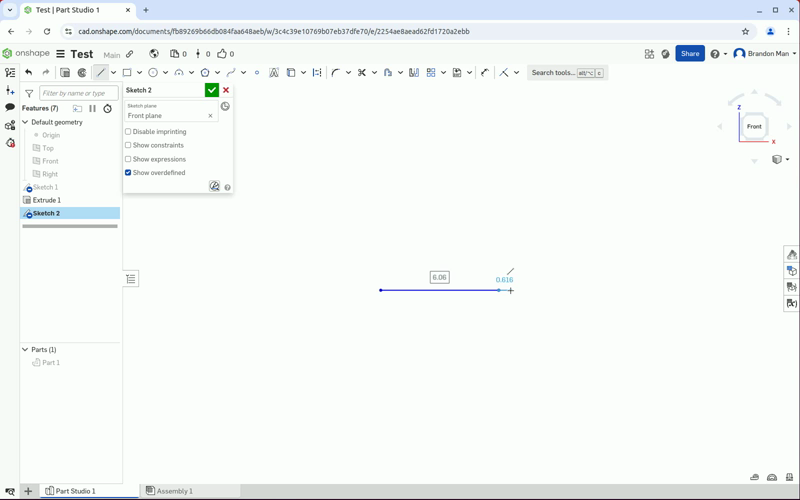
scroll(6)
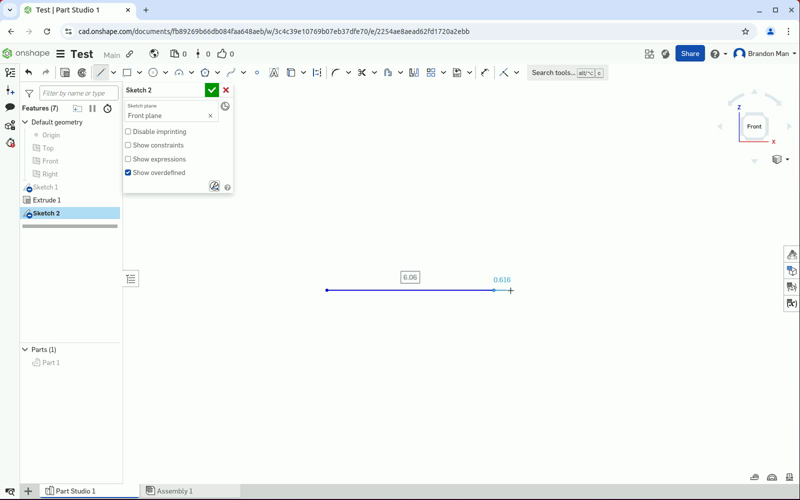
scroll(6)
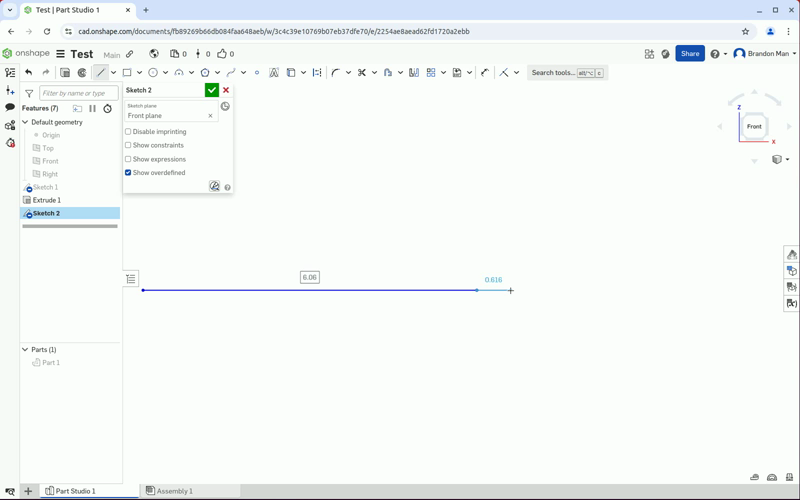
click(510, 290)
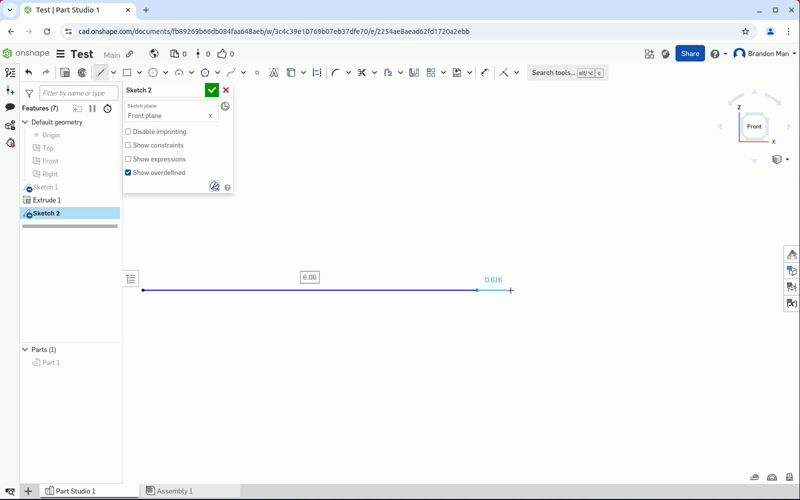
scroll(-6)
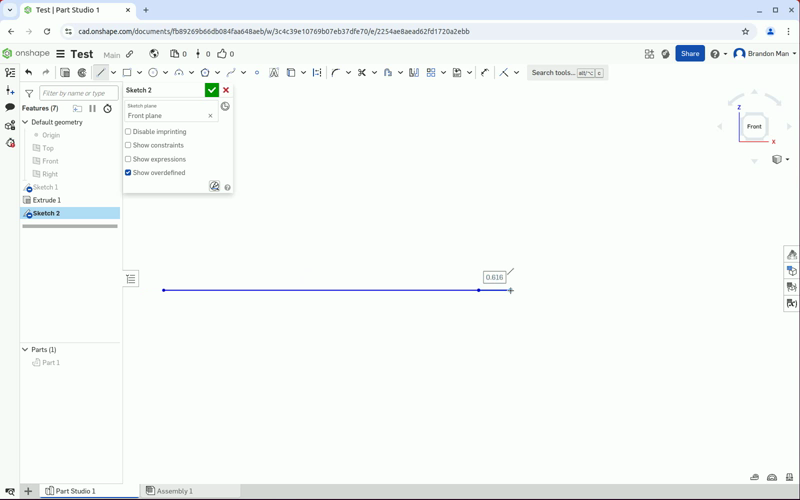
scroll(-6)
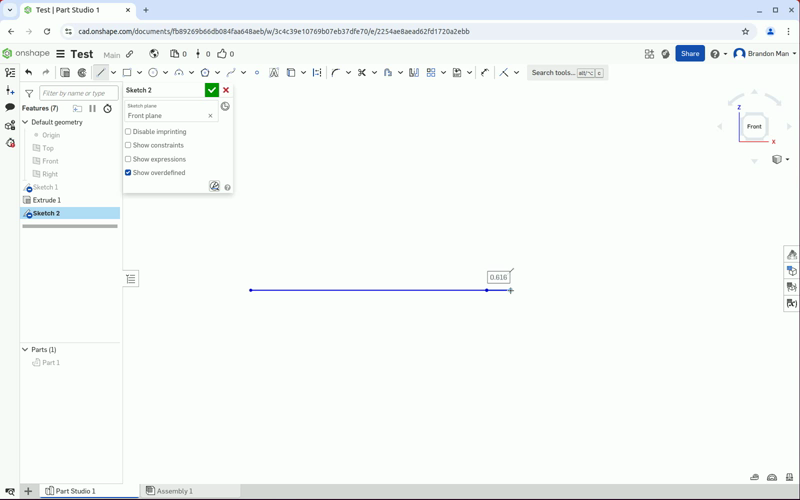
scroll(-6)
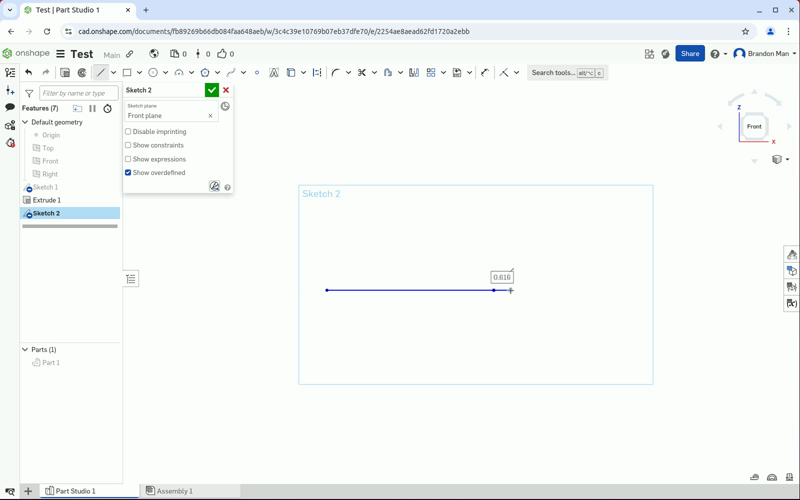
scroll(-6)
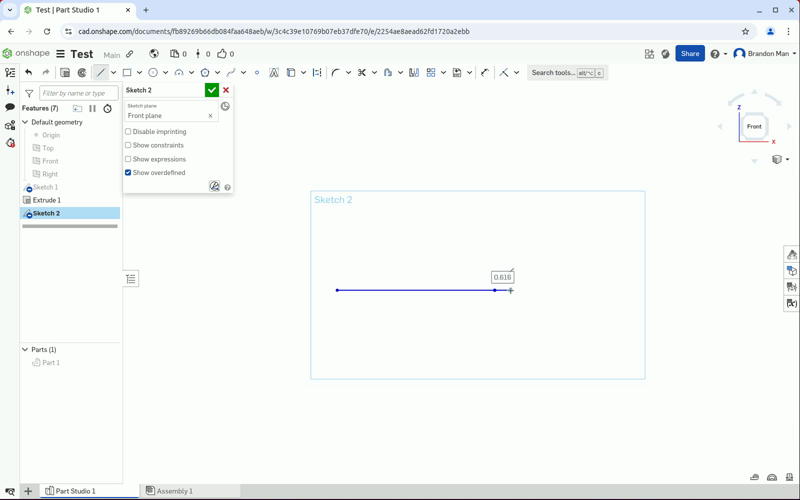
scroll(-6)
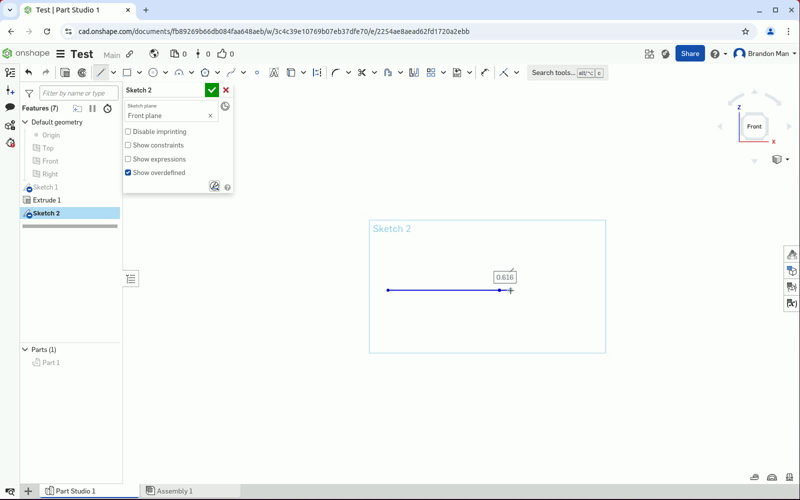
scroll(-6)
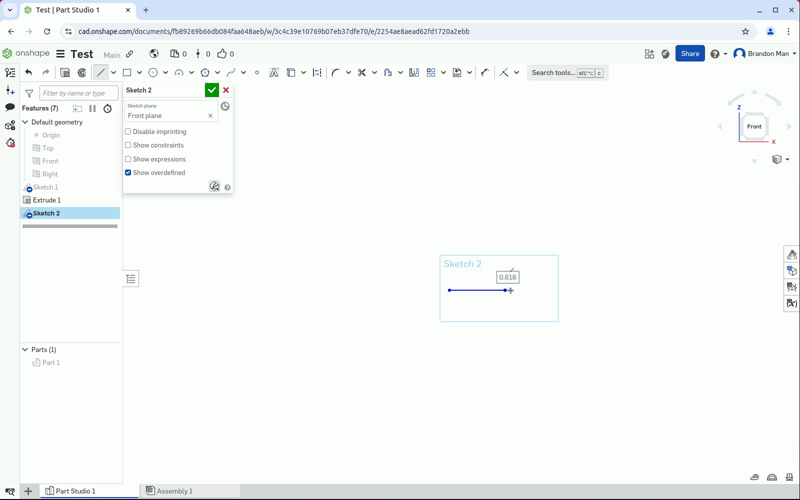
scroll(-6)
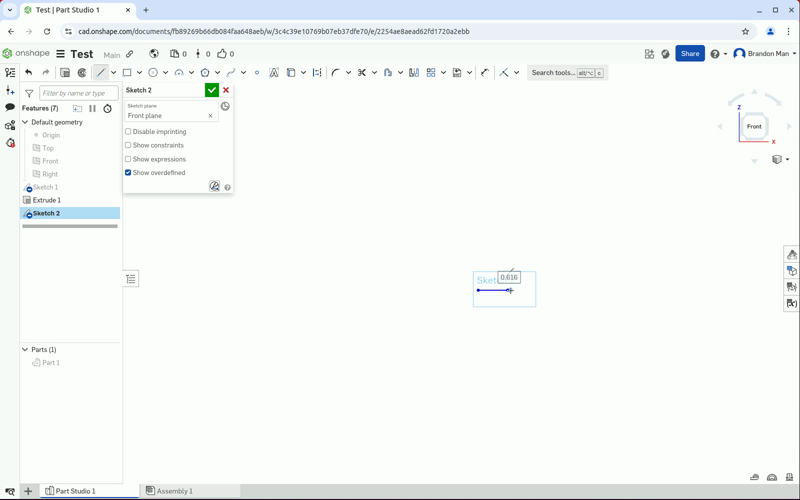
key_up(shift)
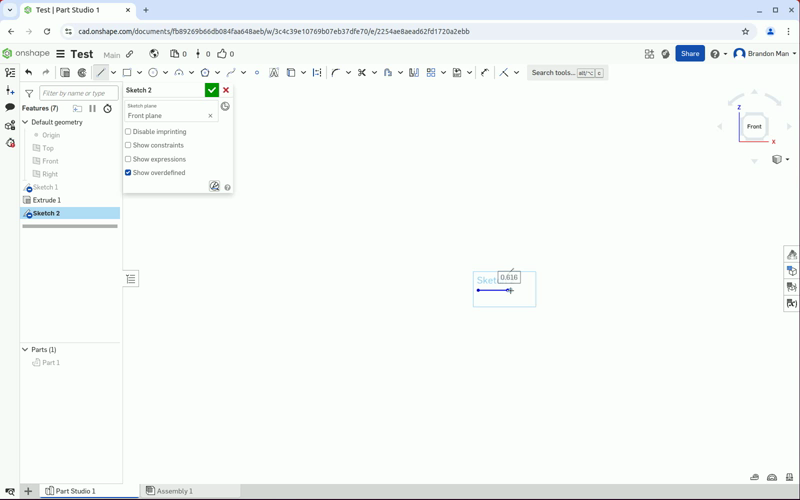
key_down(shift)
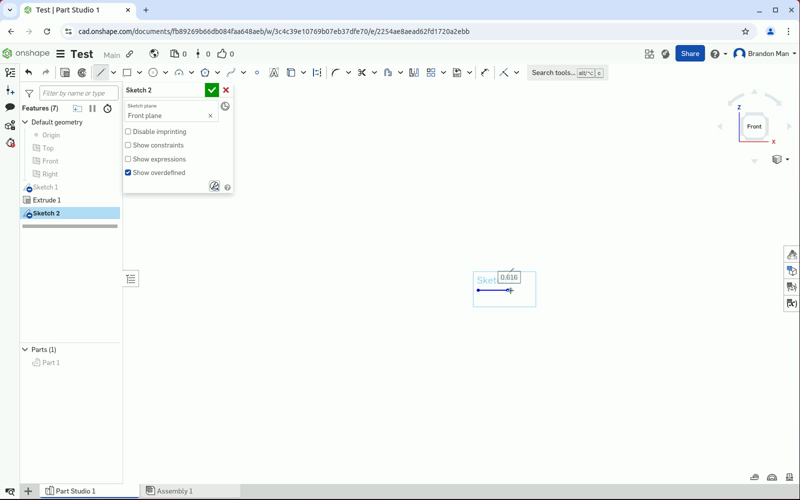
mouse_move(540, 290)
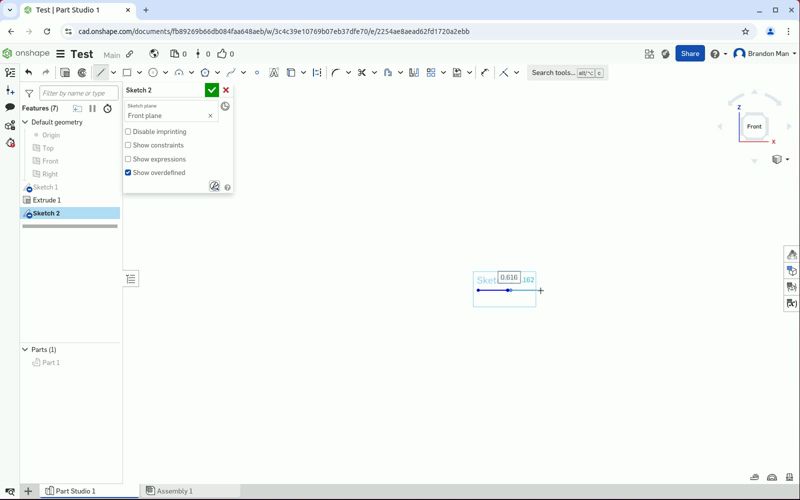
mouse_move(510, 289)
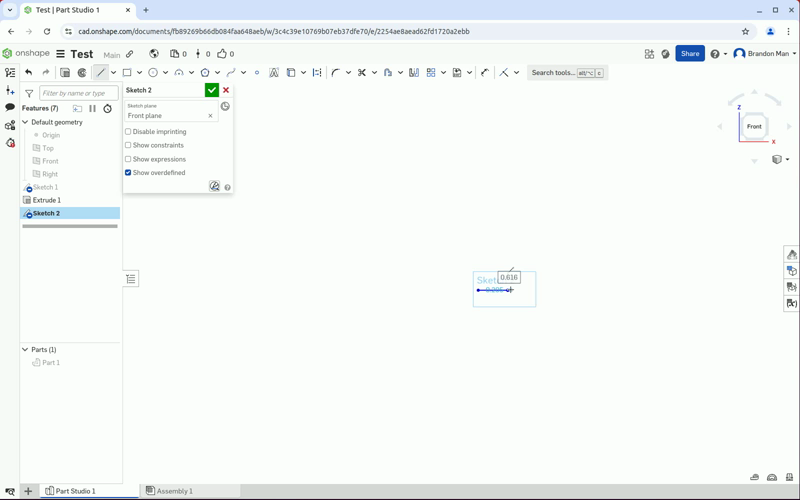
scroll(6)
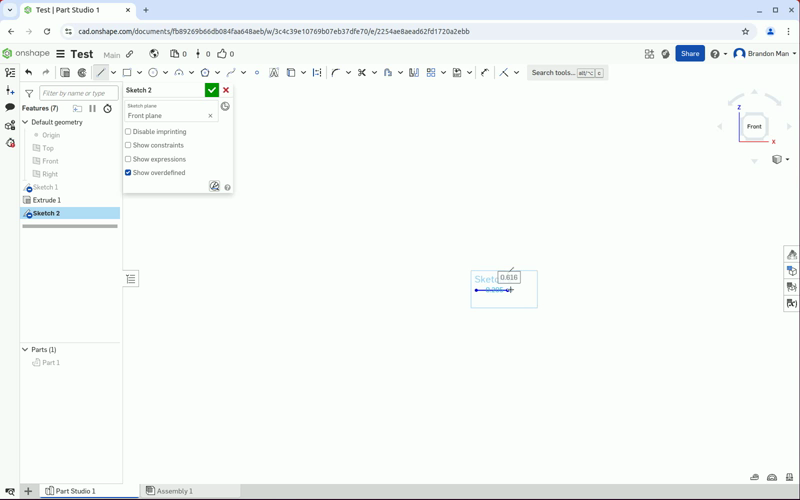
scroll(6)
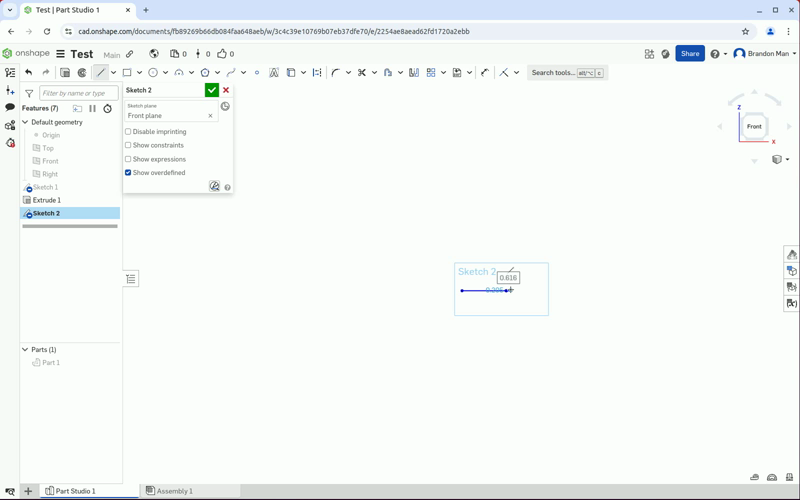
scroll(6)
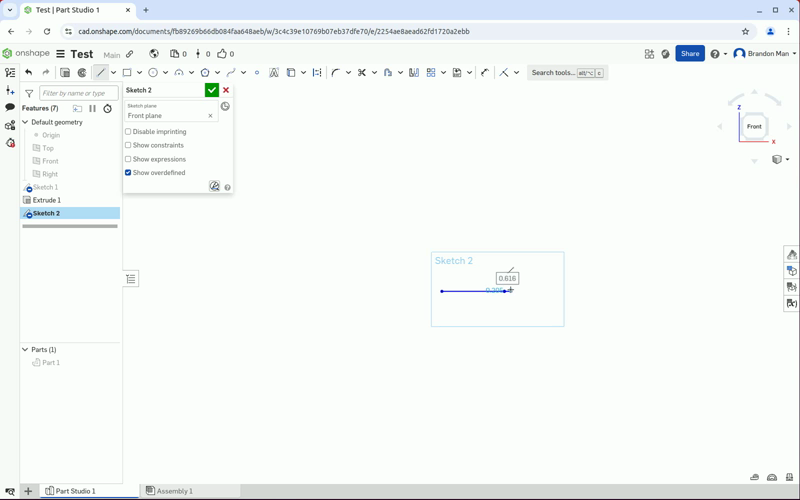
scroll(6)
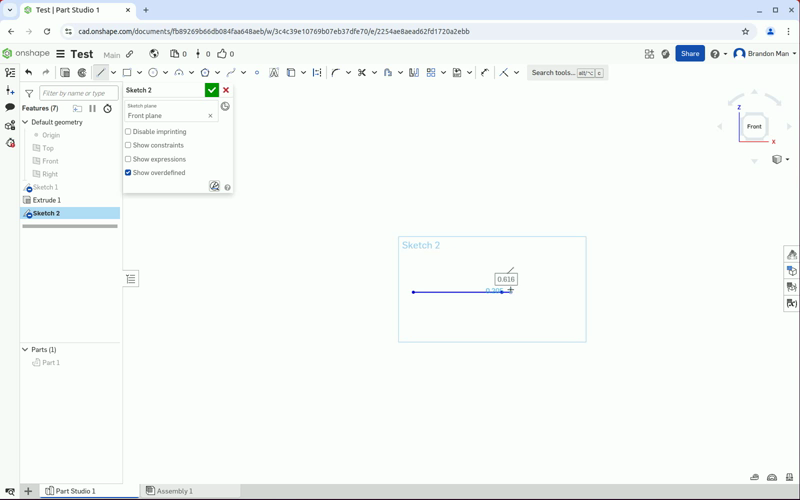
scroll(6)
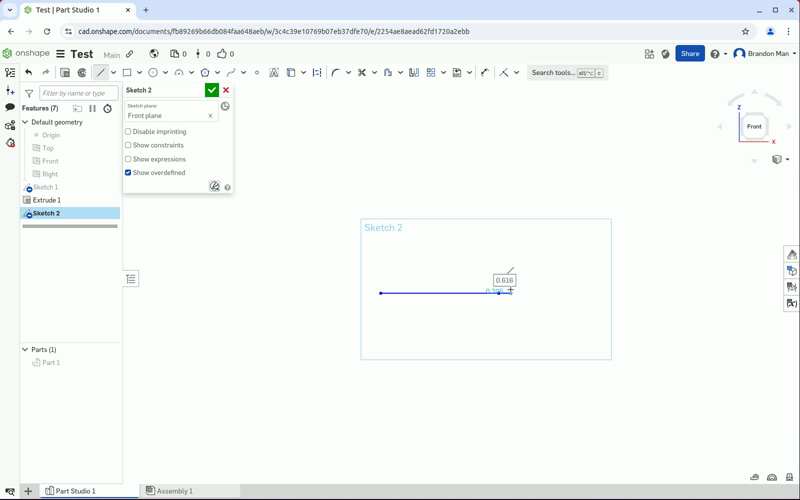
scroll(6)
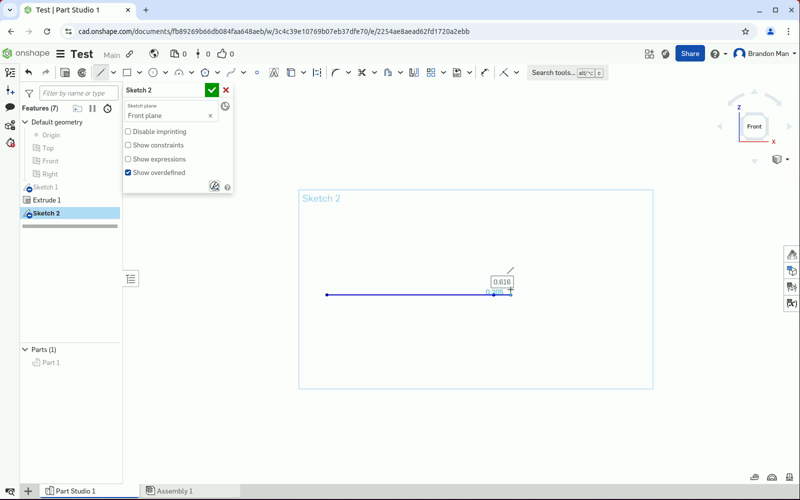
scroll(6)
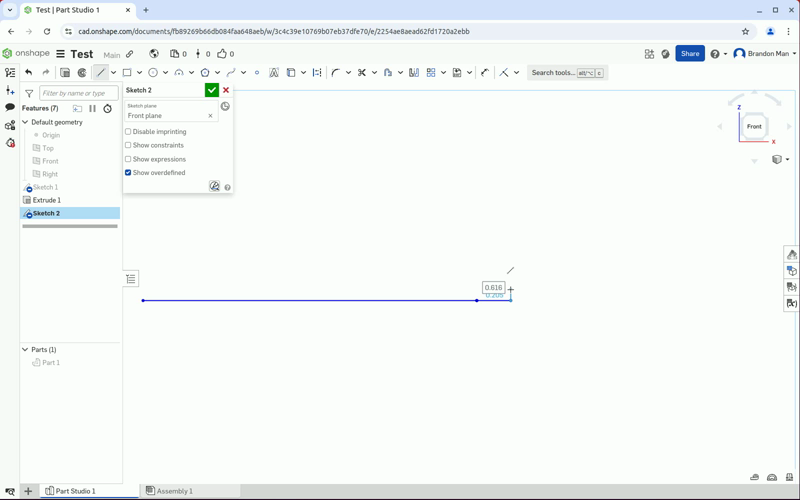
click(510, 289)
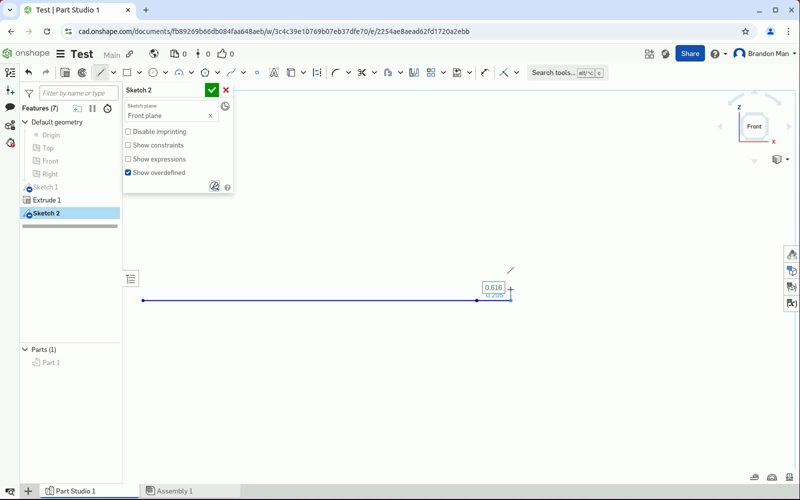
scroll(-6)
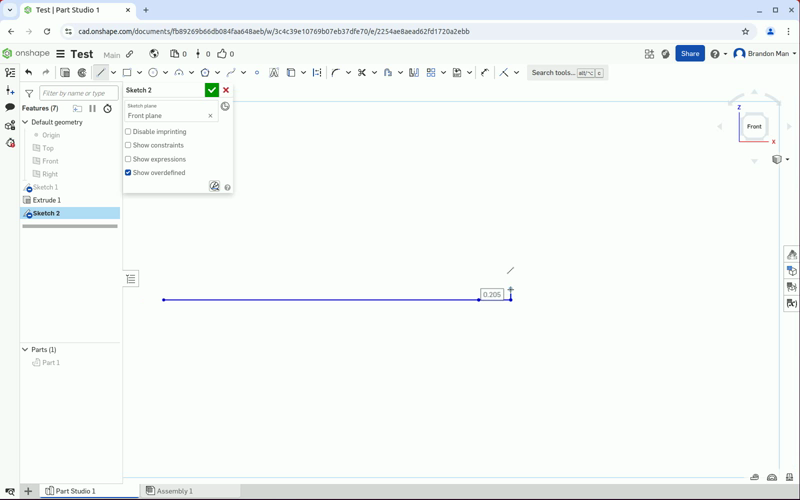
scroll(-6)
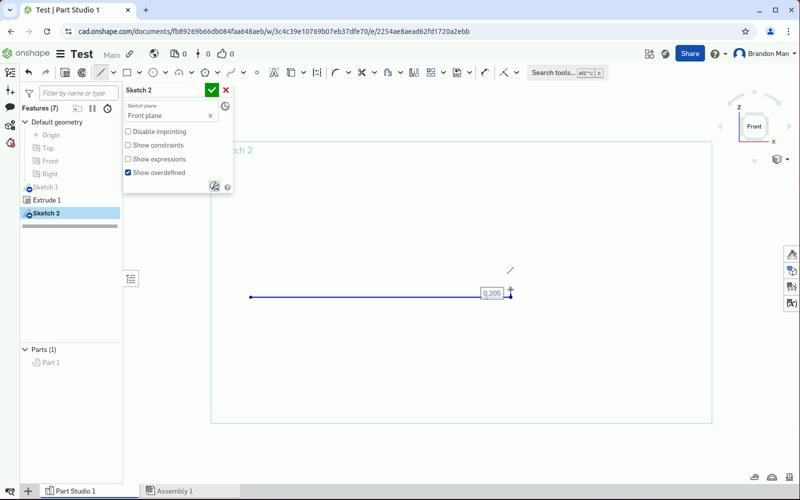
scroll(-6)
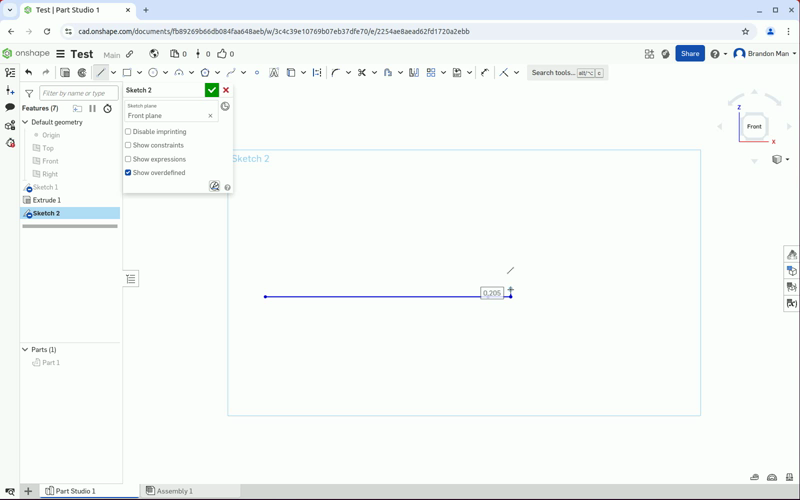
scroll(-6)
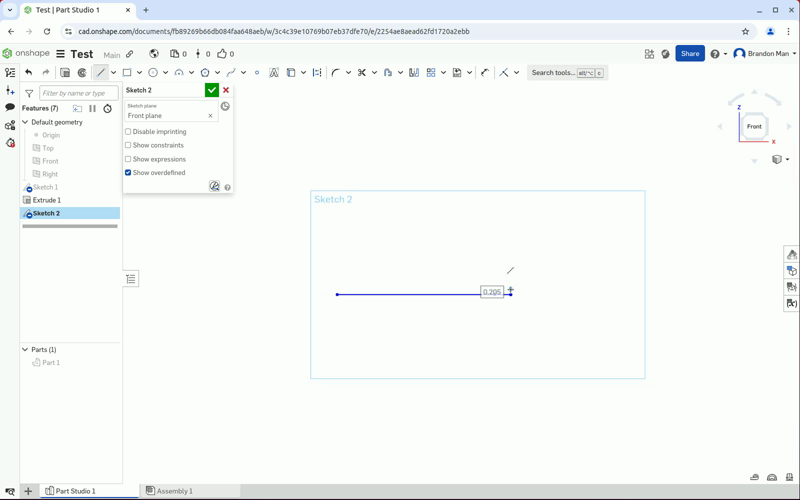
scroll(-6)
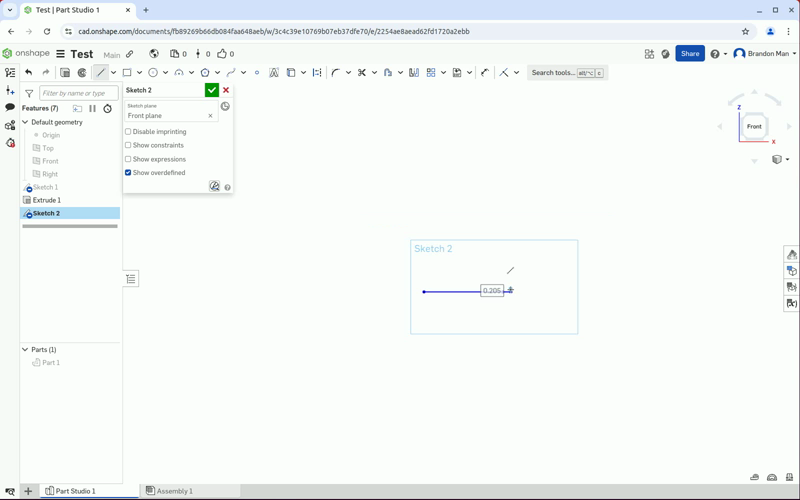
scroll(-6)
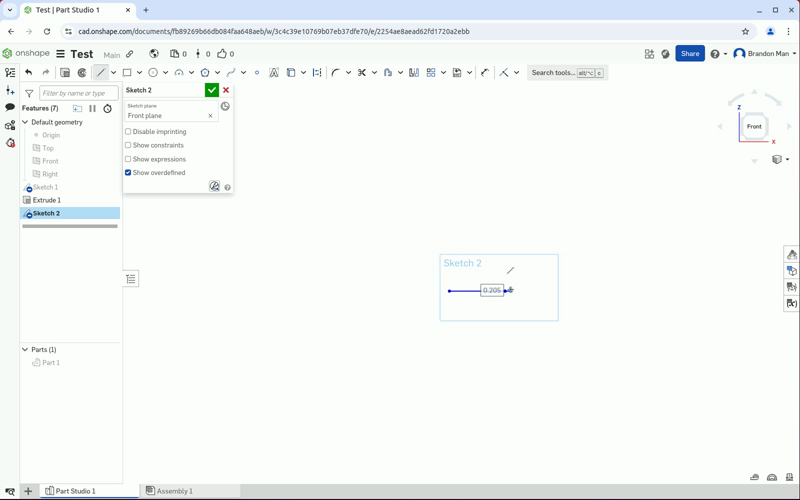
scroll(-6)
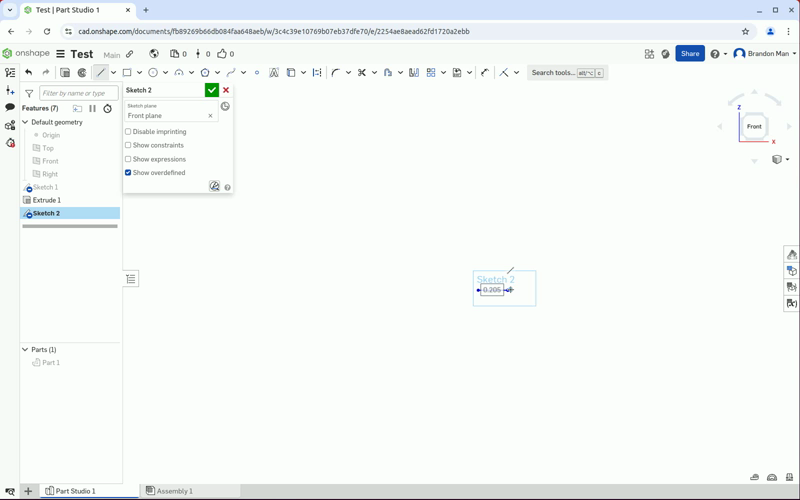
key_up(shift)
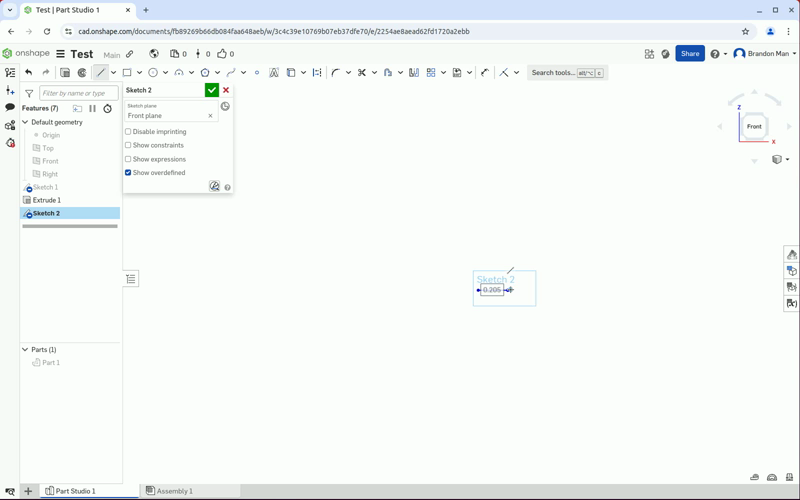
key_down(shift)
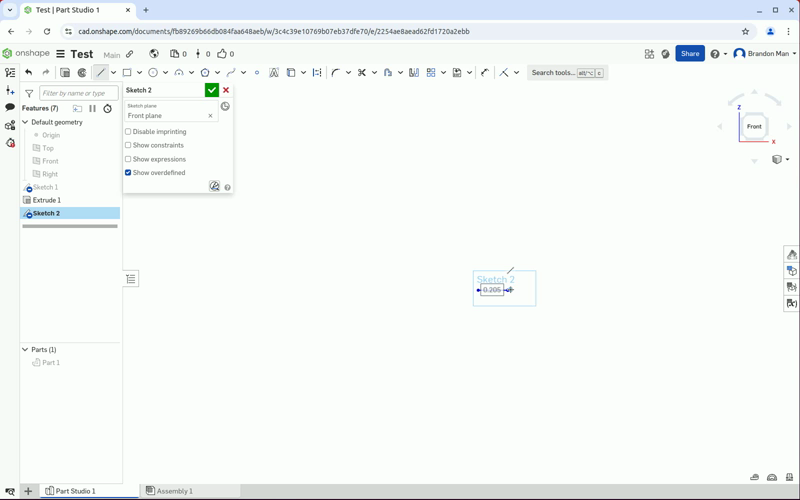
mouse_move(540, 289)
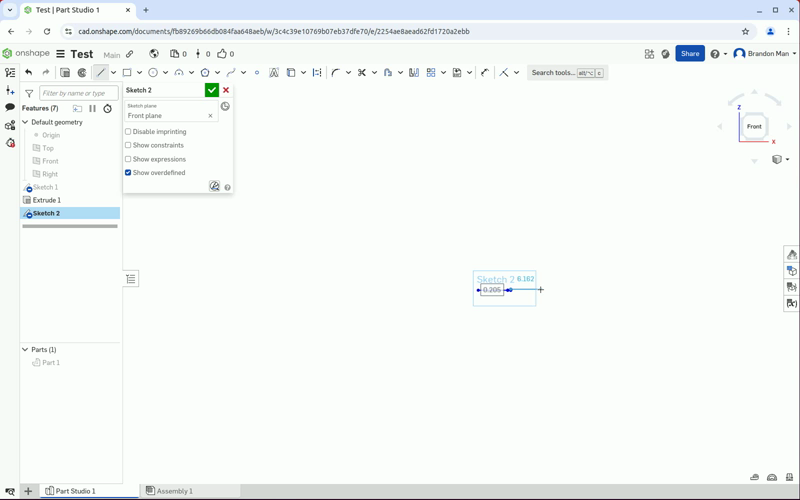
mouse_move(507, 289)
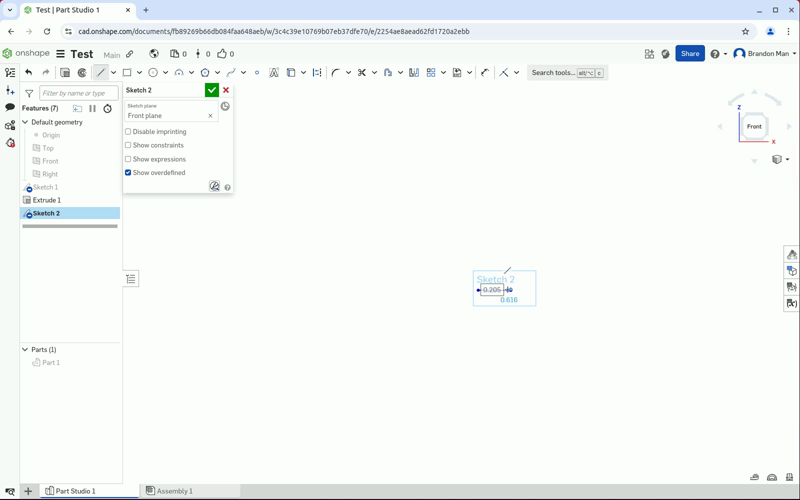
scroll(6)
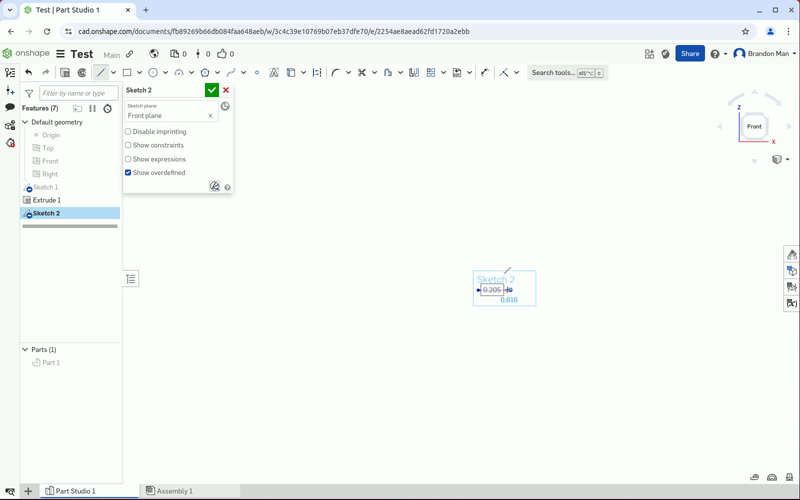
scroll(6)
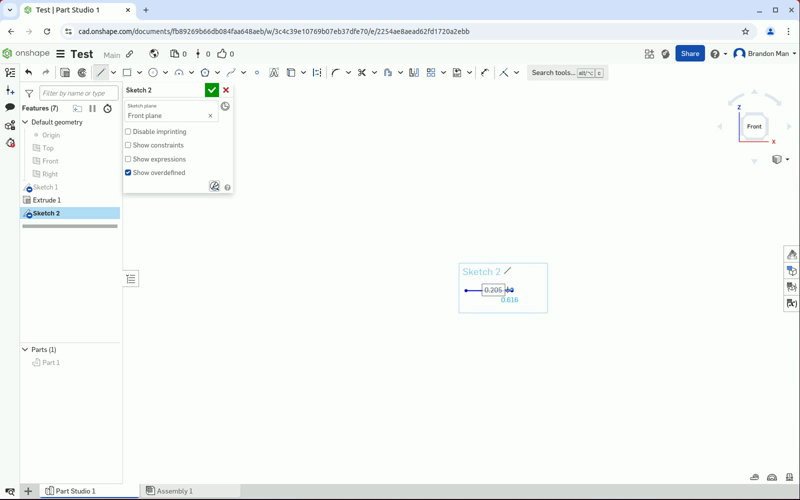
scroll(6)
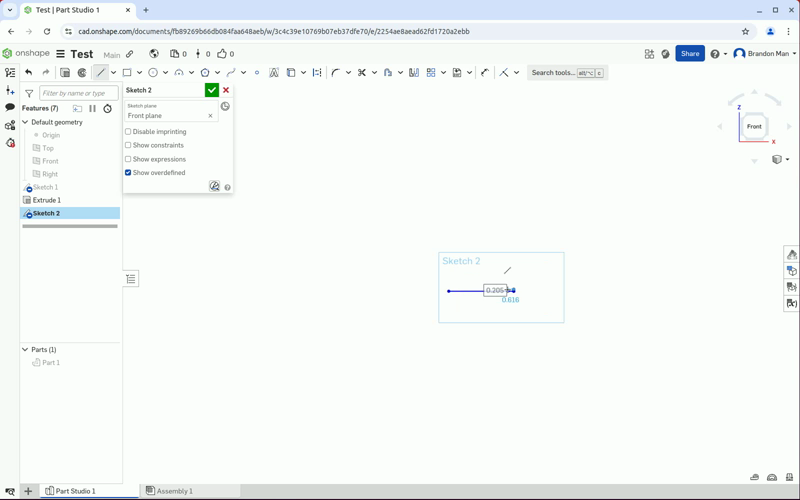
scroll(6)
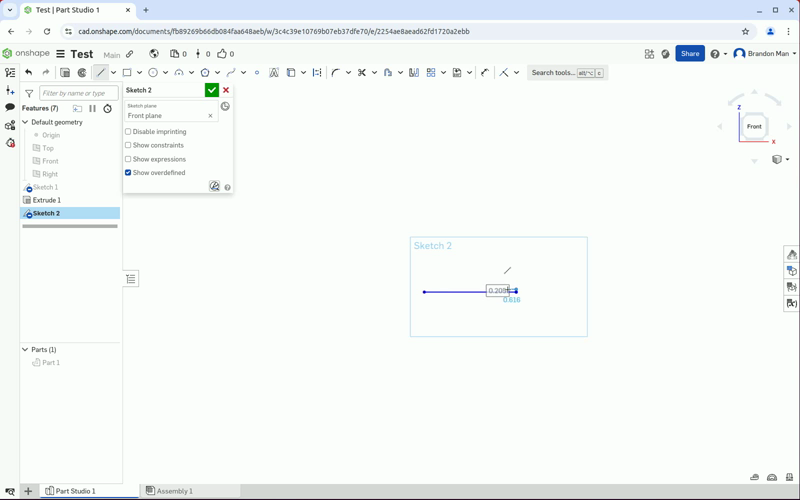
scroll(6)
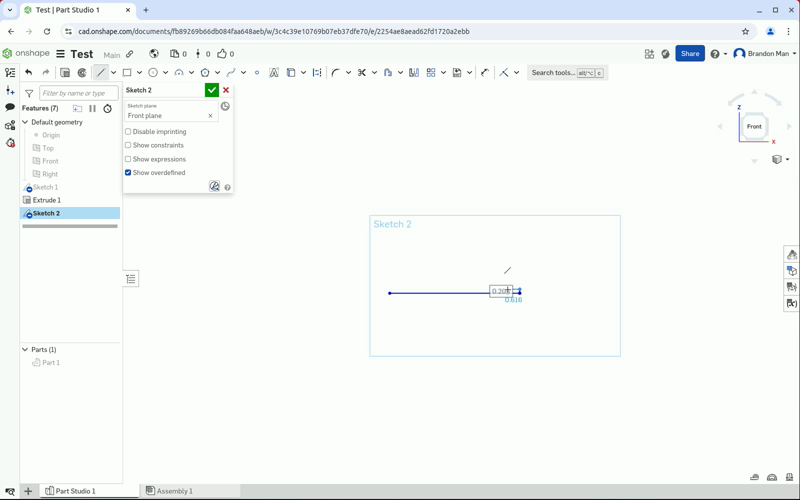
scroll(6)
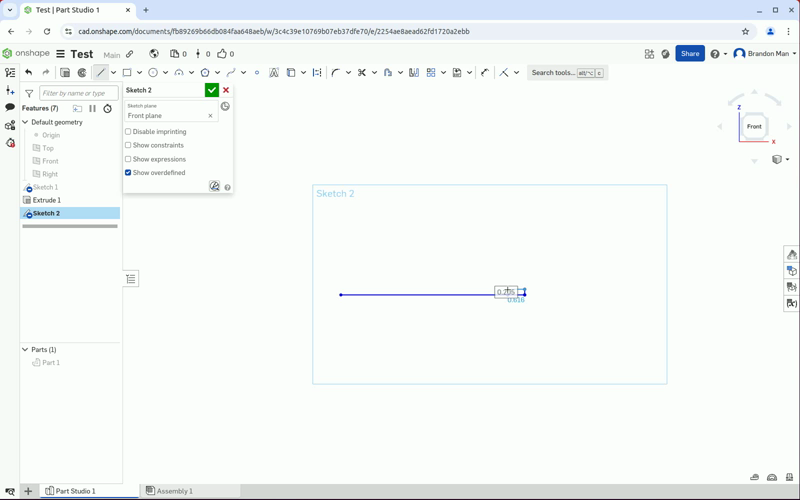
scroll(6)
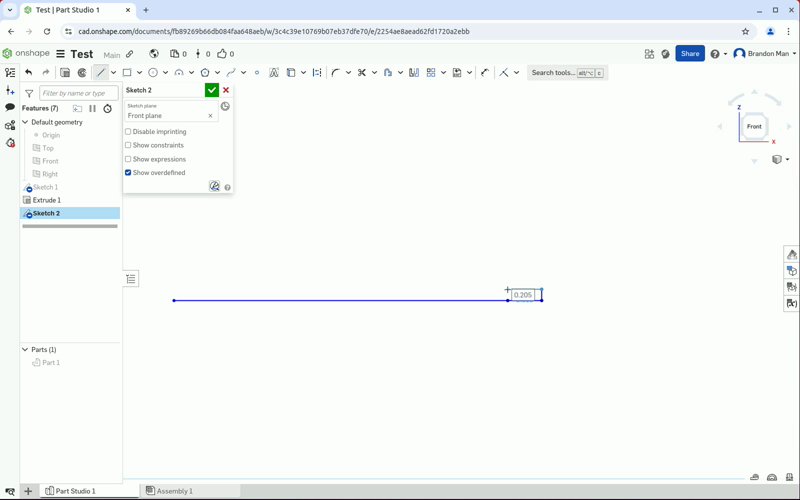
click(507, 289)
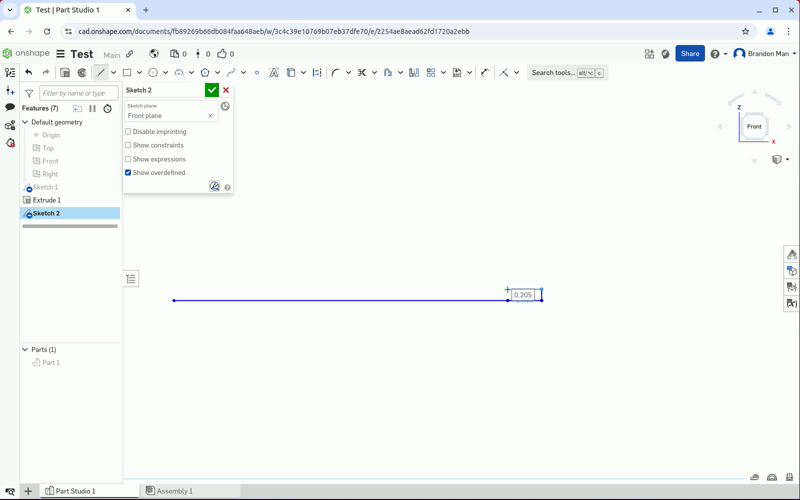
scroll(-6)
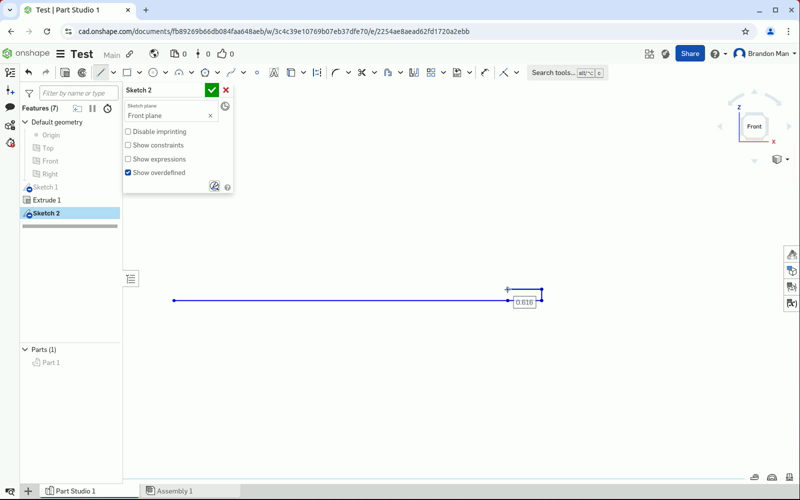
scroll(-6)
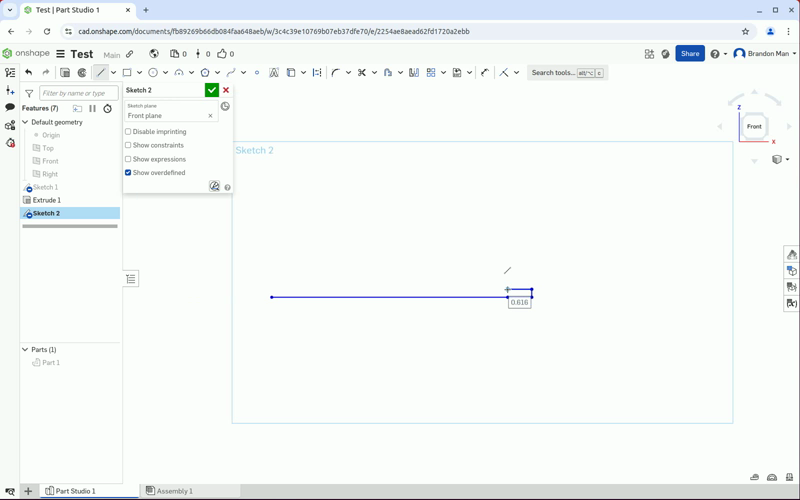
scroll(-6)
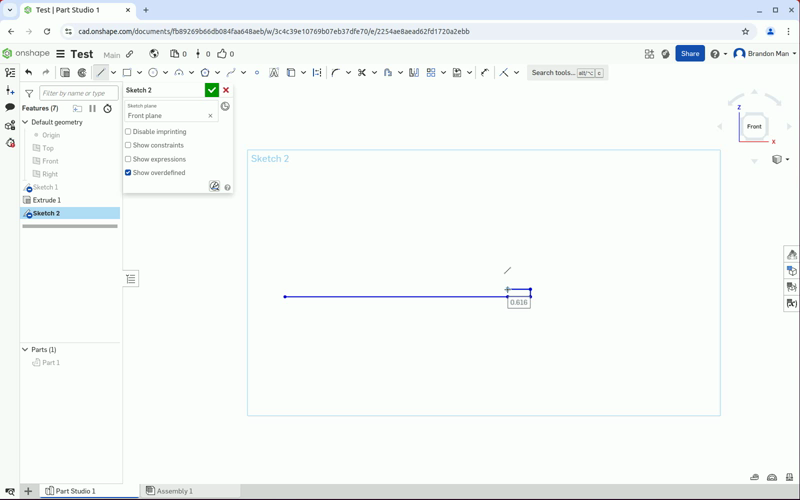
scroll(-6)
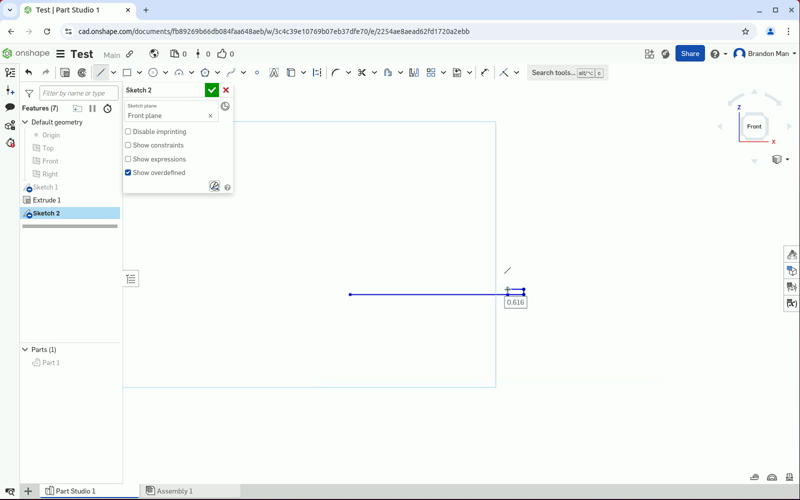
scroll(-6)
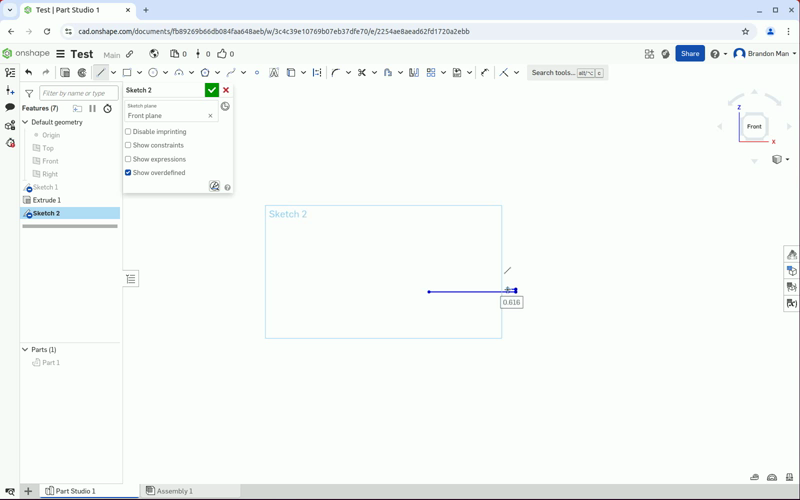
scroll(-6)
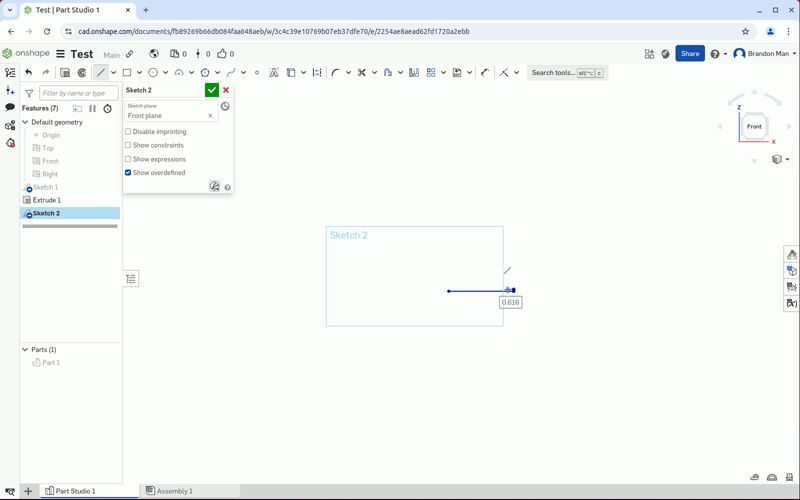
scroll(-6)
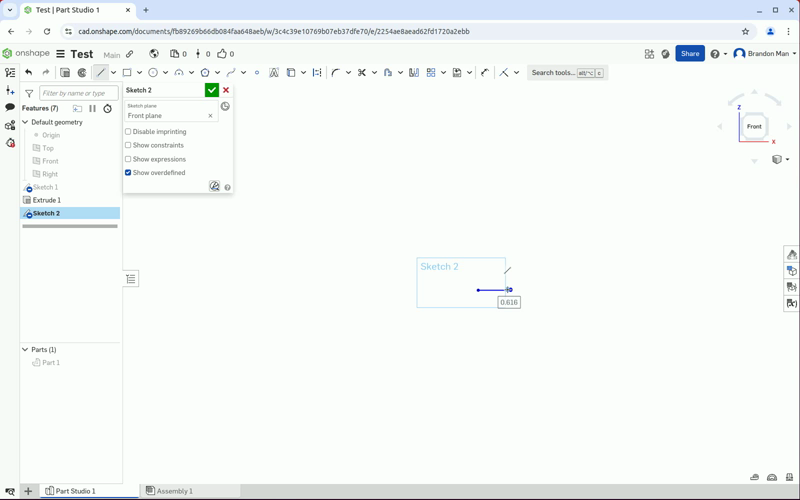
key_up(shift)
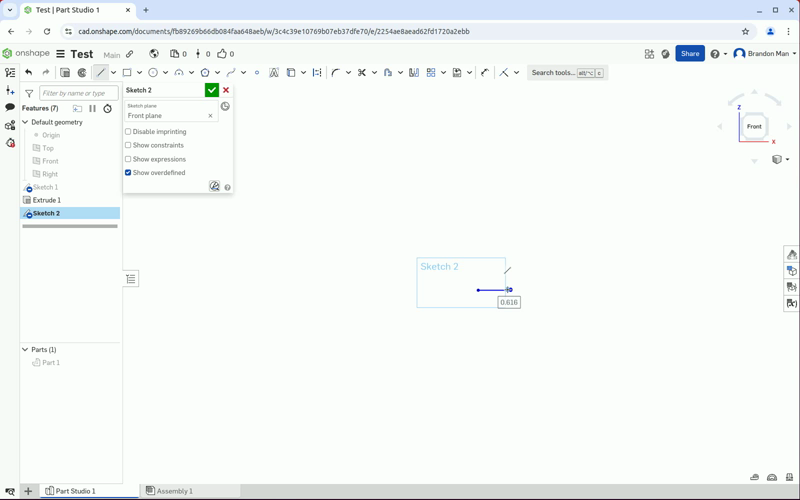
key_down(shift)
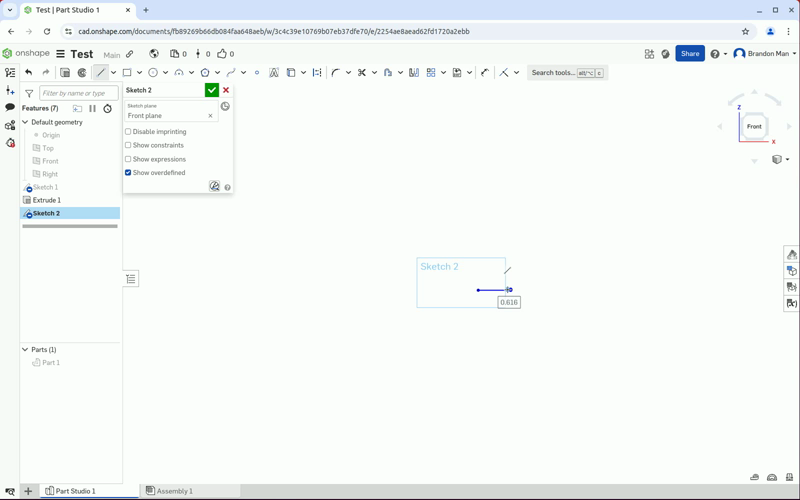
mouse_move(537, 289)
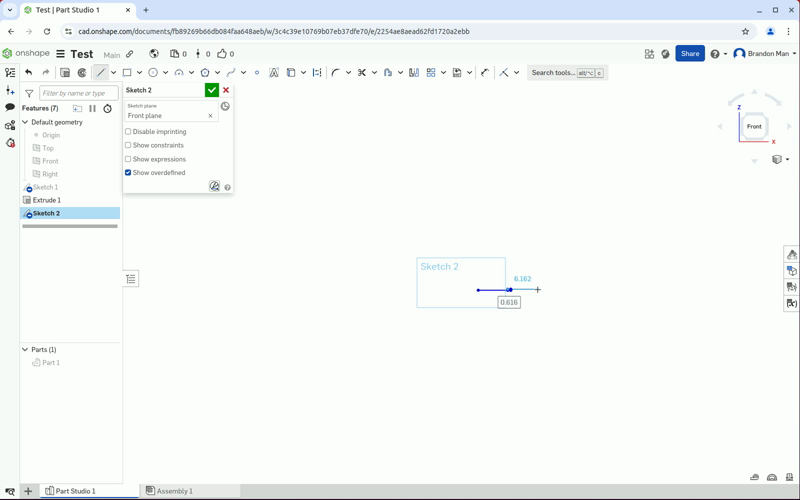
mouse_move(507, 275)
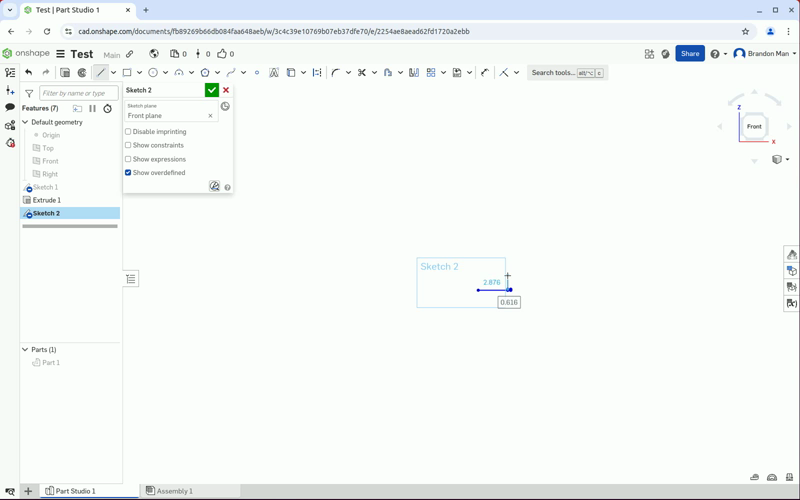
click(507, 275)
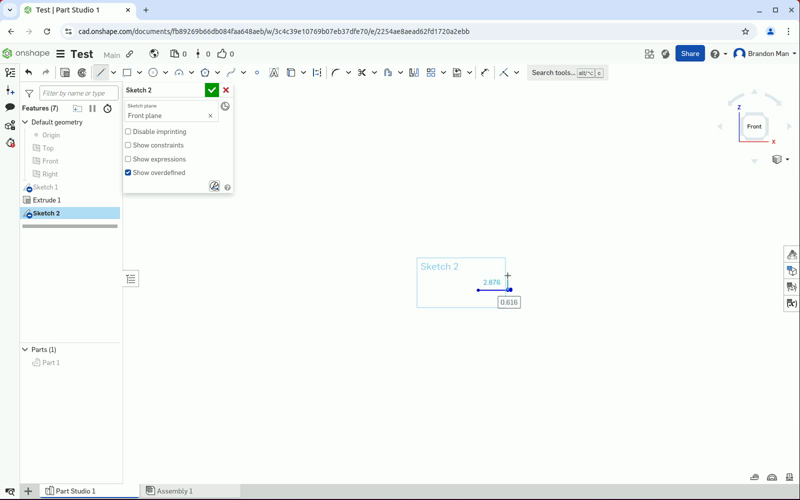
key_up(shift)
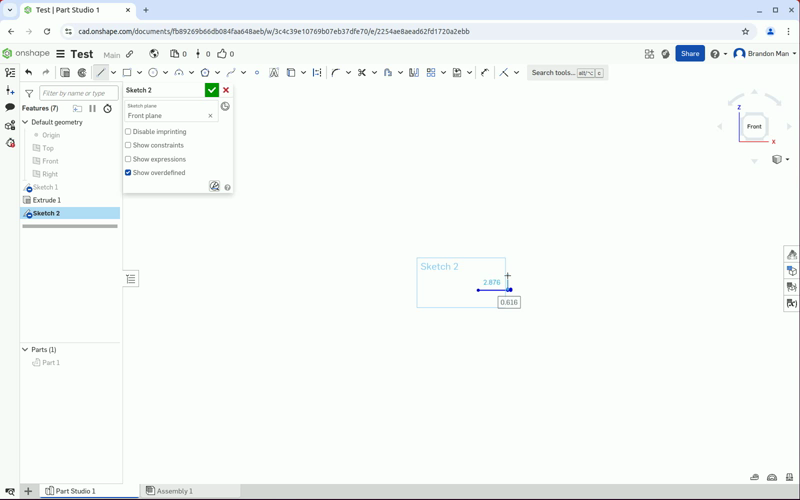
key_down(shift)
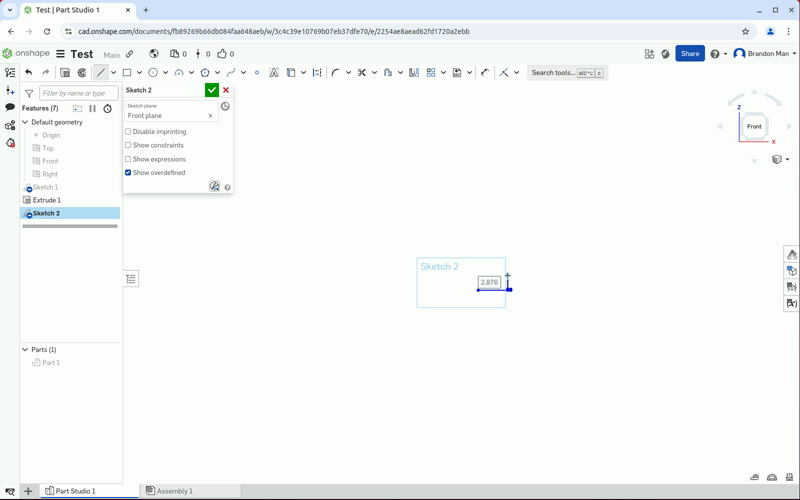
mouse_move(537, 275)
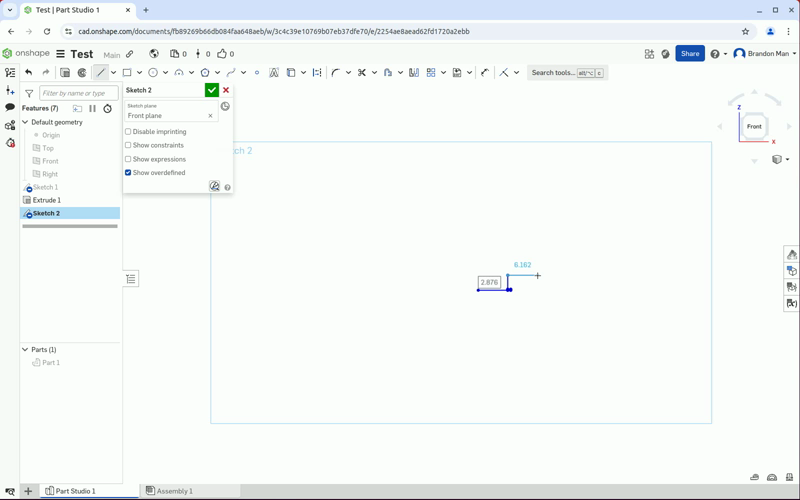
mouse_move(507, 266)
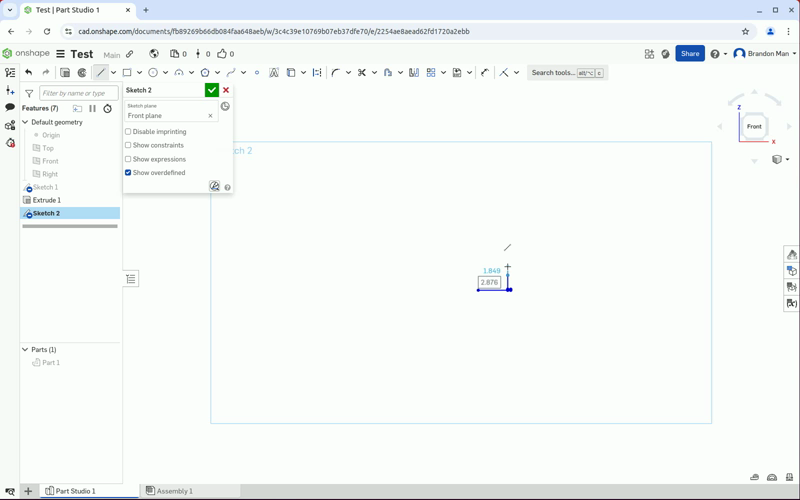
click(507, 266)
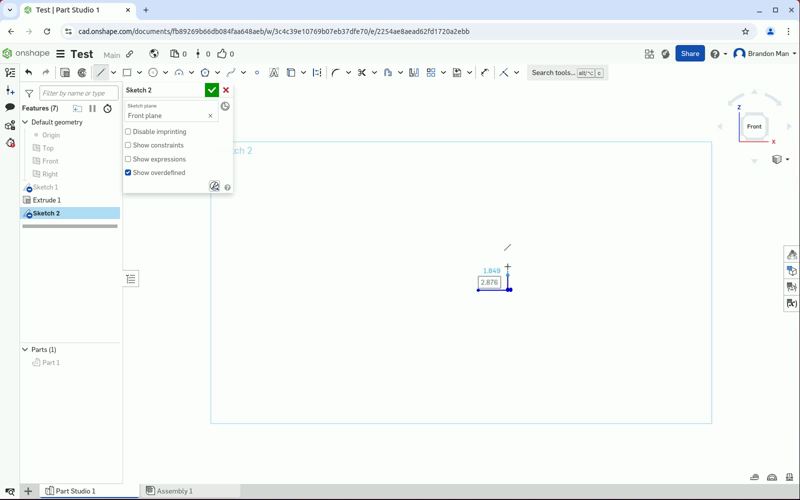
key_up(shift)
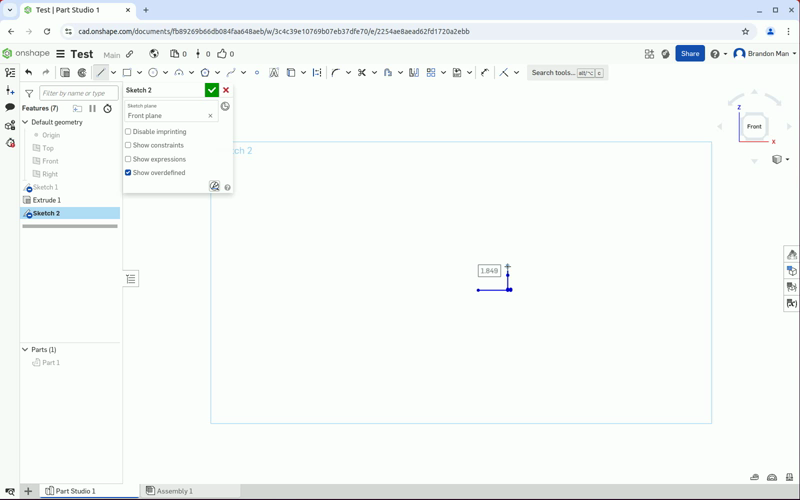
key_down(shift)
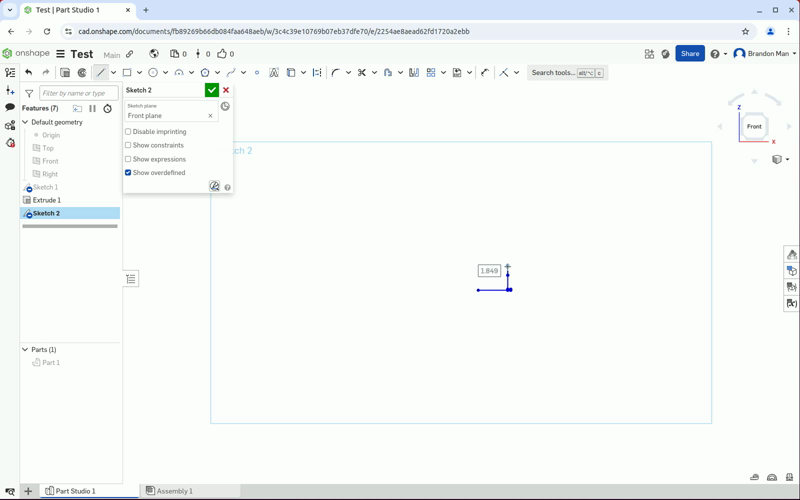
mouse_move(537, 266)
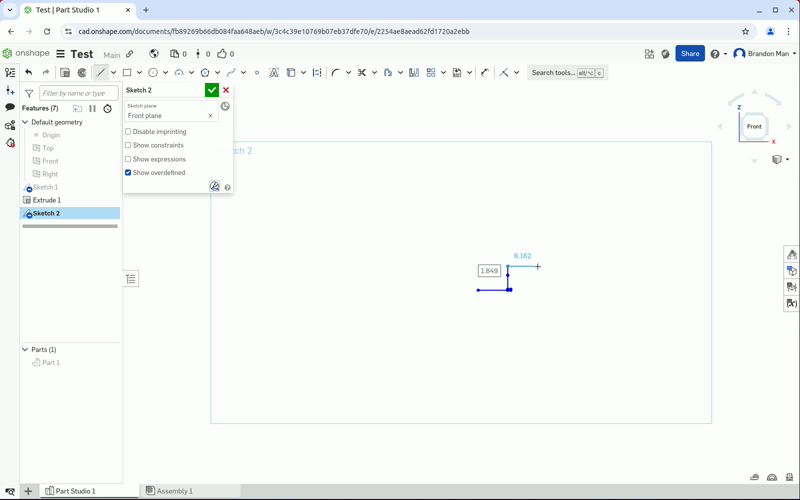
mouse_move(501, 261)
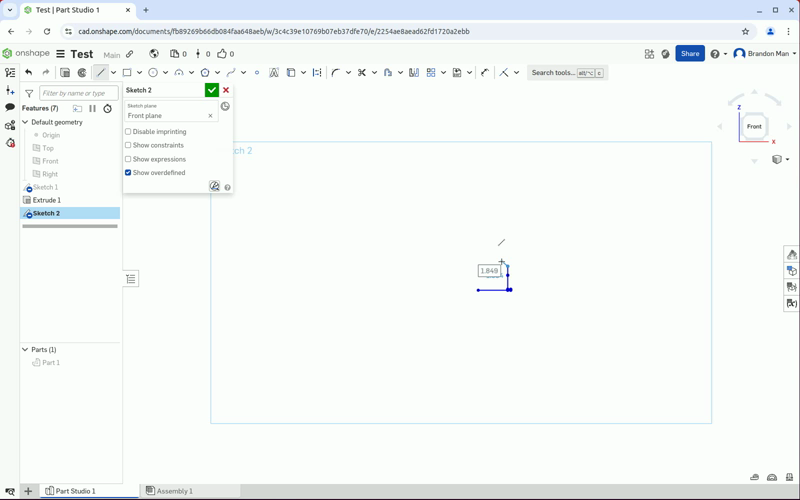
click(501, 261)
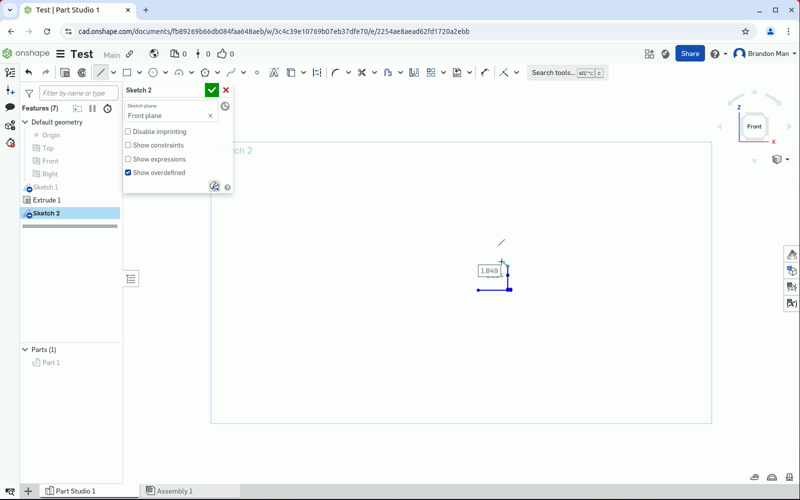
key_up(shift)
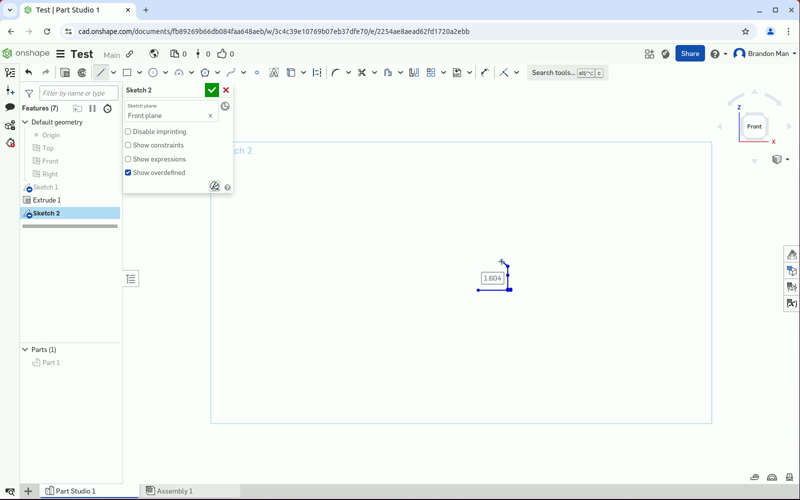
key(esc)
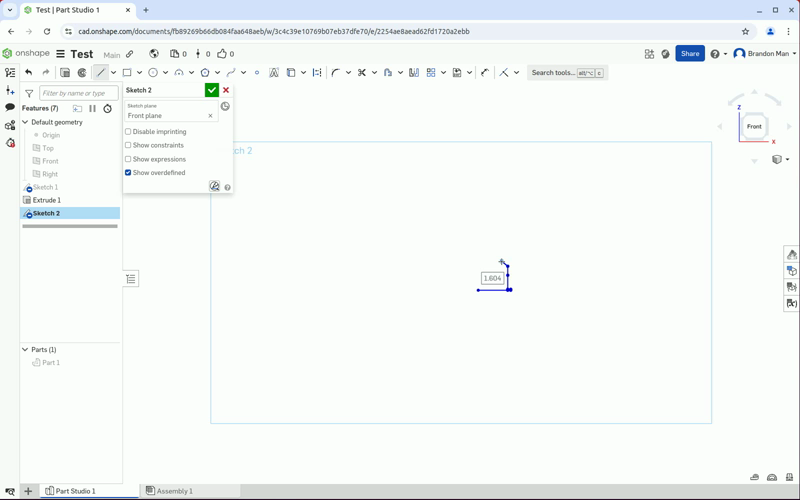
key(a)
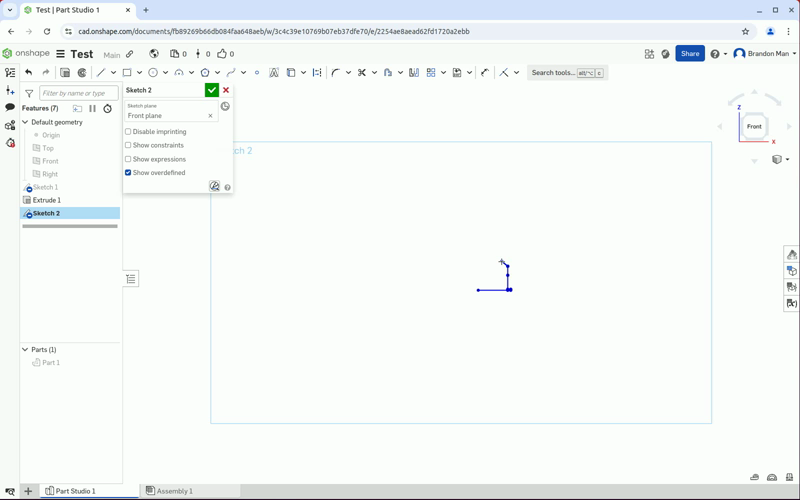
mouse_move(501, 261)
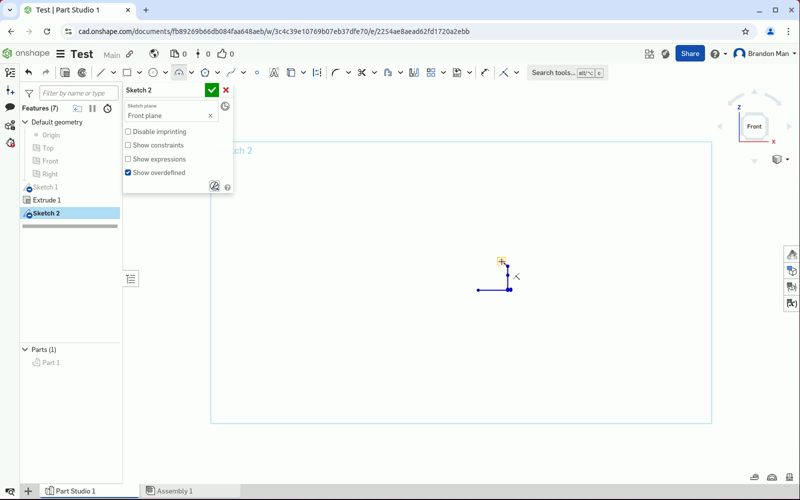
click(501, 261)
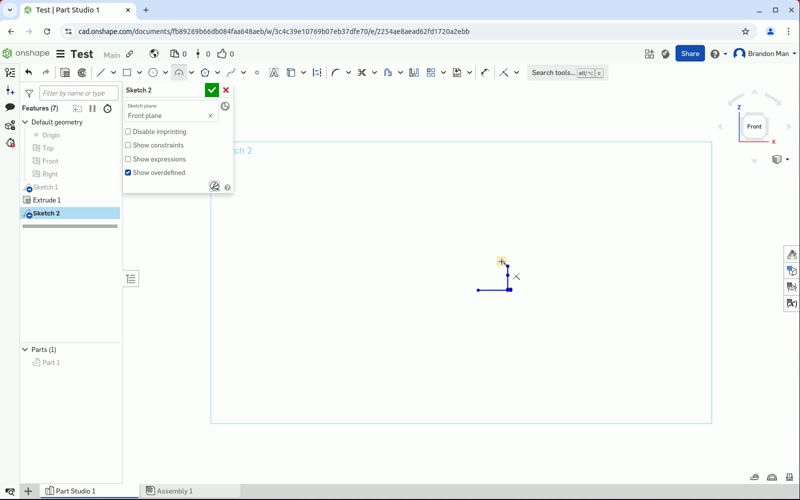
key_down(shift)
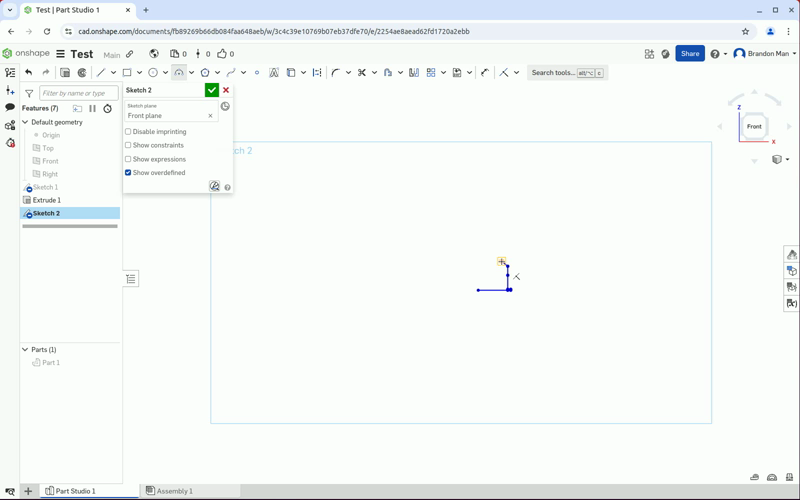
mouse_move(498, 261)
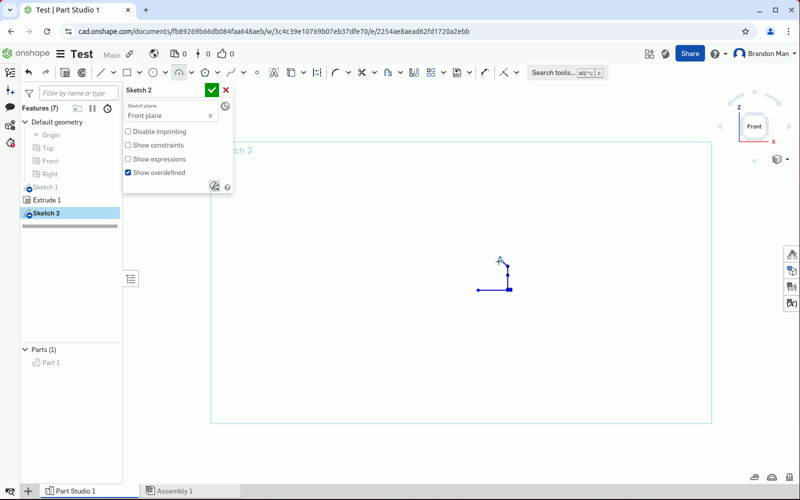
scroll(6)
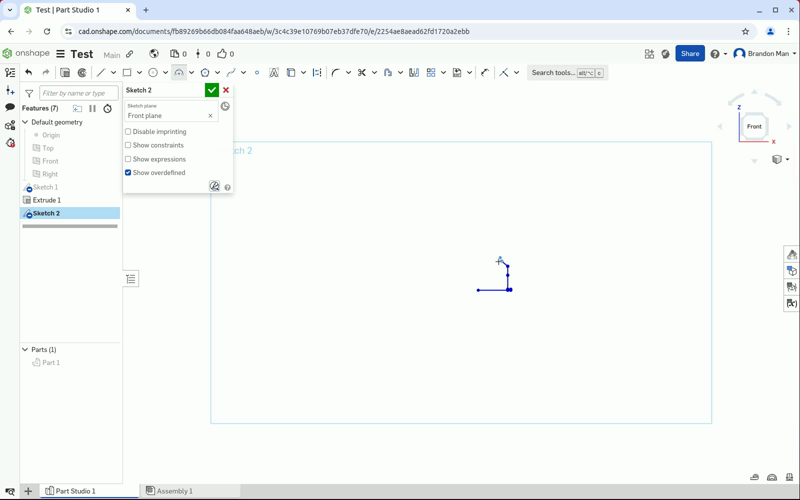
scroll(6)
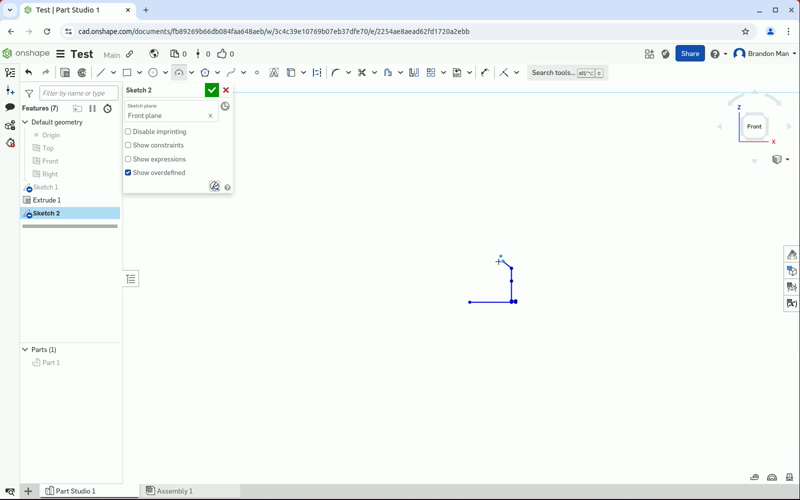
scroll(6)
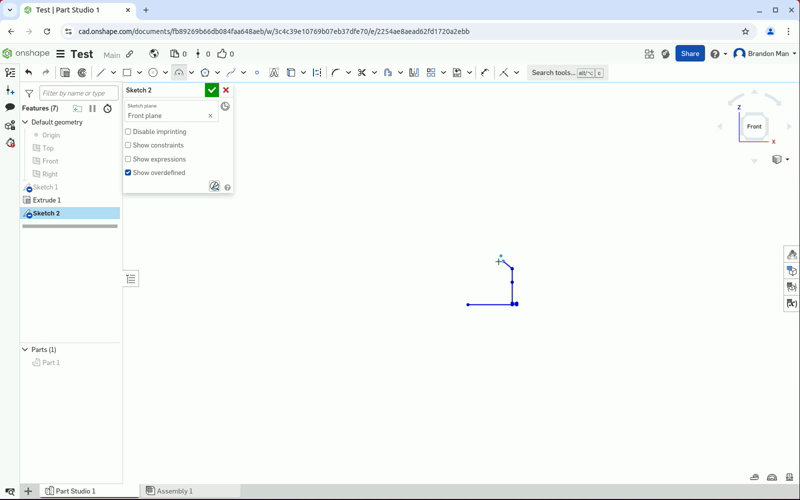
scroll(6)
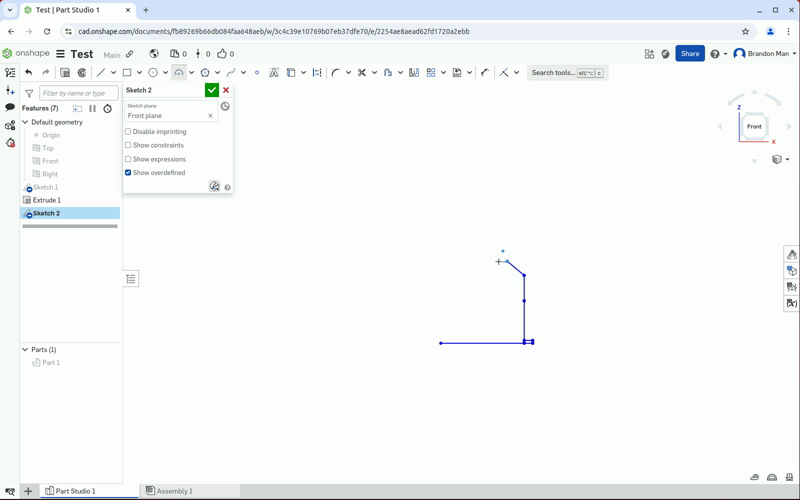
scroll(6)
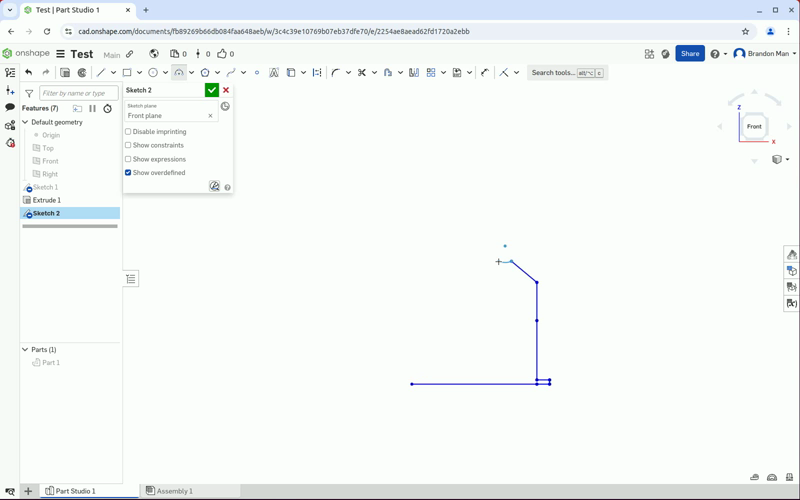
scroll(6)
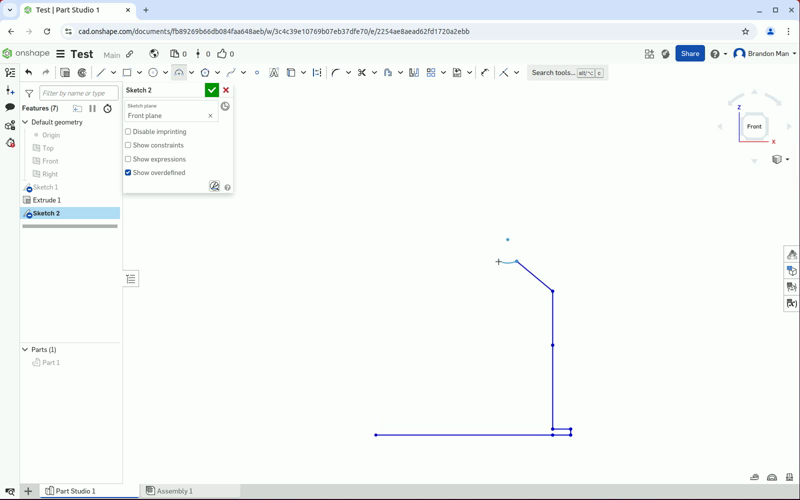
scroll(6)
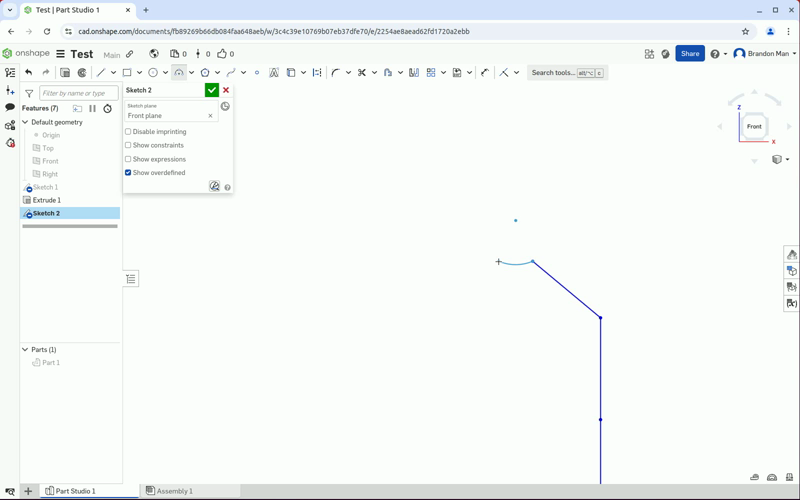
click(498, 261)
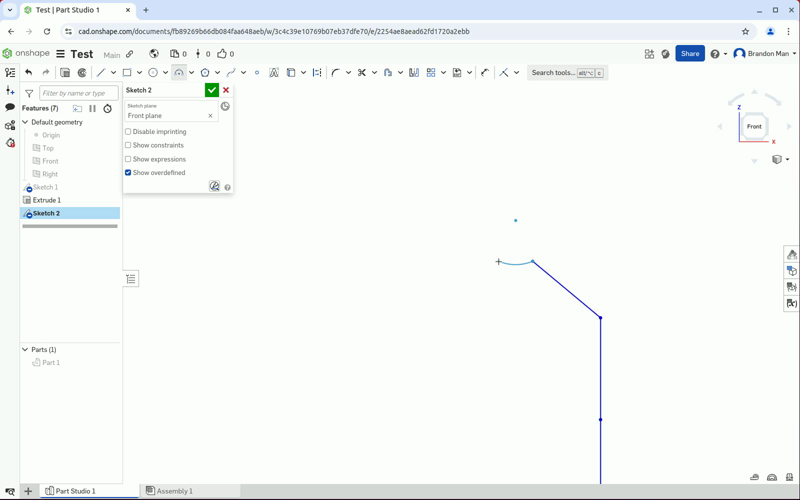
scroll(-6)
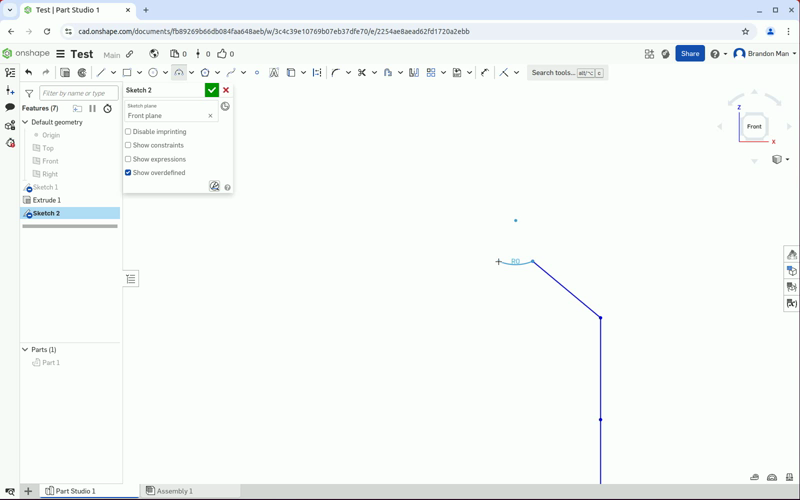
scroll(-6)
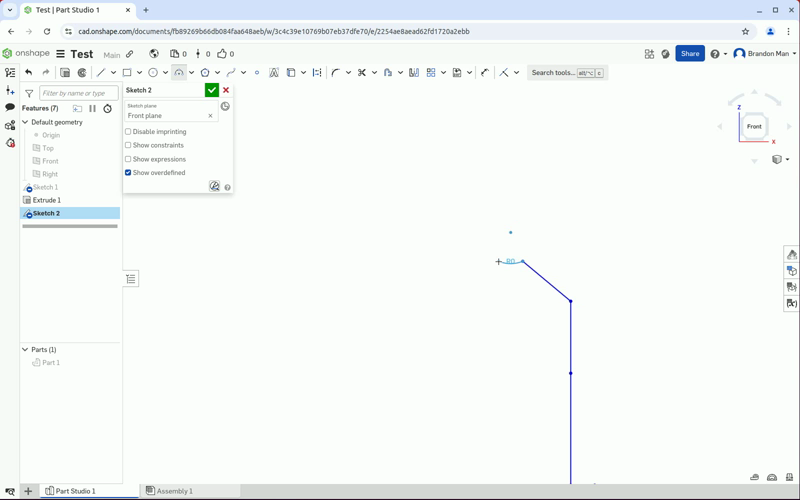
scroll(-6)
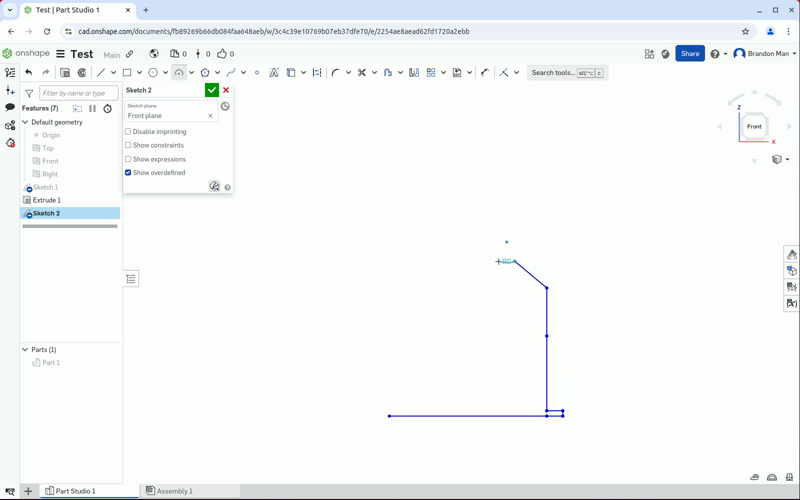
scroll(-6)
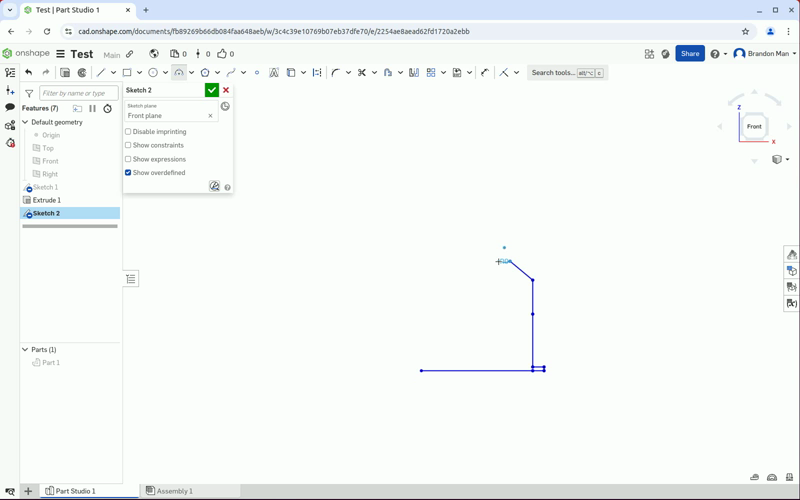
scroll(-6)
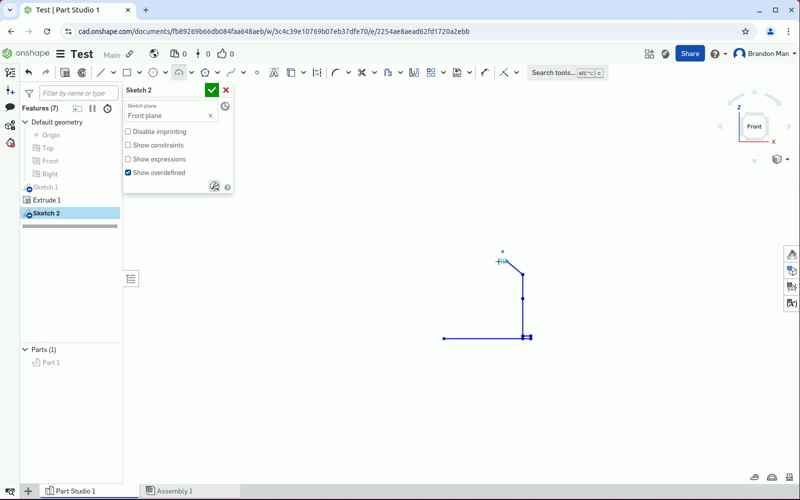
scroll(-6)
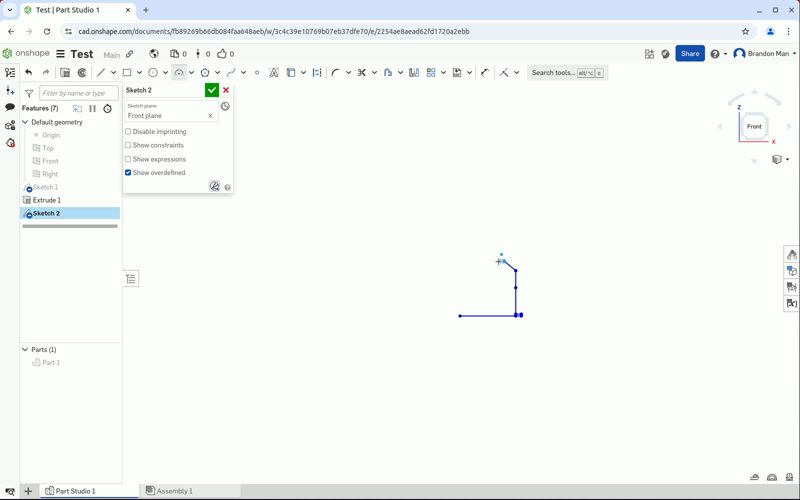
scroll(-6)
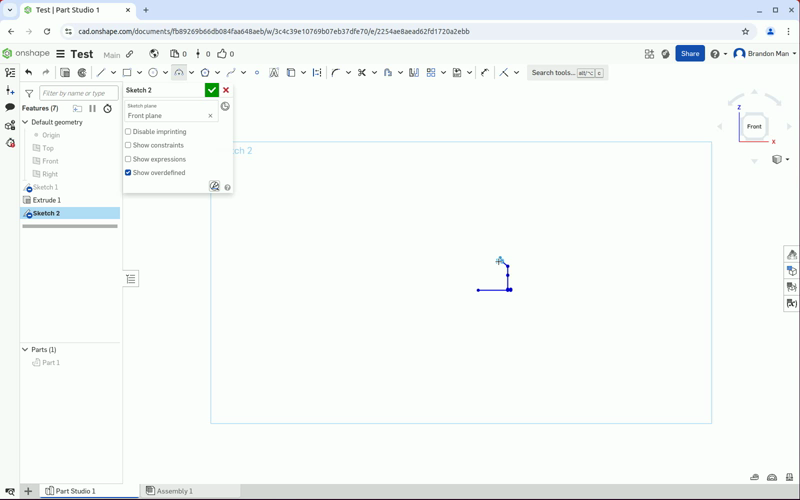
mouse_move(500, 260)
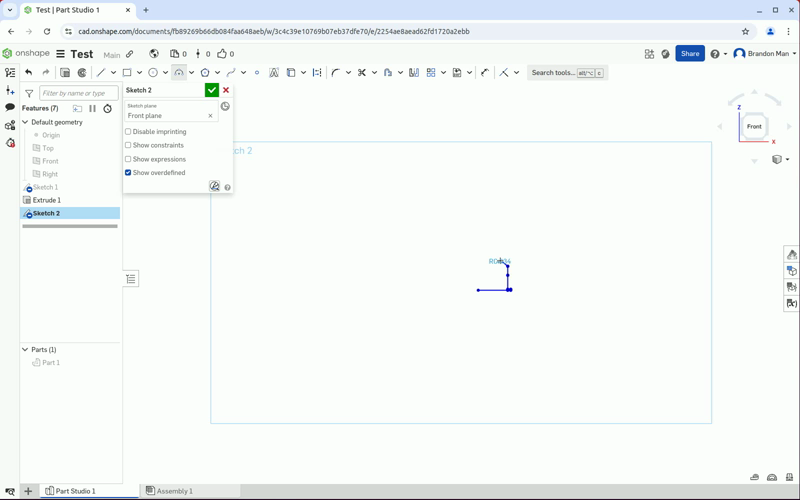
scroll(6)
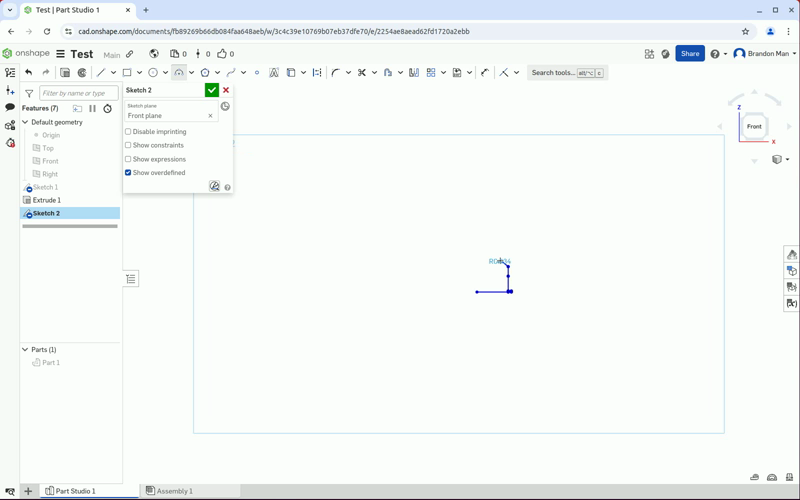
scroll(6)
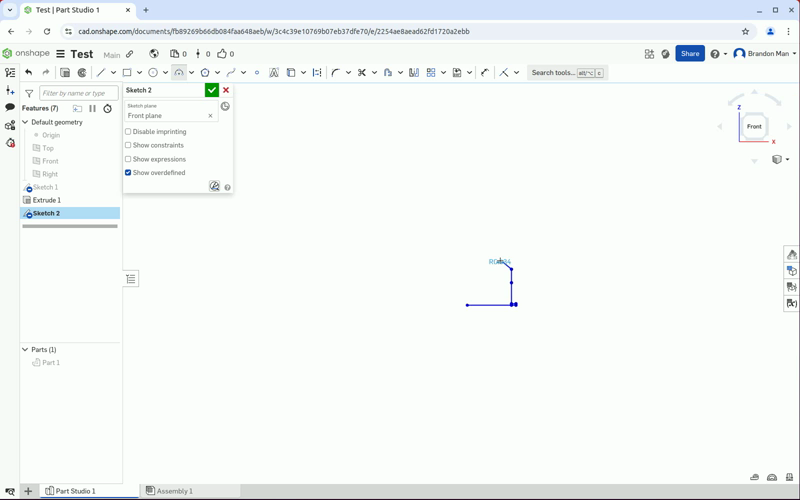
scroll(6)
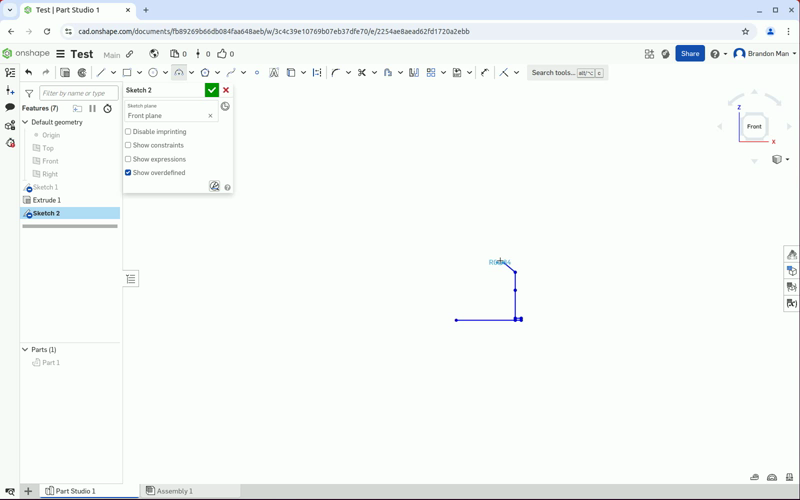
scroll(6)
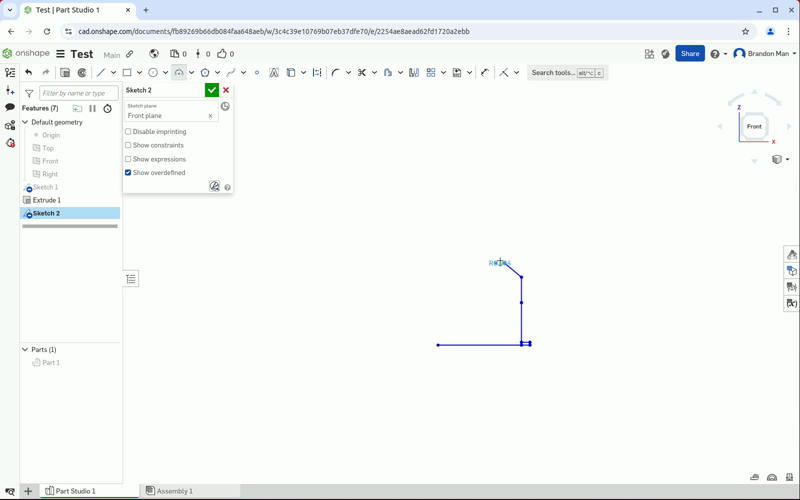
scroll(6)
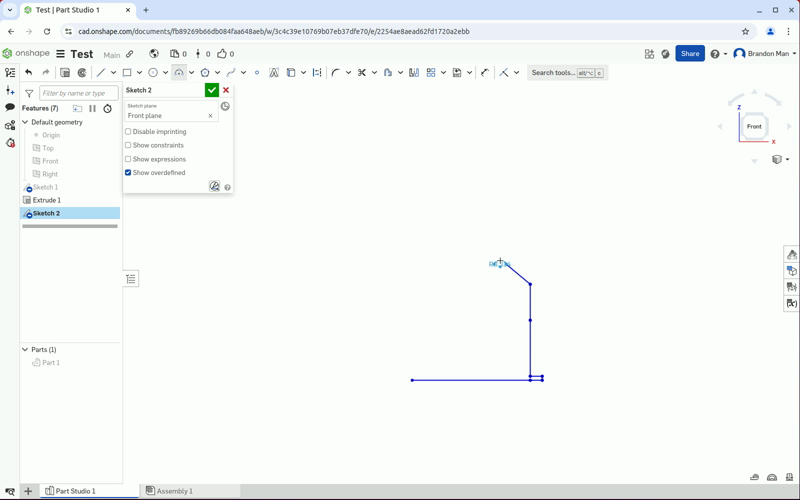
scroll(6)
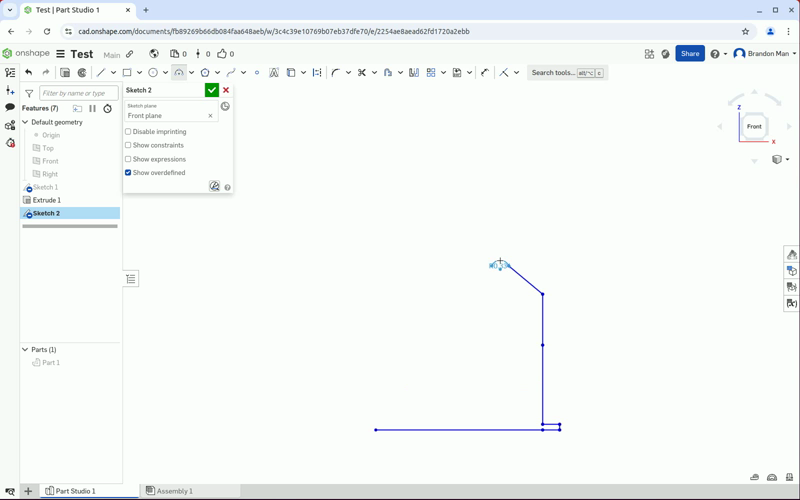
scroll(6)
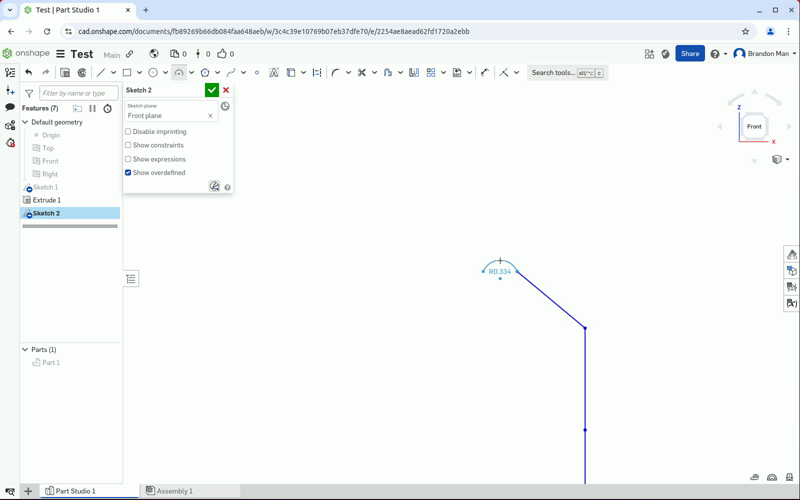
click(500, 260)
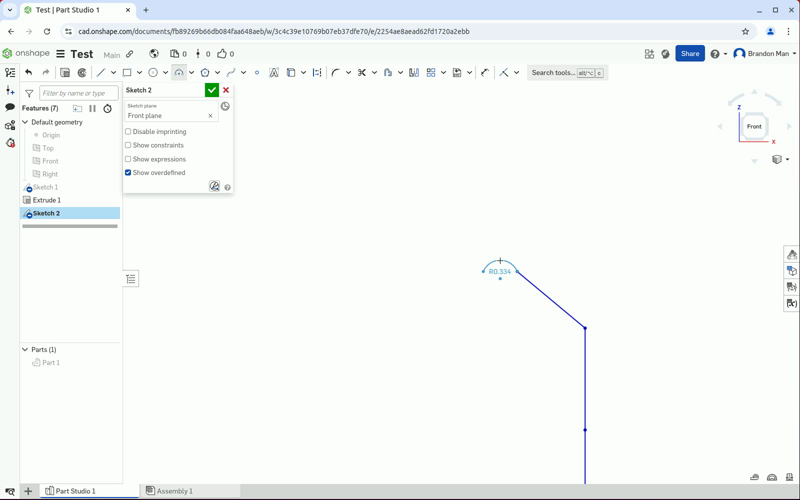
scroll(-6)
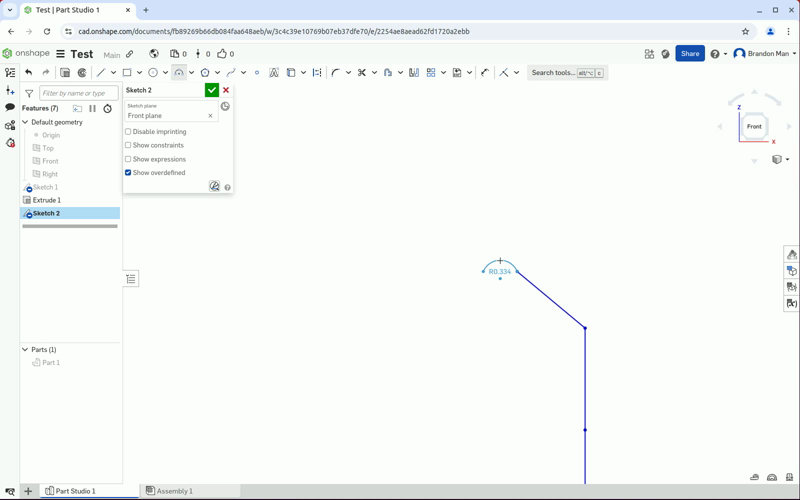
scroll(-6)
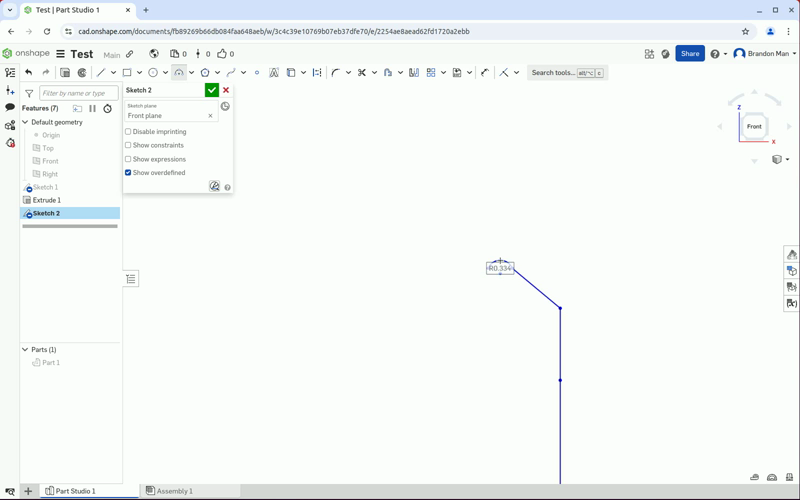
scroll(-6)
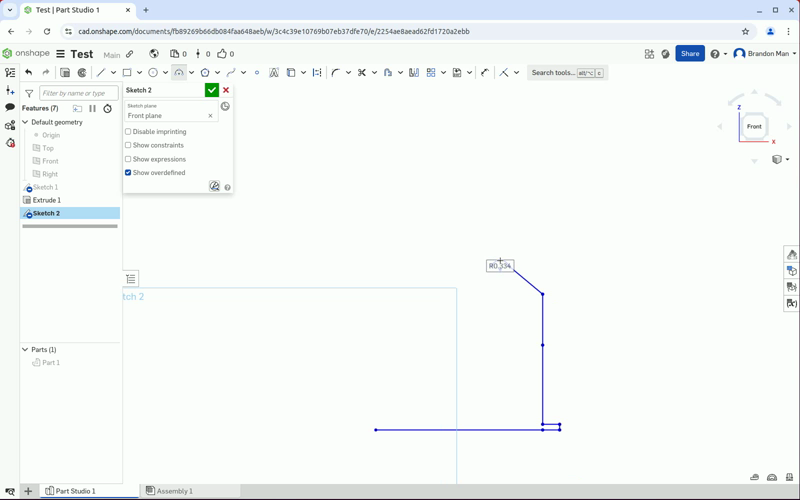
scroll(-6)
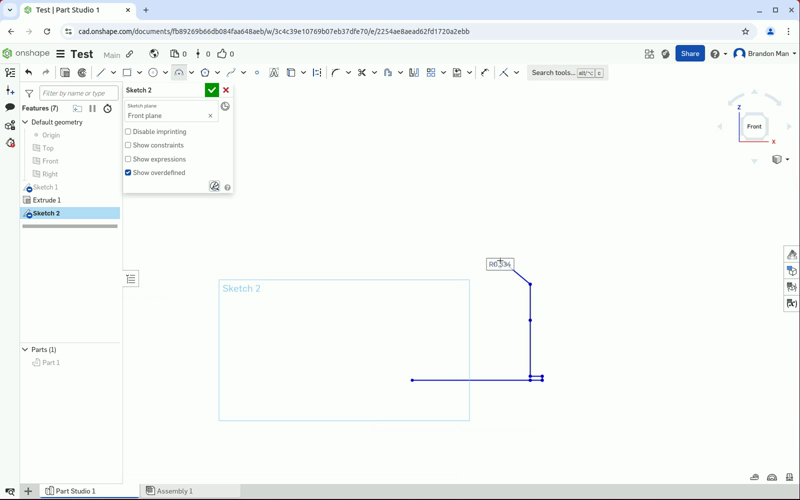
scroll(-6)
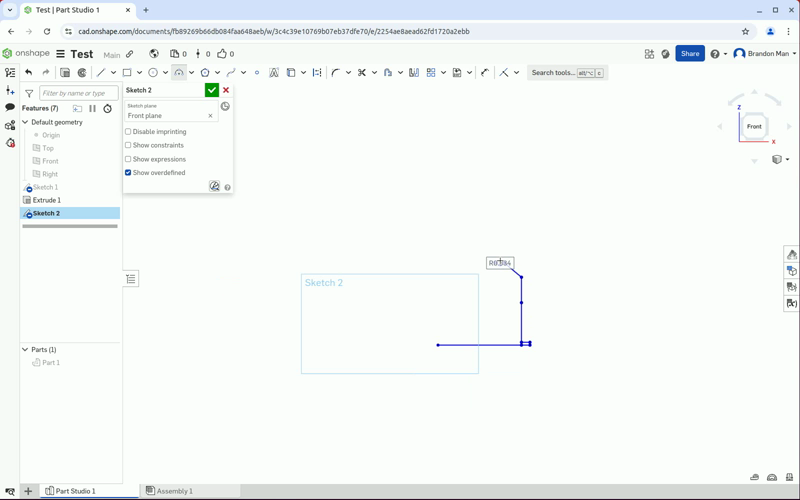
scroll(-6)
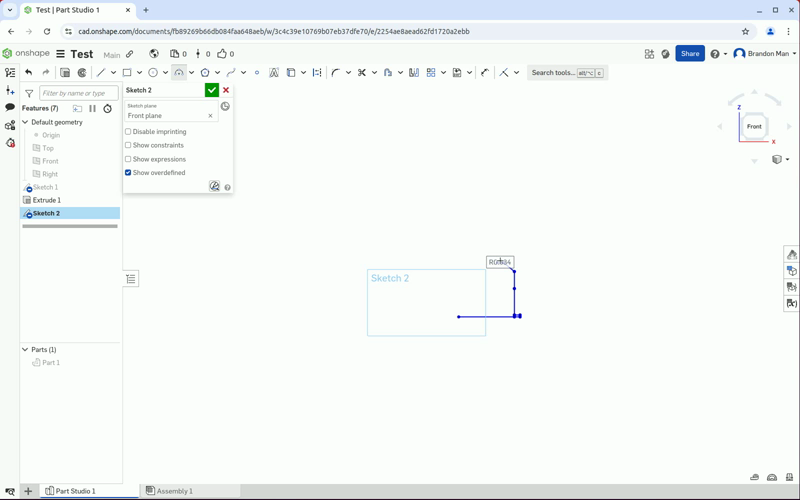
scroll(-6)
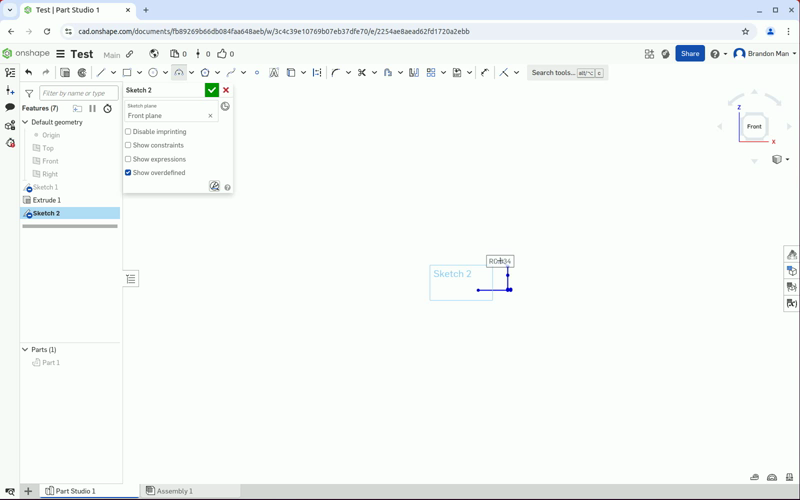
key_up(shift)
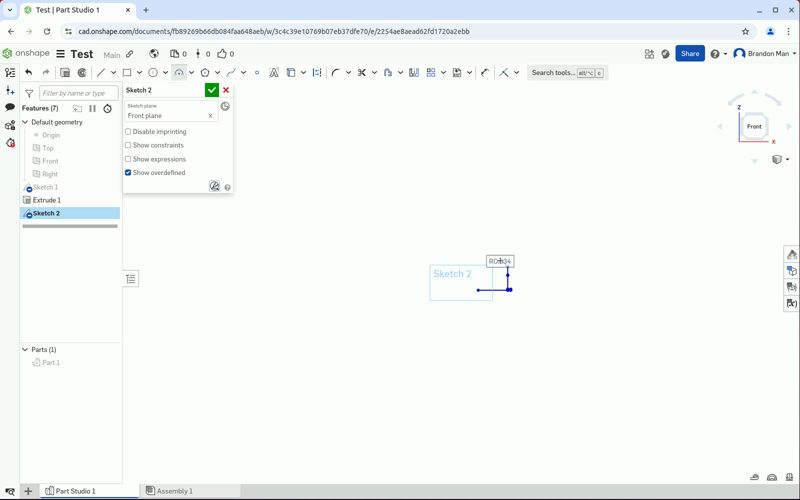
key(esc)
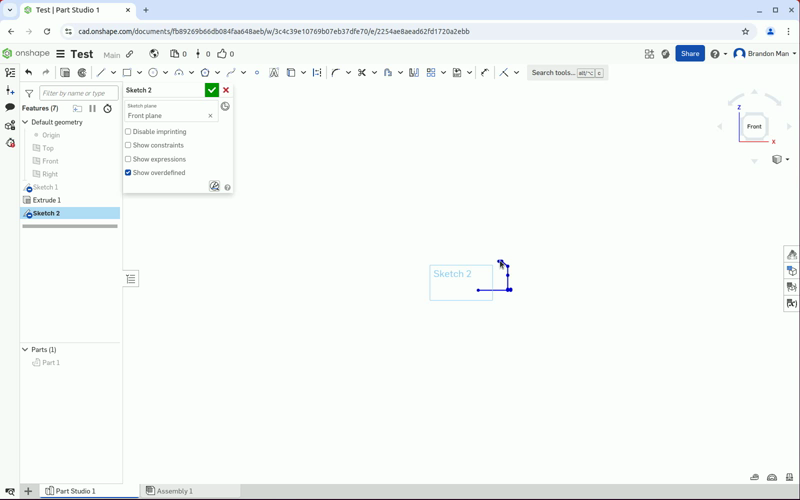
key(l)
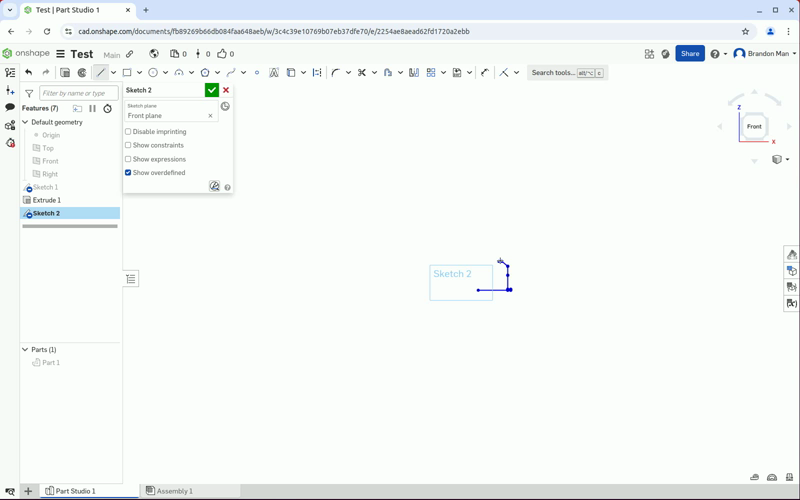
mouse_move(498, 261)
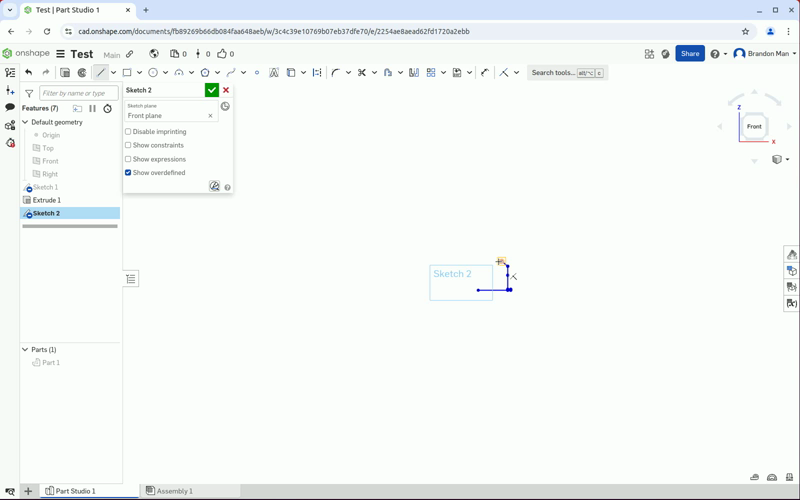
scroll(6)
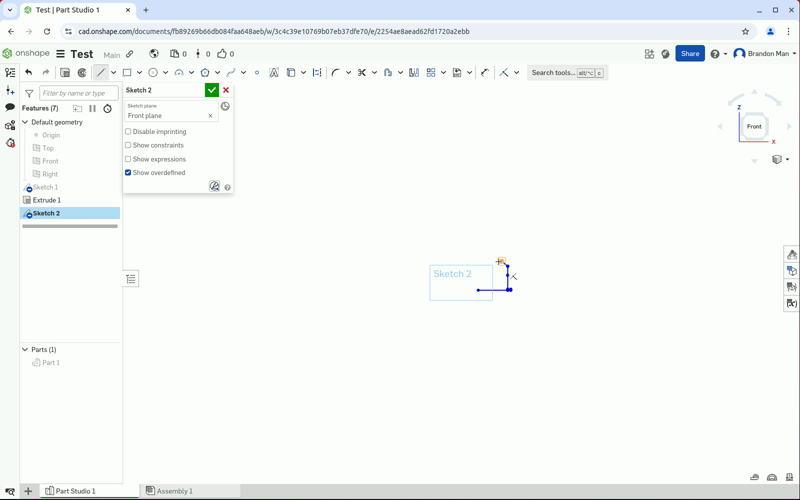
scroll(6)
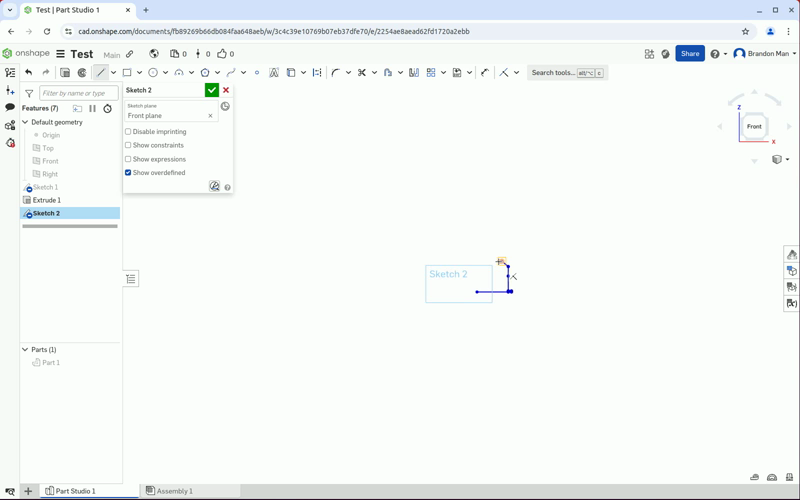
scroll(6)
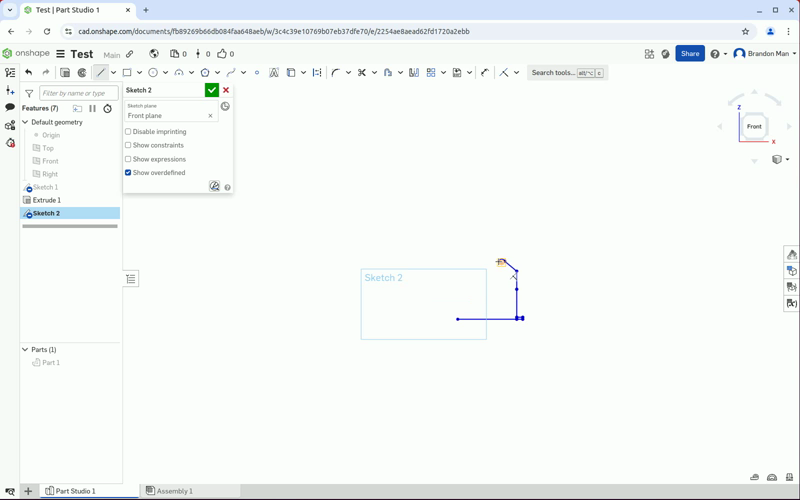
scroll(6)
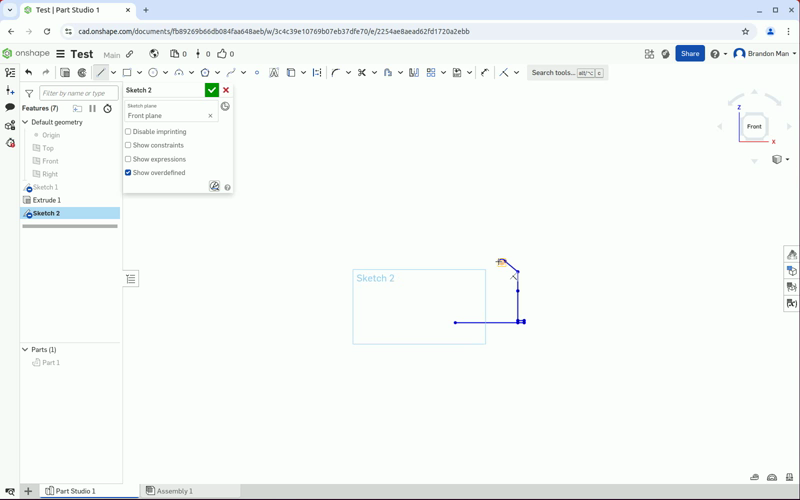
scroll(6)
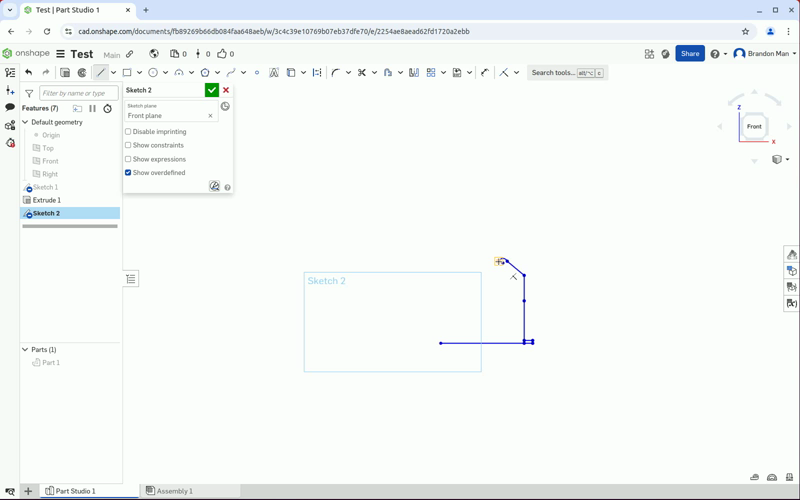
scroll(6)
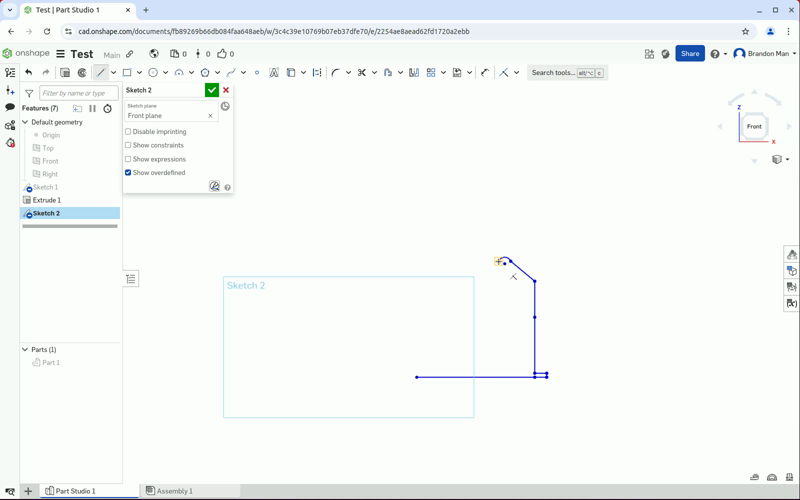
scroll(6)
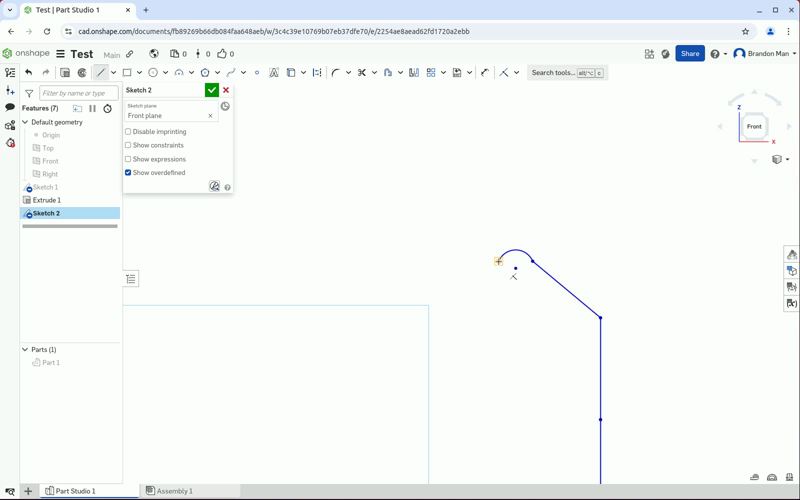
click(498, 261)
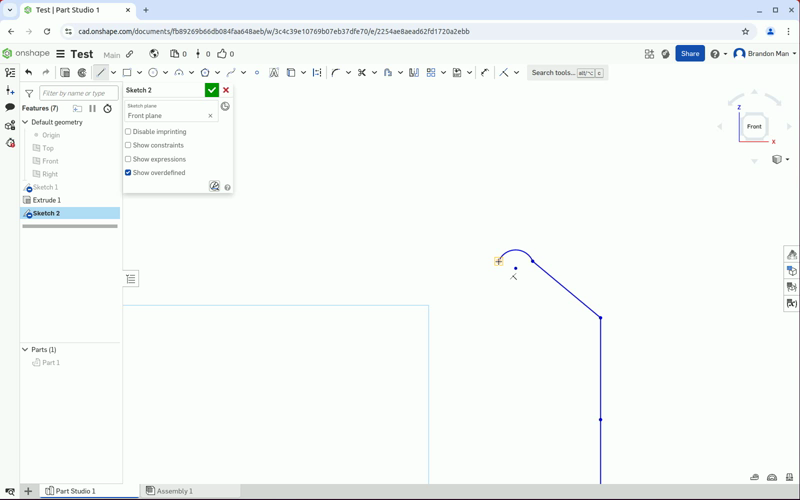
scroll(-6)
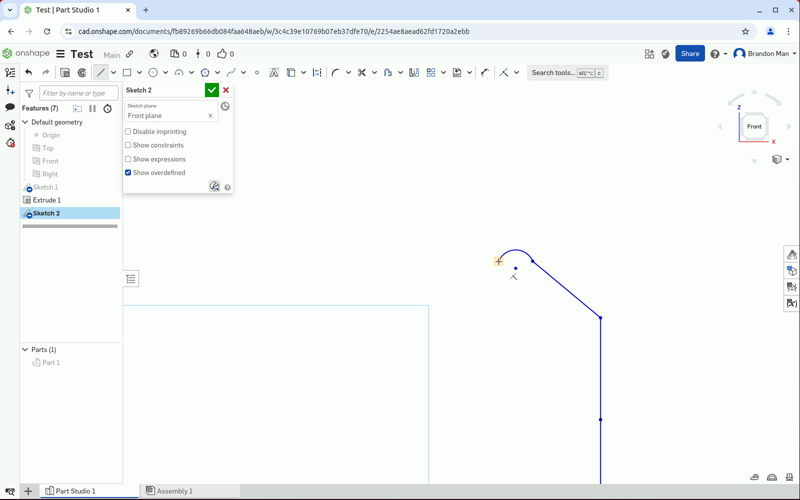
scroll(-6)
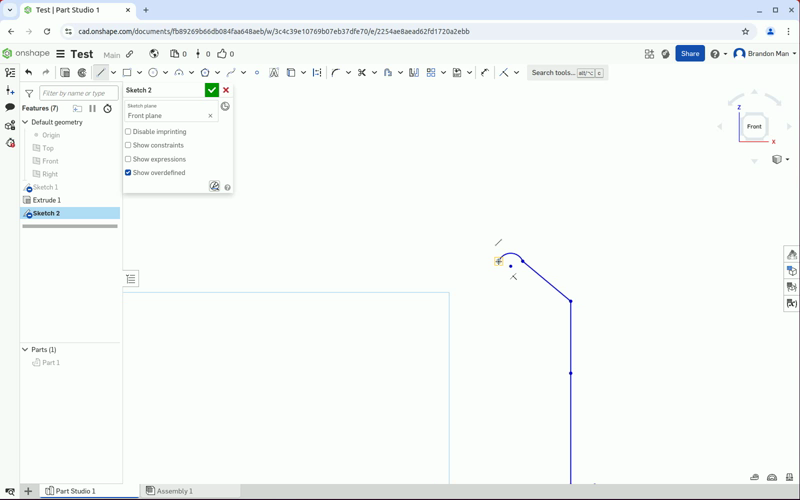
scroll(-6)
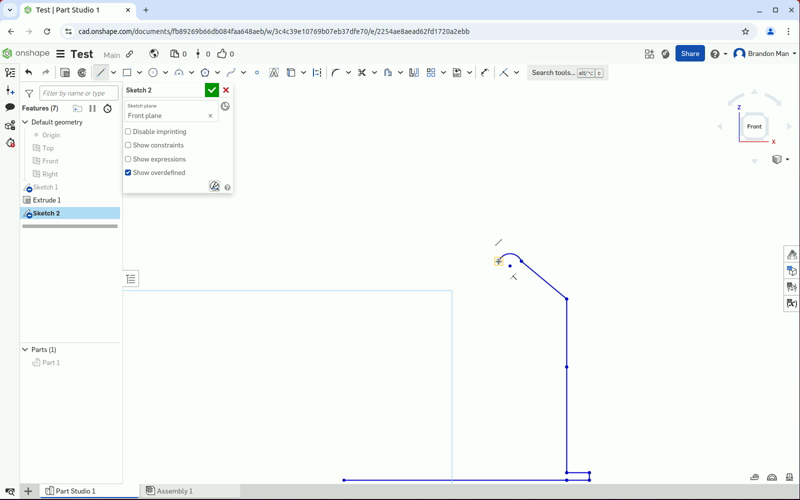
scroll(-6)
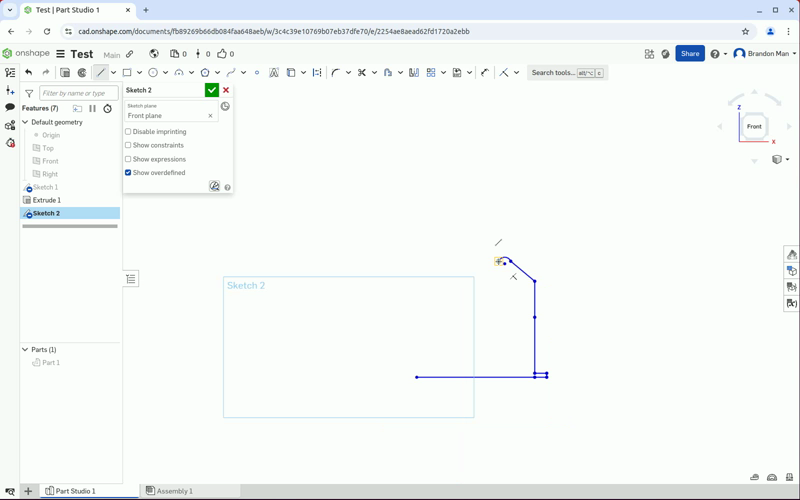
scroll(-6)
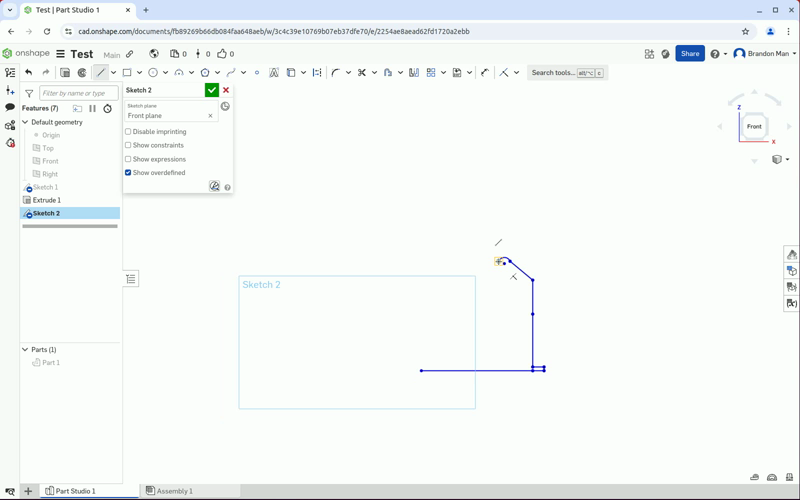
scroll(-6)
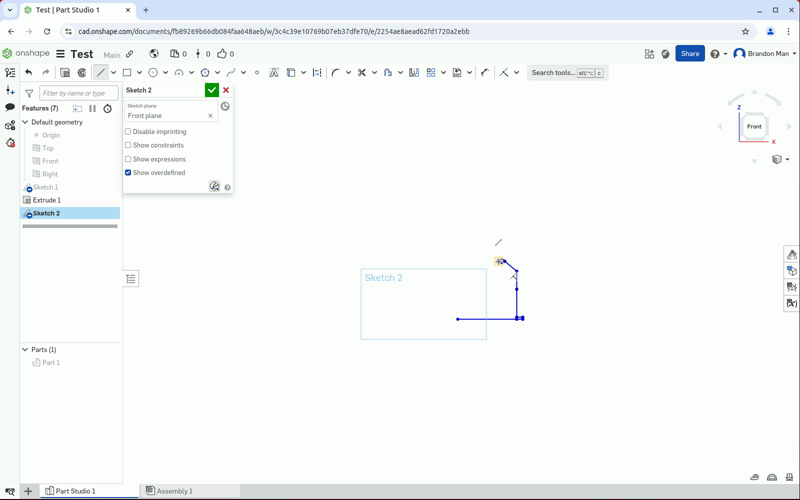
scroll(-6)
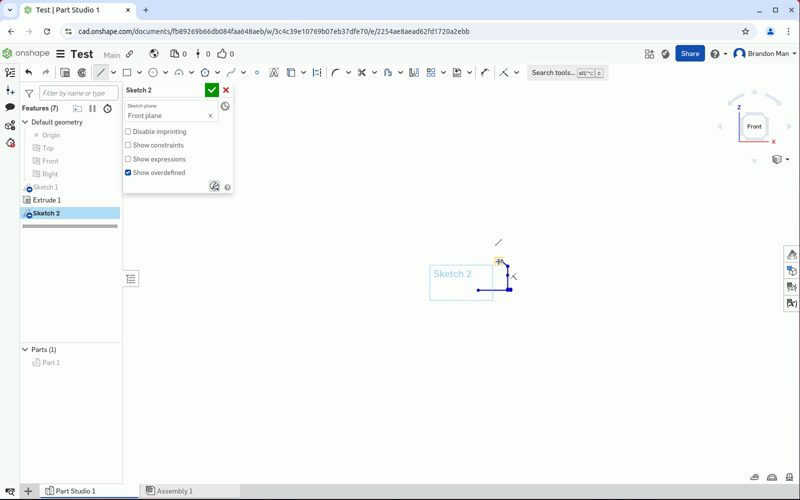
key_down(shift)
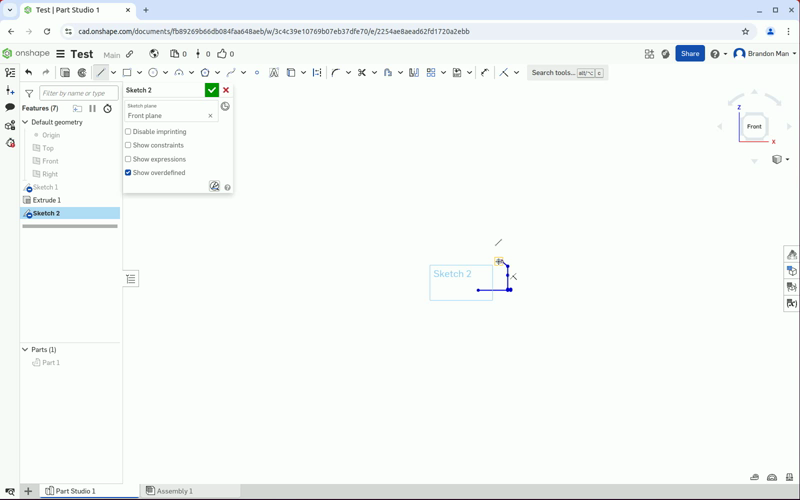
mouse_move(528, 261)
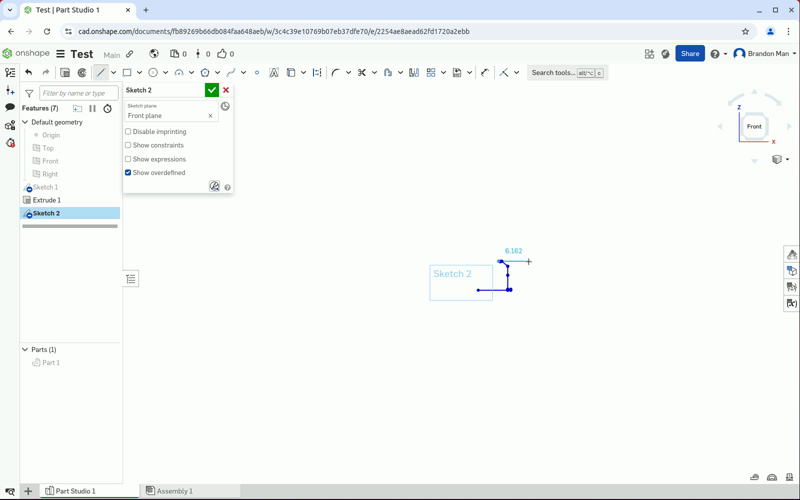
mouse_move(492, 266)
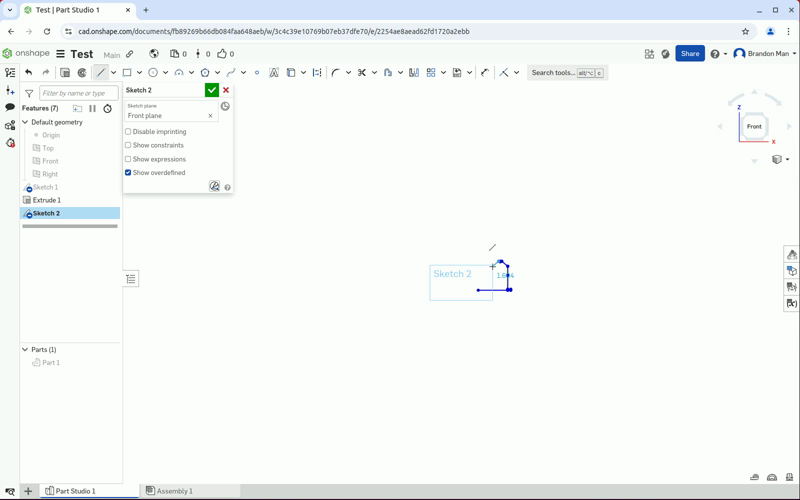
click(492, 266)
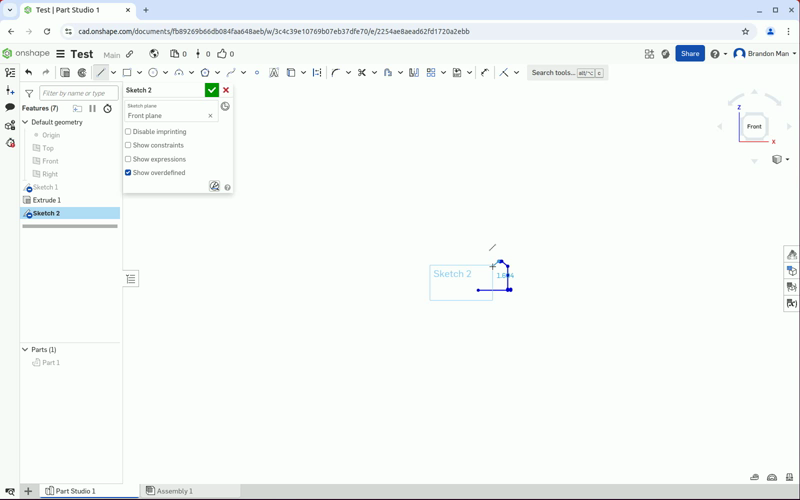
key_up(shift)
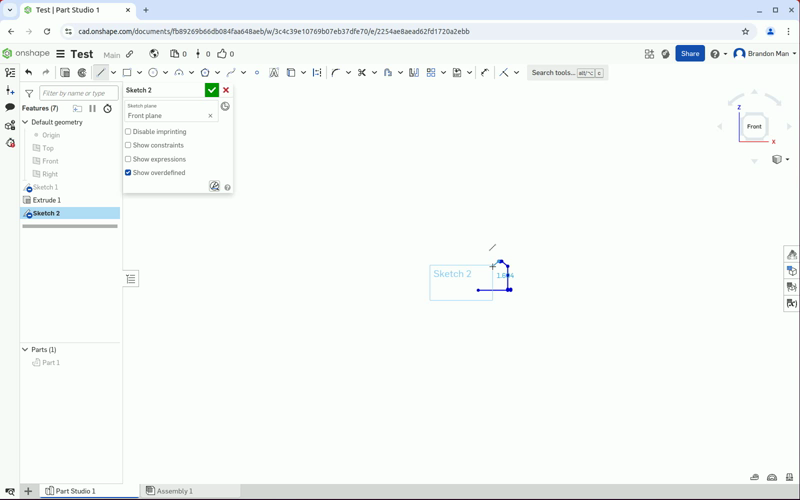
key_down(shift)
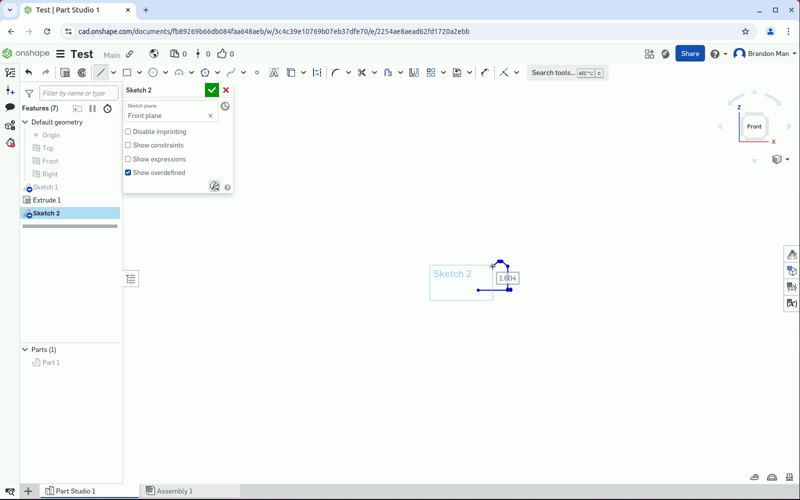
mouse_move(522, 266)
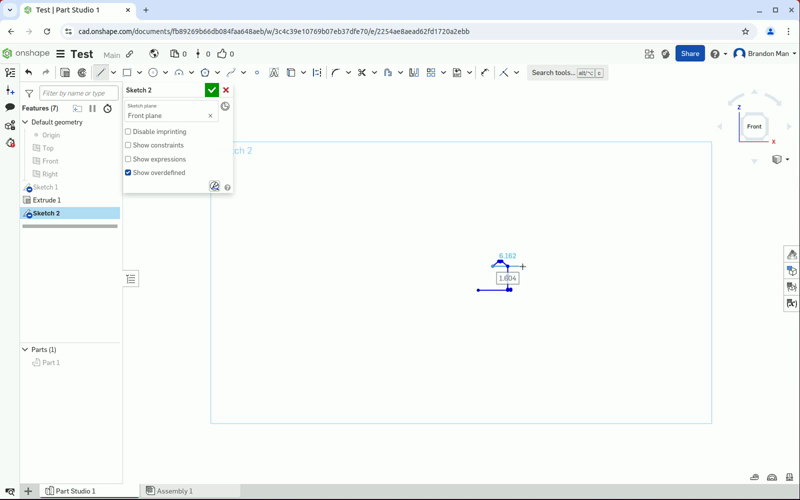
mouse_move(492, 275)
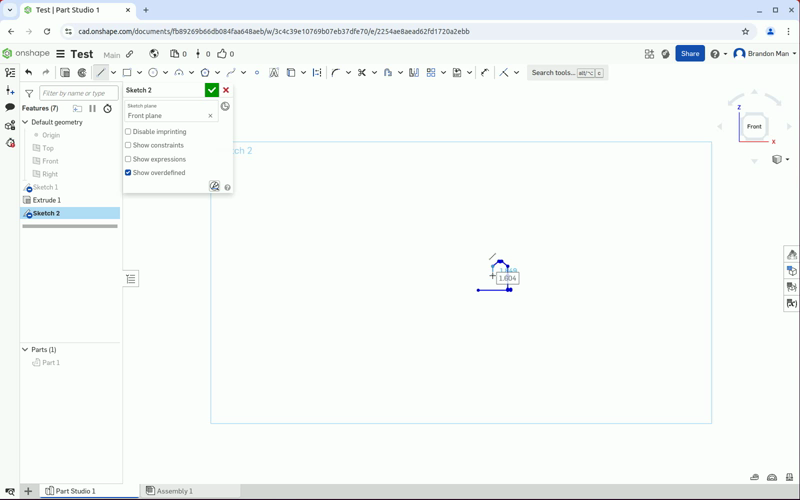
click(492, 275)
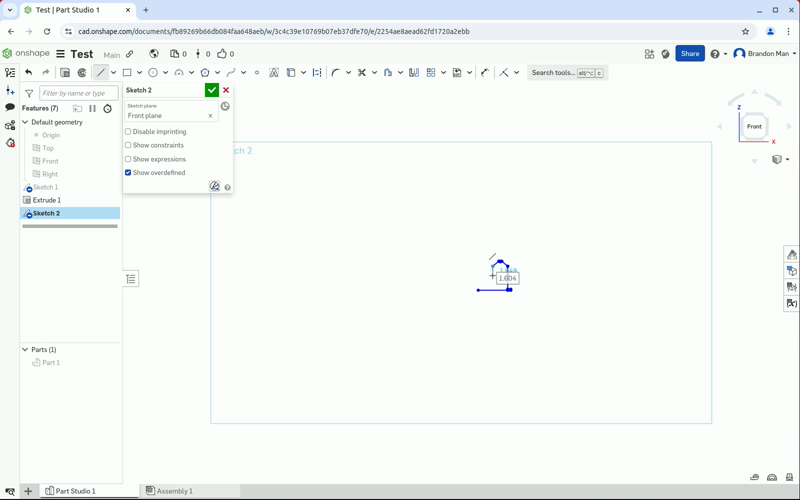
key_up(shift)
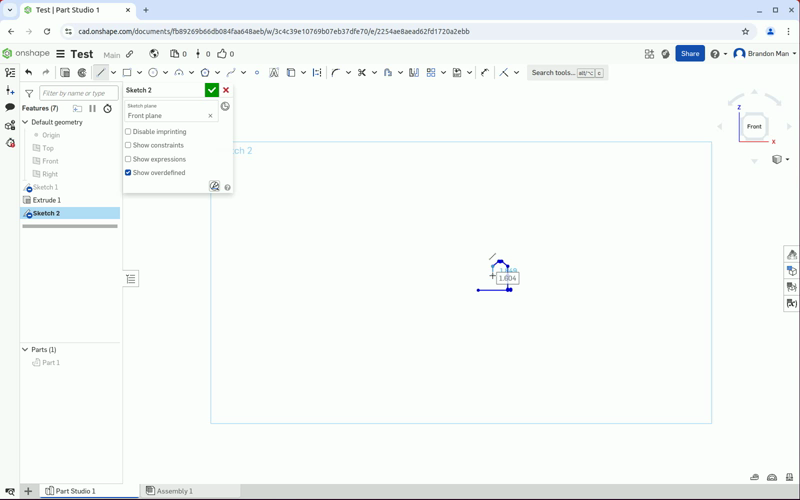
key_down(shift)
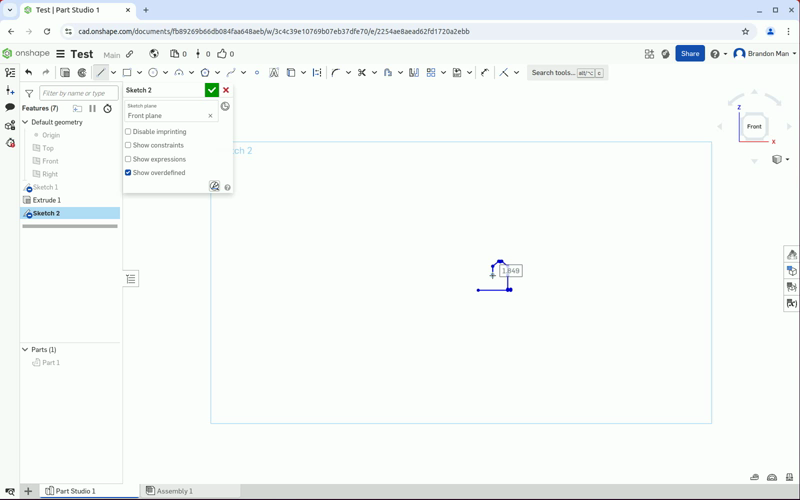
mouse_move(522, 275)
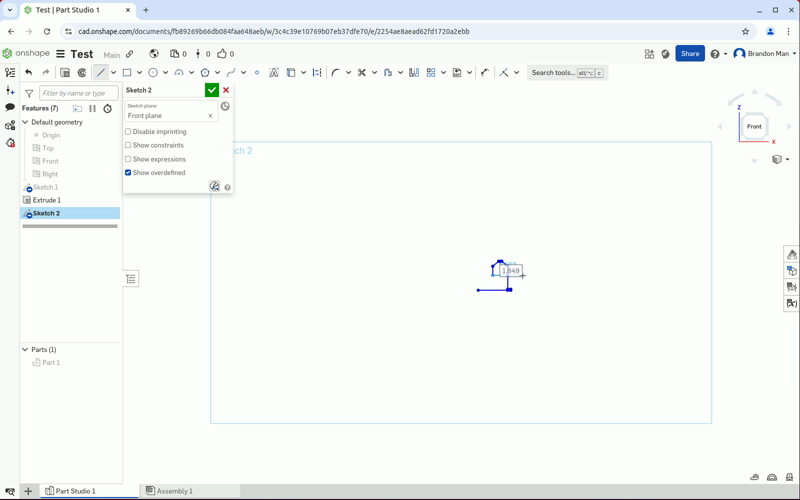
mouse_move(478, 275)
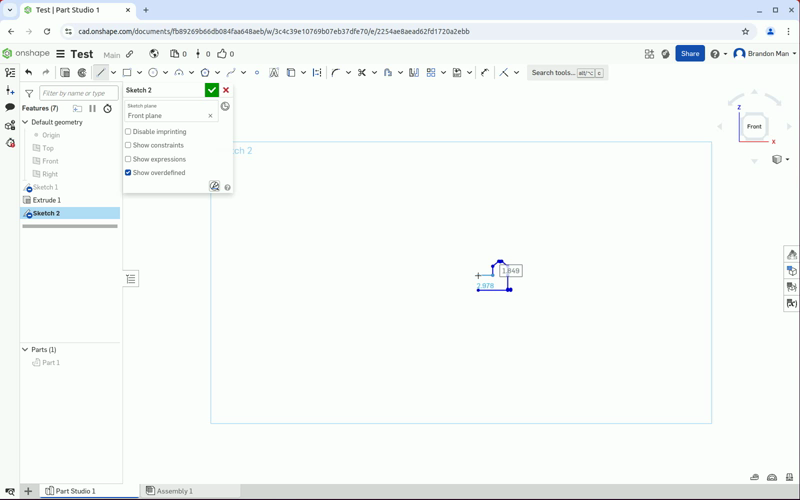
click(478, 275)
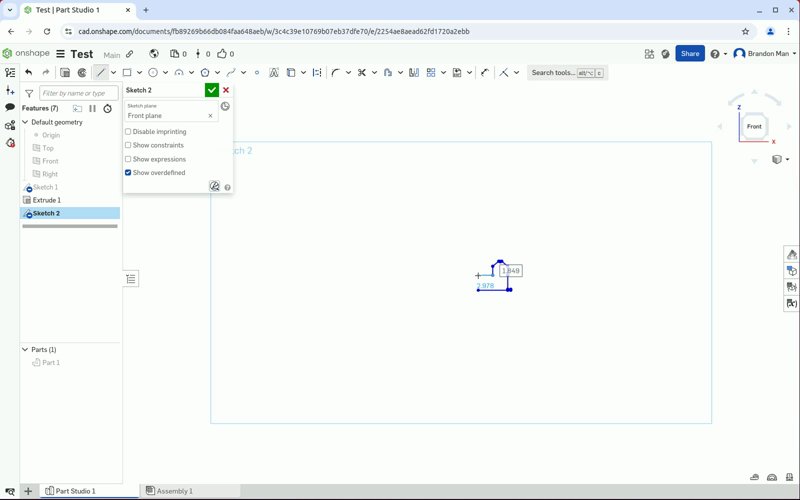
key_up(shift)
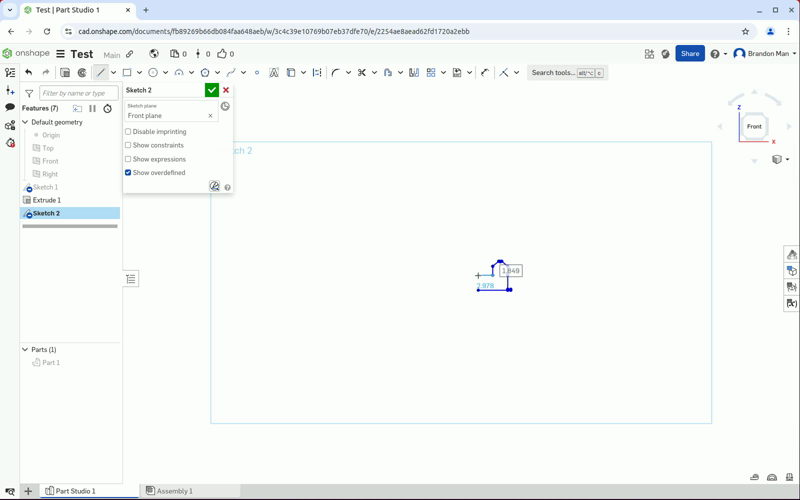
key_down(shift)
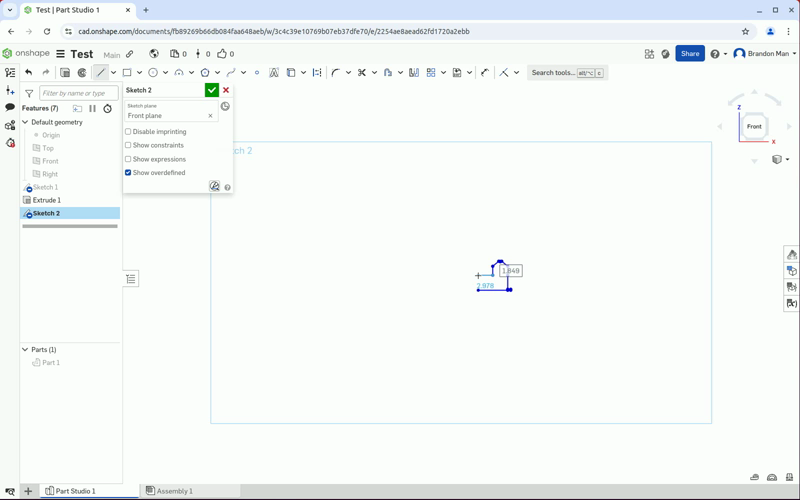
mouse_move(508, 275)
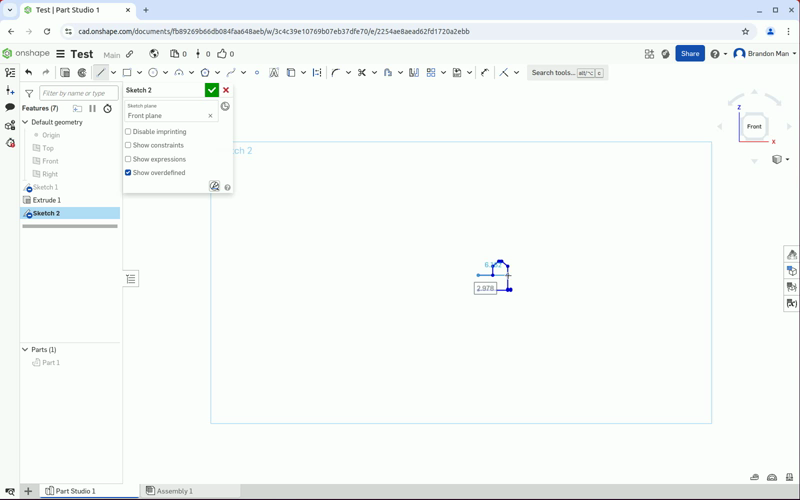
mouse_move(478, 289)
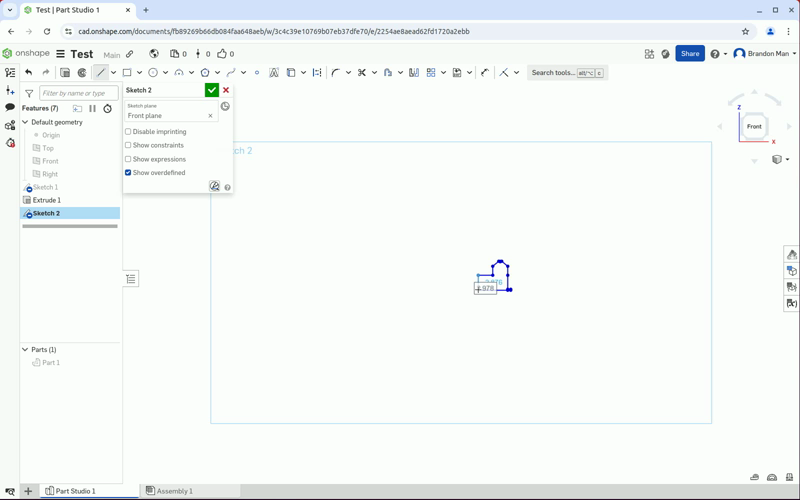
scroll(6)
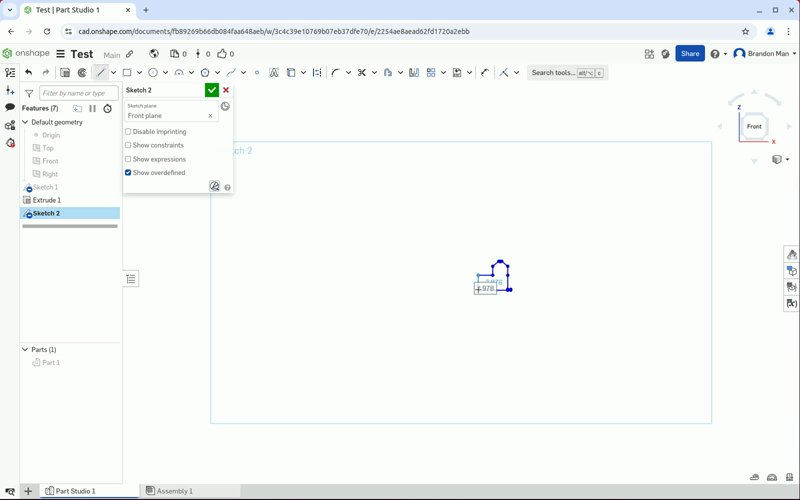
scroll(6)
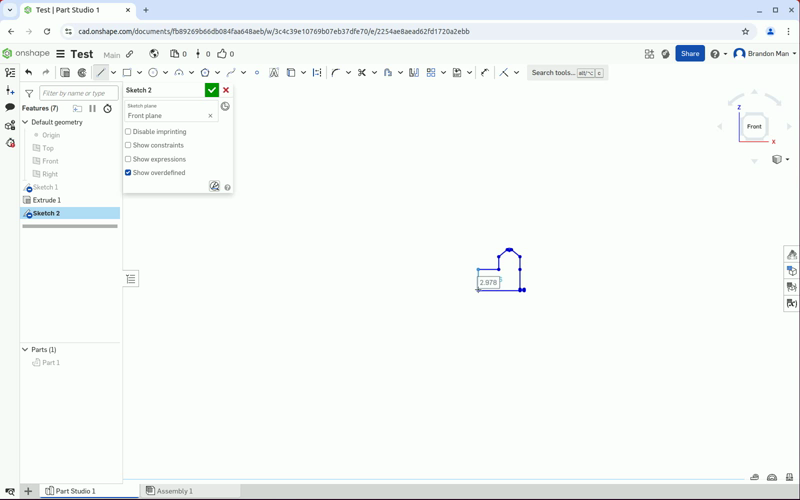
scroll(6)
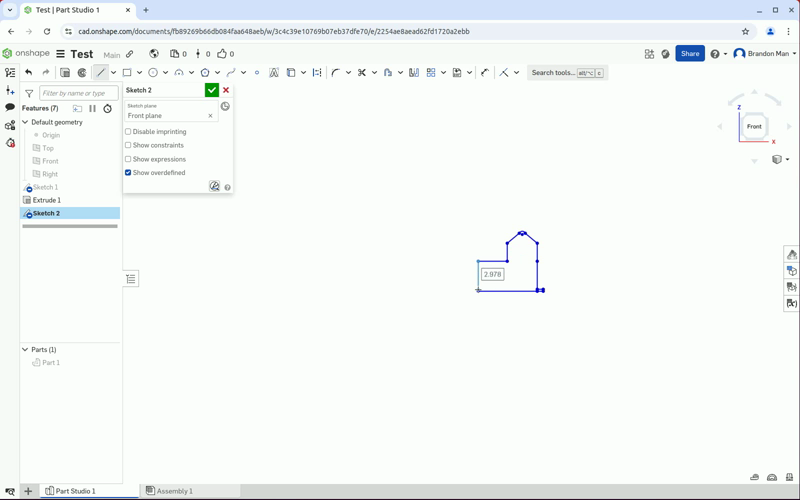
scroll(6)
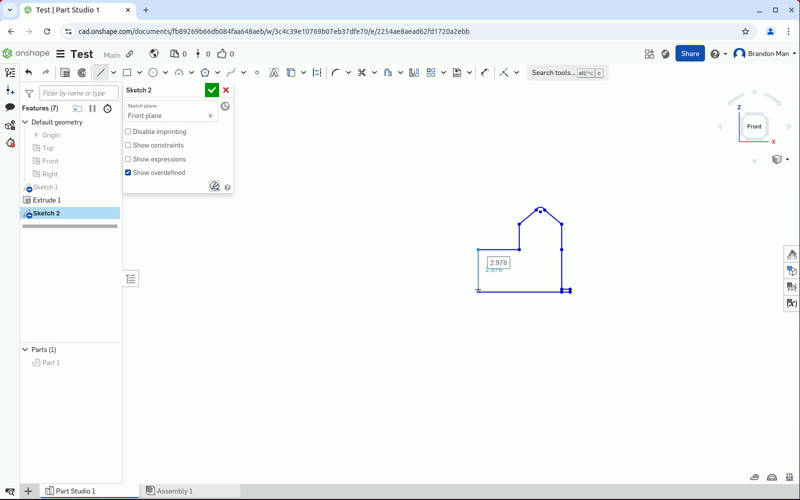
scroll(6)
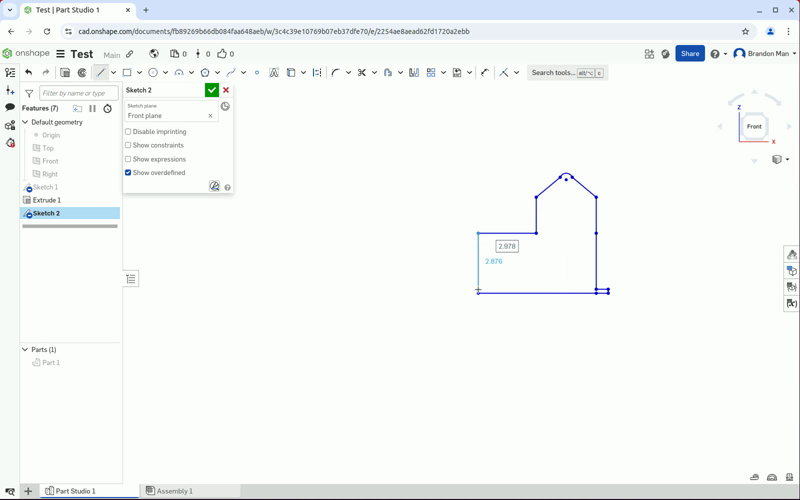
scroll(6)
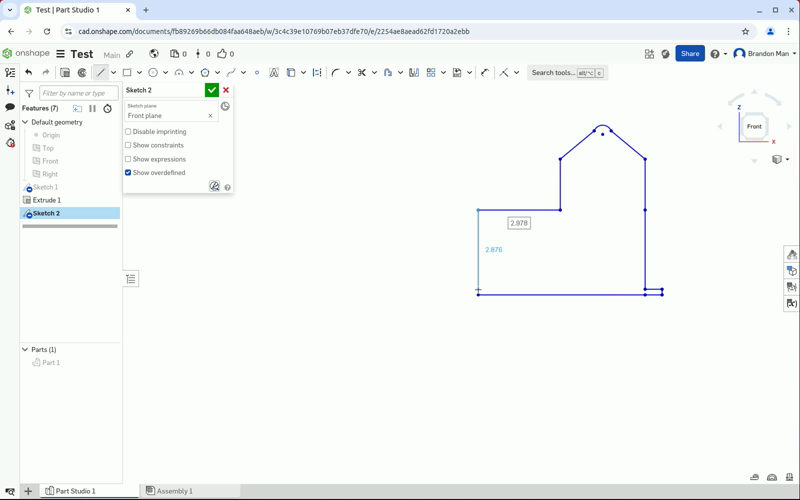
scroll(6)
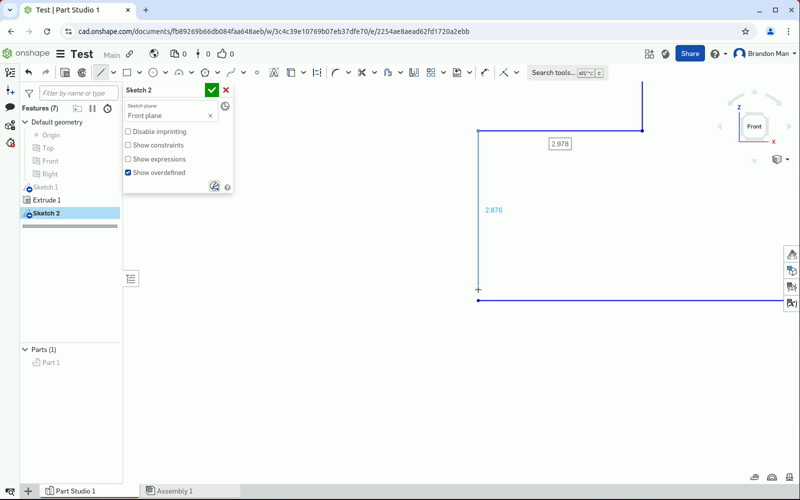
click(478, 289)
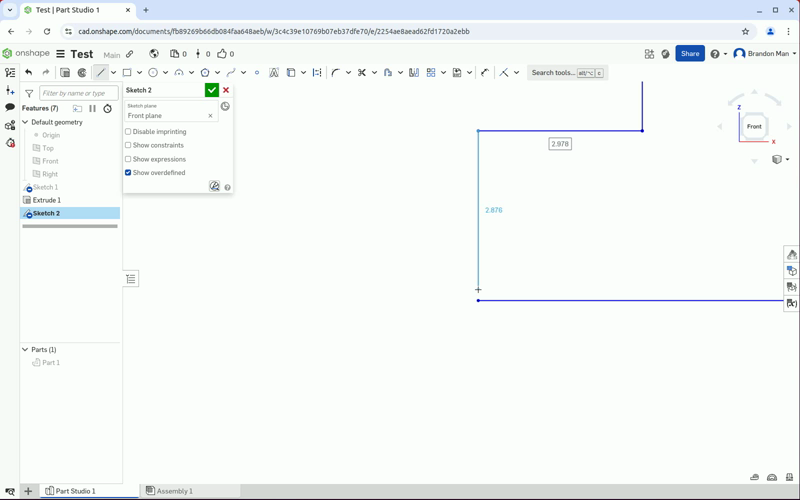
scroll(-6)
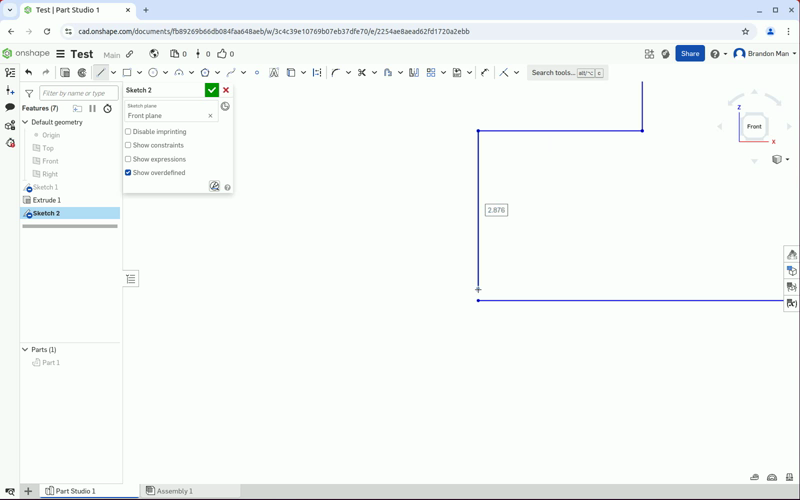
scroll(-6)
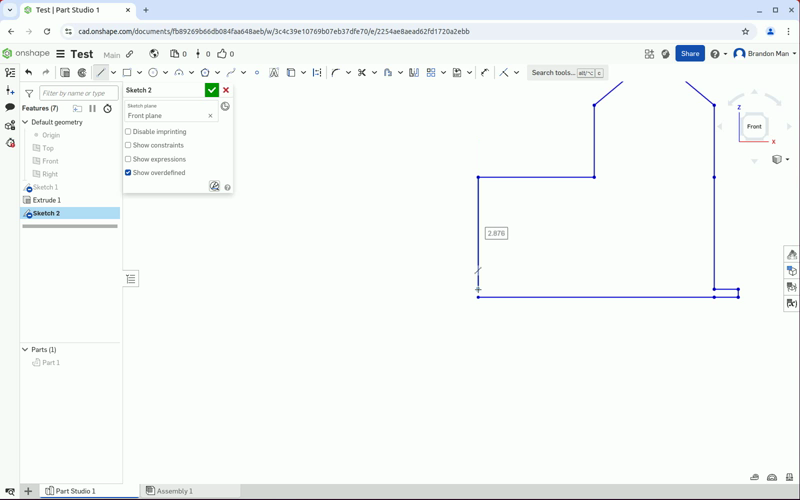
scroll(-6)
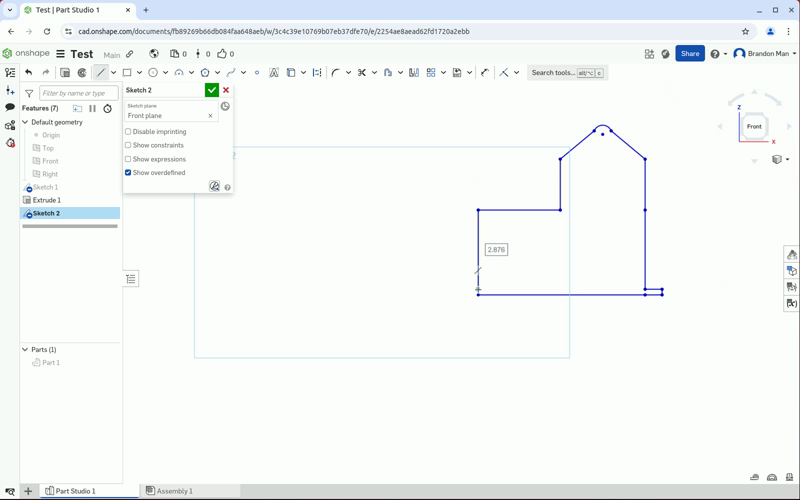
scroll(-6)
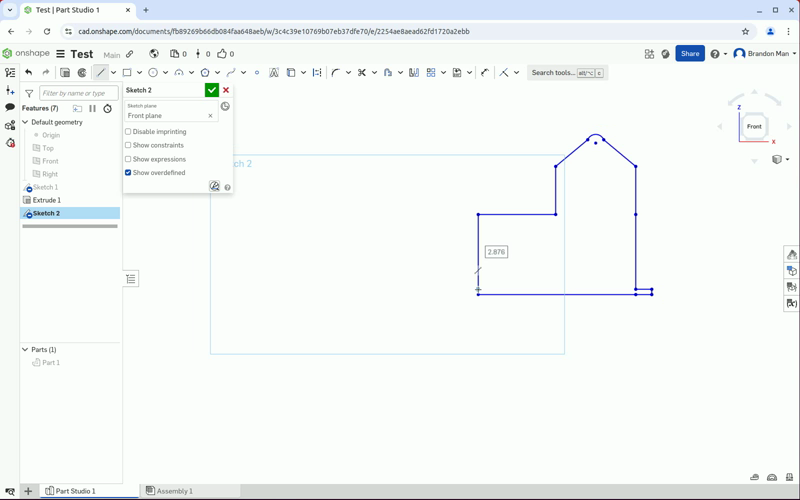
scroll(-6)
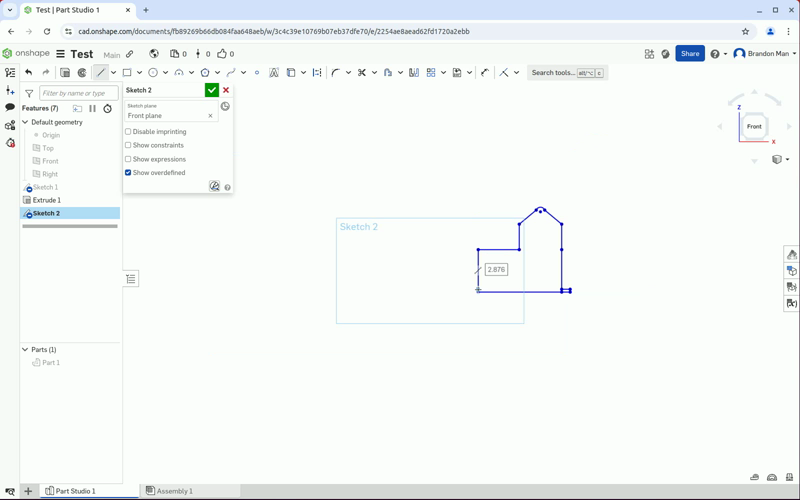
scroll(-6)
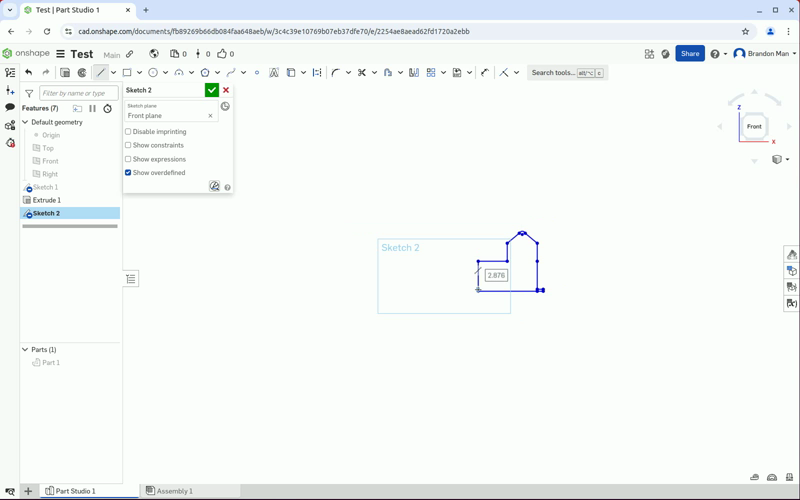
scroll(-6)
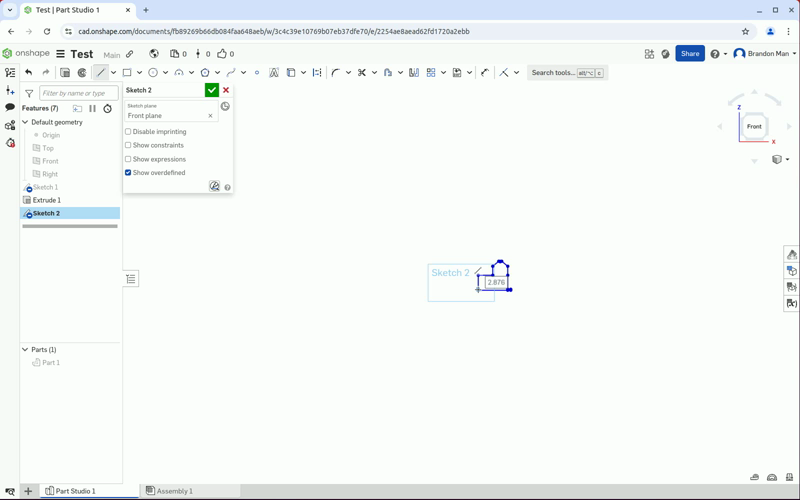
key_up(shift)
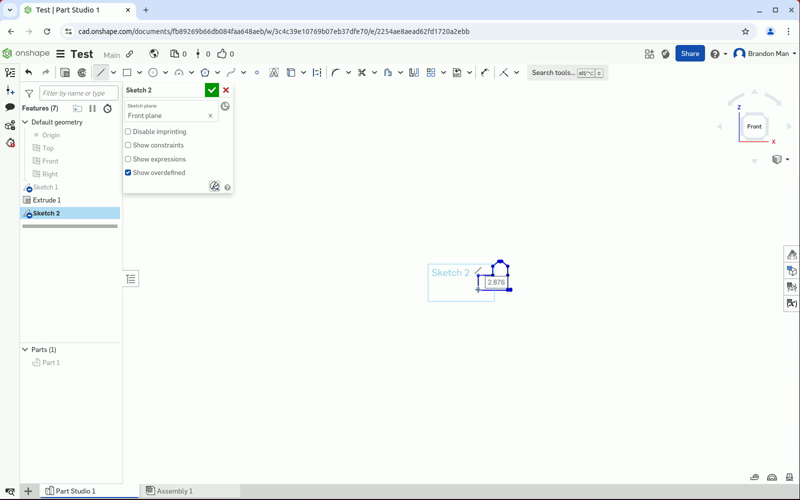
mouse_move(508, 289)
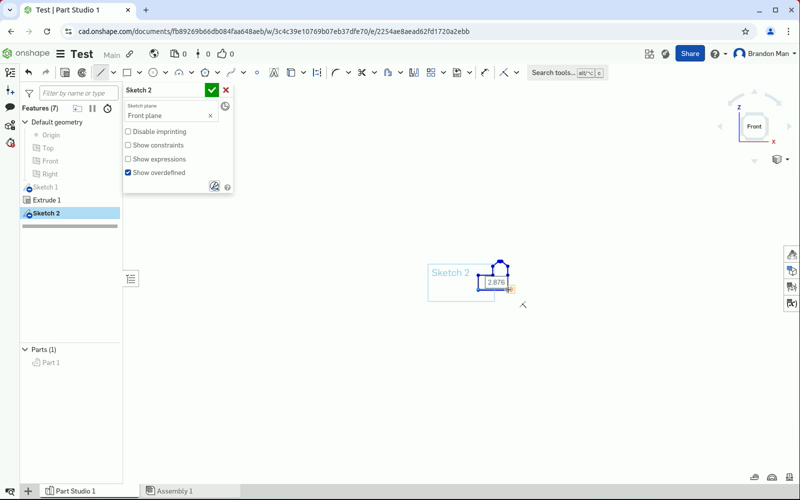
key_down(shift)
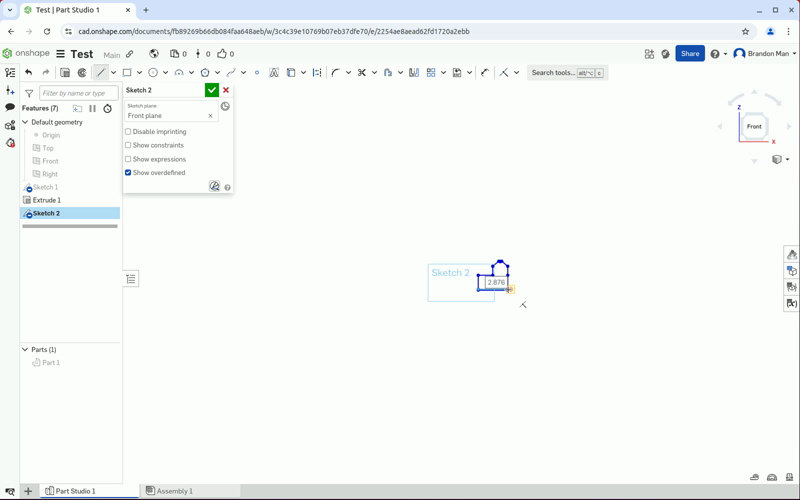
mouse_move(478, 290)
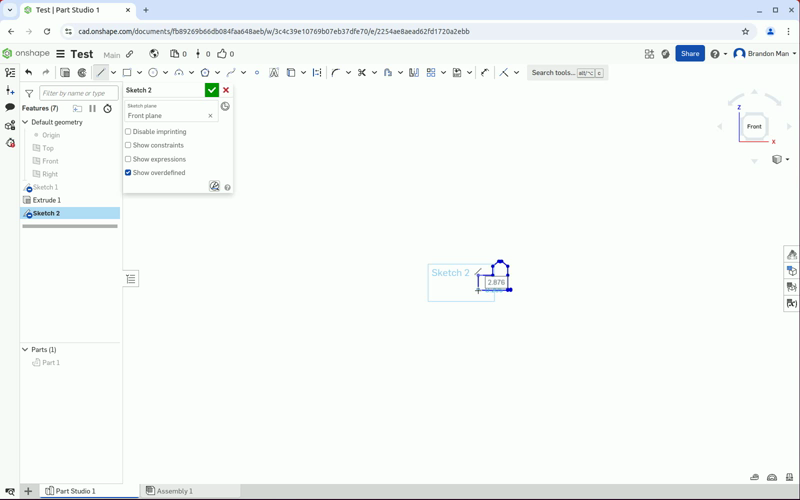
scroll(6)
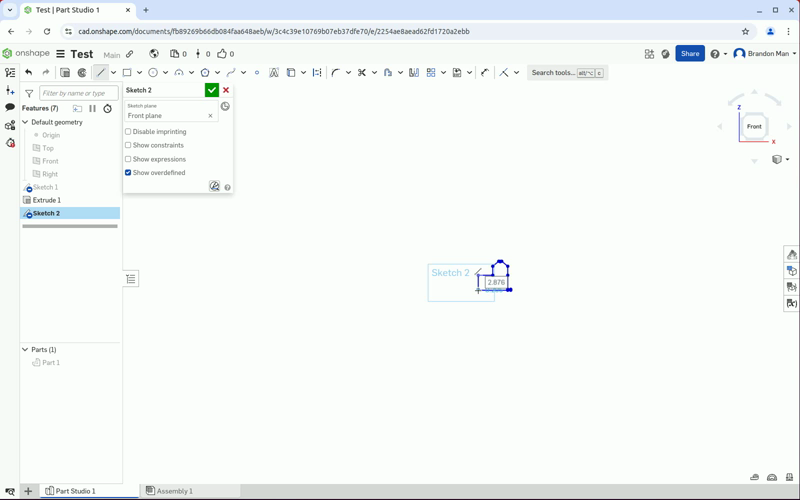
scroll(6)
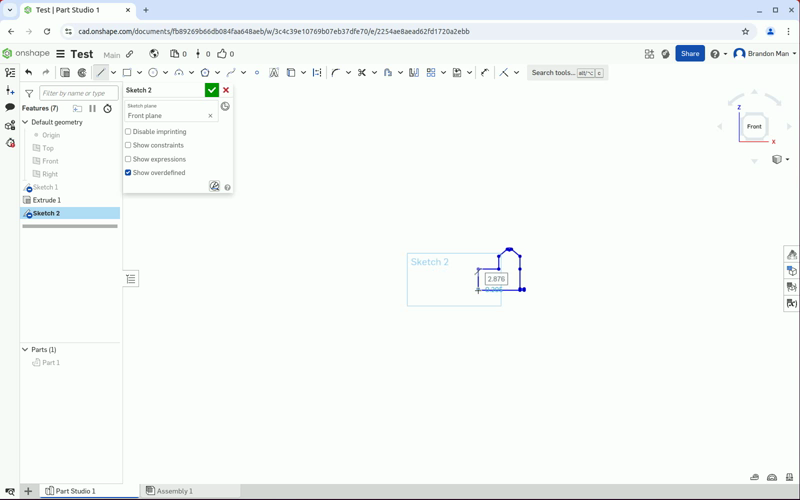
scroll(6)
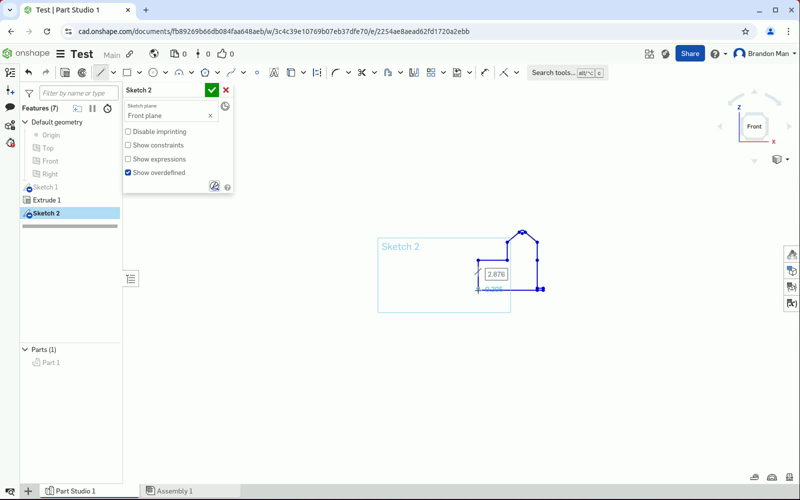
scroll(6)
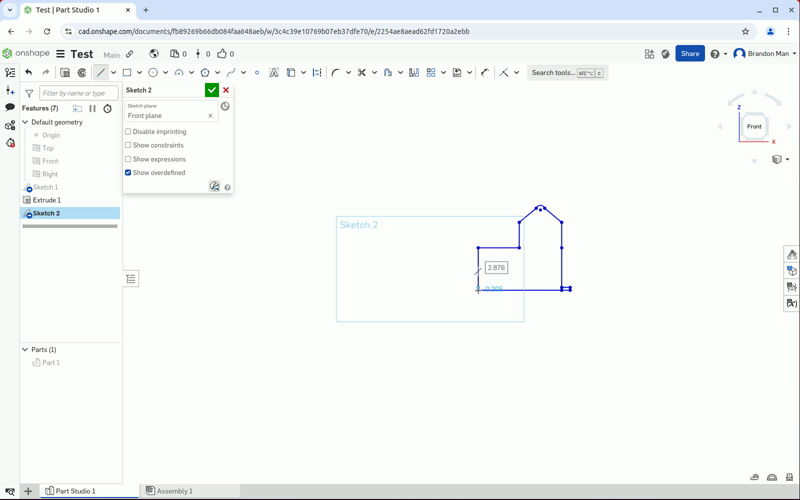
scroll(6)
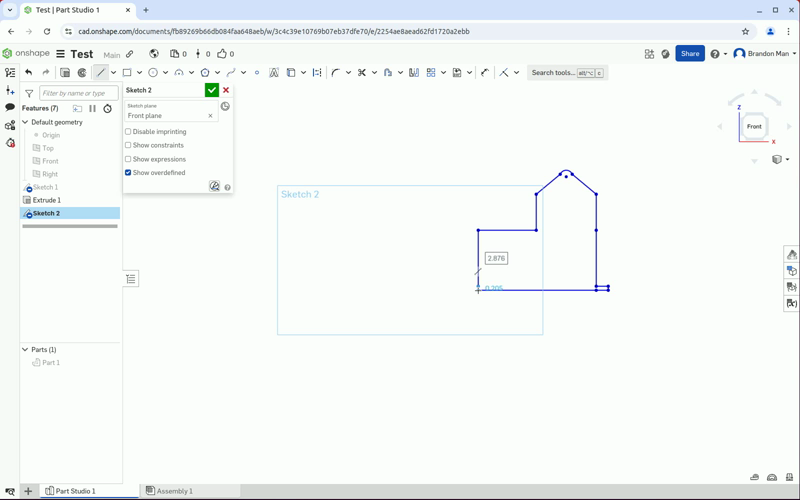
scroll(6)
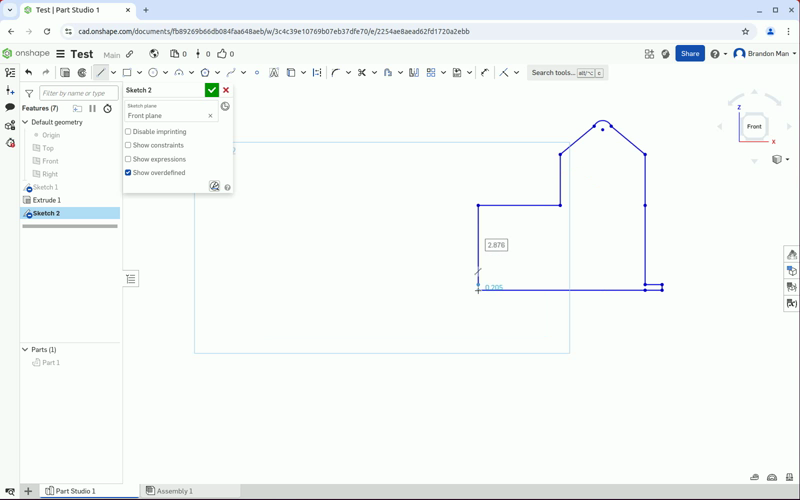
scroll(6)
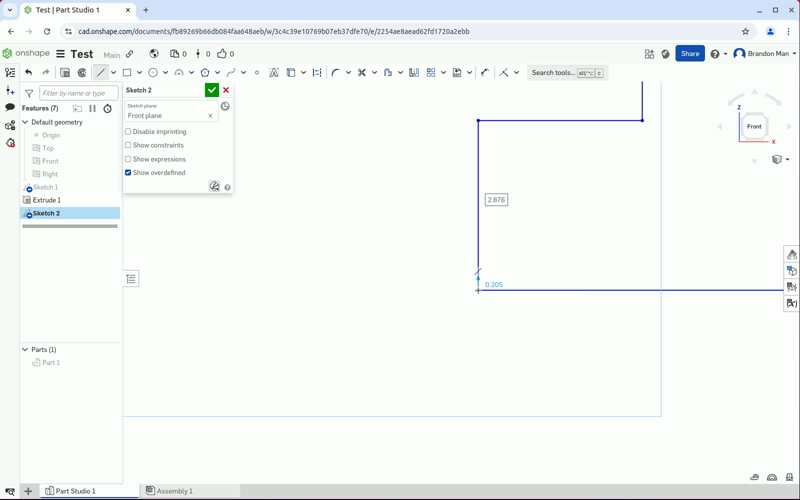
key_up(shift)
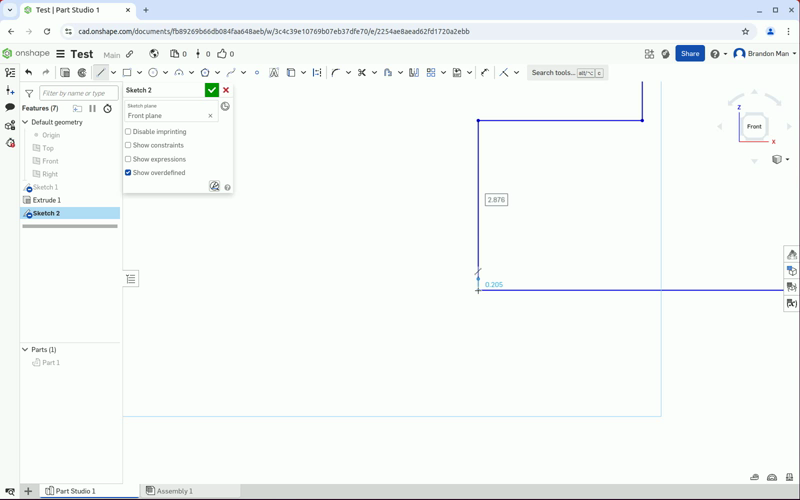
click(478, 290)
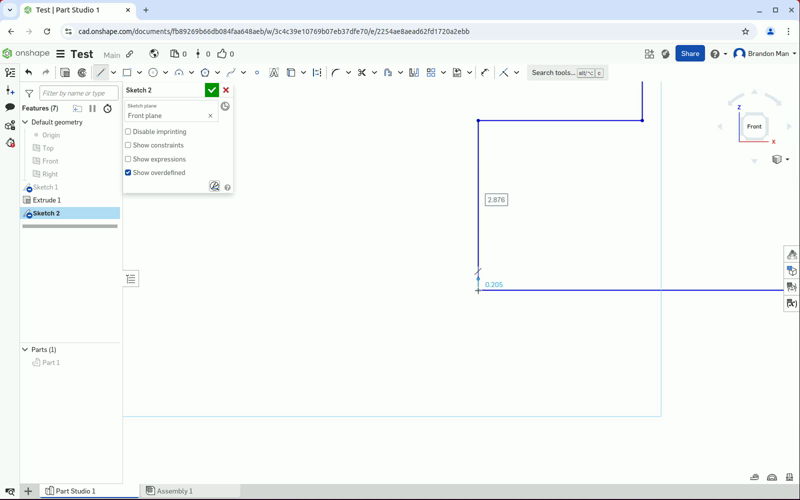
scroll(-6)
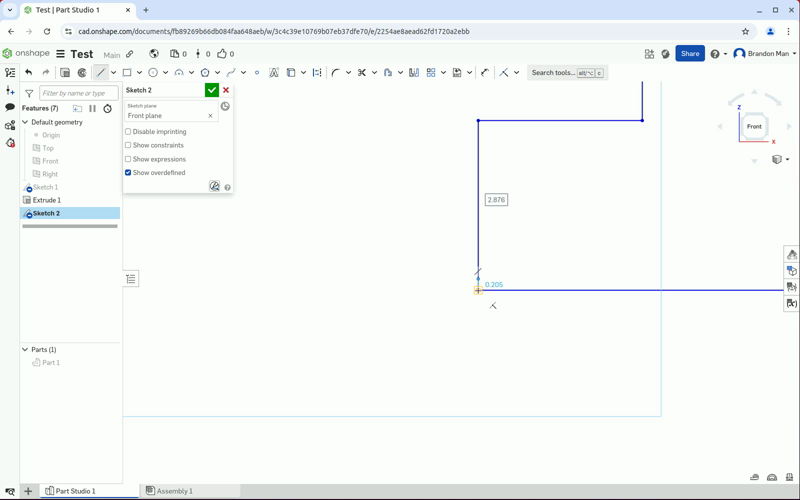
scroll(-6)
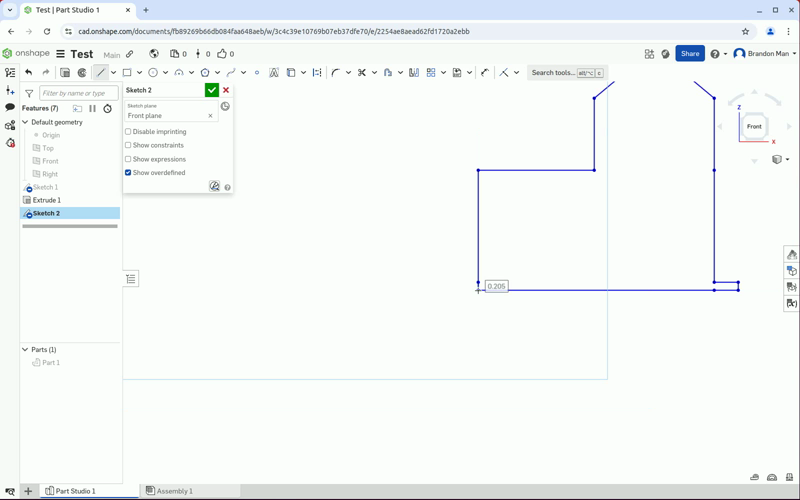
scroll(-6)
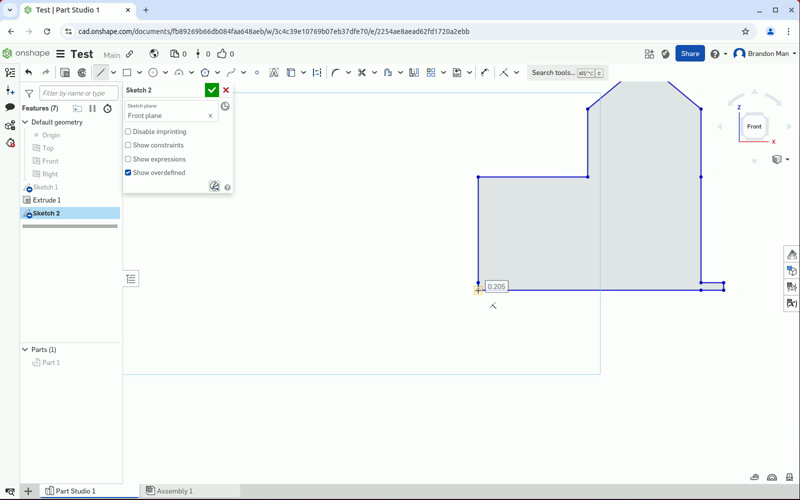
scroll(-6)
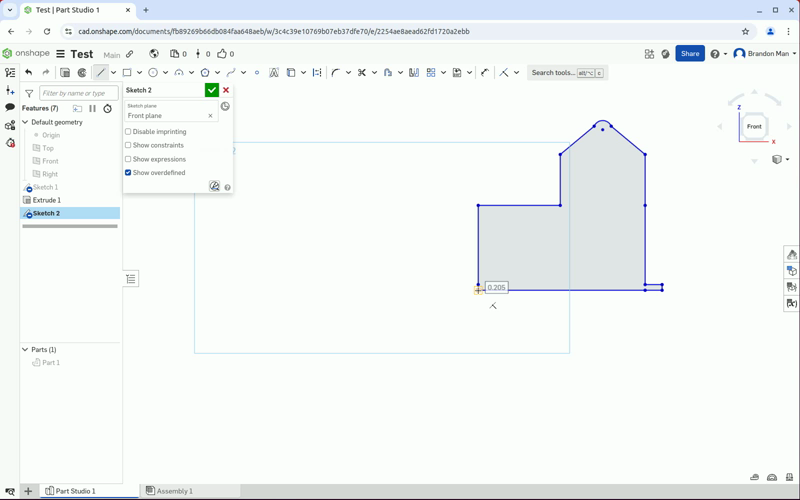
scroll(-6)
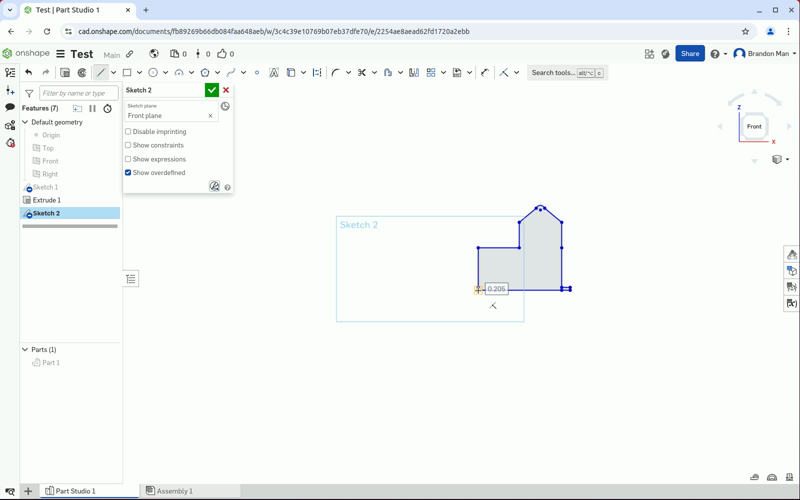
scroll(-6)
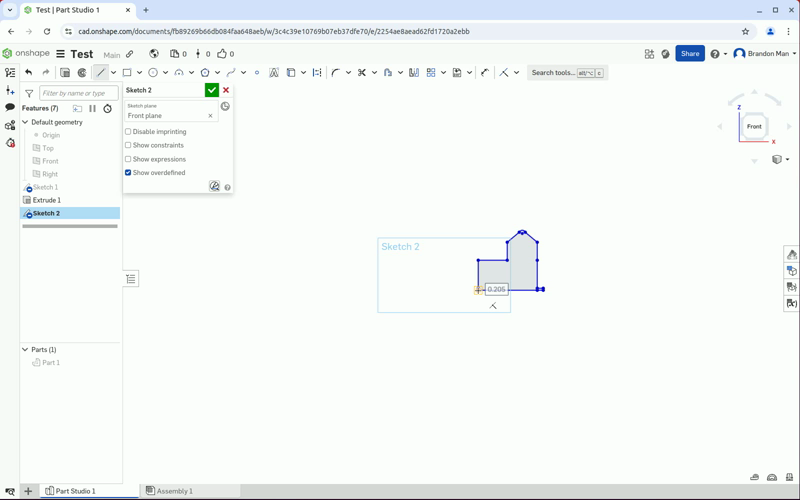
scroll(-6)
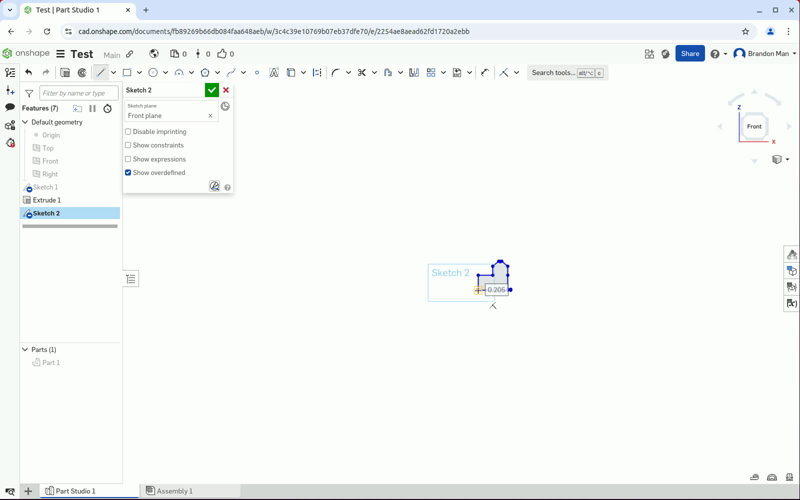
key(esc)
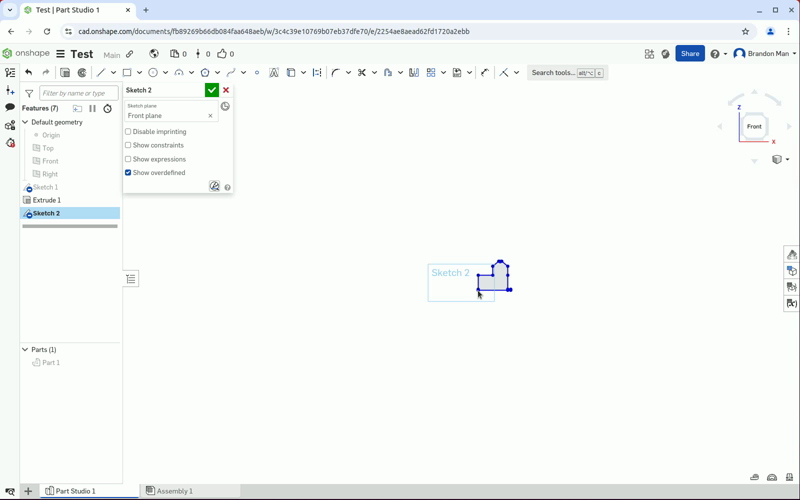
mouse_move(497, 272)
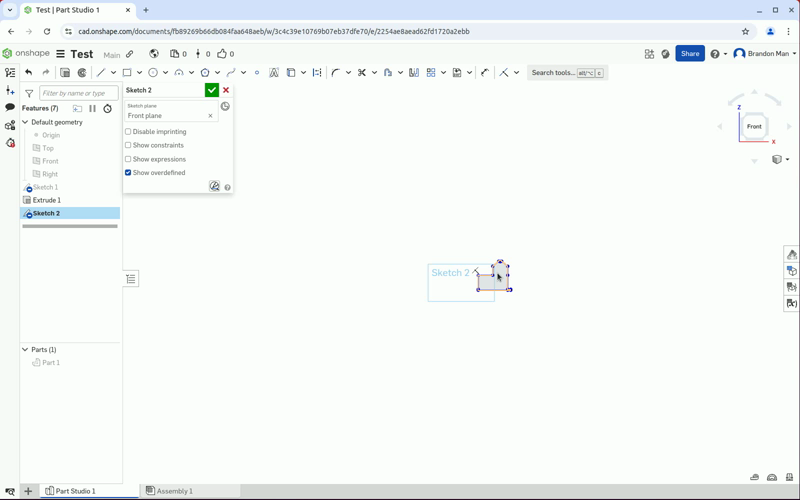
scroll(6)
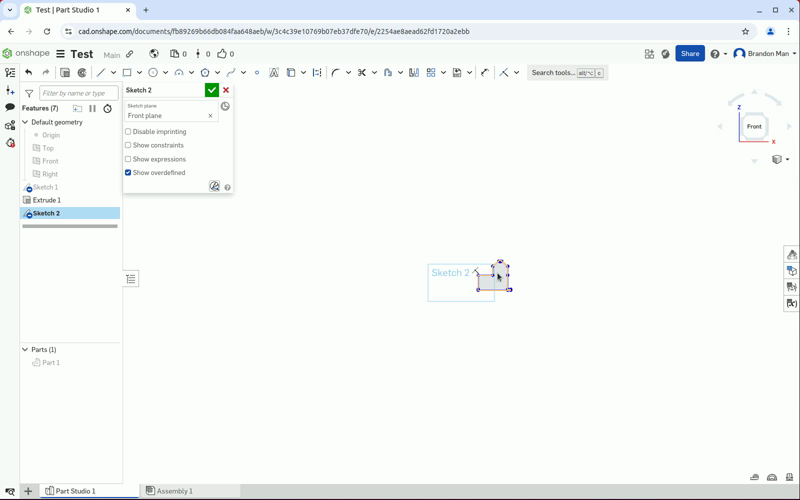
scroll(6)
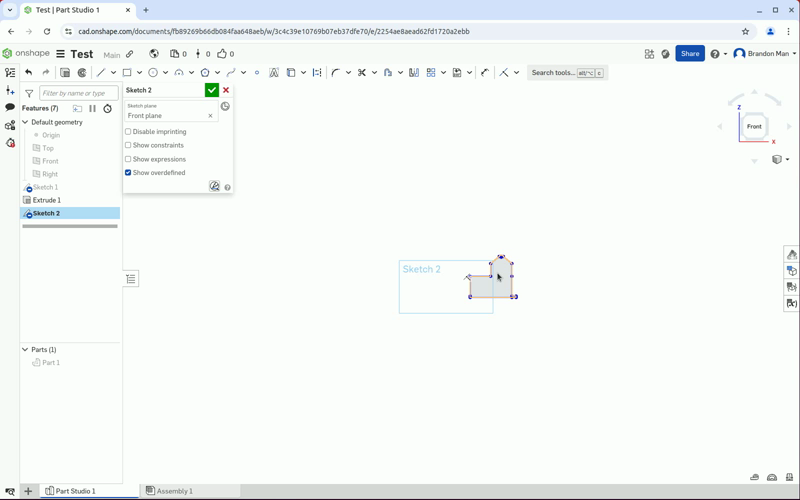
scroll(6)
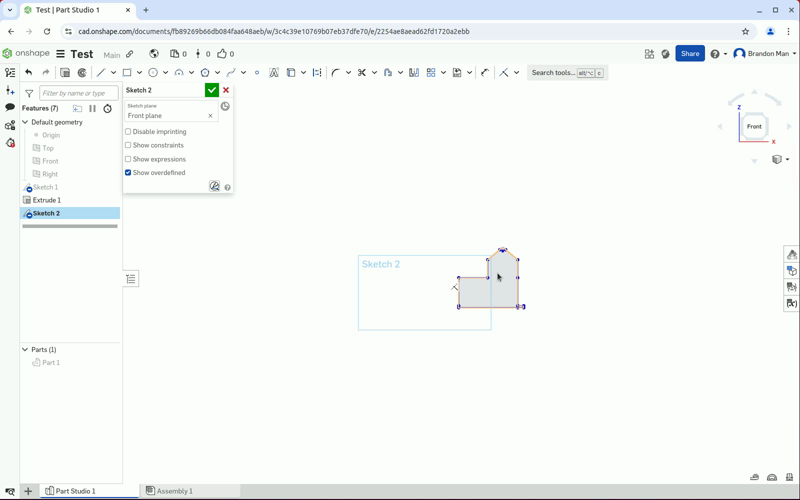
scroll(6)
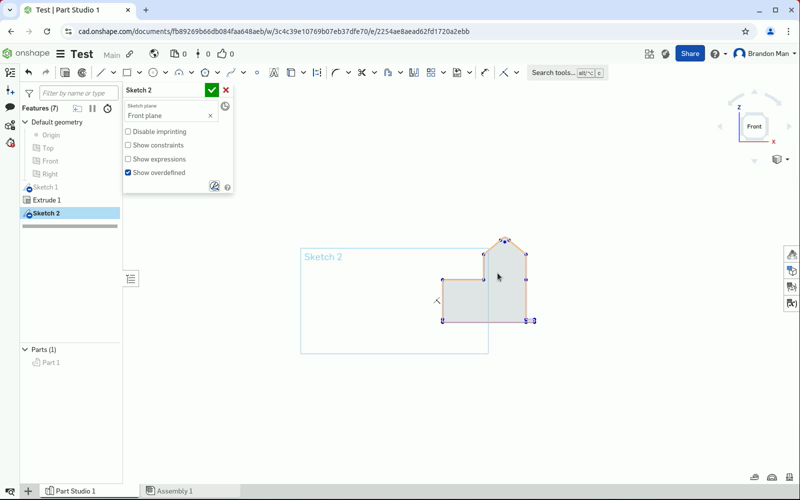
scroll(6)
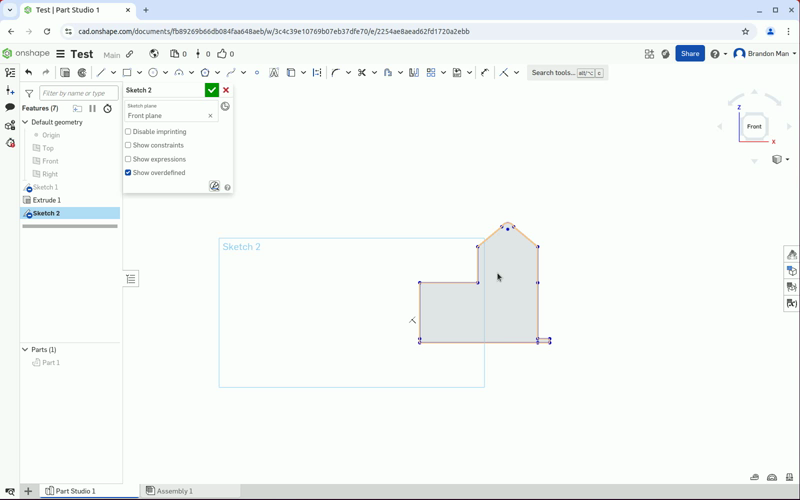
scroll(6)
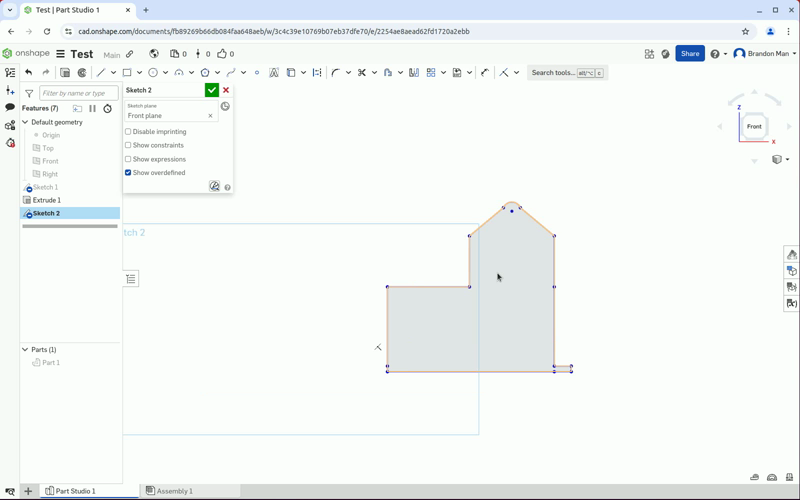
scroll(6)
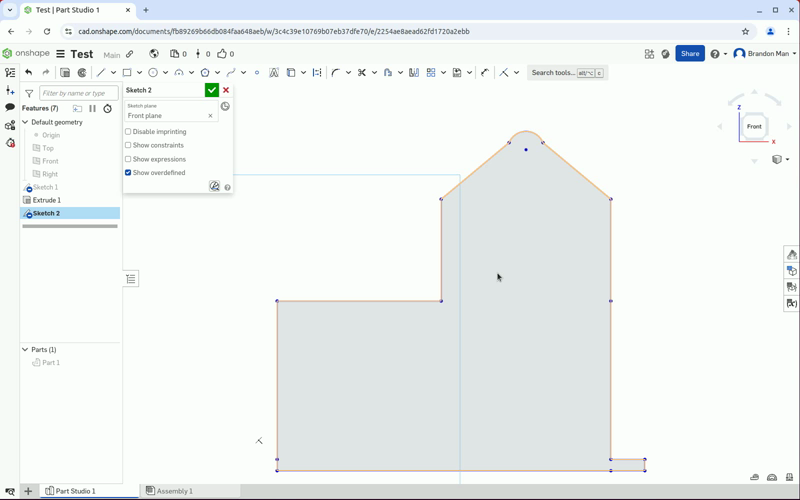
click(497, 272)
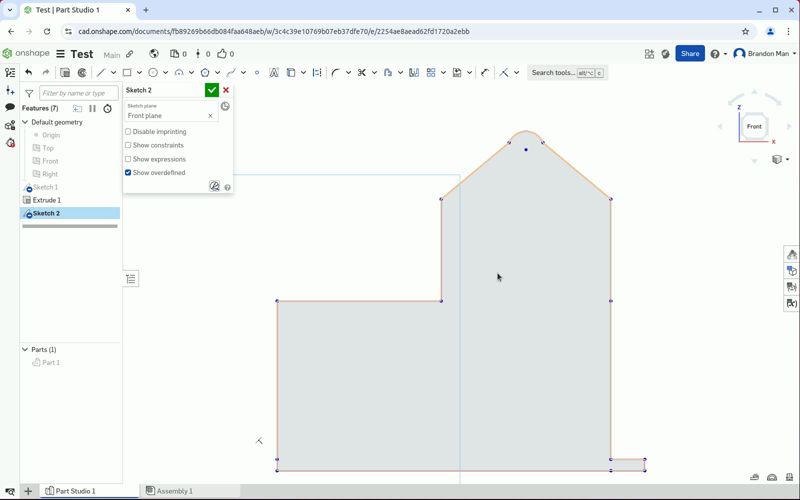
scroll(-6)
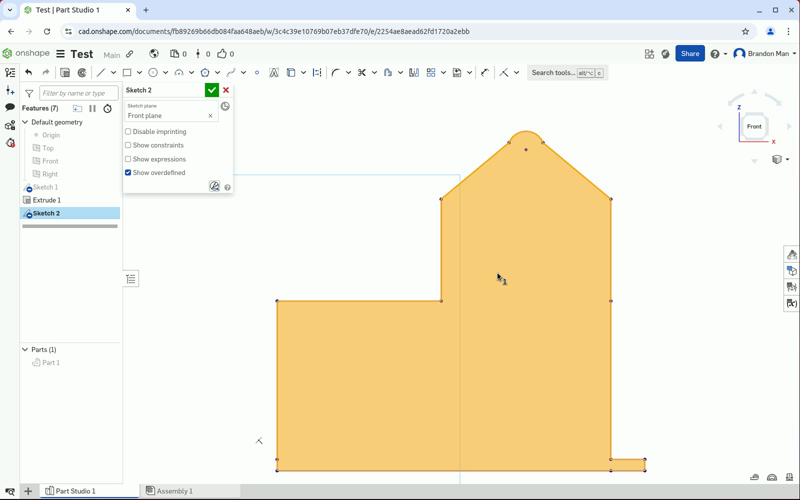
scroll(-6)
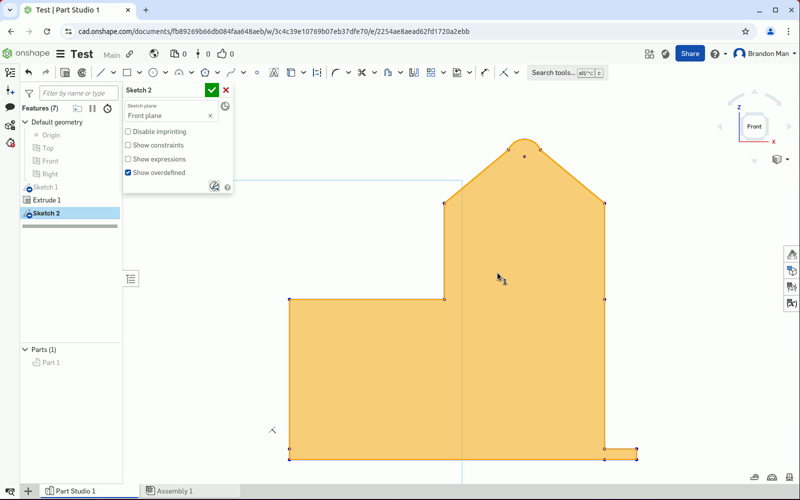
scroll(-6)
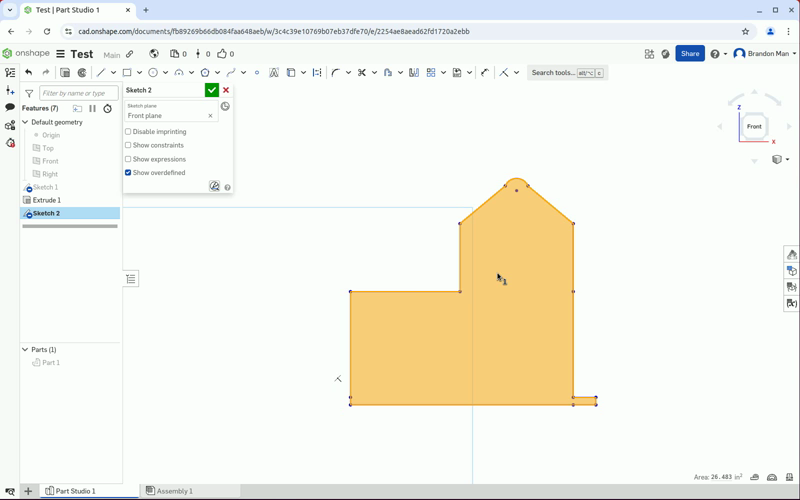
scroll(-6)
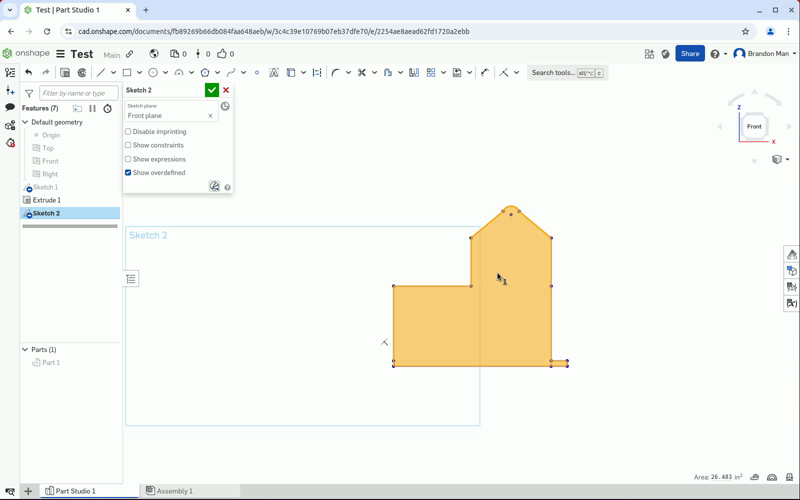
scroll(-6)
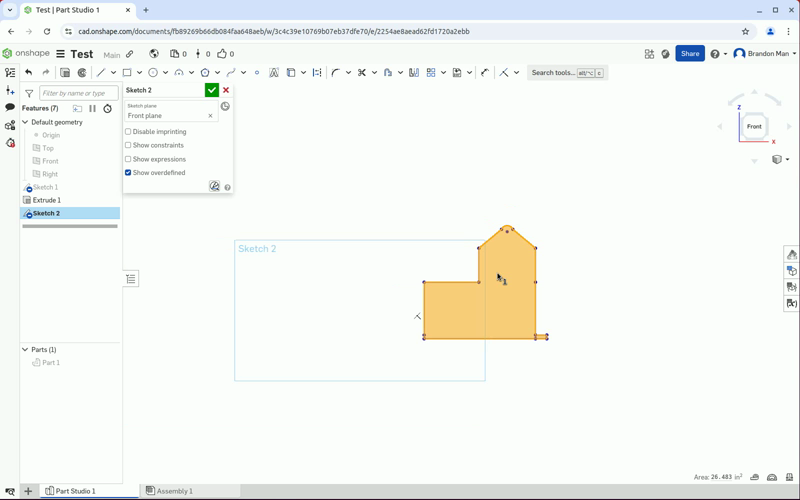
scroll(-6)
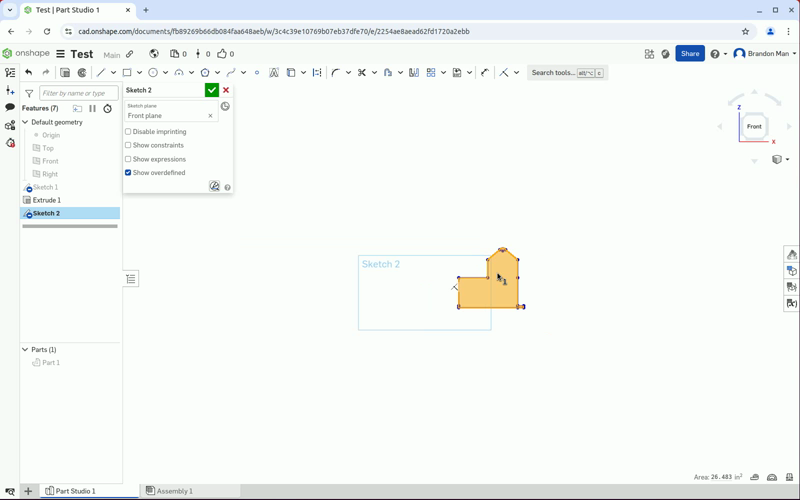
scroll(-6)
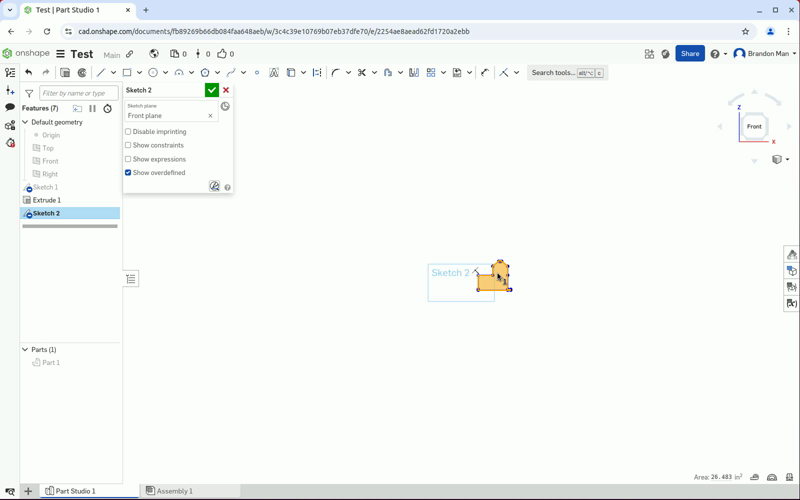
mouse_move(73, 352)
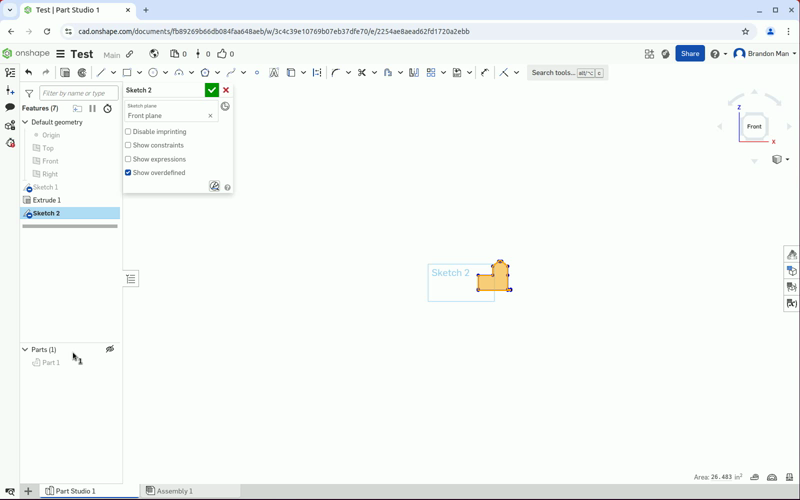
key(shift+y)
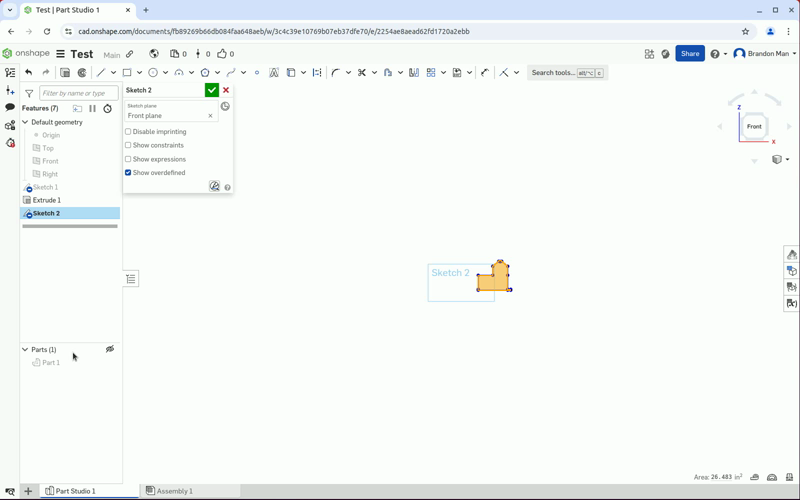
key(shift+e)
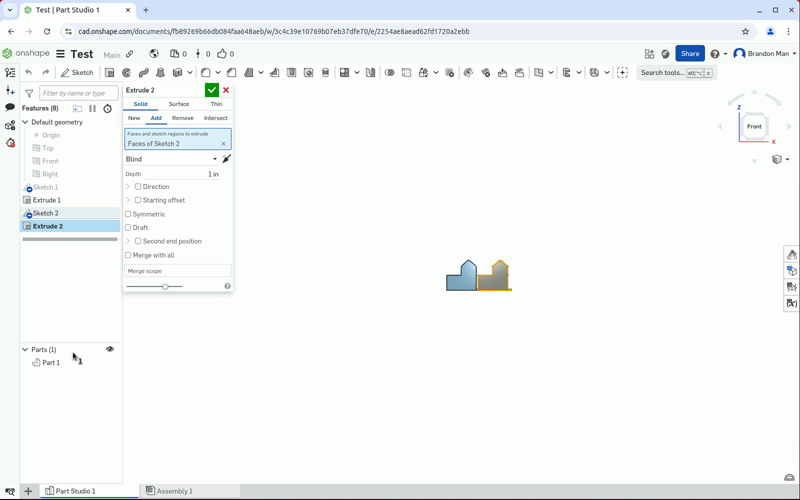
mouse_move(143, 106)
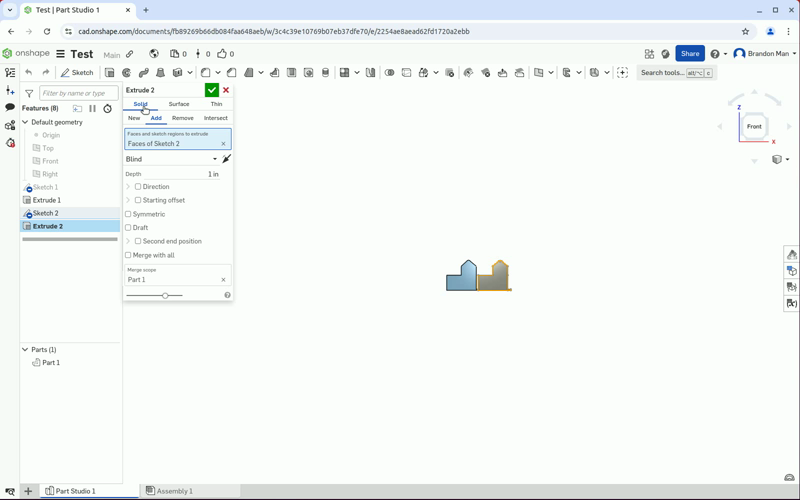
click(143, 106)
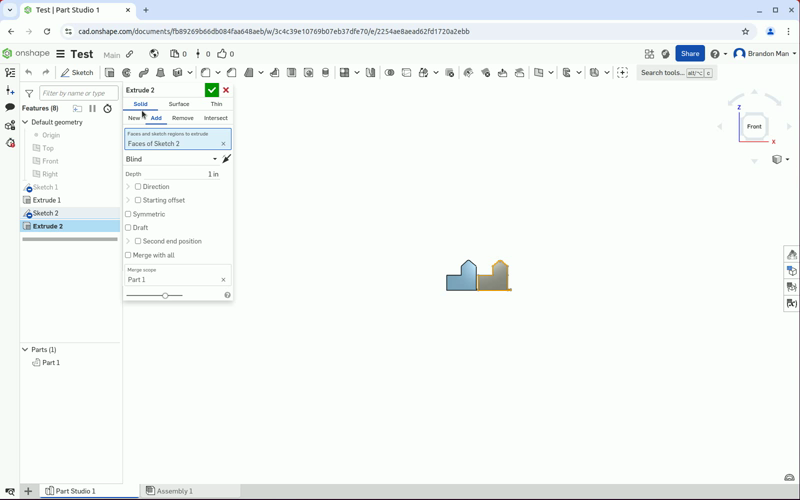
mouse_move(137, 120)
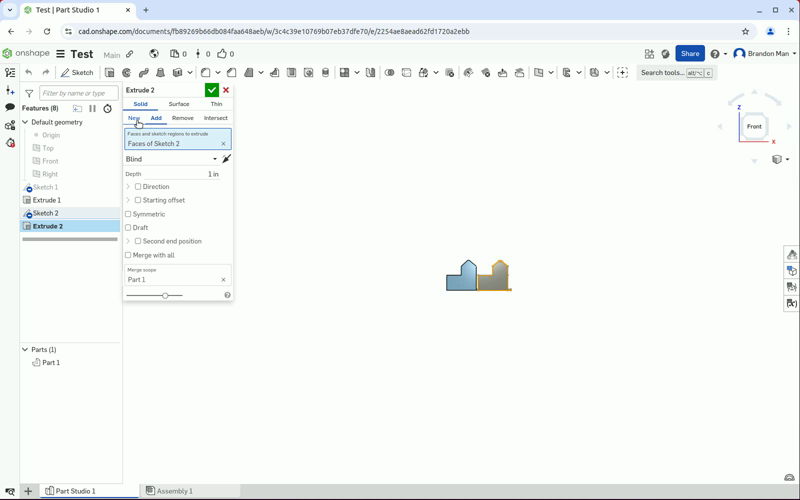
click(137, 120)
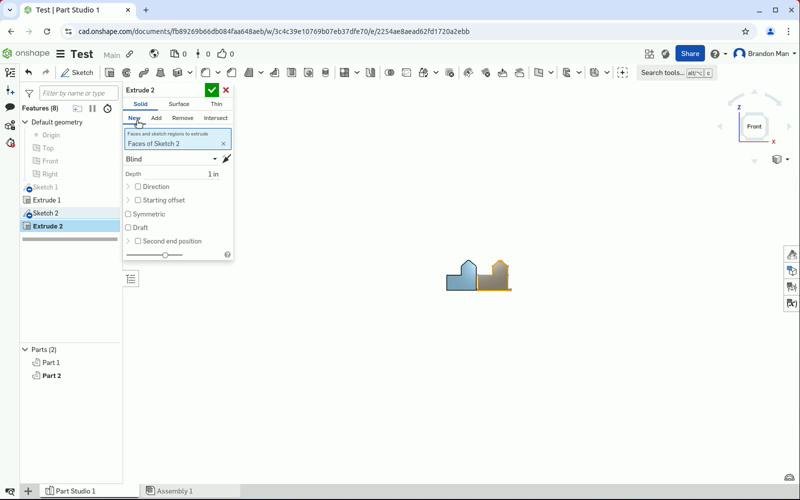
key(tab, 4)
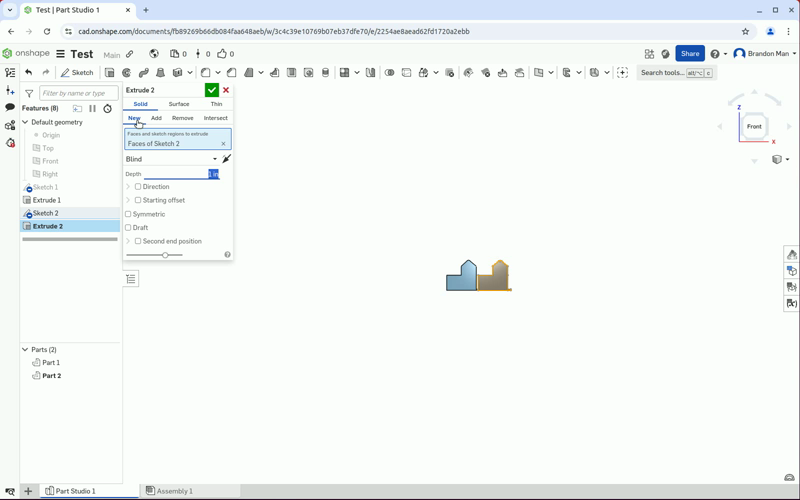
text(-2.889)
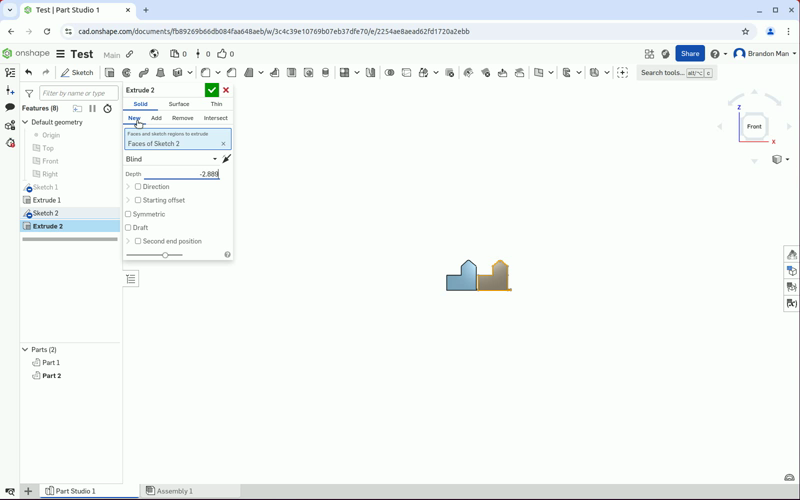
key(enter)
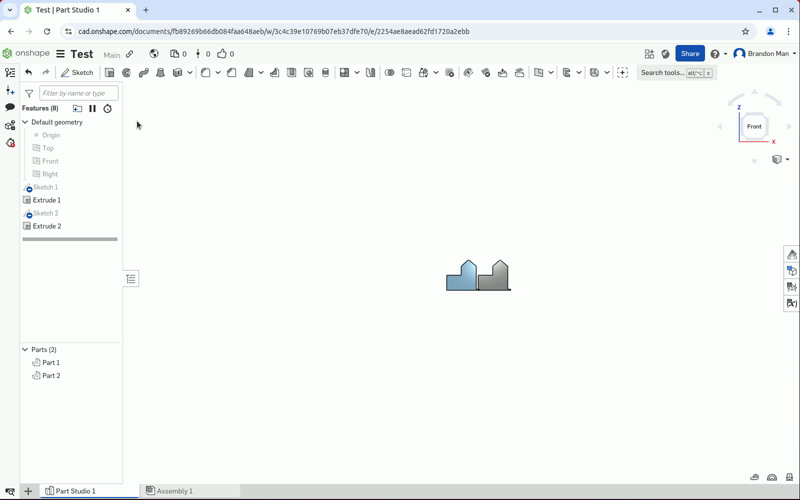
key(shift+h)
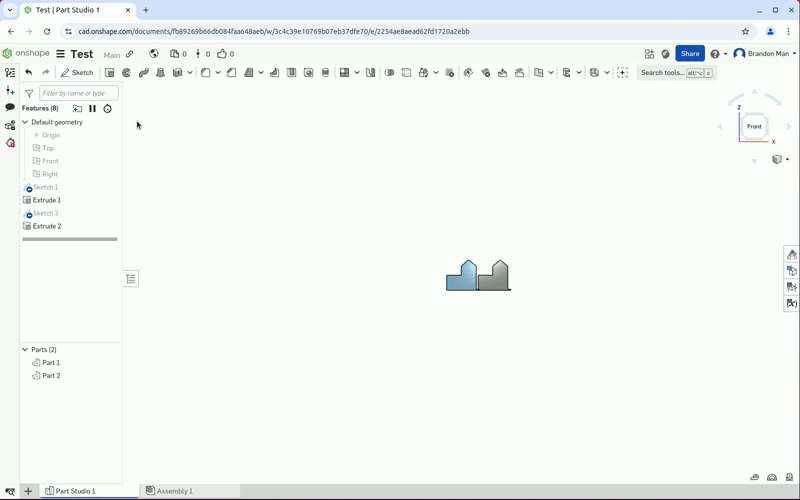
key(shift+h)
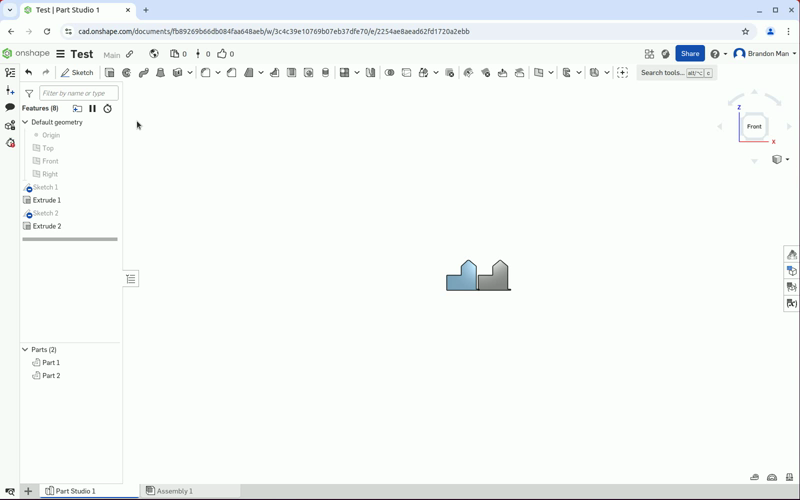
mouse_move(73, 189)
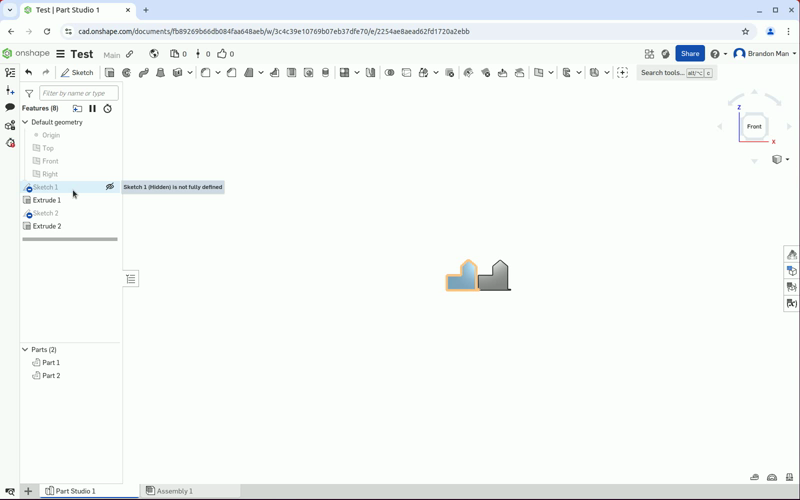
click(73, 189)
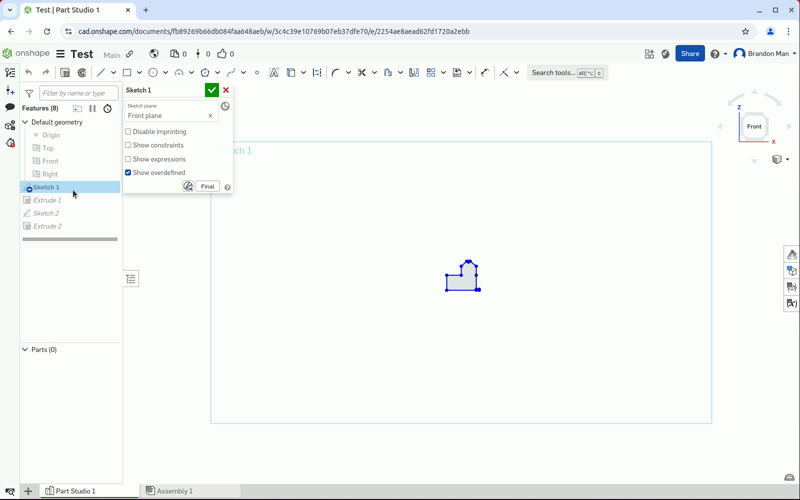
mouse_move(229, 92)
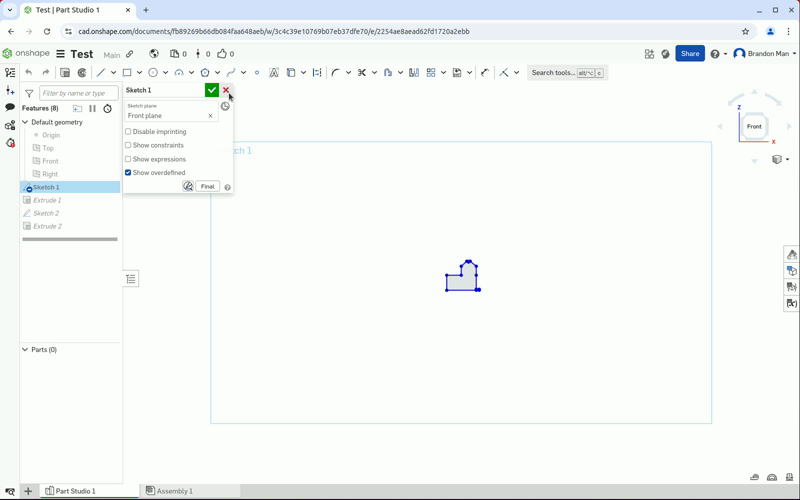
click(229, 92)
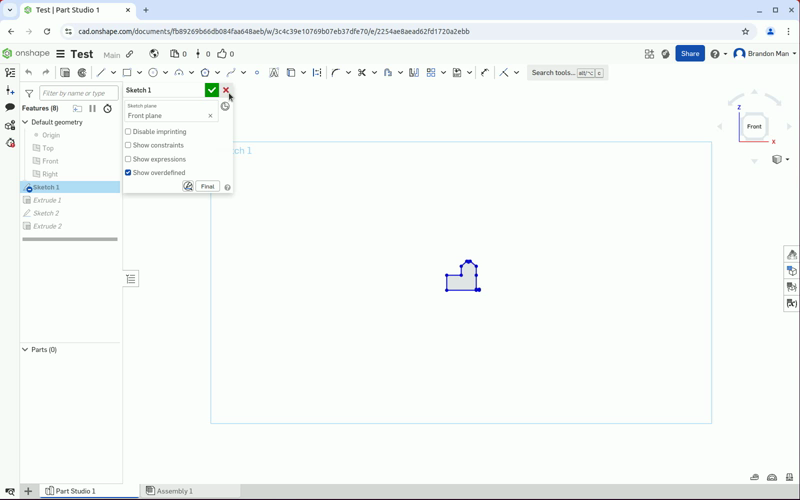
key(shift+s)
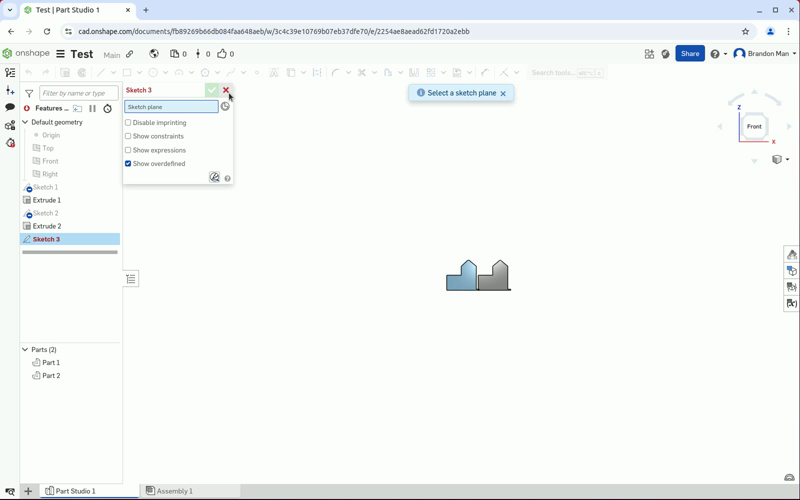
mouse_move(73, 163)
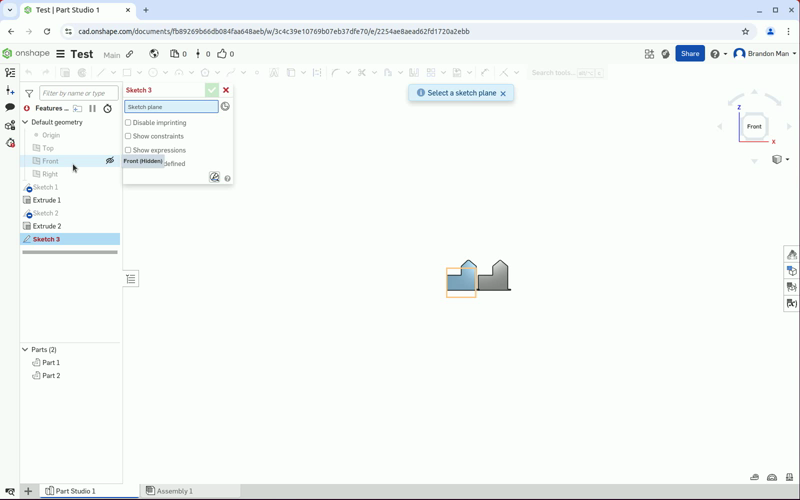
click(73, 163)
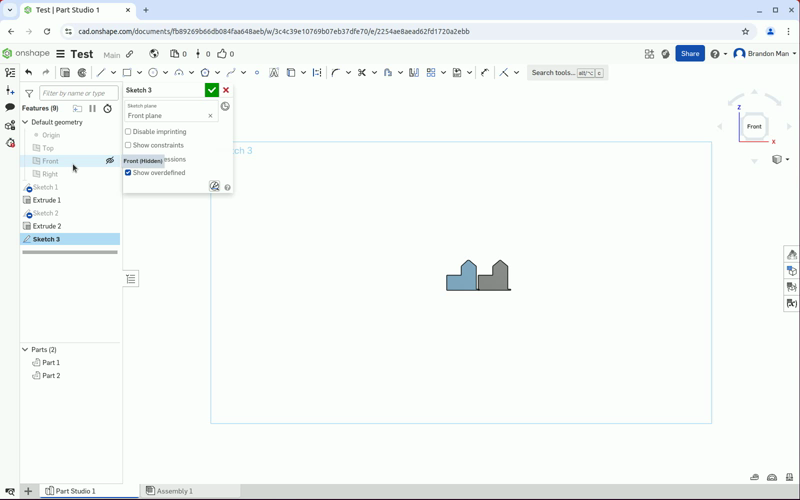
mouse_move(73, 352)
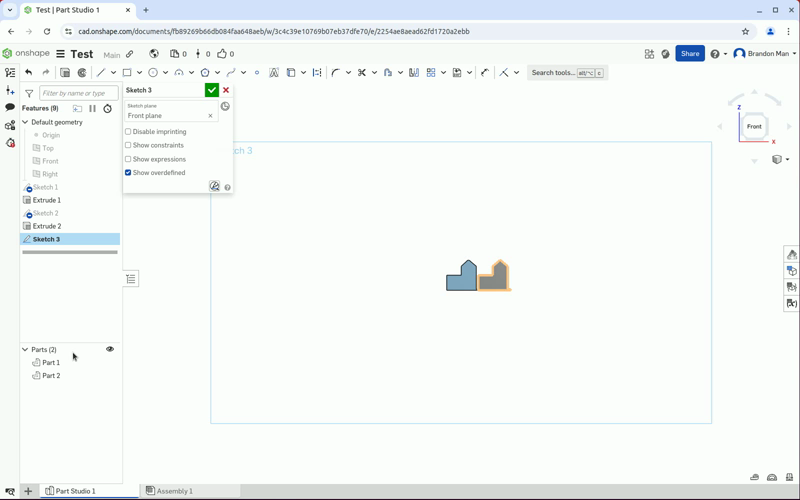
key(y)
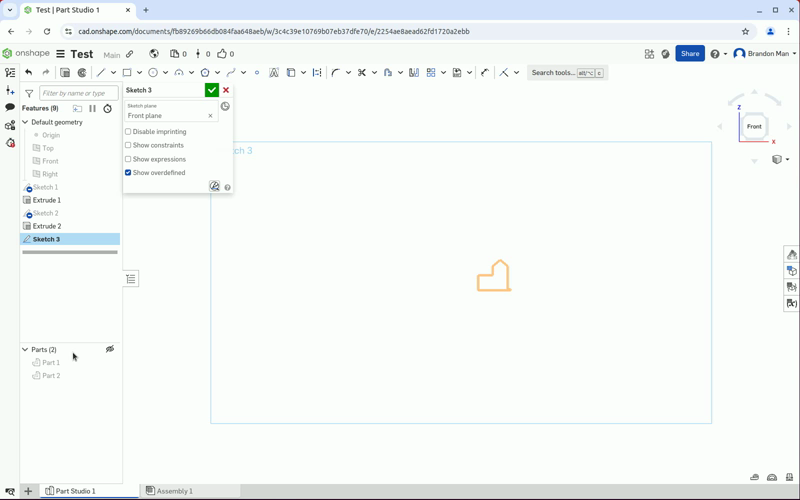
key(l)
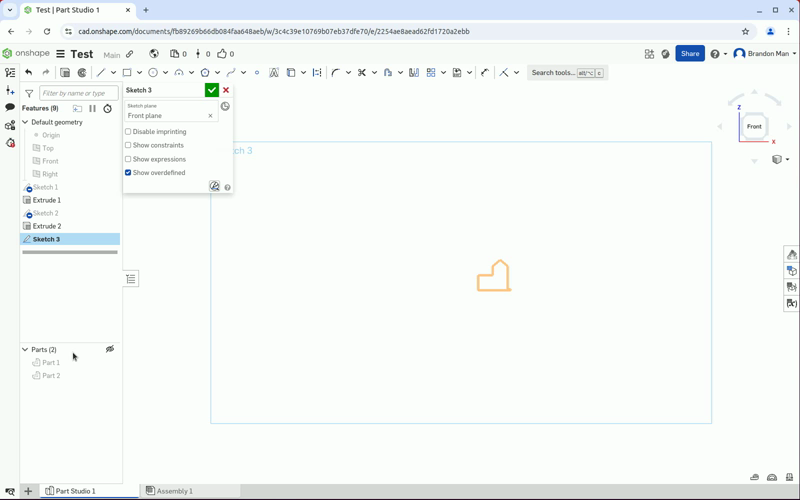
key_down(shift)
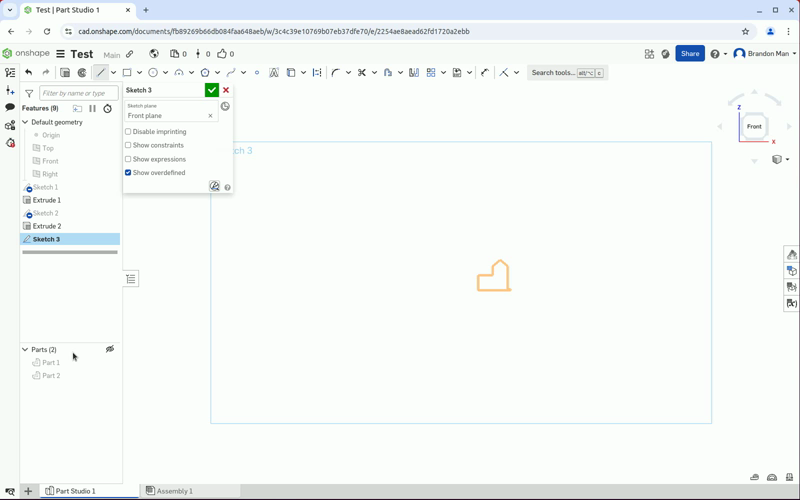
mouse_move(510, 290)
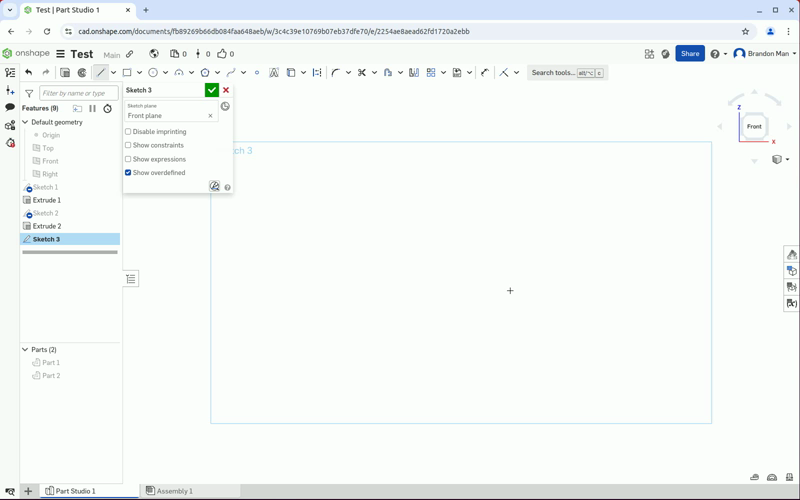
click(510, 290)
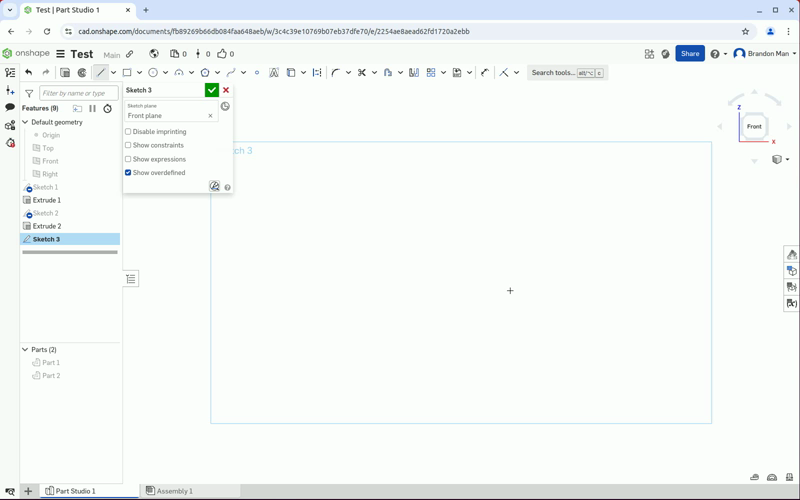
key_up(shift)
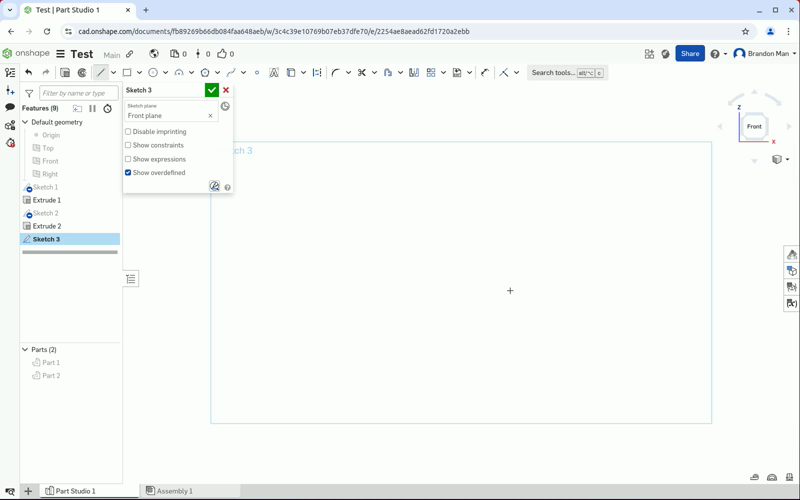
key_down(shift)
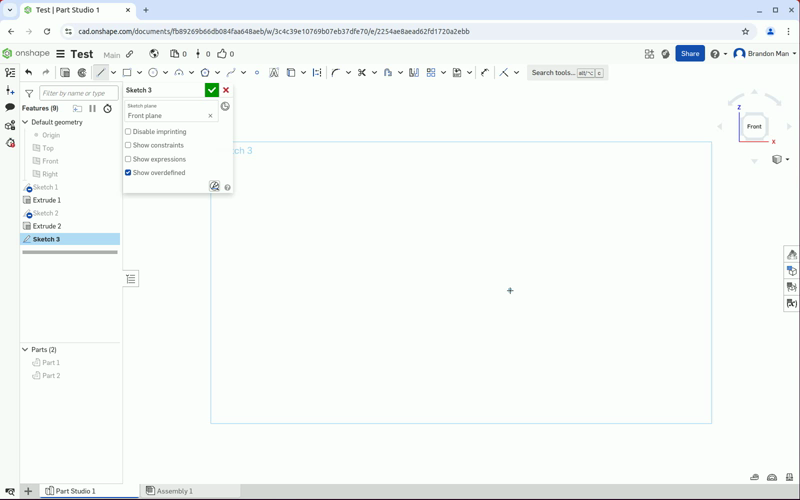
mouse_move(540, 290)
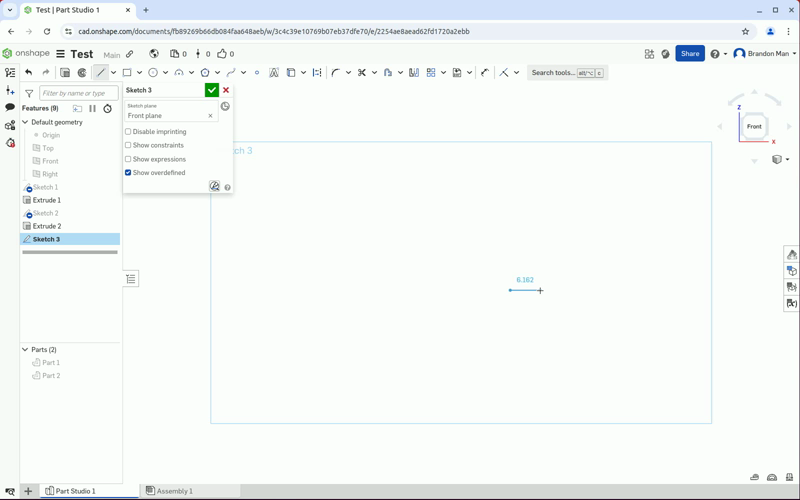
mouse_move(539, 290)
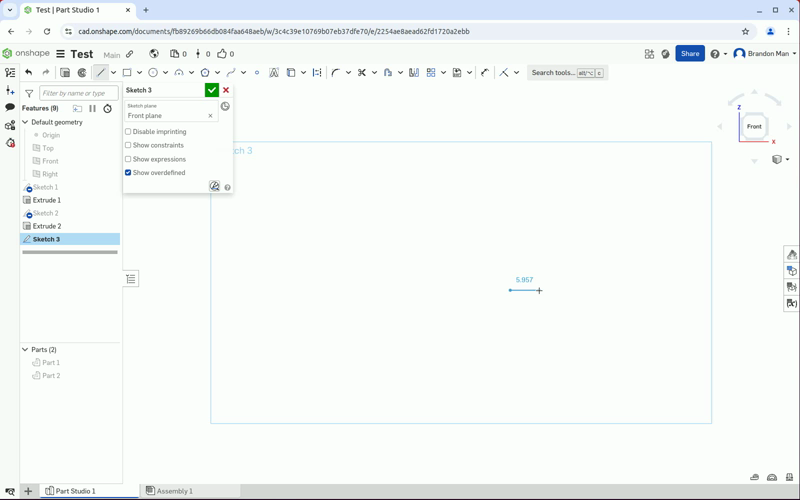
click(539, 290)
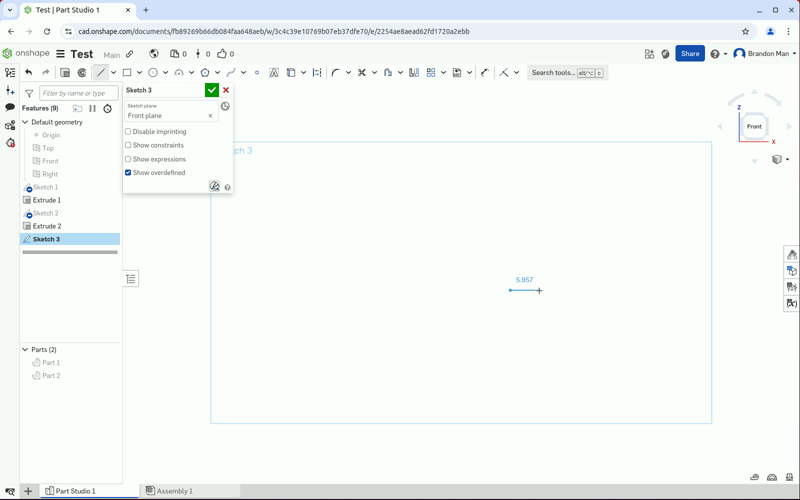
key_up(shift)
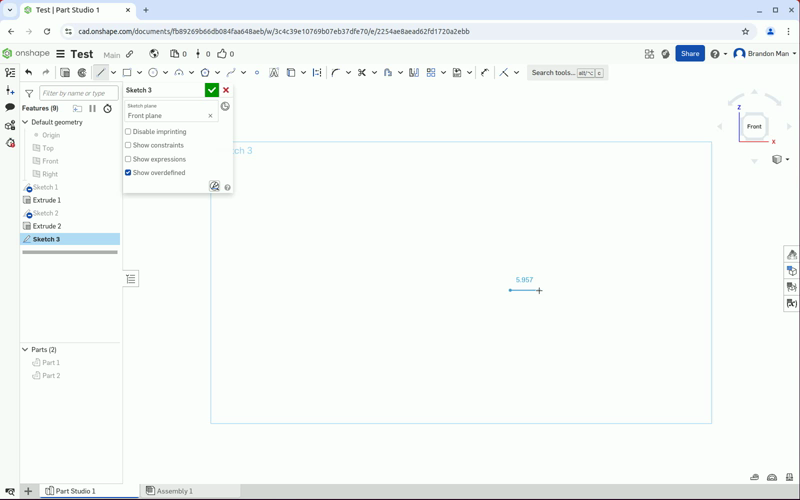
key_down(shift)
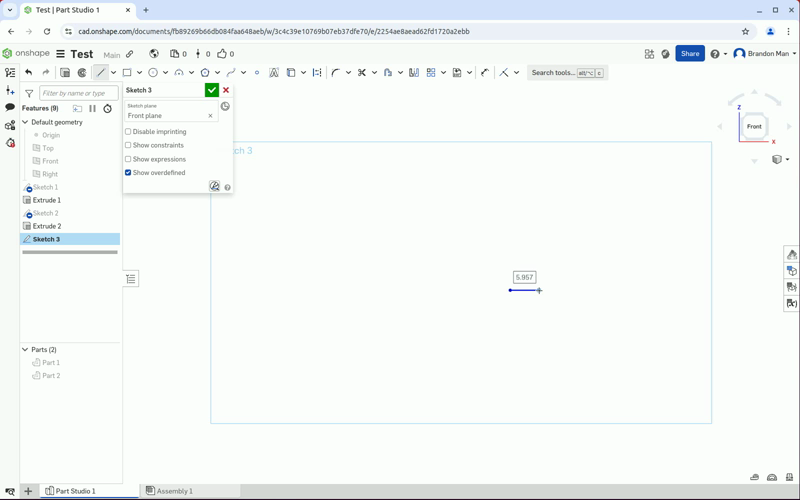
mouse_move(569, 290)
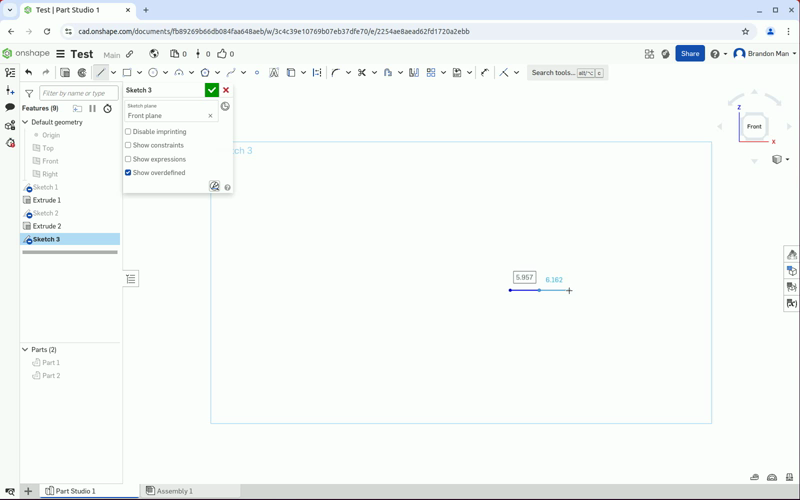
mouse_move(542, 290)
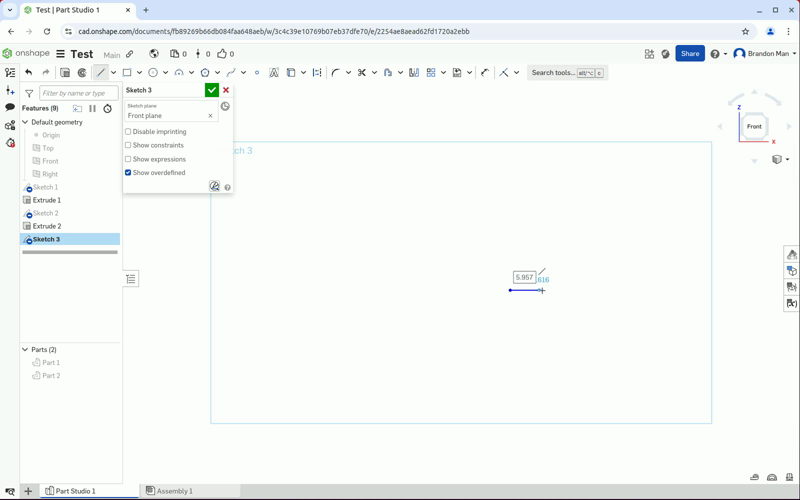
scroll(6)
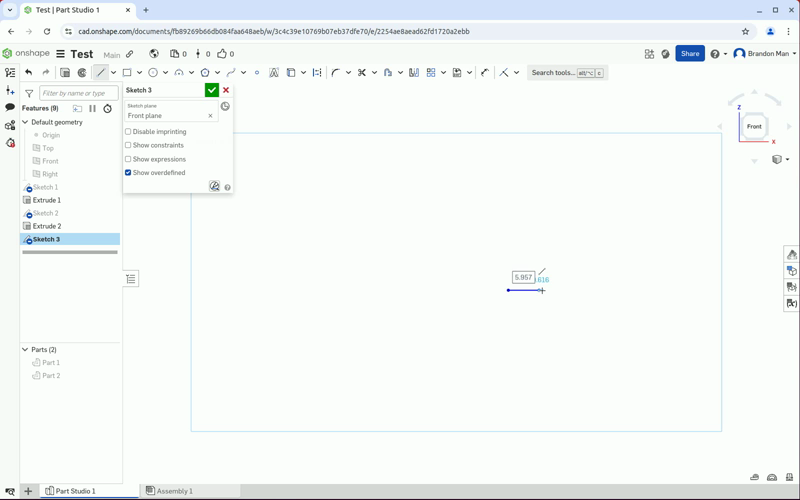
scroll(6)
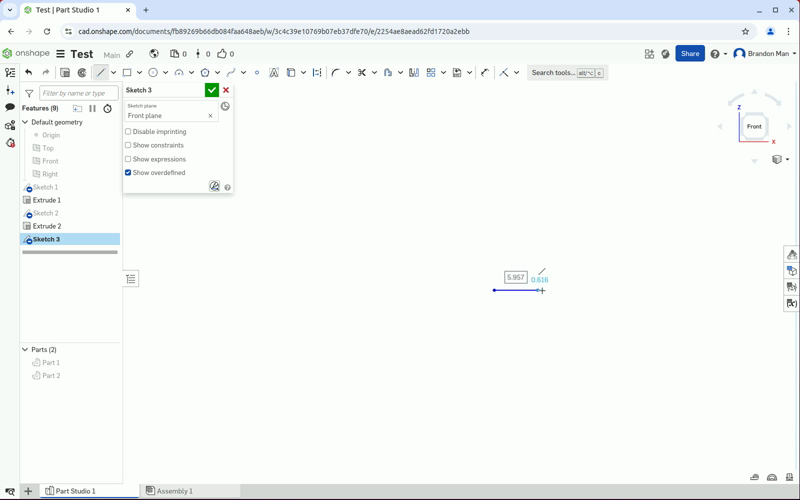
scroll(6)
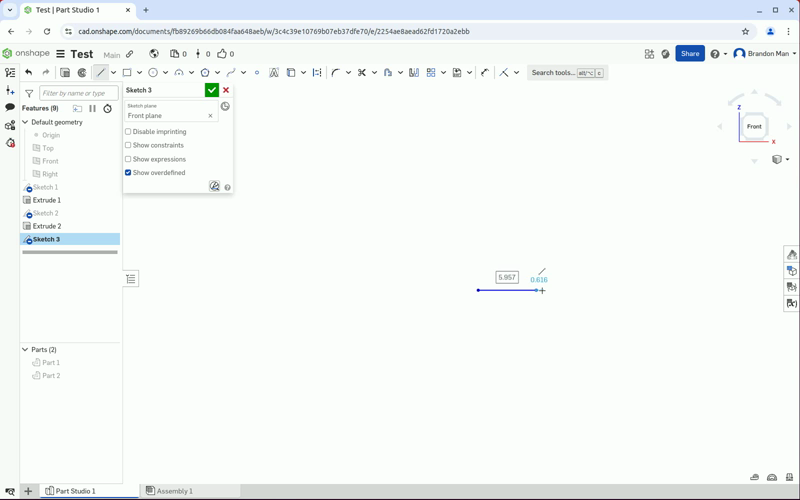
scroll(6)
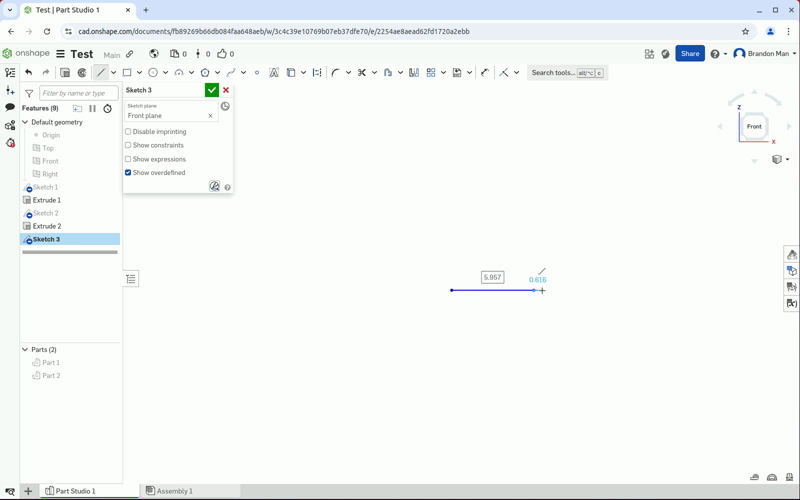
scroll(6)
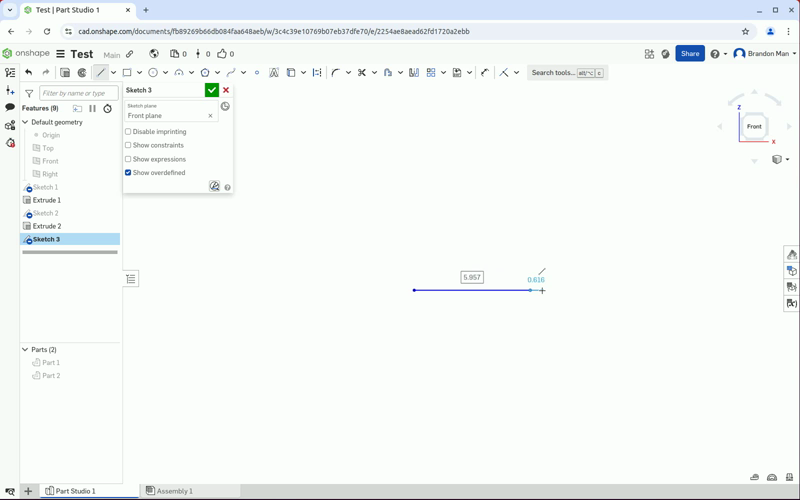
scroll(6)
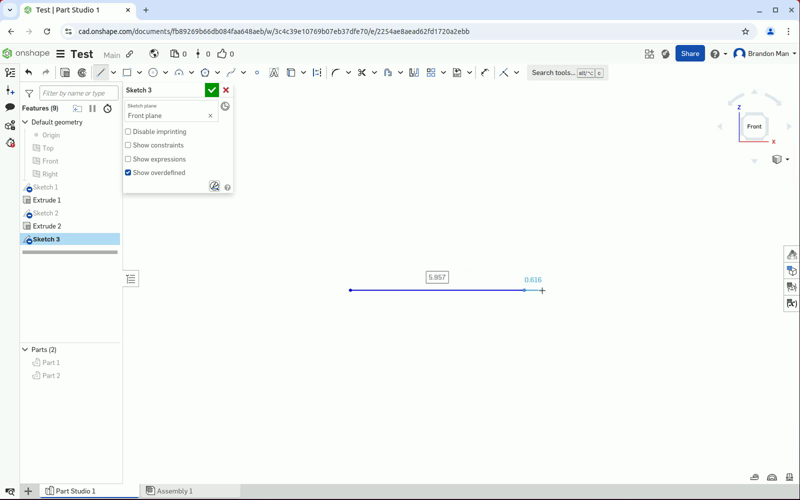
scroll(6)
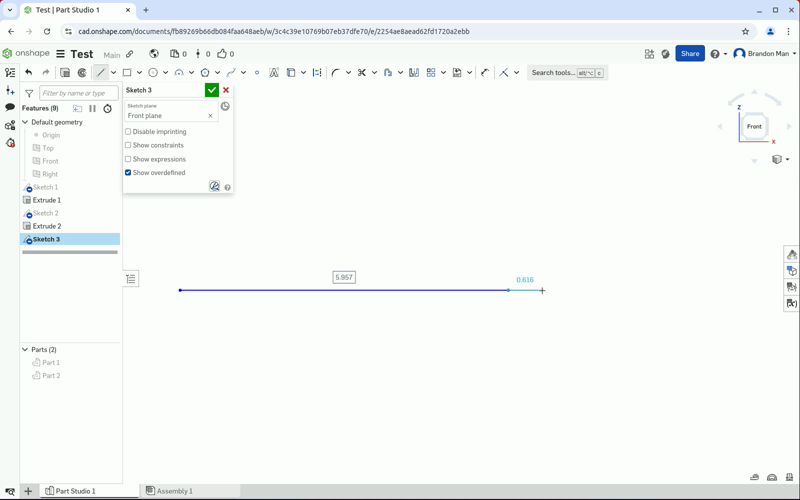
click(542, 290)
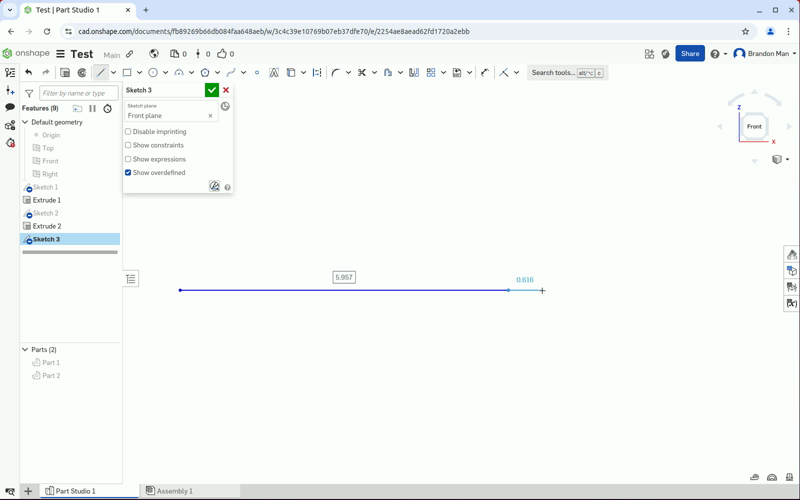
scroll(-6)
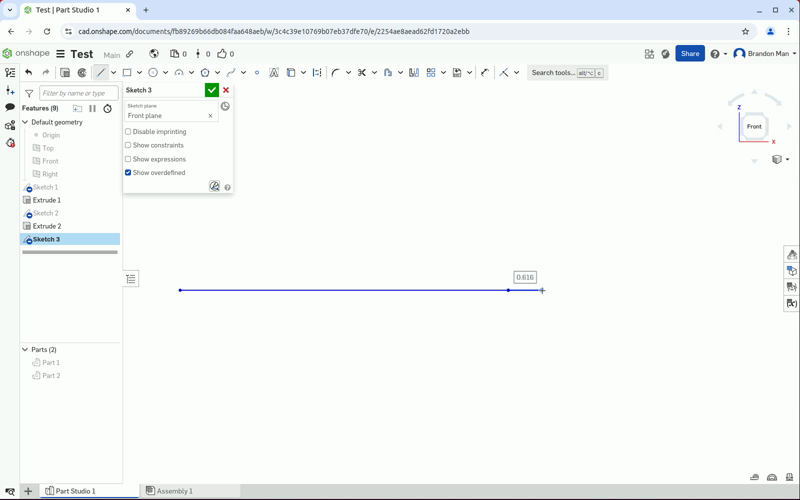
scroll(-6)
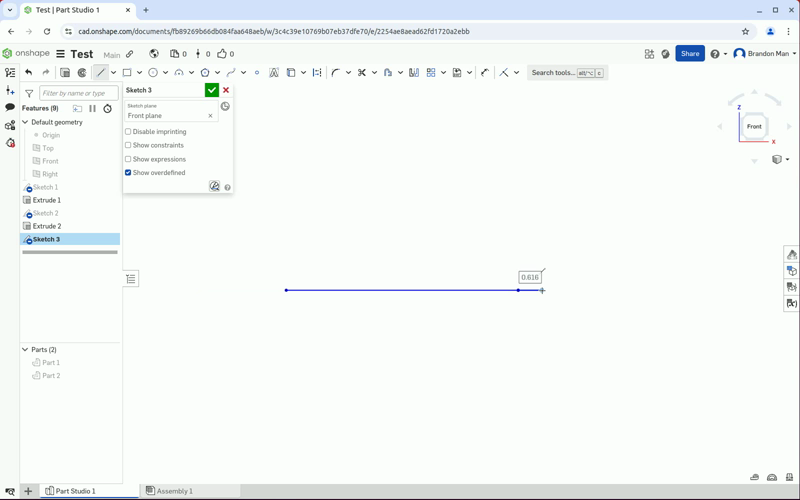
scroll(-6)
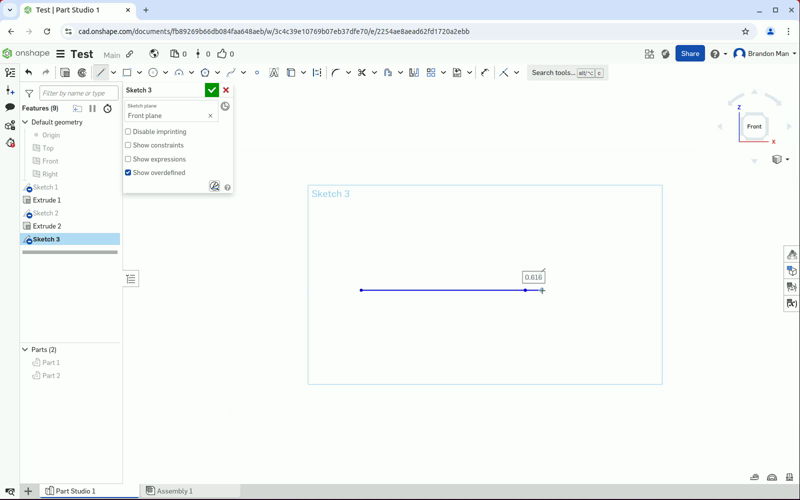
scroll(-6)
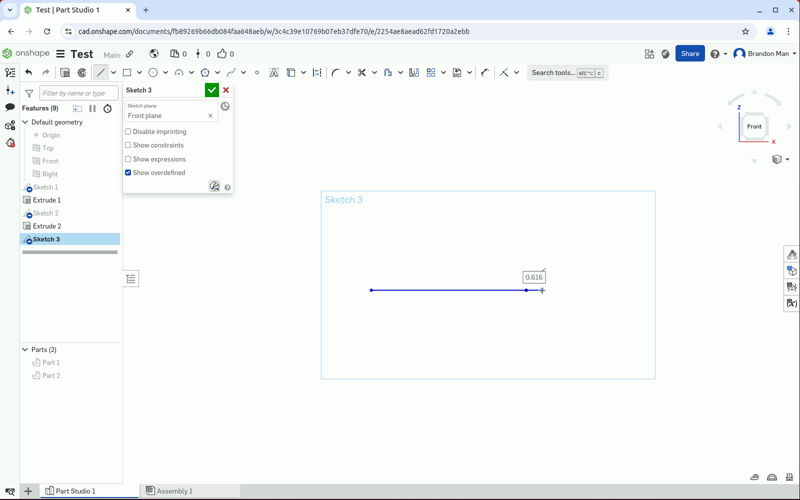
scroll(-6)
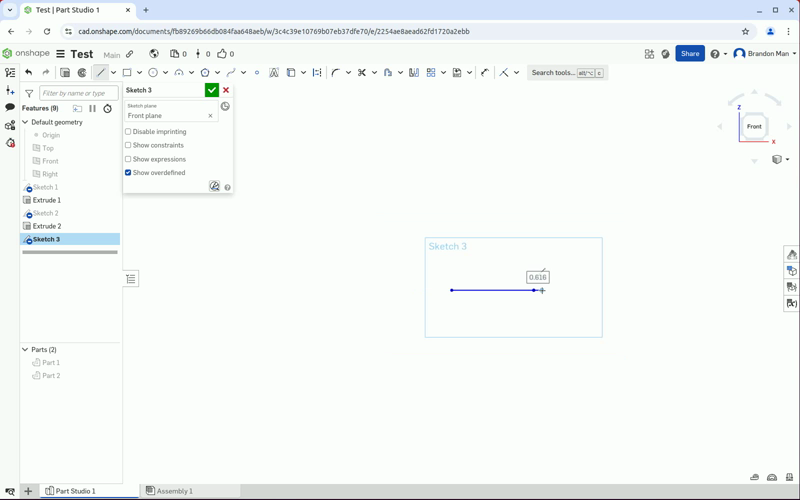
scroll(-6)
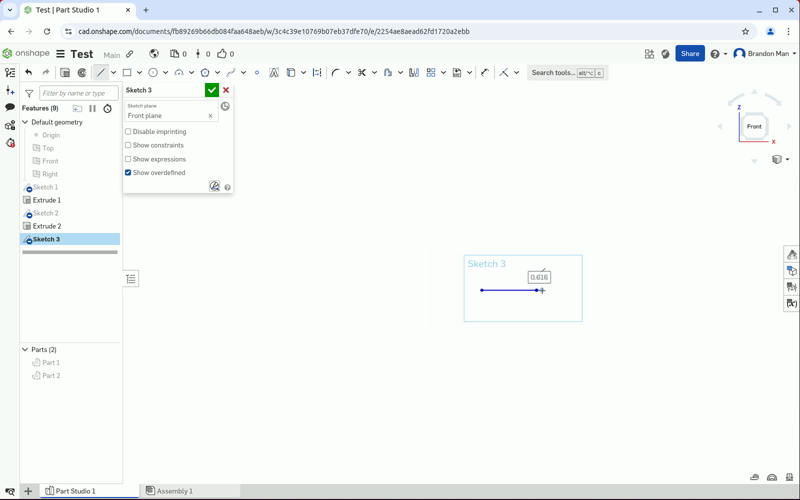
scroll(-6)
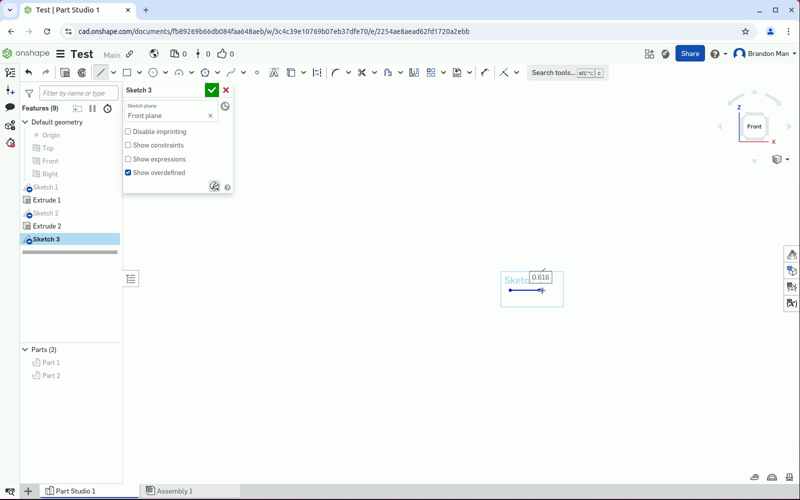
key_up(shift)
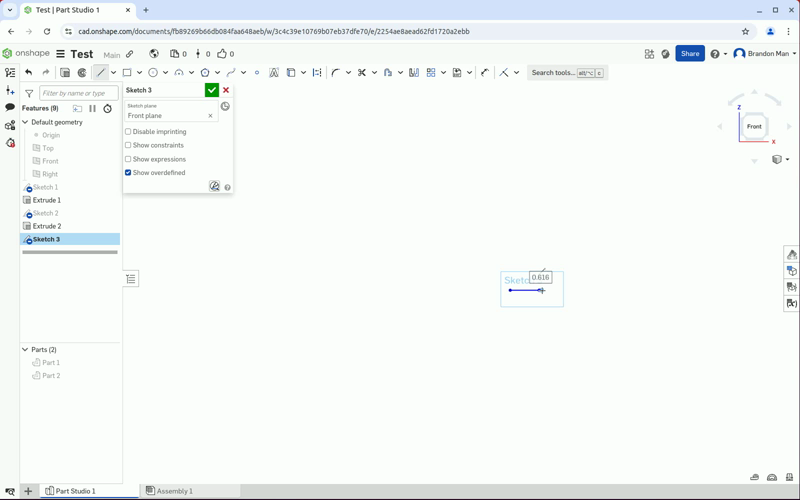
key_down(shift)
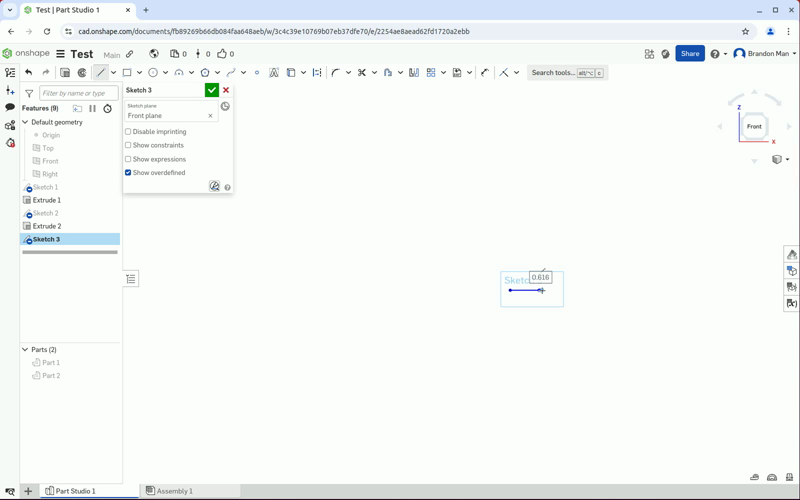
mouse_move(572, 290)
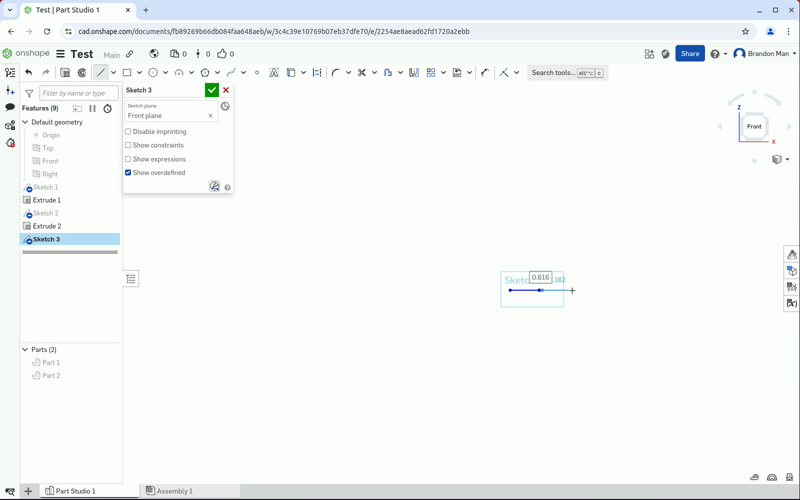
mouse_move(542, 289)
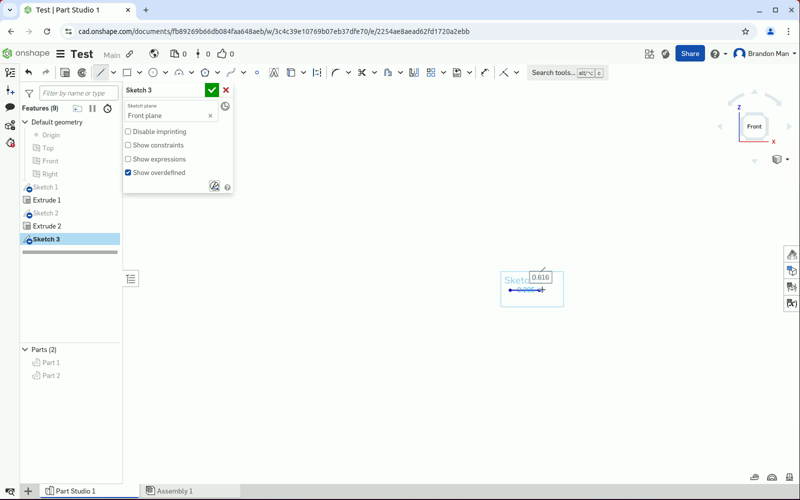
scroll(6)
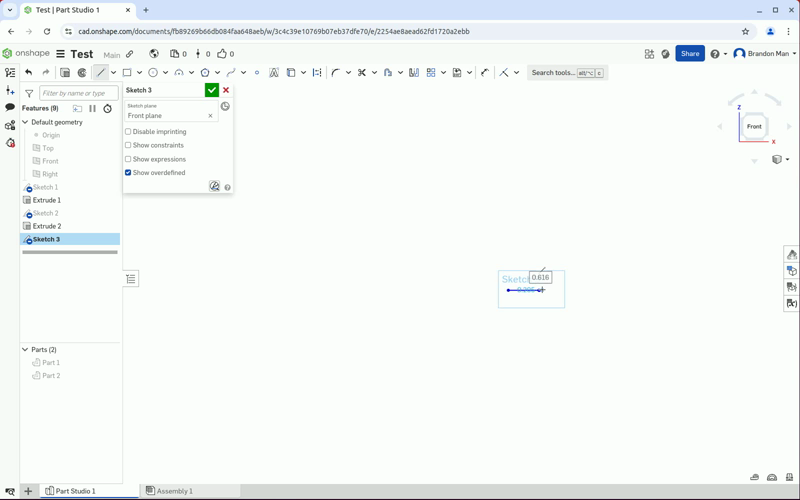
scroll(6)
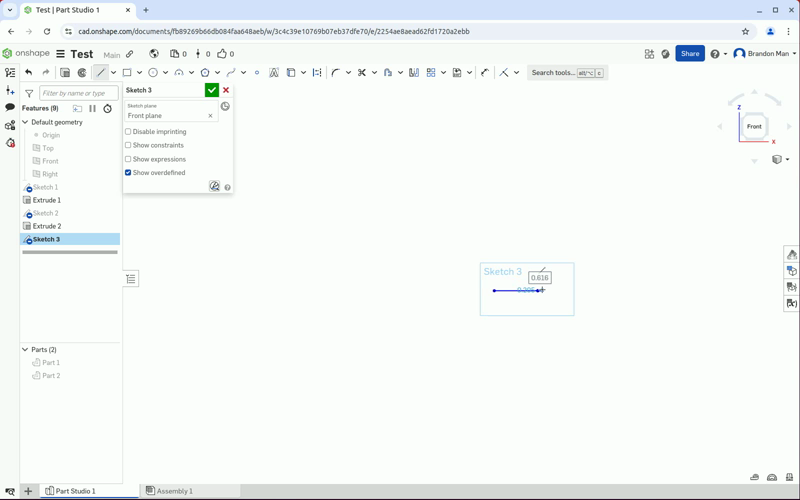
scroll(6)
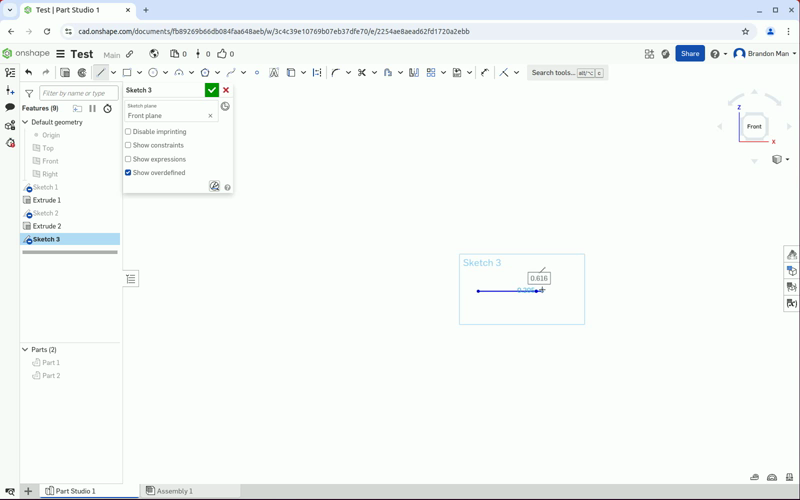
scroll(6)
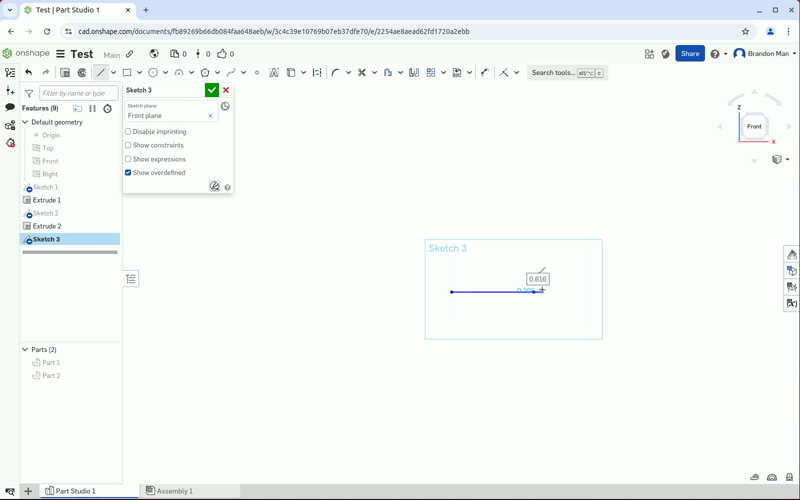
scroll(6)
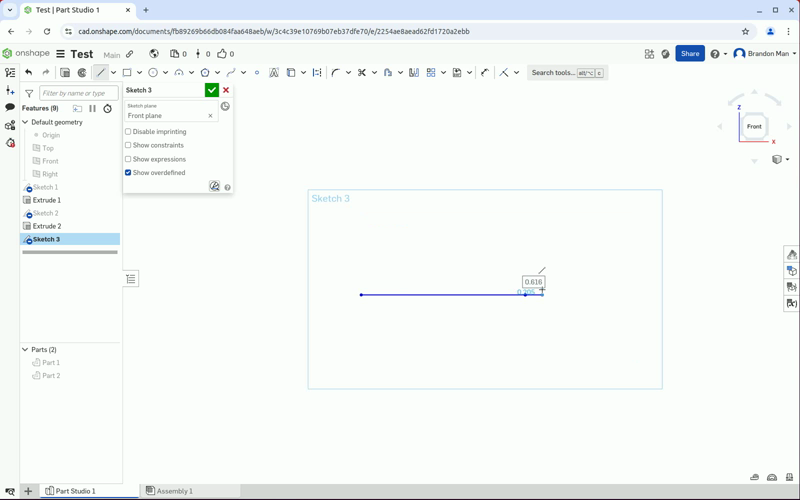
scroll(6)
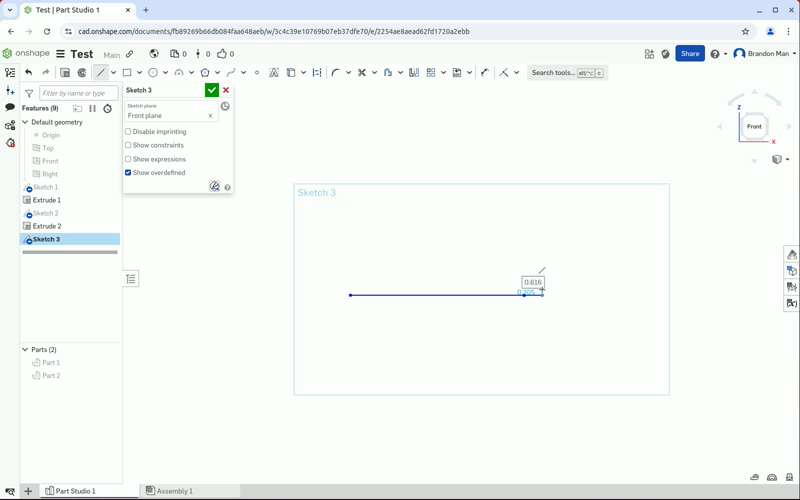
scroll(6)
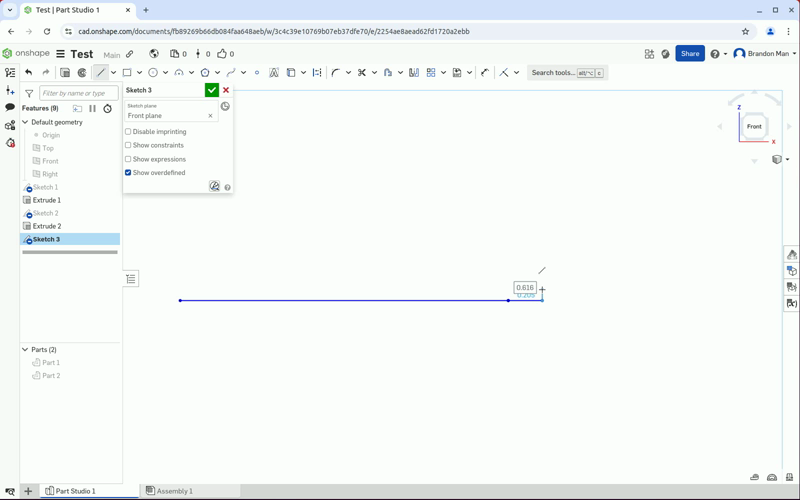
click(542, 289)
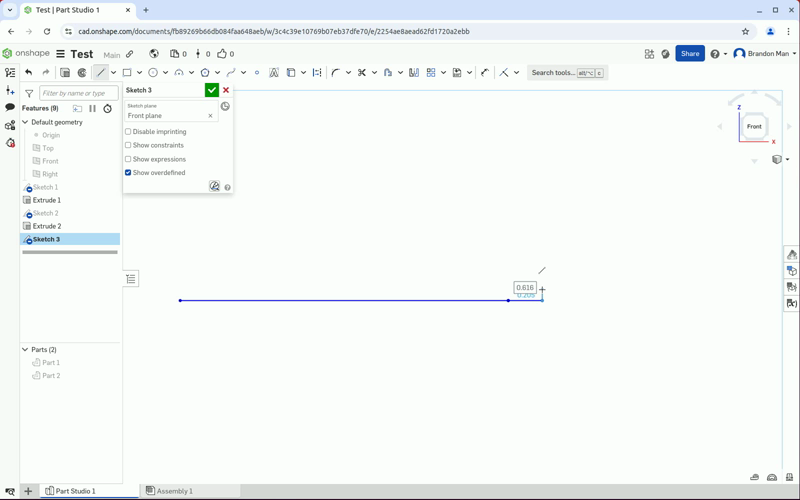
scroll(-6)
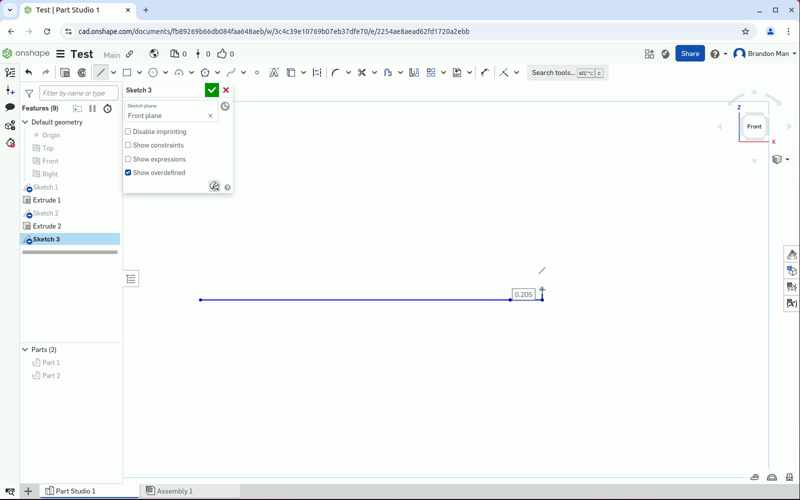
scroll(-6)
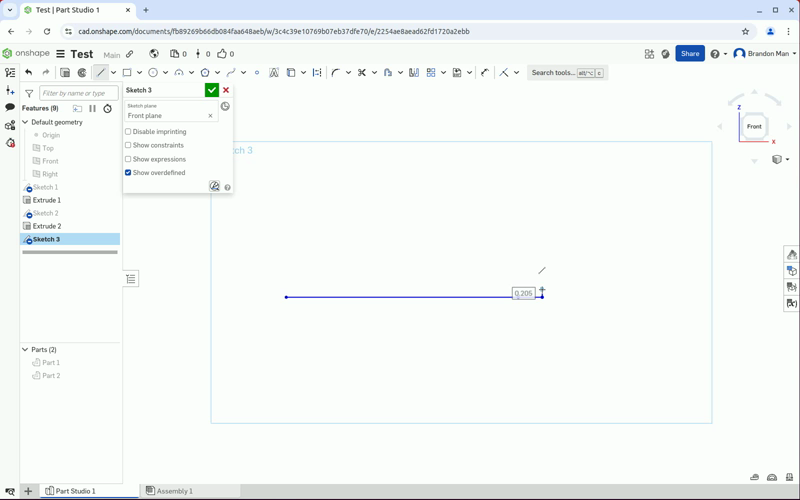
scroll(-6)
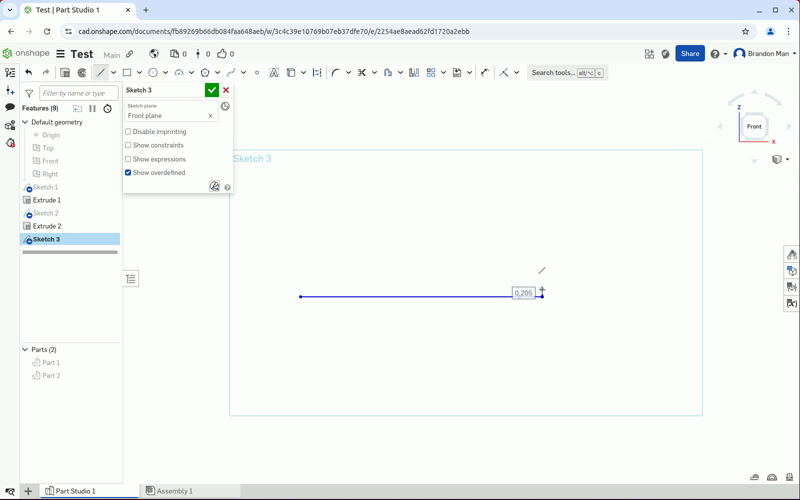
scroll(-6)
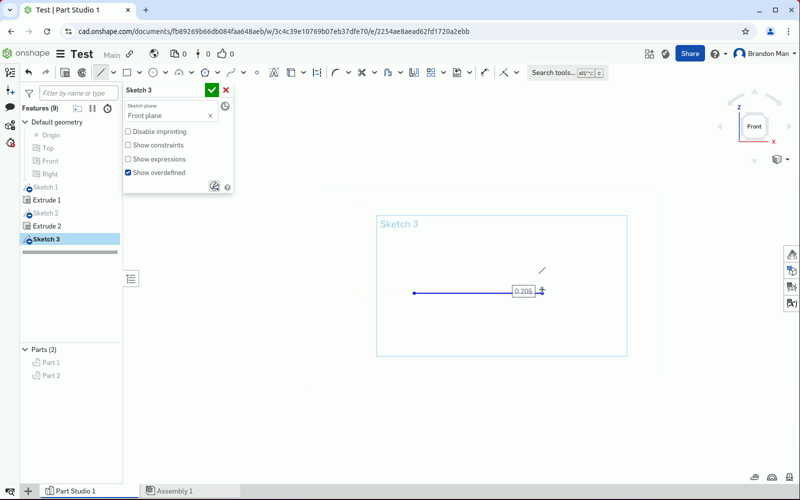
scroll(-6)
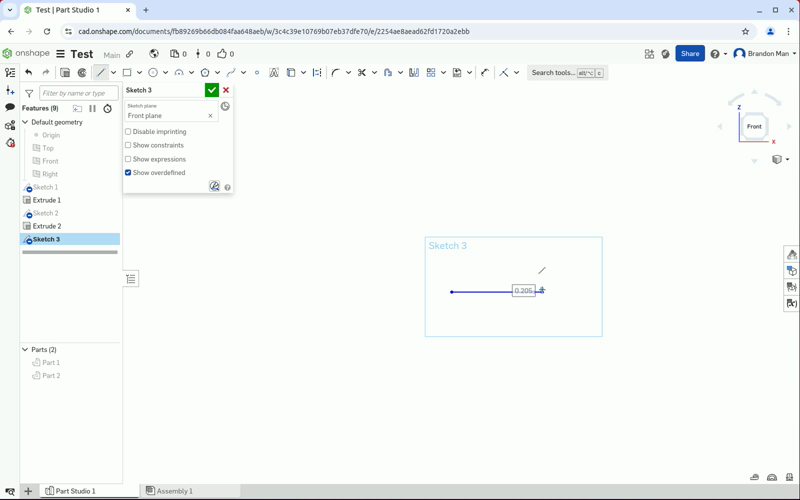
scroll(-6)
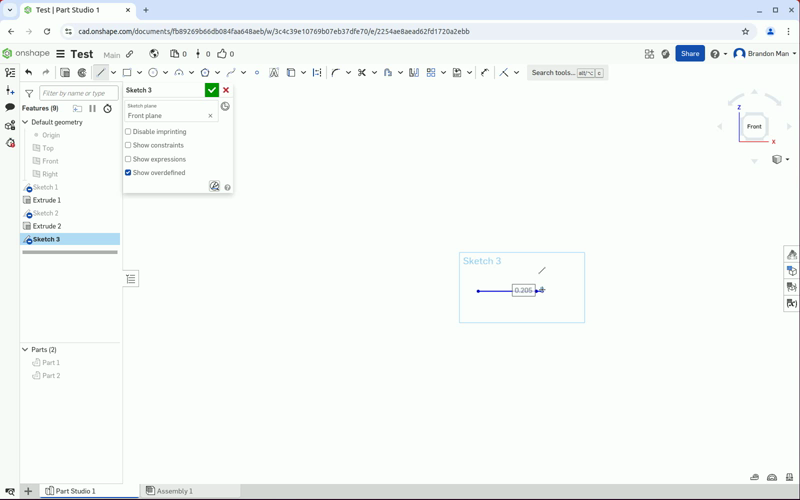
scroll(-6)
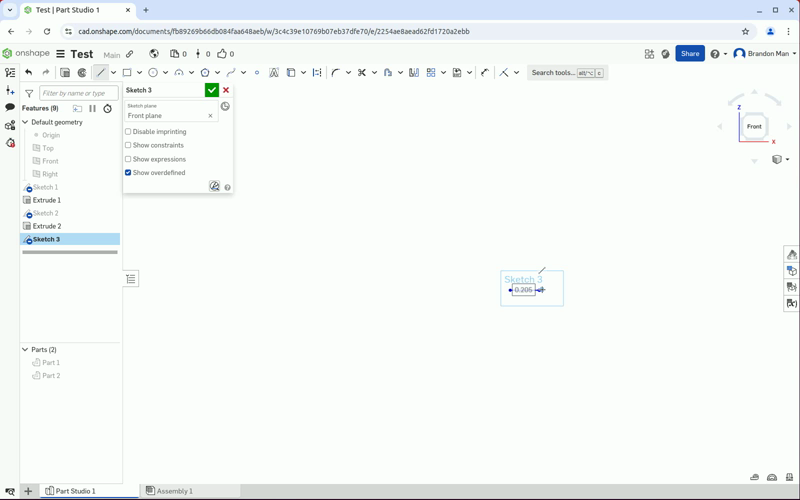
key_up(shift)
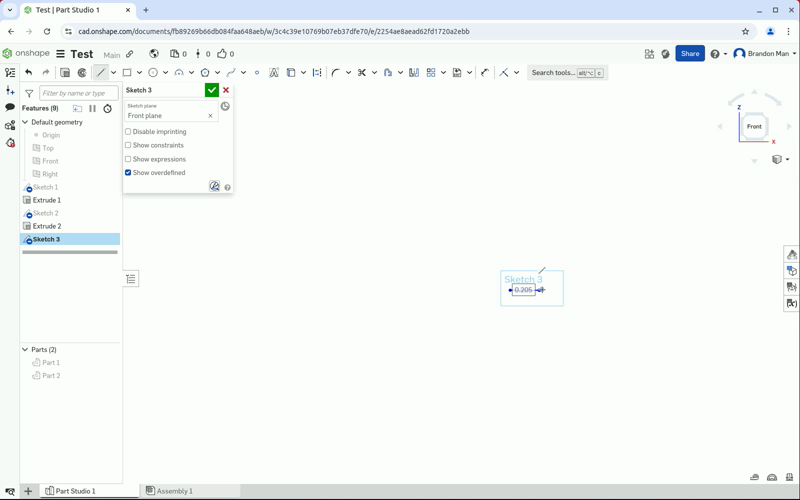
key_down(shift)
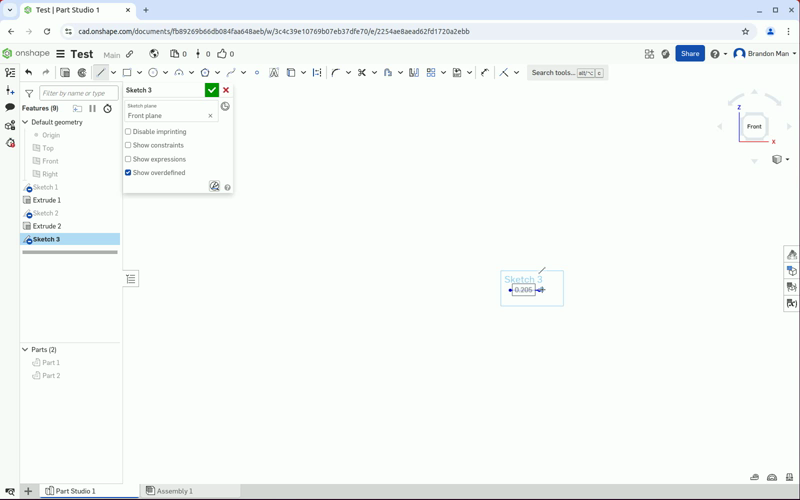
mouse_move(572, 289)
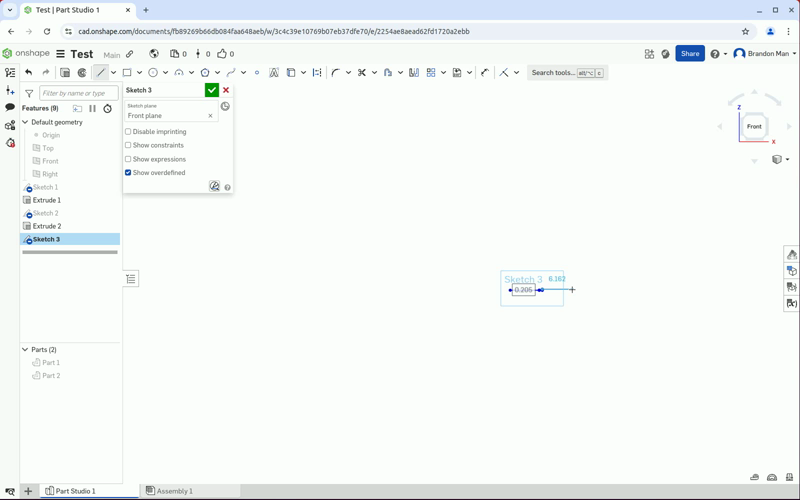
mouse_move(539, 289)
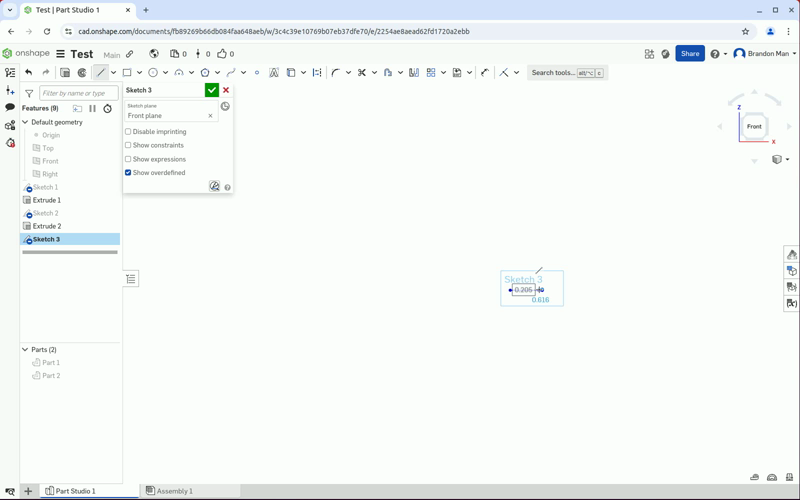
scroll(6)
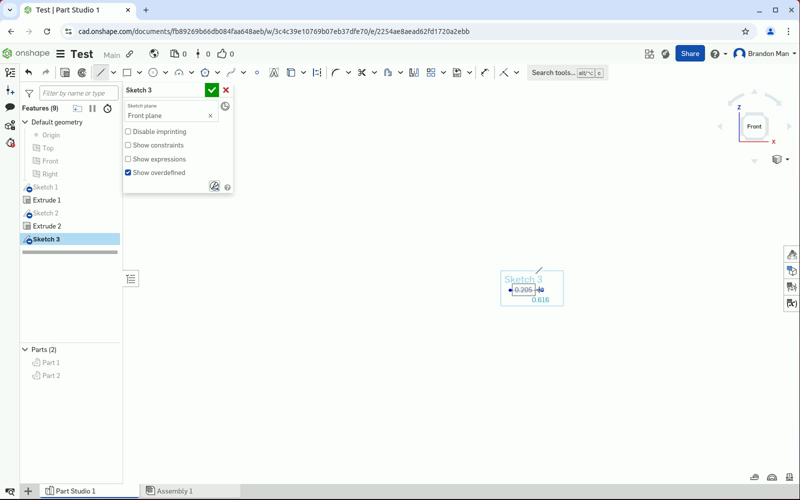
scroll(6)
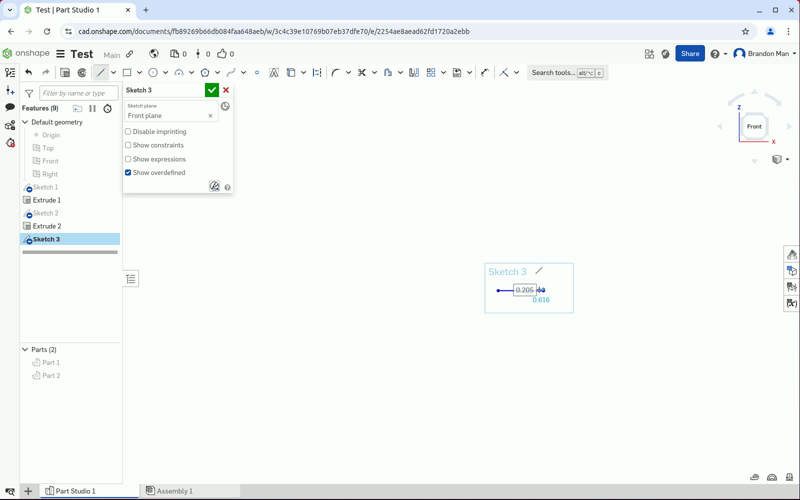
scroll(6)
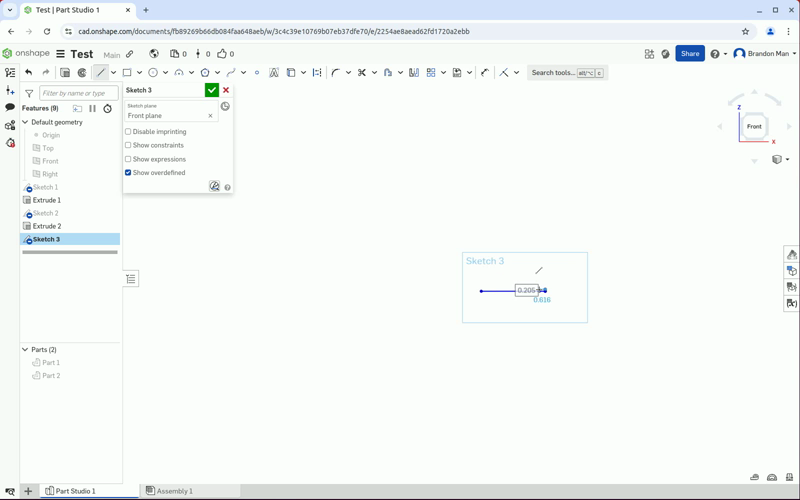
scroll(6)
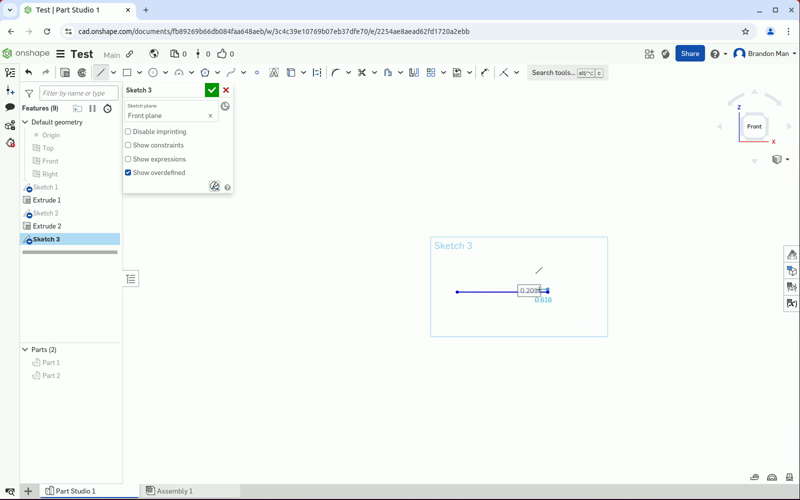
scroll(6)
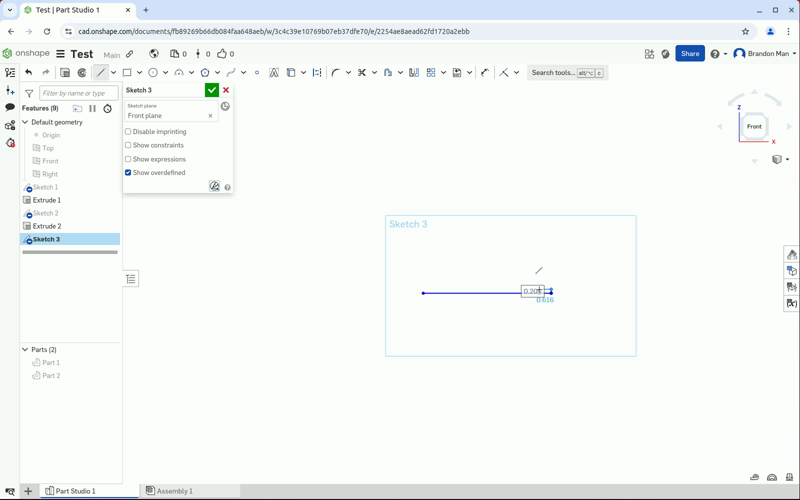
scroll(6)
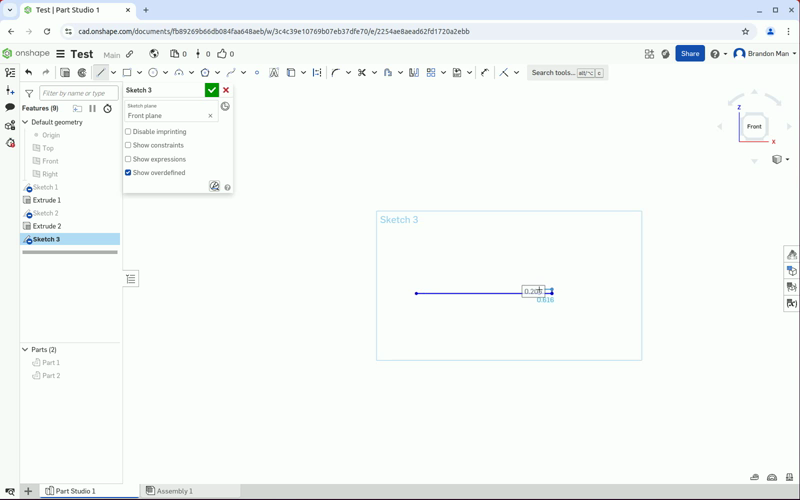
scroll(6)
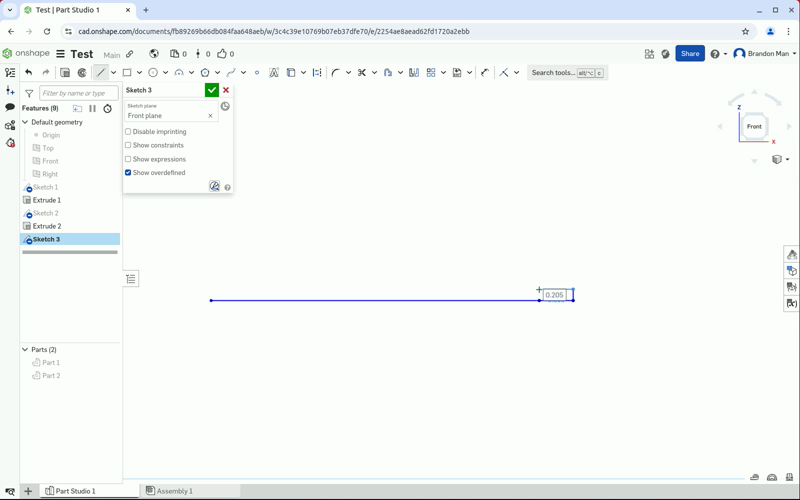
click(539, 289)
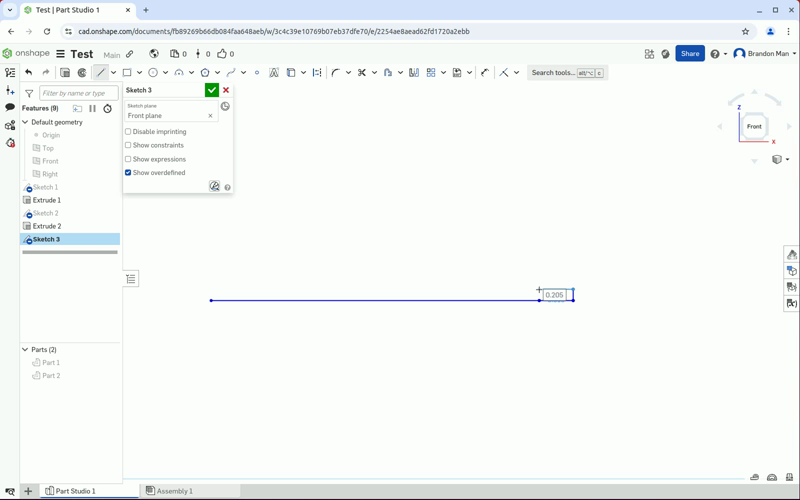
scroll(-6)
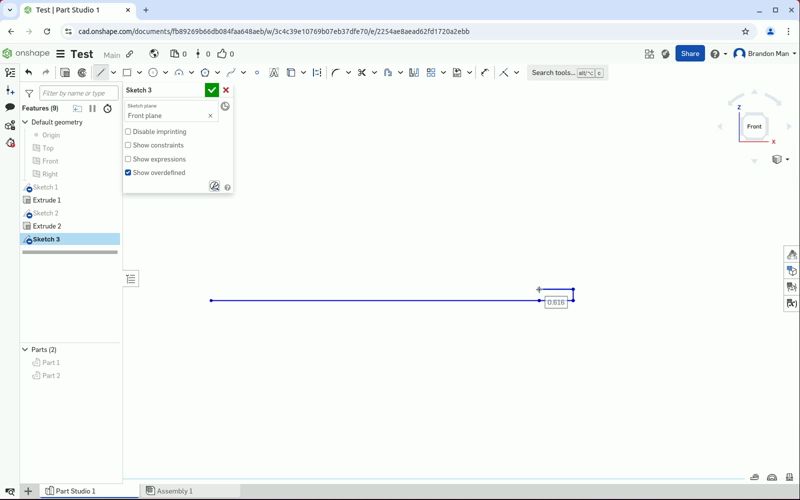
scroll(-6)
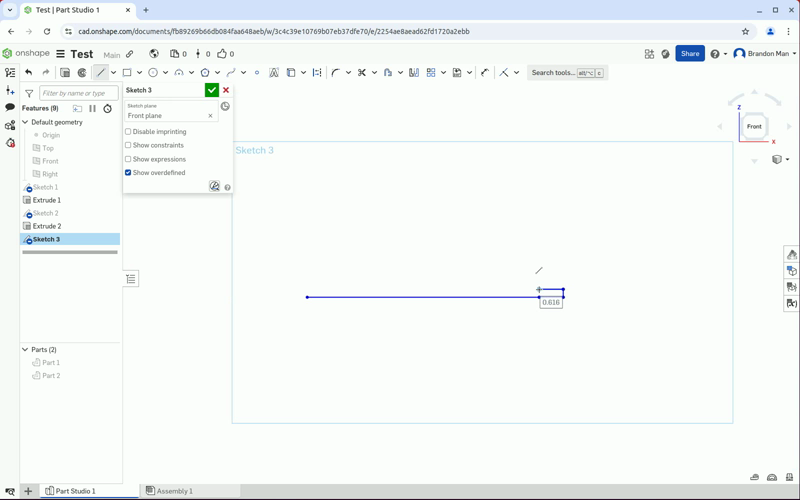
scroll(-6)
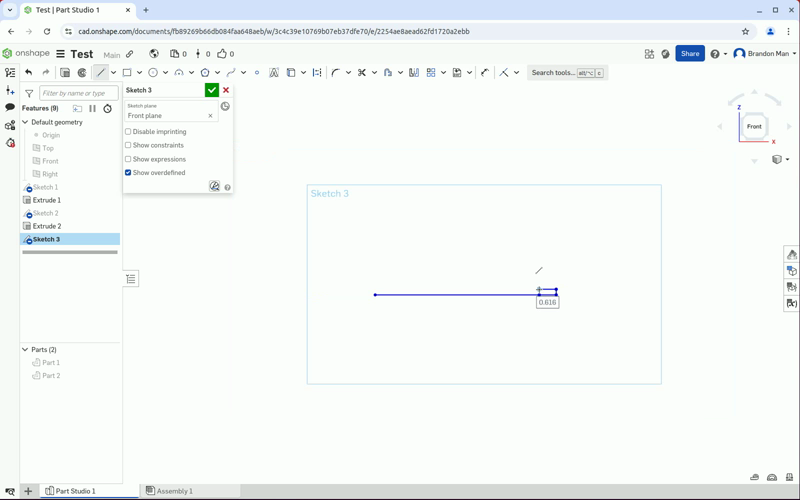
scroll(-6)
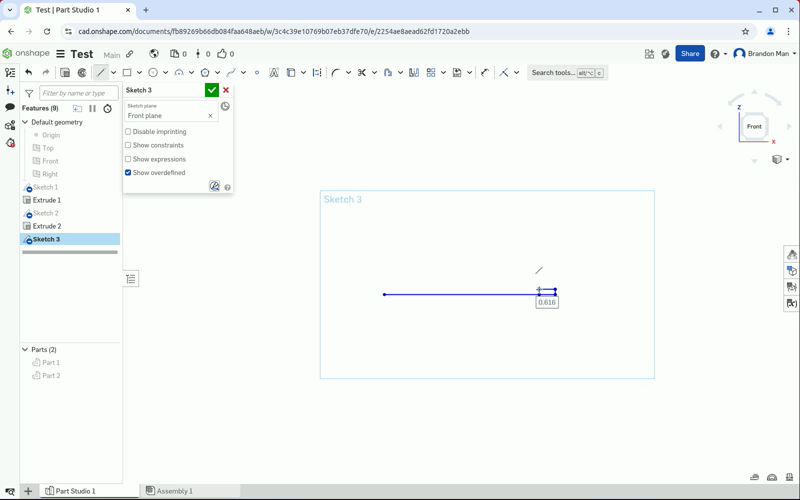
scroll(-6)
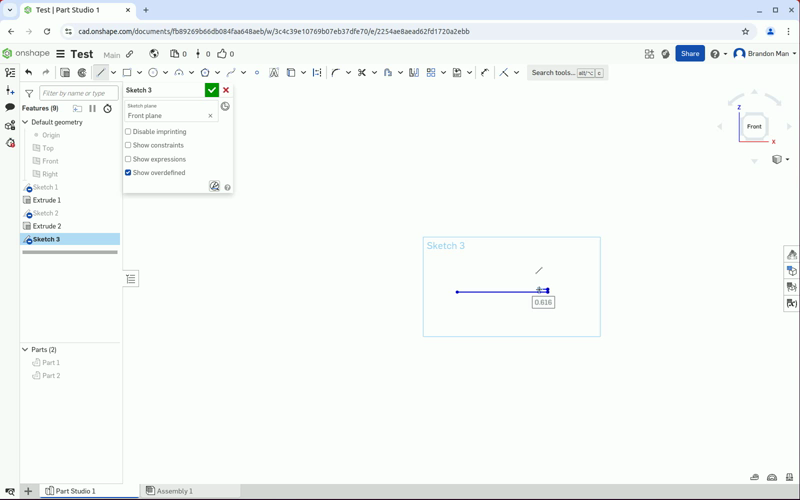
scroll(-6)
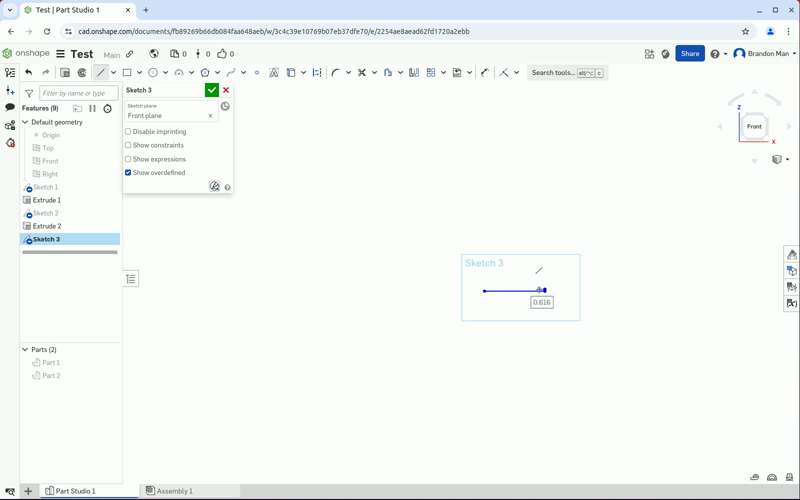
scroll(-6)
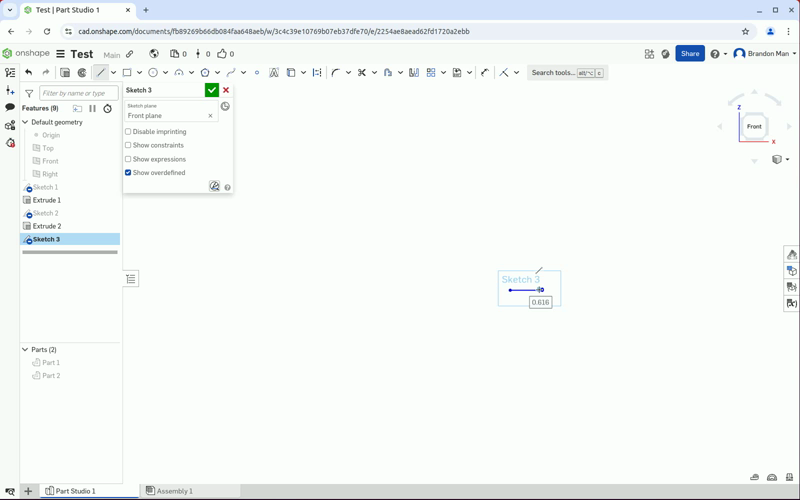
key_up(shift)
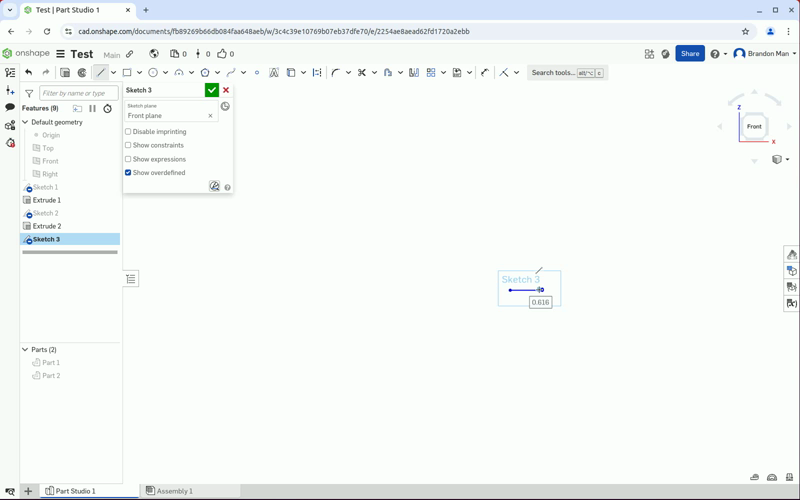
key_down(shift)
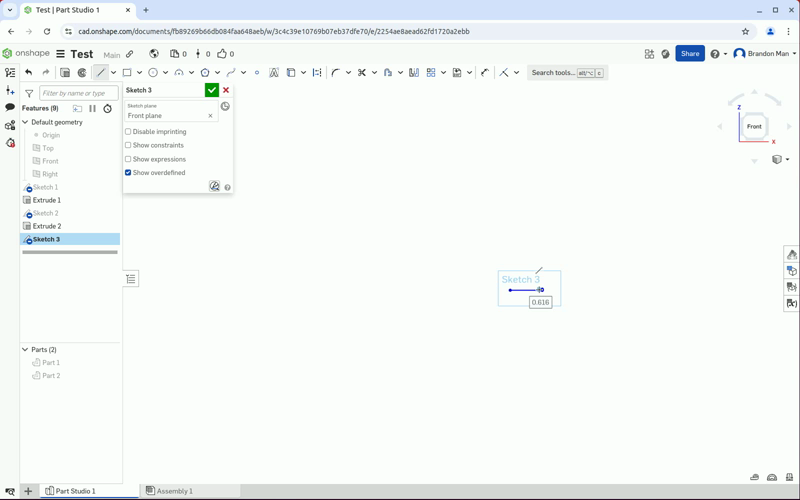
mouse_move(569, 289)
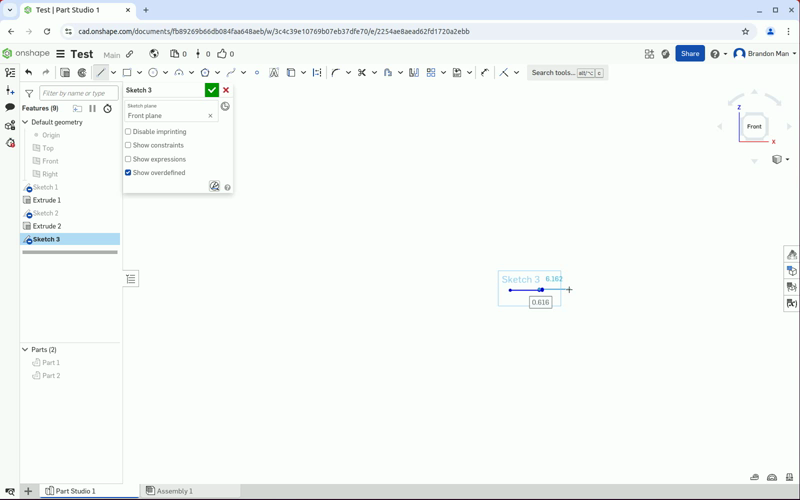
mouse_move(539, 275)
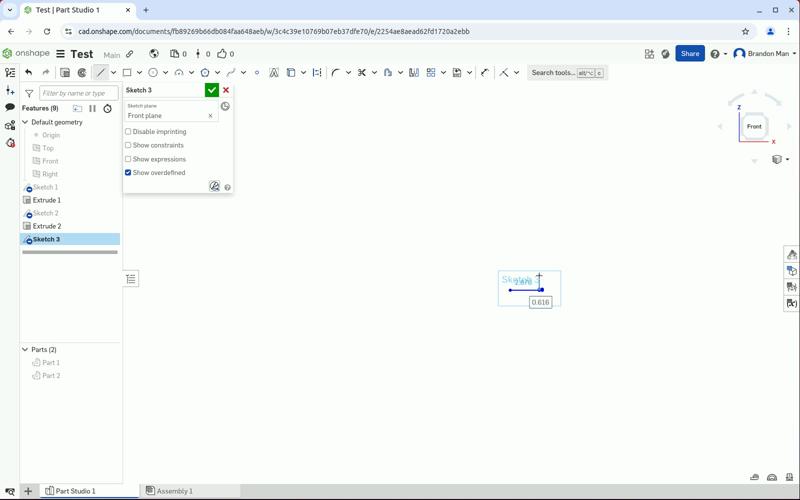
click(539, 275)
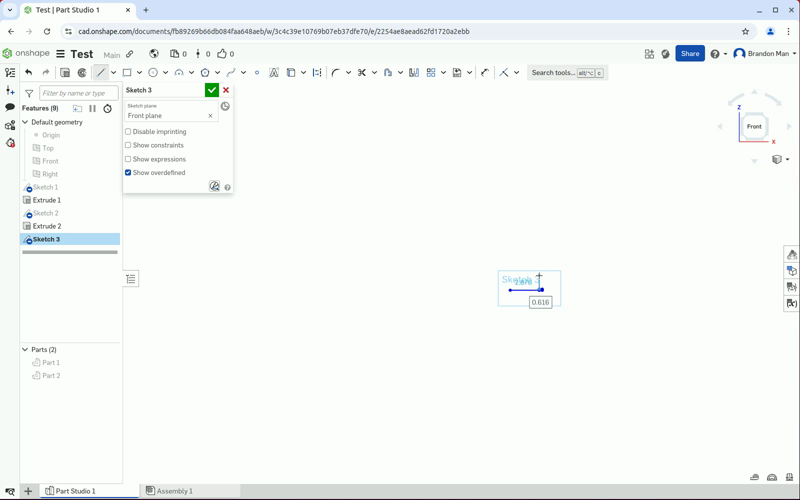
key_up(shift)
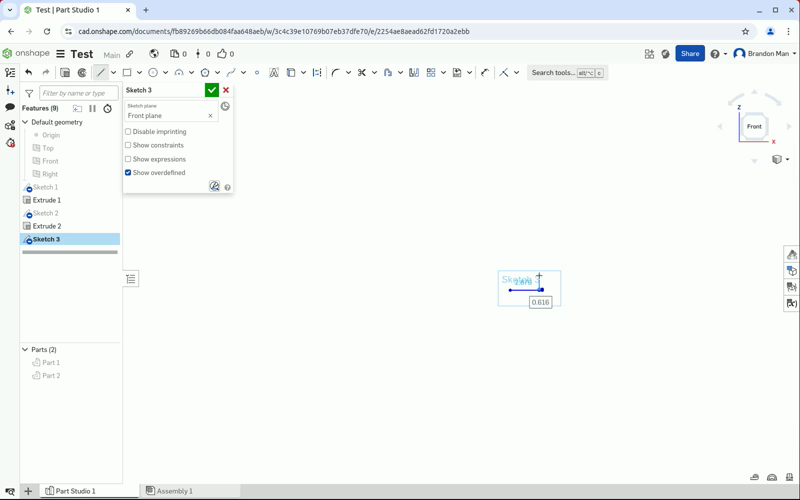
key_down(shift)
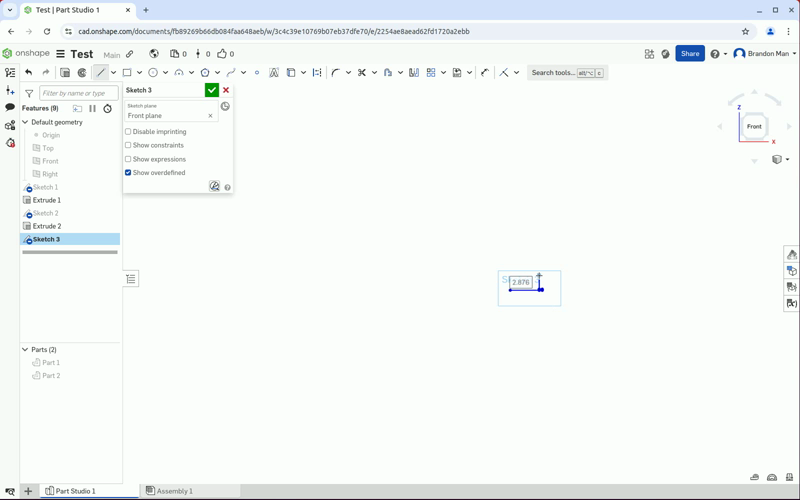
mouse_move(569, 275)
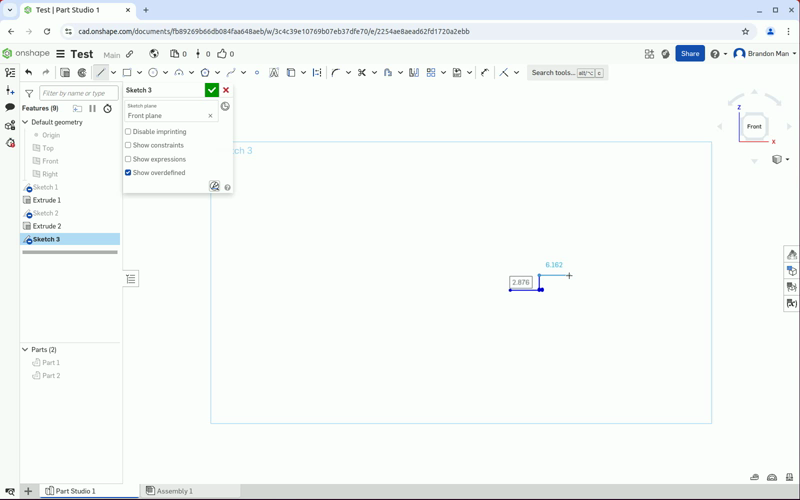
mouse_move(539, 266)
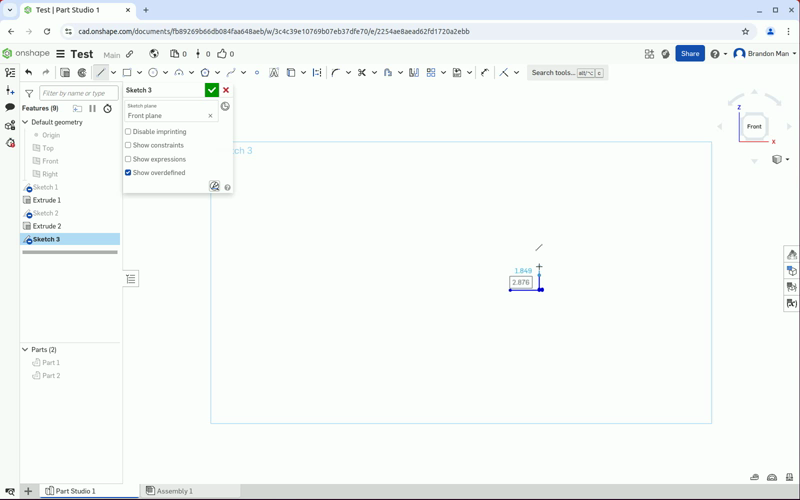
click(539, 266)
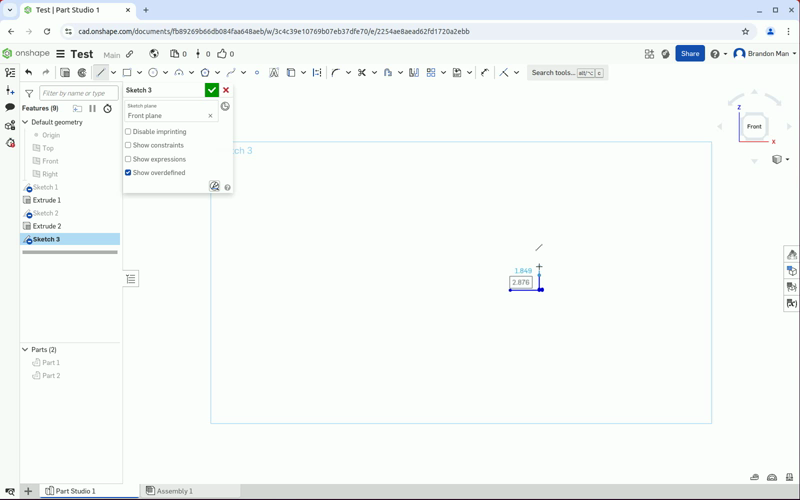
key_up(shift)
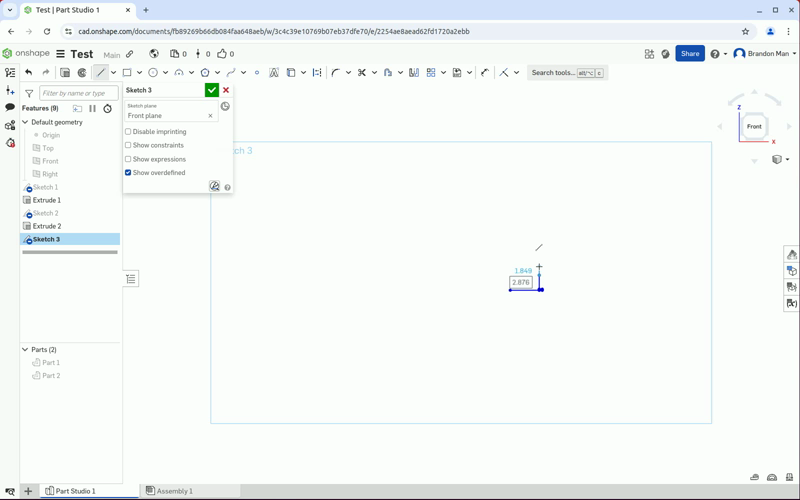
key_down(shift)
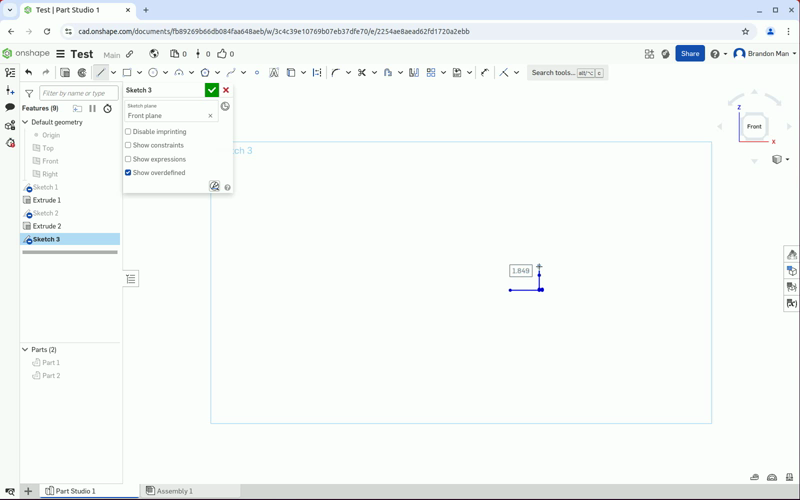
mouse_move(569, 266)
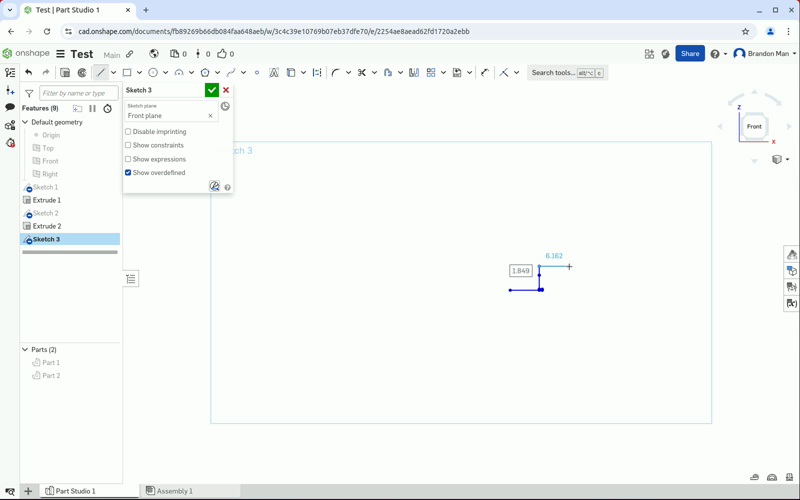
mouse_move(533, 261)
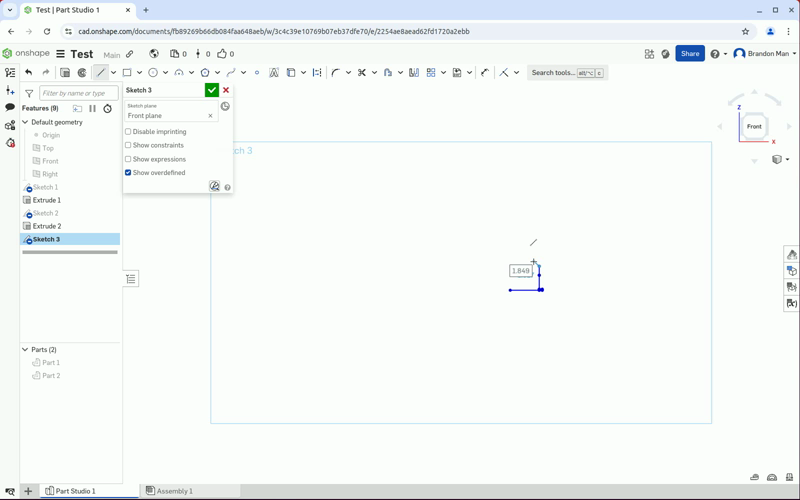
click(533, 261)
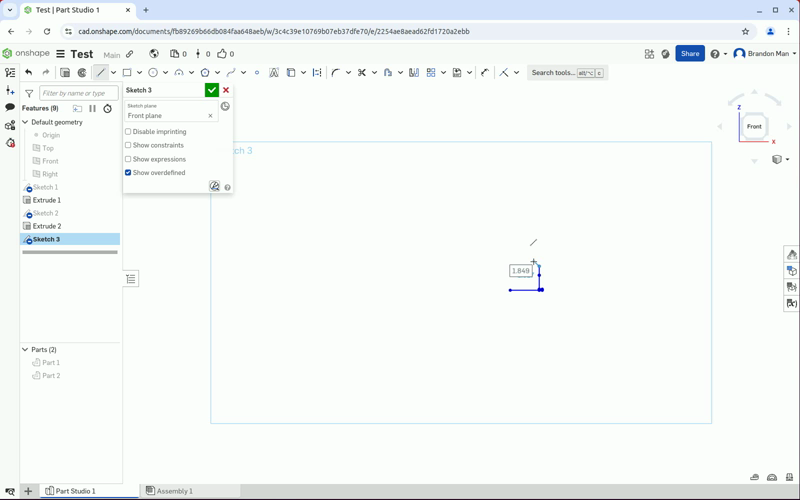
key_up(shift)
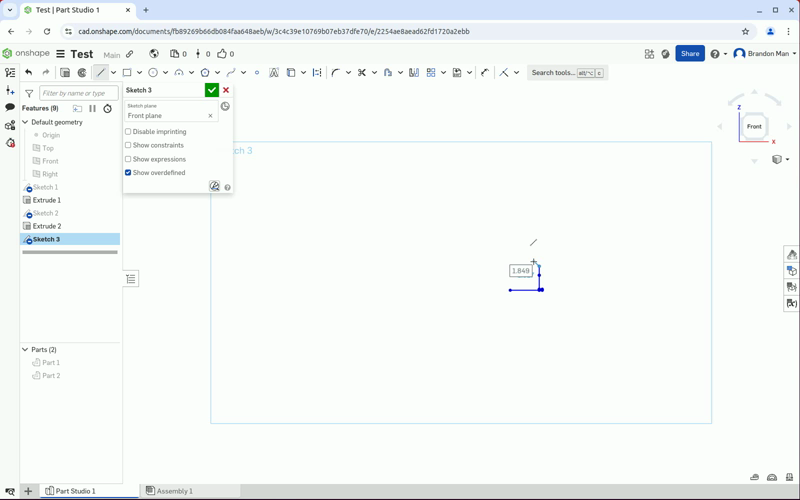
key(esc)
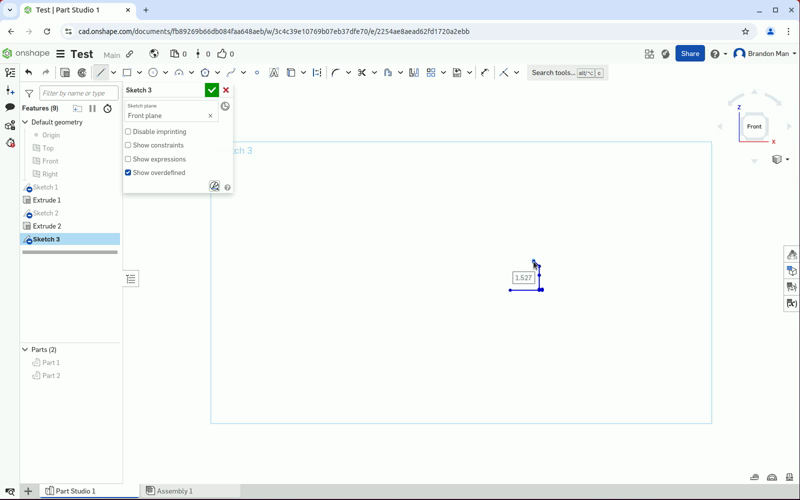
key(a)
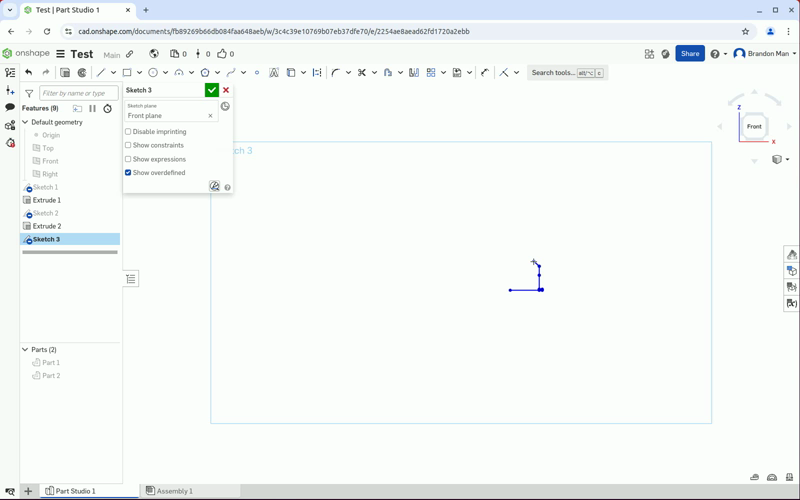
mouse_move(533, 261)
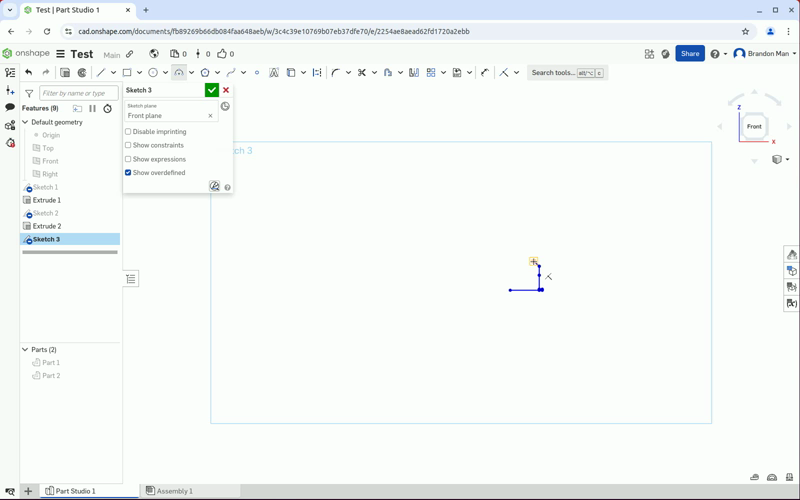
click(533, 261)
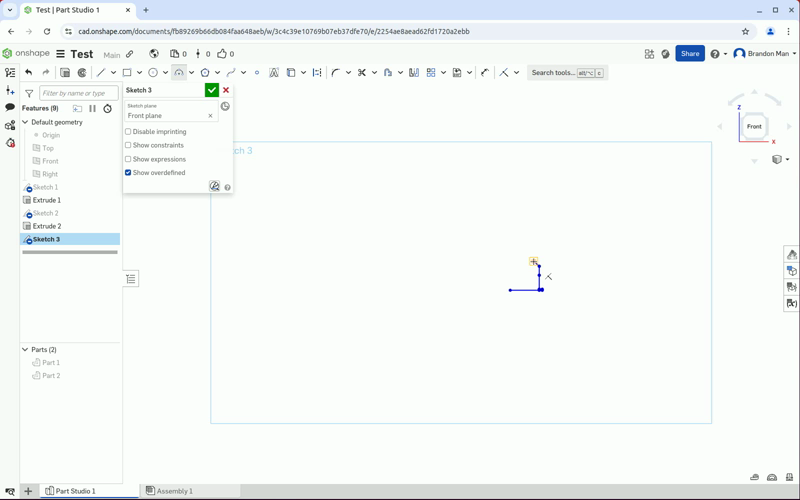
key_down(shift)
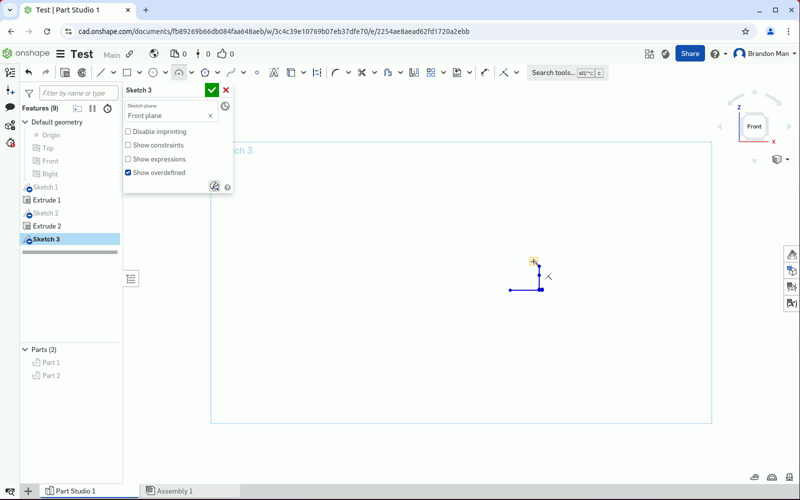
mouse_move(530, 261)
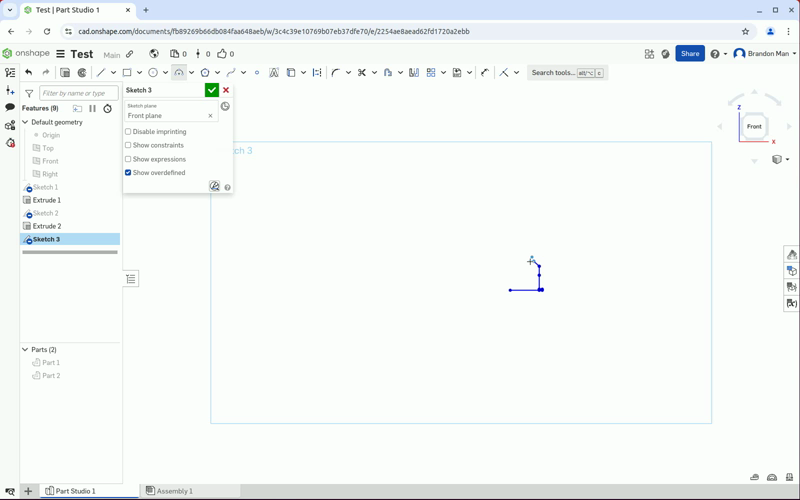
scroll(6)
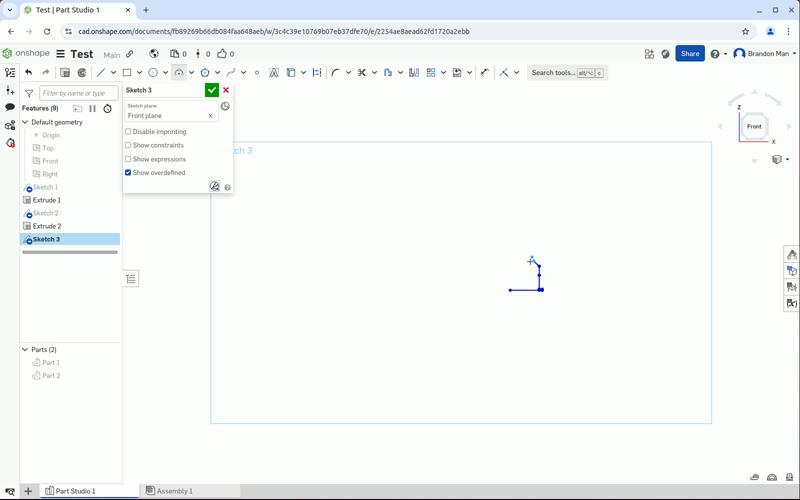
scroll(6)
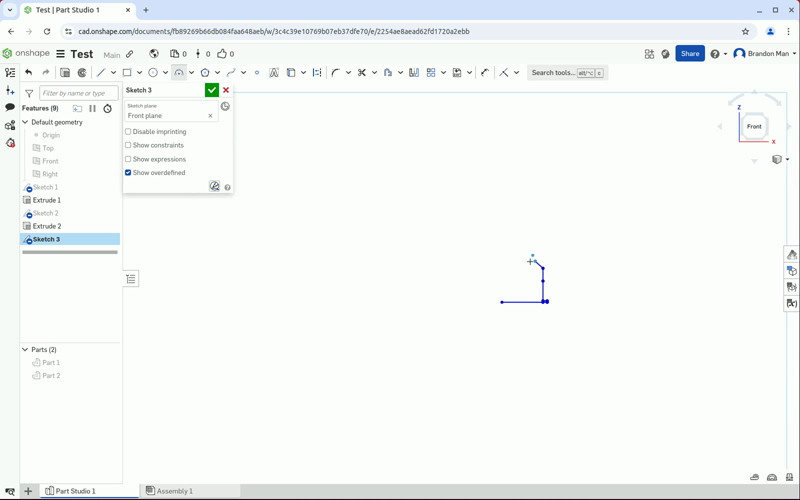
scroll(6)
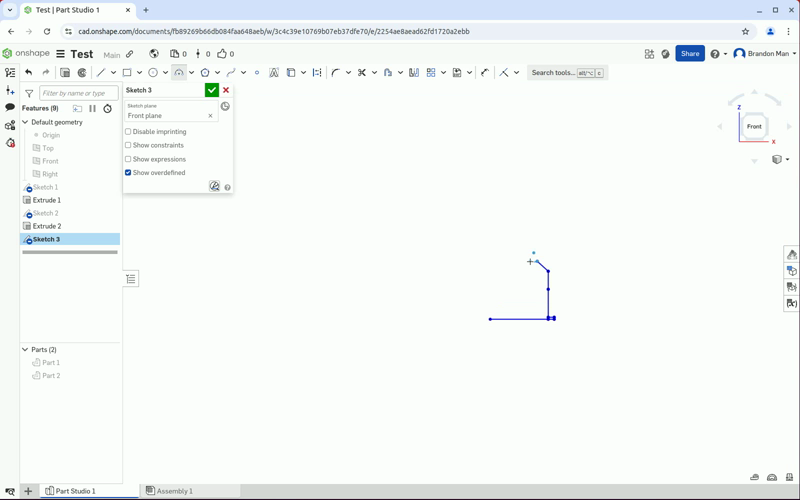
scroll(6)
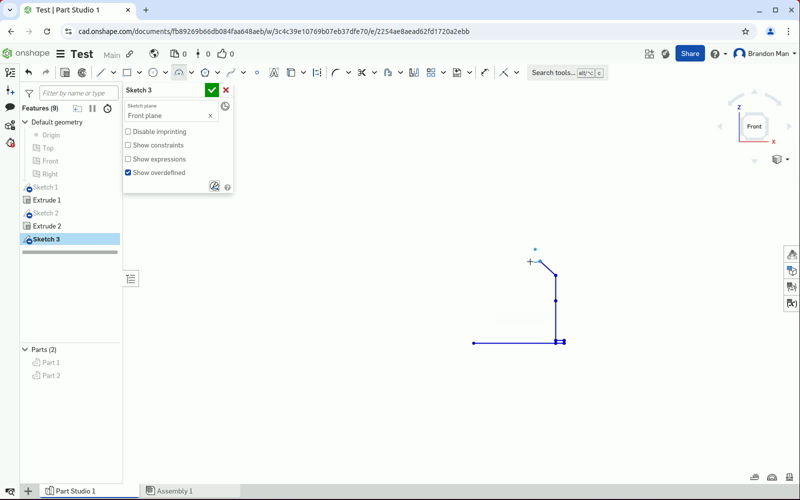
scroll(6)
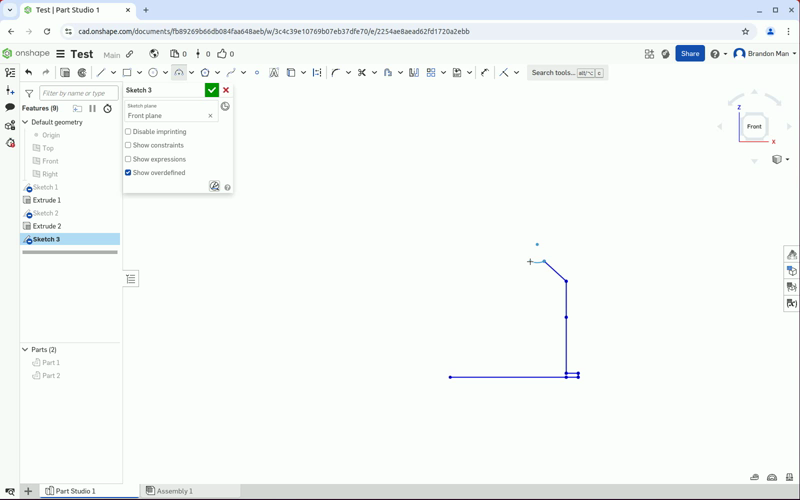
scroll(6)
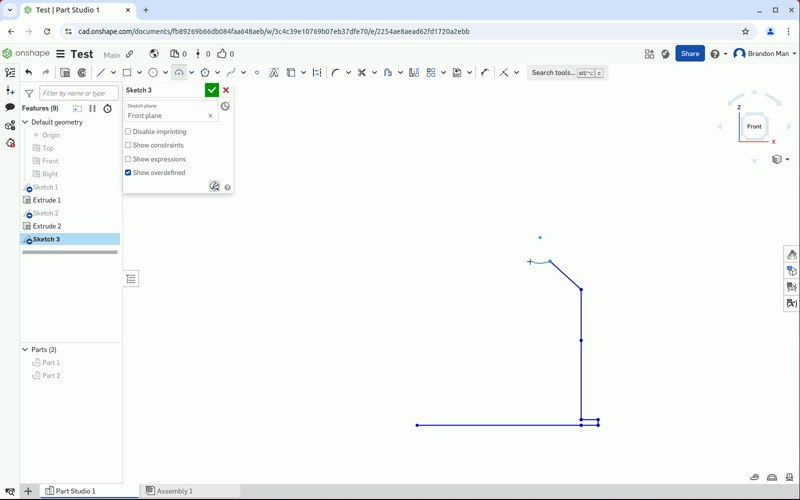
scroll(6)
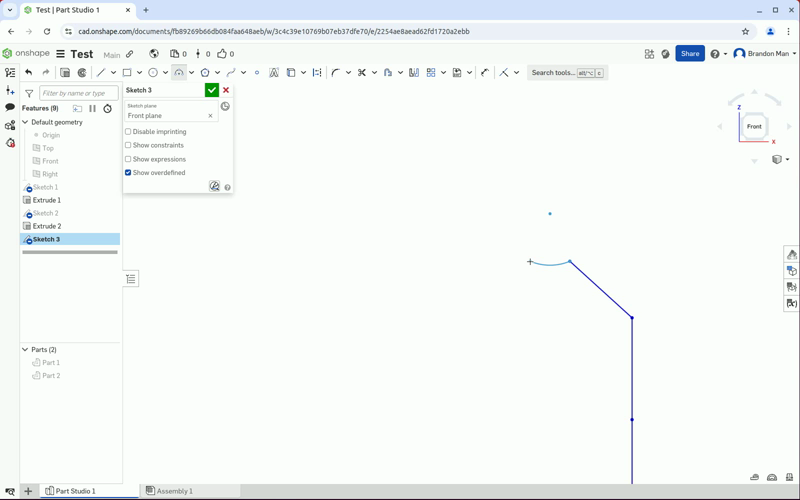
click(530, 261)
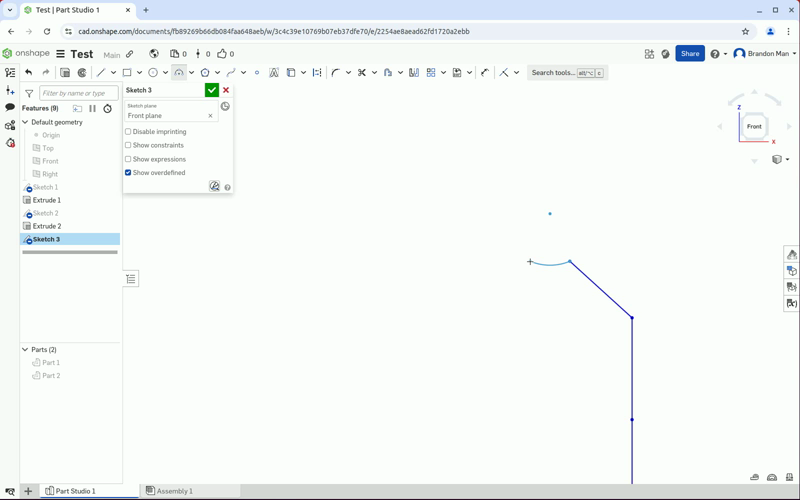
scroll(-6)
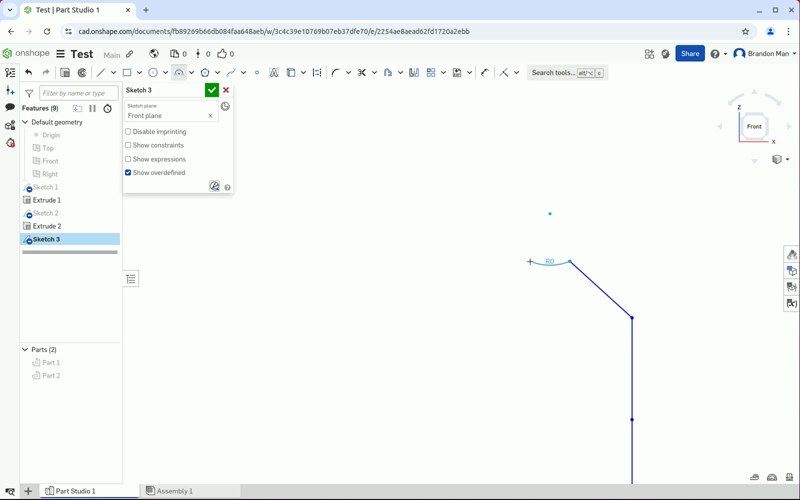
scroll(-6)
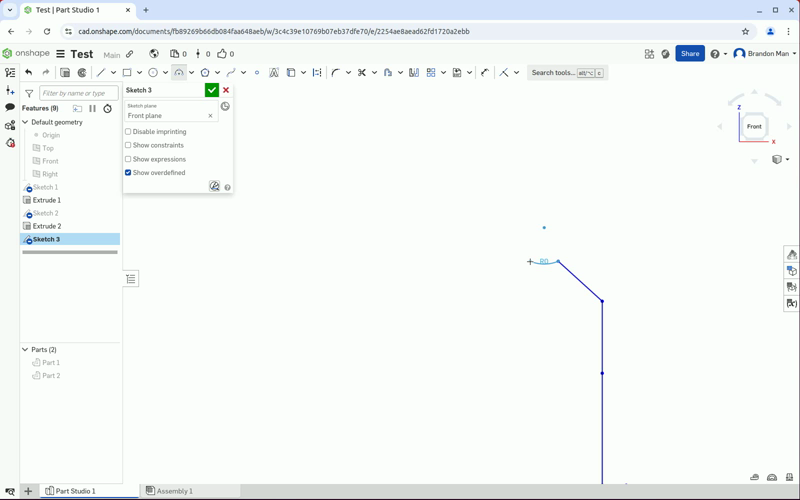
scroll(-6)
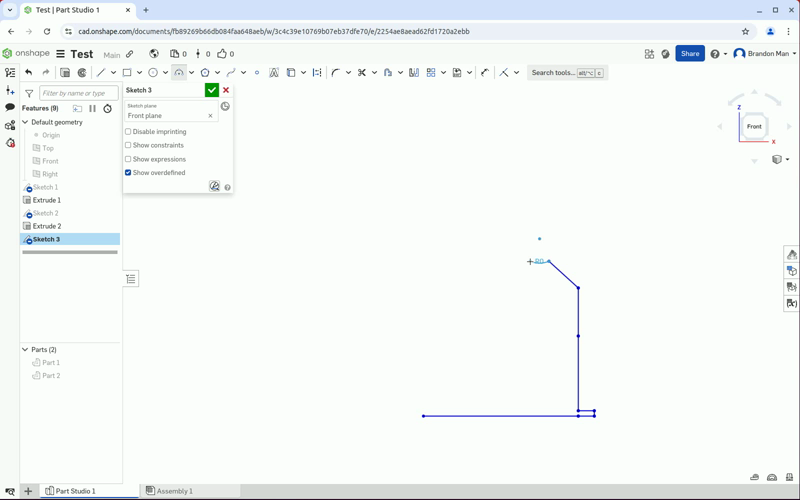
scroll(-6)
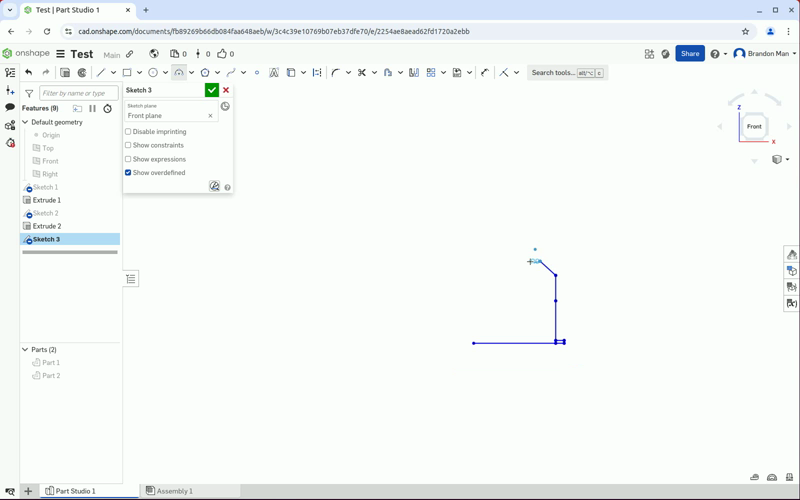
scroll(-6)
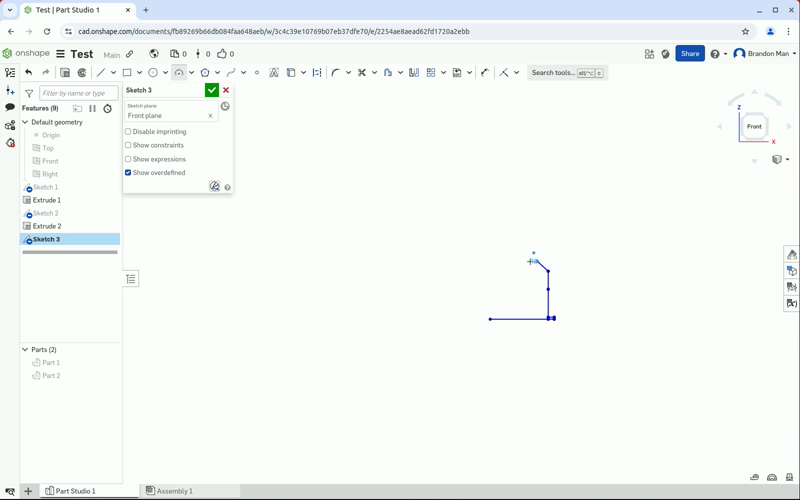
scroll(-6)
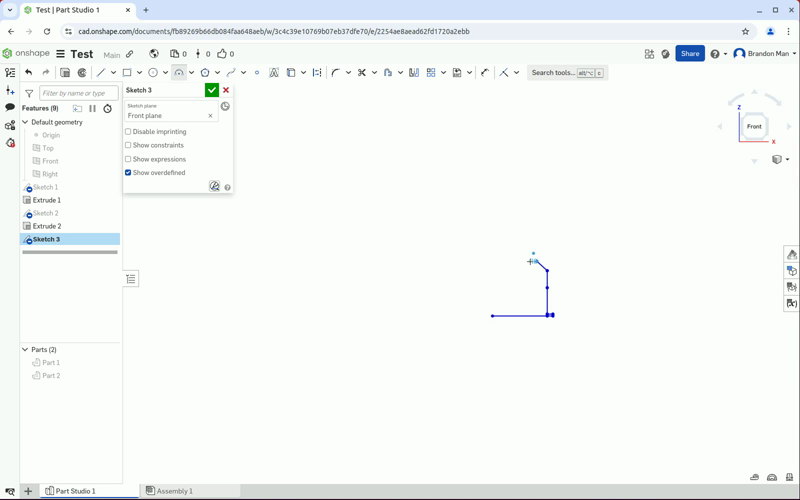
scroll(-6)
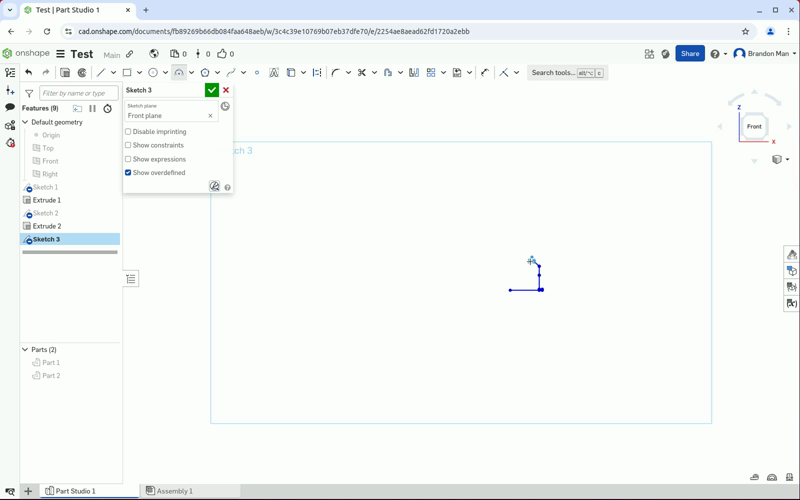
mouse_move(531, 260)
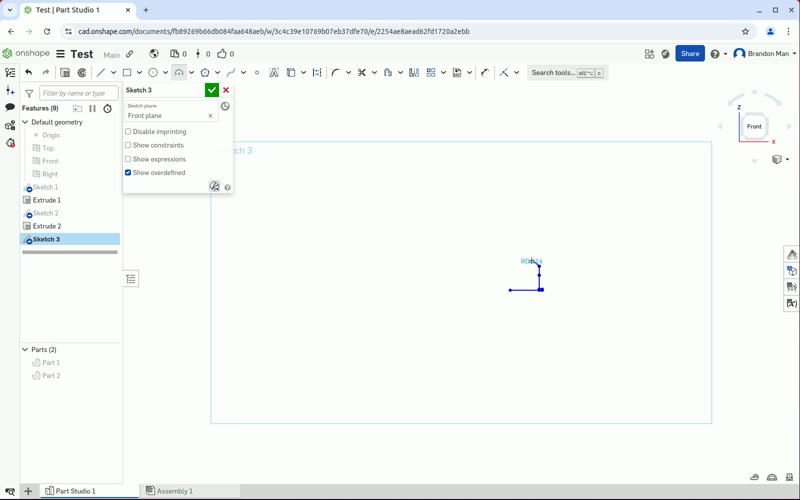
scroll(6)
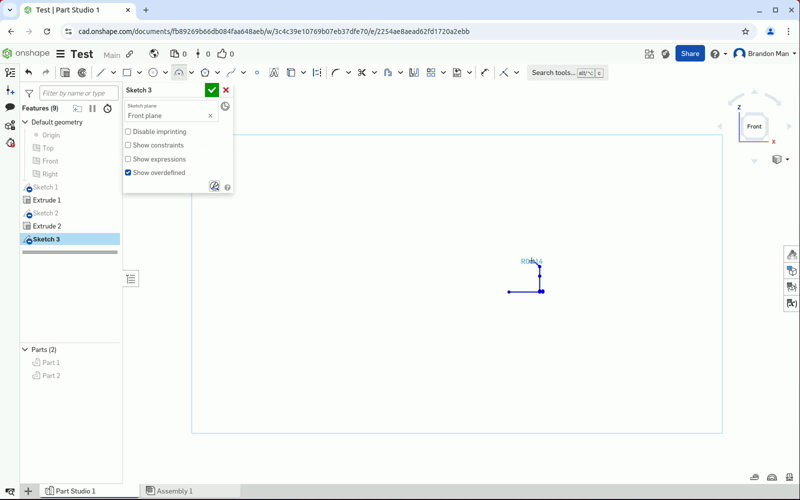
scroll(6)
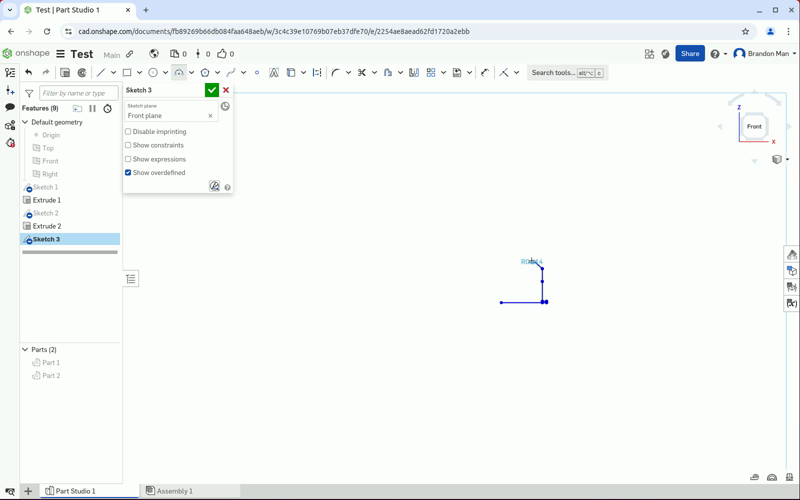
scroll(6)
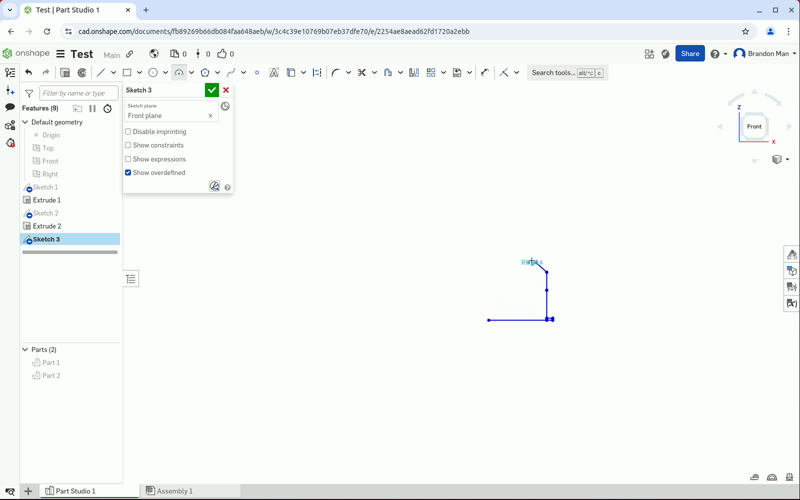
scroll(6)
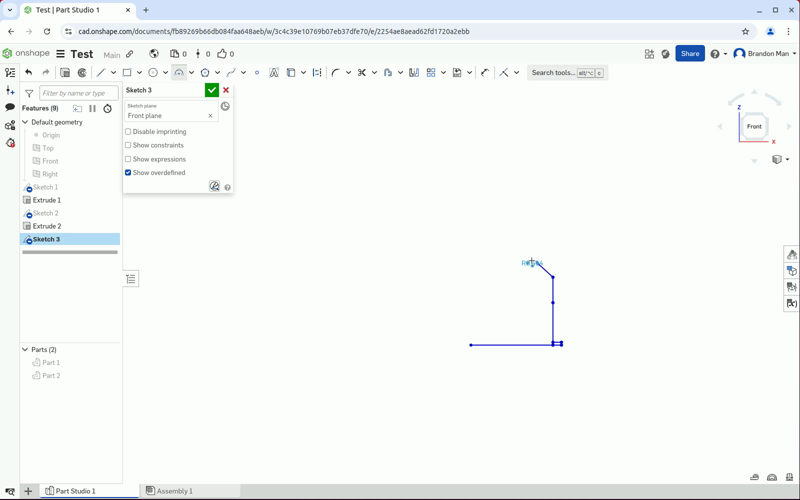
scroll(6)
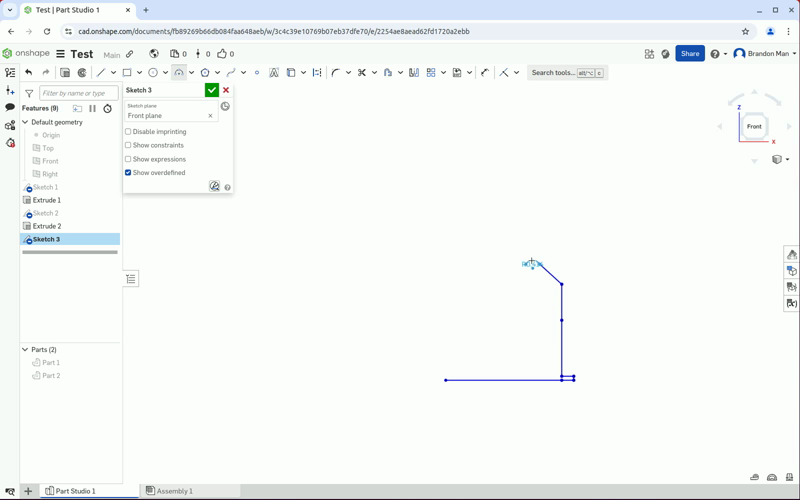
scroll(6)
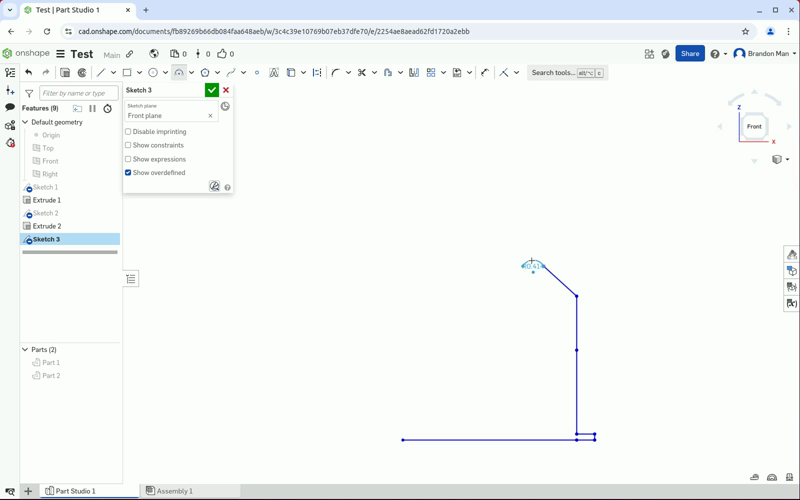
scroll(6)
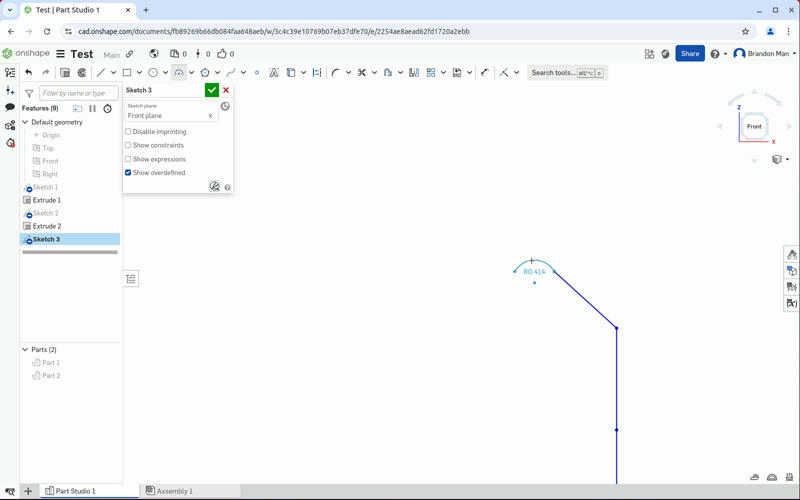
click(531, 260)
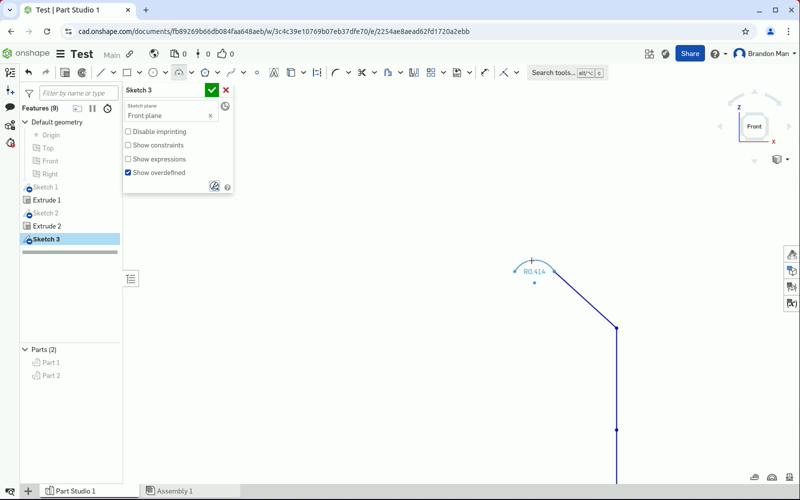
scroll(-6)
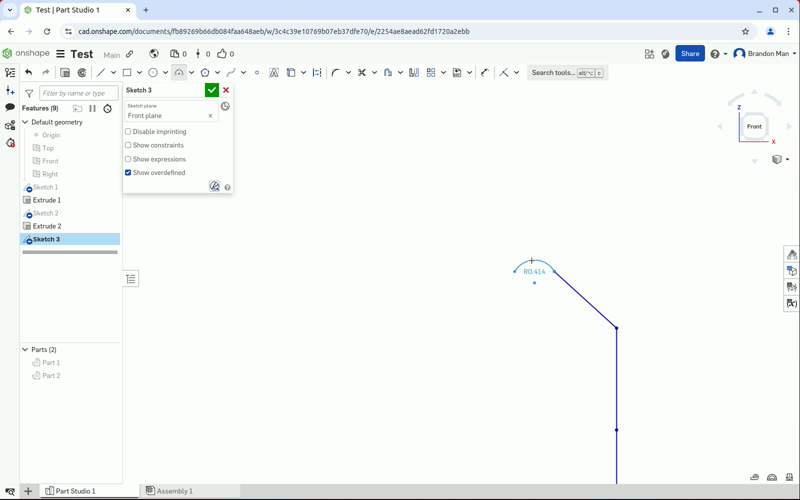
scroll(-6)
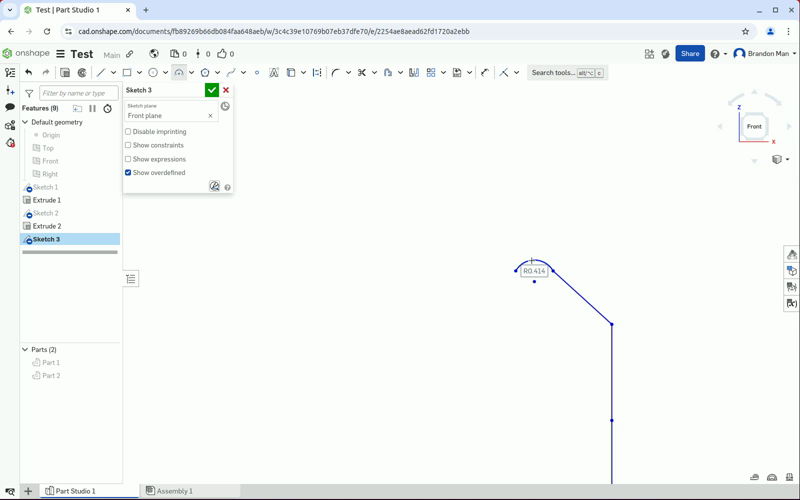
scroll(-6)
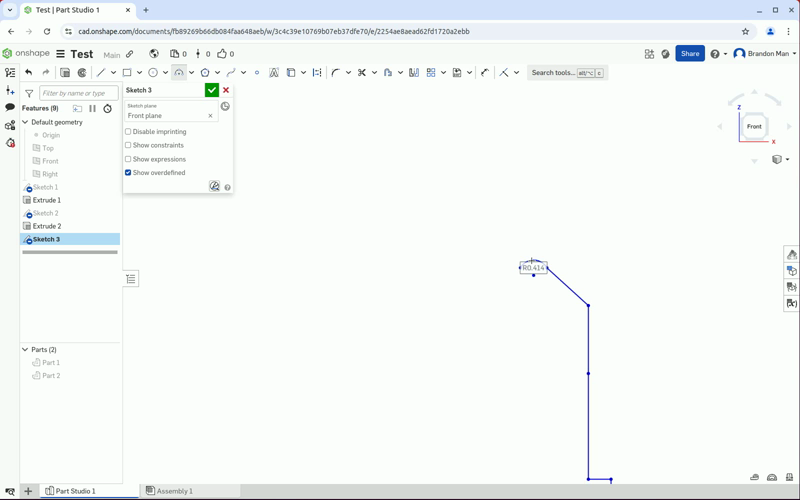
scroll(-6)
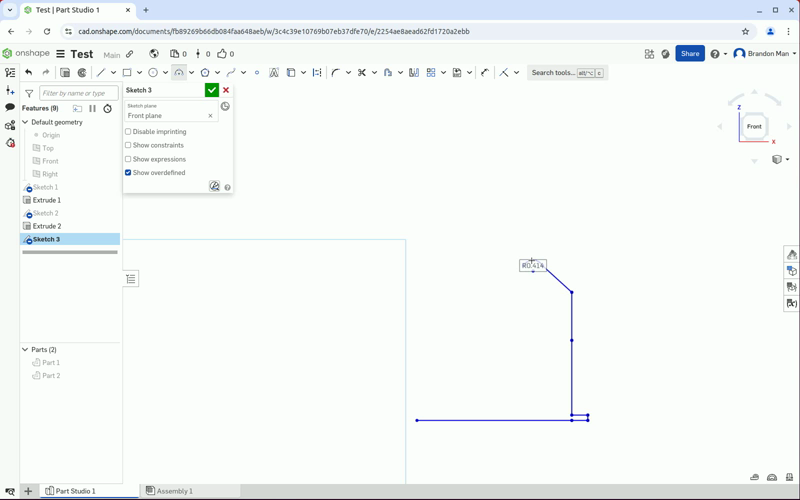
scroll(-6)
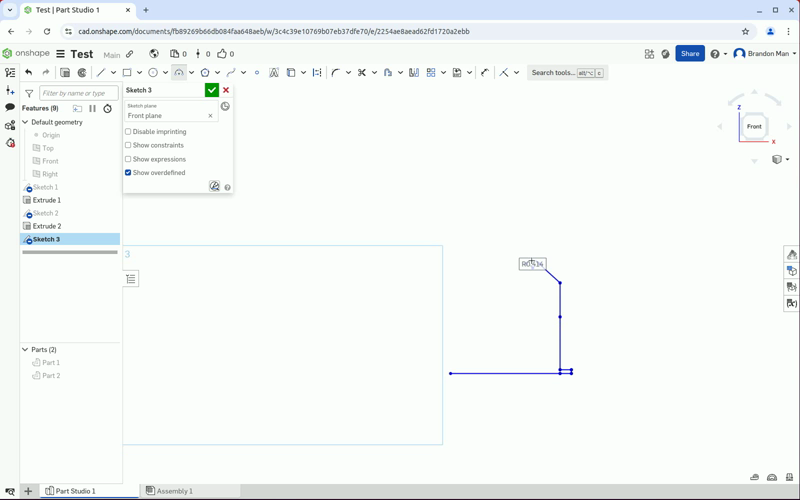
scroll(-6)
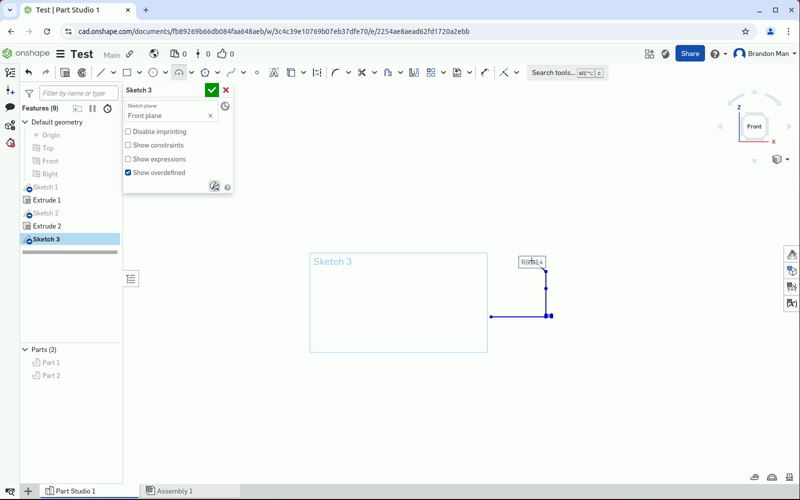
scroll(-6)
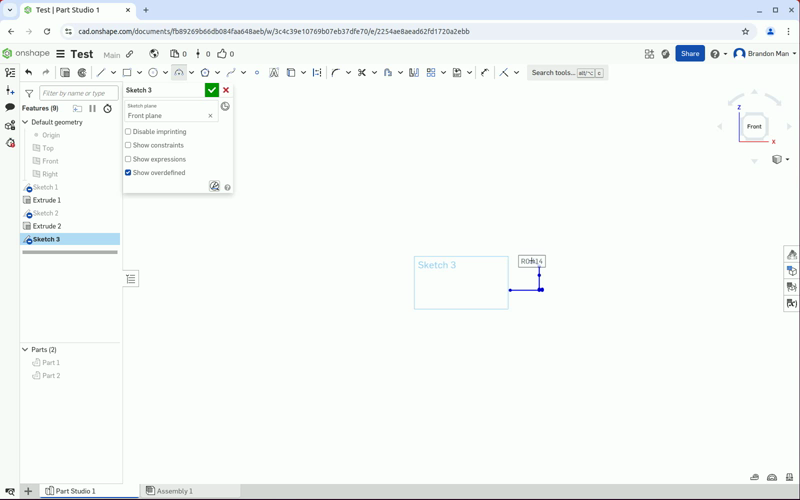
key_up(shift)
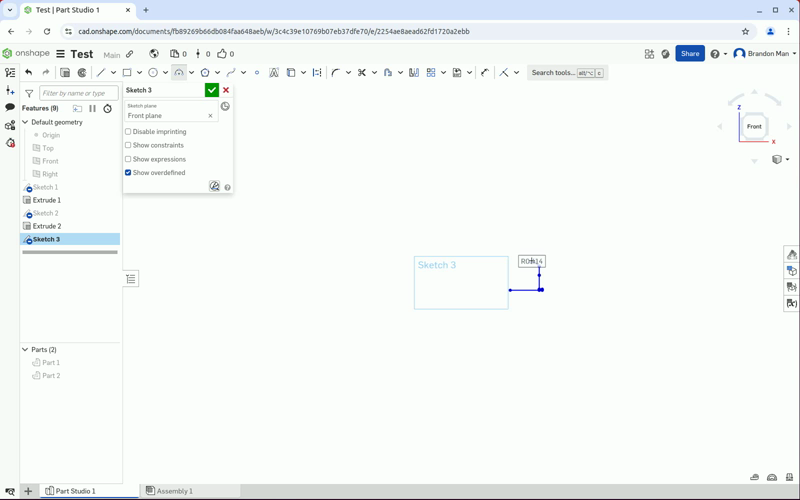
key(esc)
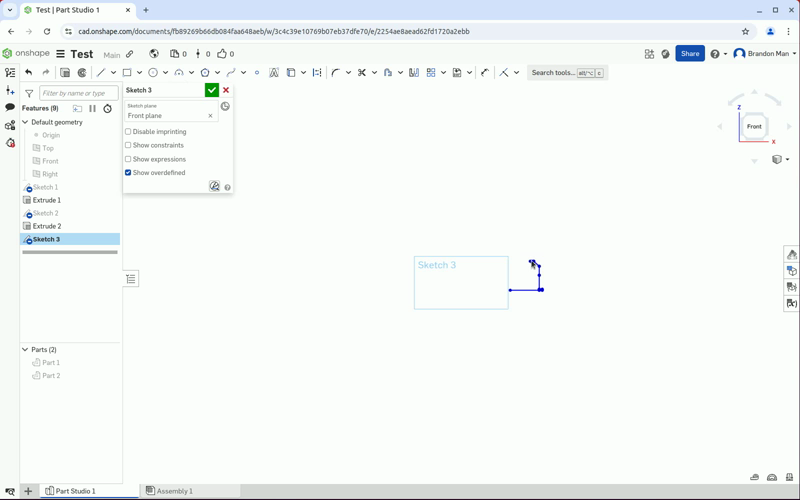
key(l)
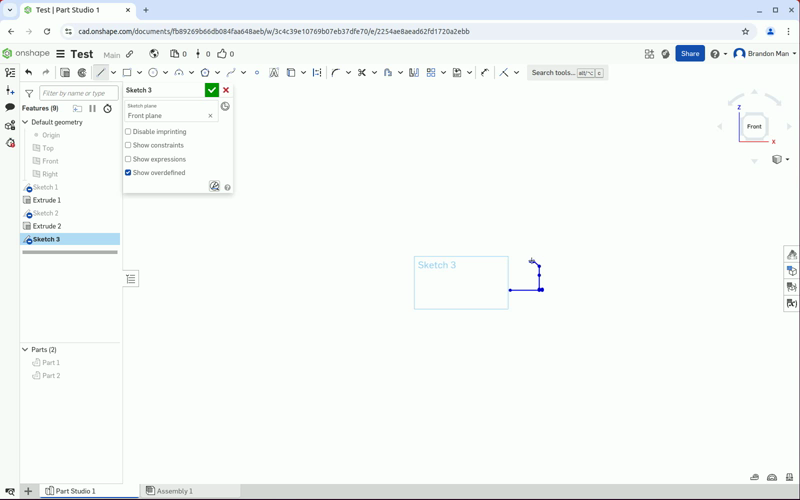
mouse_move(530, 261)
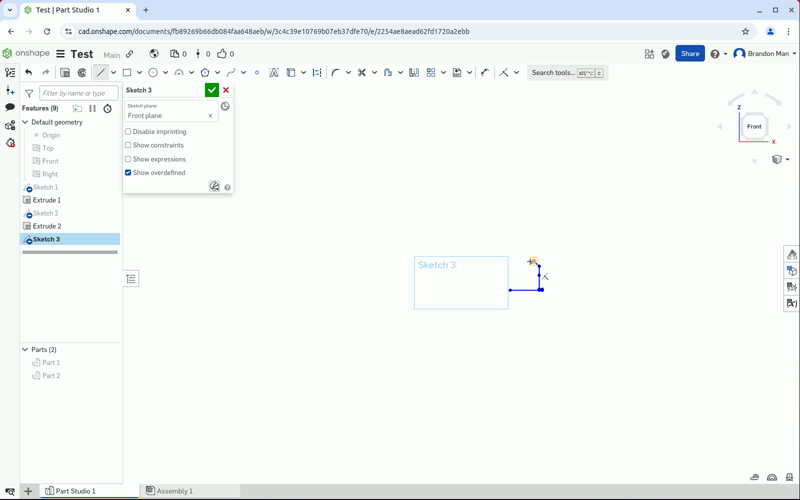
scroll(6)
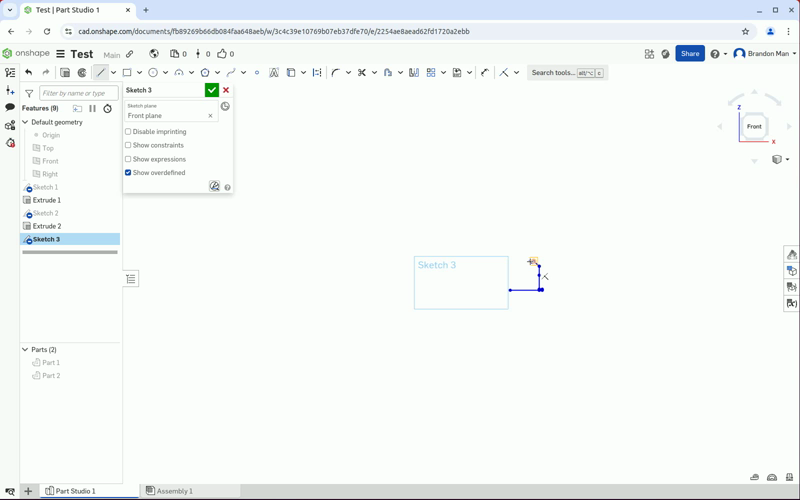
scroll(6)
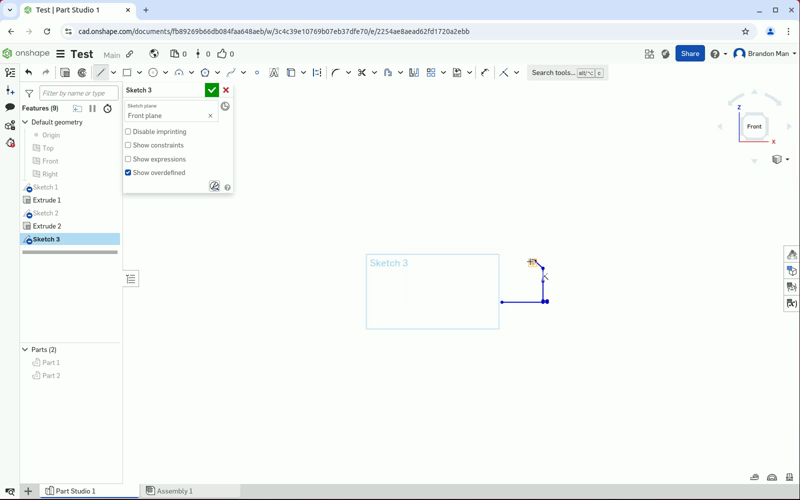
scroll(6)
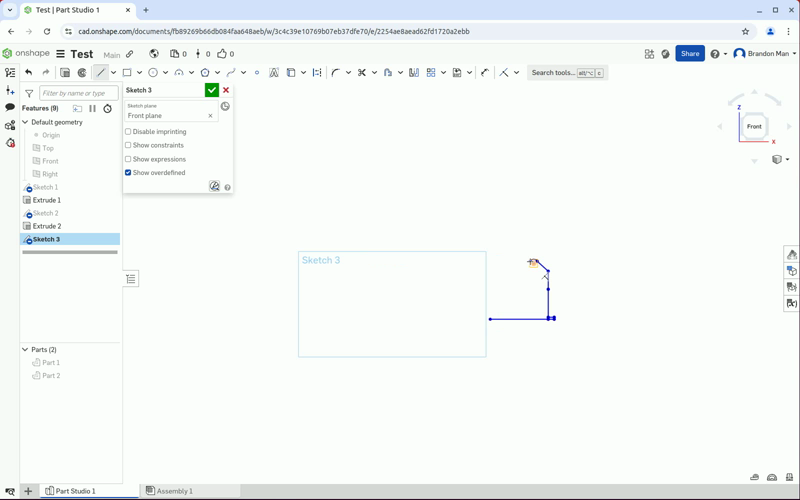
scroll(6)
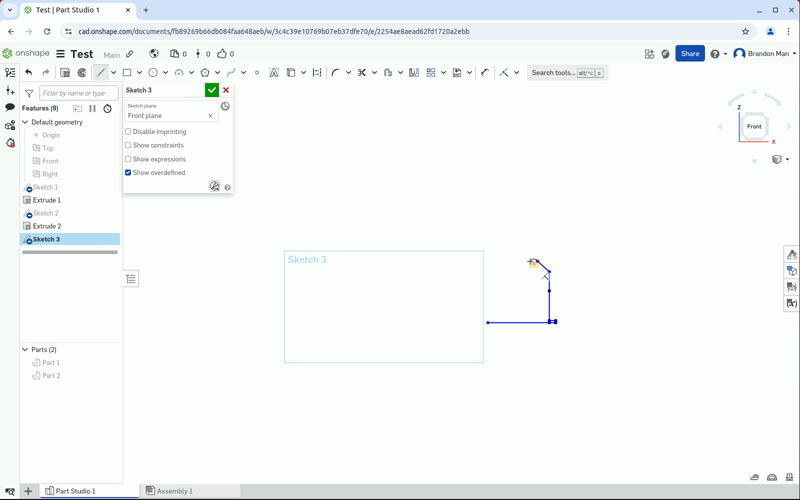
scroll(6)
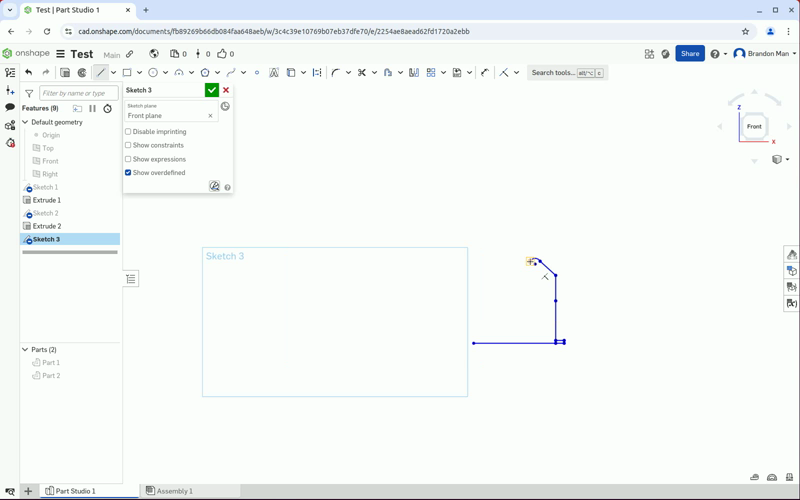
scroll(6)
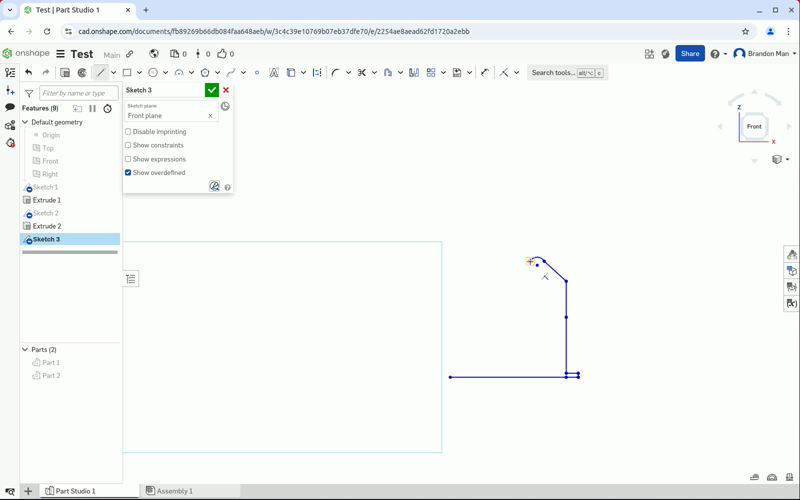
scroll(6)
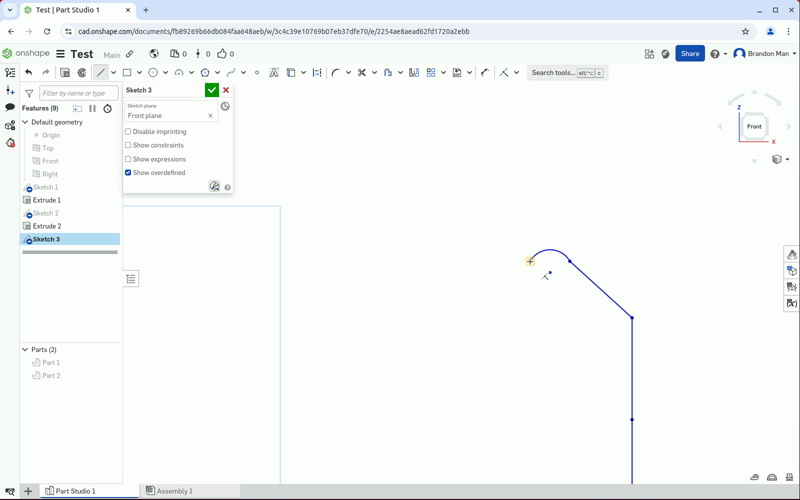
click(530, 261)
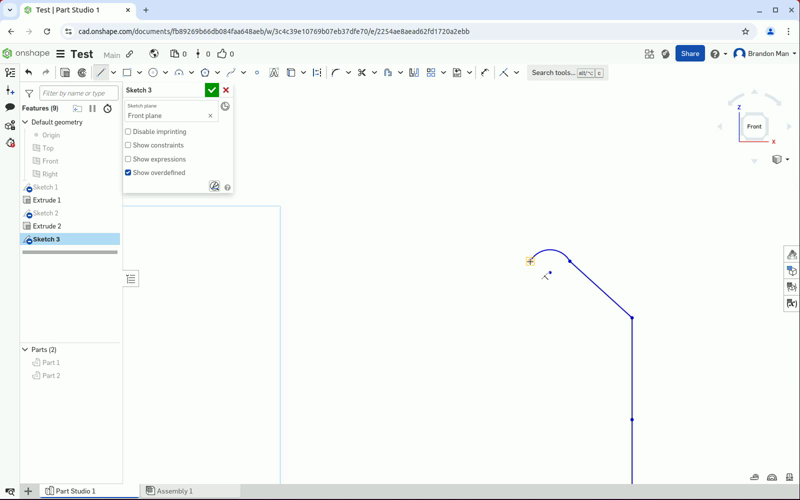
scroll(-6)
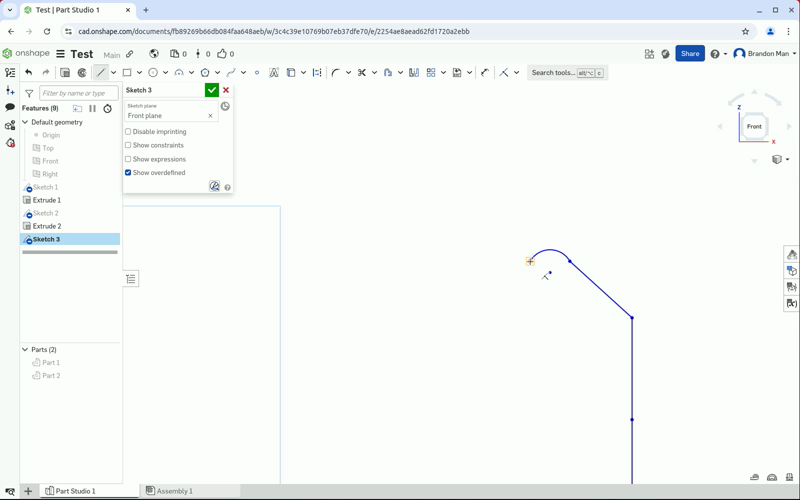
scroll(-6)
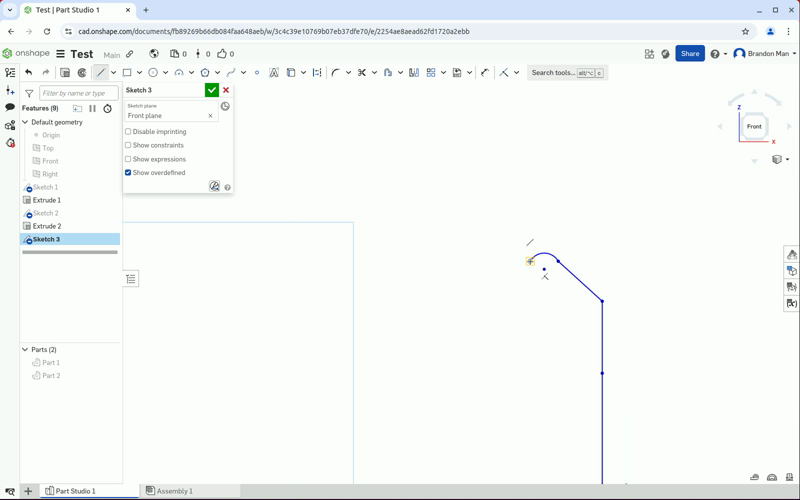
scroll(-6)
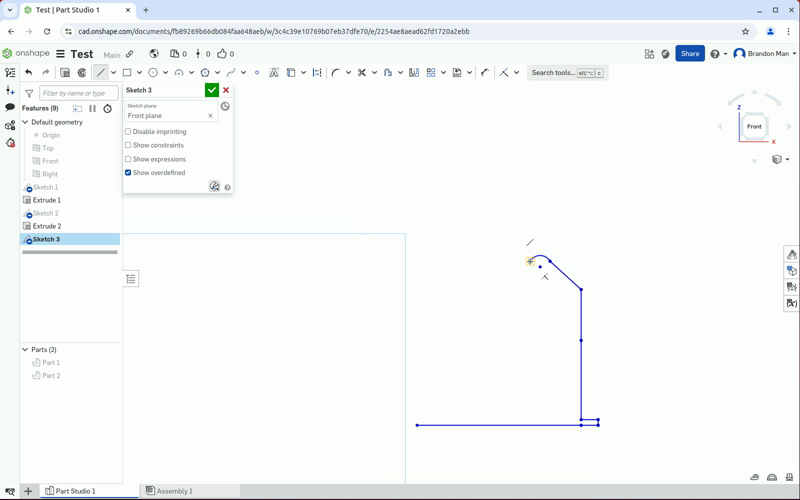
scroll(-6)
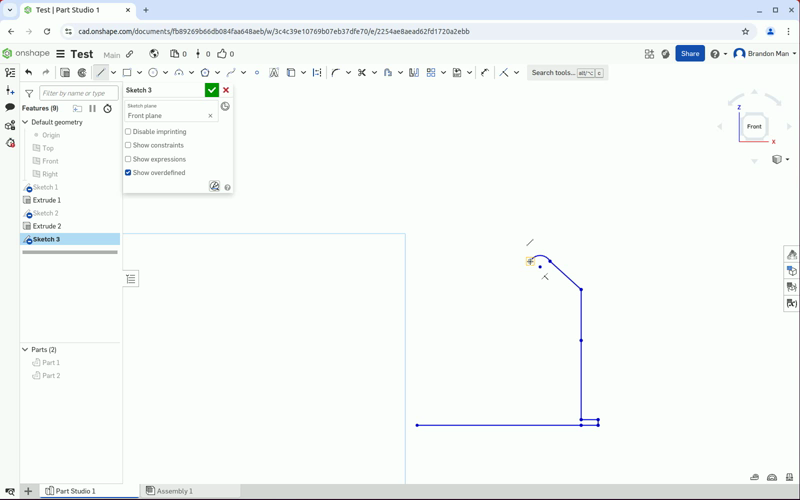
scroll(-6)
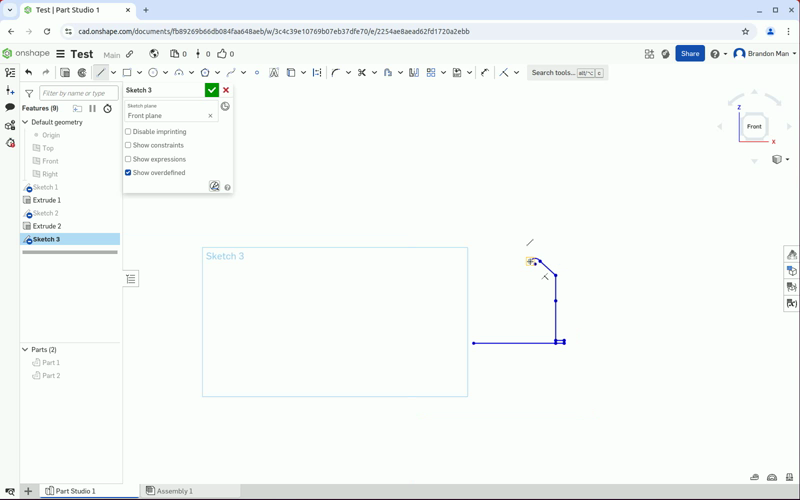
scroll(-6)
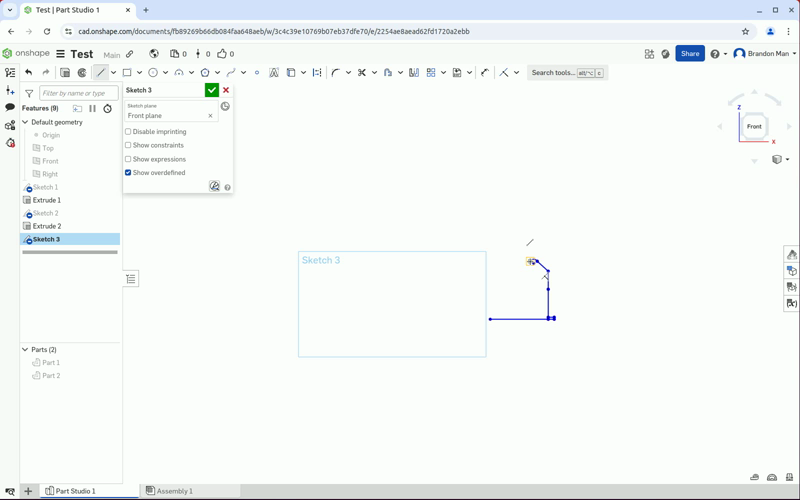
scroll(-6)
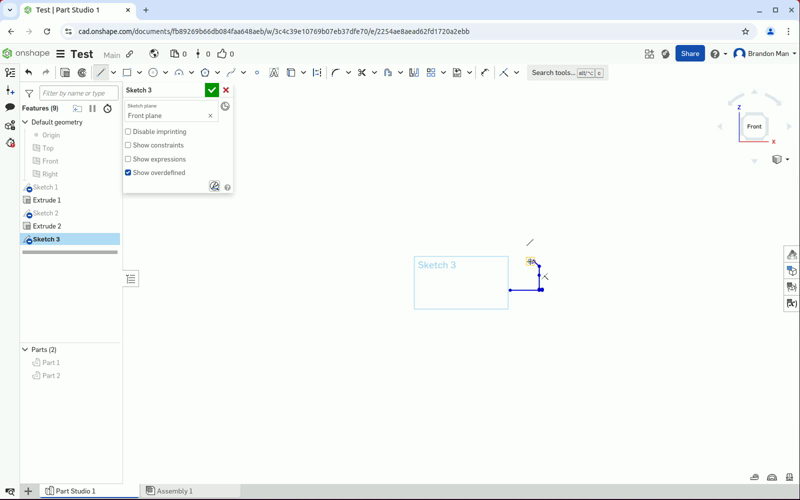
key_down(shift)
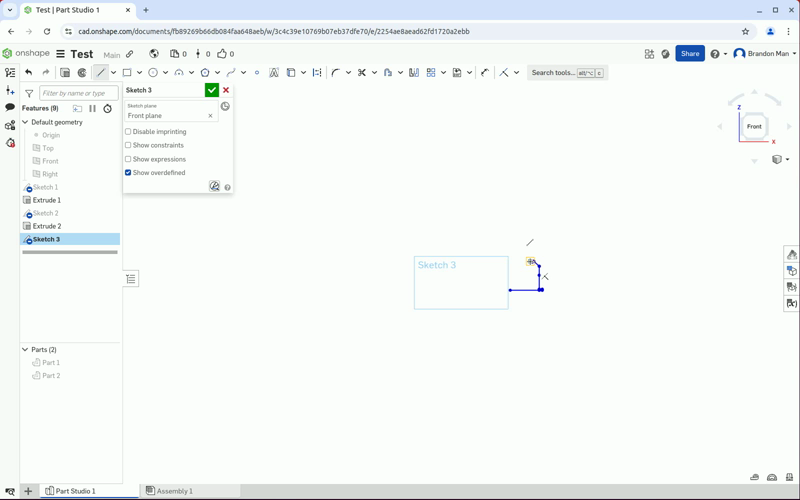
mouse_move(560, 261)
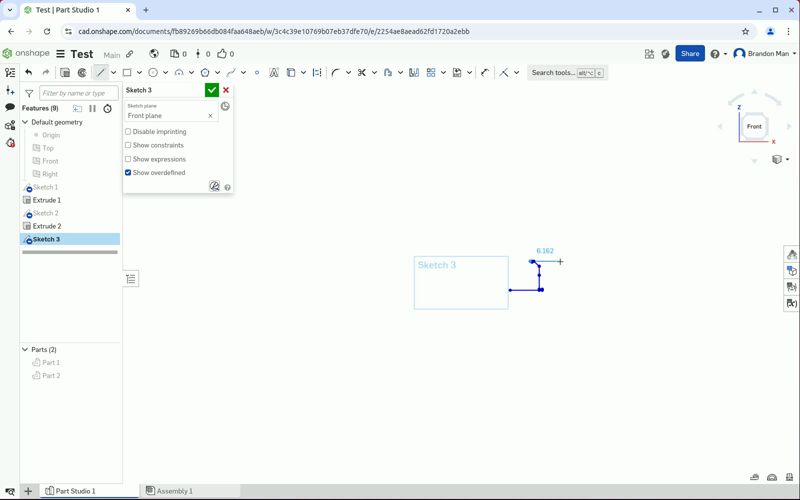
mouse_move(524, 266)
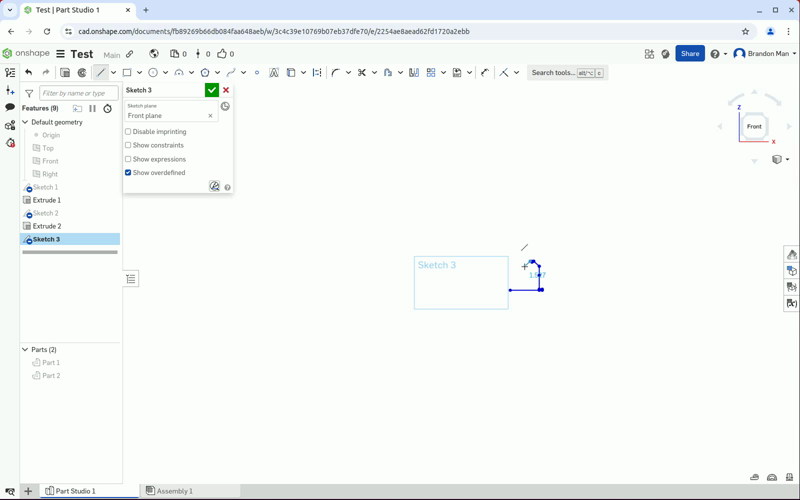
click(524, 266)
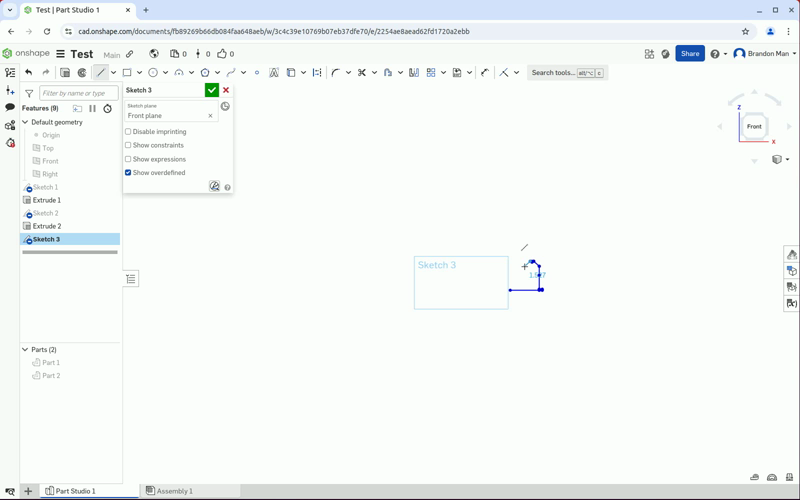
key_up(shift)
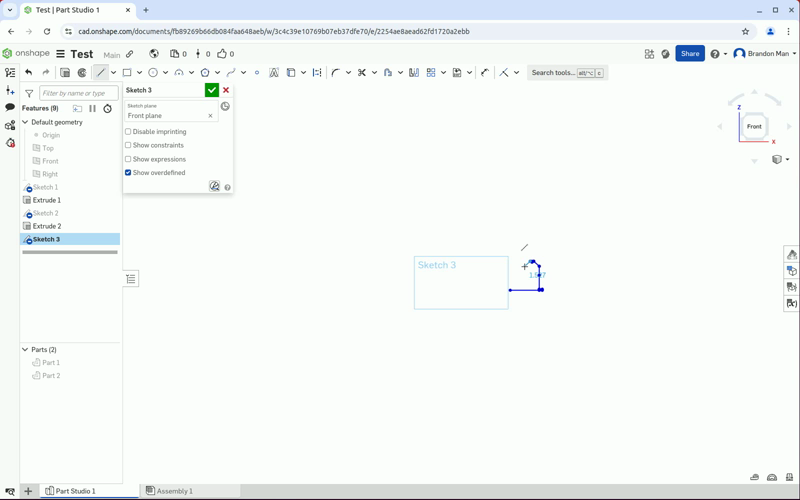
key_down(shift)
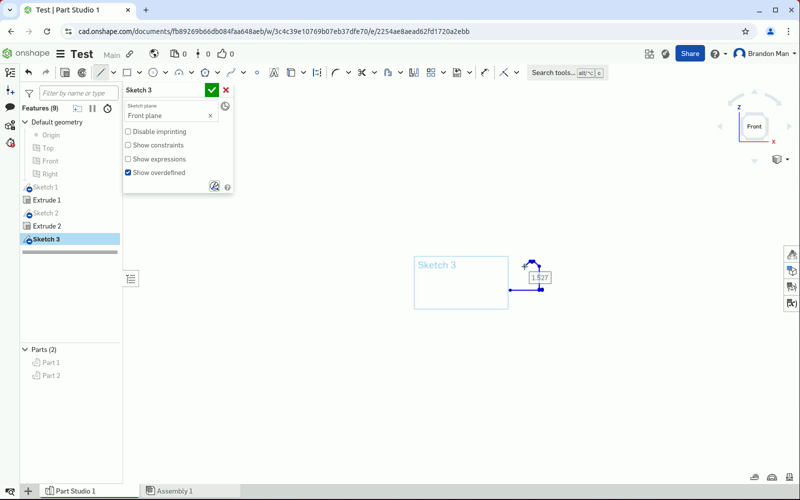
mouse_move(554, 266)
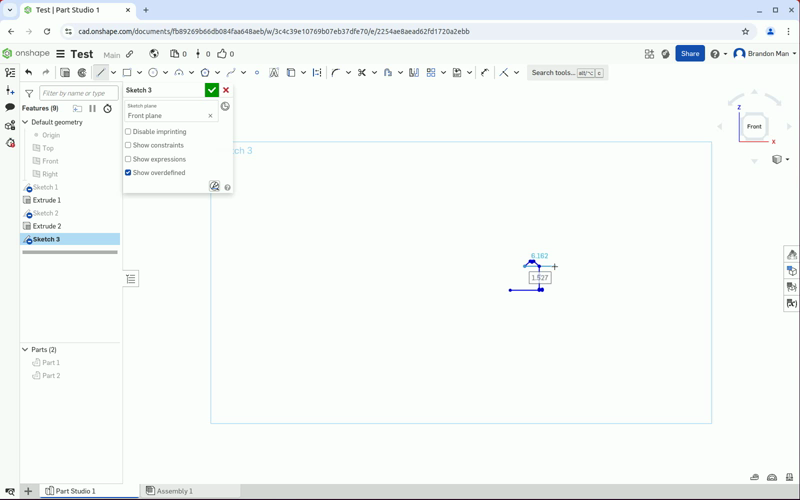
mouse_move(524, 275)
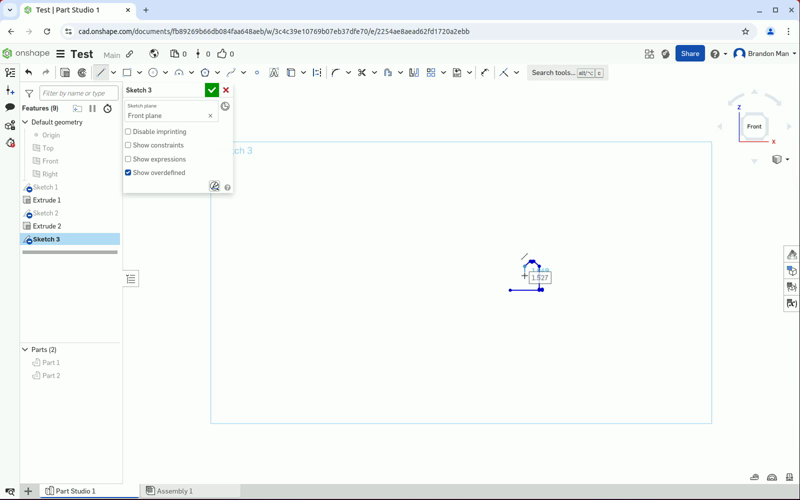
click(524, 275)
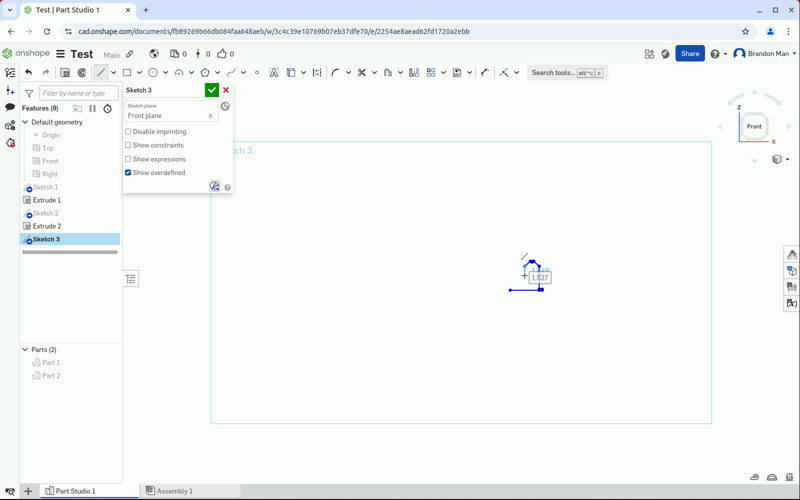
key_up(shift)
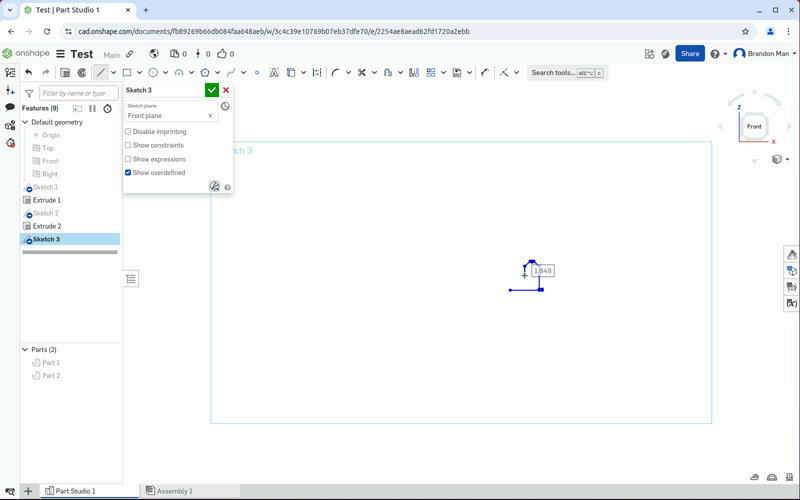
key_down(shift)
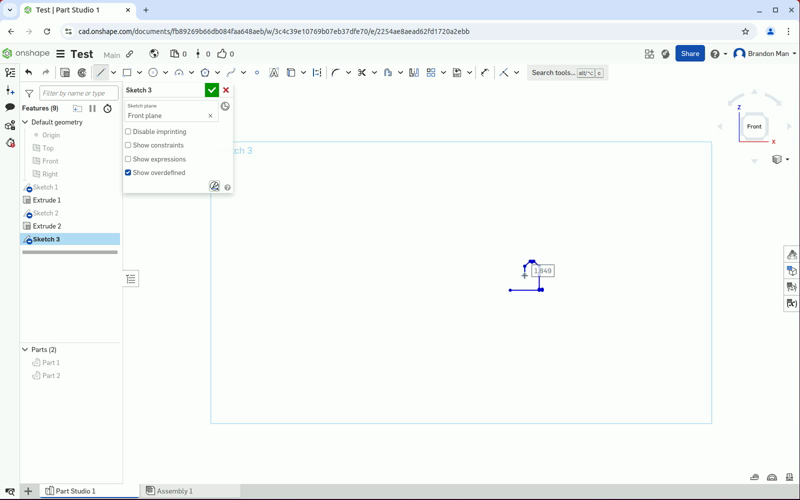
mouse_move(554, 275)
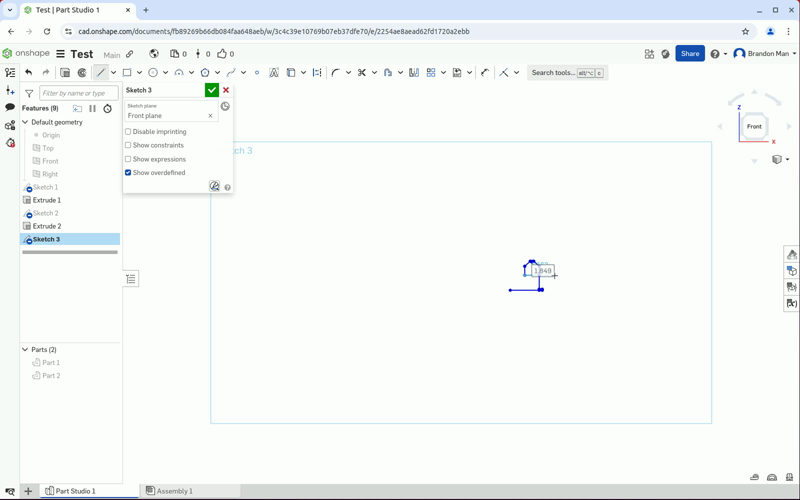
mouse_move(510, 275)
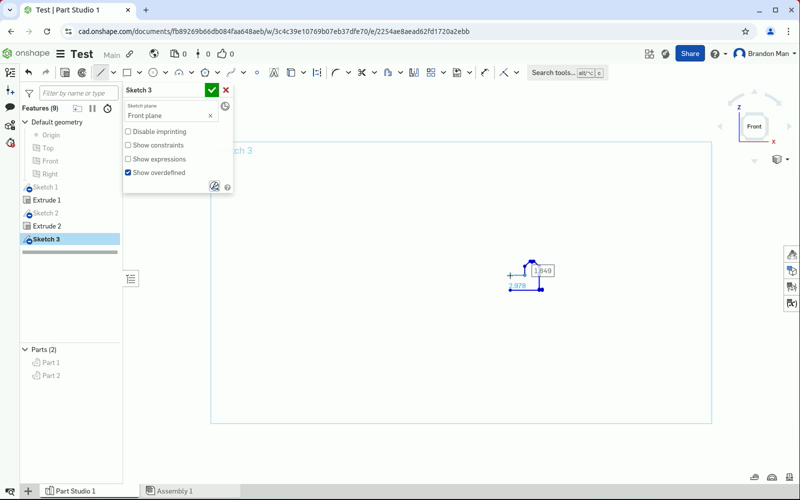
click(510, 275)
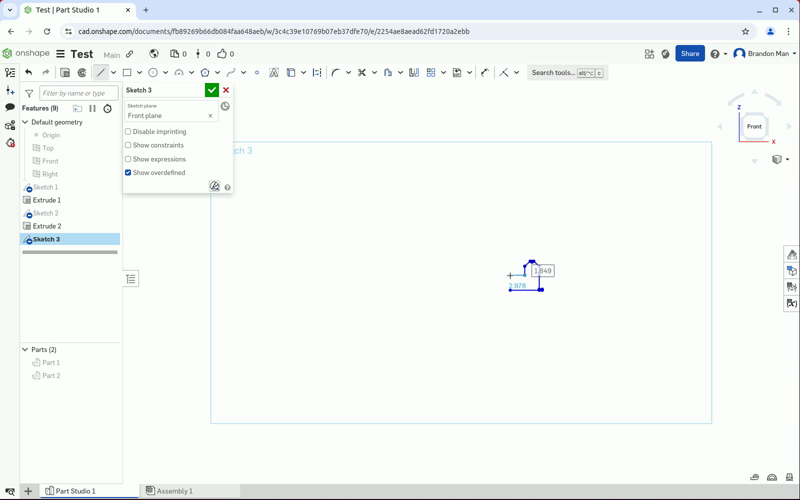
key_up(shift)
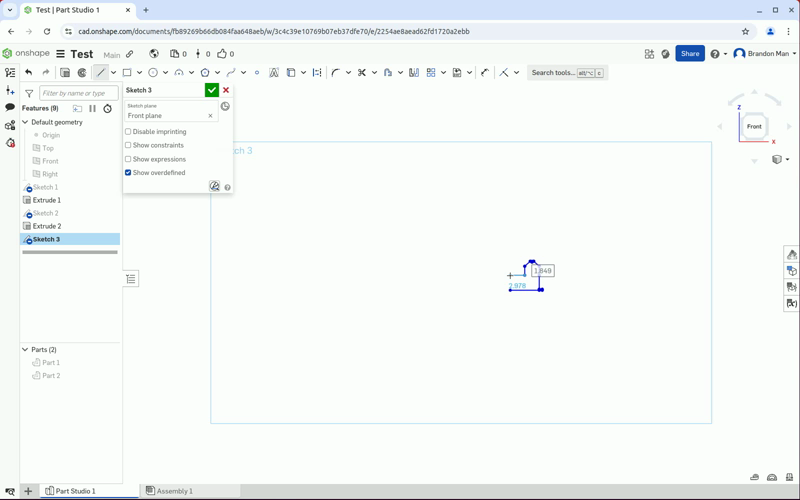
key_down(shift)
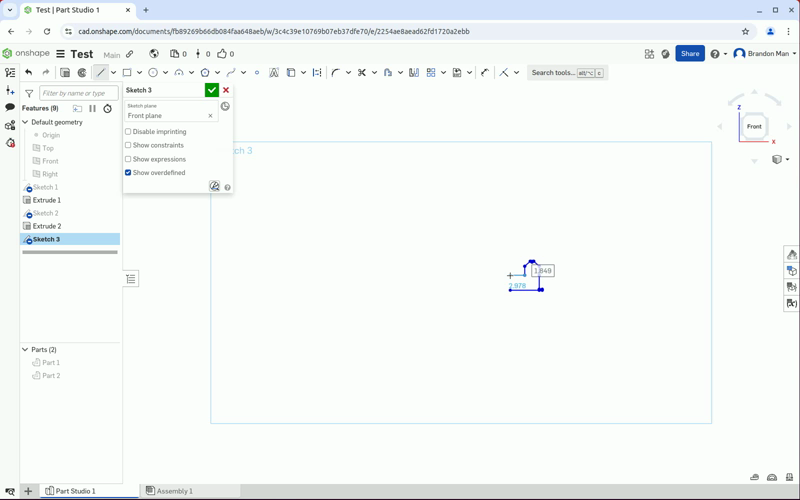
mouse_move(540, 275)
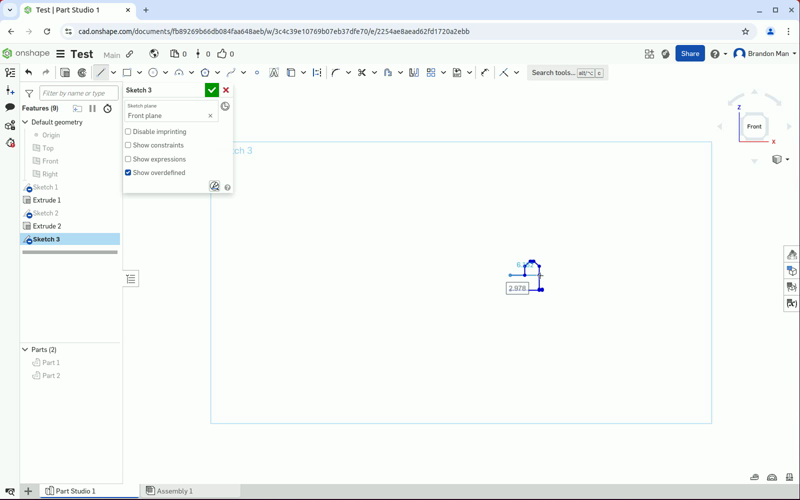
mouse_move(510, 289)
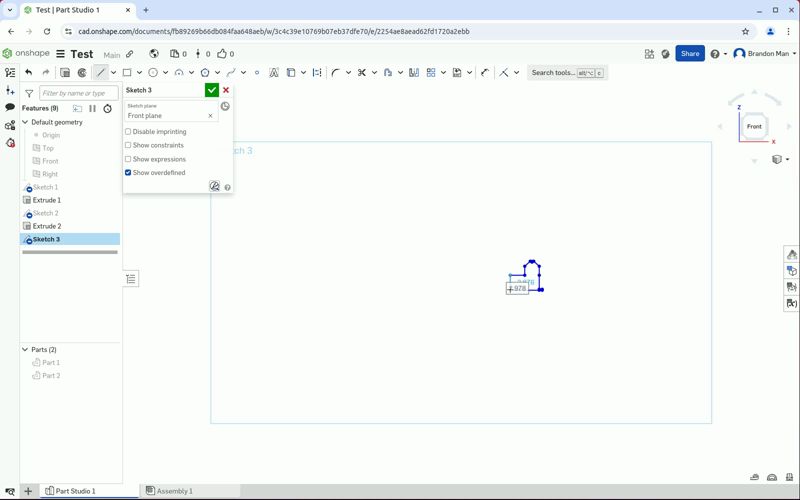
scroll(6)
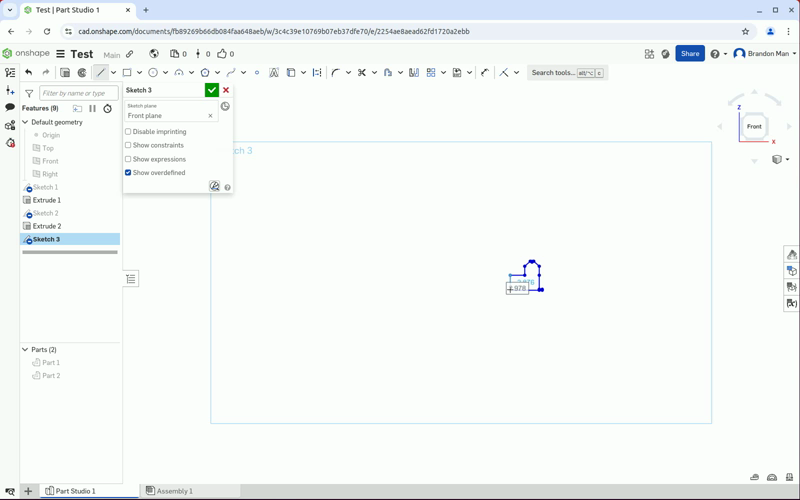
scroll(6)
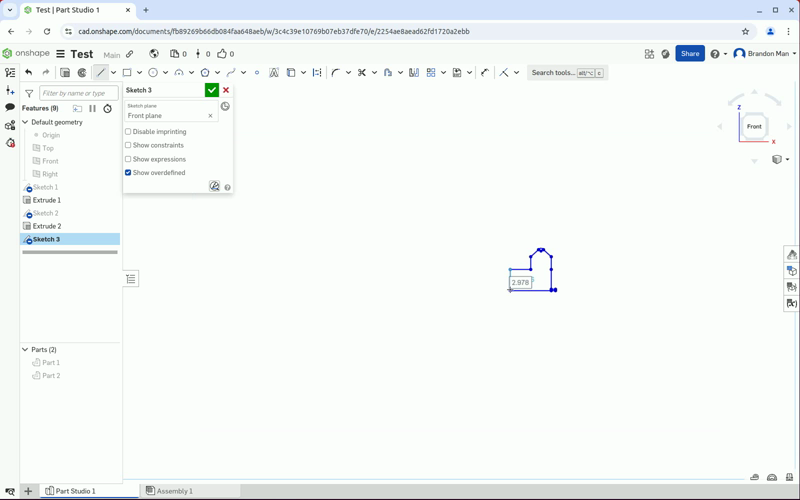
scroll(6)
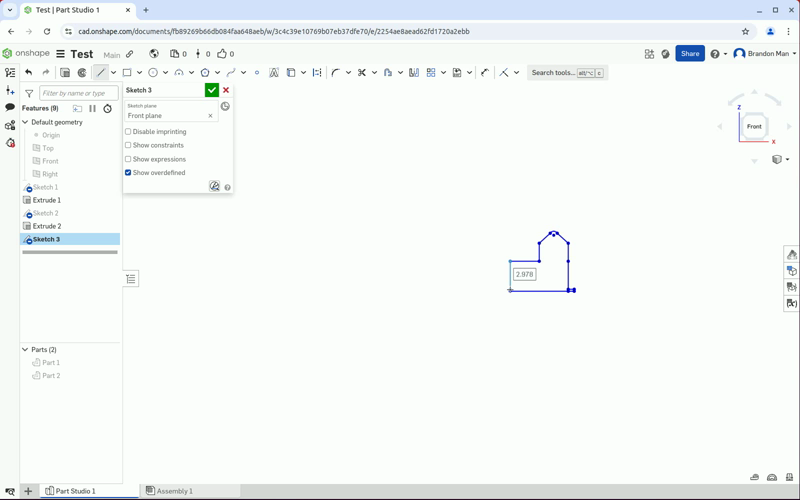
scroll(6)
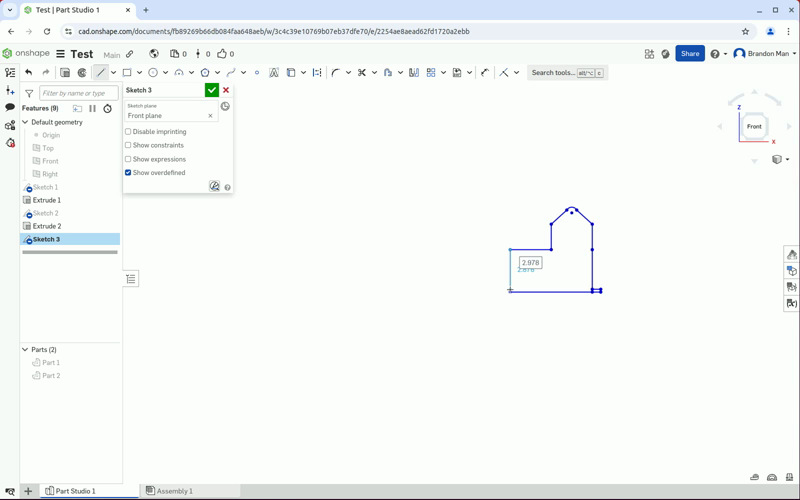
scroll(6)
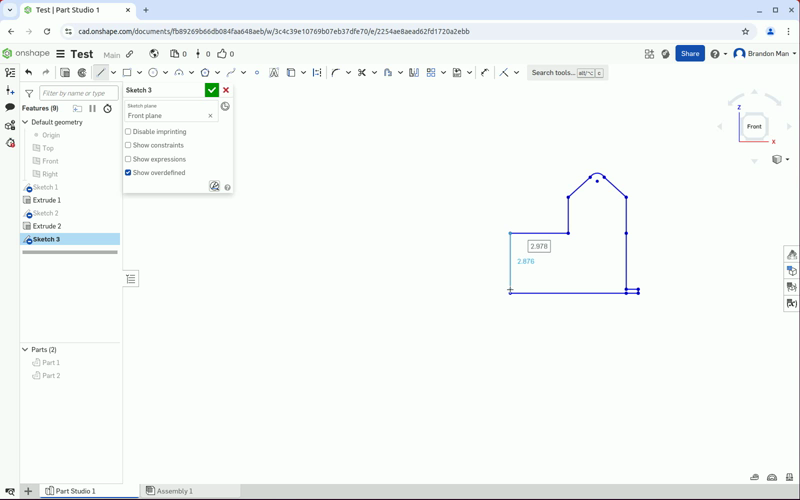
scroll(6)
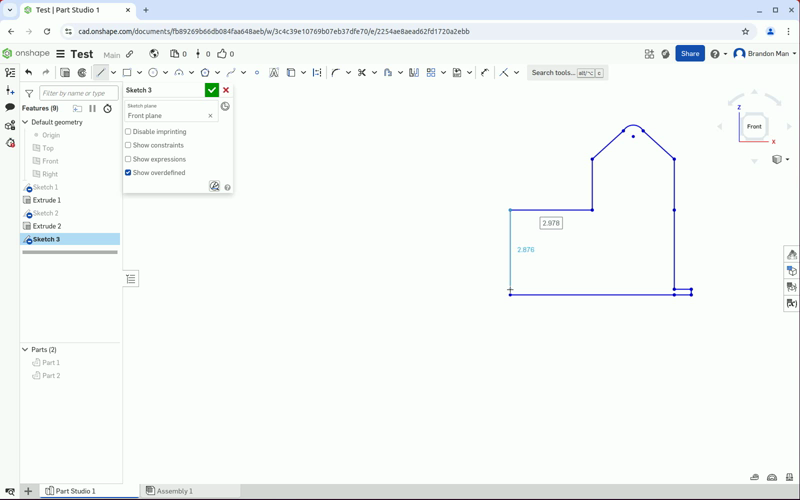
scroll(6)
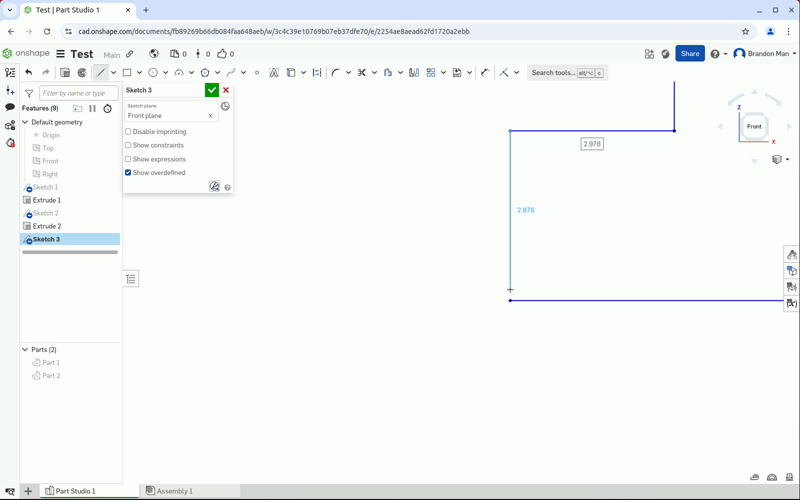
click(510, 289)
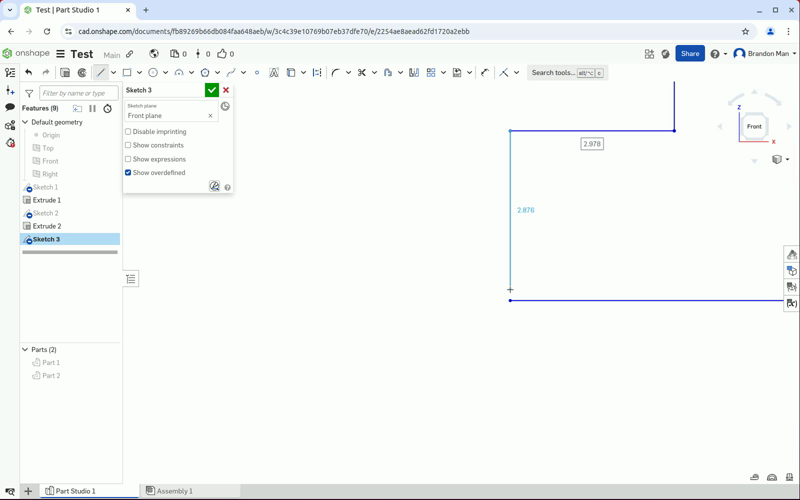
scroll(-6)
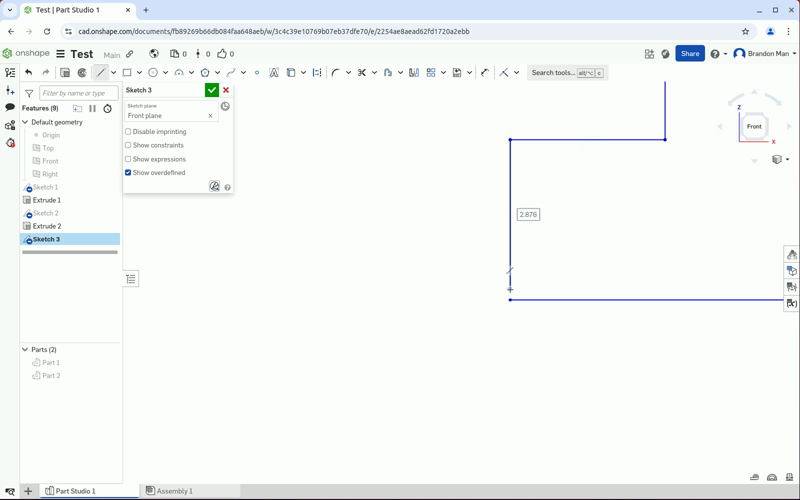
scroll(-6)
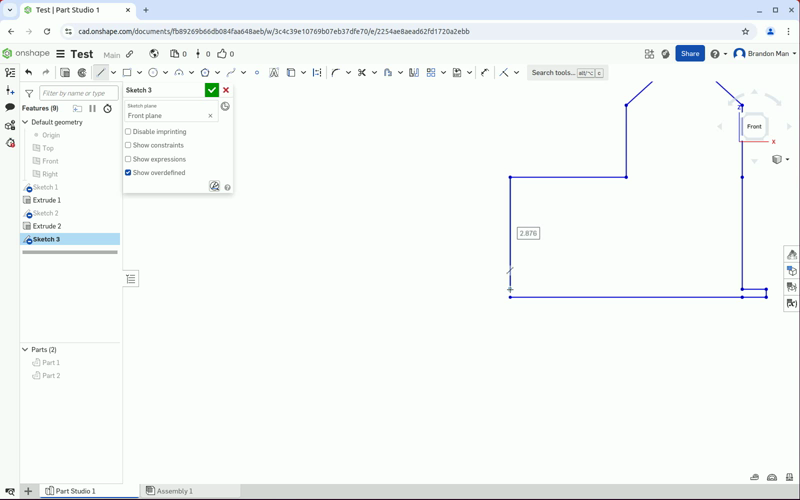
scroll(-6)
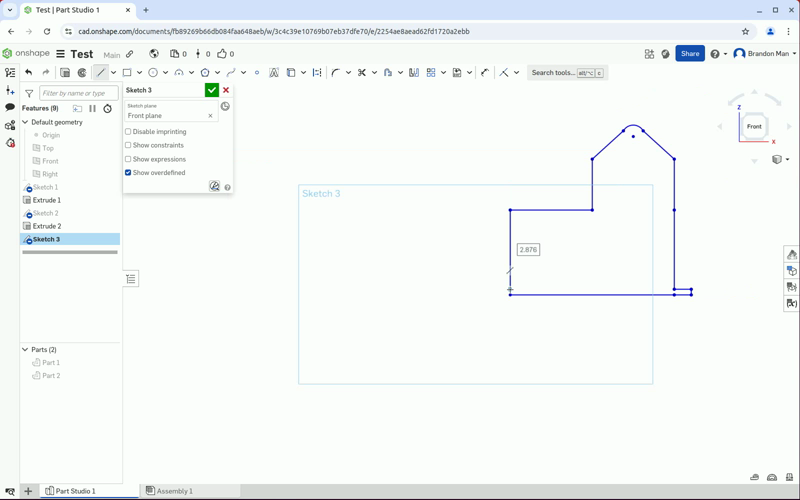
scroll(-6)
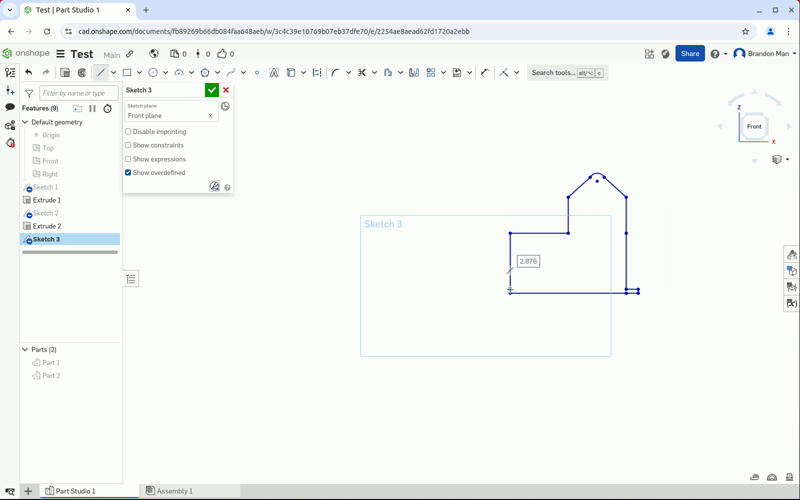
scroll(-6)
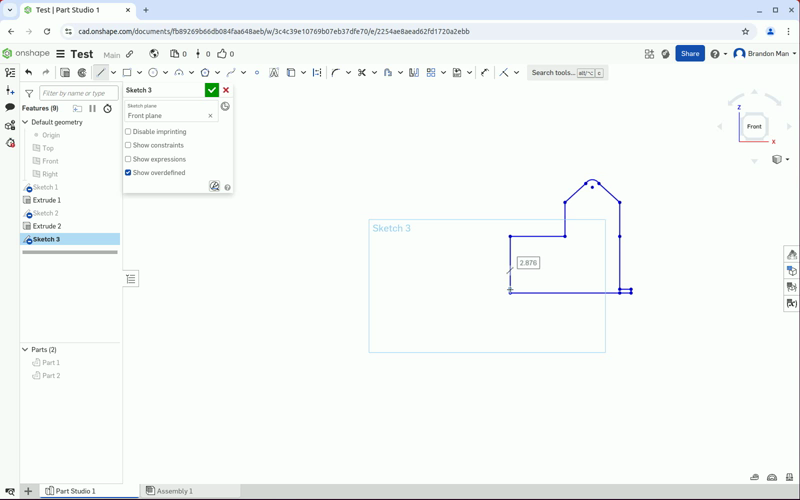
scroll(-6)
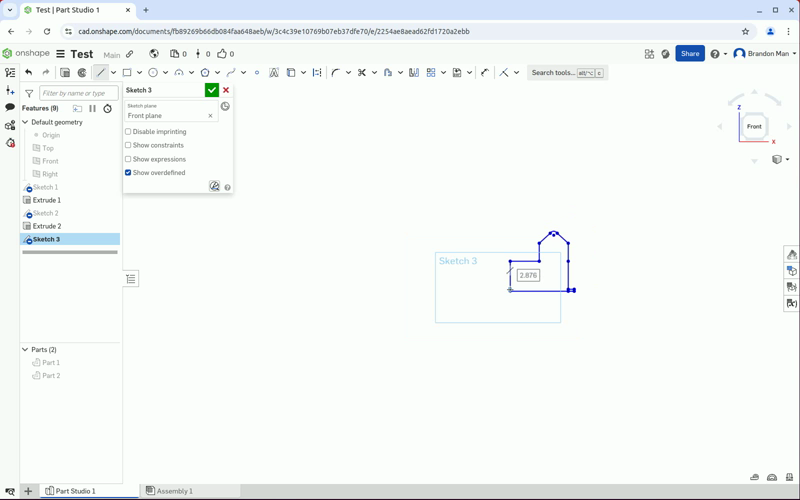
scroll(-6)
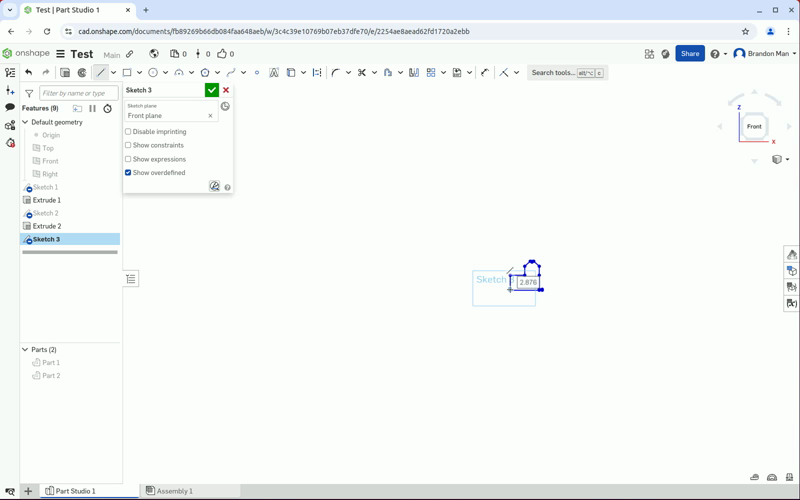
key_up(shift)
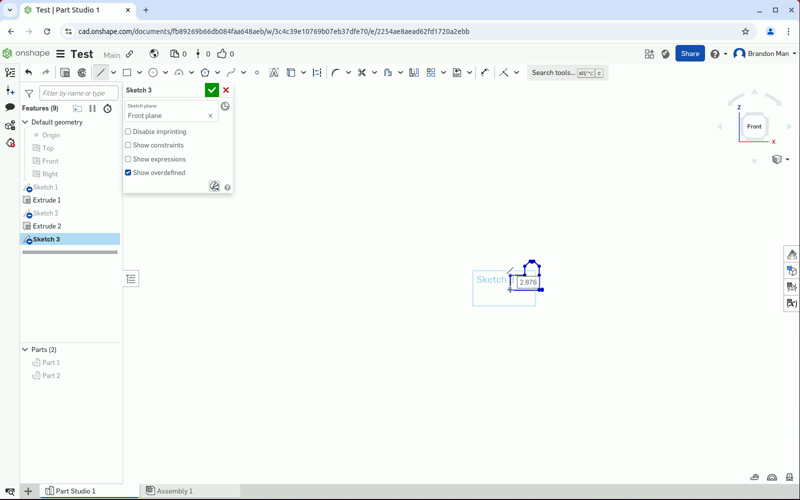
mouse_move(540, 289)
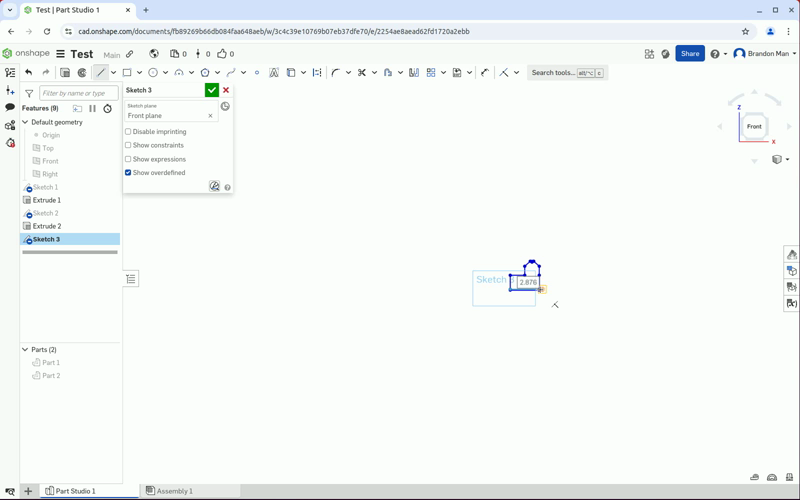
key_down(shift)
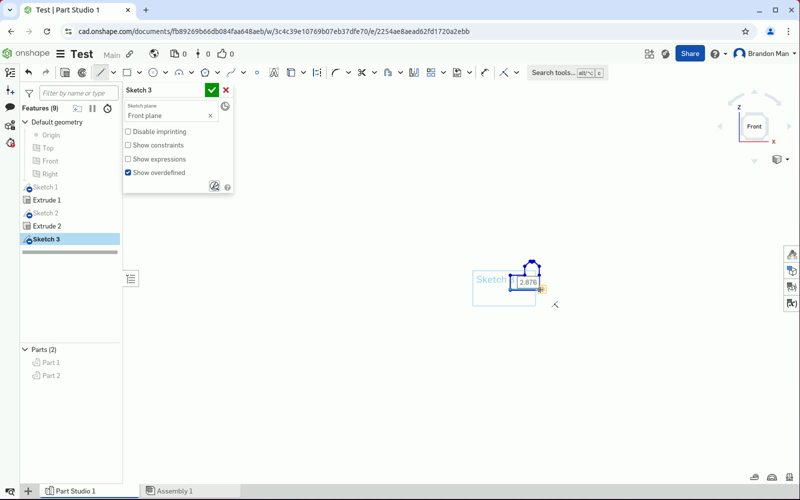
mouse_move(510, 290)
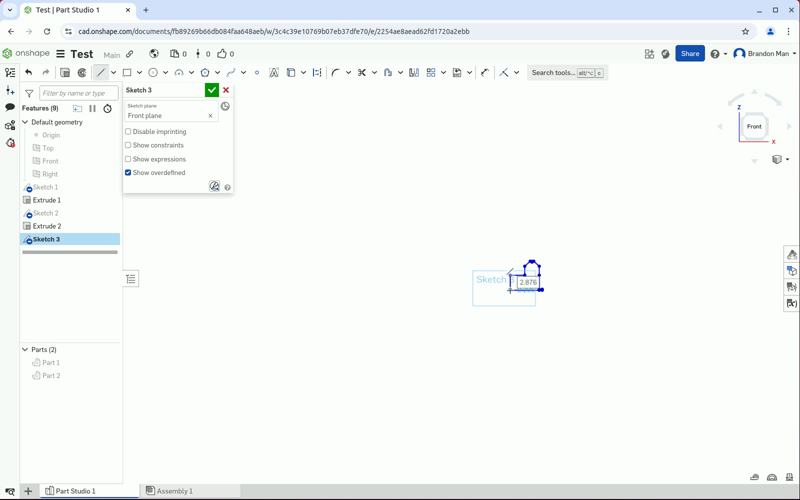
scroll(6)
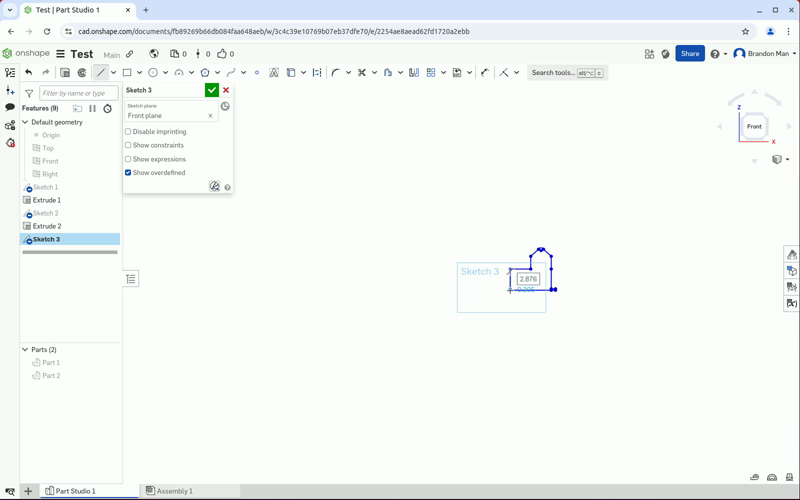
scroll(6)
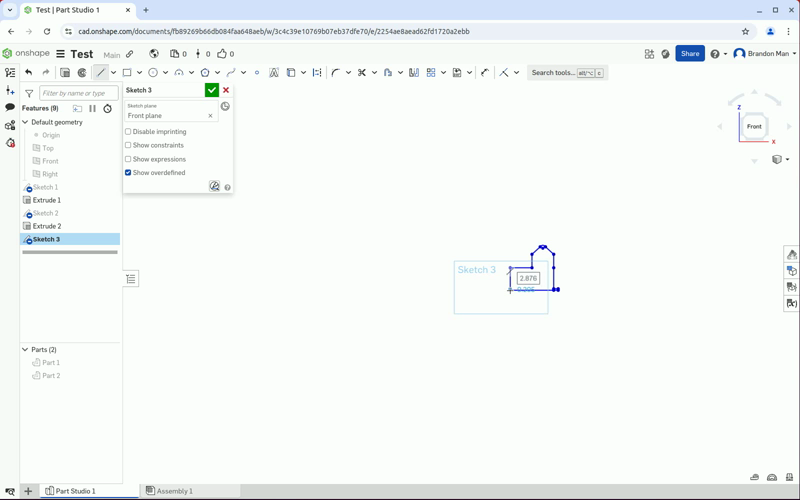
scroll(6)
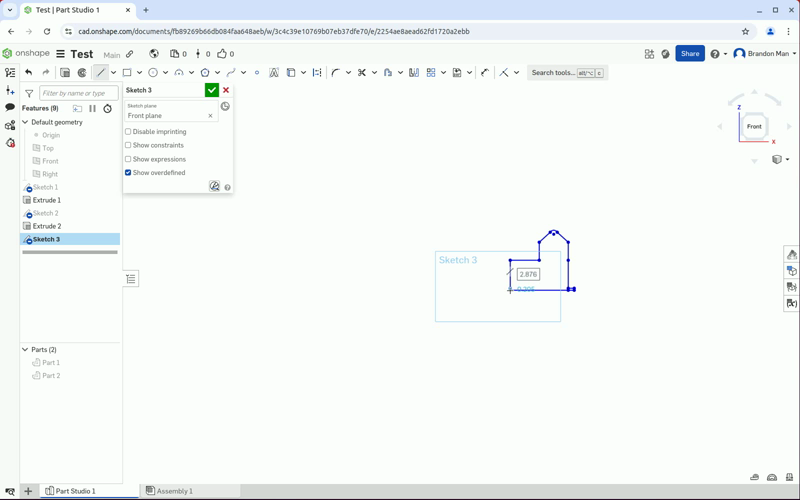
scroll(6)
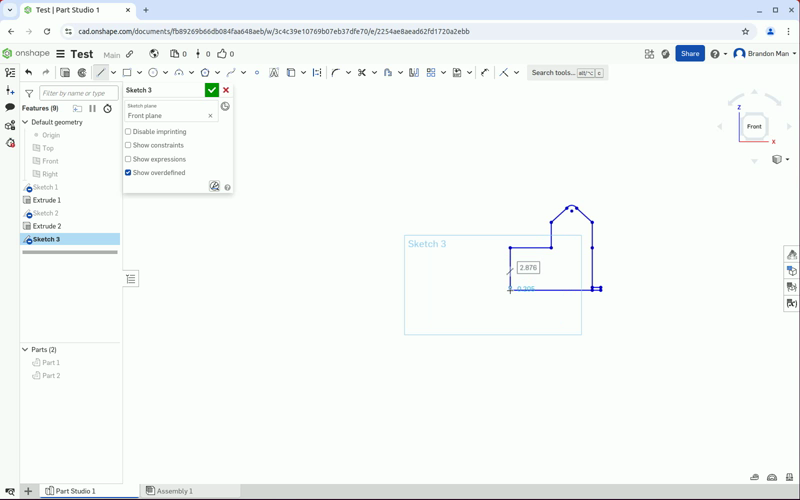
scroll(6)
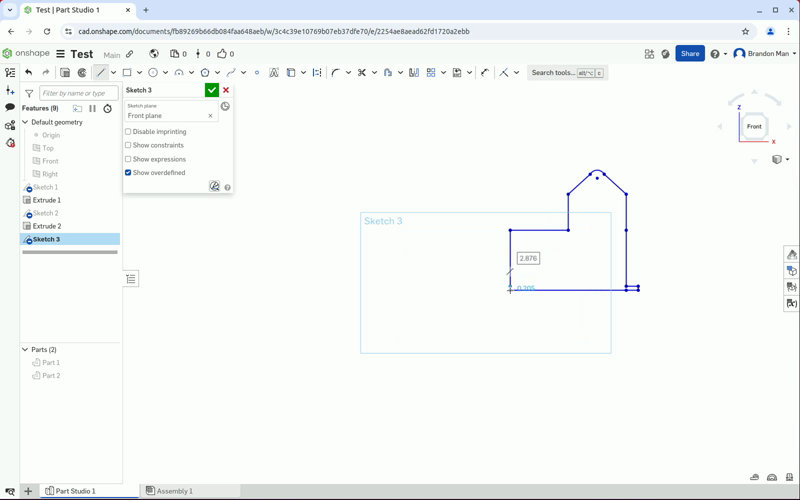
scroll(6)
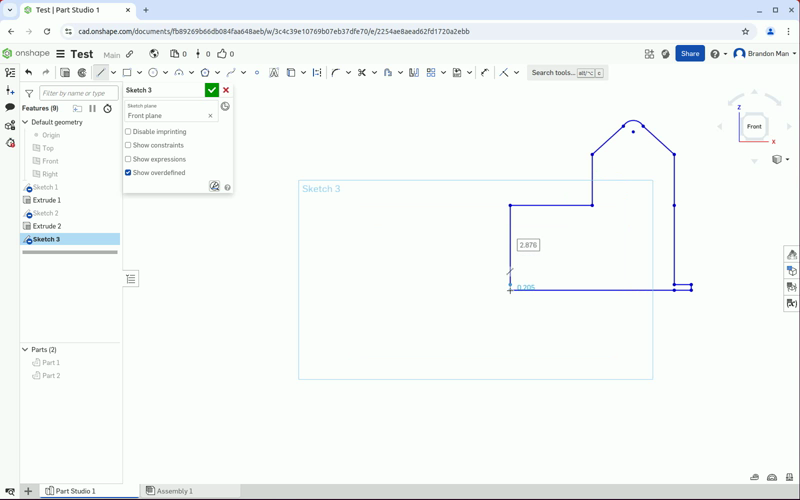
scroll(6)
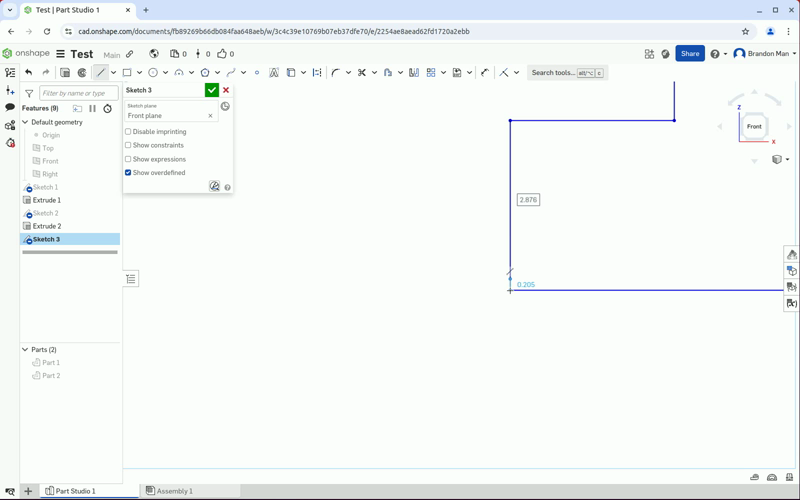
key_up(shift)
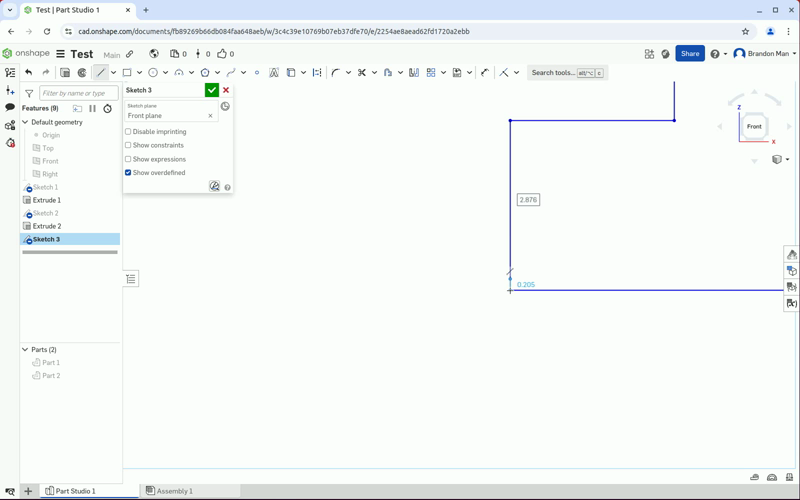
click(510, 290)
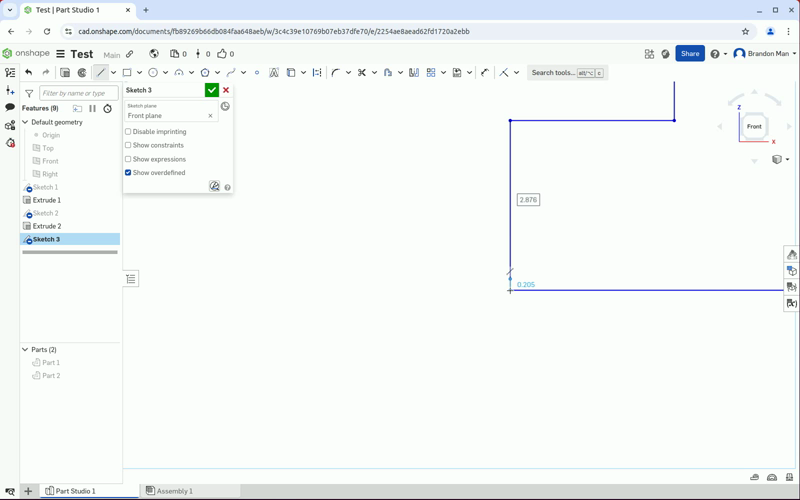
scroll(-6)
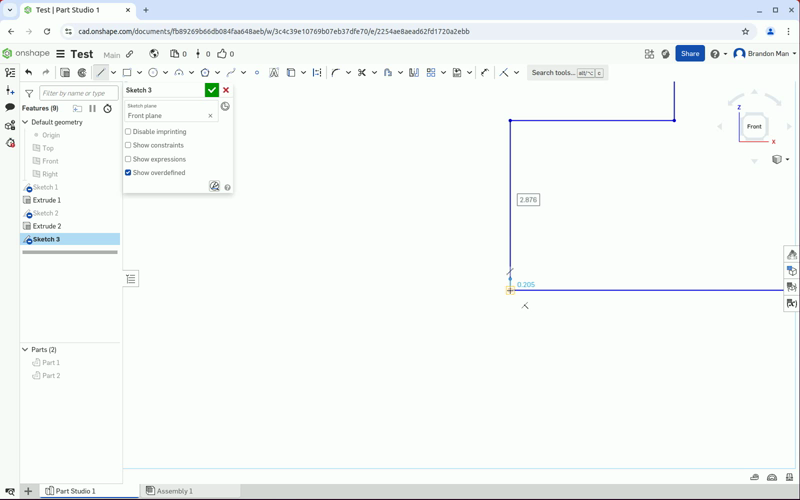
scroll(-6)
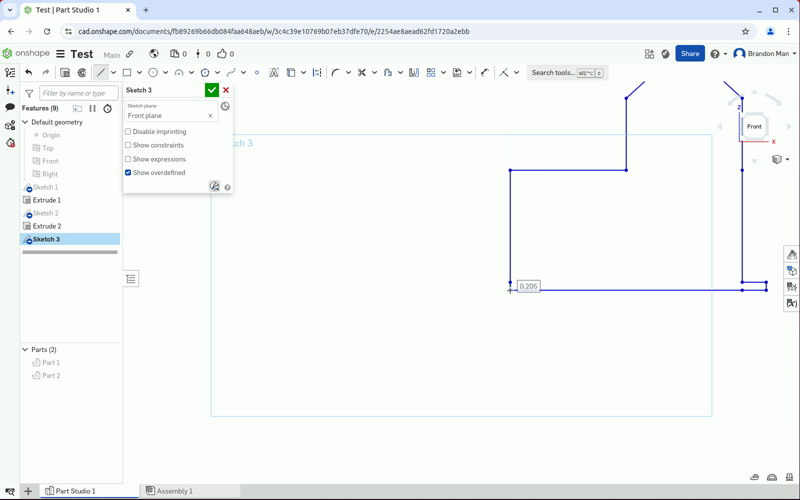
scroll(-6)
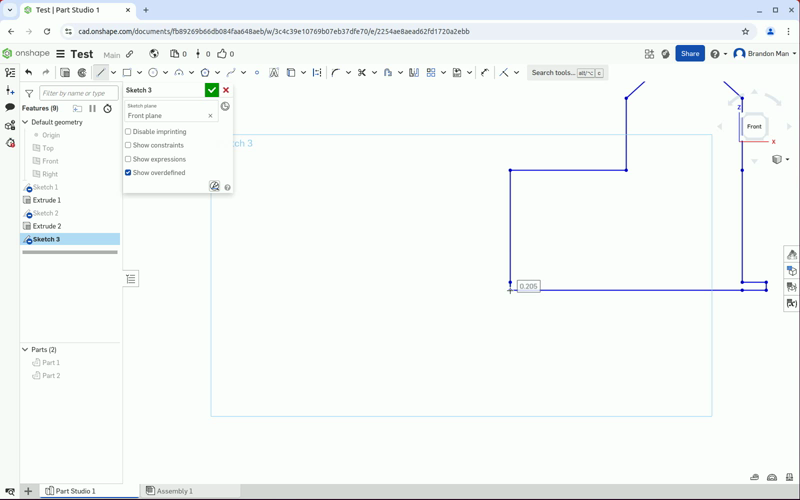
scroll(-6)
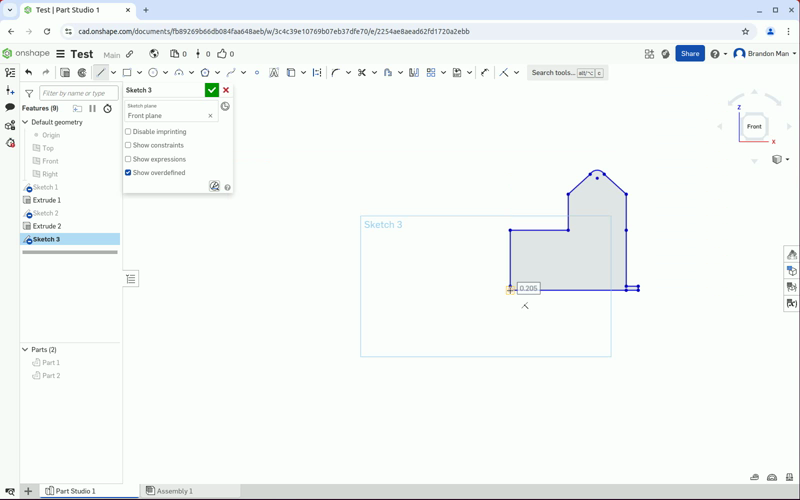
scroll(-6)
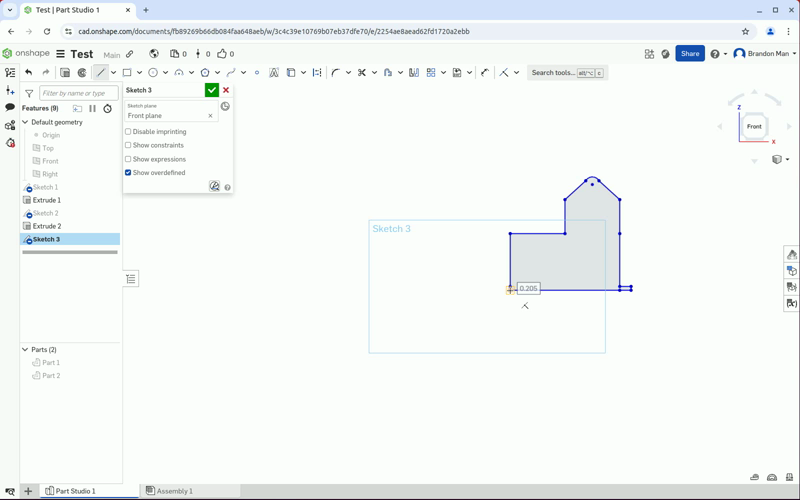
scroll(-6)
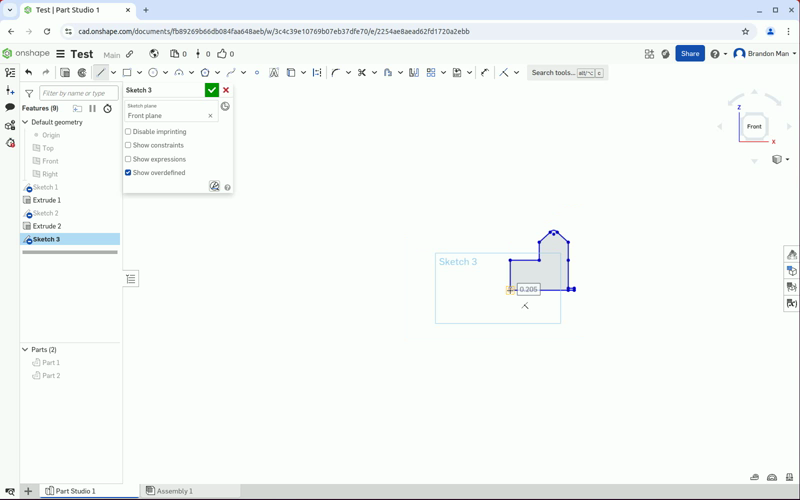
scroll(-6)
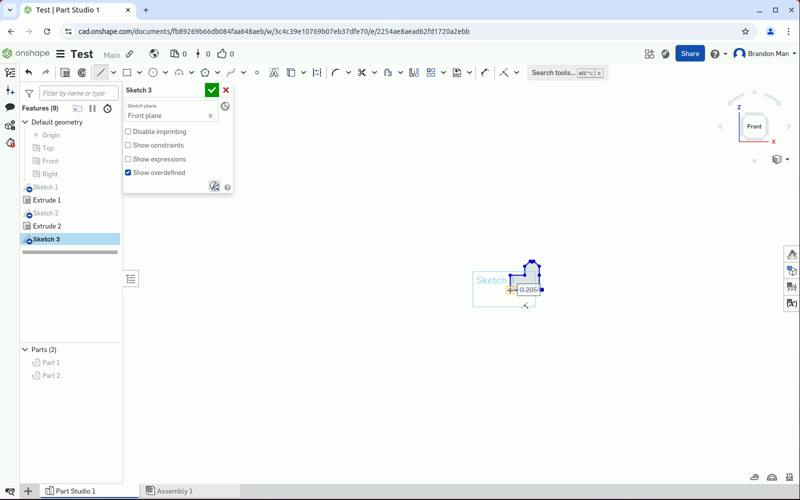
key(esc)
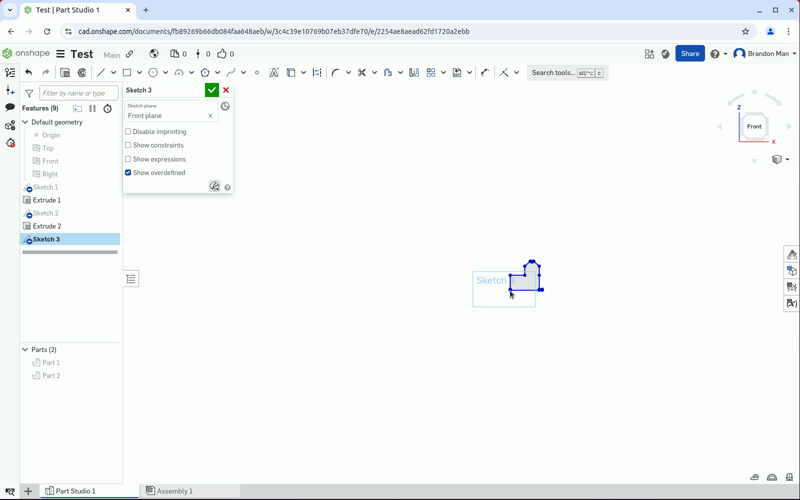
mouse_move(530, 279)
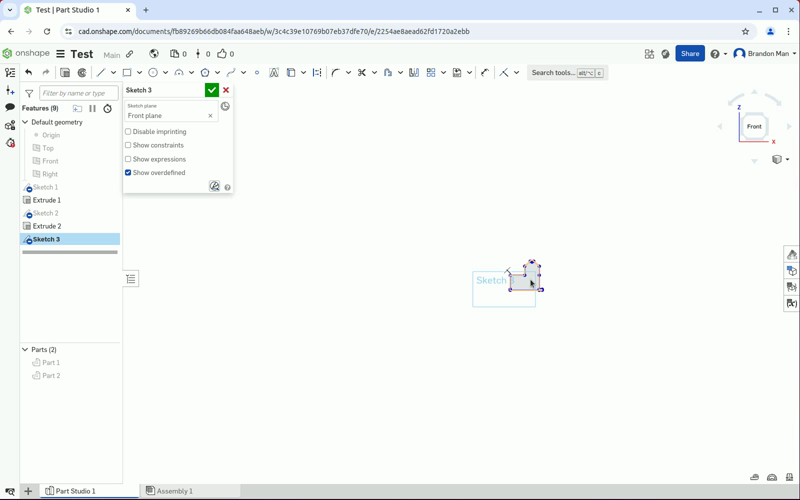
scroll(6)
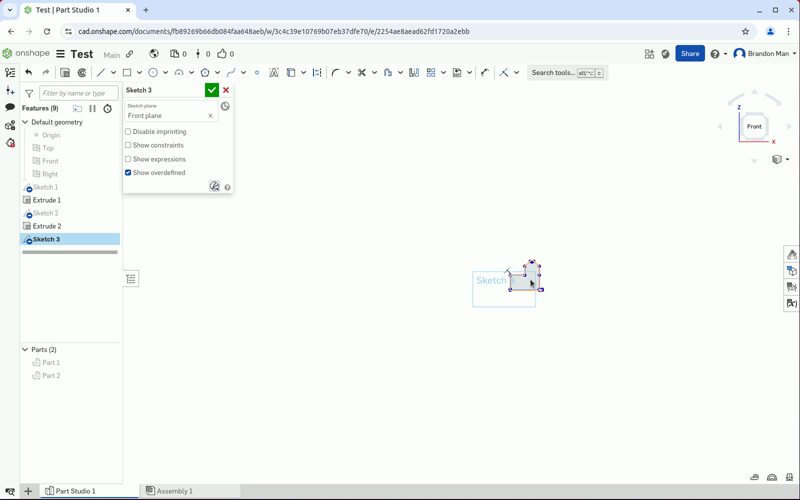
scroll(6)
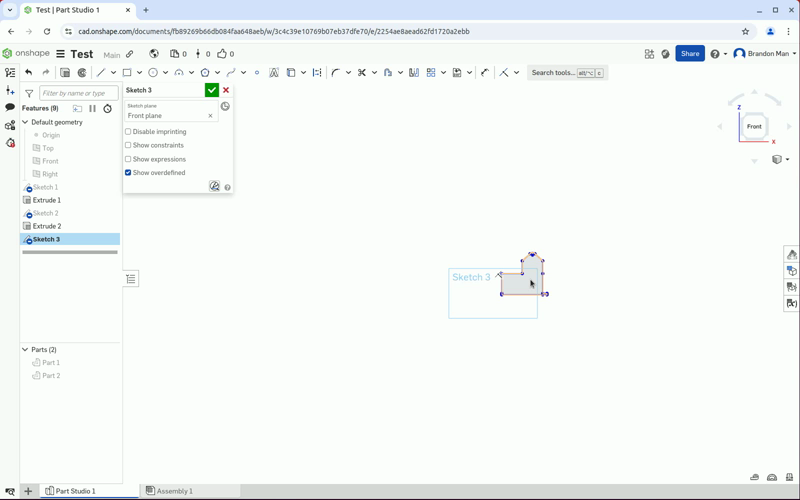
scroll(6)
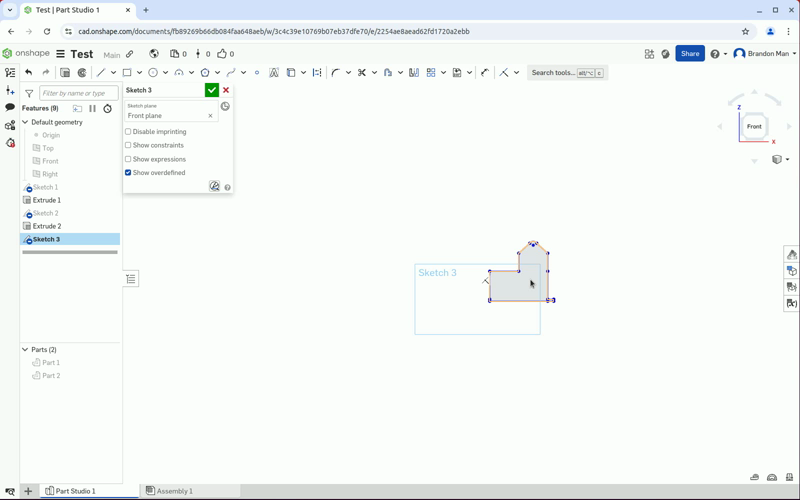
scroll(6)
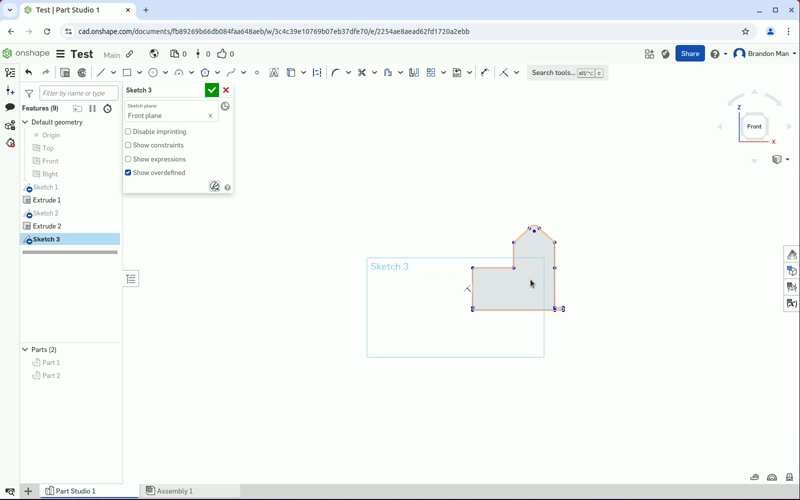
scroll(6)
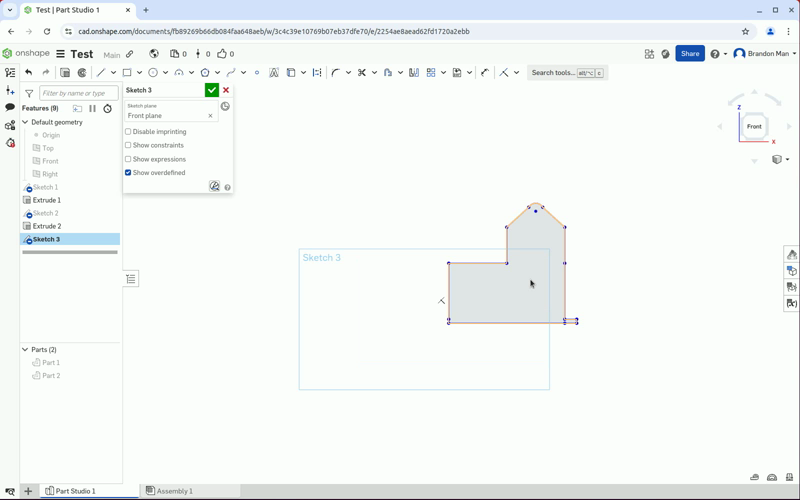
scroll(6)
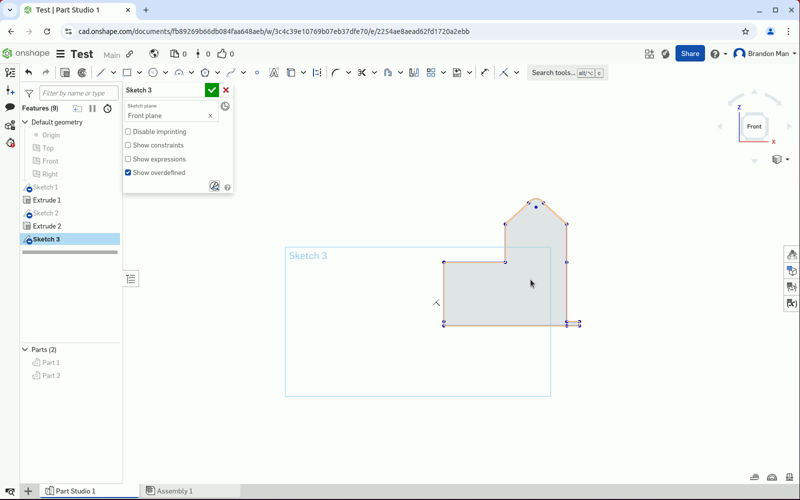
scroll(6)
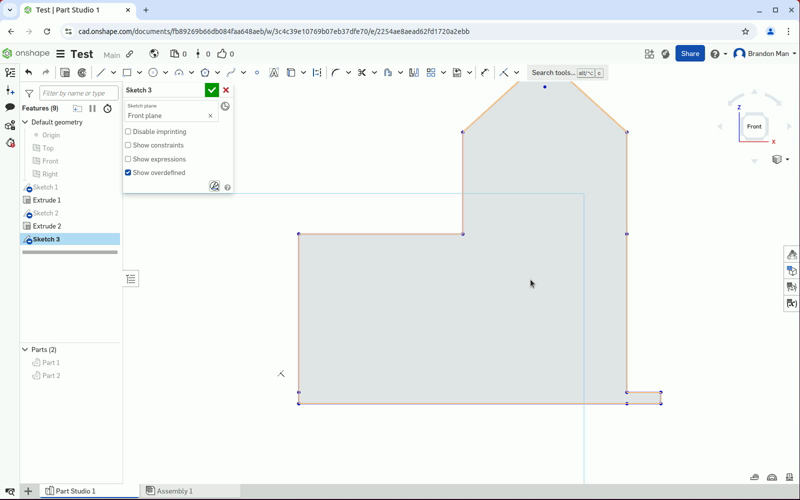
click(530, 279)
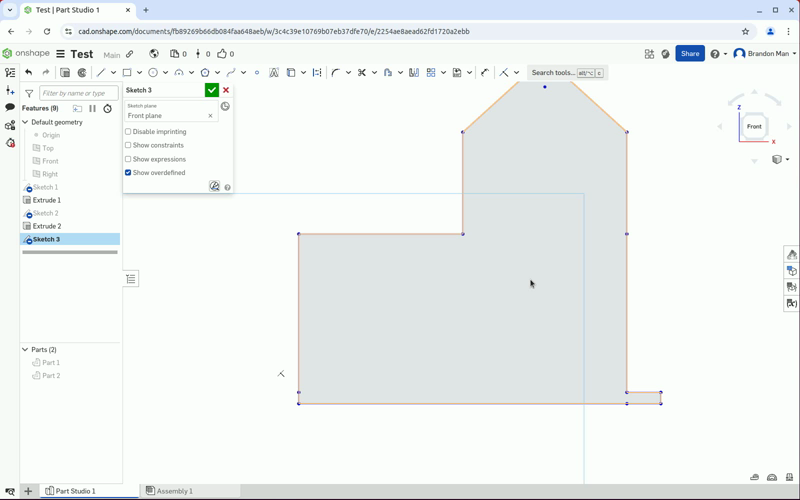
scroll(-6)
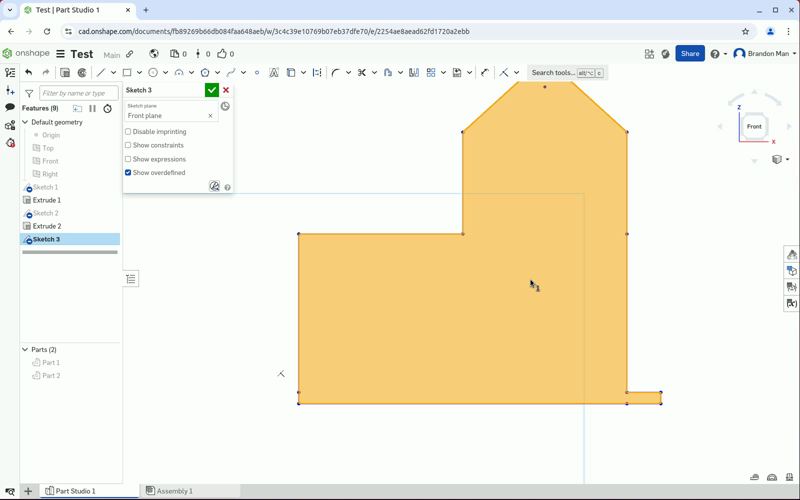
scroll(-6)
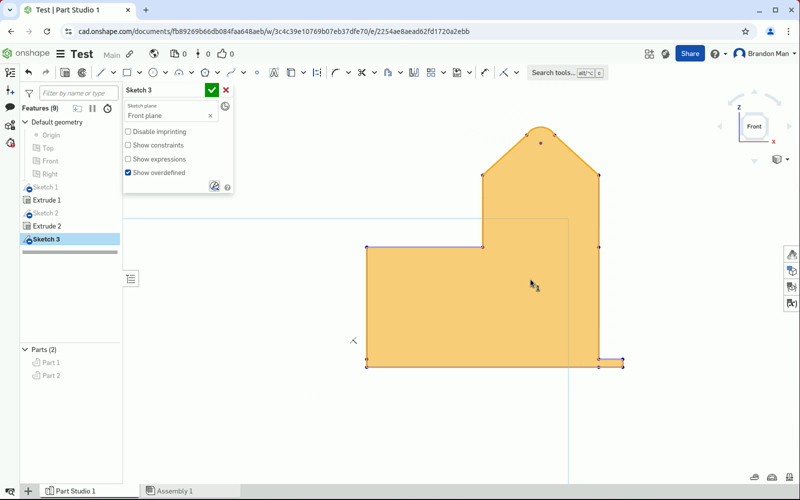
scroll(-6)
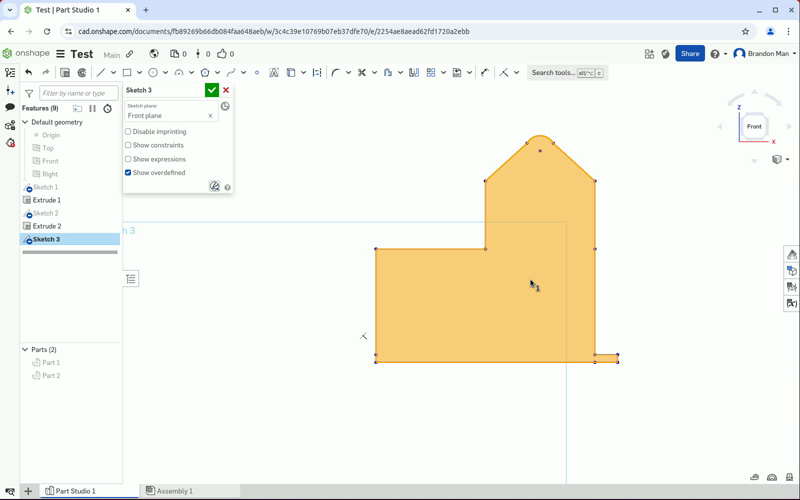
scroll(-6)
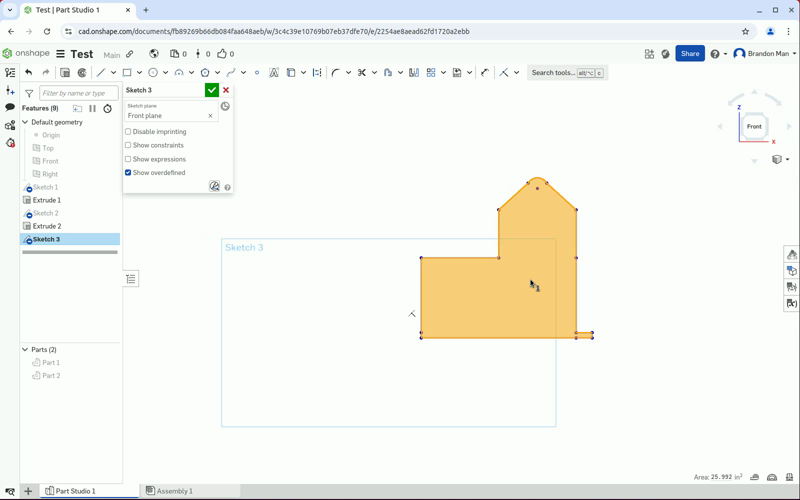
scroll(-6)
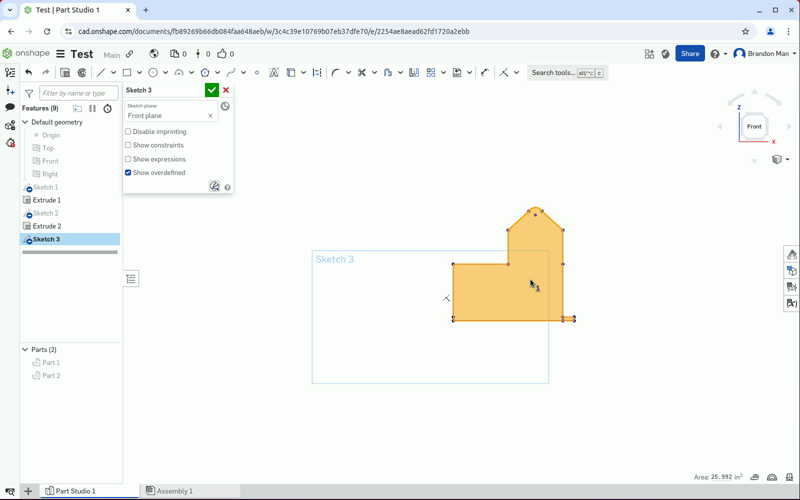
scroll(-6)
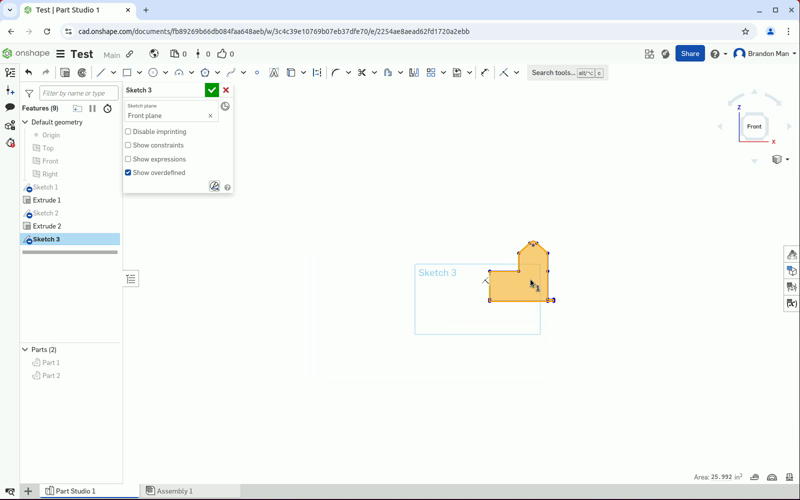
scroll(-6)
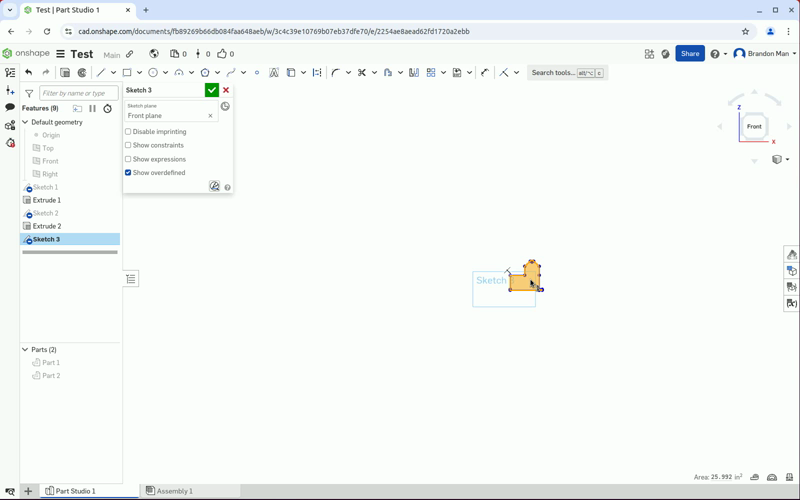
mouse_move(73, 352)
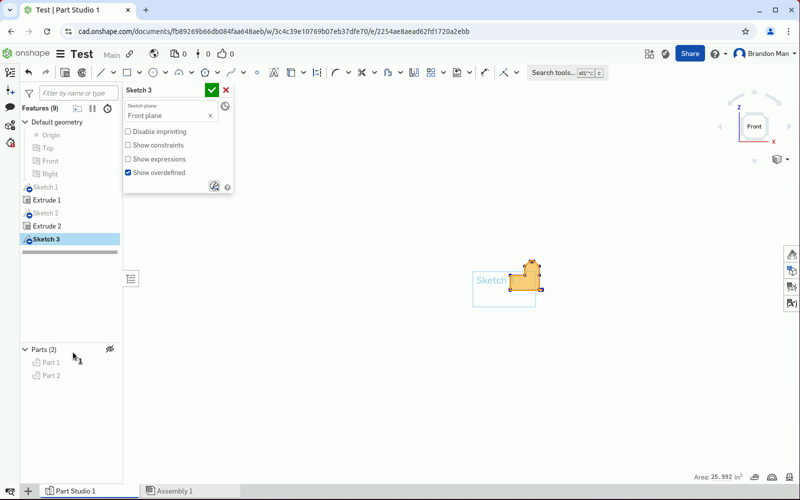
key(shift+y)
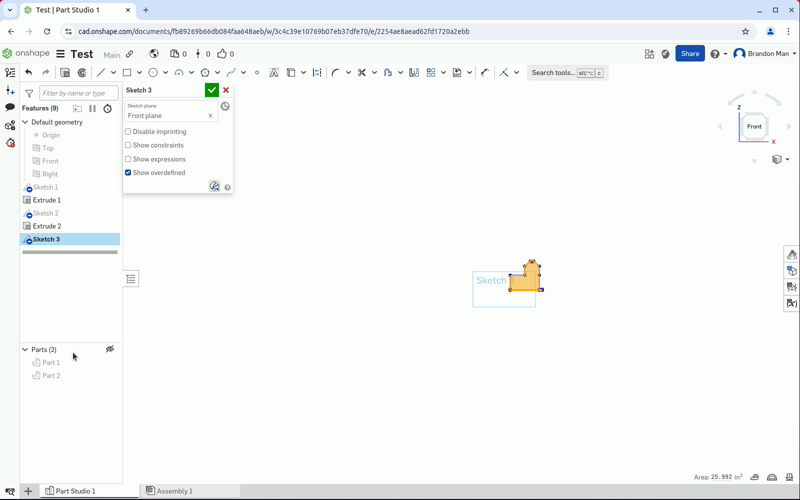
key(shift+e)
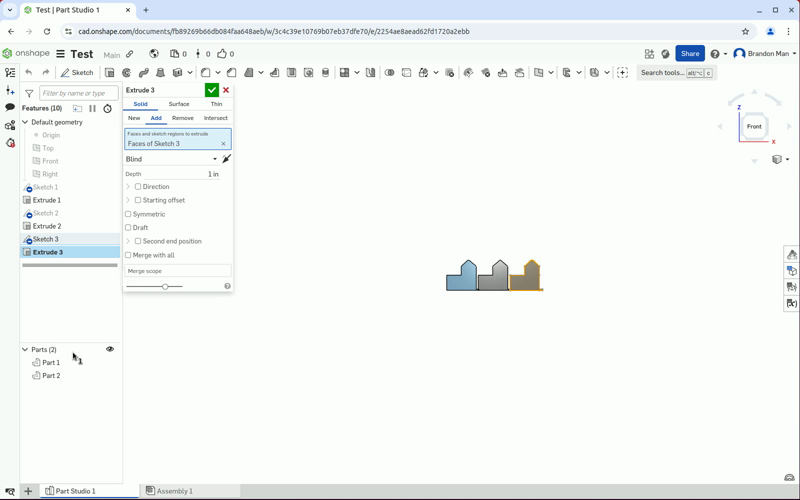
mouse_move(143, 106)
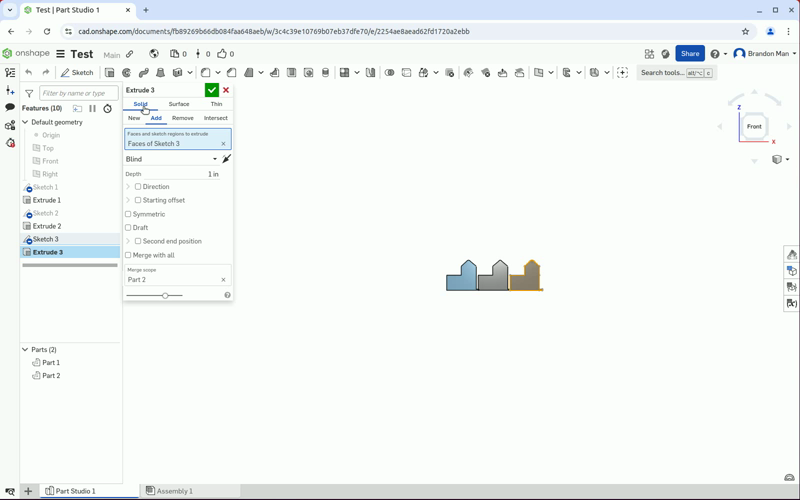
click(143, 106)
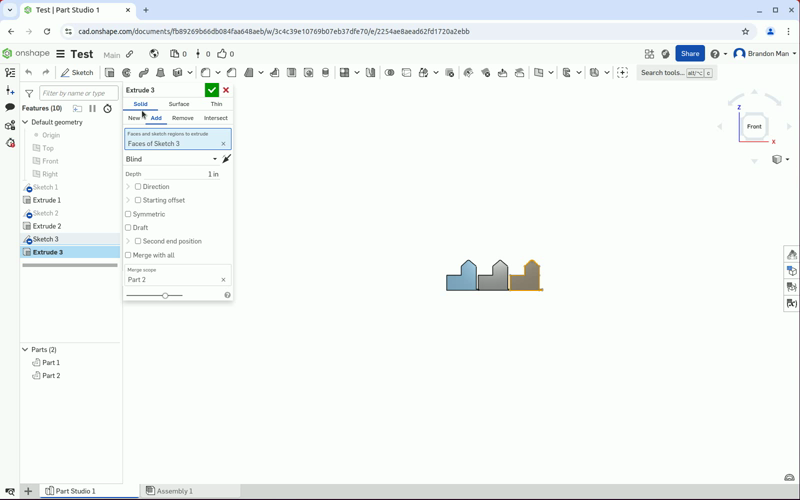
mouse_move(137, 120)
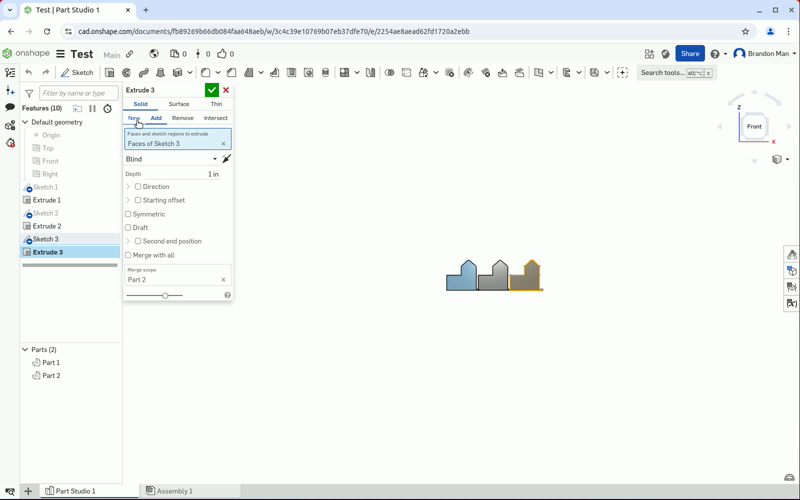
click(137, 120)
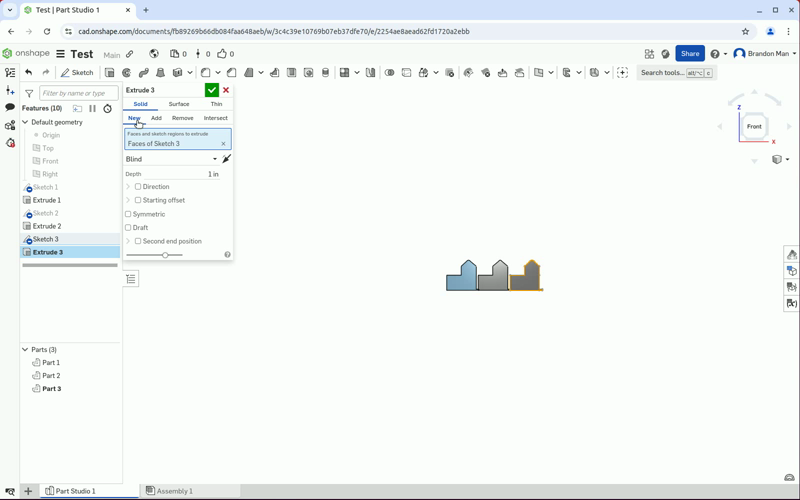
key(tab, 4)
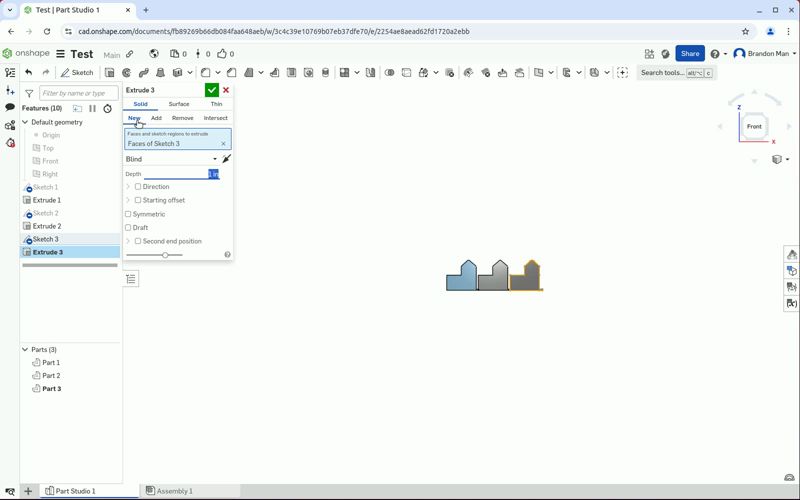
text(-2.889)
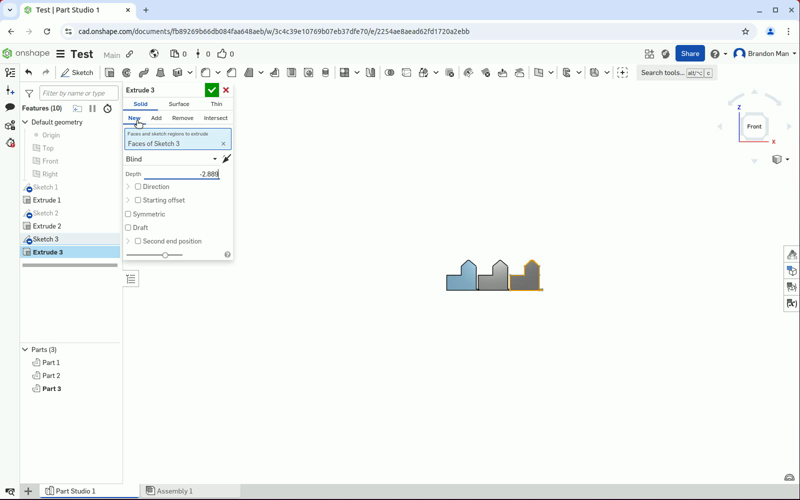
key(enter)
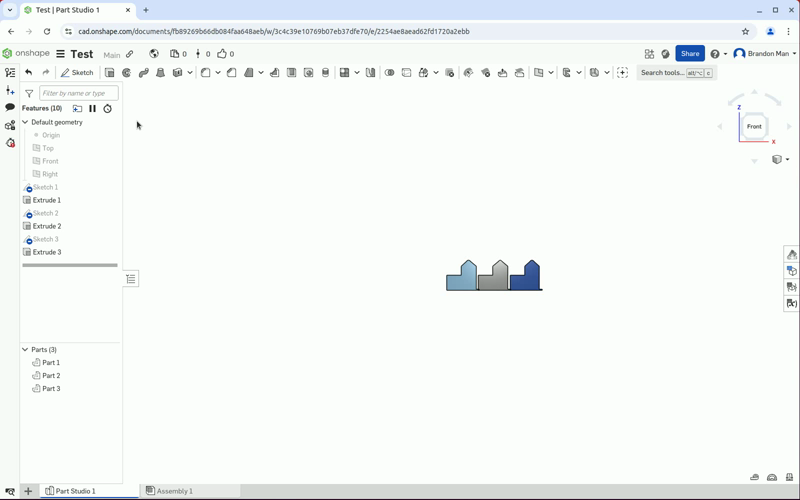
key(shift+h)
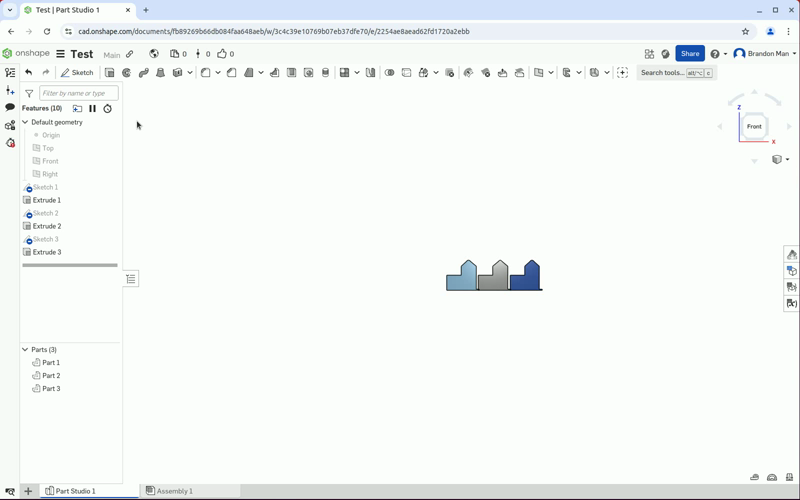
key(shift+h)
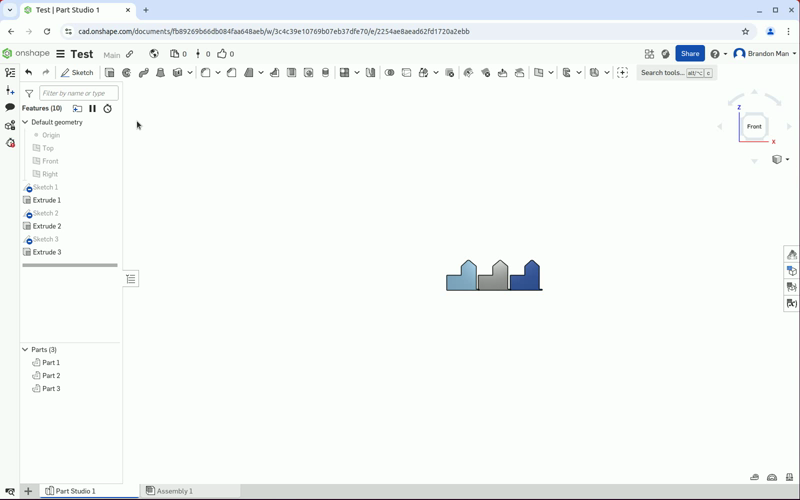
mouse_move(73, 189)
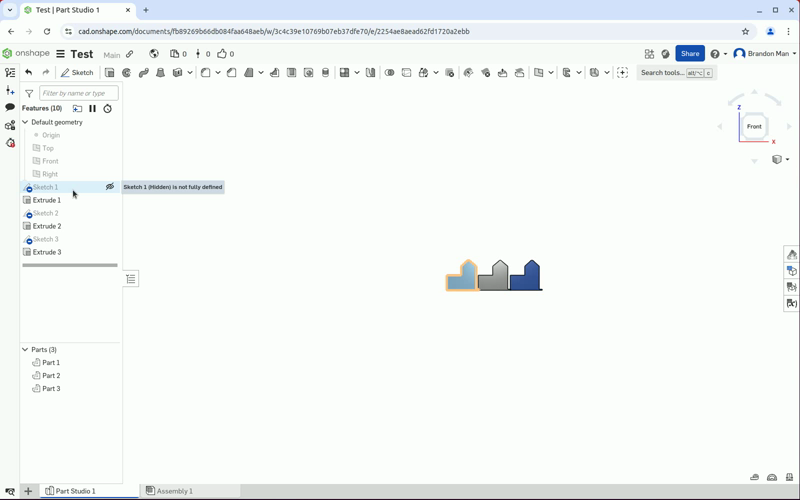
click(73, 189)
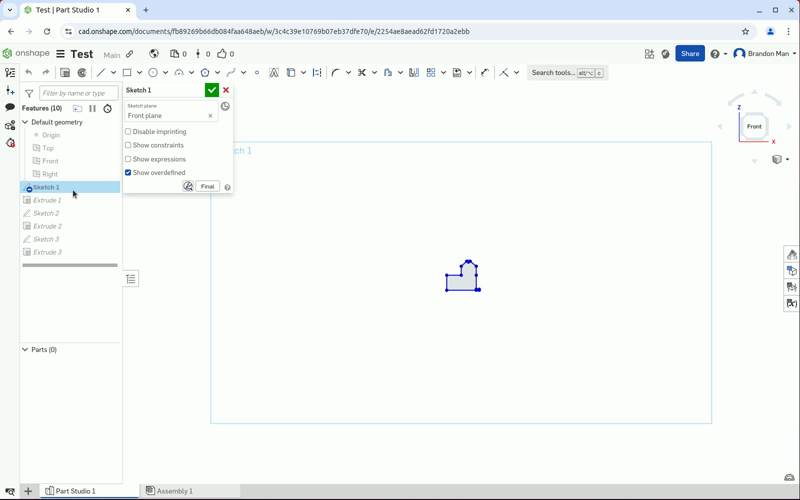
mouse_move(229, 92)
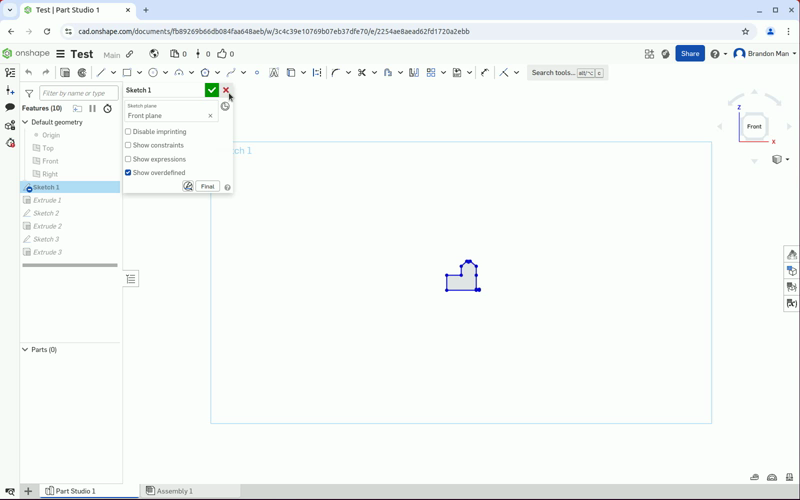
click(229, 92)
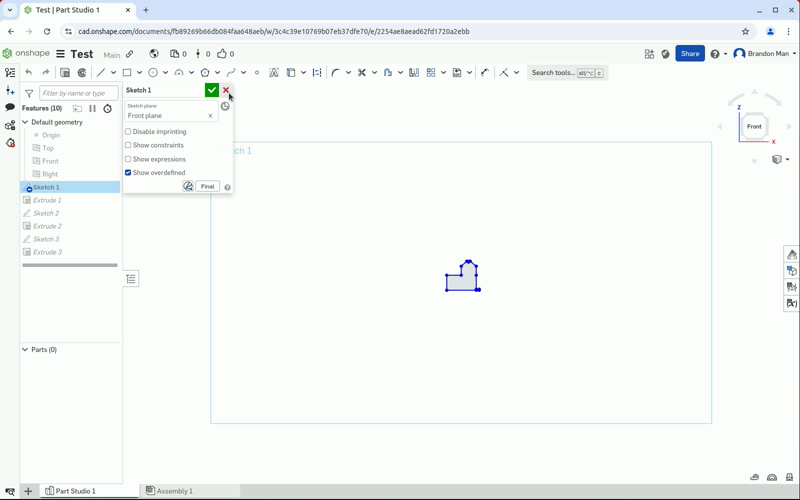
key(shift+s)
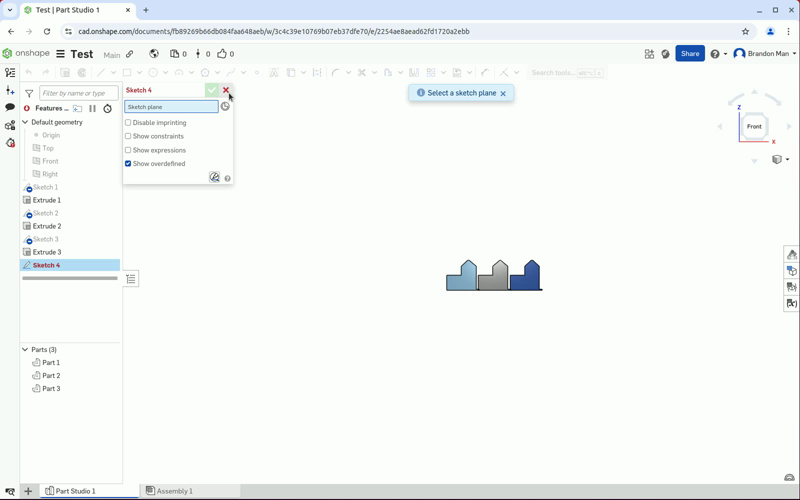
mouse_move(73, 163)
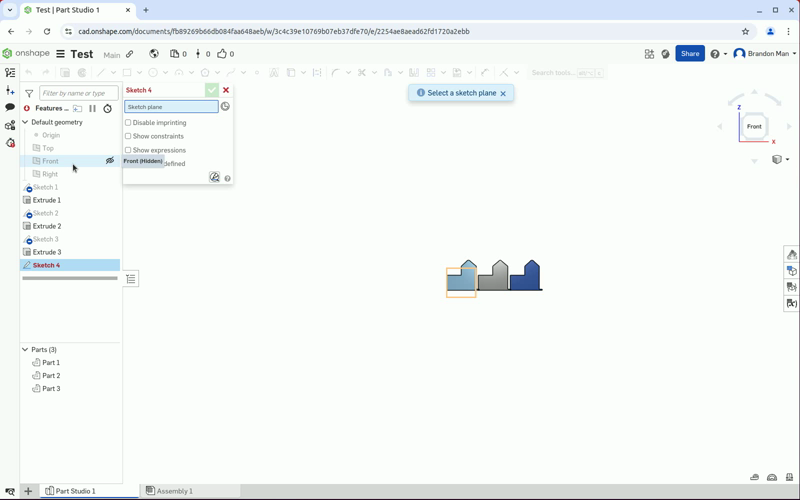
click(73, 163)
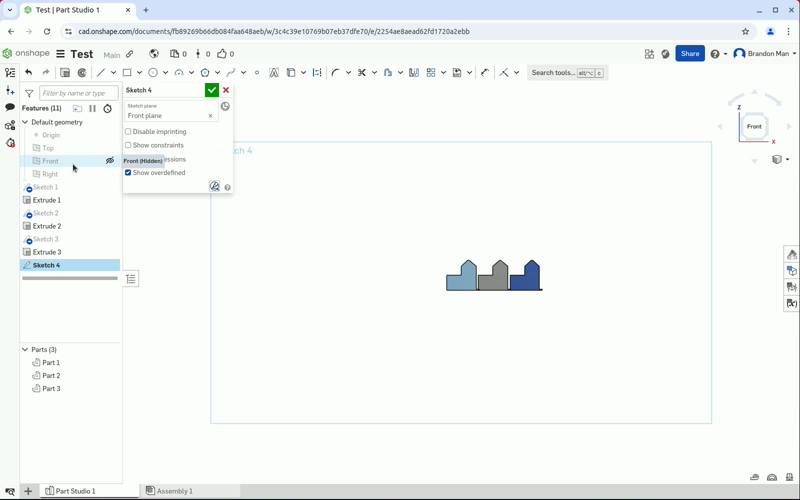
mouse_move(73, 352)
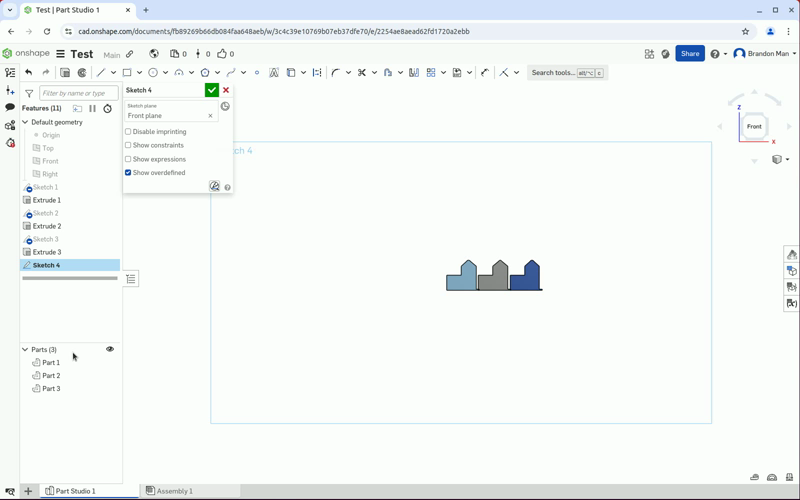
key(y)
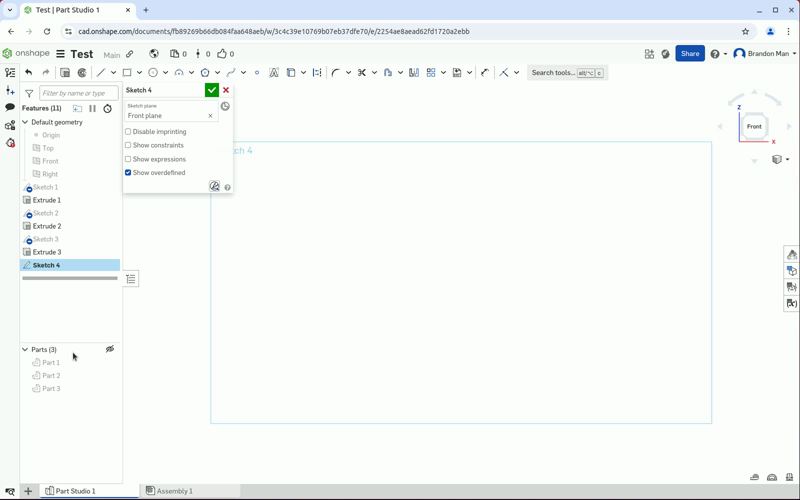
key(l)
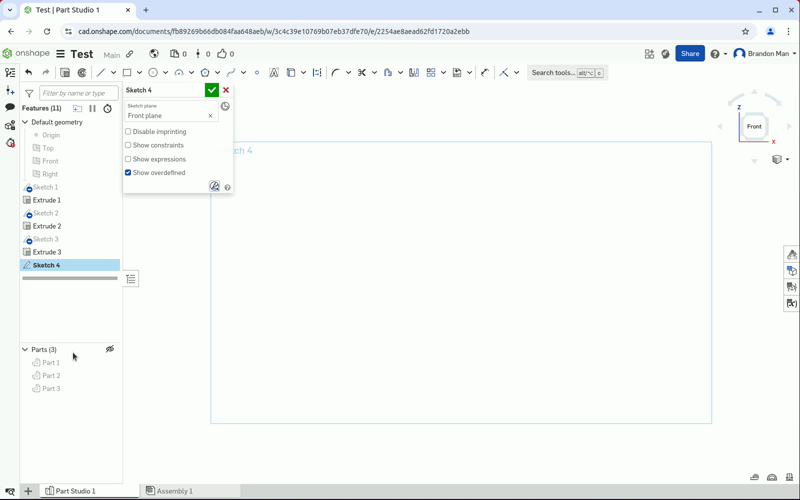
key_down(shift)
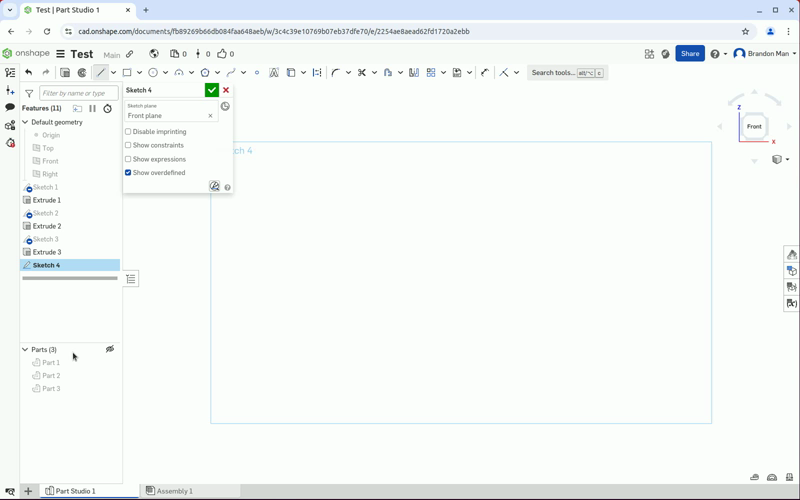
mouse_move(541, 290)
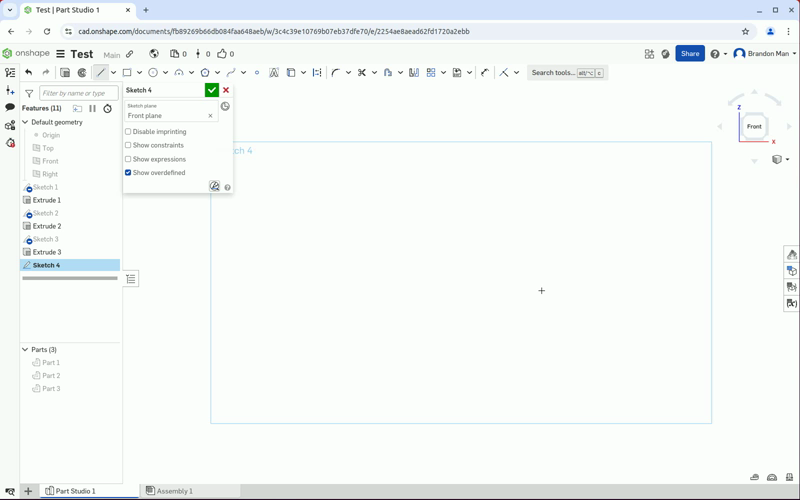
click(541, 290)
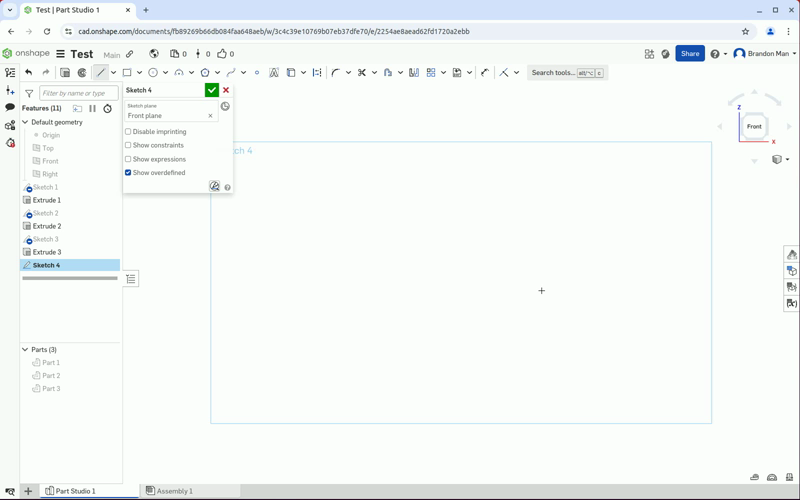
key_up(shift)
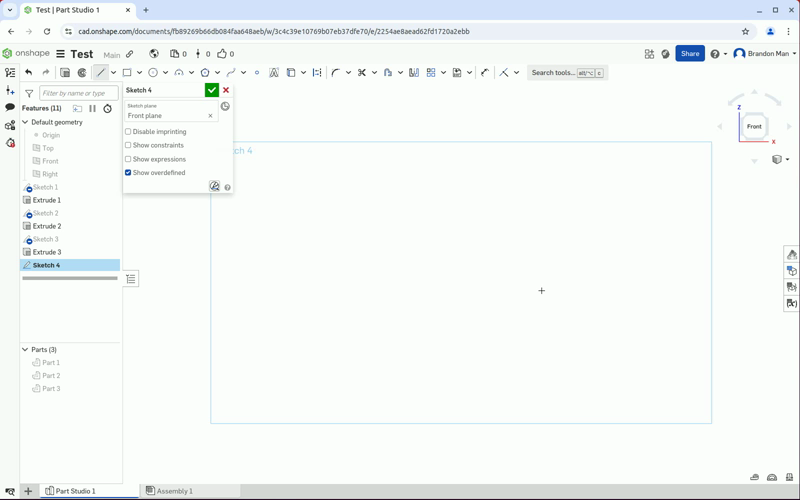
key_down(shift)
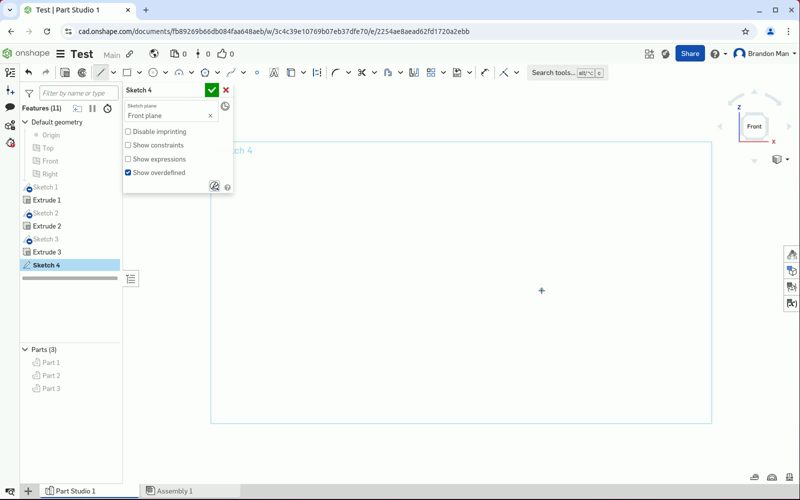
mouse_move(571, 290)
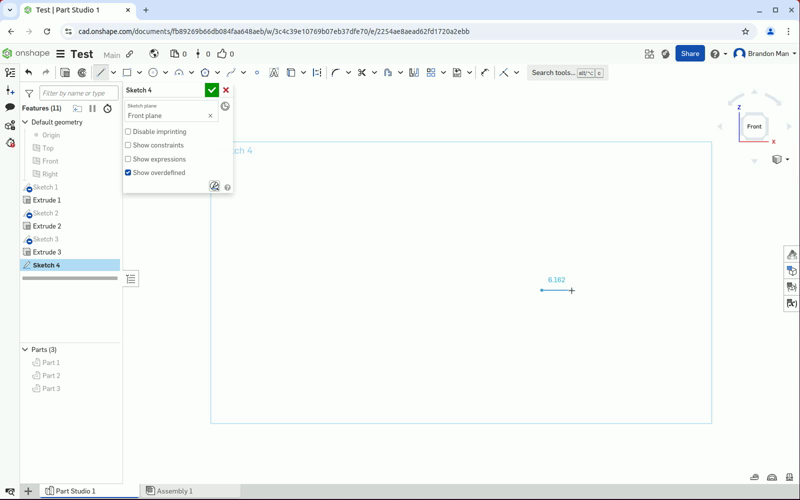
mouse_move(570, 290)
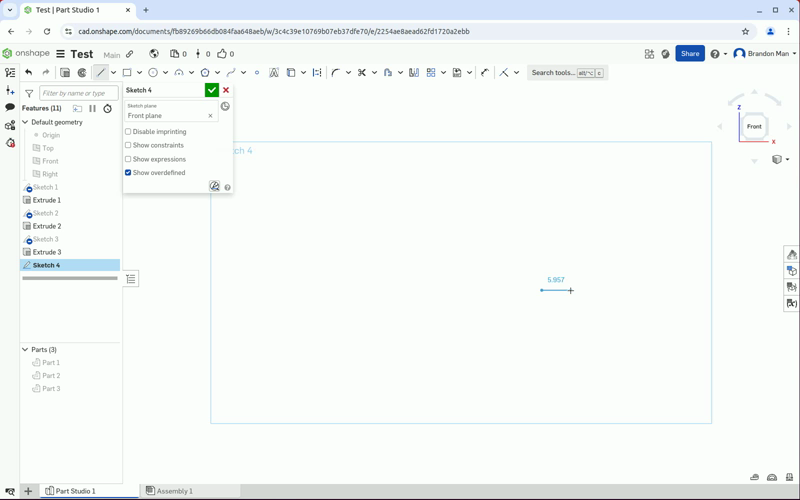
click(570, 290)
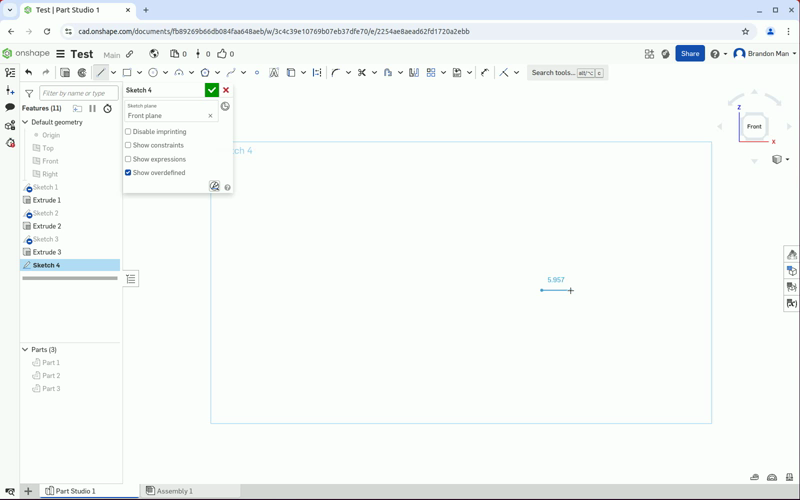
key_up(shift)
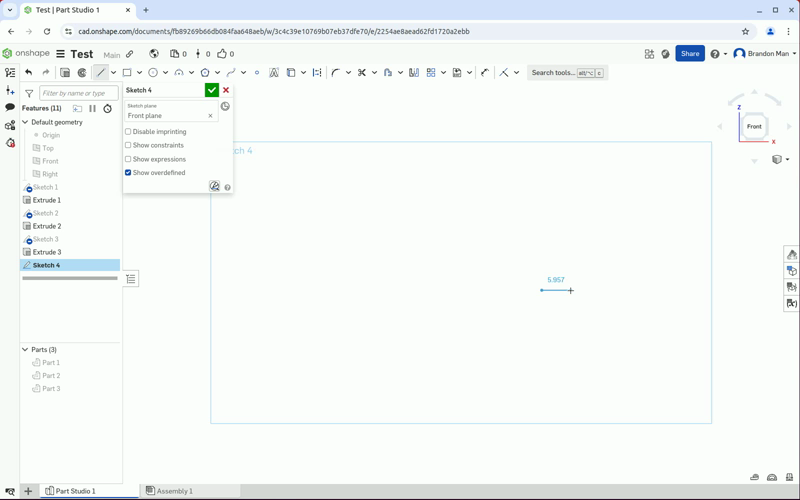
key_down(shift)
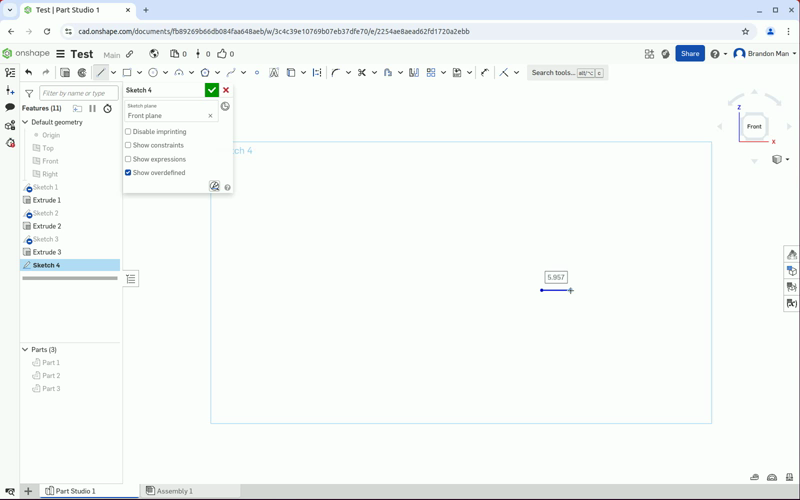
mouse_move(589, 290)
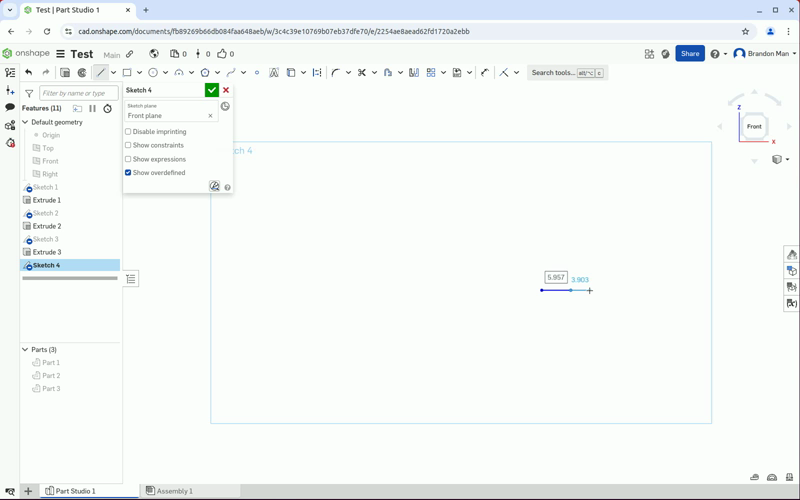
mouse_move(574, 290)
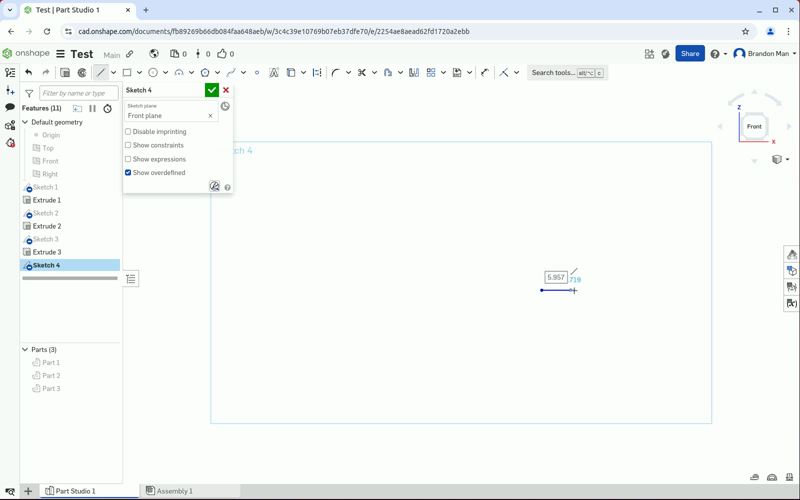
scroll(6)
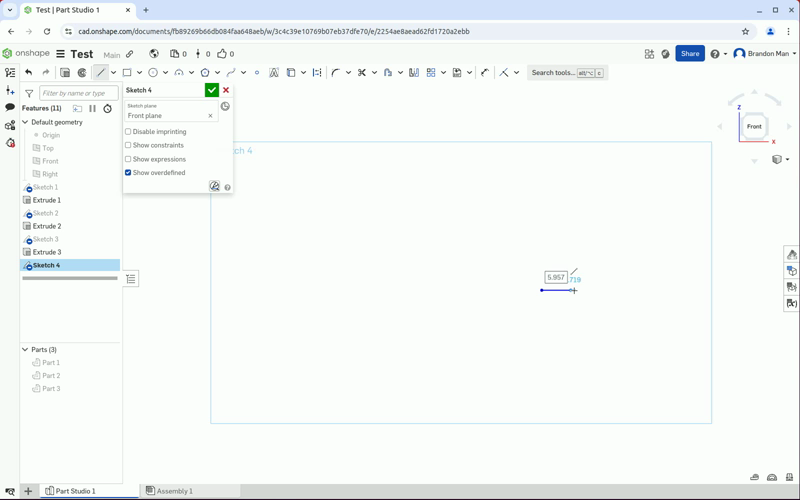
scroll(6)
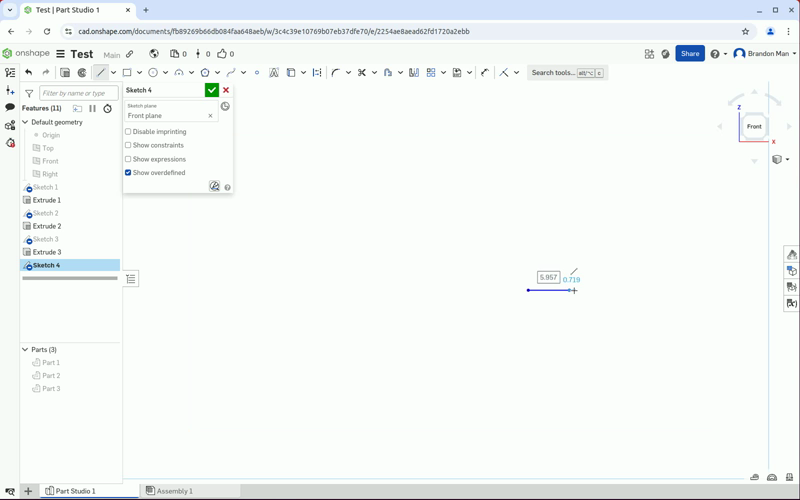
scroll(6)
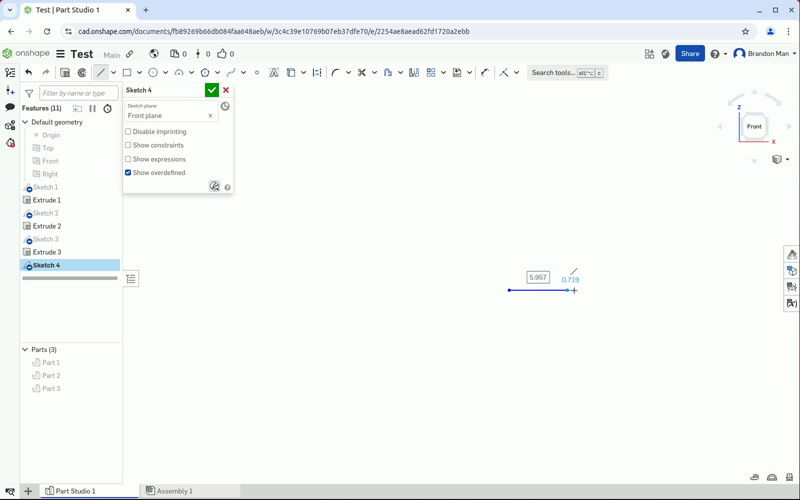
scroll(6)
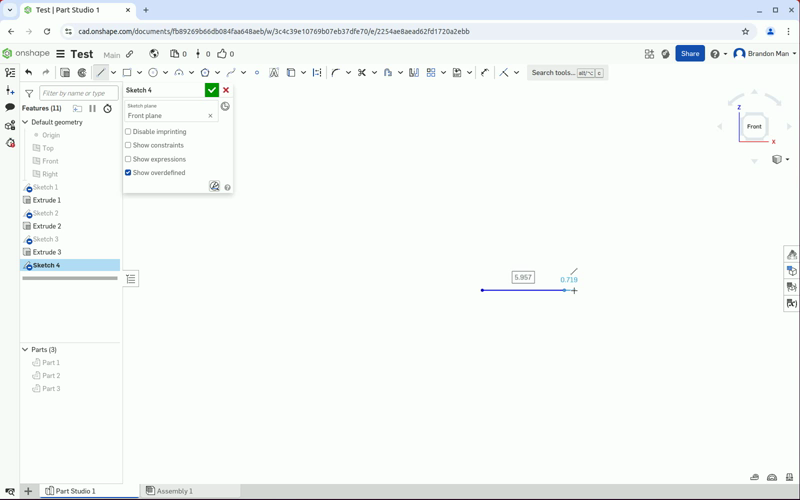
scroll(6)
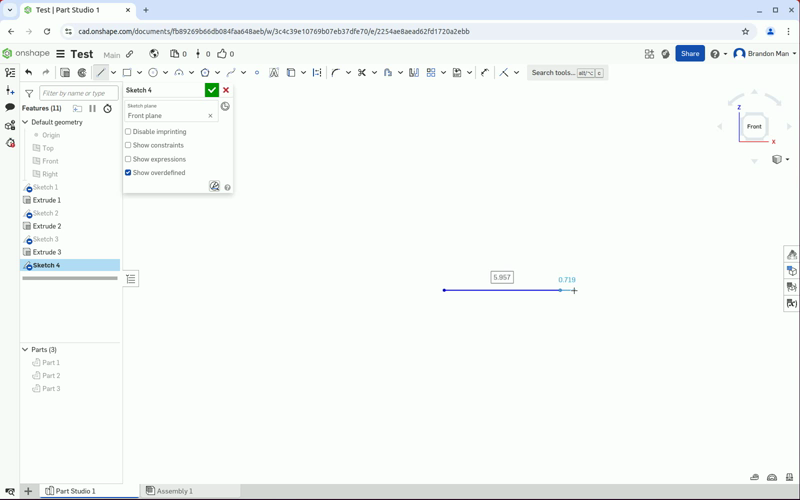
scroll(6)
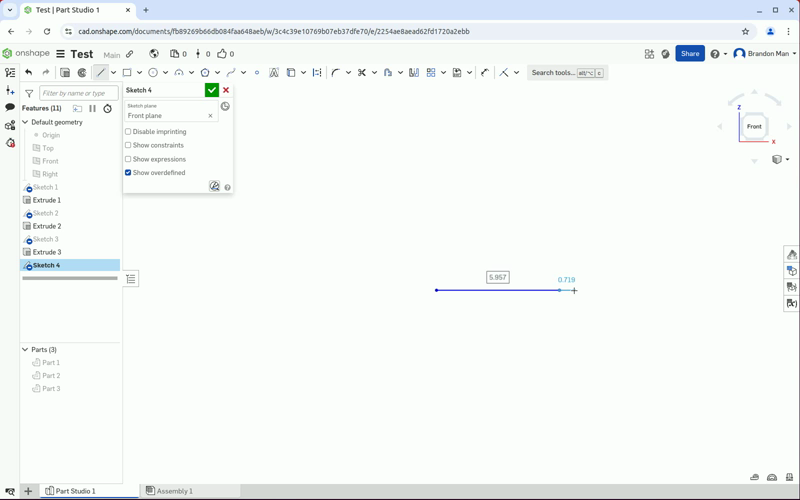
scroll(6)
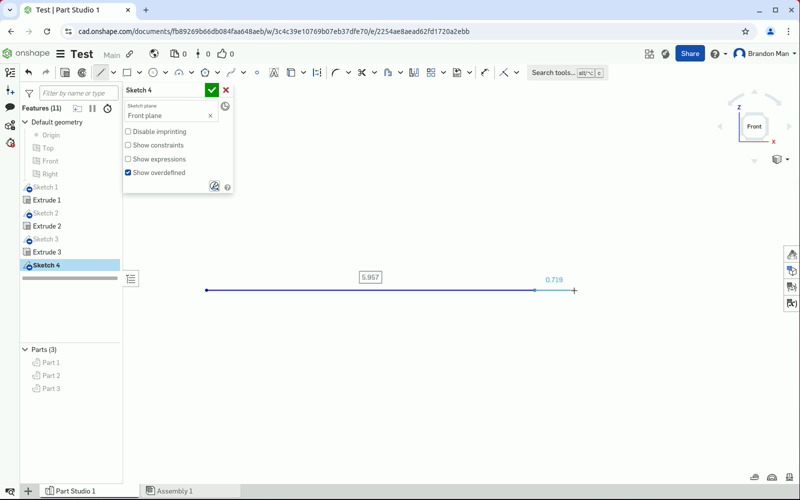
click(574, 290)
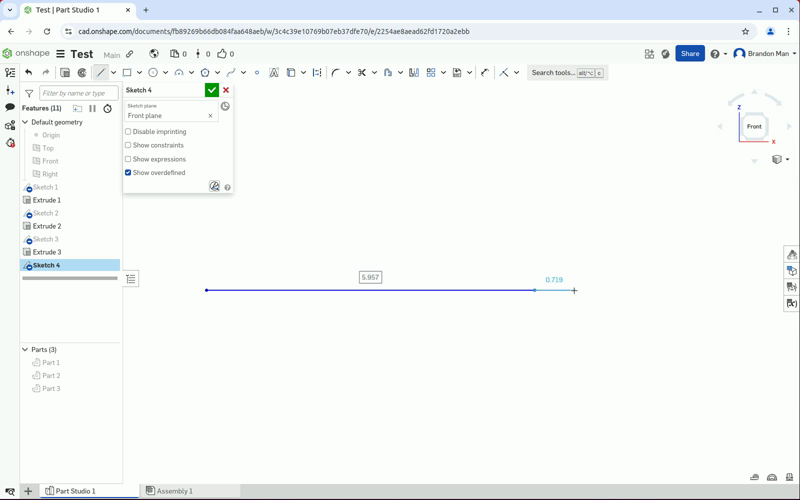
scroll(-6)
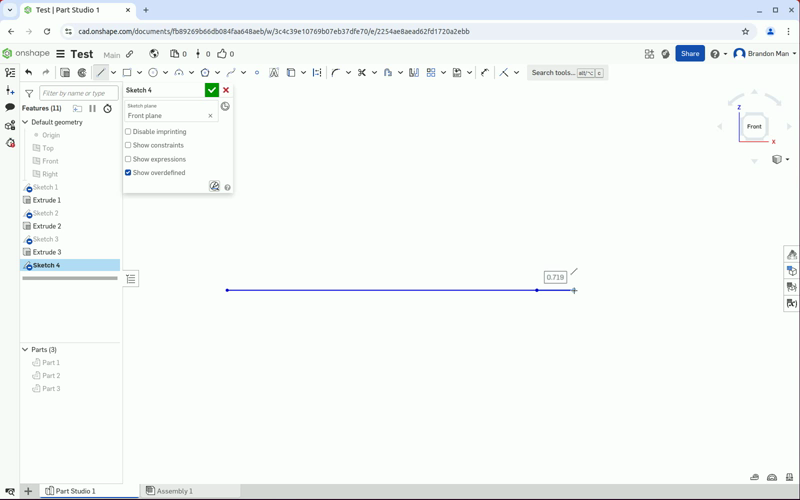
scroll(-6)
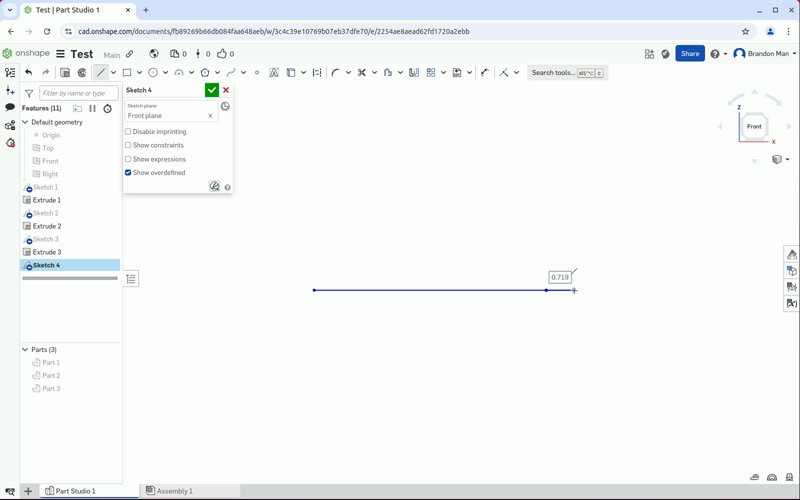
scroll(-6)
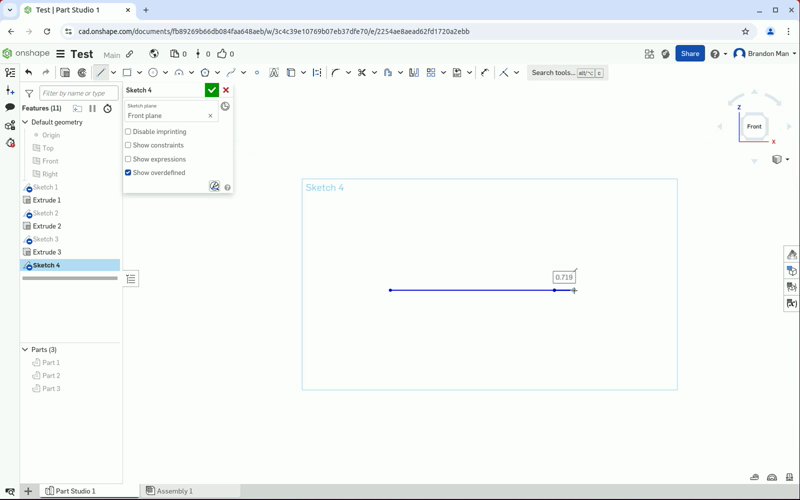
scroll(-6)
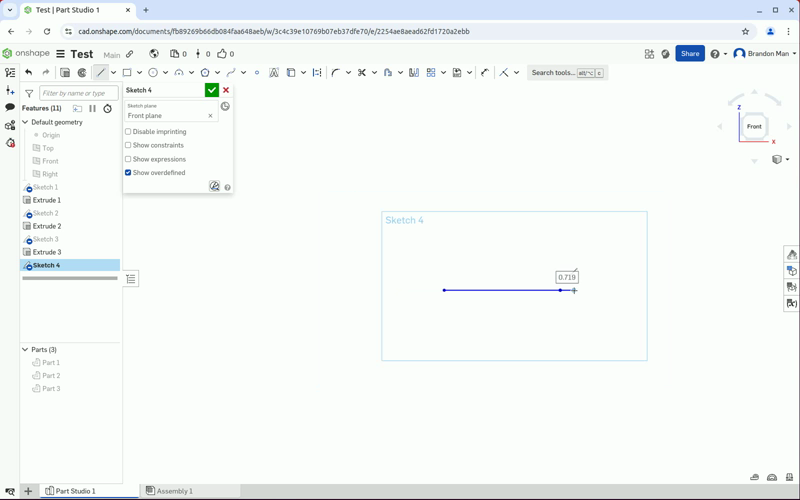
scroll(-6)
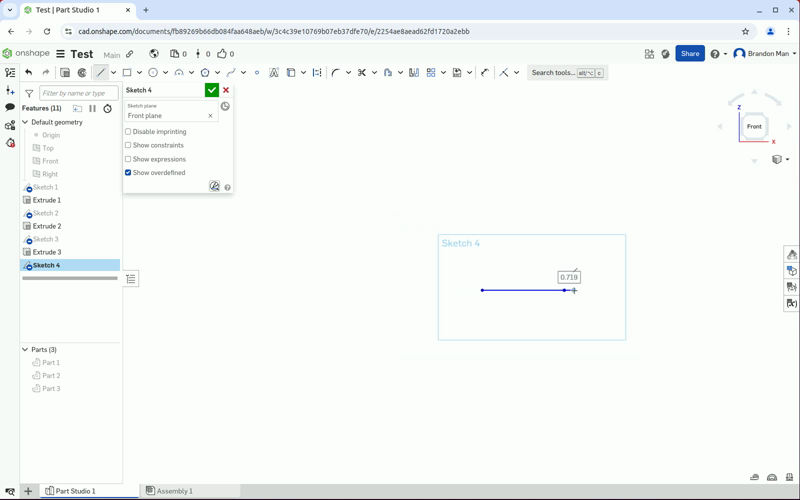
scroll(-6)
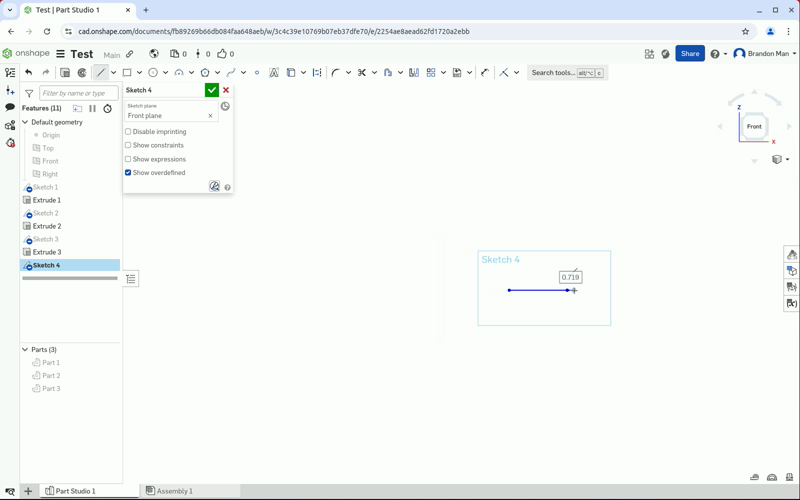
scroll(-6)
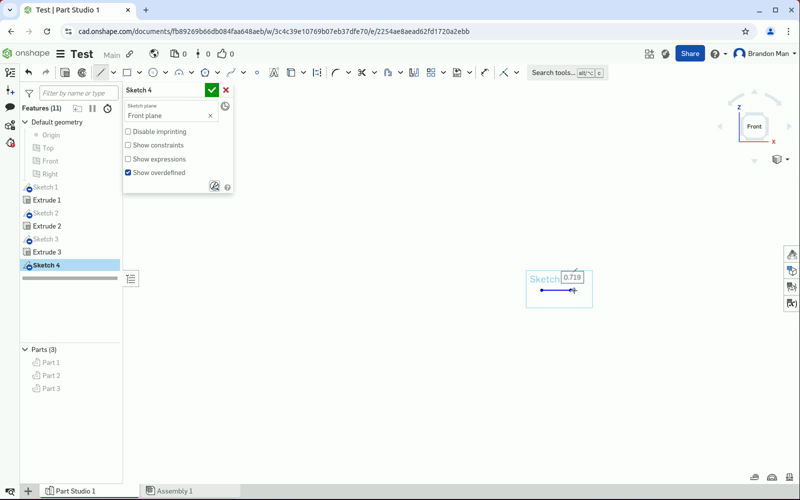
key_up(shift)
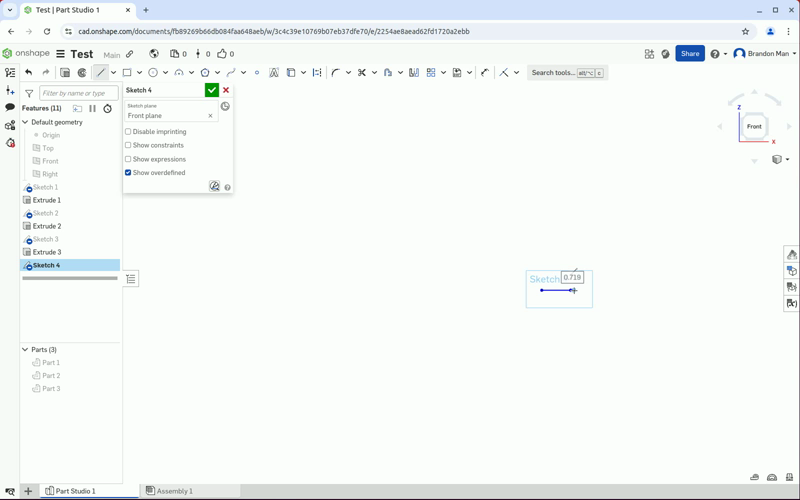
key_down(shift)
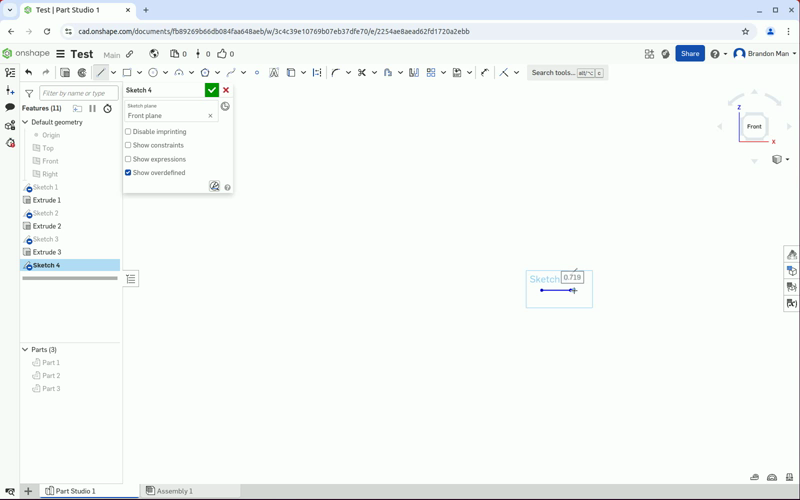
mouse_move(589, 290)
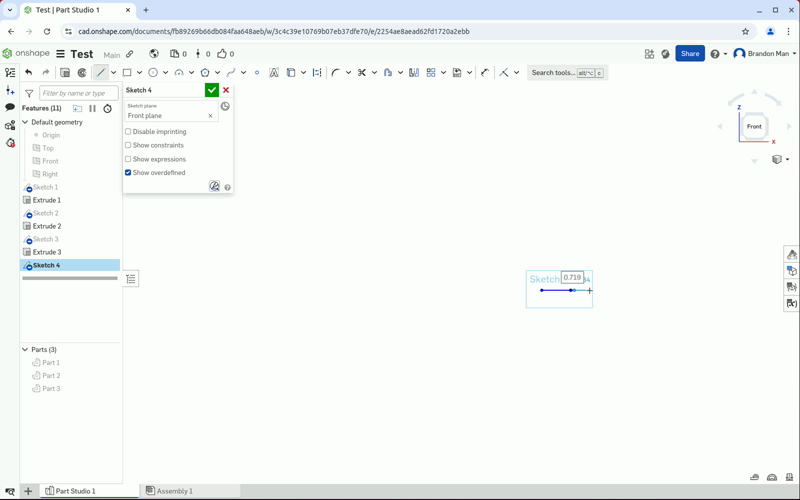
mouse_move(574, 289)
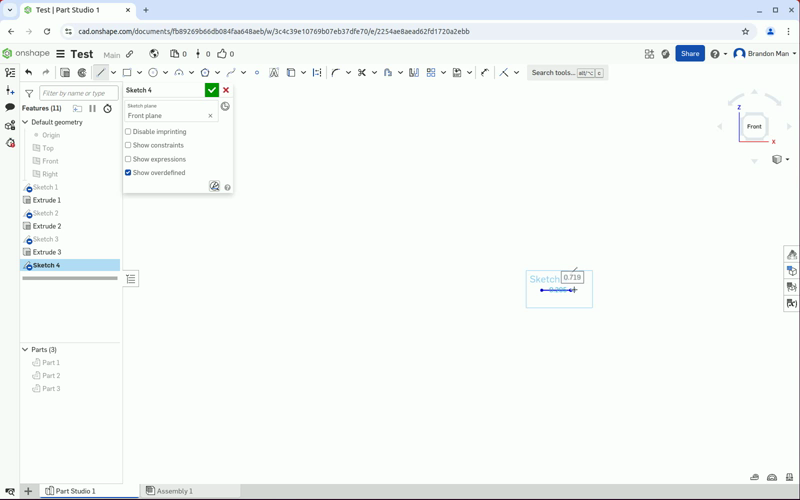
scroll(6)
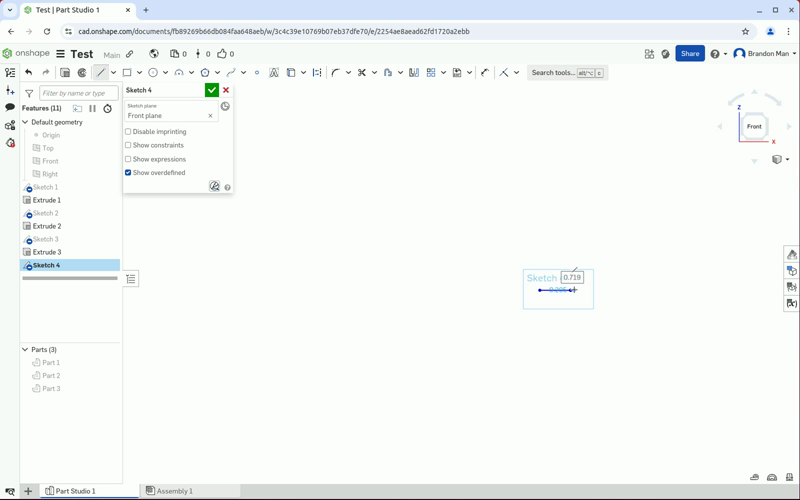
scroll(6)
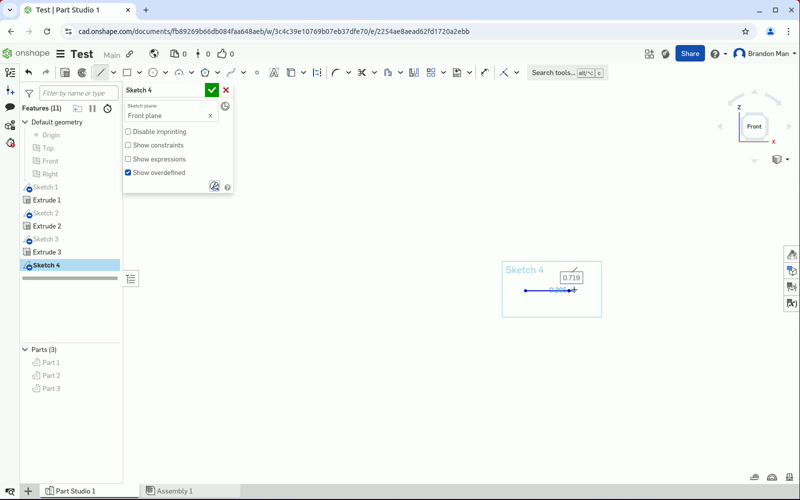
scroll(6)
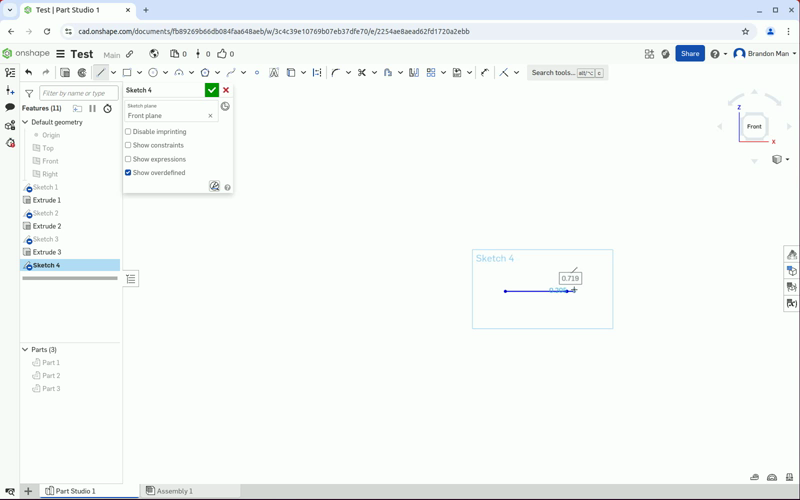
scroll(6)
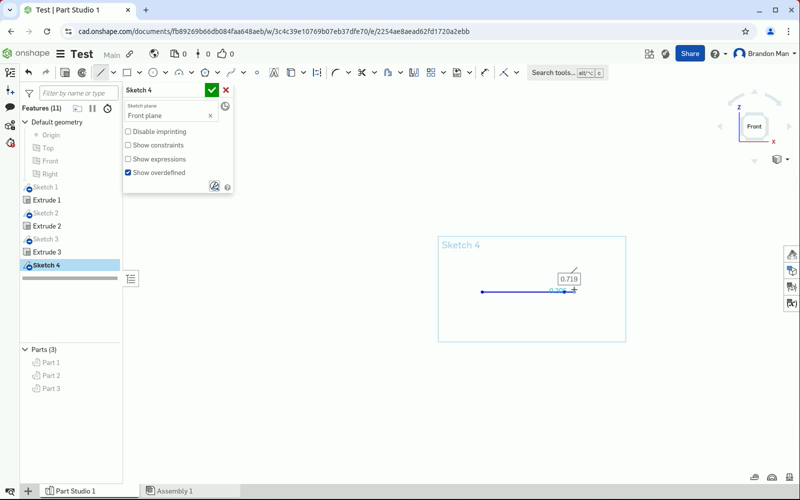
scroll(6)
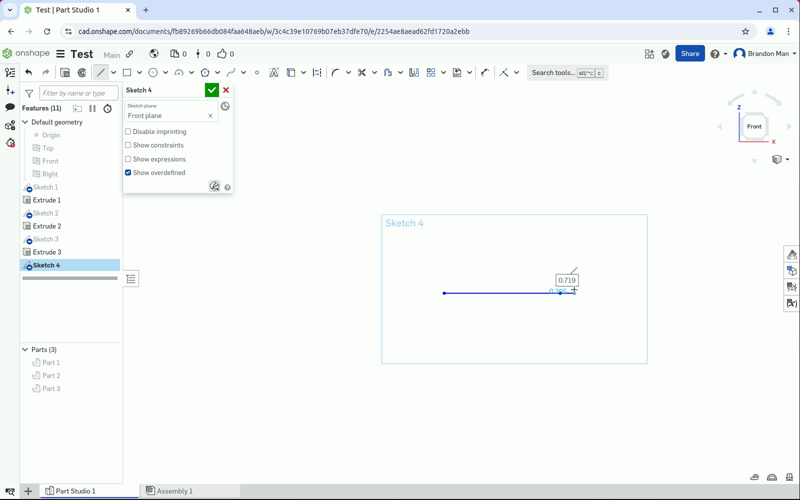
scroll(6)
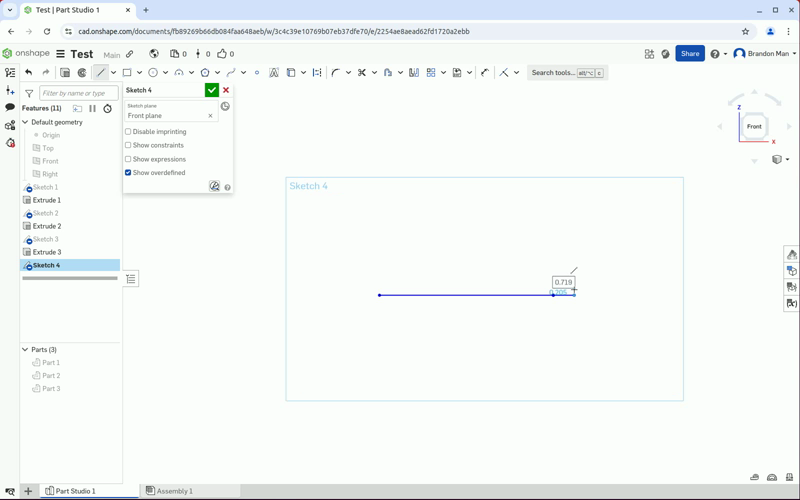
scroll(6)
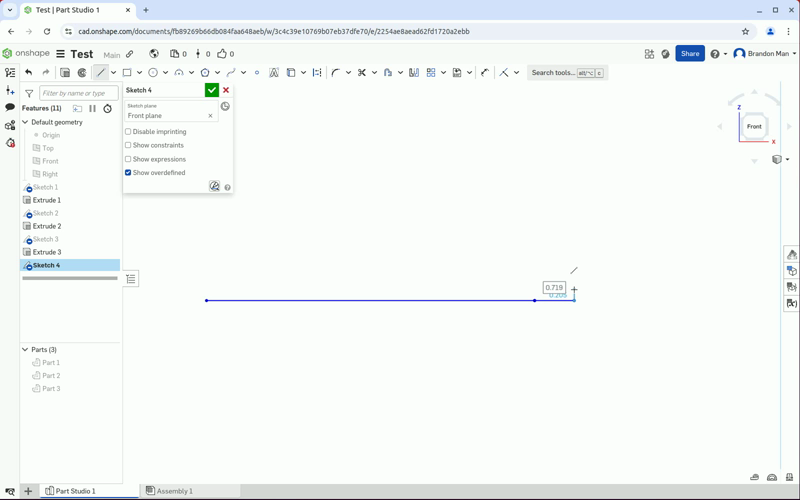
click(574, 289)
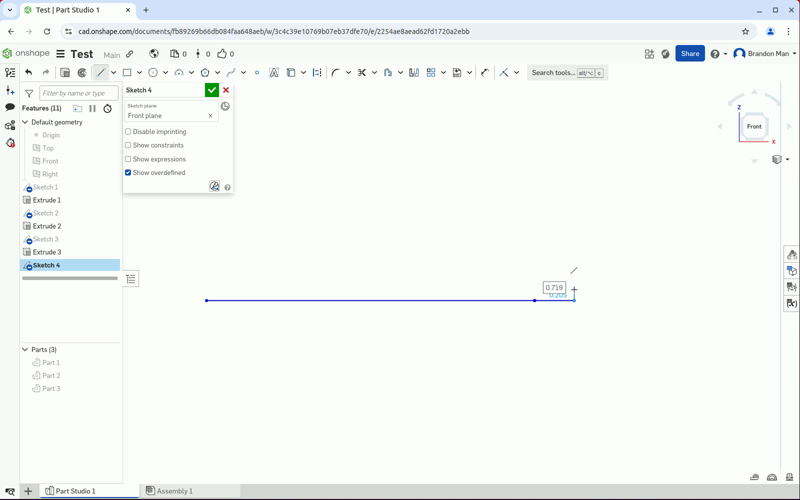
scroll(-6)
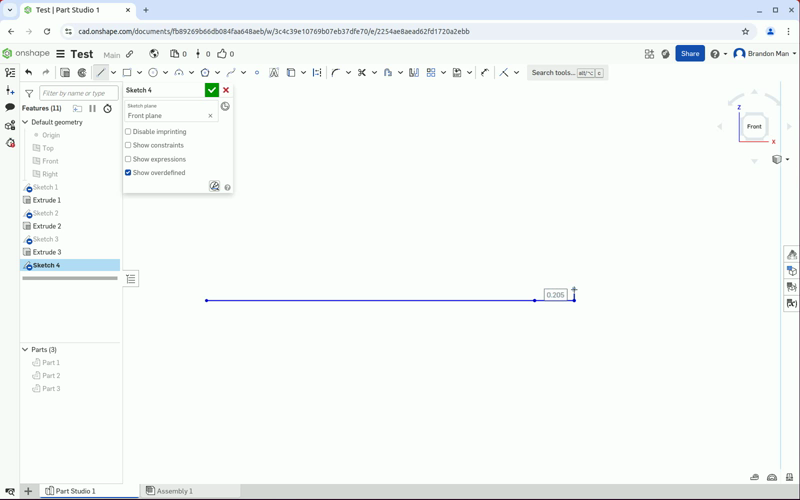
scroll(-6)
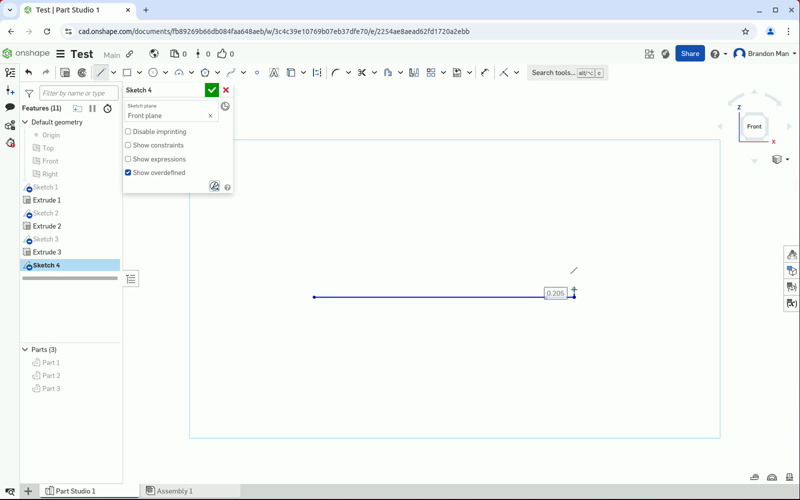
scroll(-6)
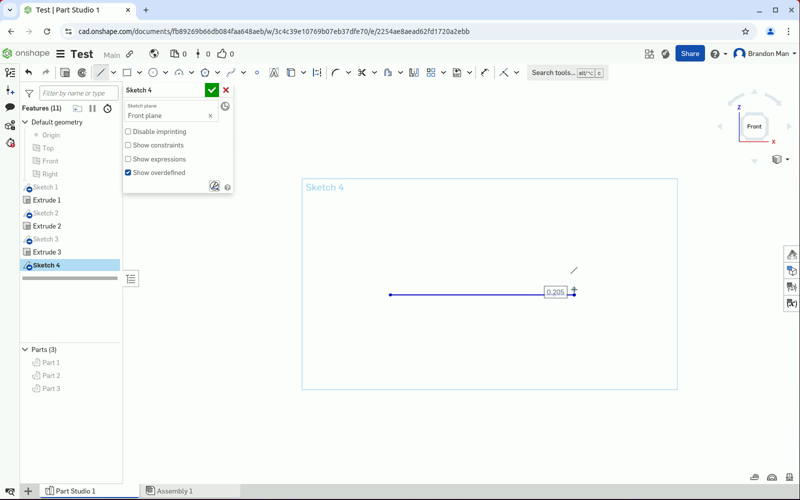
scroll(-6)
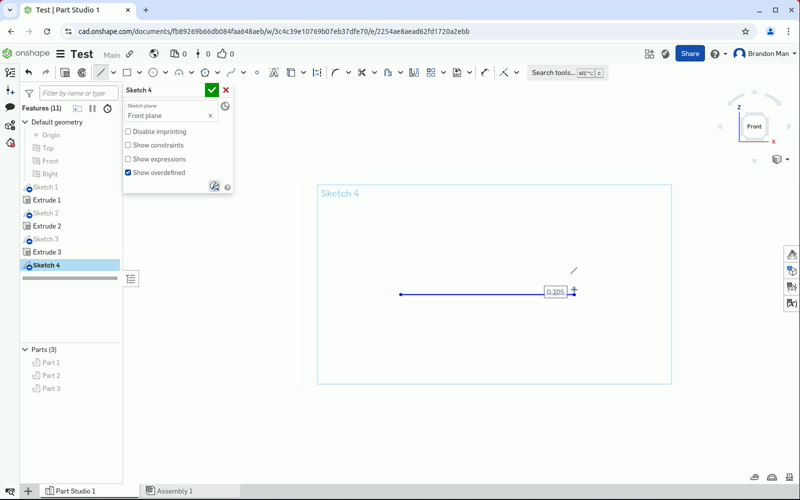
scroll(-6)
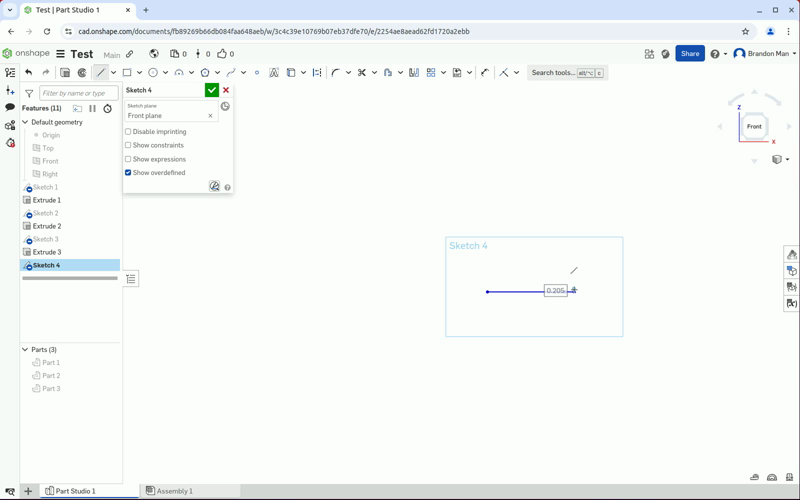
scroll(-6)
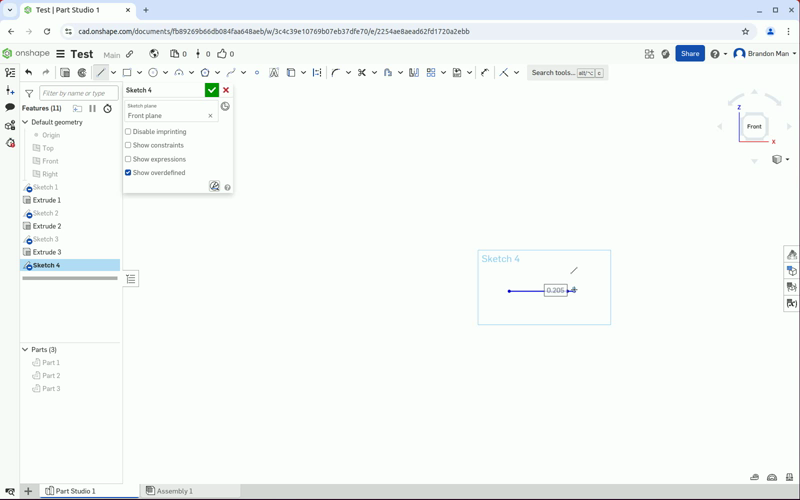
scroll(-6)
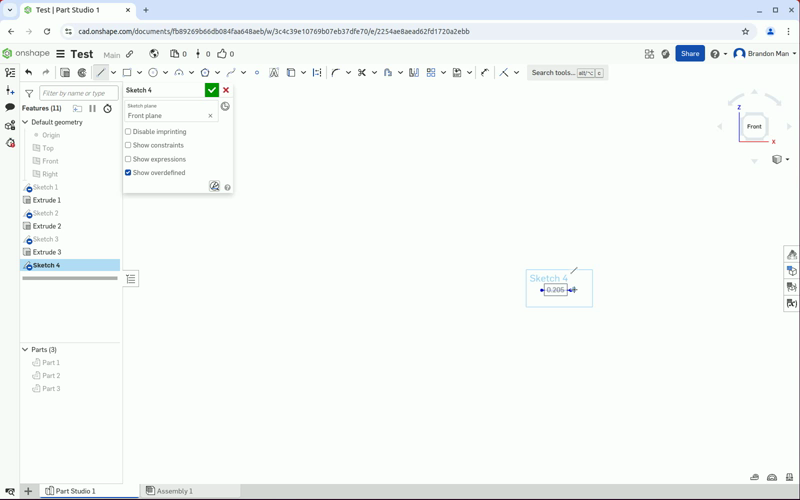
key_up(shift)
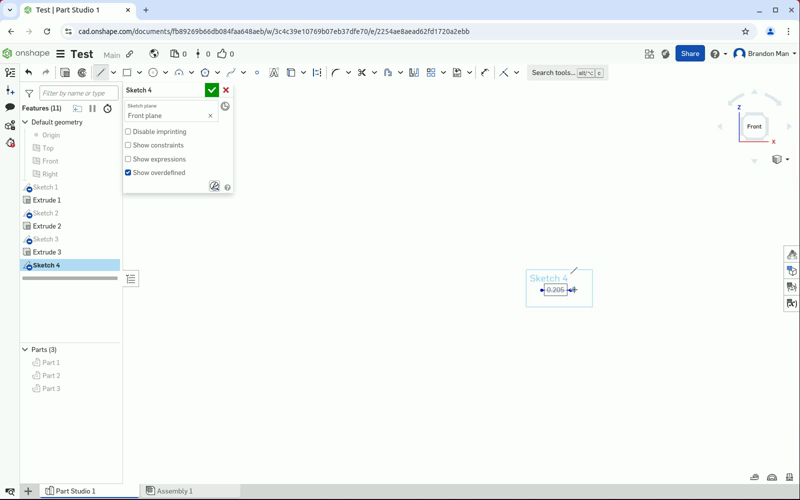
key_down(shift)
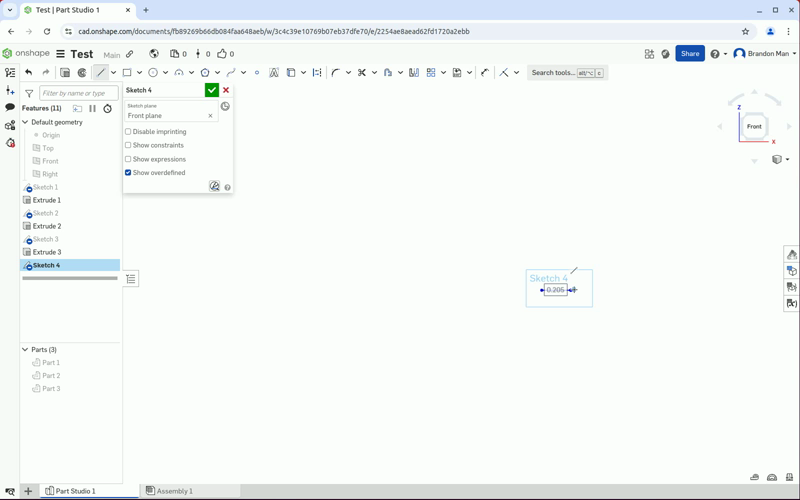
mouse_move(589, 289)
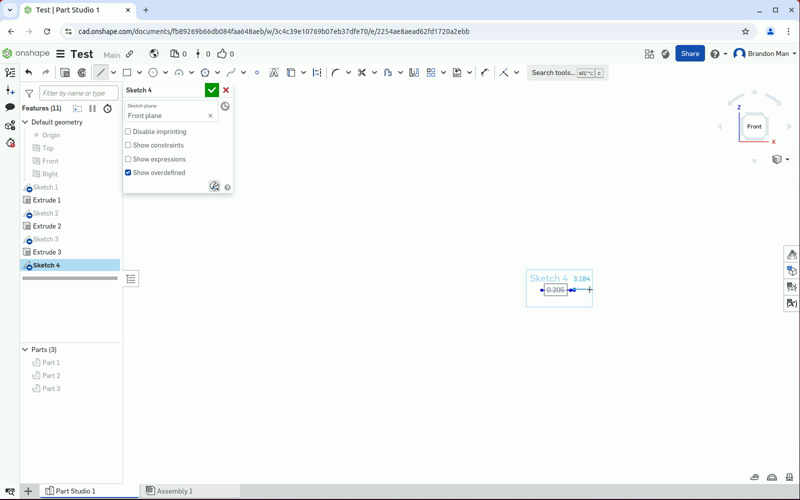
mouse_move(570, 289)
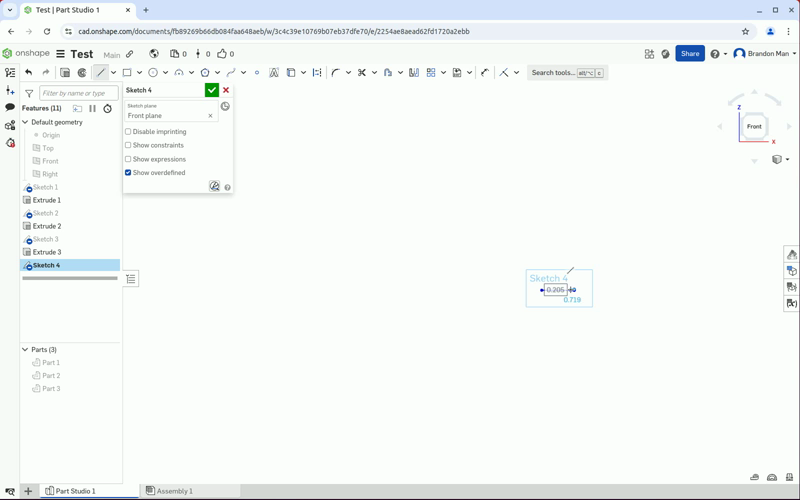
scroll(6)
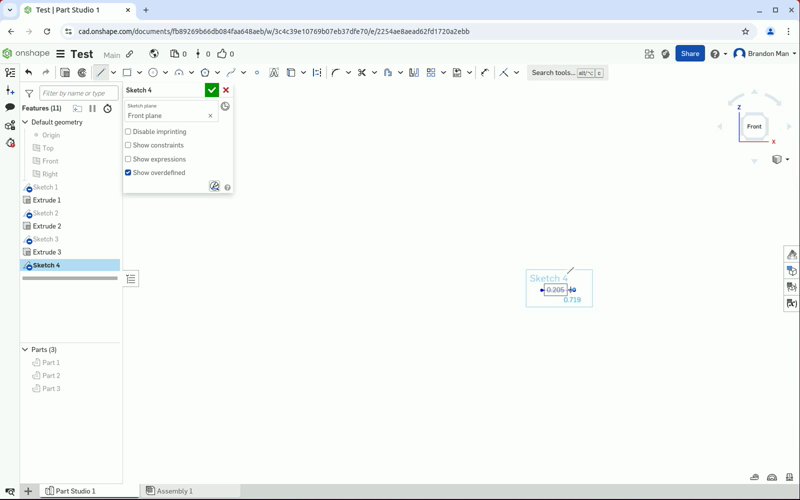
scroll(6)
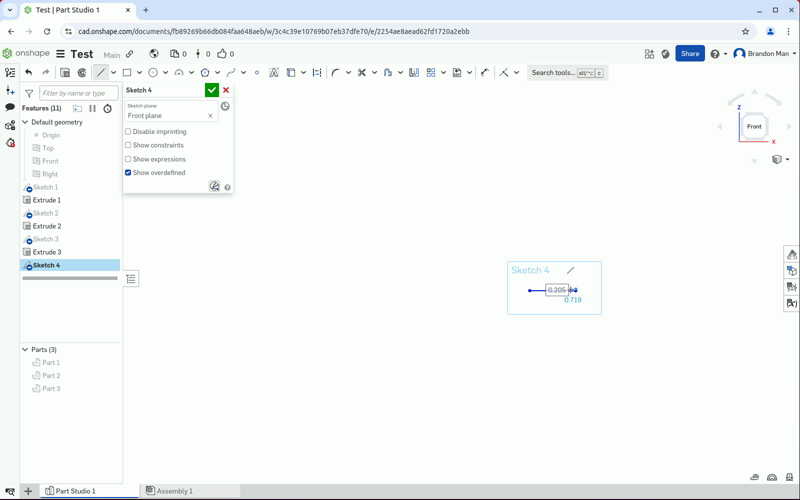
scroll(6)
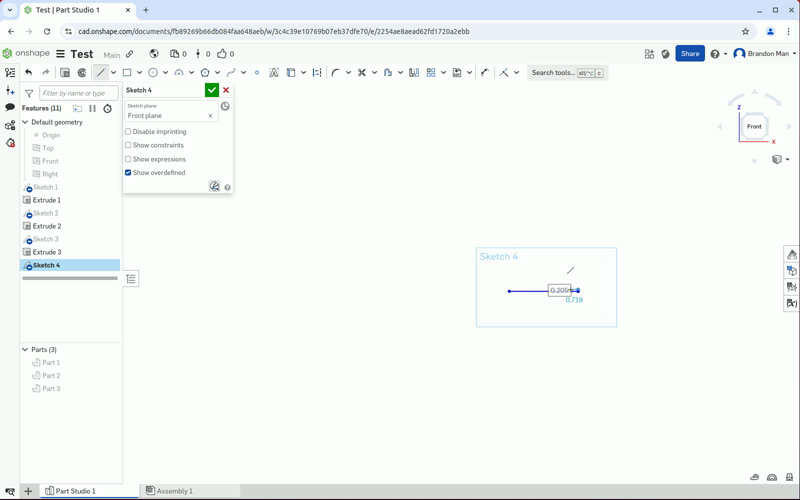
scroll(6)
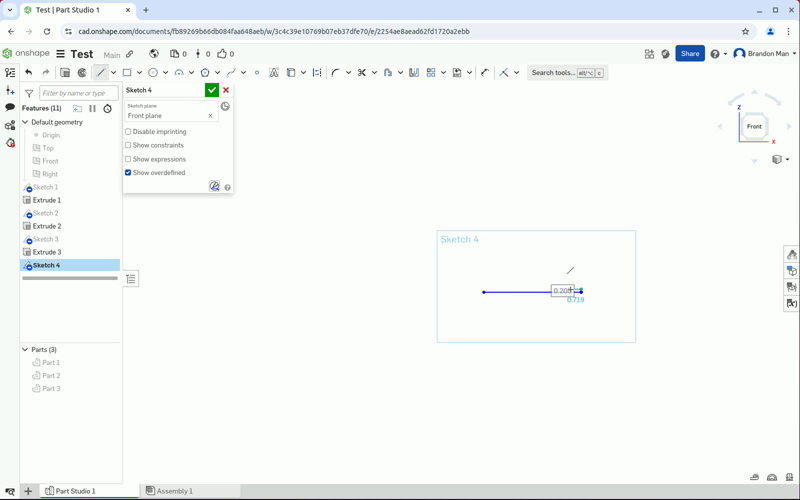
scroll(6)
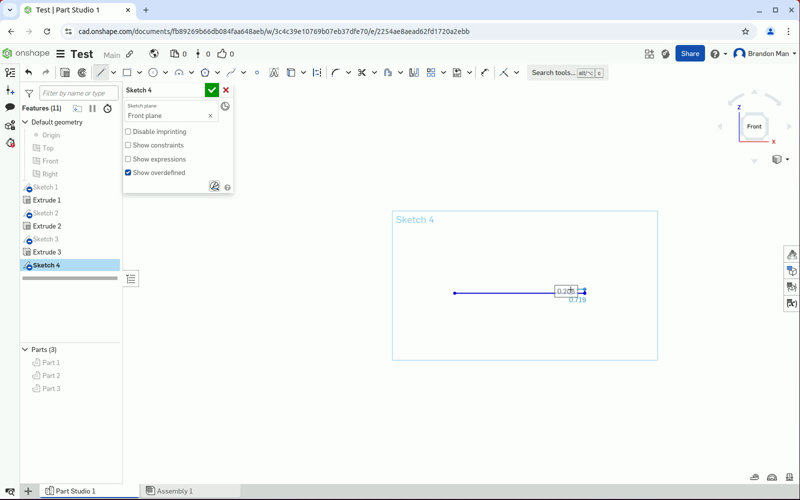
scroll(6)
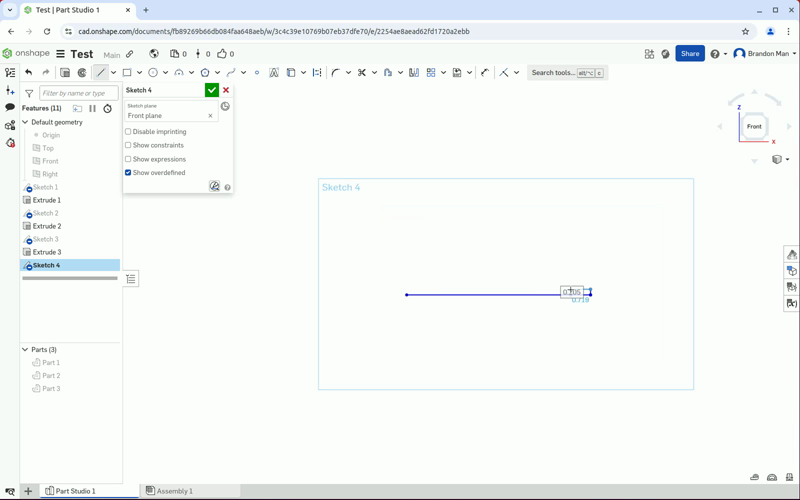
scroll(6)
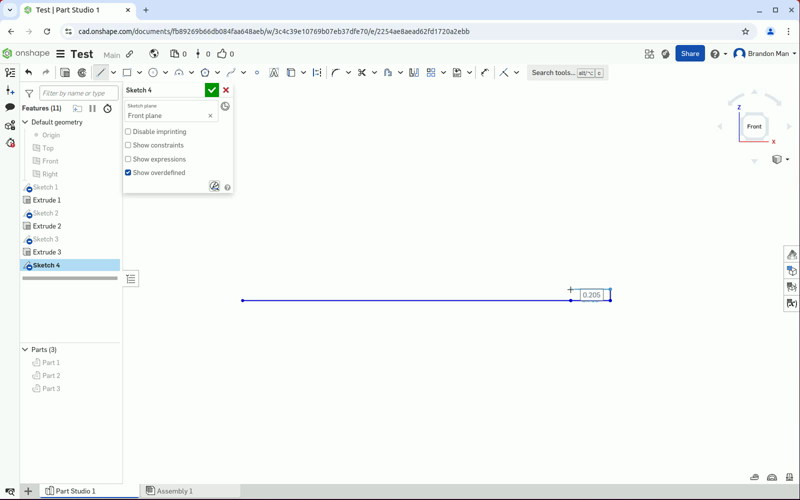
click(570, 289)
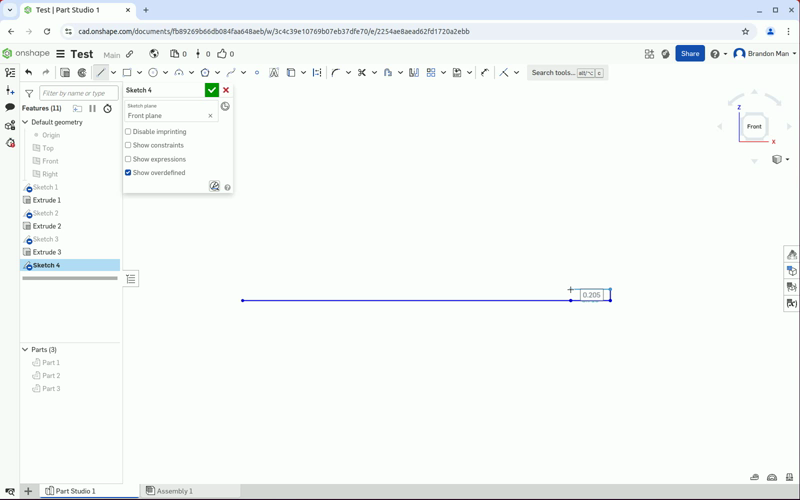
scroll(-6)
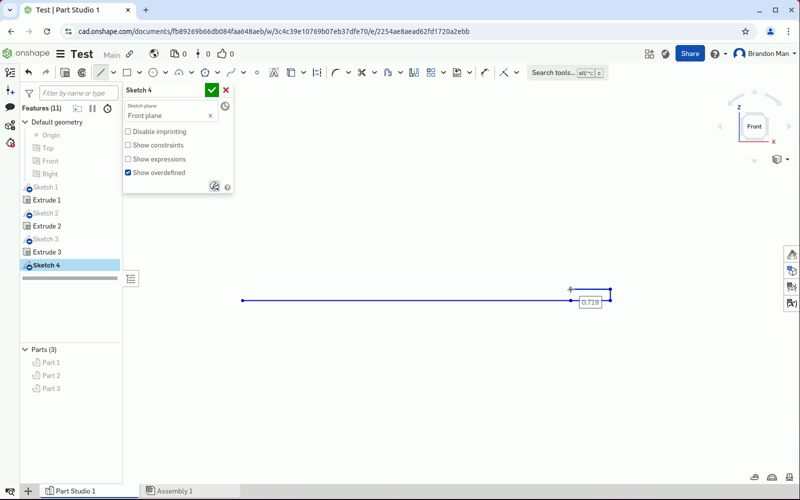
scroll(-6)
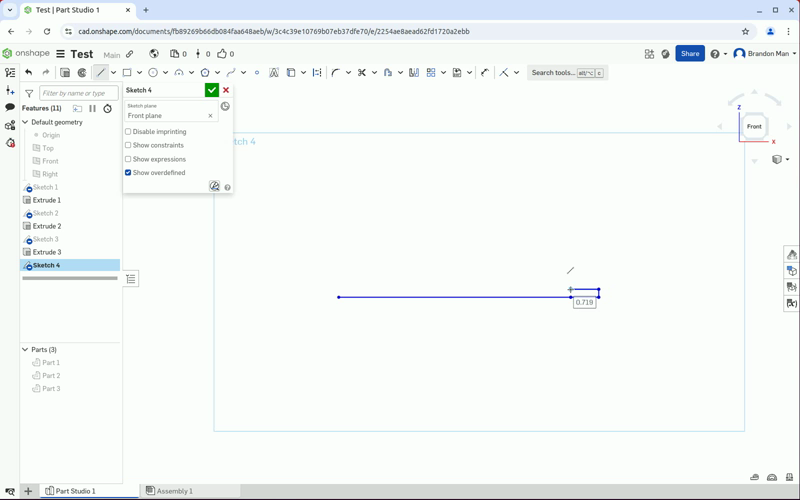
scroll(-6)
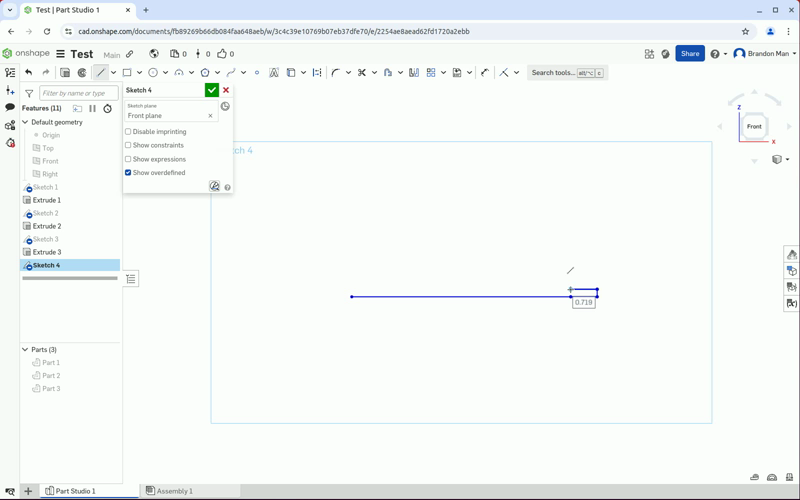
scroll(-6)
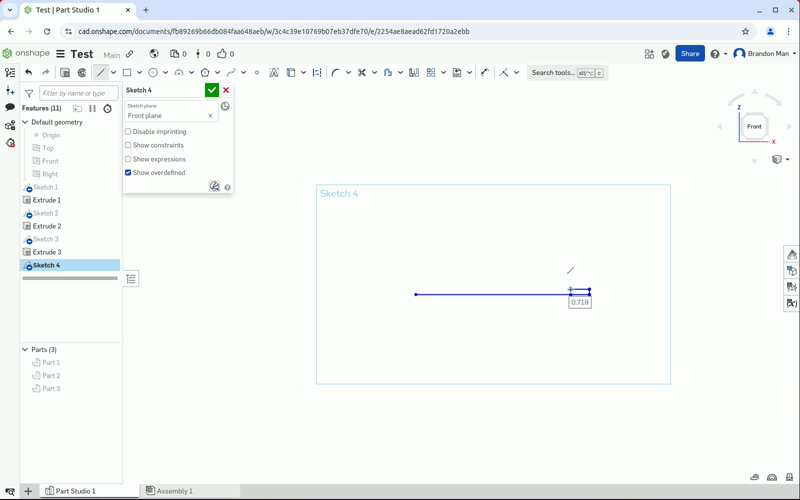
scroll(-6)
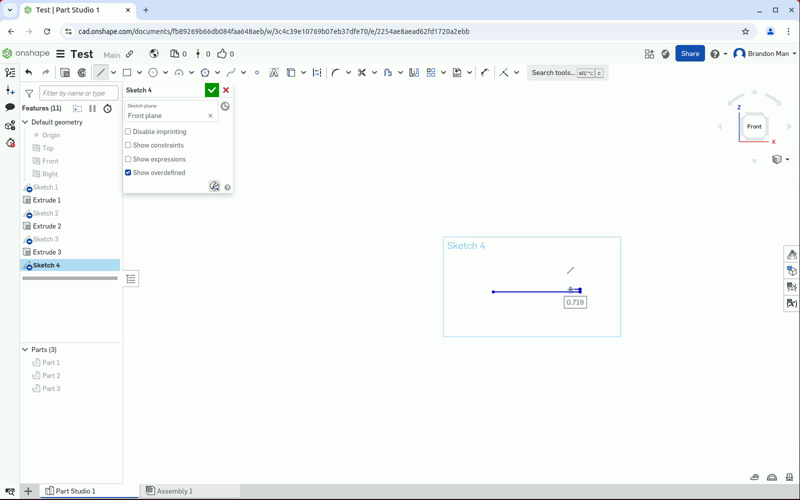
scroll(-6)
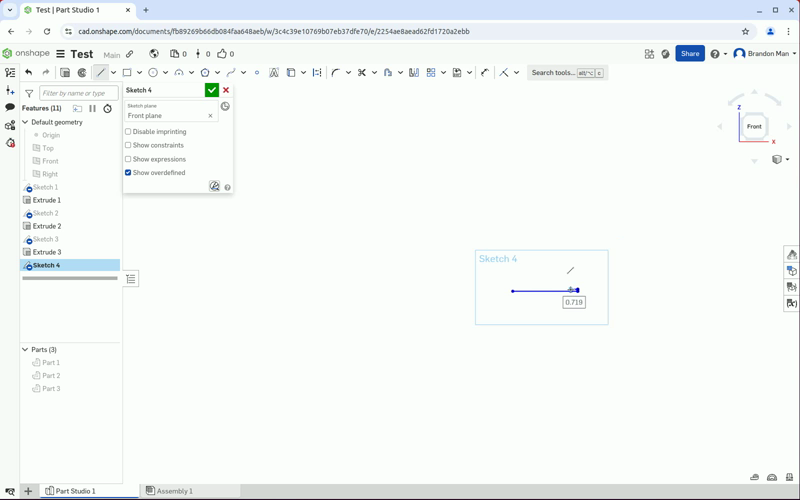
scroll(-6)
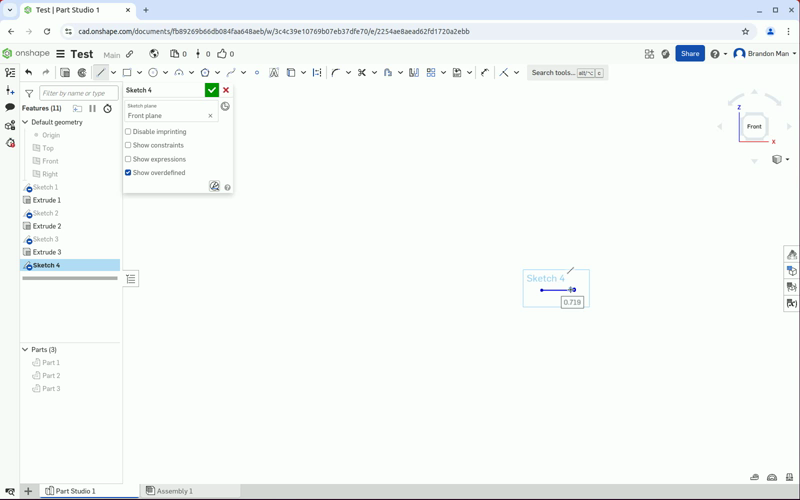
key_up(shift)
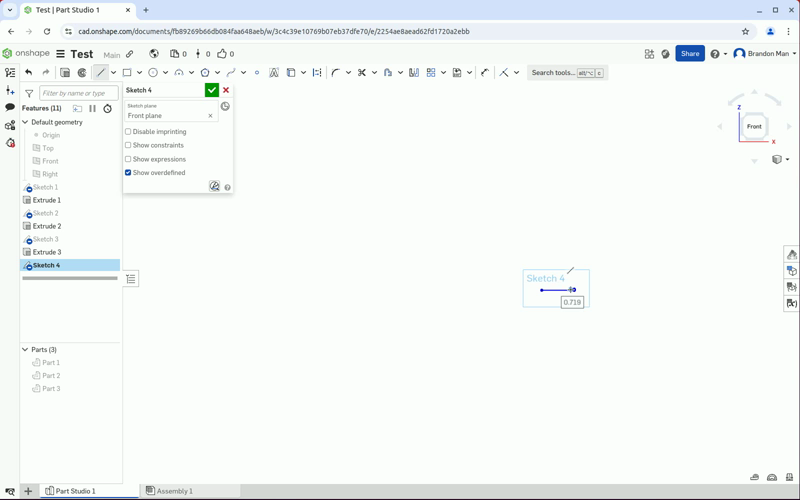
key_down(shift)
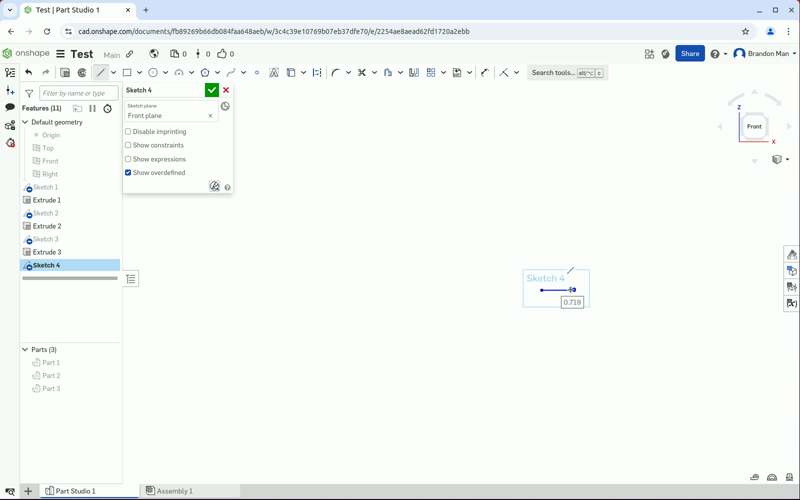
mouse_move(589, 289)
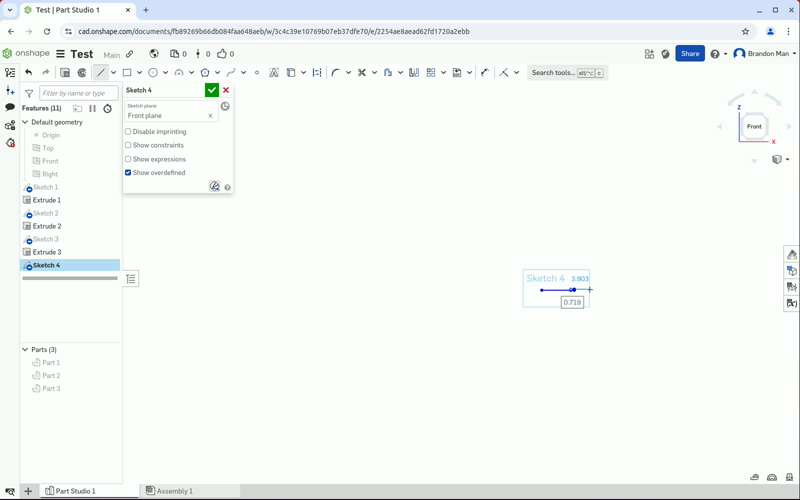
mouse_move(570, 275)
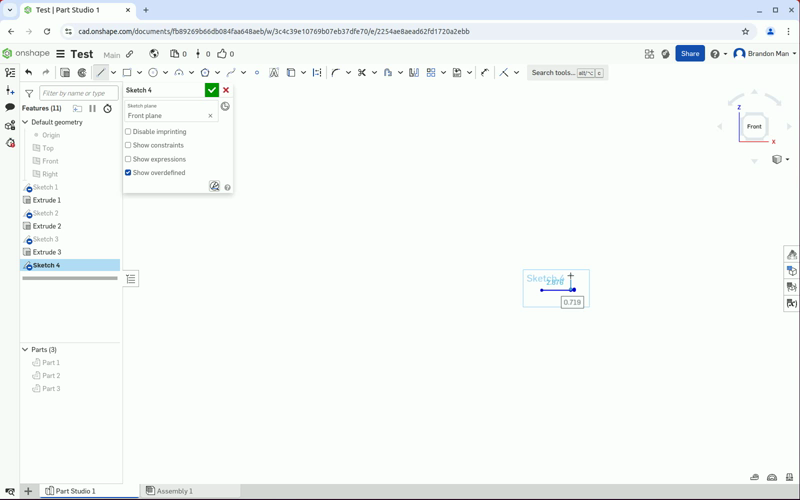
click(570, 275)
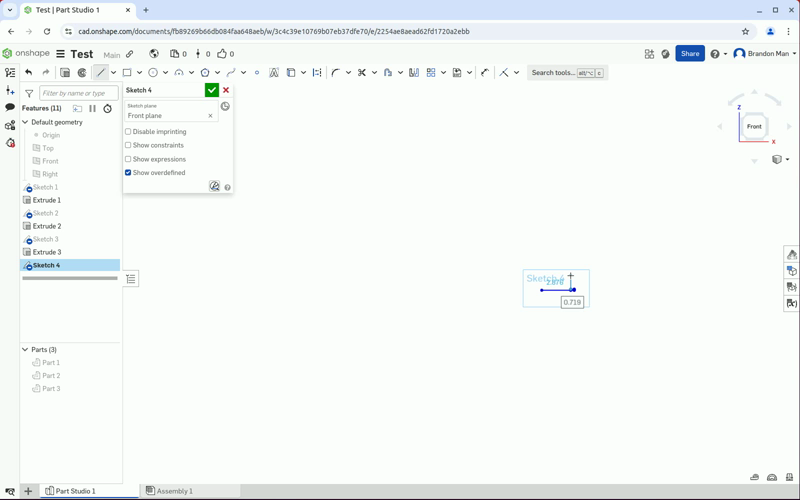
key_up(shift)
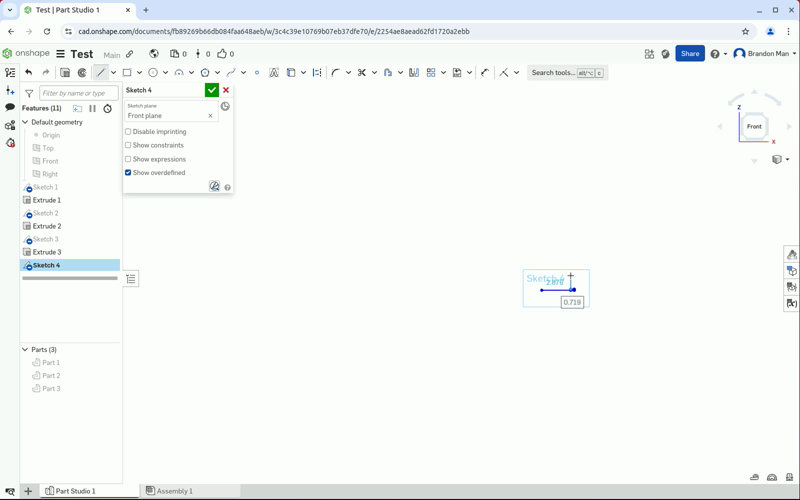
key_down(shift)
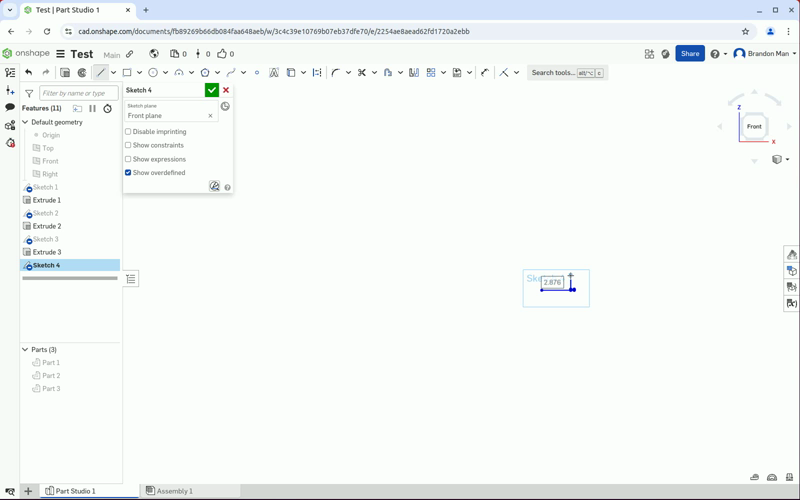
mouse_move(589, 275)
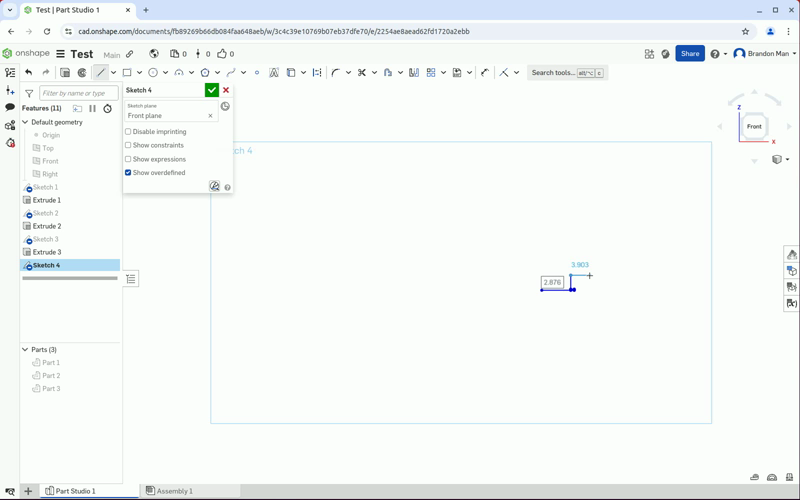
mouse_move(570, 266)
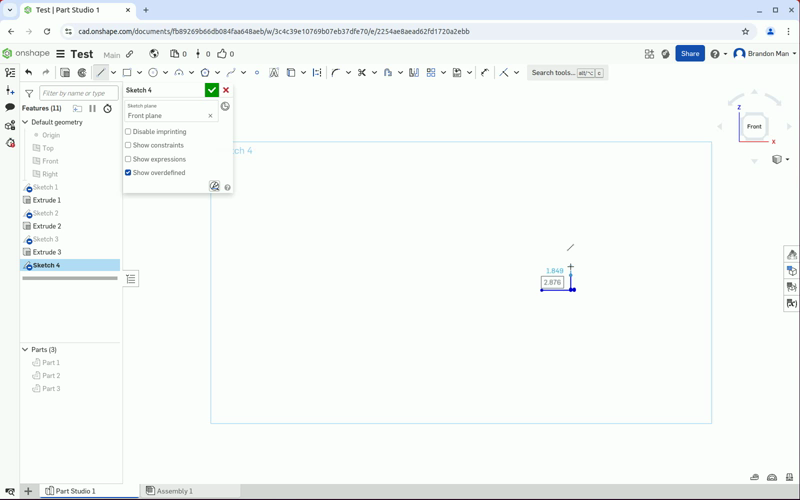
click(570, 266)
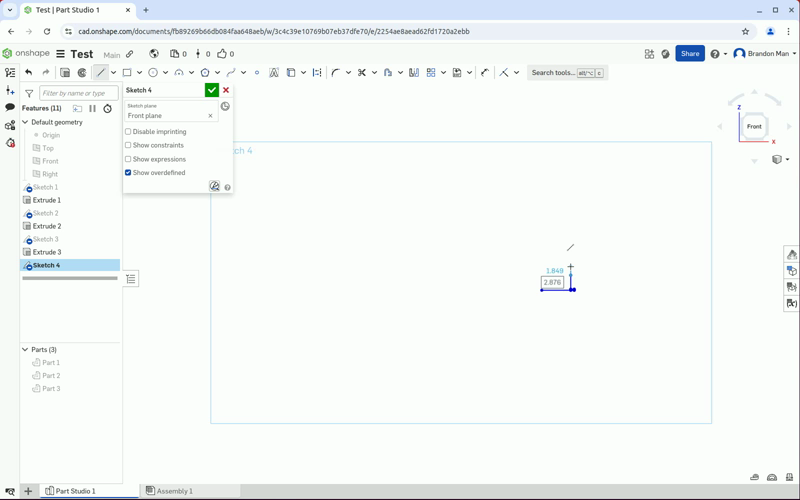
key_up(shift)
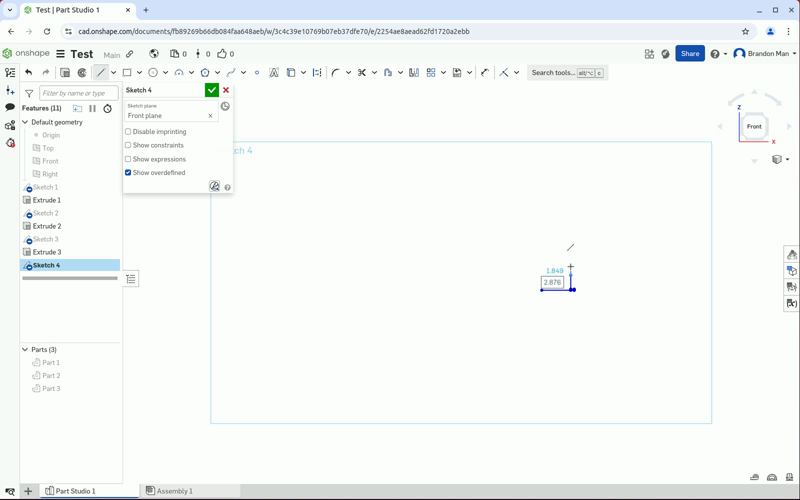
key_down(shift)
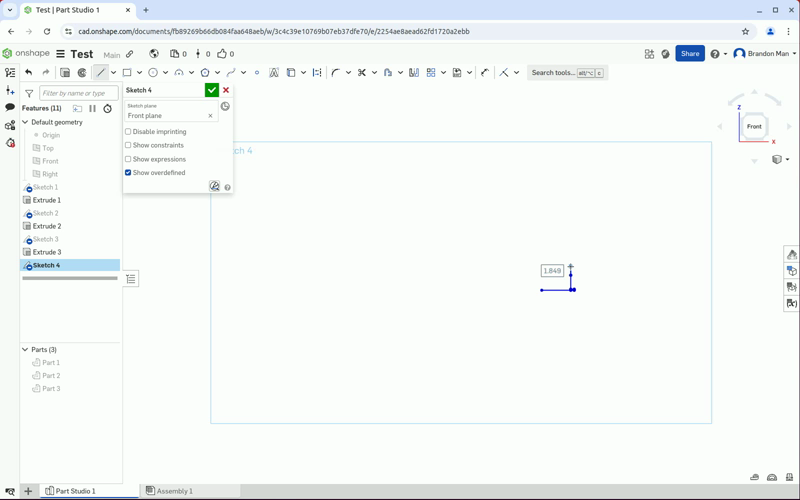
mouse_move(589, 266)
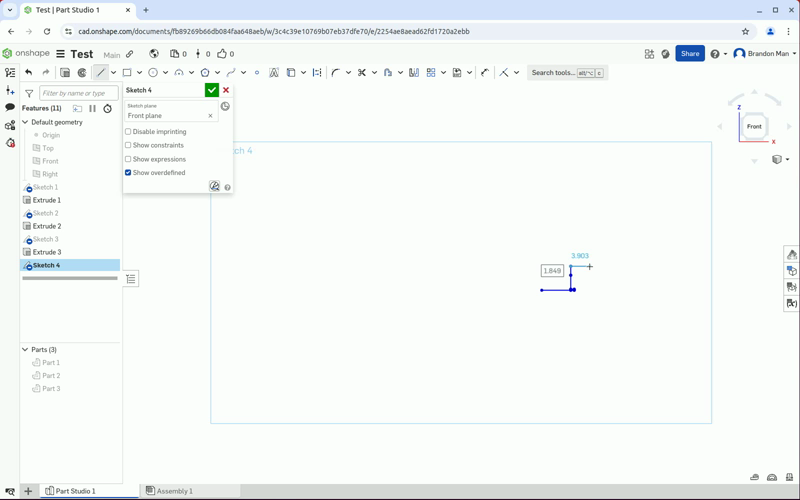
mouse_move(565, 261)
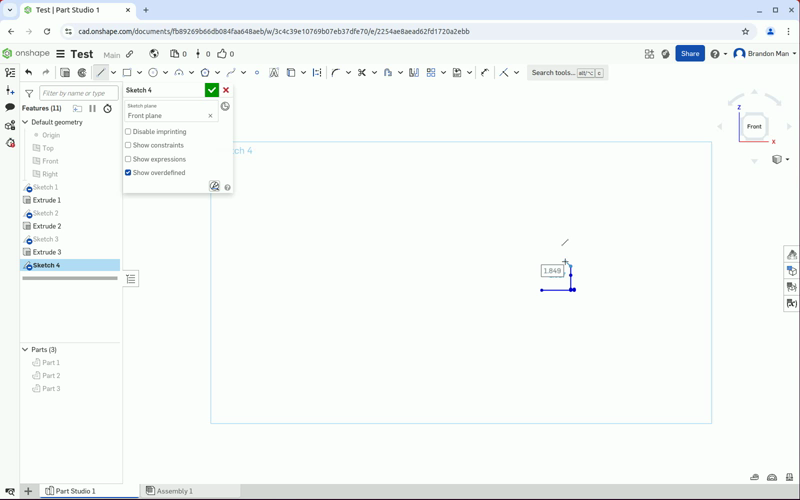
click(565, 261)
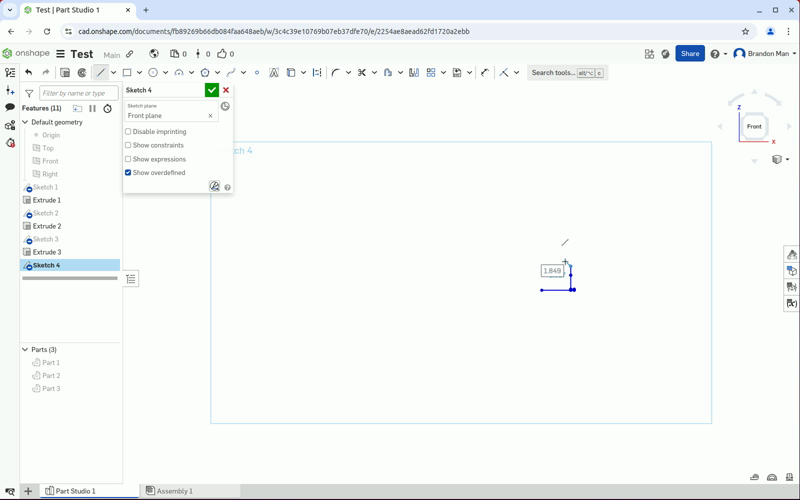
key_up(shift)
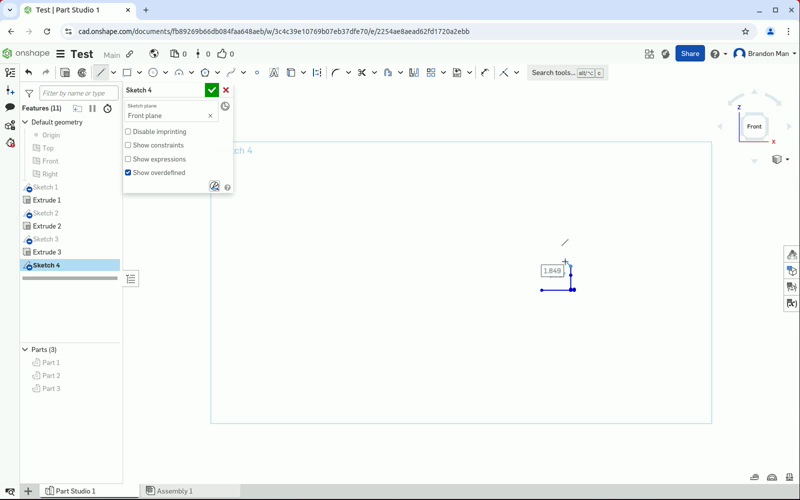
key(esc)
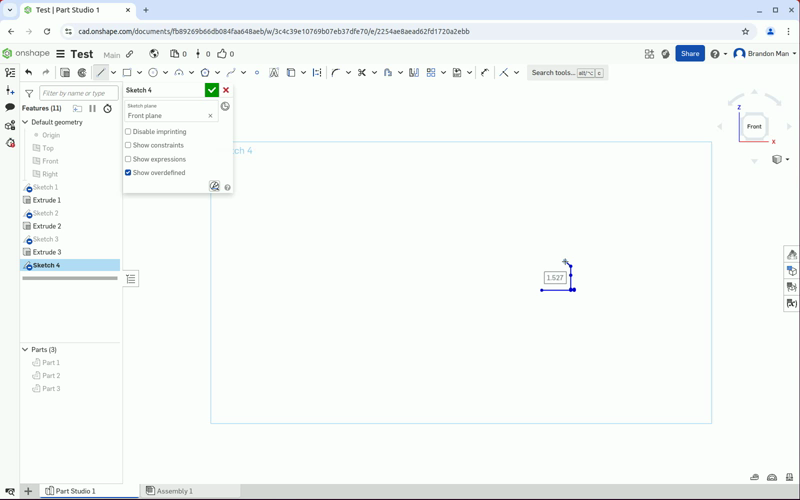
key(a)
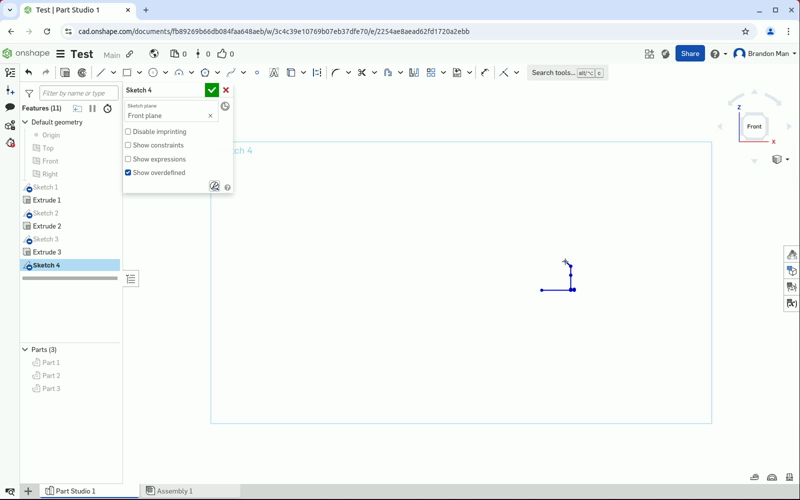
mouse_move(565, 261)
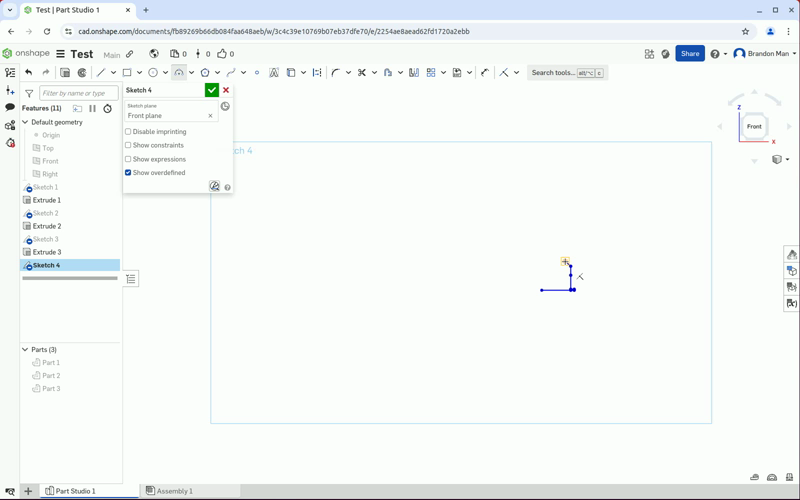
click(565, 261)
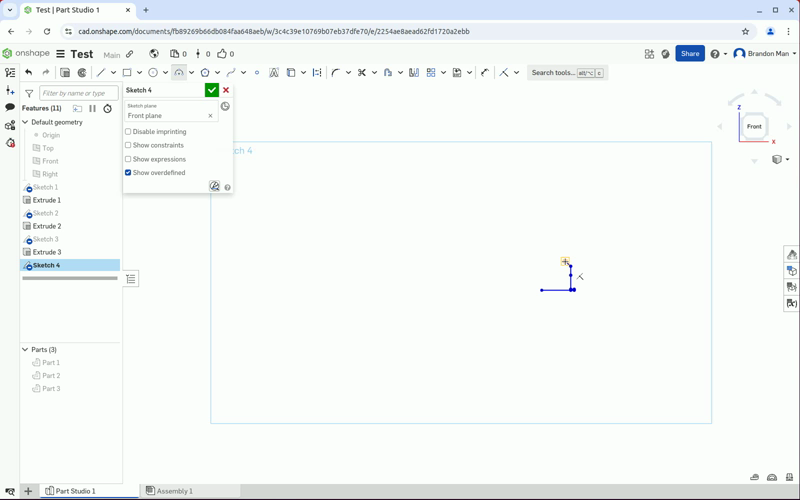
key_down(shift)
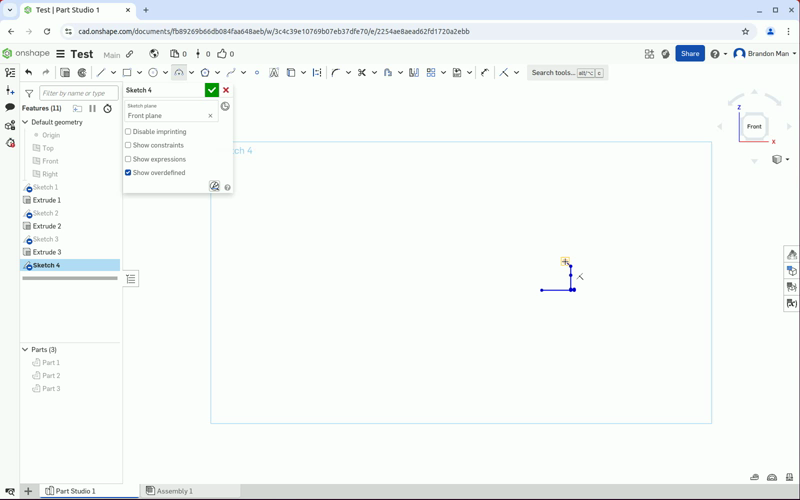
mouse_move(561, 261)
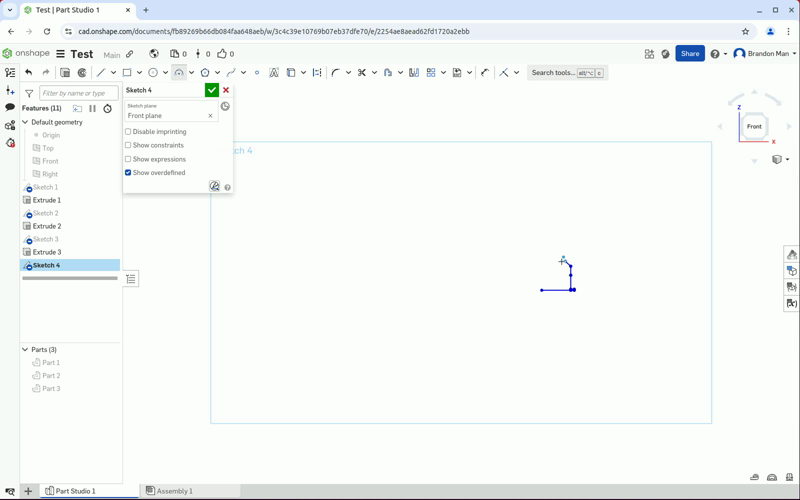
scroll(6)
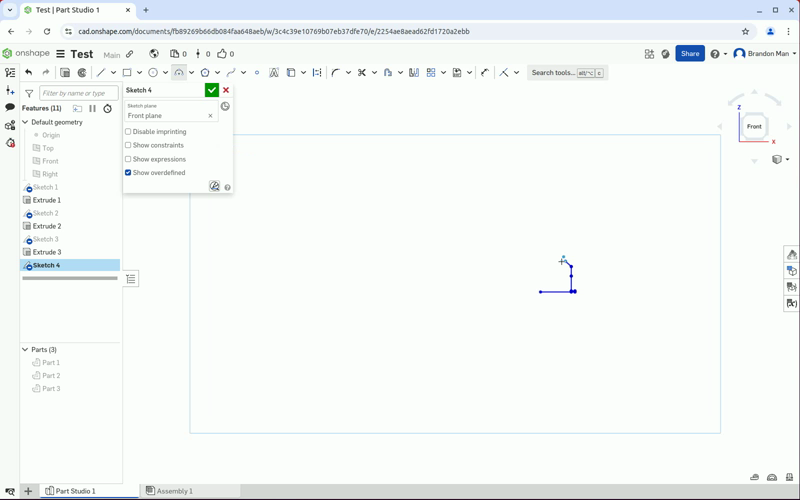
scroll(6)
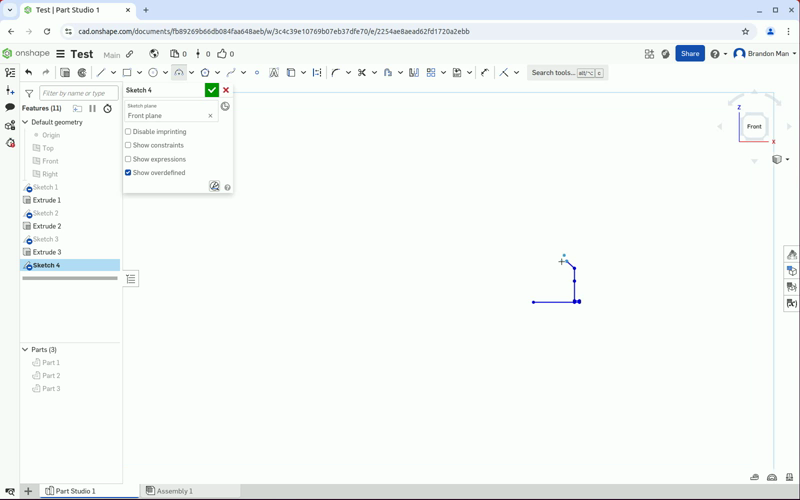
scroll(6)
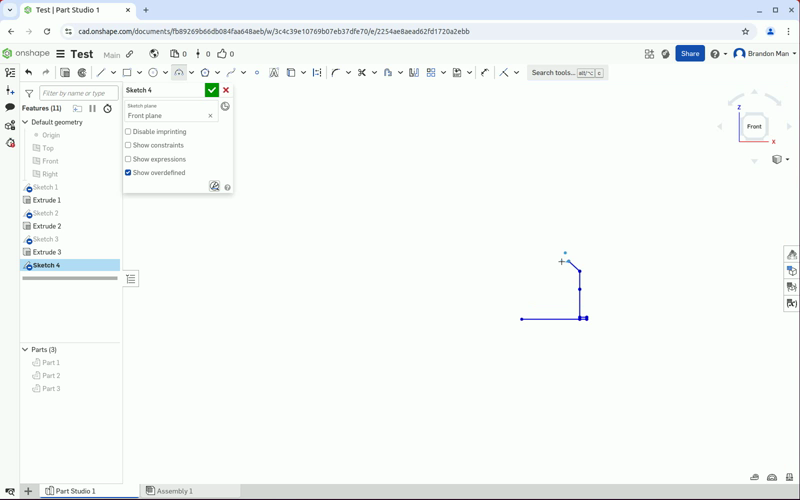
scroll(6)
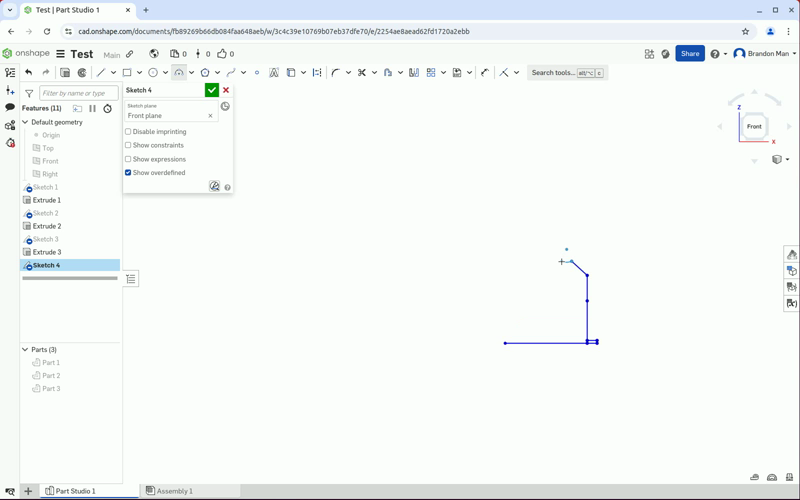
scroll(6)
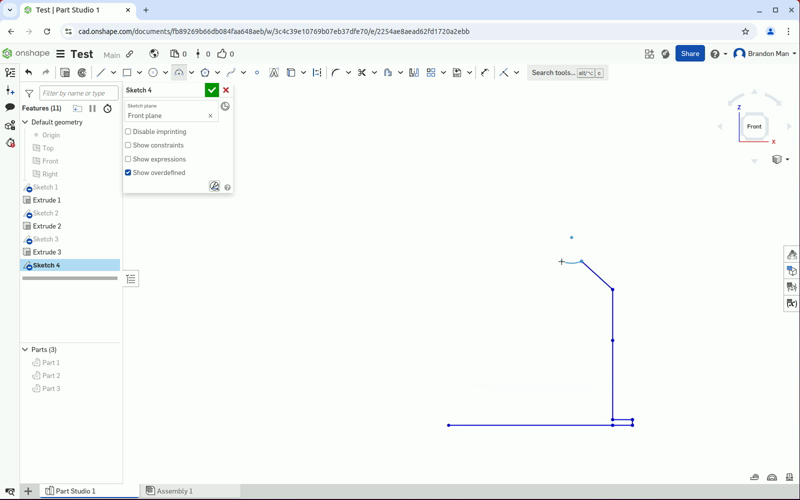
scroll(6)
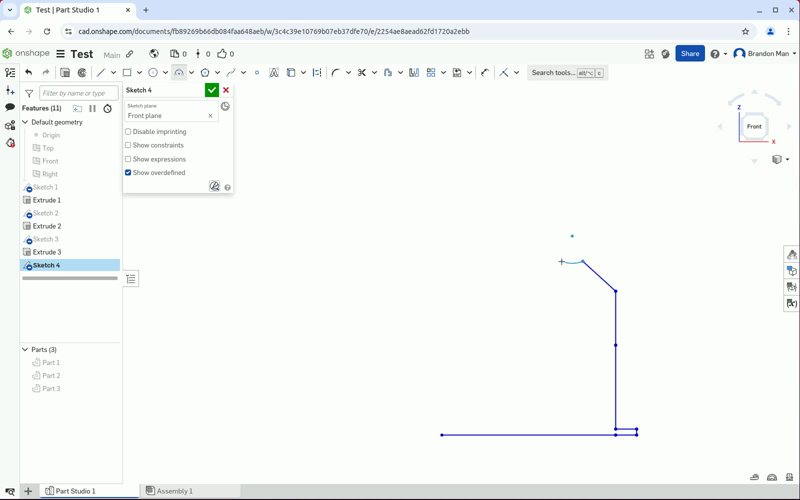
scroll(6)
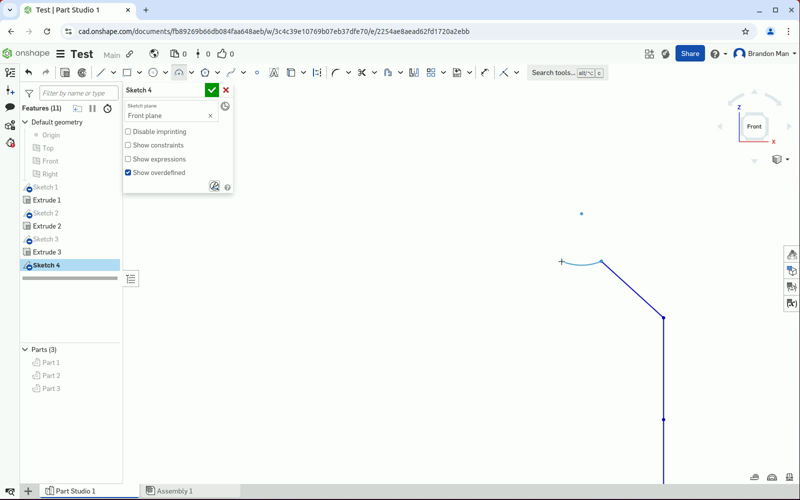
click(561, 261)
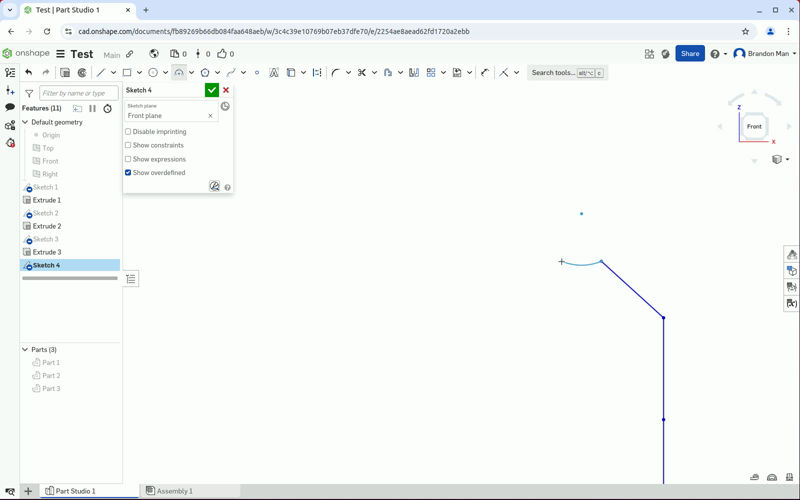
scroll(-6)
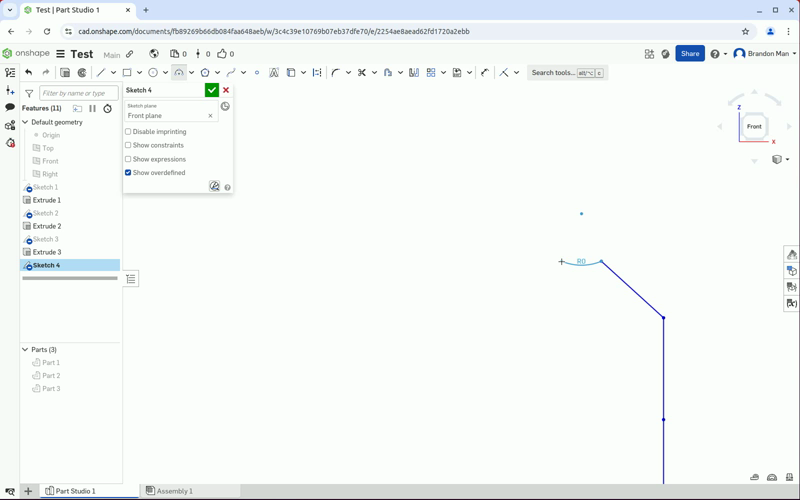
scroll(-6)
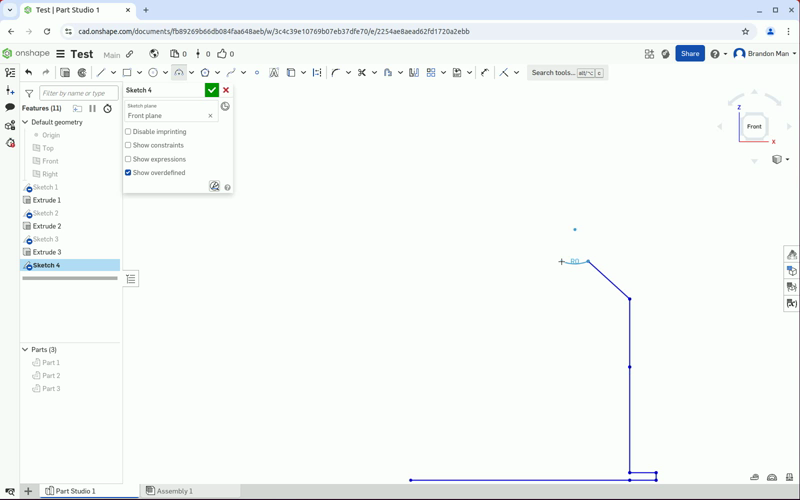
scroll(-6)
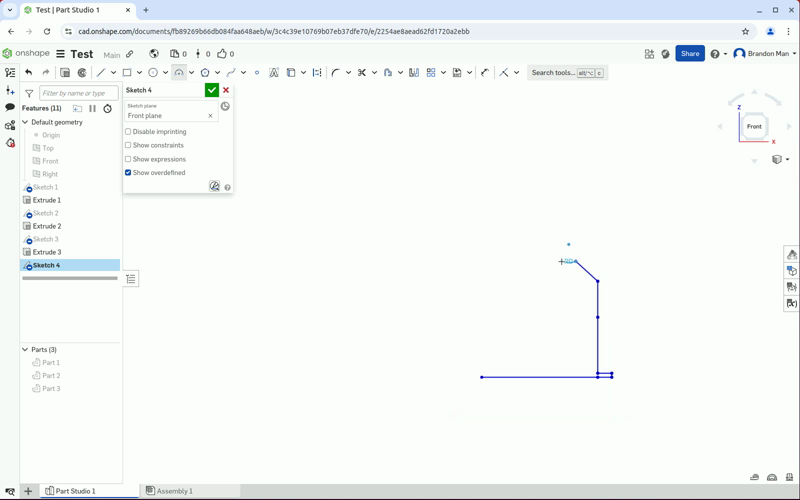
scroll(-6)
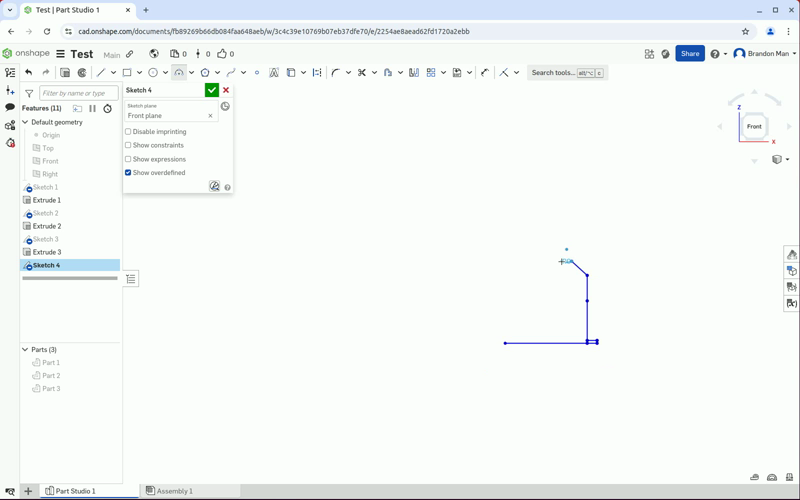
scroll(-6)
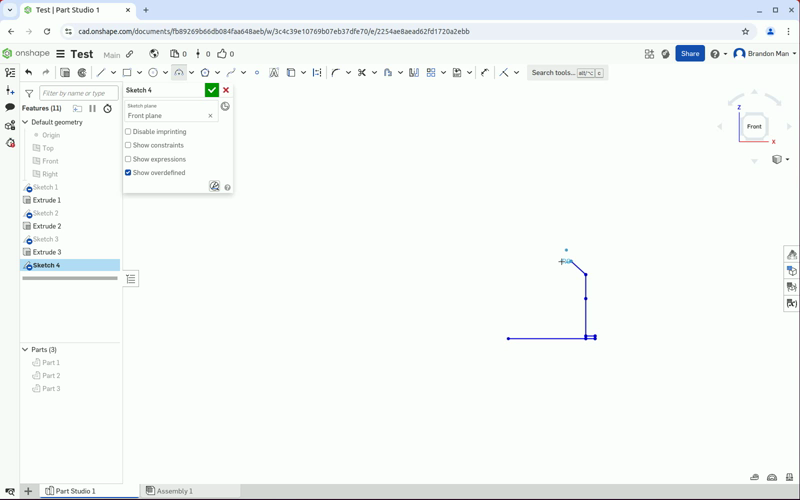
scroll(-6)
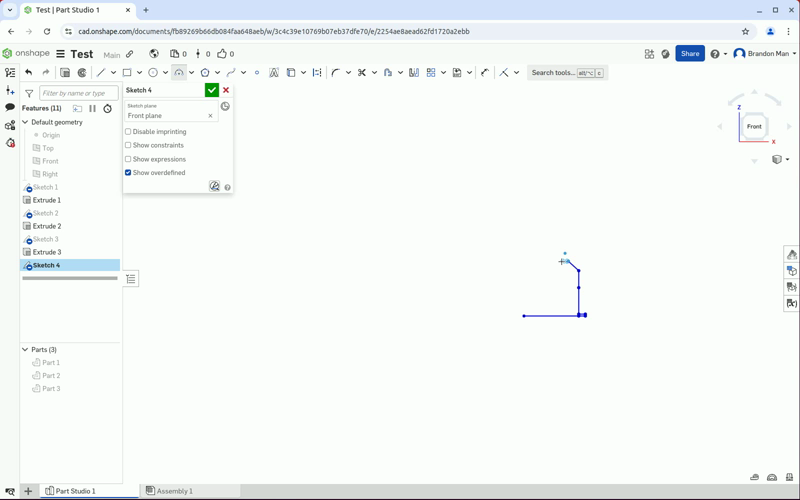
scroll(-6)
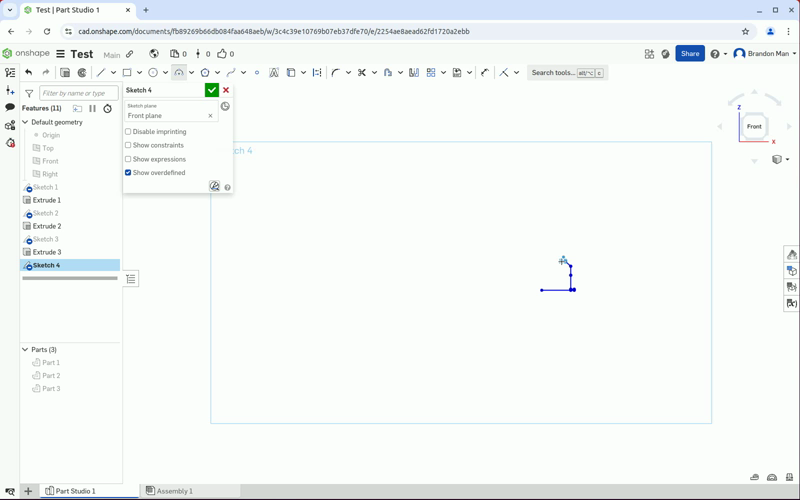
mouse_move(563, 260)
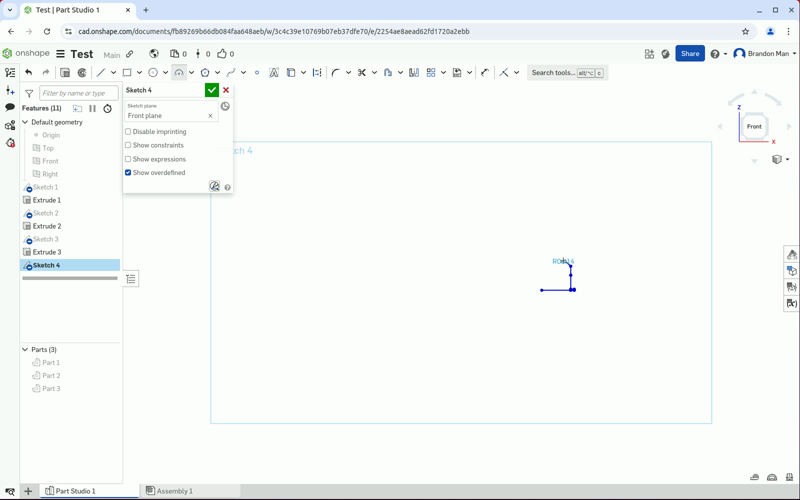
scroll(6)
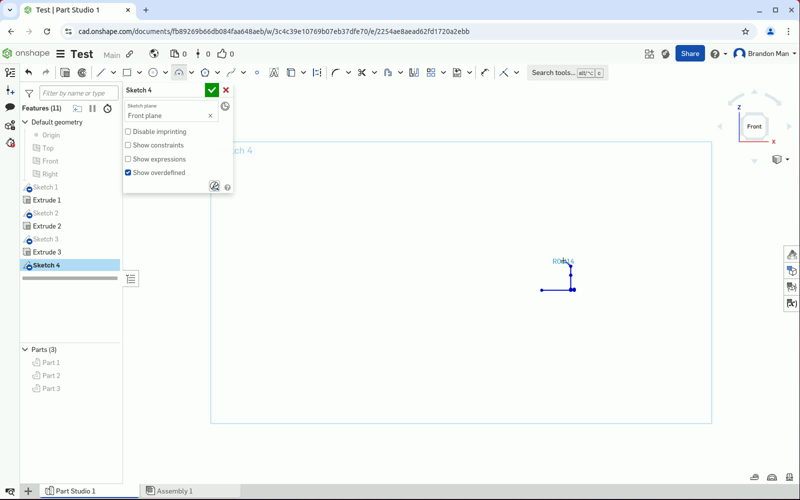
scroll(6)
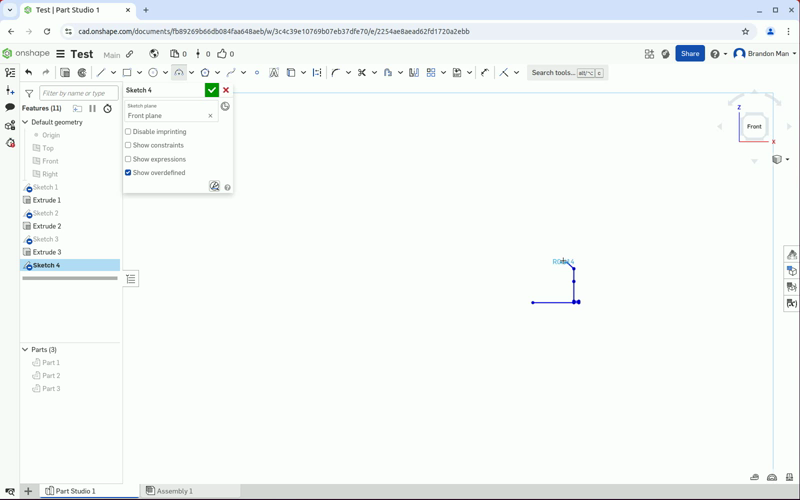
scroll(6)
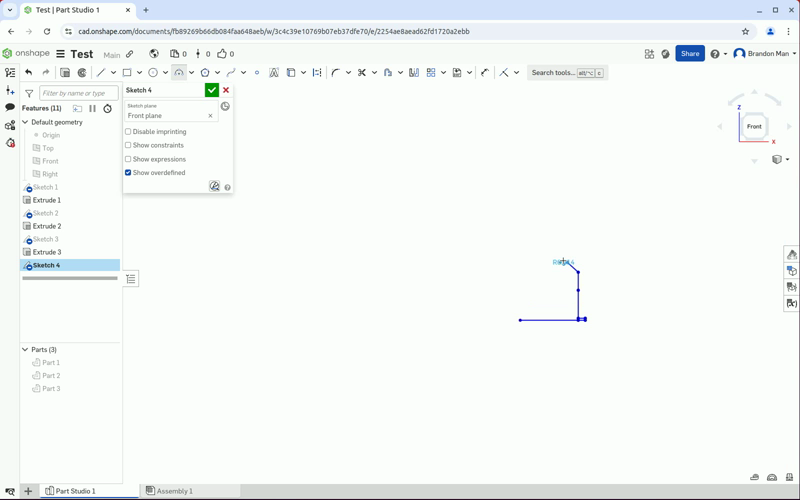
scroll(6)
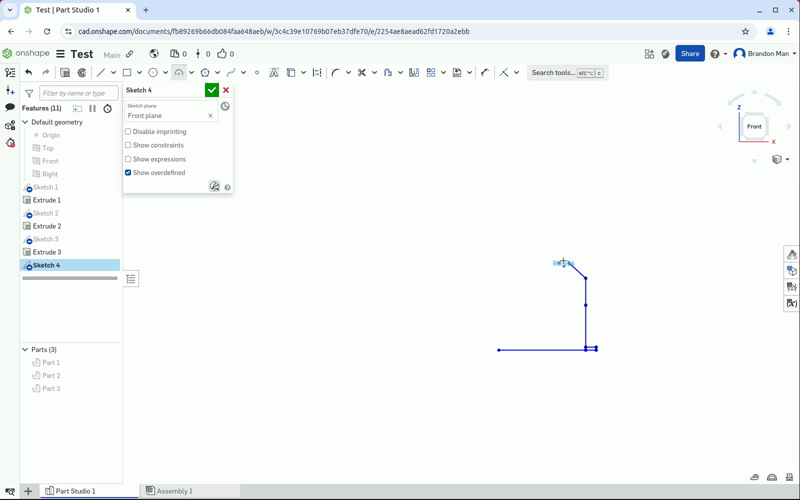
scroll(6)
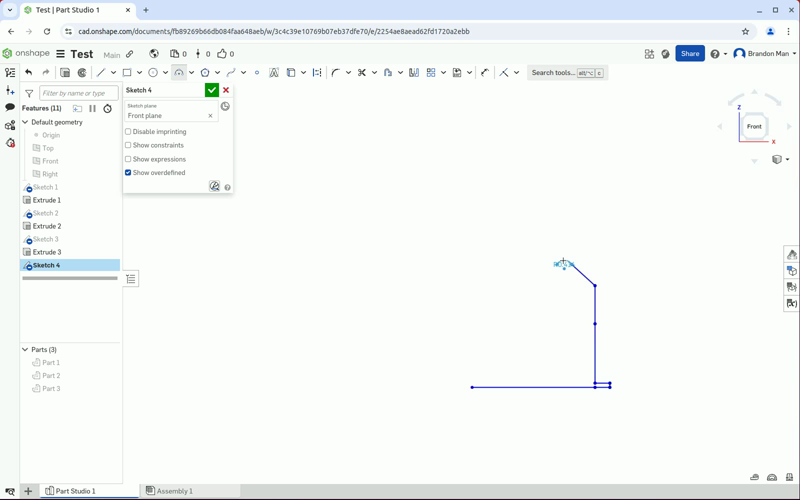
scroll(6)
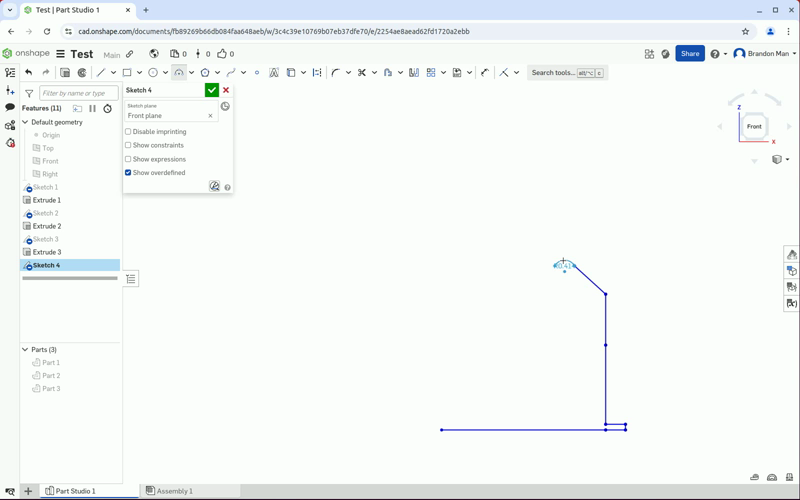
scroll(6)
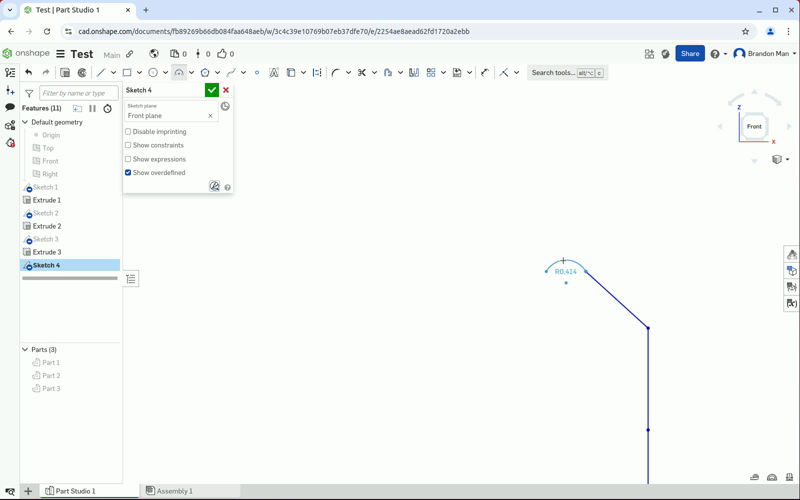
click(563, 260)
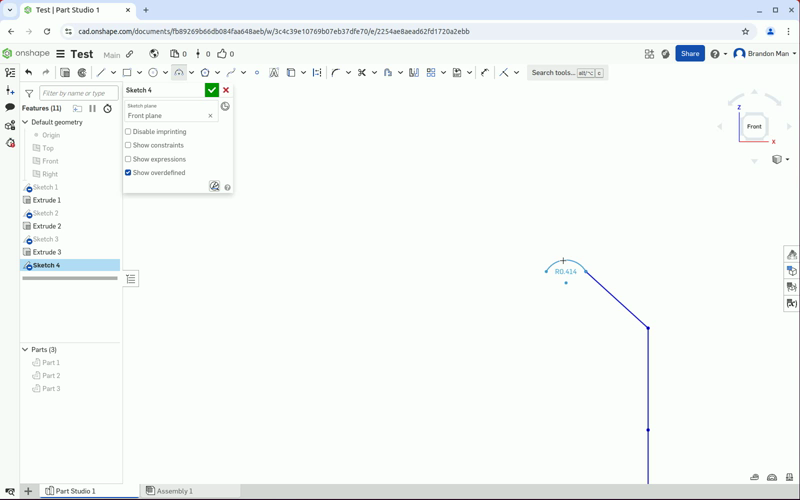
scroll(-6)
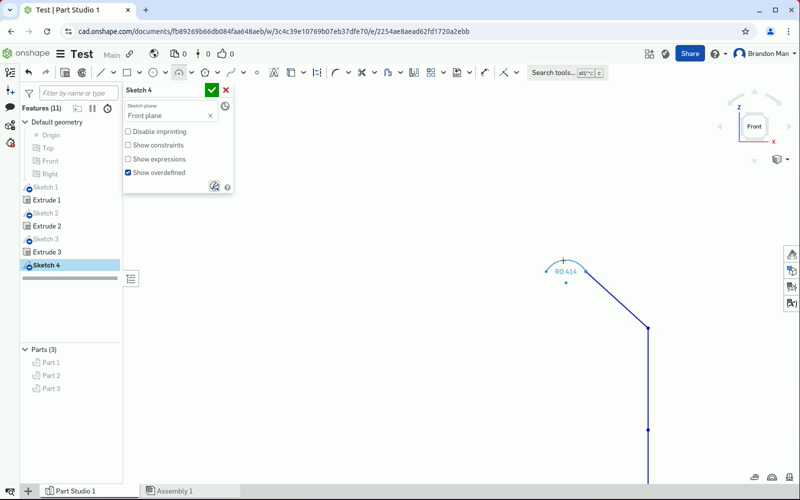
scroll(-6)
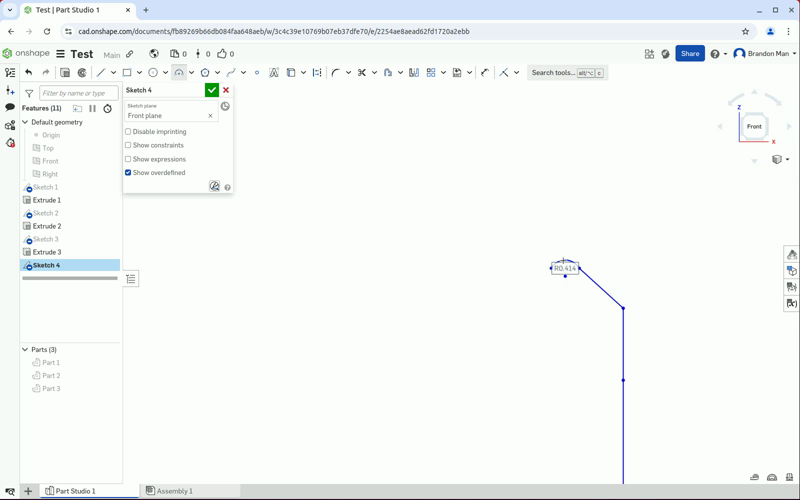
scroll(-6)
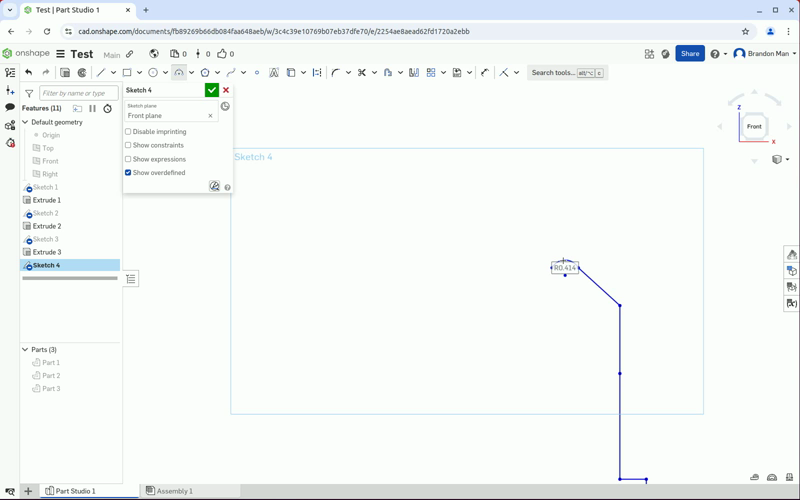
scroll(-6)
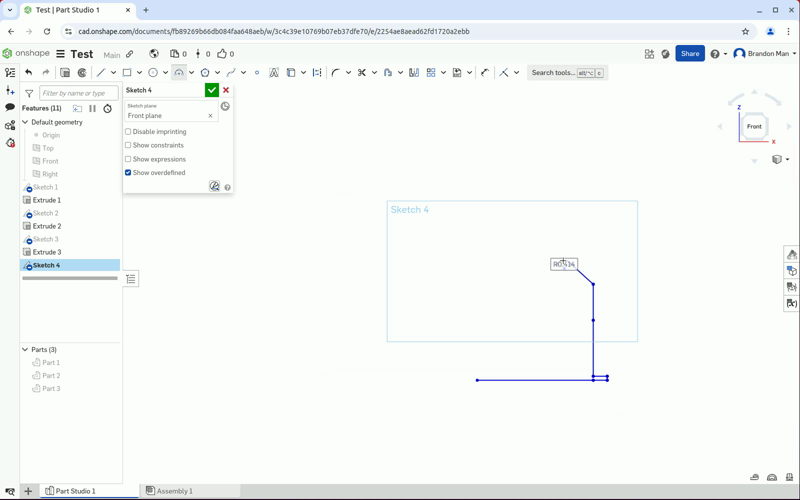
scroll(-6)
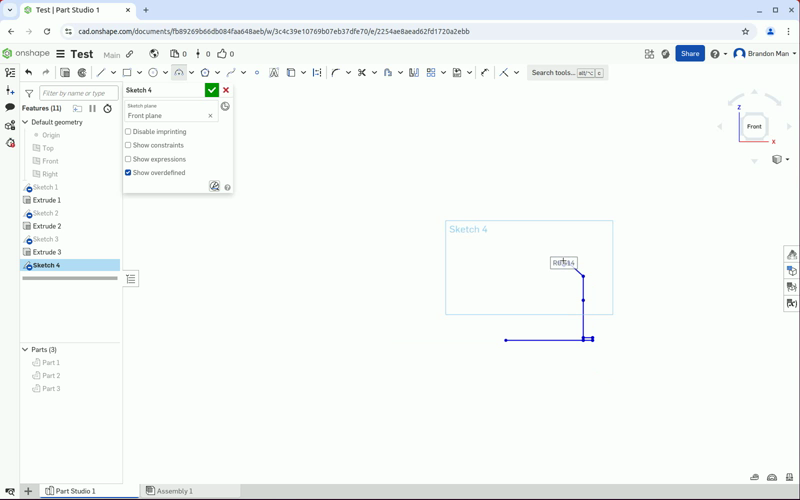
scroll(-6)
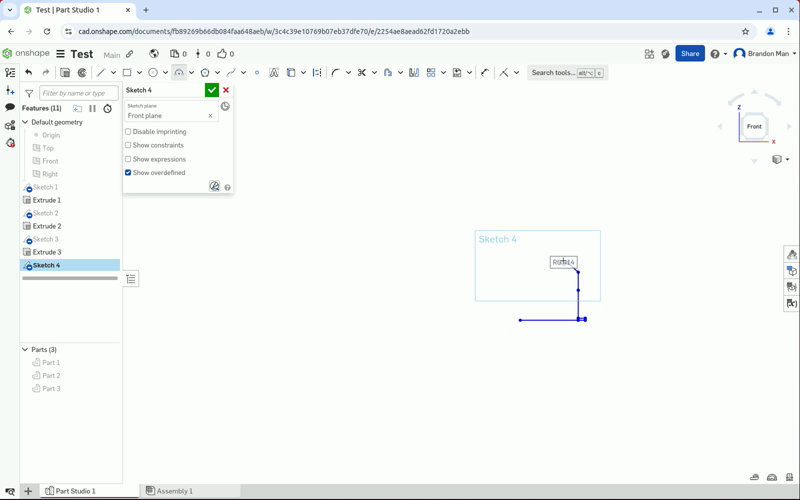
scroll(-6)
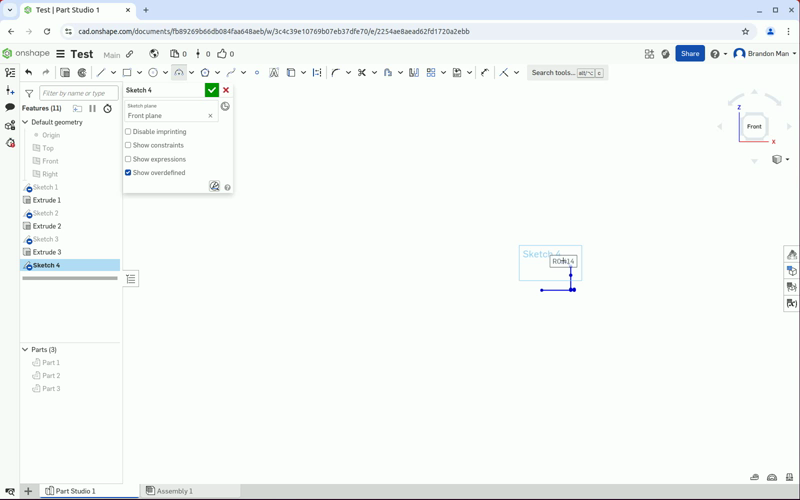
key_up(shift)
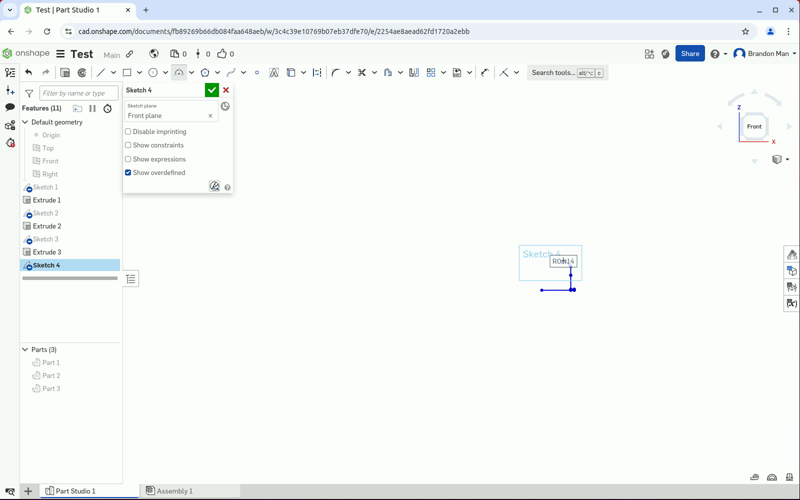
key(esc)
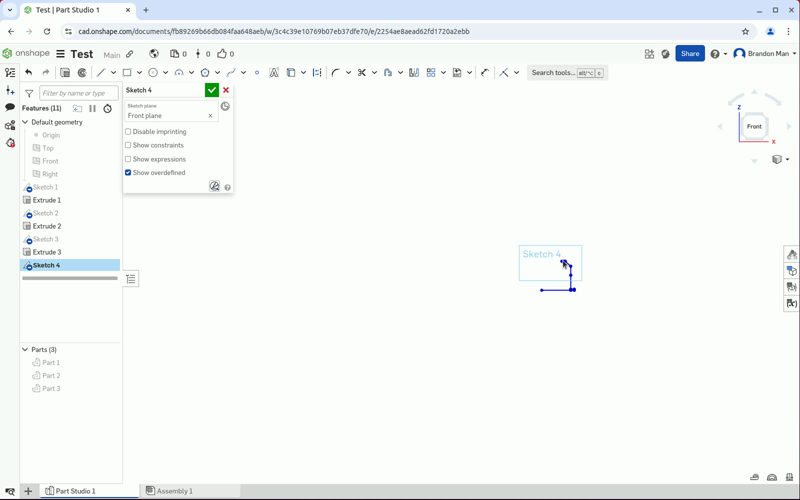
key(l)
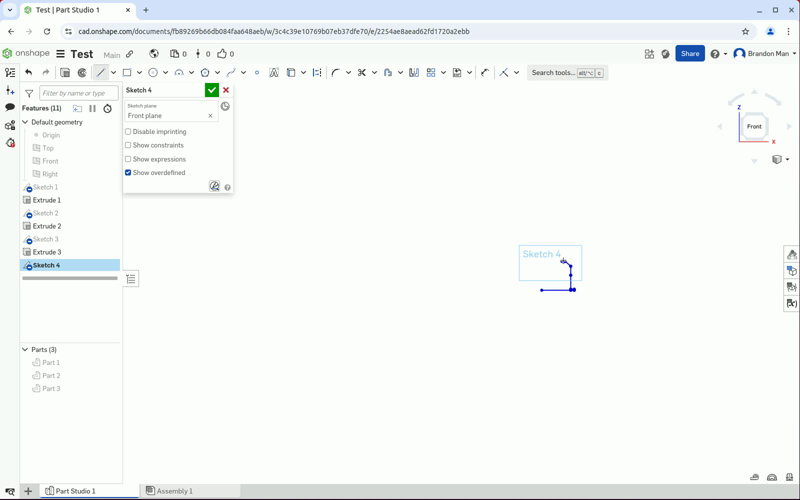
mouse_move(561, 261)
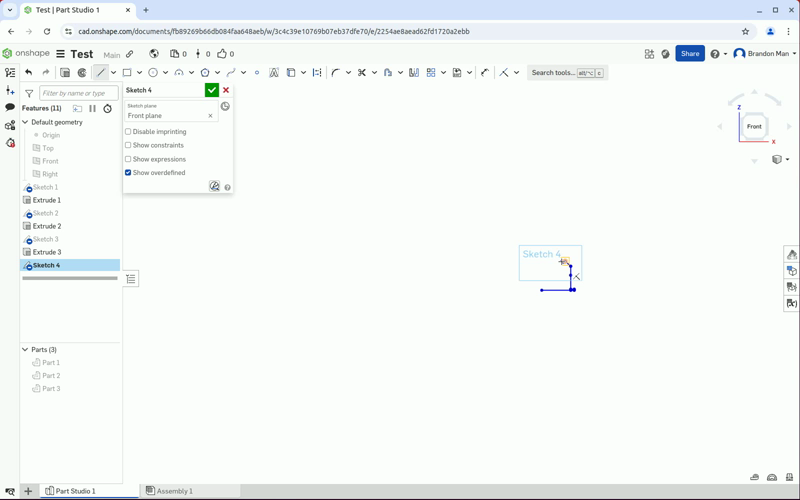
scroll(6)
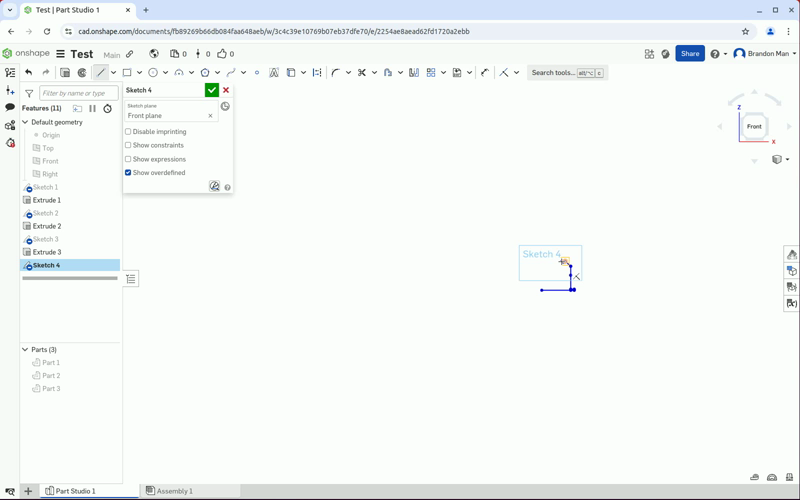
scroll(6)
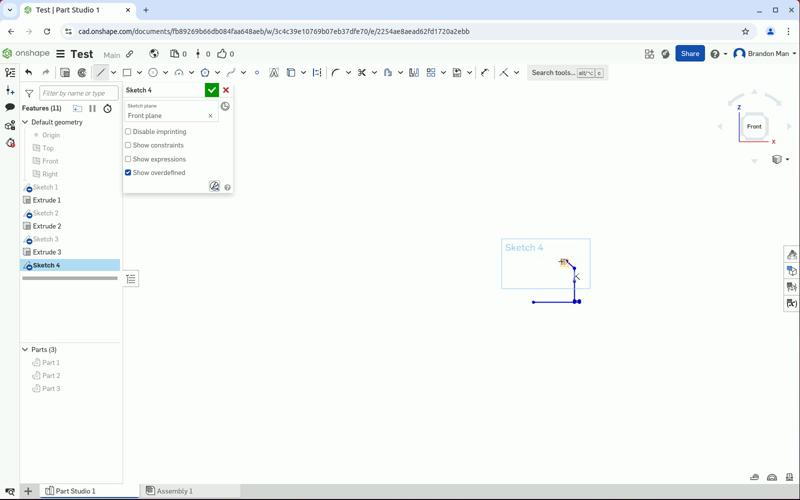
scroll(6)
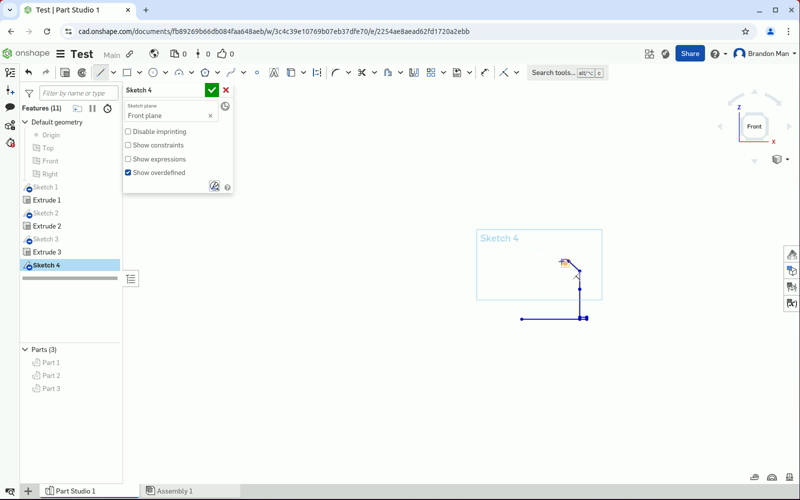
scroll(6)
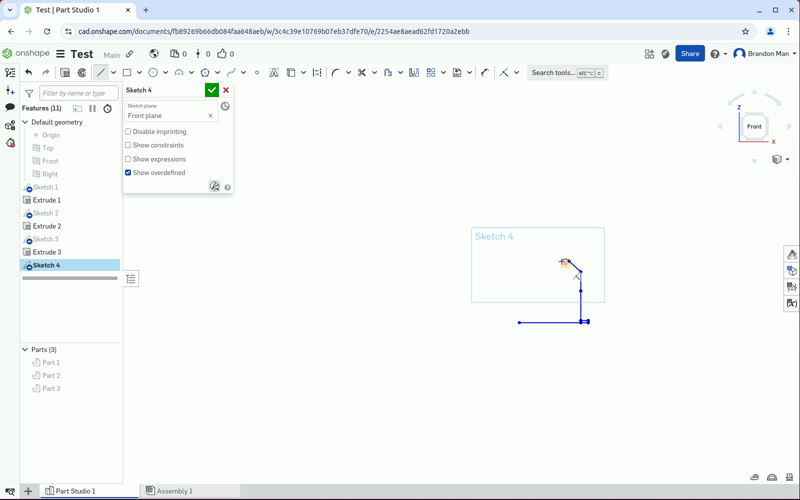
scroll(6)
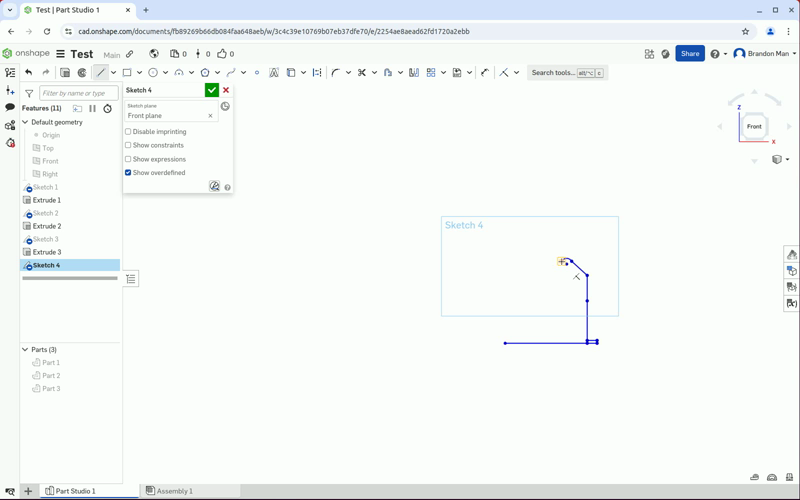
scroll(6)
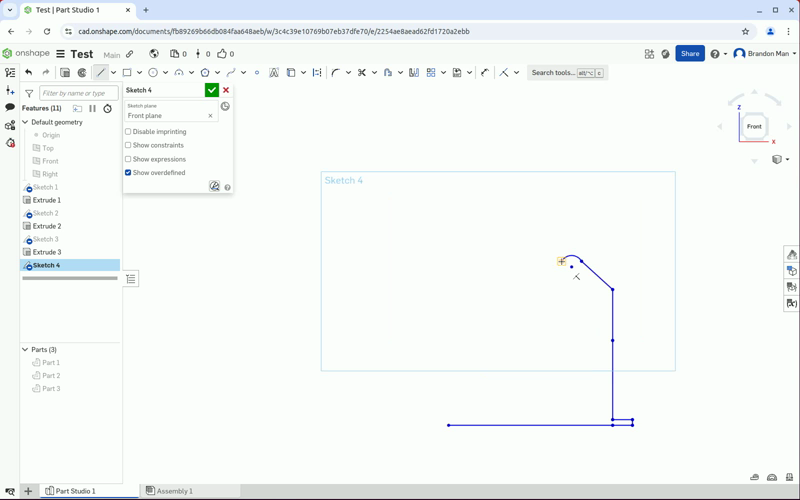
scroll(6)
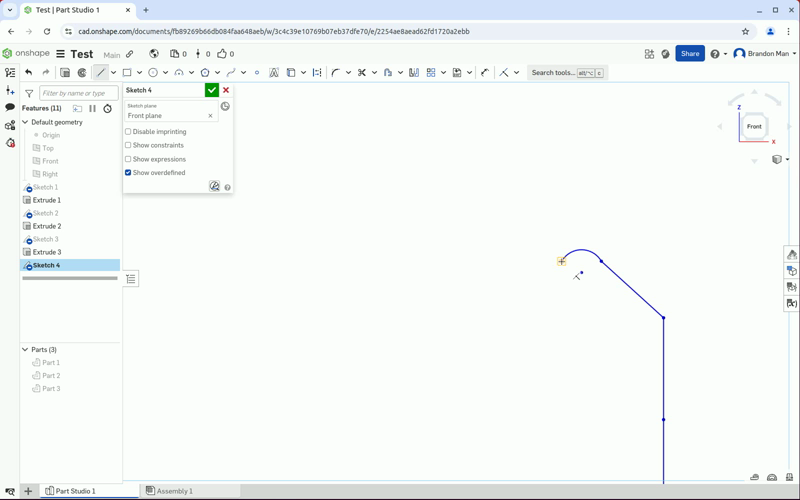
click(561, 261)
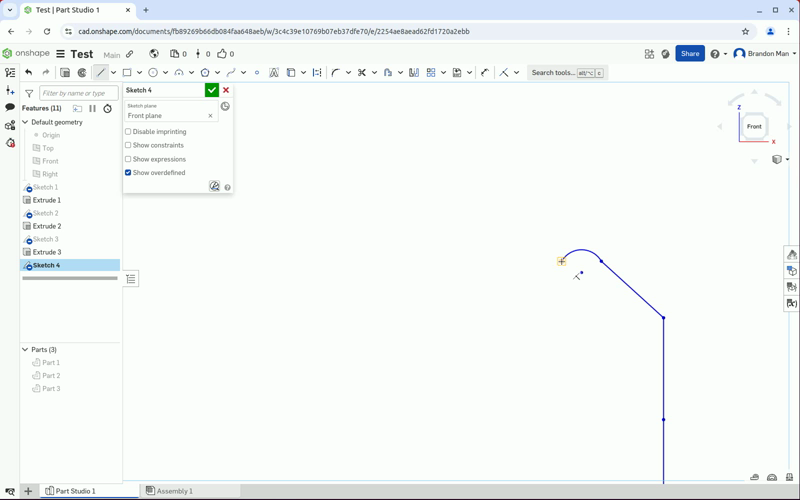
scroll(-6)
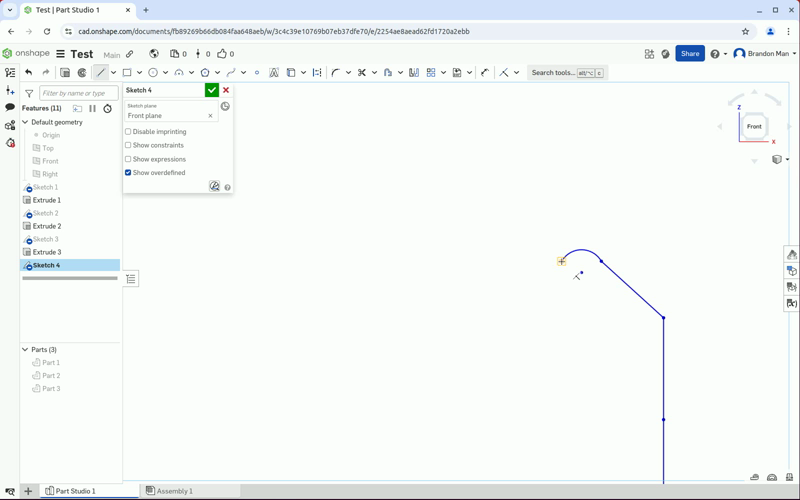
scroll(-6)
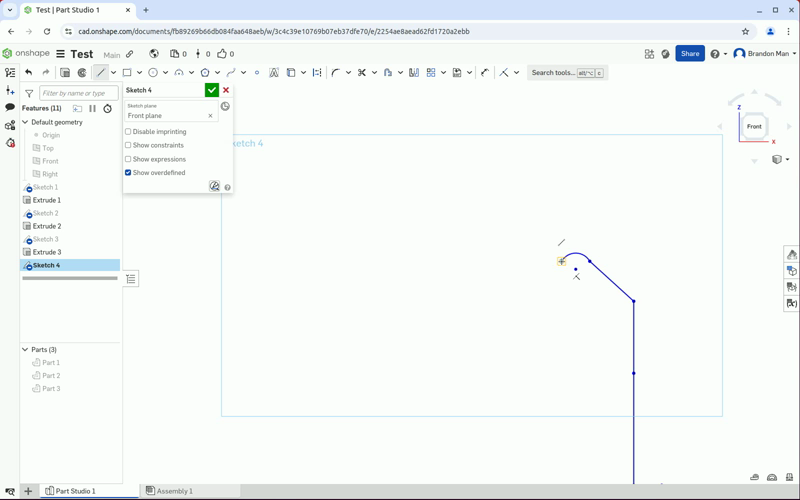
scroll(-6)
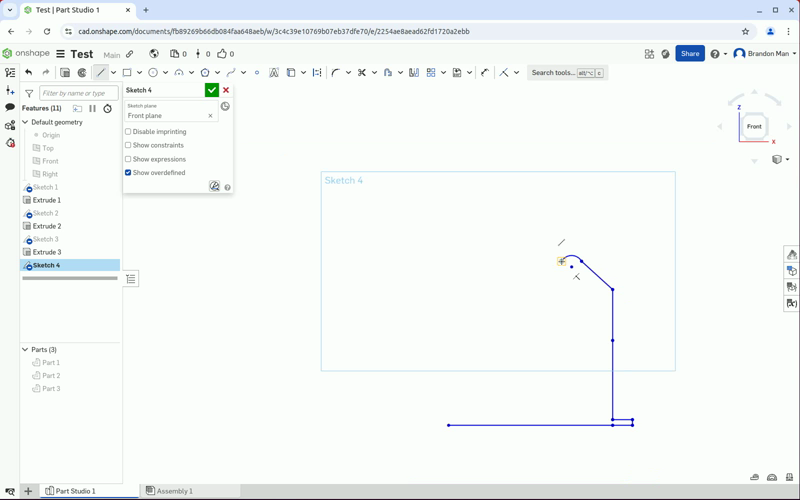
scroll(-6)
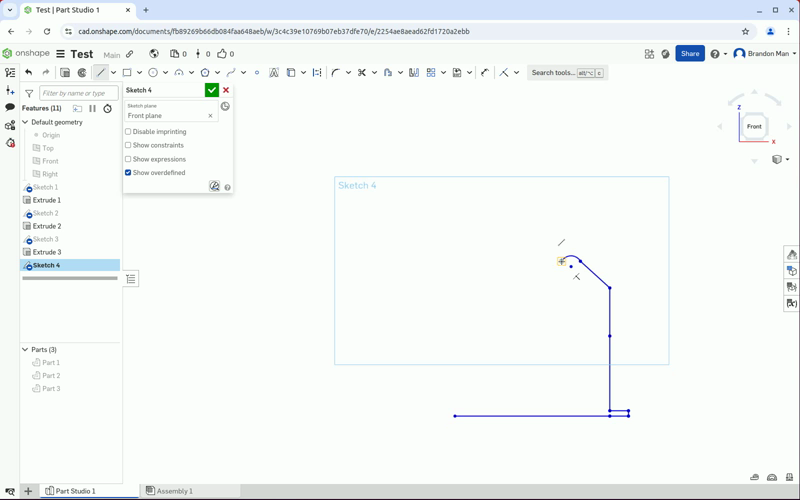
scroll(-6)
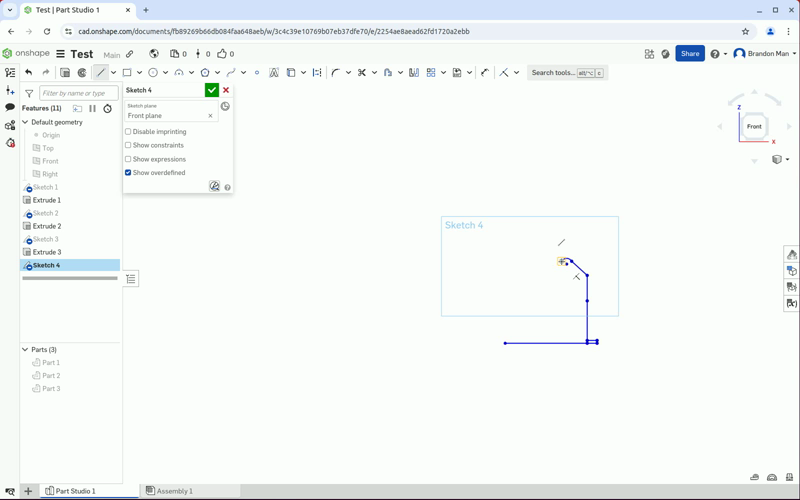
scroll(-6)
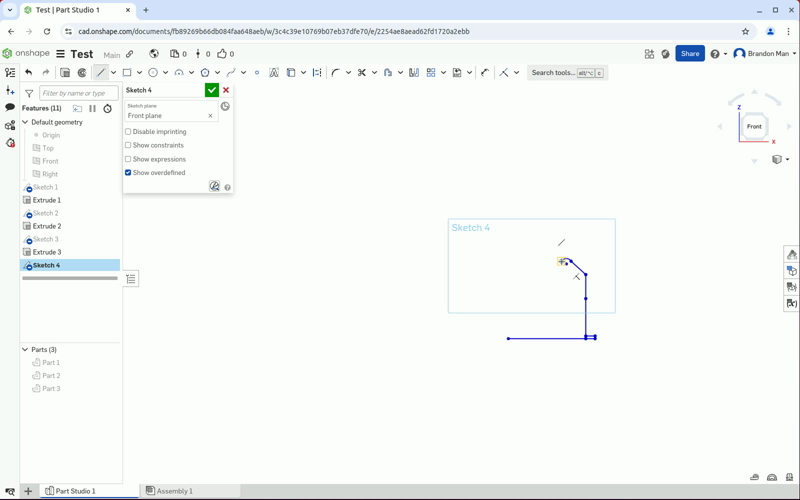
scroll(-6)
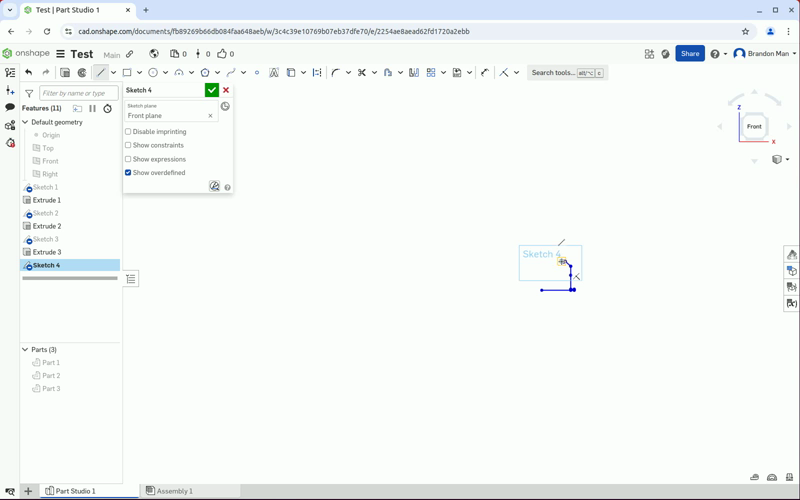
key_down(shift)
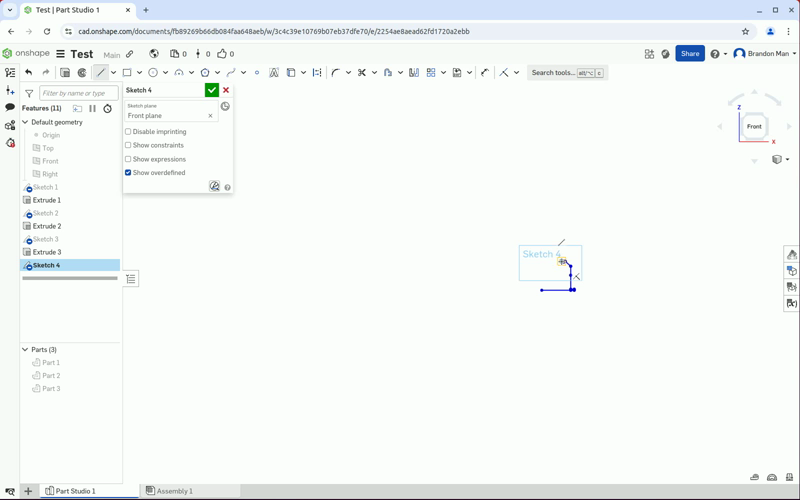
mouse_move(589, 261)
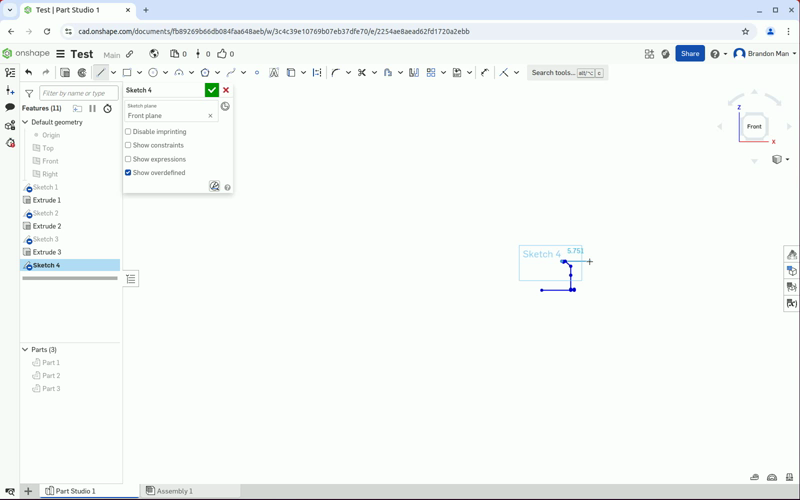
mouse_move(556, 266)
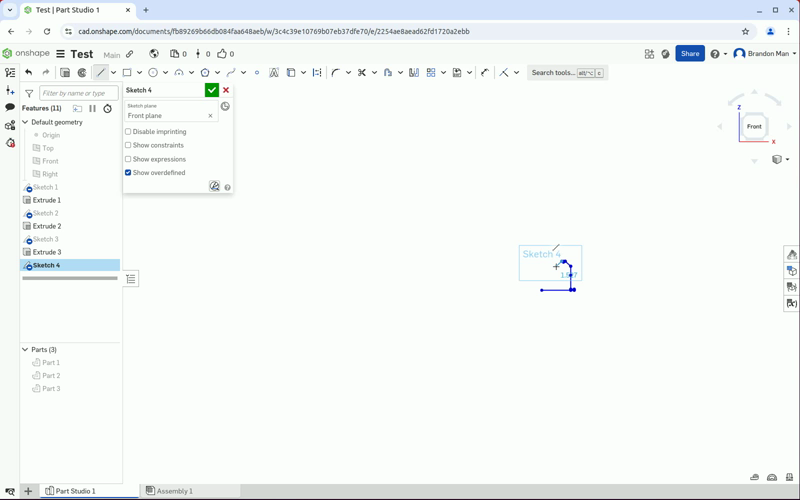
click(556, 266)
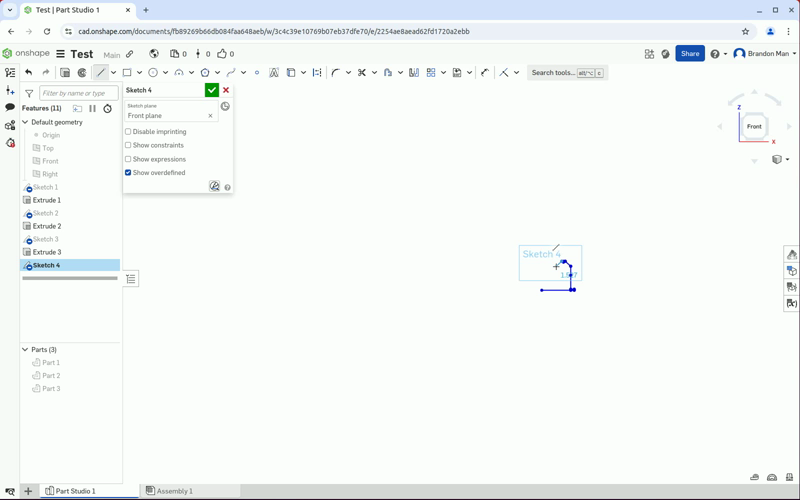
key_up(shift)
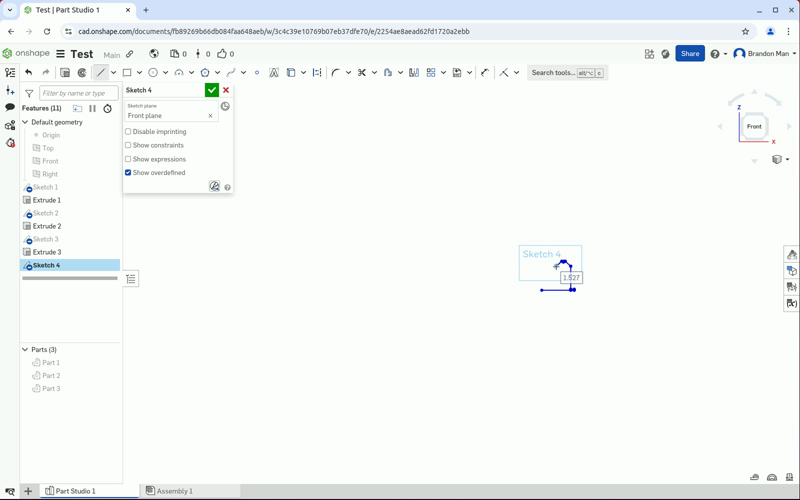
key_down(shift)
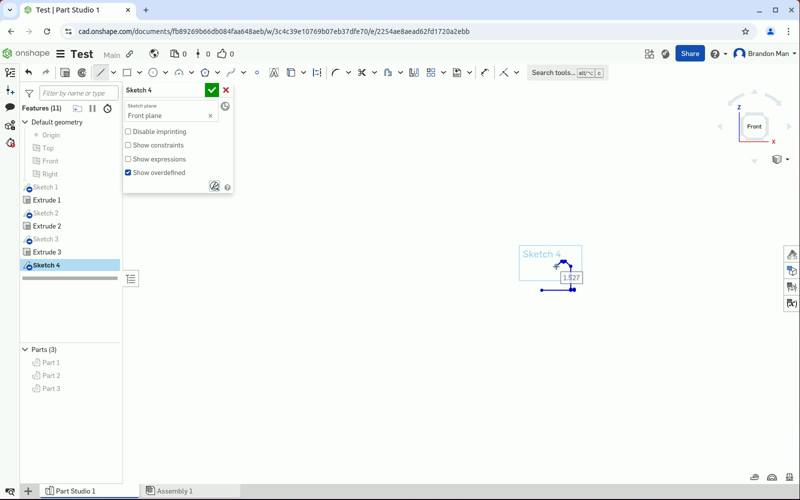
mouse_move(586, 266)
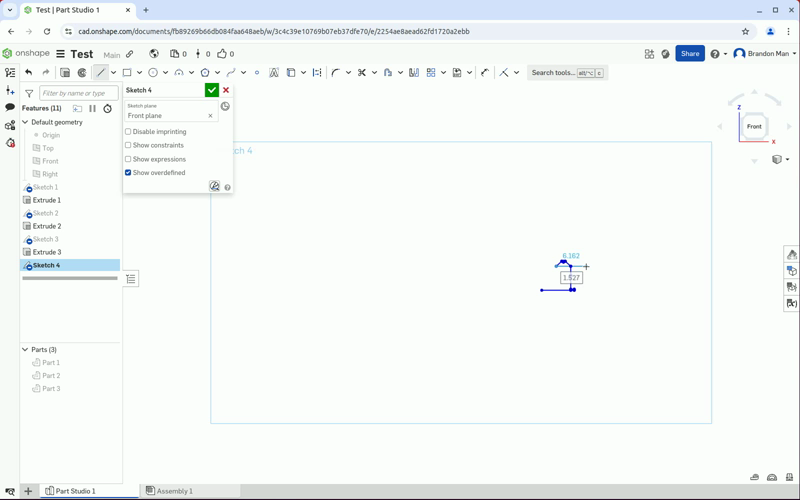
mouse_move(556, 275)
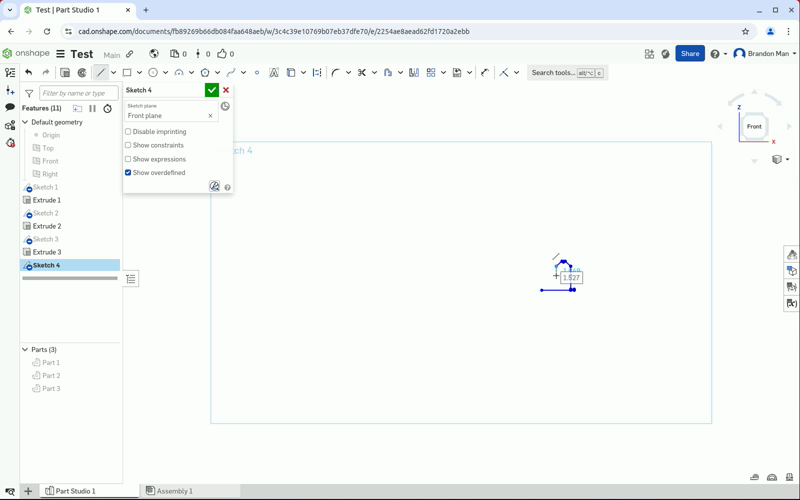
click(556, 275)
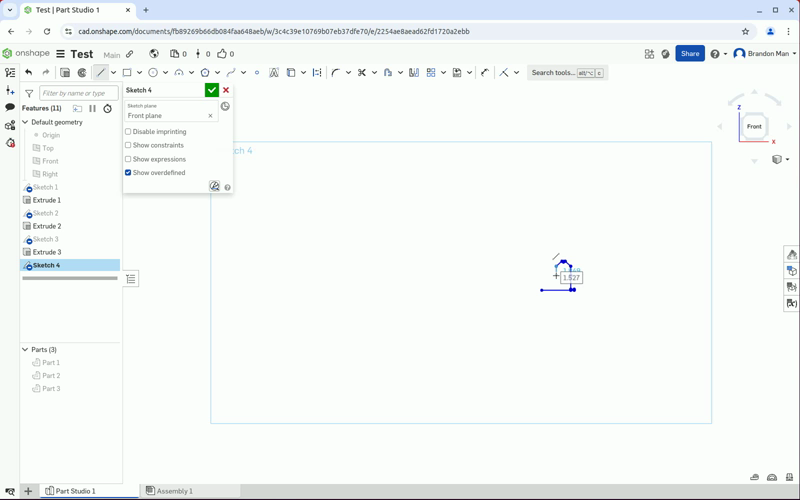
key_up(shift)
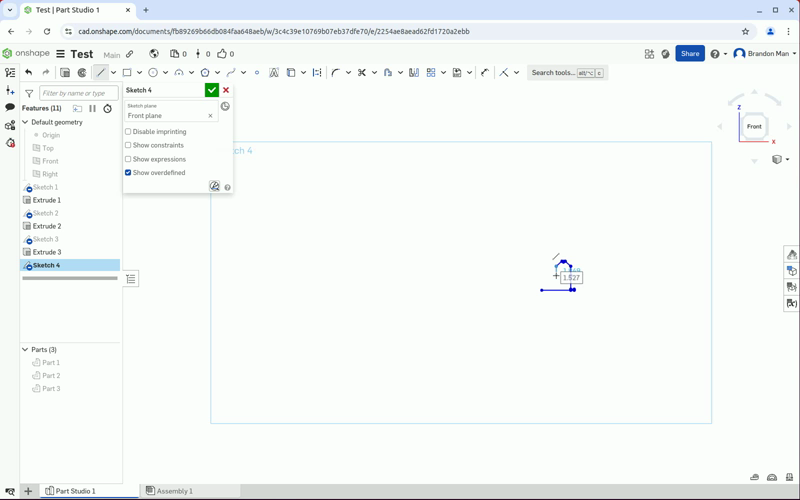
key_down(shift)
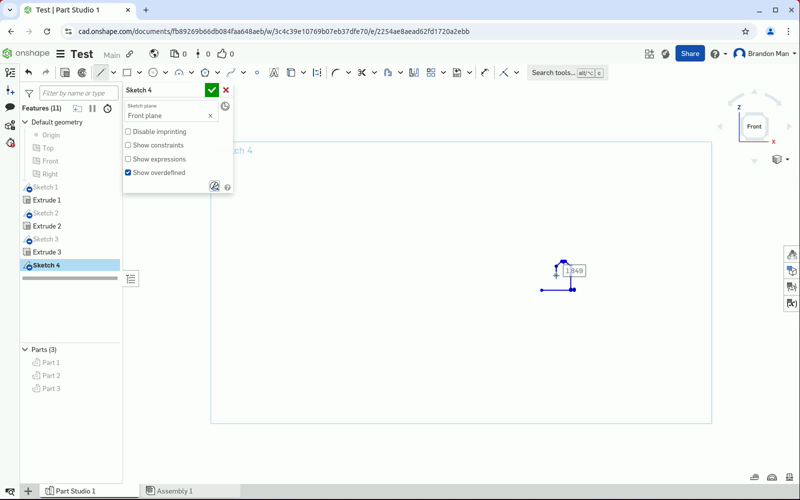
mouse_move(586, 275)
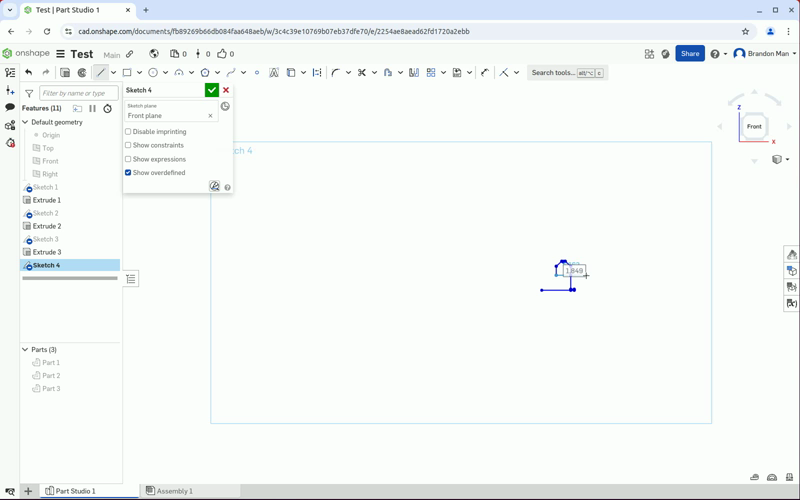
mouse_move(541, 275)
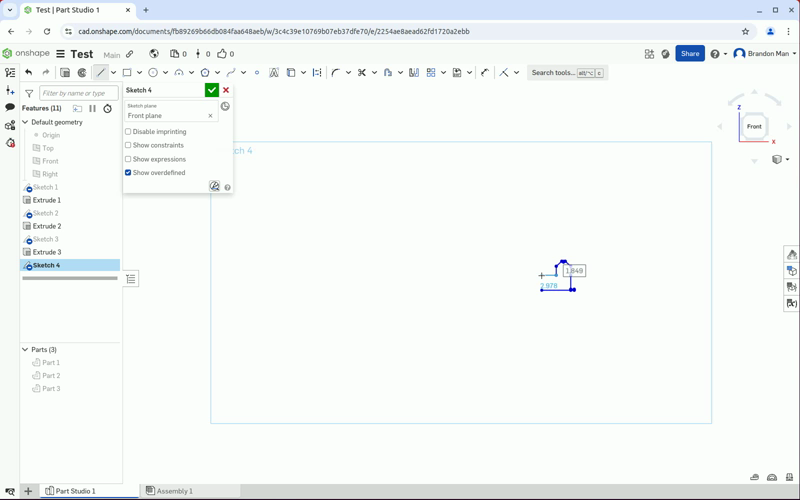
click(541, 275)
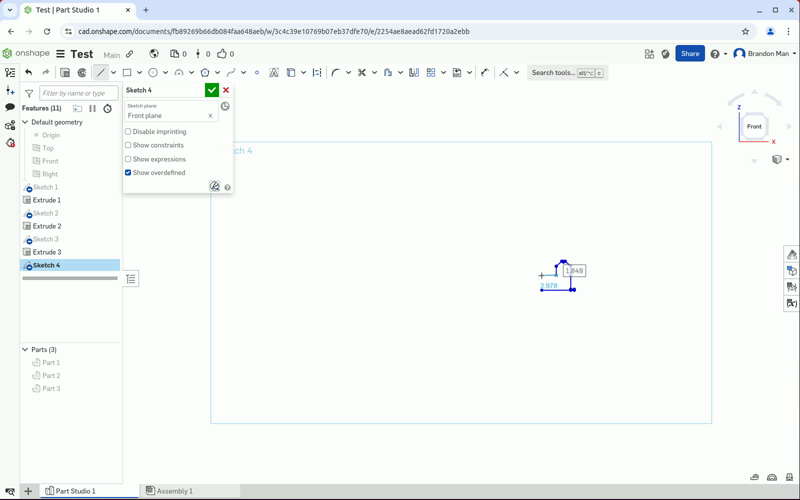
key_up(shift)
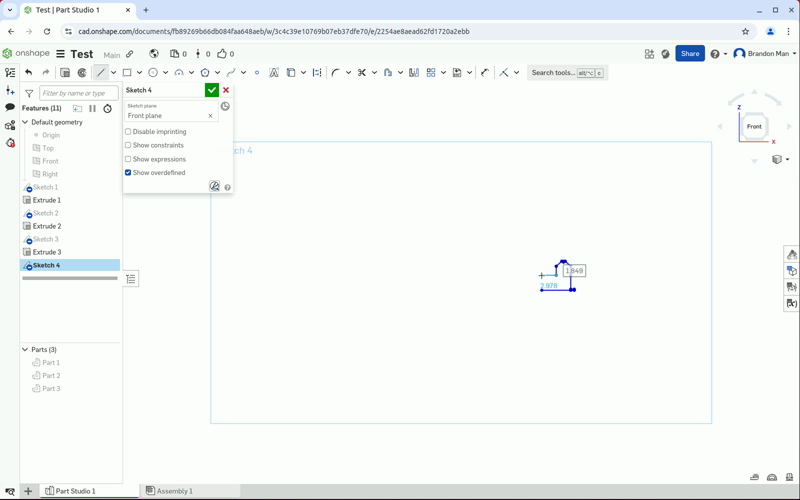
key_down(shift)
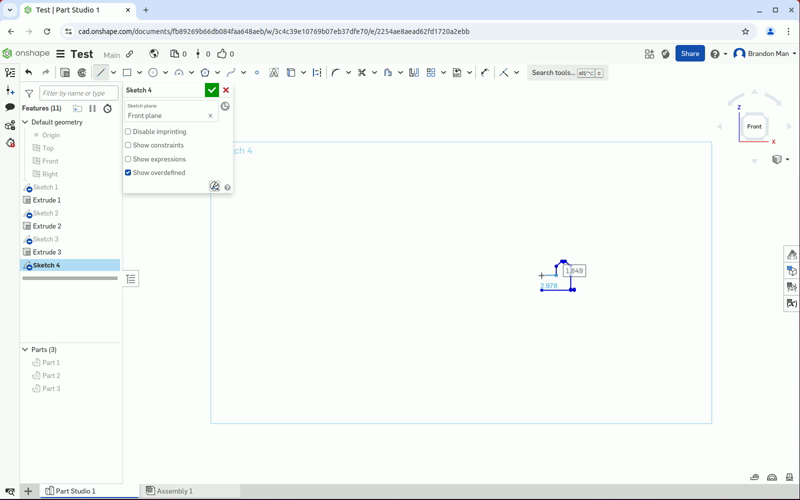
mouse_move(571, 275)
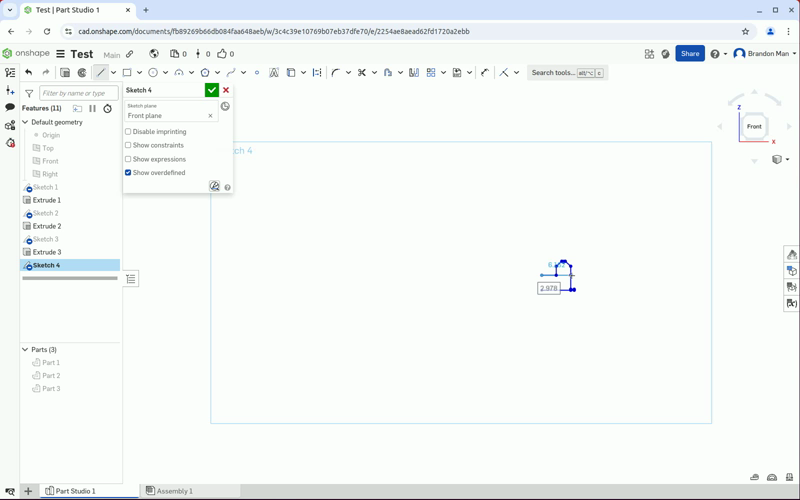
mouse_move(541, 289)
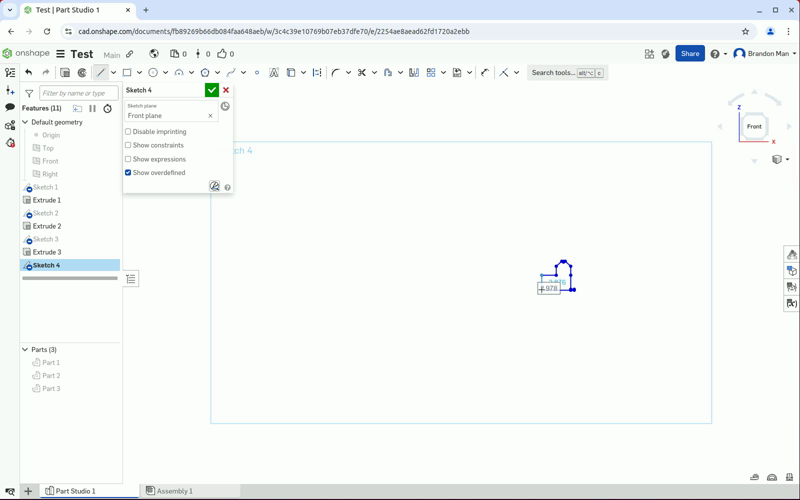
scroll(6)
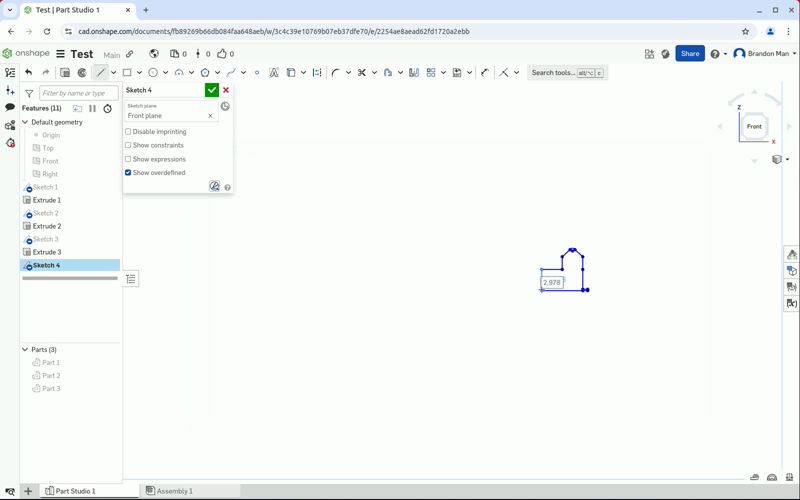
scroll(6)
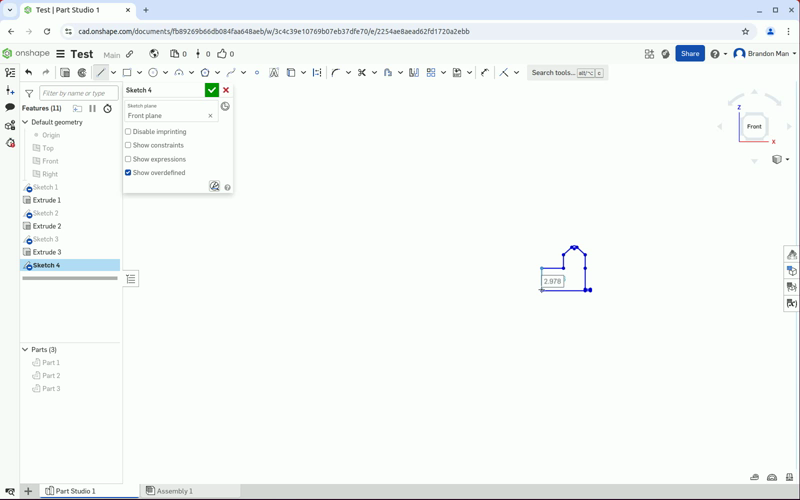
scroll(6)
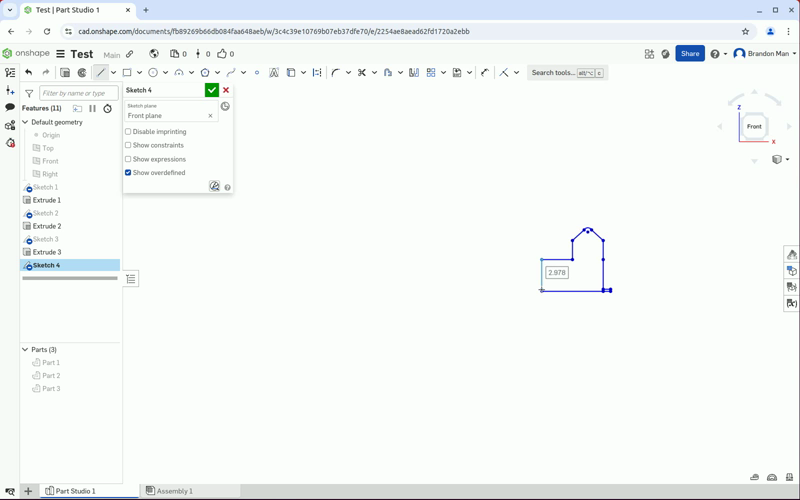
scroll(6)
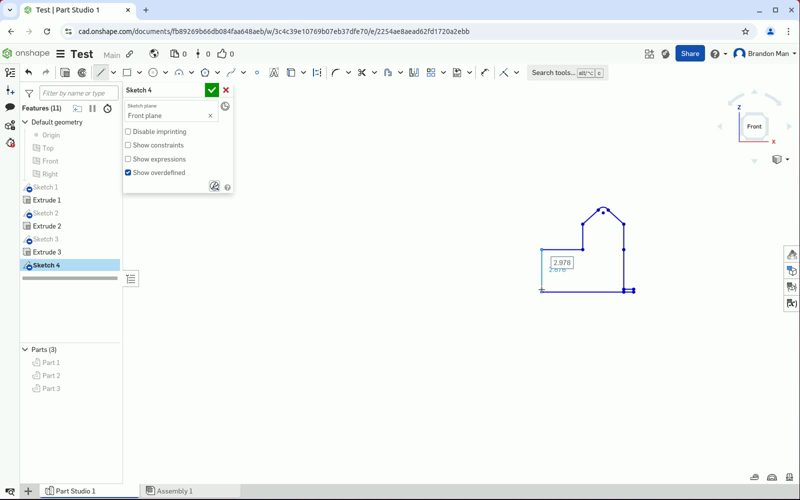
scroll(6)
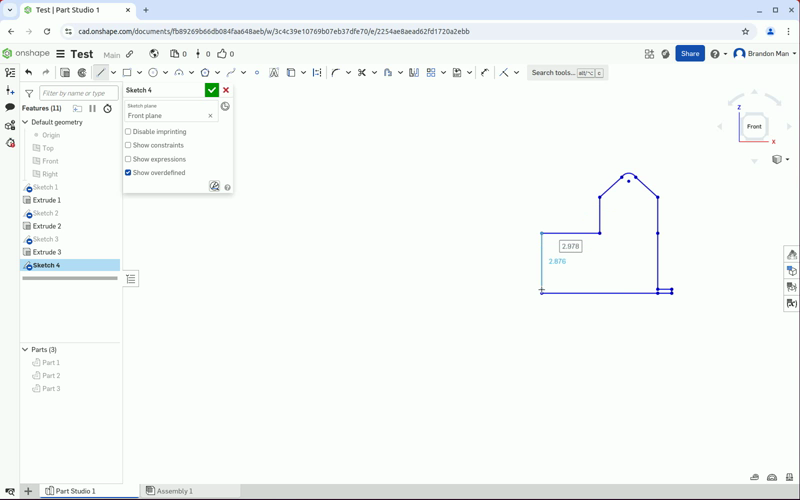
scroll(6)
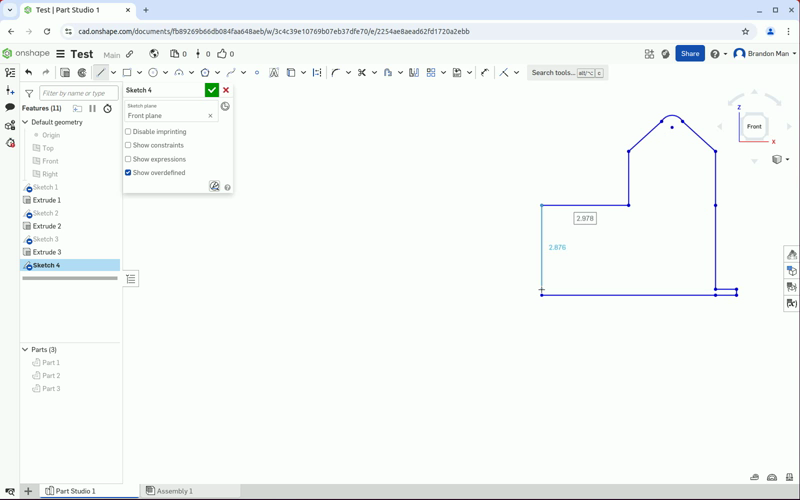
scroll(6)
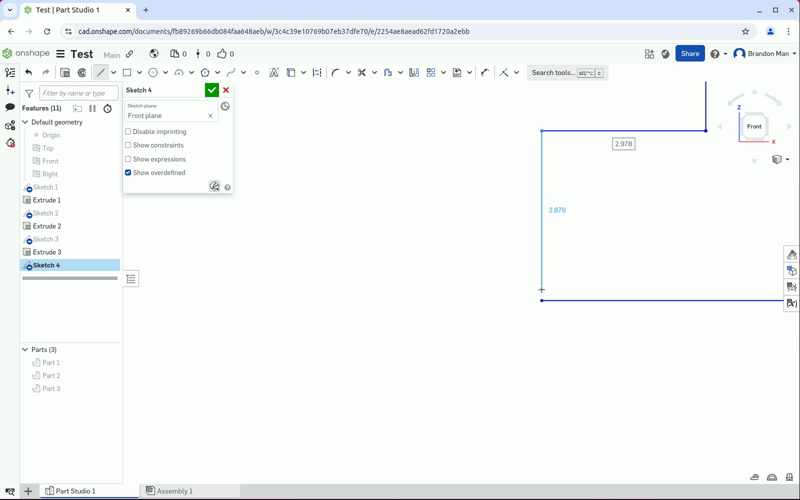
click(541, 289)
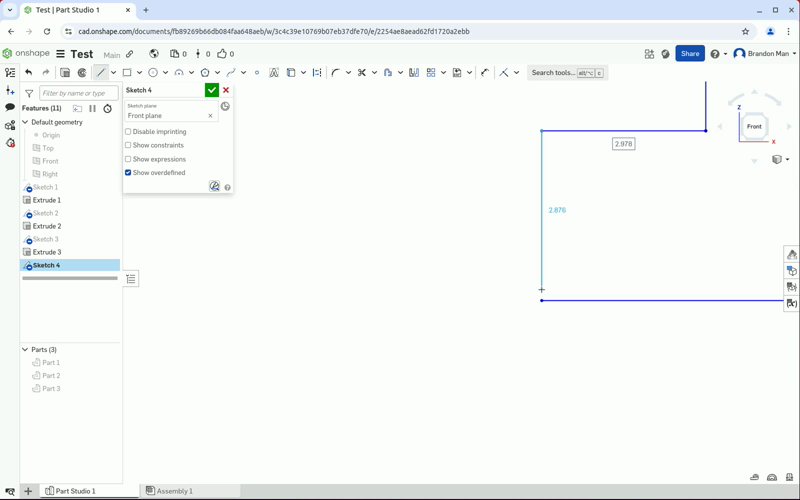
scroll(-6)
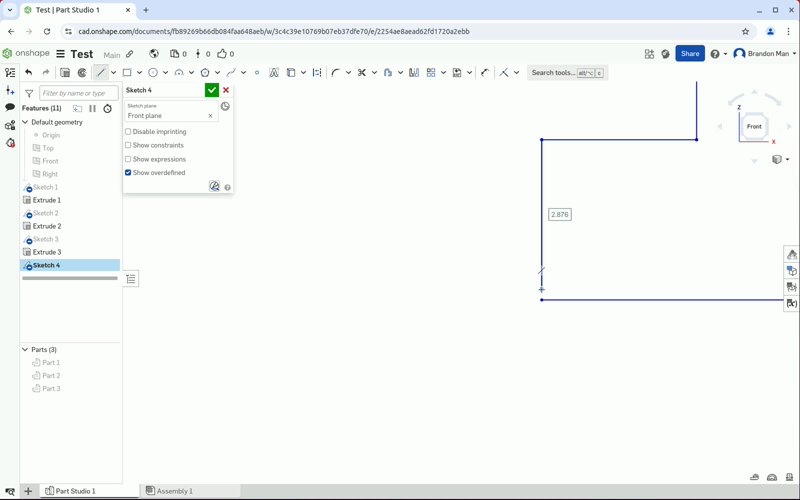
scroll(-6)
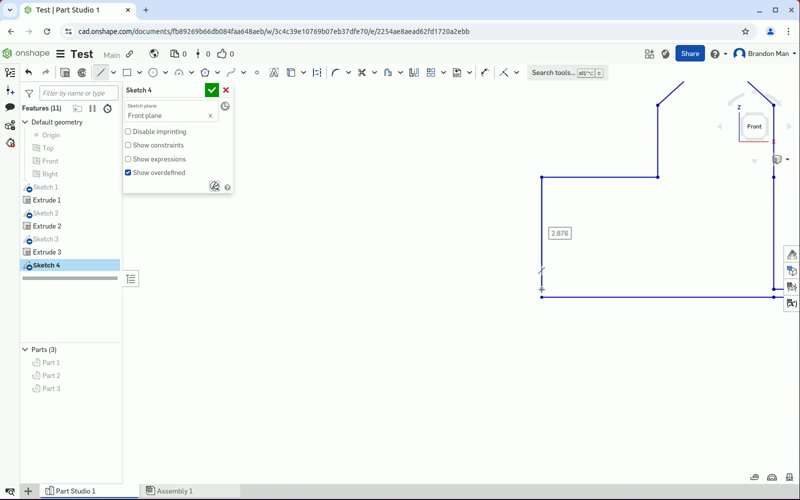
scroll(-6)
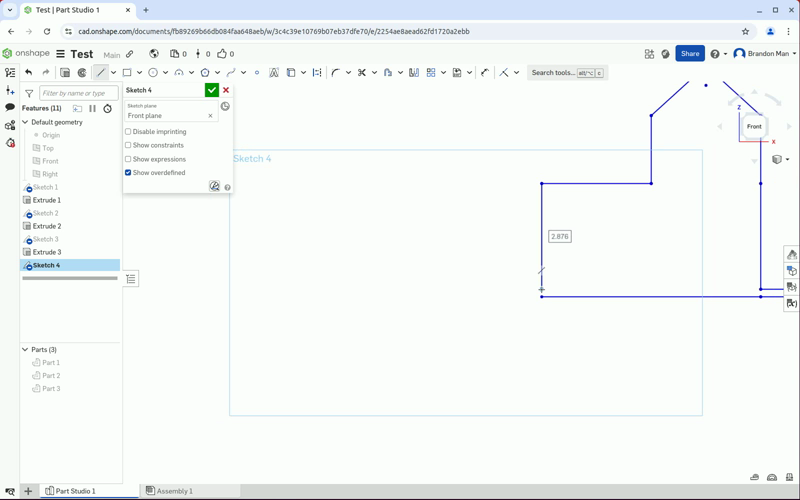
scroll(-6)
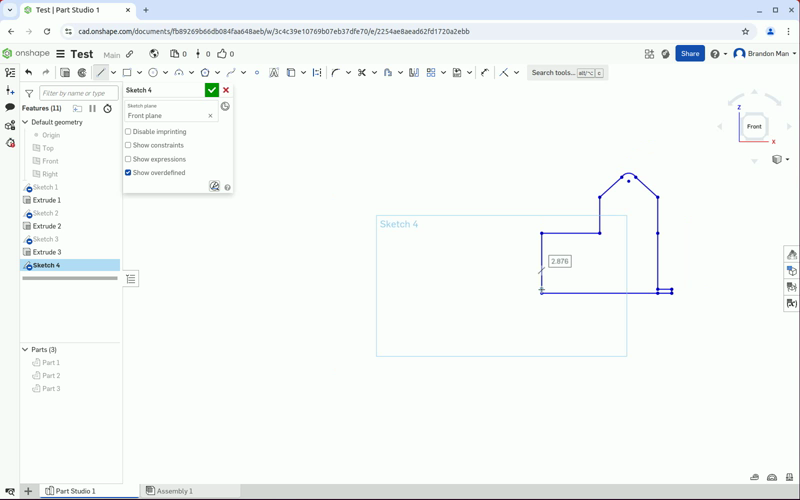
scroll(-6)
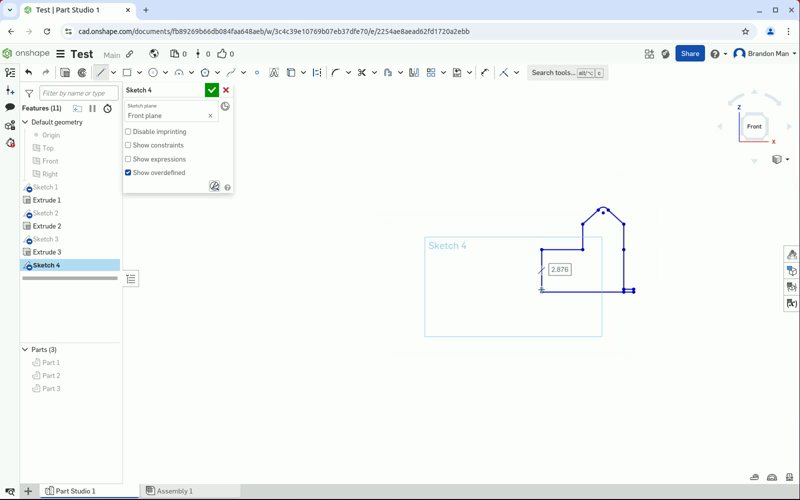
scroll(-6)
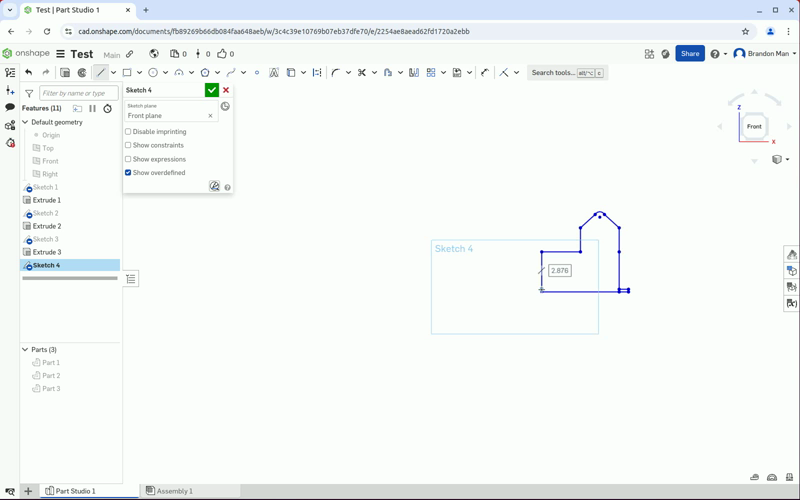
scroll(-6)
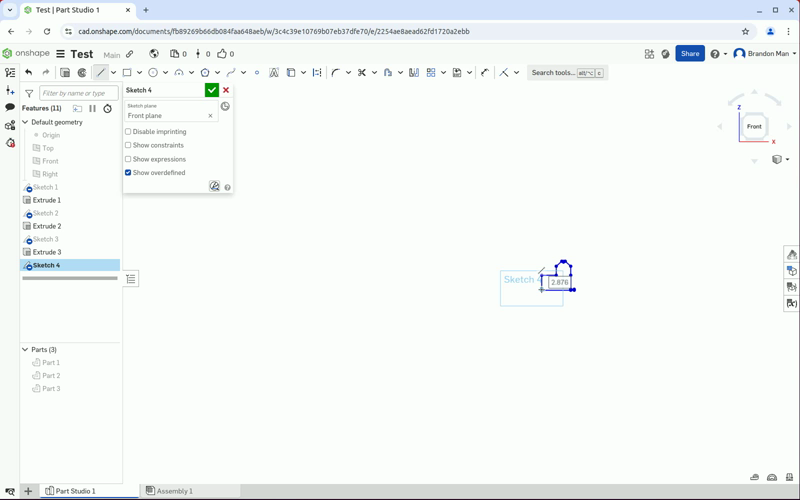
key_up(shift)
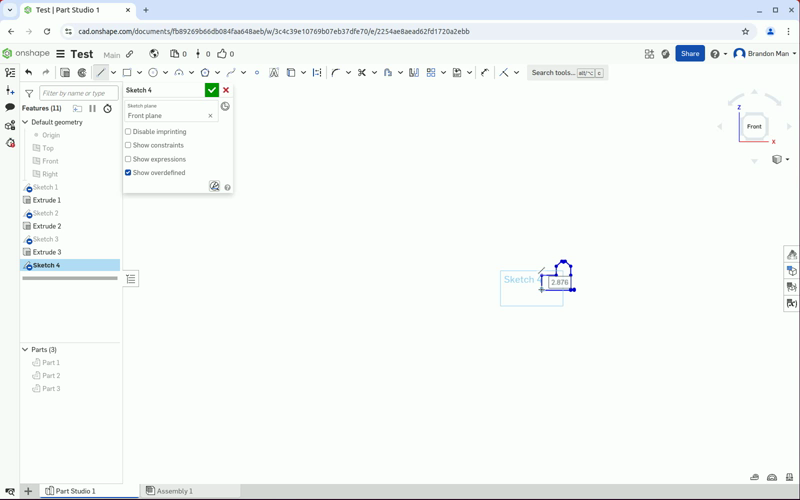
mouse_move(571, 289)
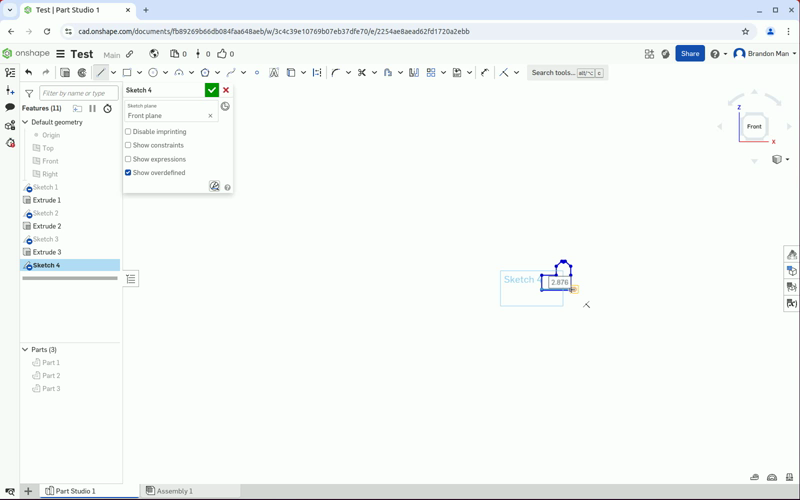
key_down(shift)
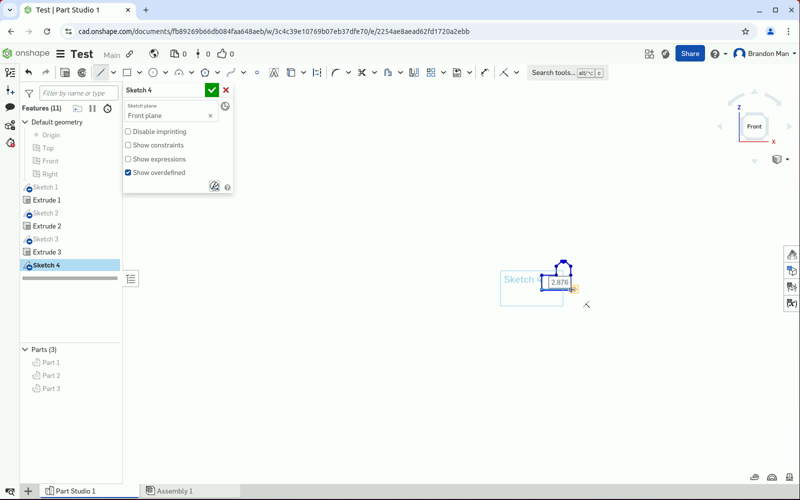
mouse_move(541, 290)
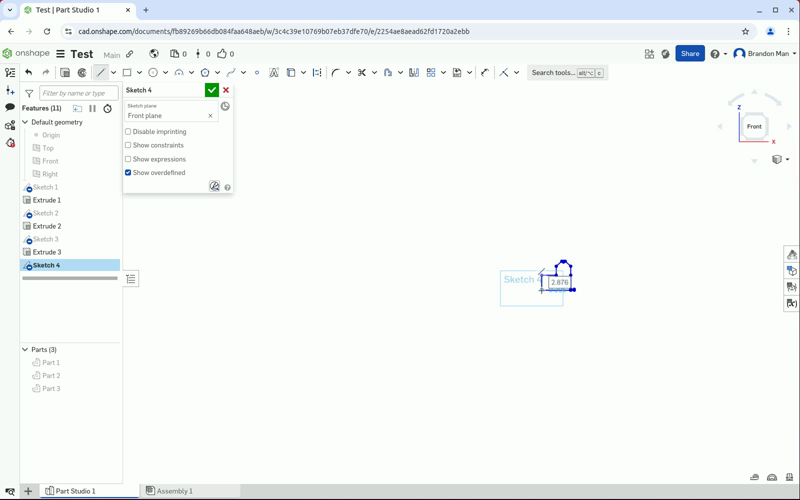
scroll(6)
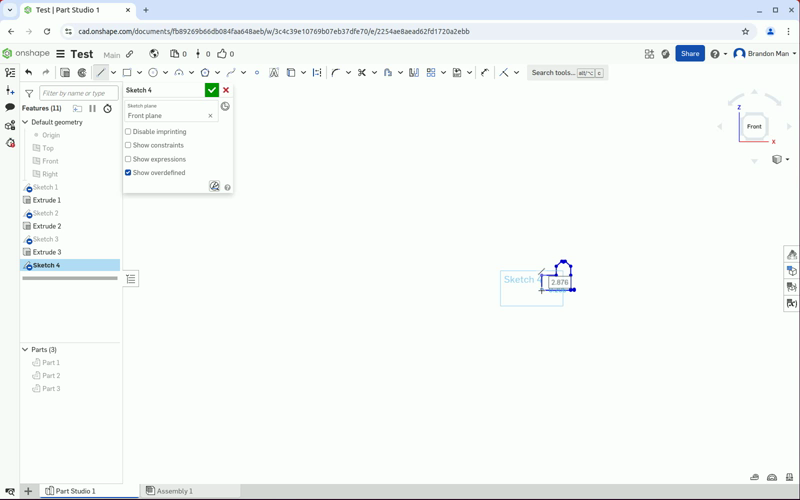
scroll(6)
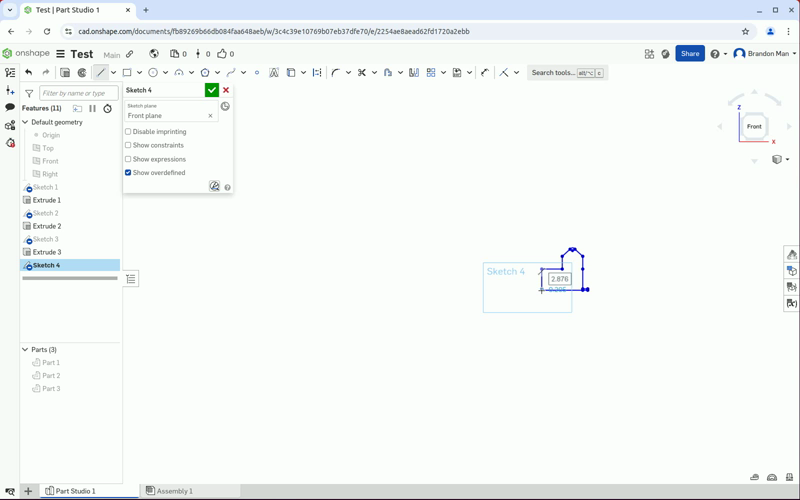
scroll(6)
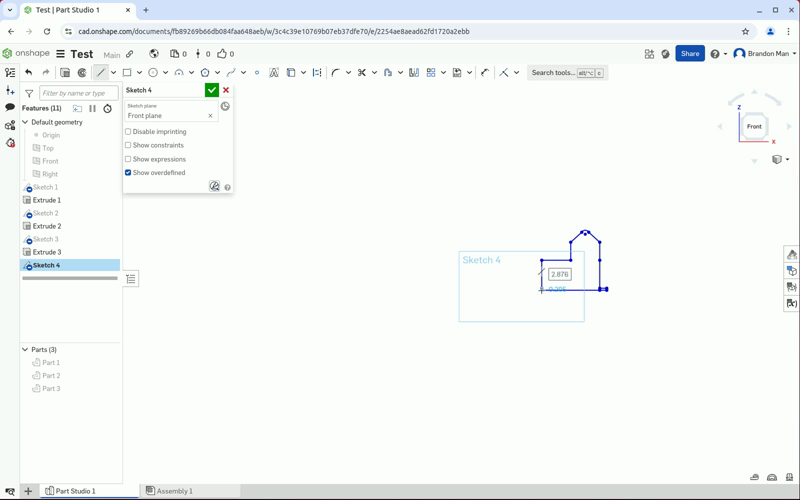
scroll(6)
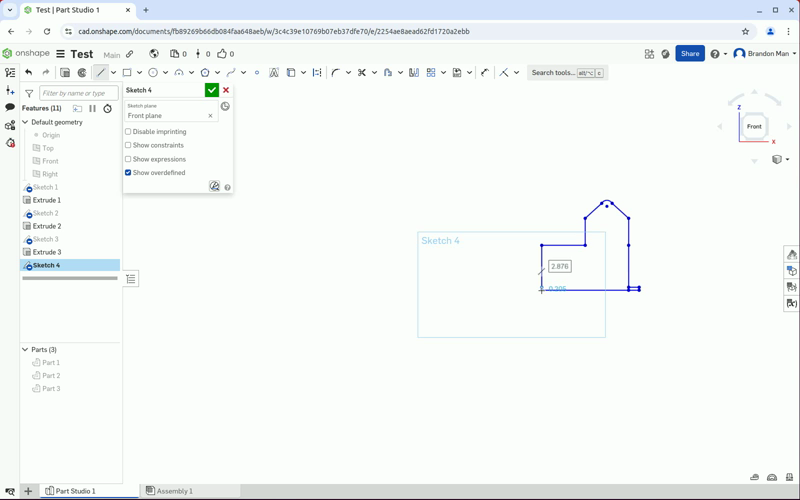
scroll(6)
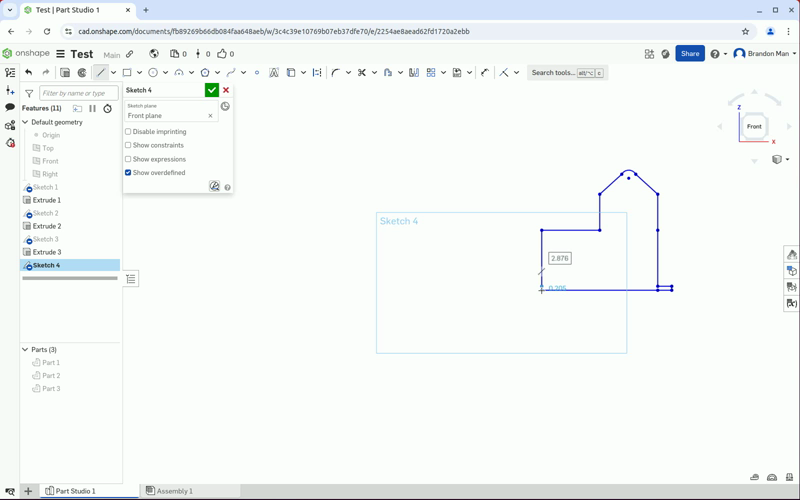
scroll(6)
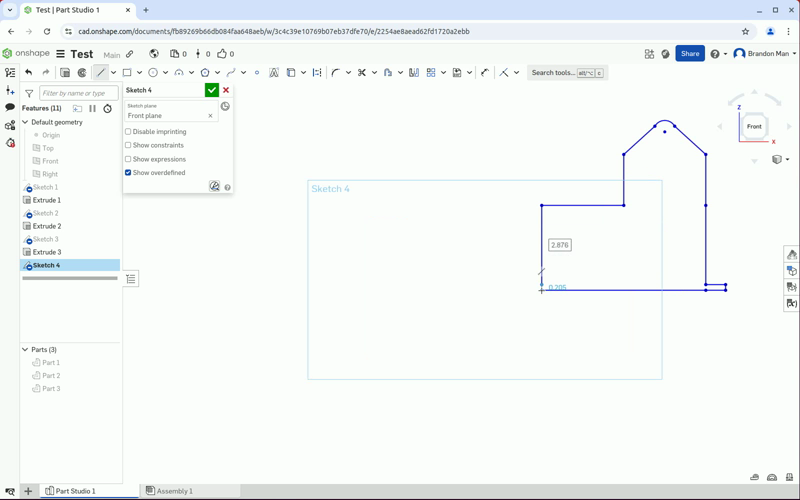
scroll(6)
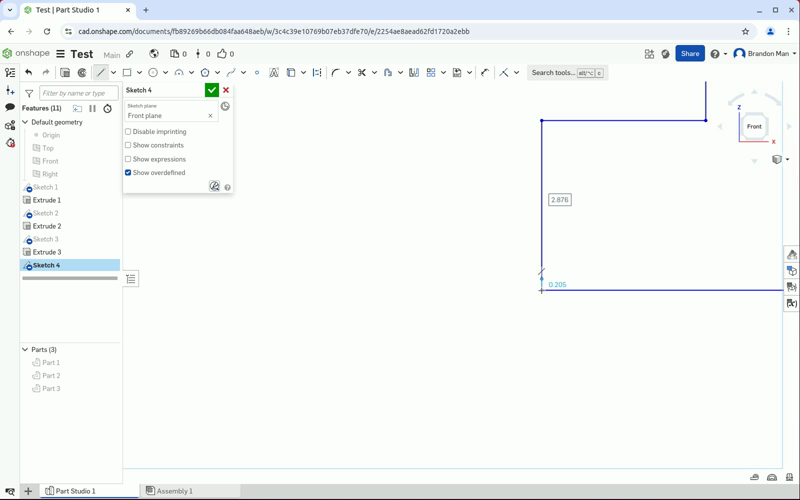
key_up(shift)
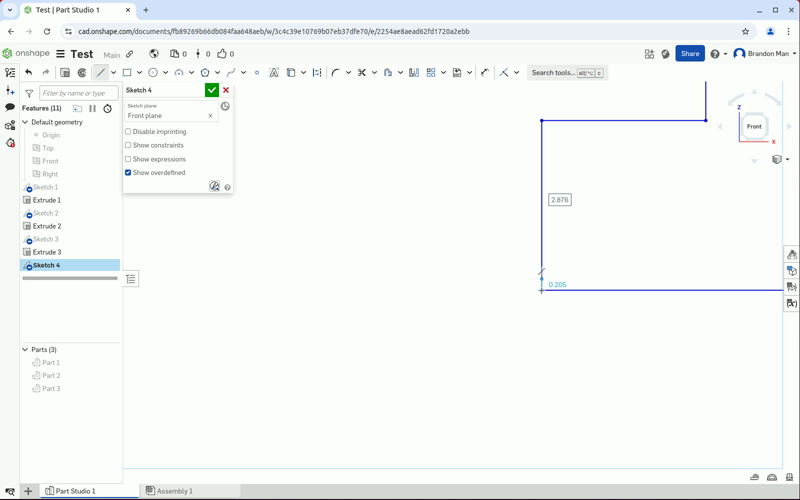
click(541, 290)
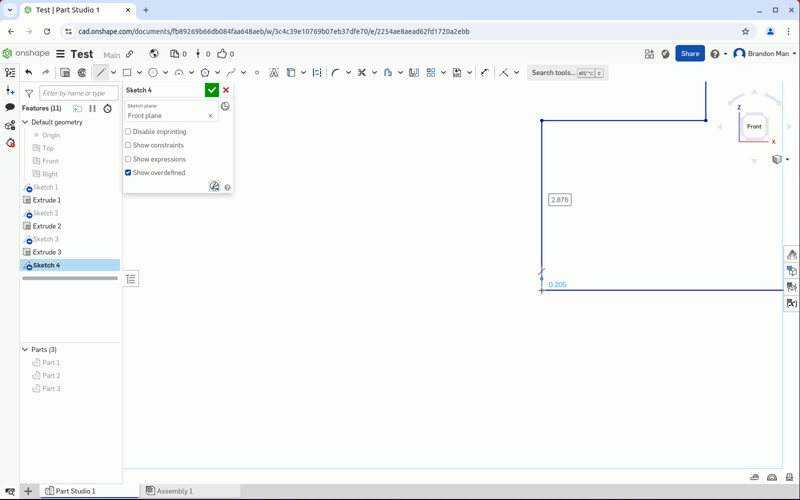
scroll(-6)
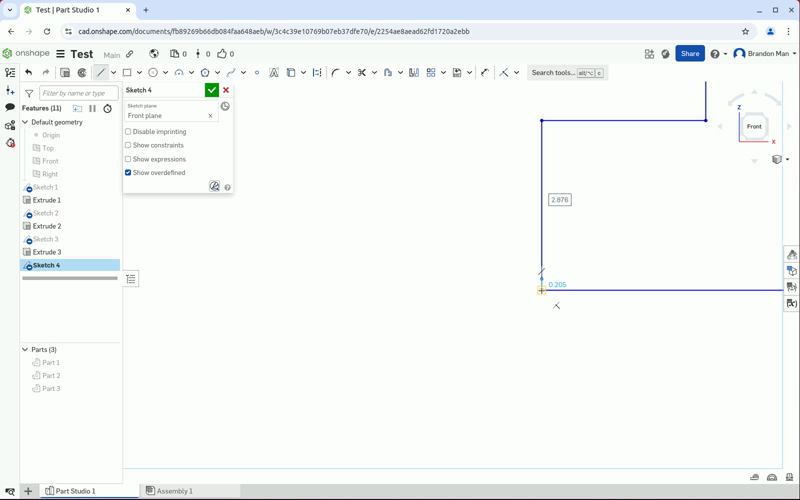
scroll(-6)
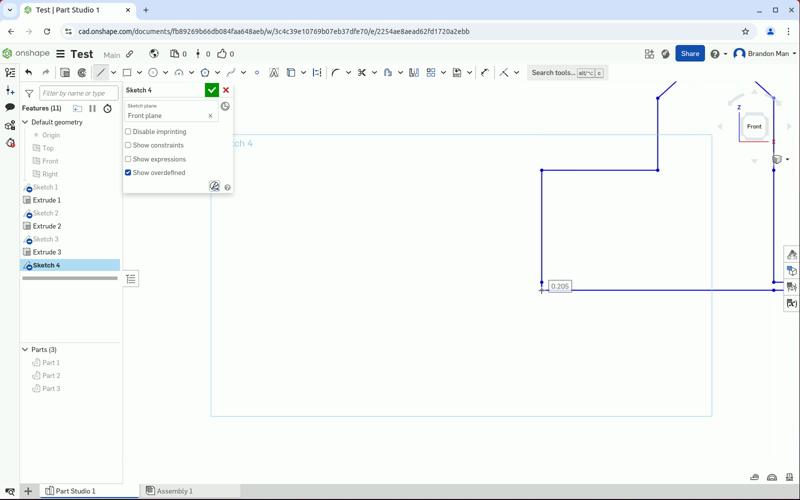
scroll(-6)
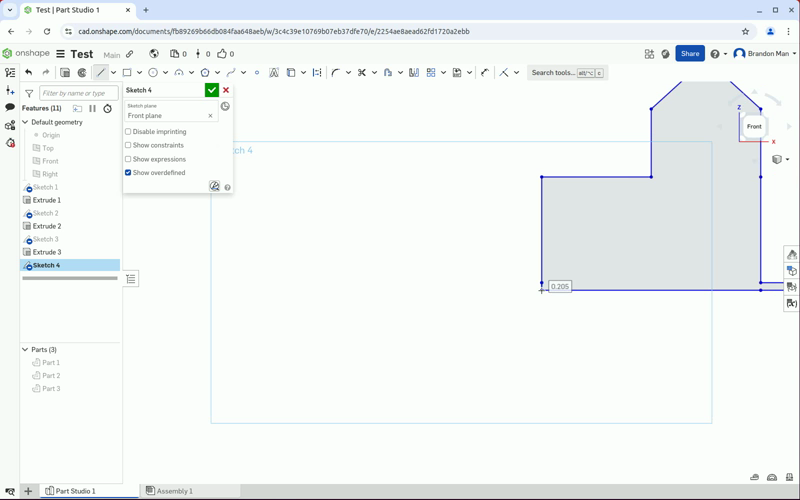
scroll(-6)
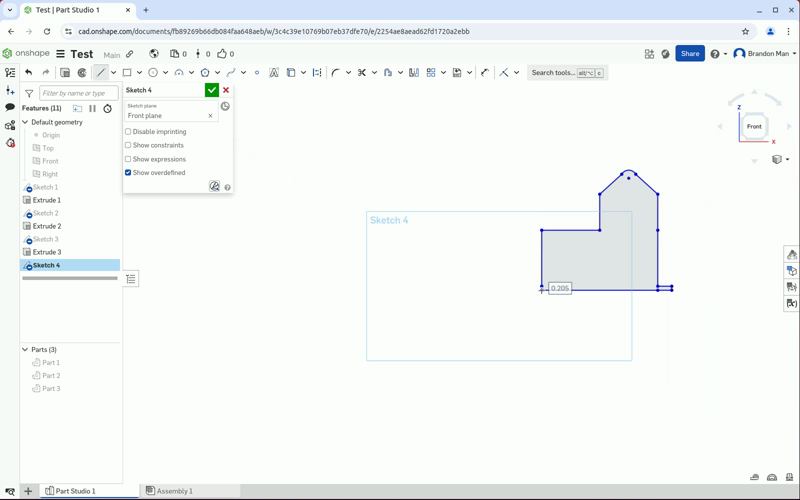
scroll(-6)
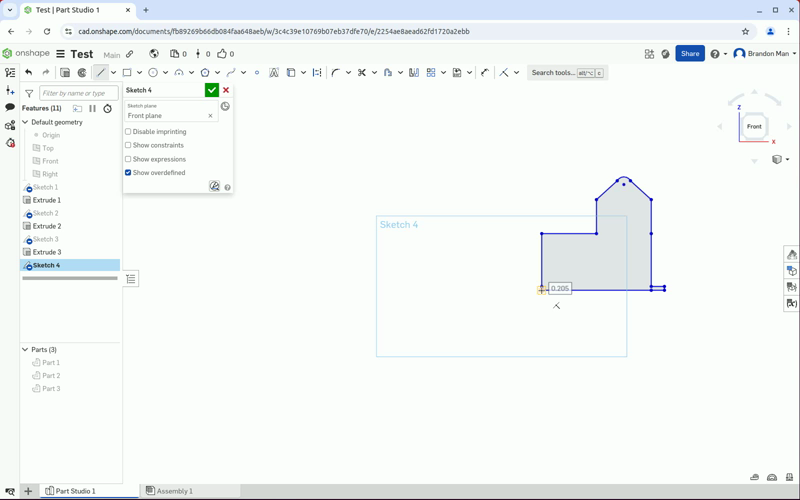
scroll(-6)
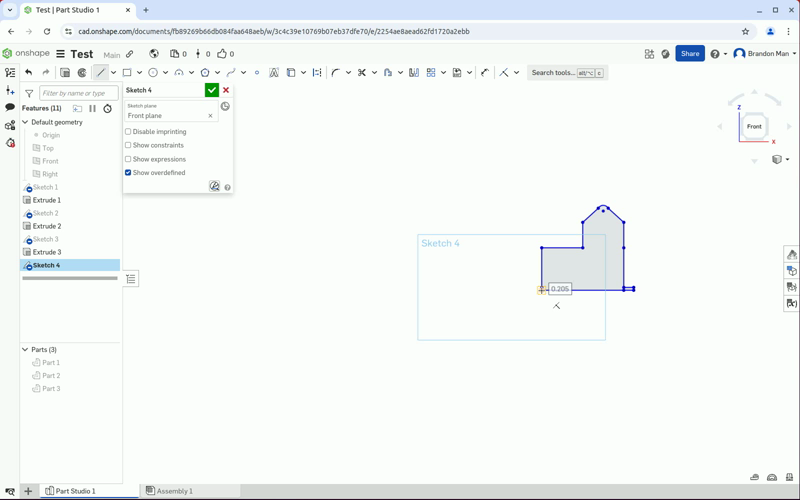
scroll(-6)
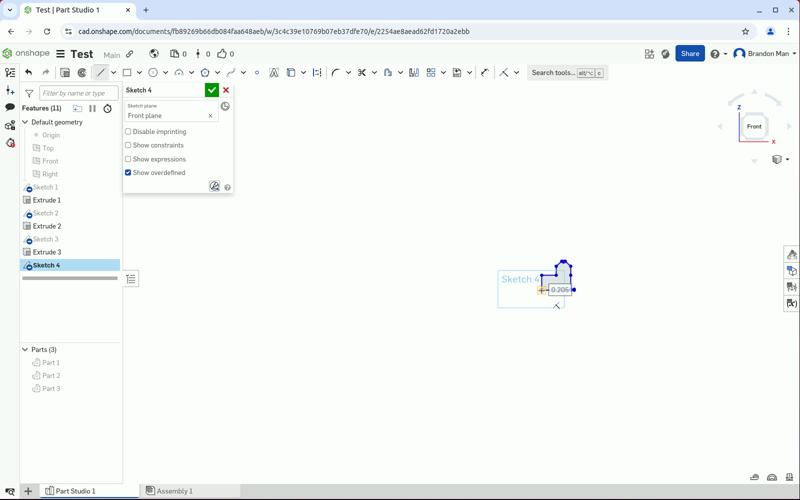
key(esc)
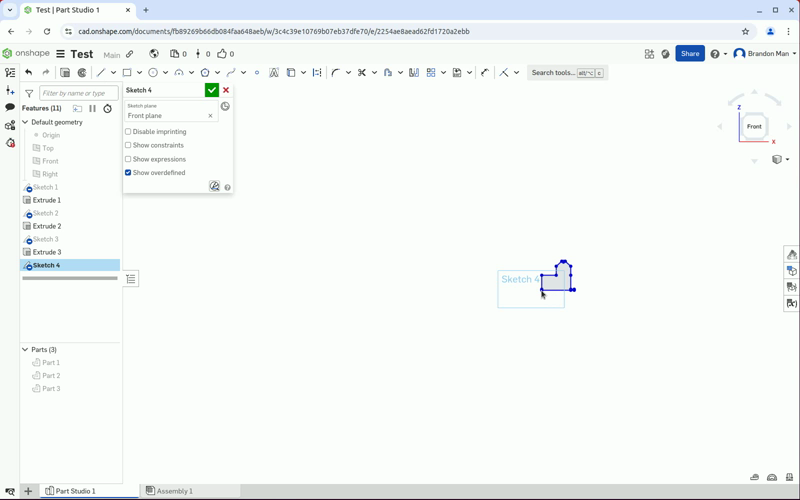
mouse_move(558, 280)
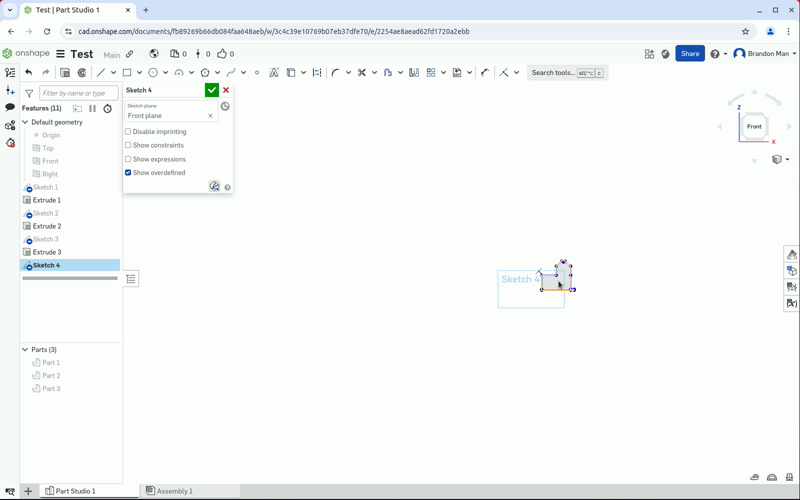
scroll(6)
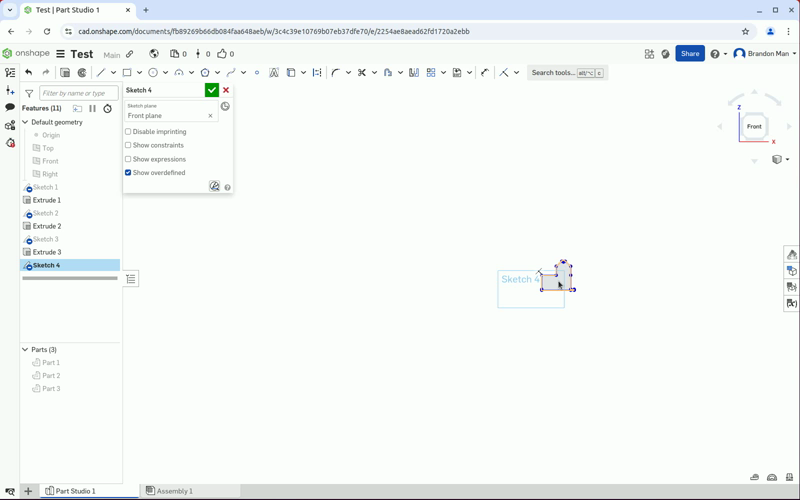
scroll(6)
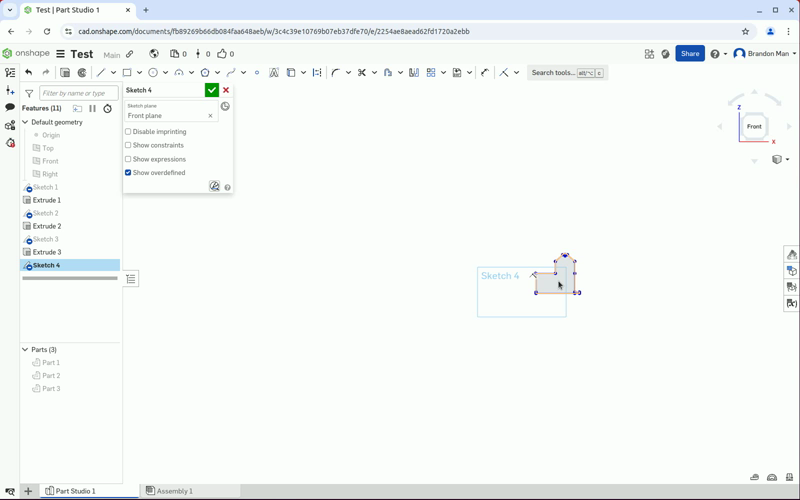
scroll(6)
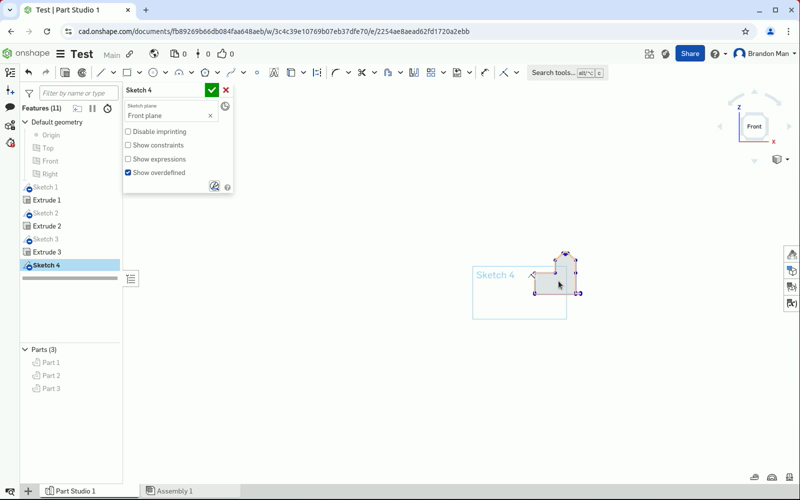
scroll(6)
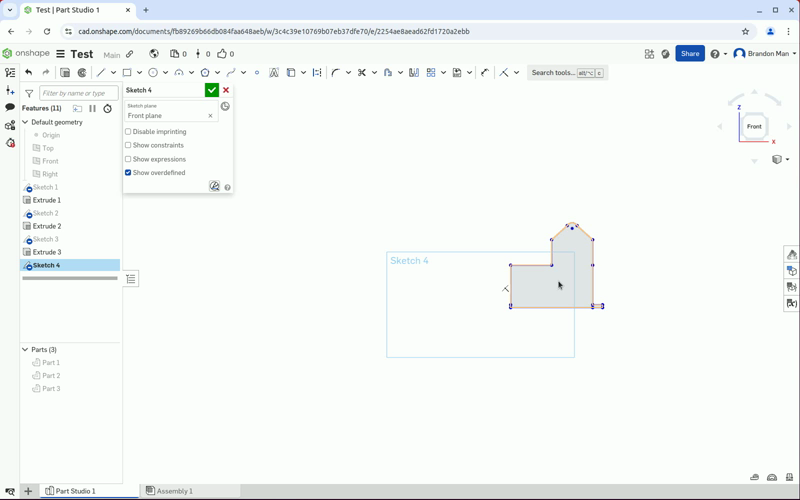
scroll(6)
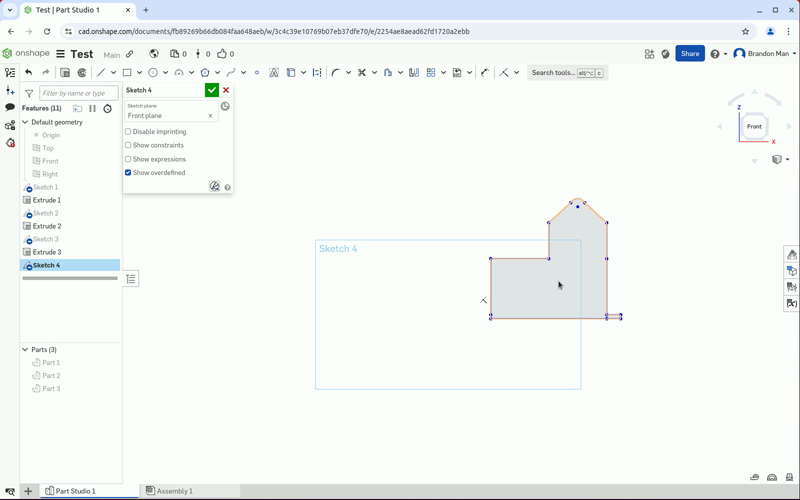
scroll(6)
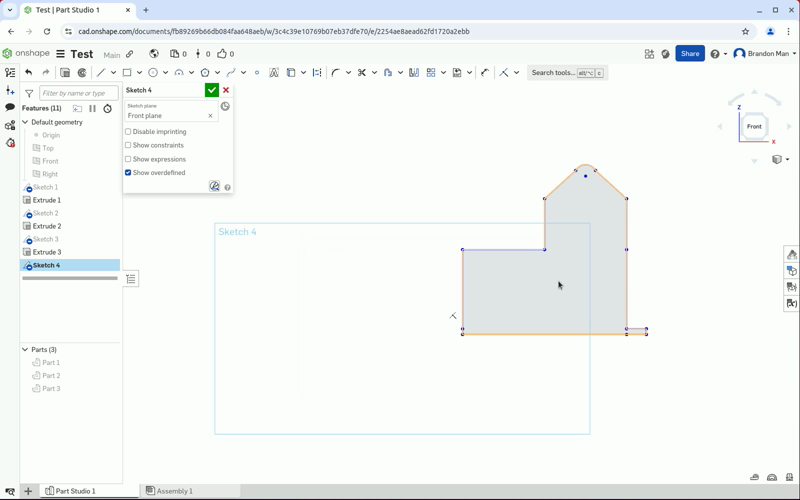
scroll(6)
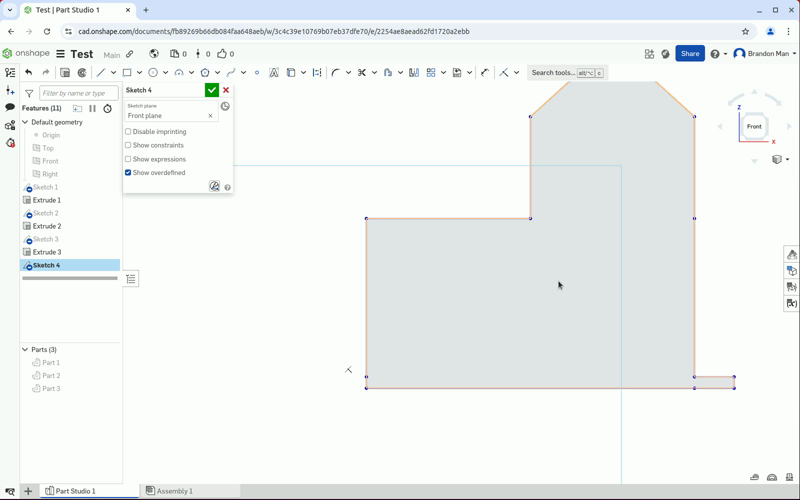
click(558, 280)
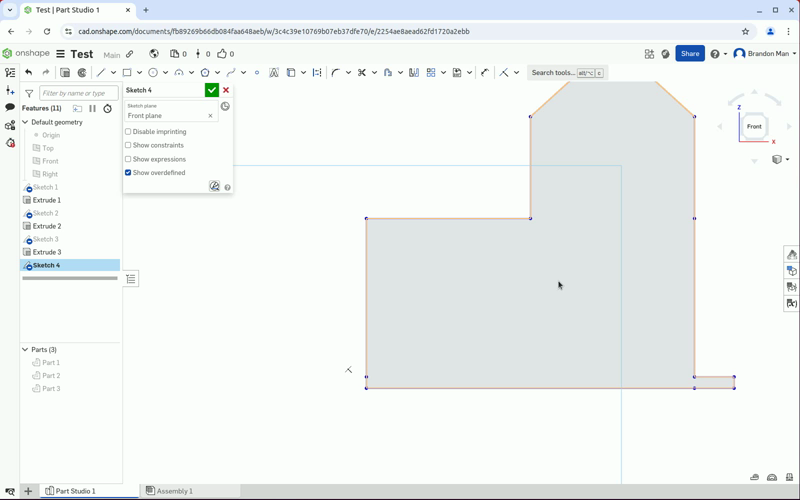
scroll(-6)
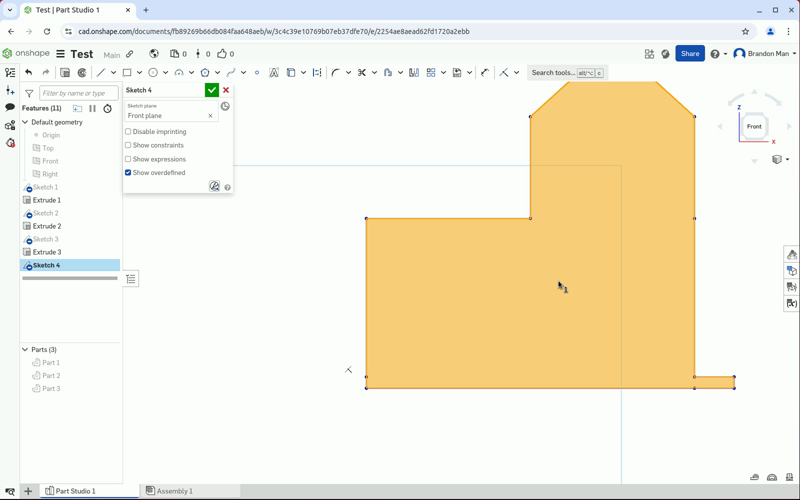
scroll(-6)
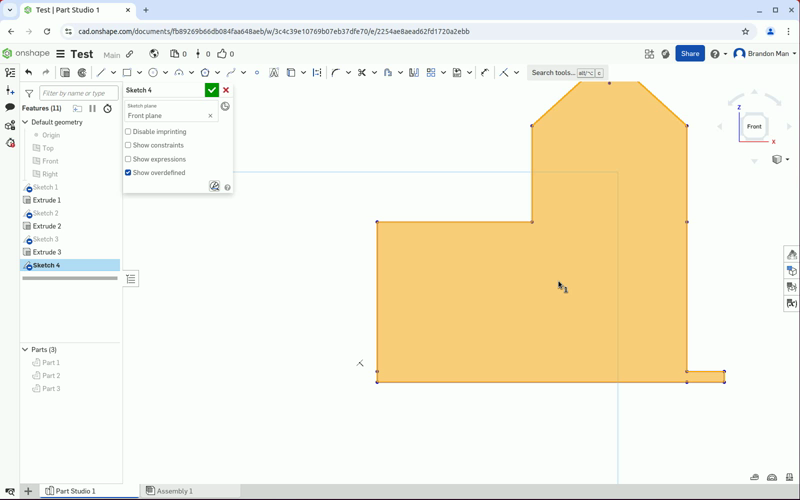
scroll(-6)
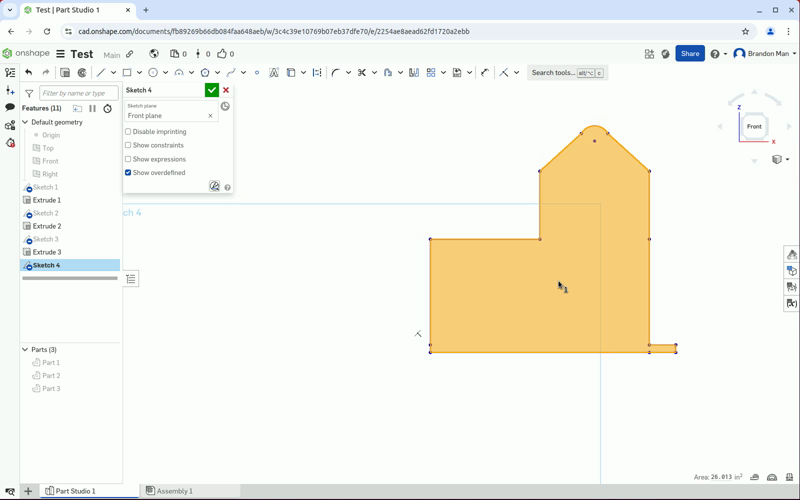
scroll(-6)
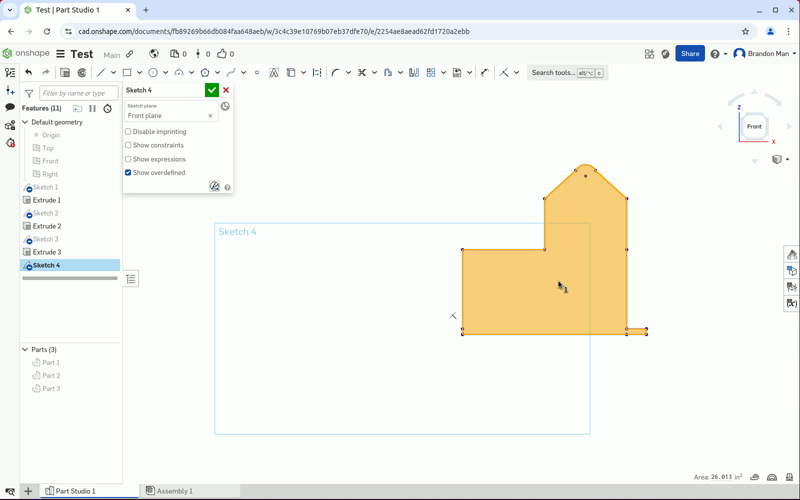
scroll(-6)
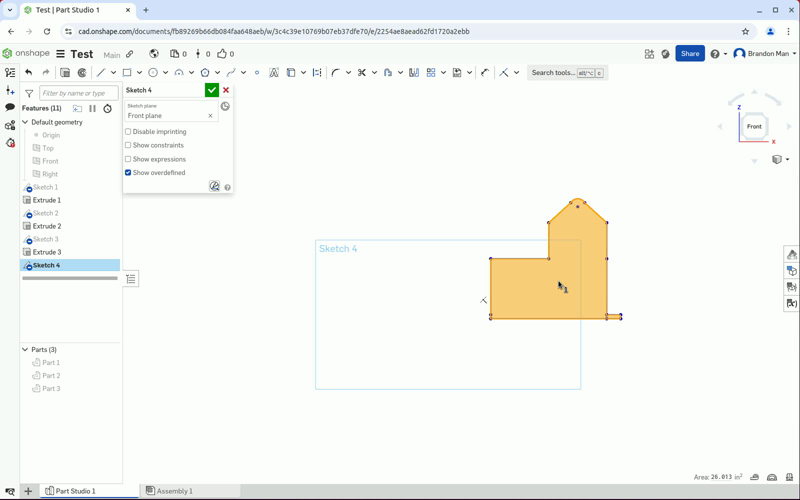
scroll(-6)
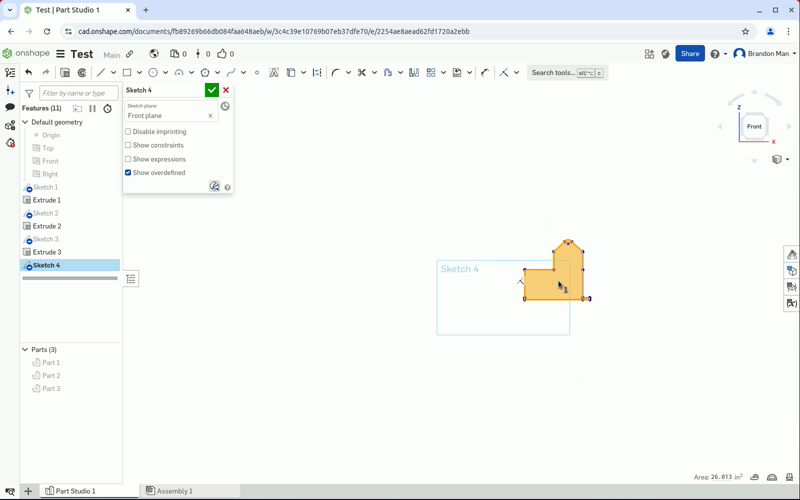
scroll(-6)
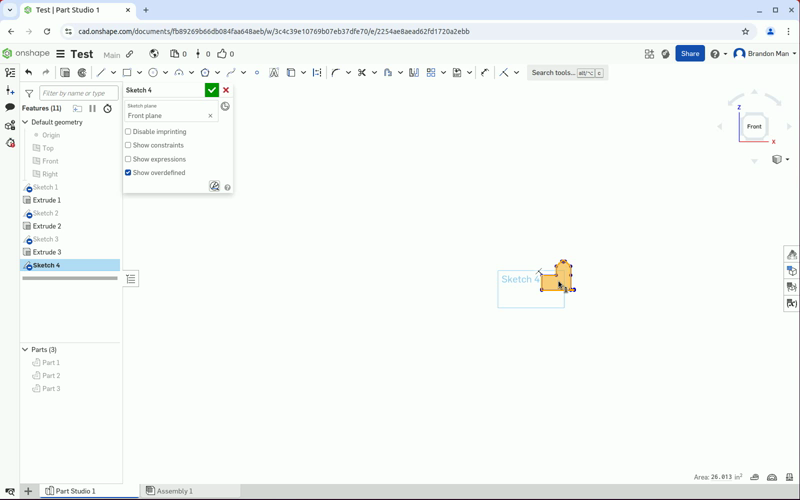
mouse_move(73, 352)
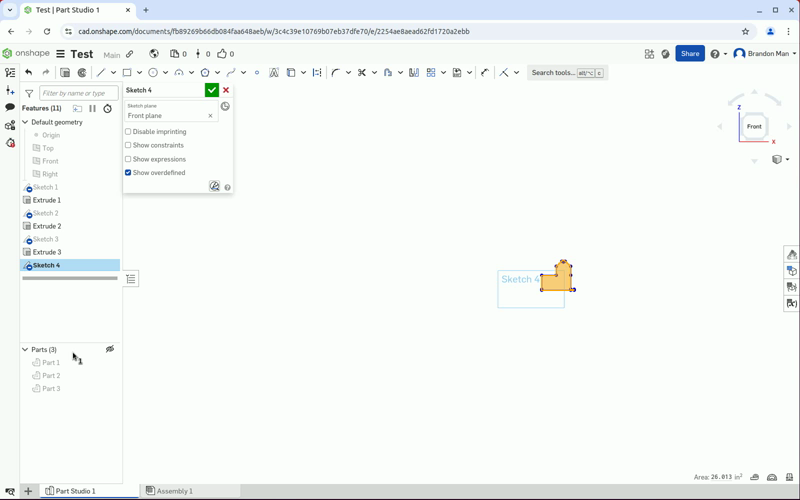
key(shift+y)
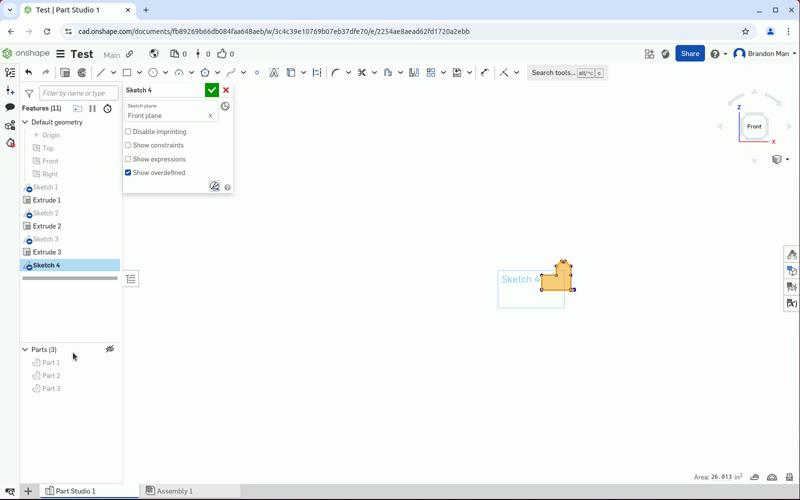
key(shift+e)
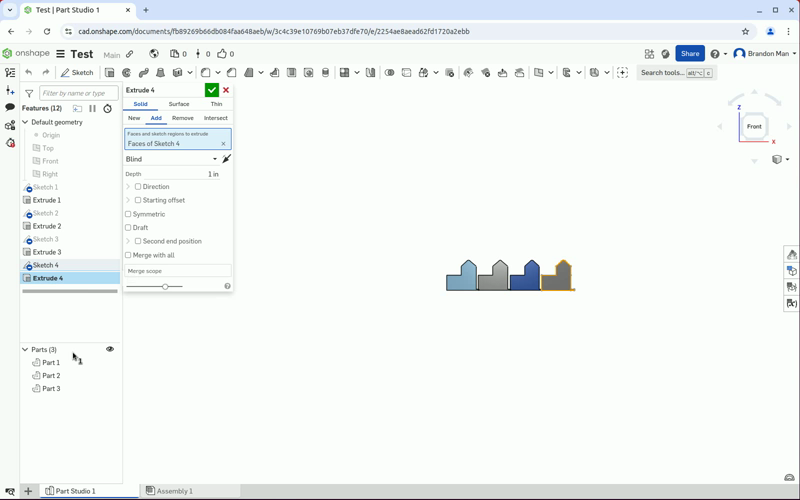
mouse_move(143, 106)
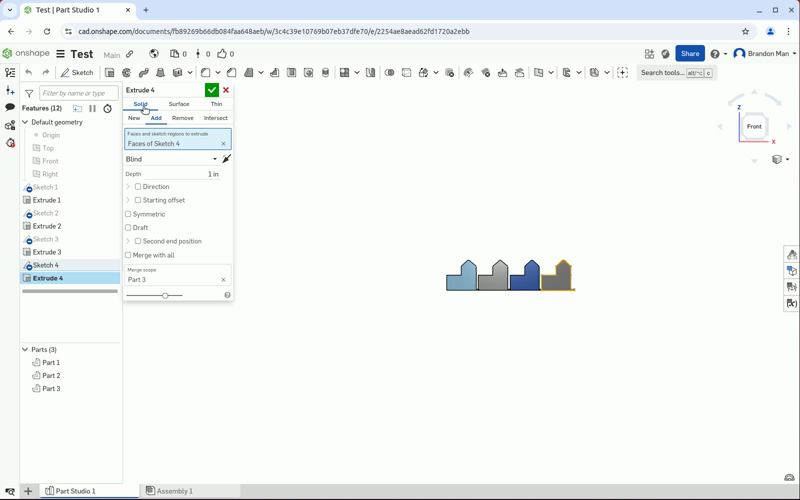
click(143, 106)
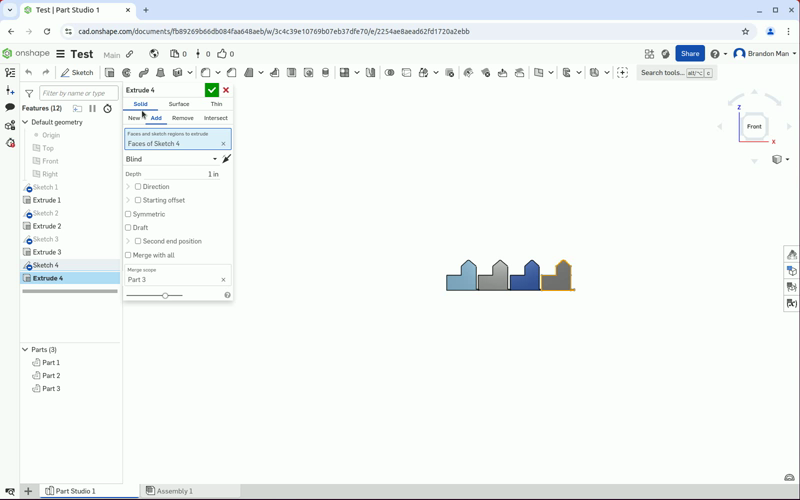
mouse_move(137, 120)
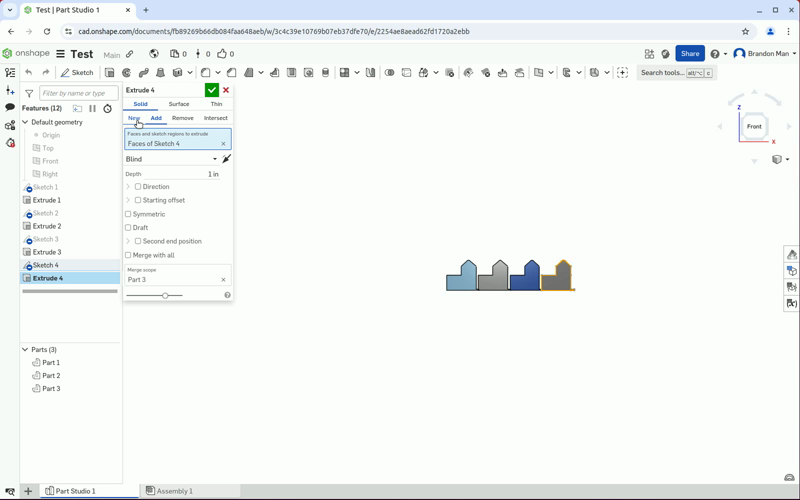
click(137, 120)
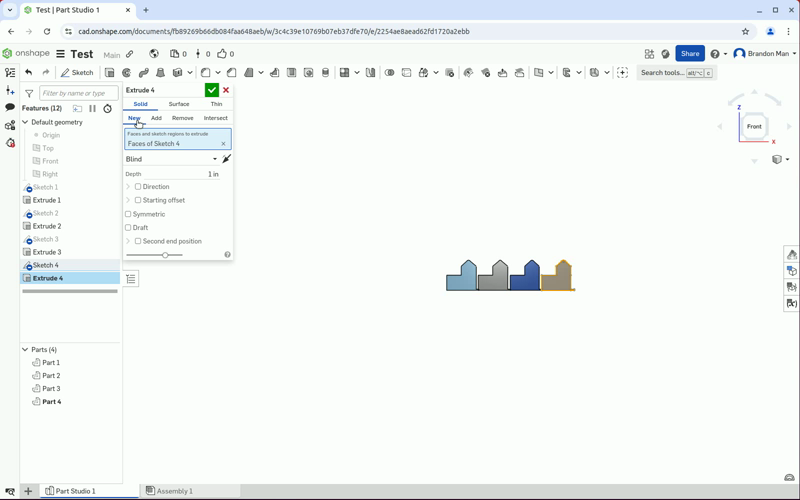
key(tab, 4)
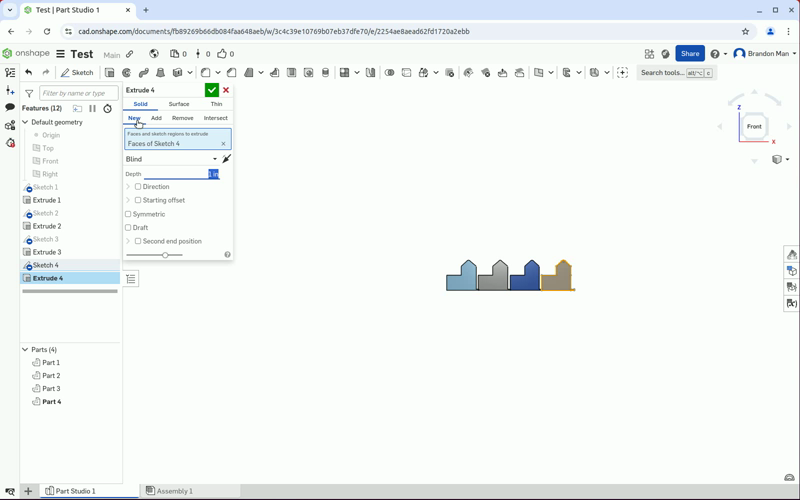
text(-2.889)
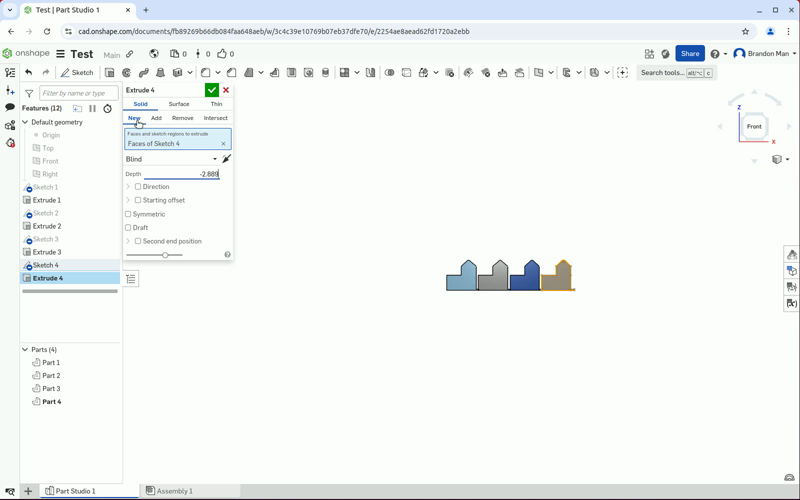
key(enter)
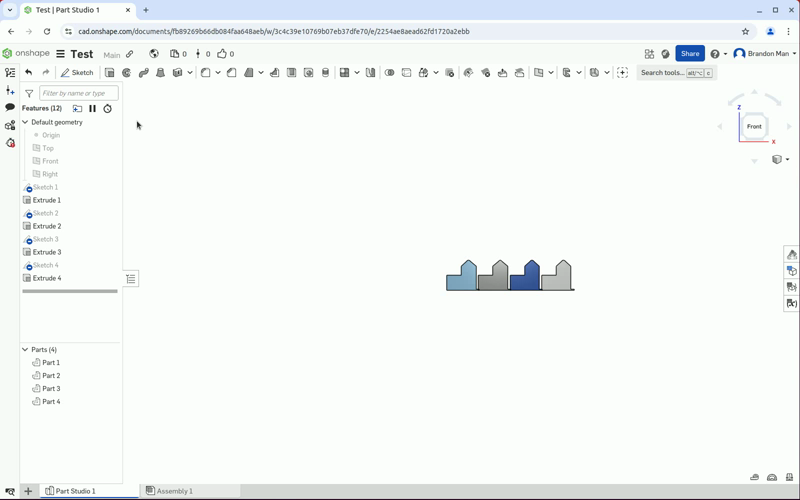
key(shift+h)
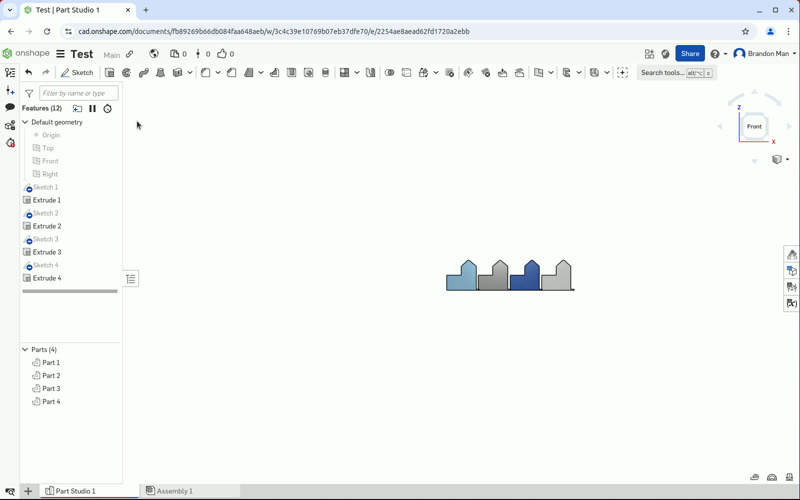
key(shift+h)
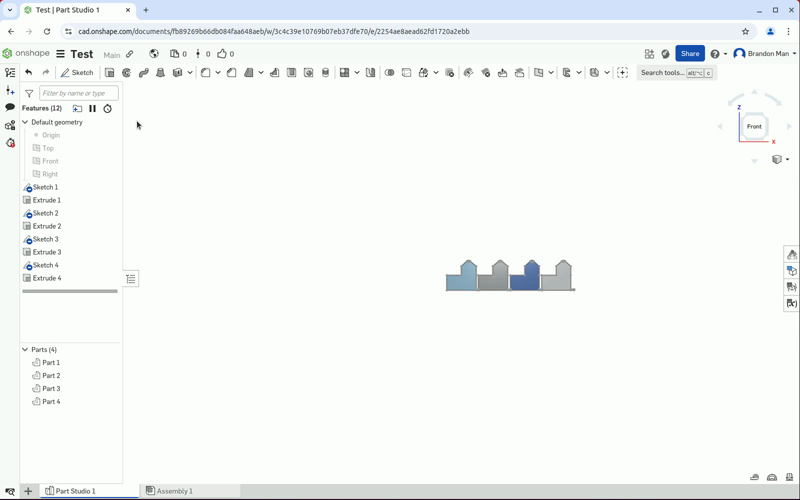
key(shift+7)
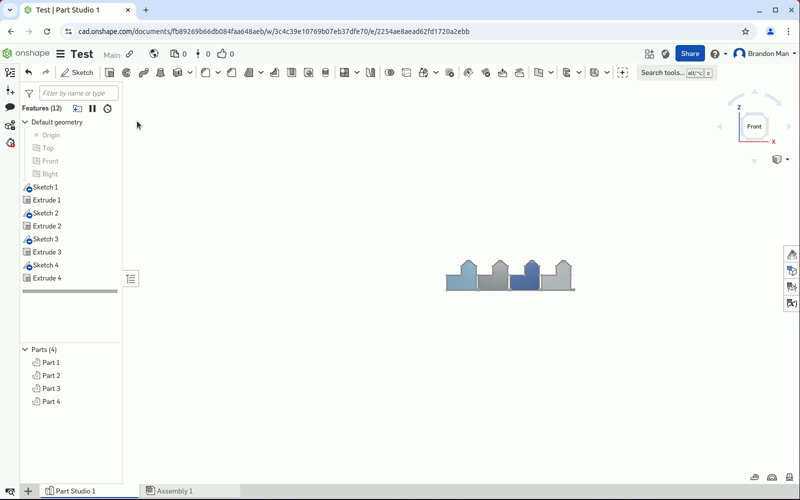
key(left, 2)
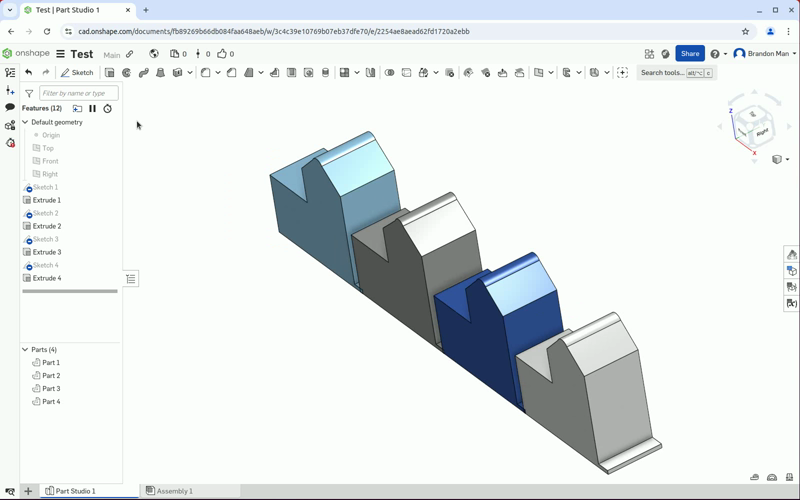
key(down, 2)
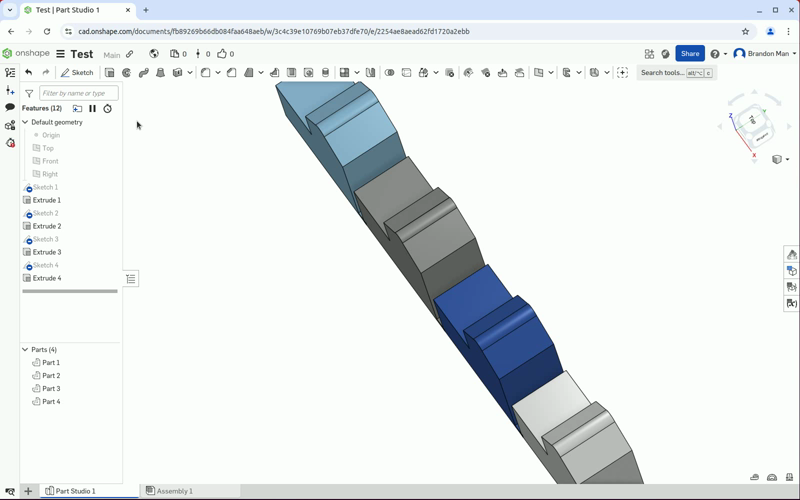
key(up, 2)
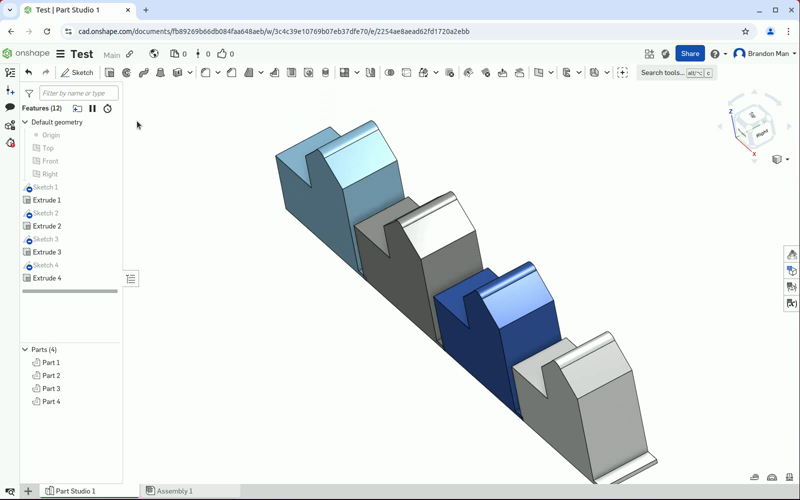
key(right, 2)
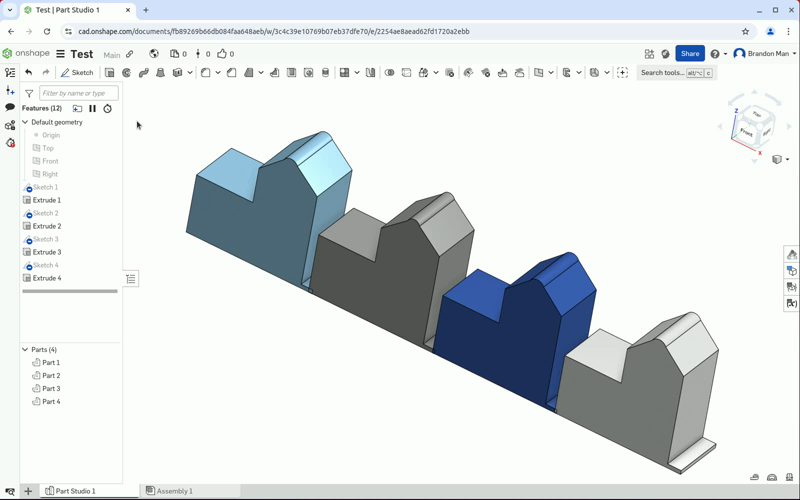
mouse_move(73, 189)
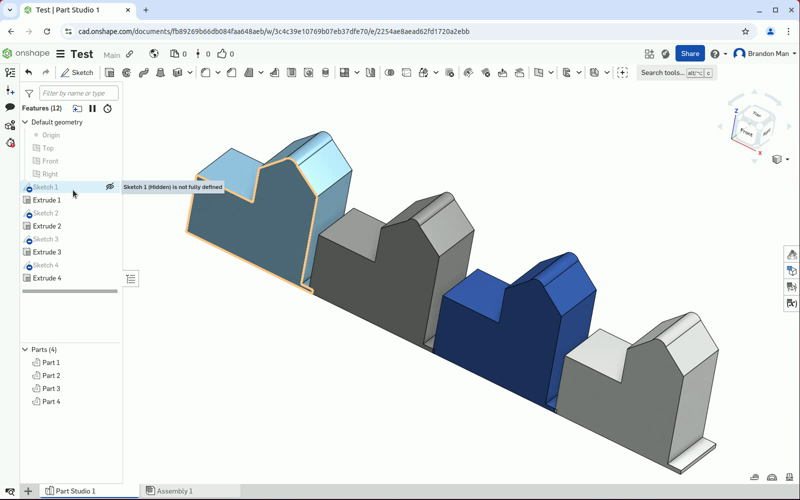
click(73, 189)